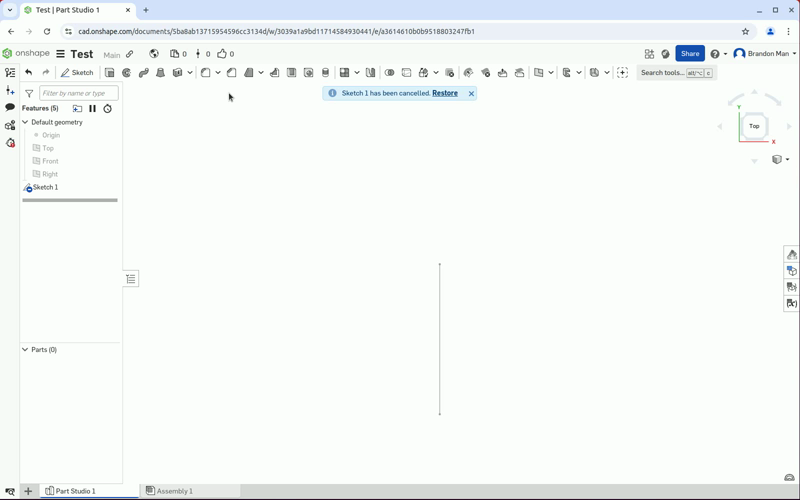
key(shift+h)
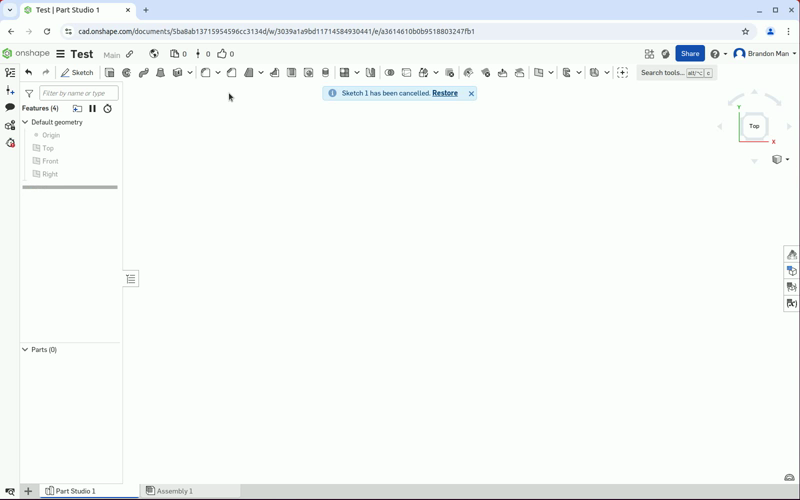
key(shift+s)
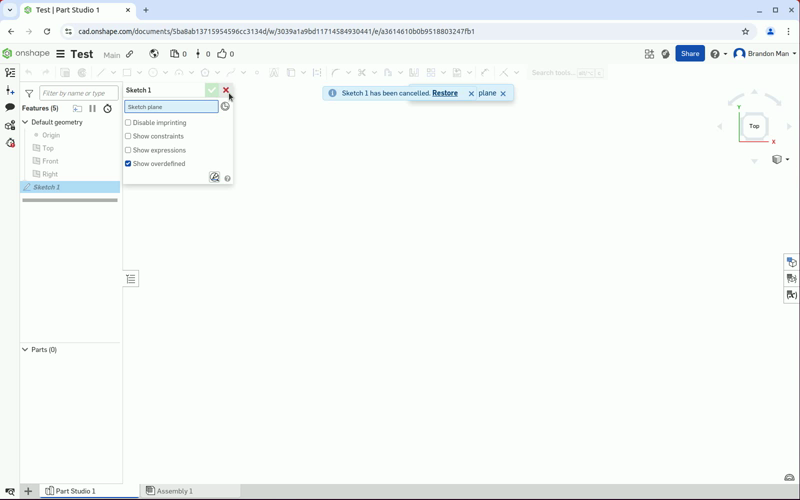
mouse_move(73, 150)
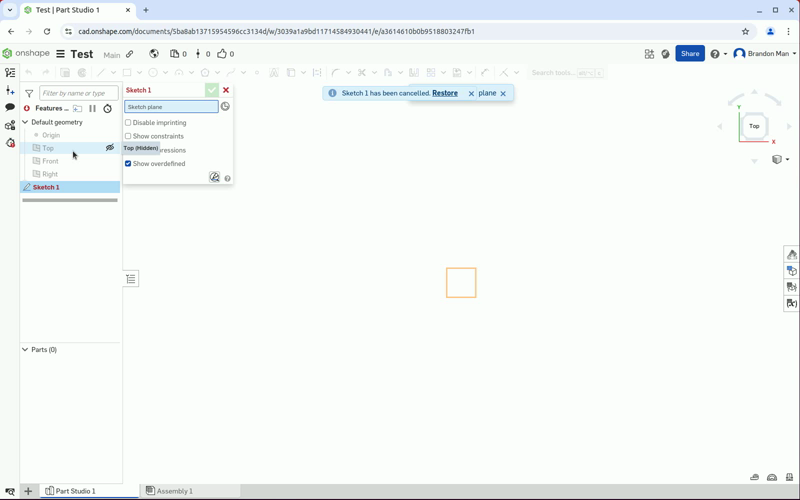
click(73, 150)
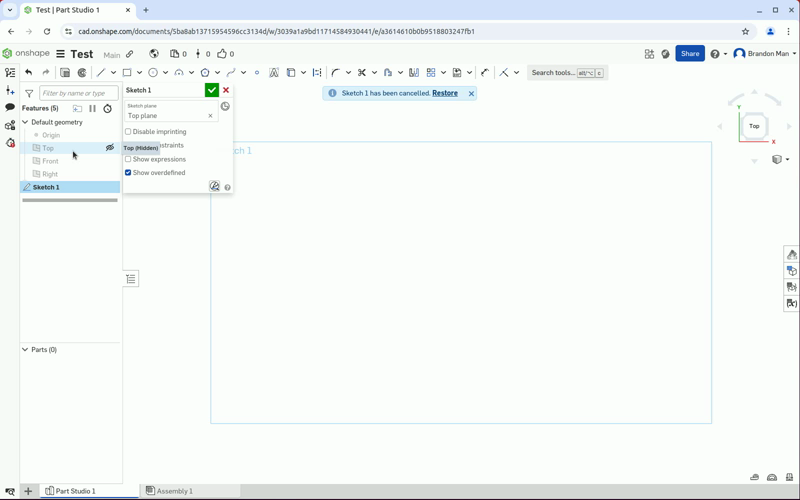
mouse_move(73, 352)
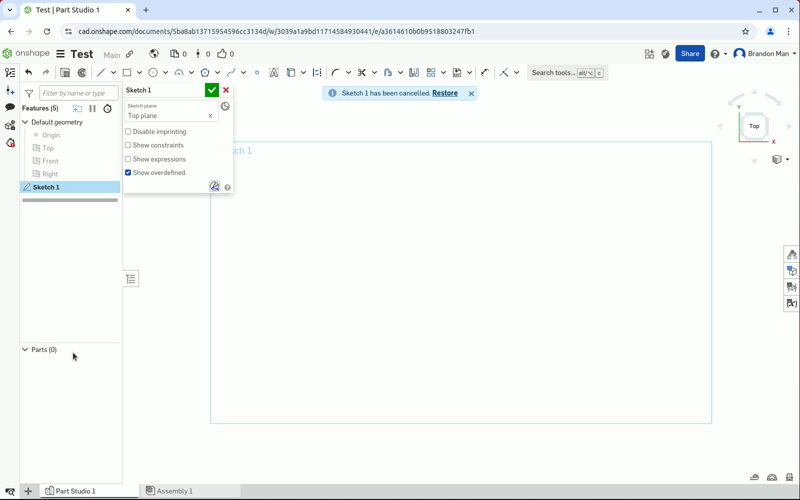
key(y)
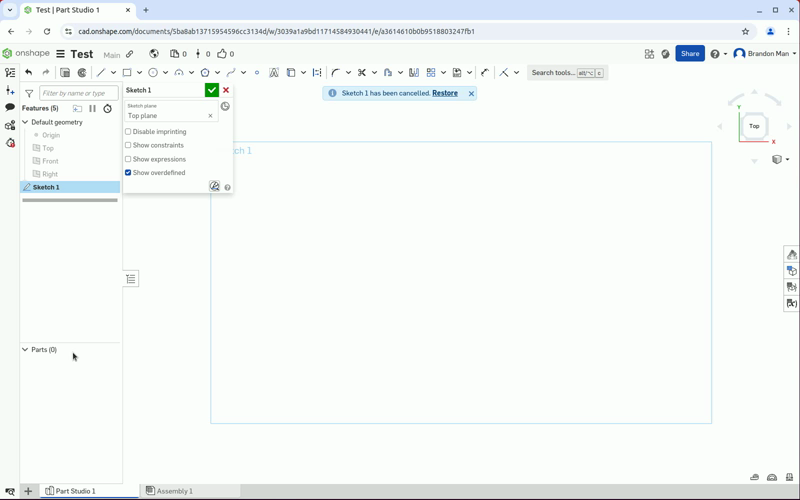
key(a)
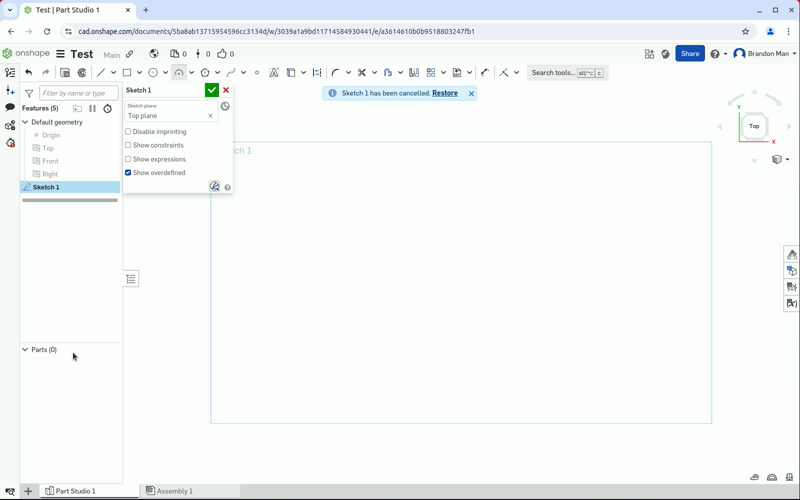
key_down(shift)
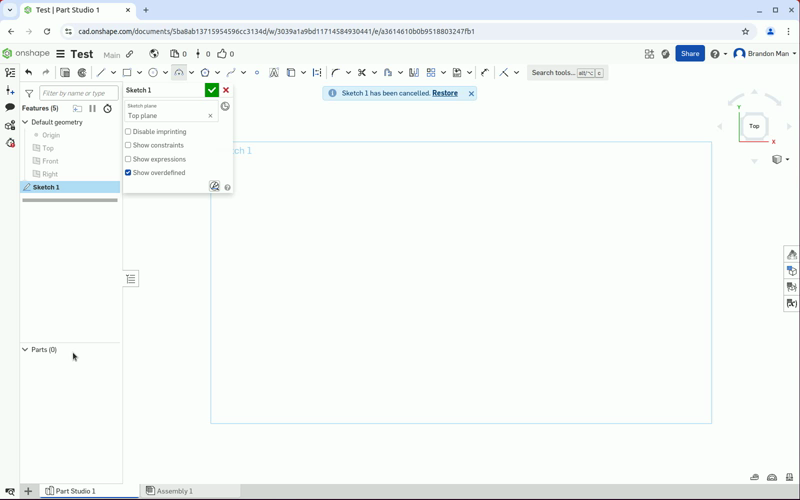
mouse_move(437, 298)
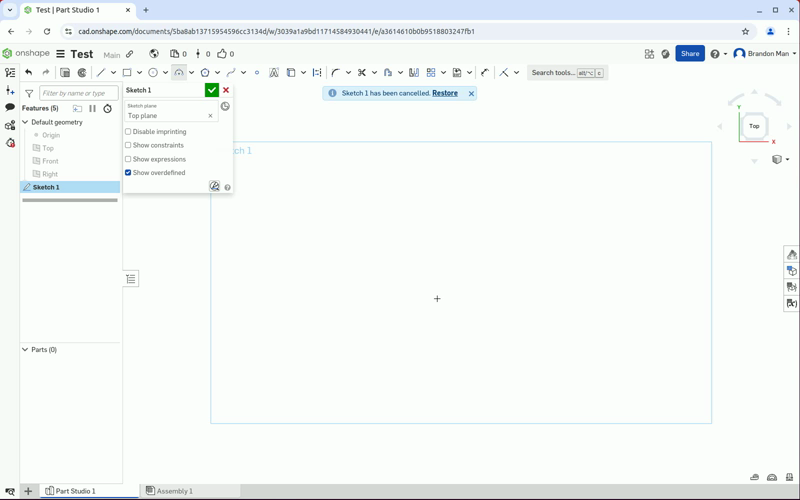
click(437, 298)
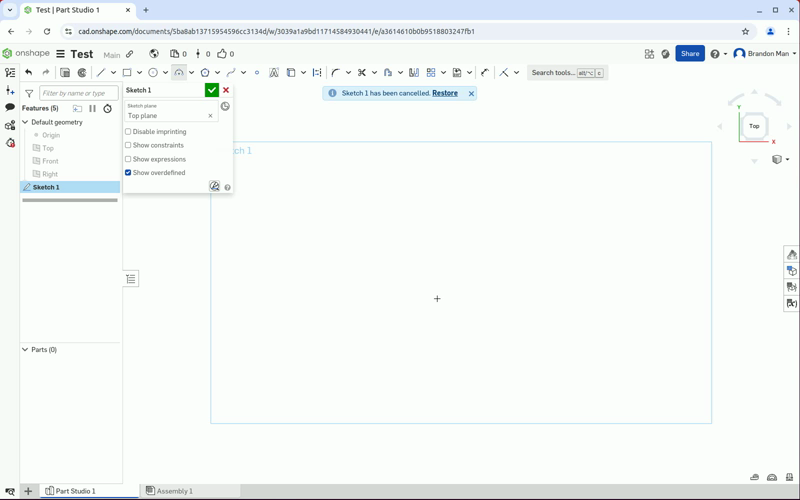
key_up(shift)
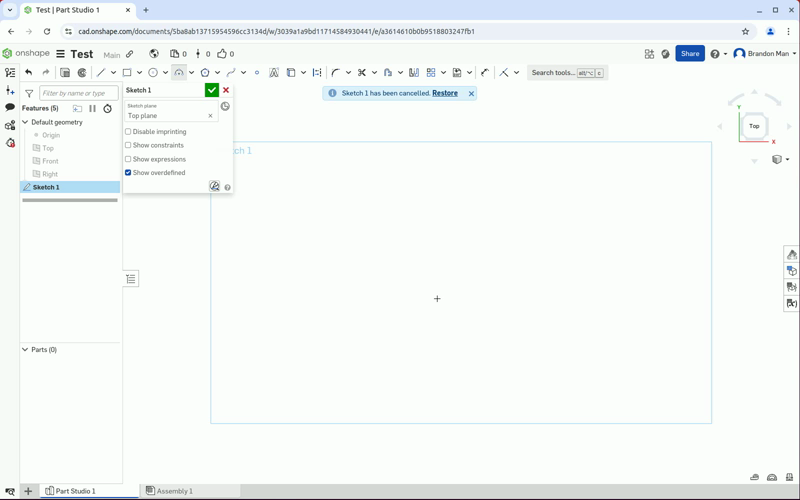
key_down(shift)
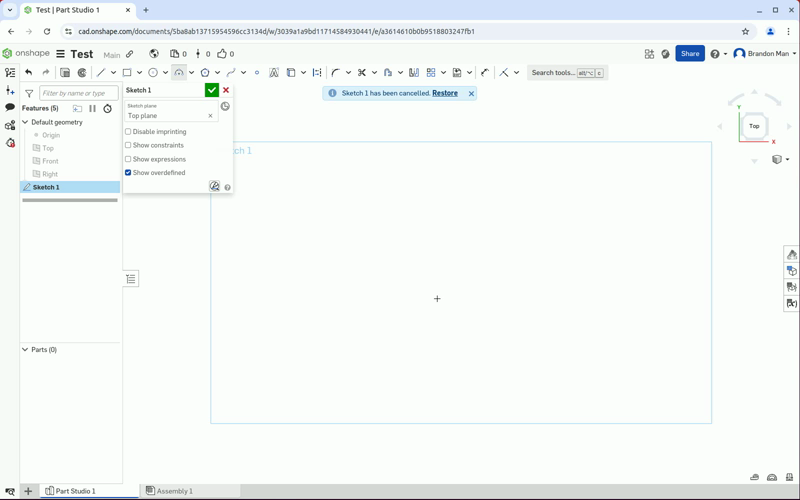
mouse_move(445, 306)
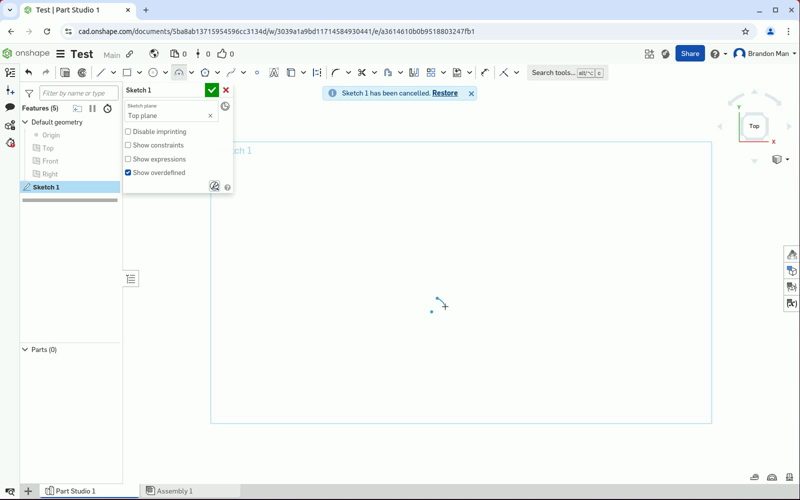
click(445, 306)
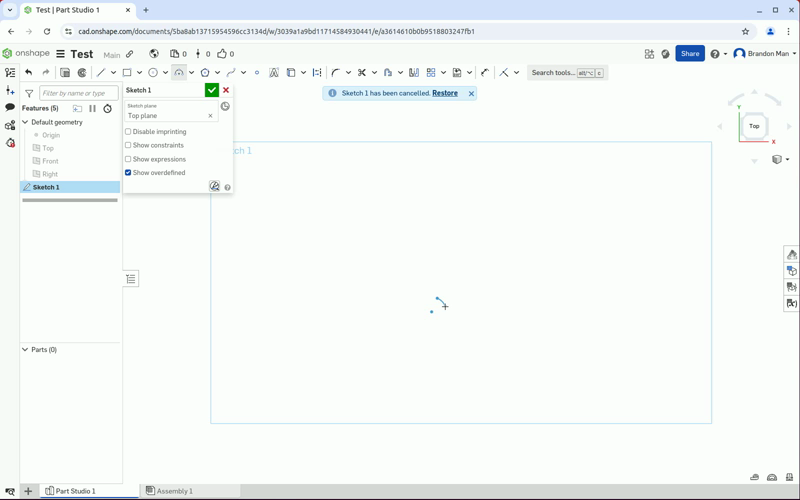
mouse_move(439, 303)
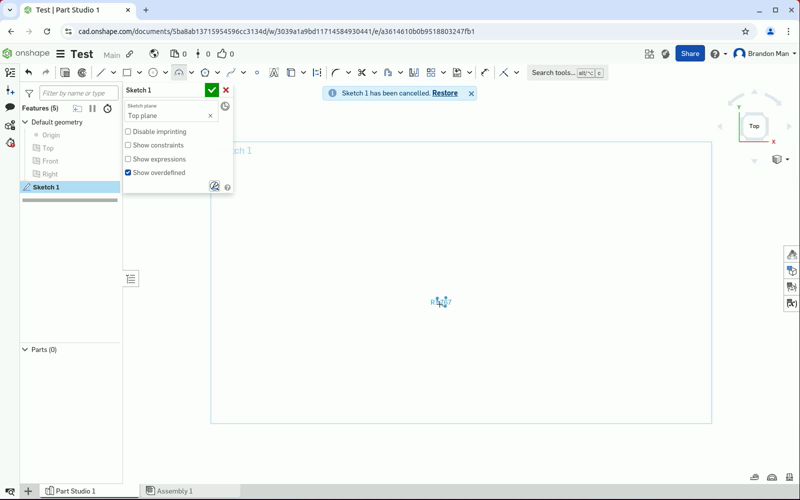
click(439, 303)
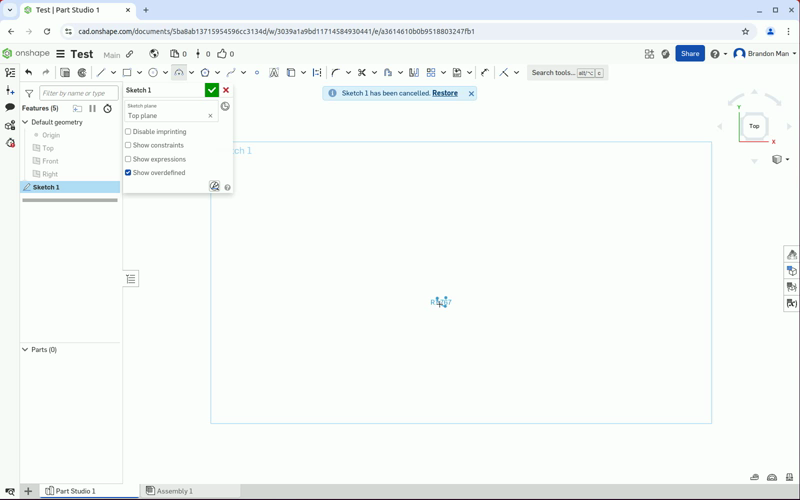
key_up(shift)
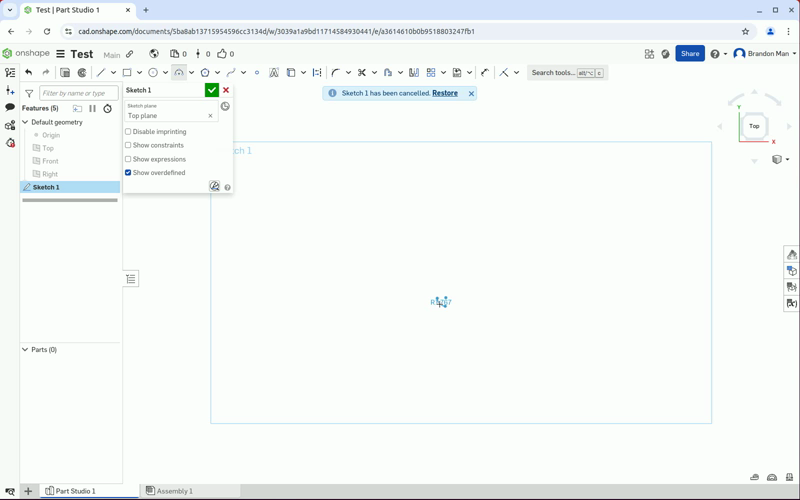
key(esc)
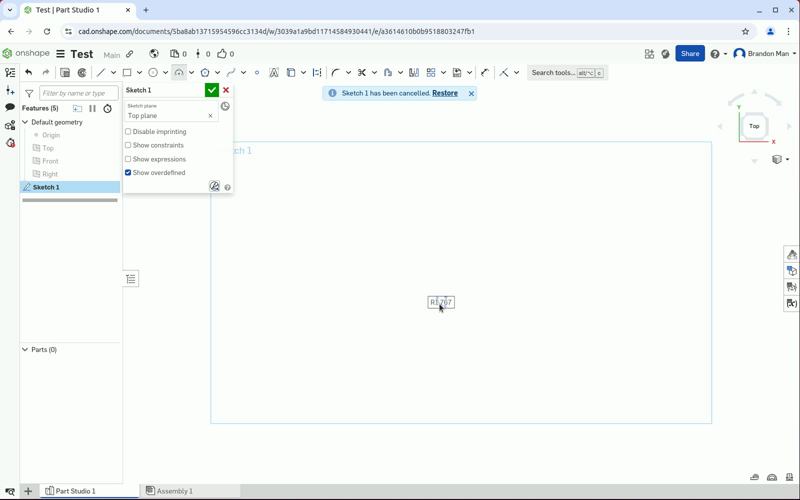
key(l)
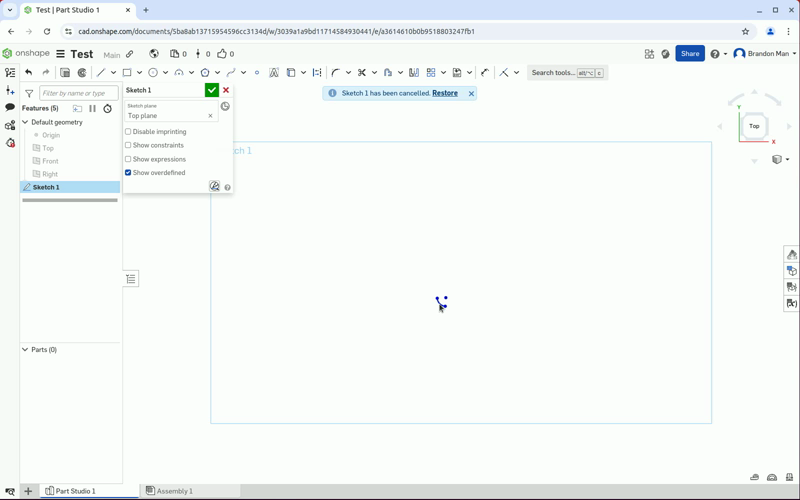
mouse_move(445, 306)
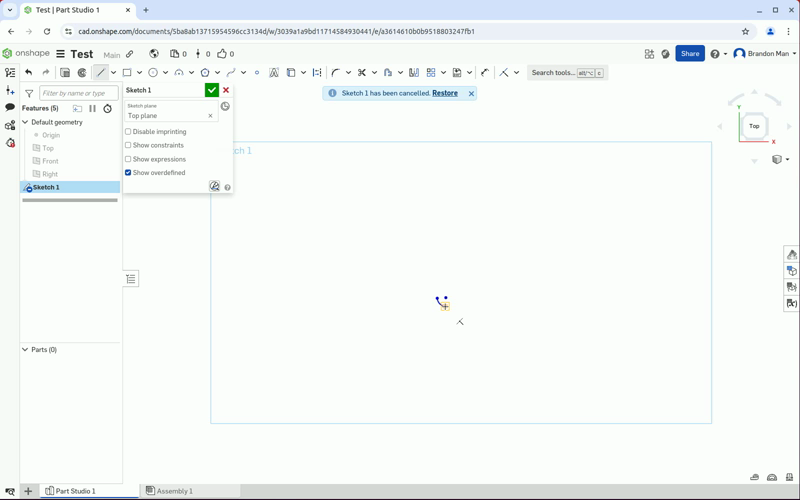
click(445, 306)
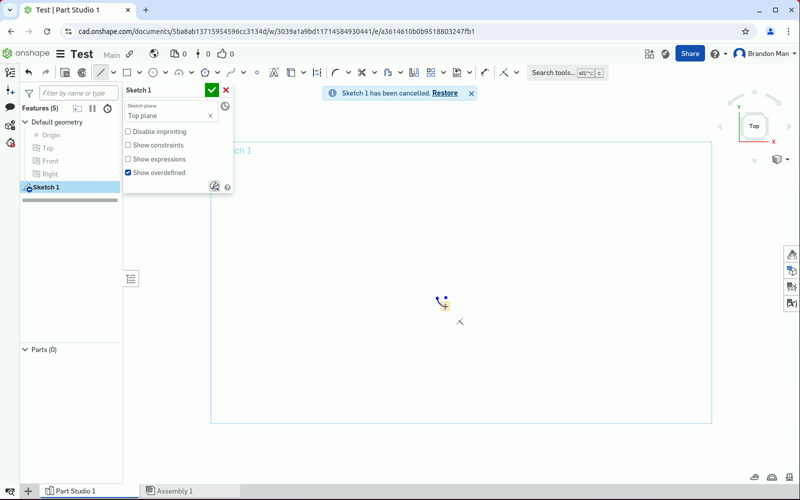
key_down(shift)
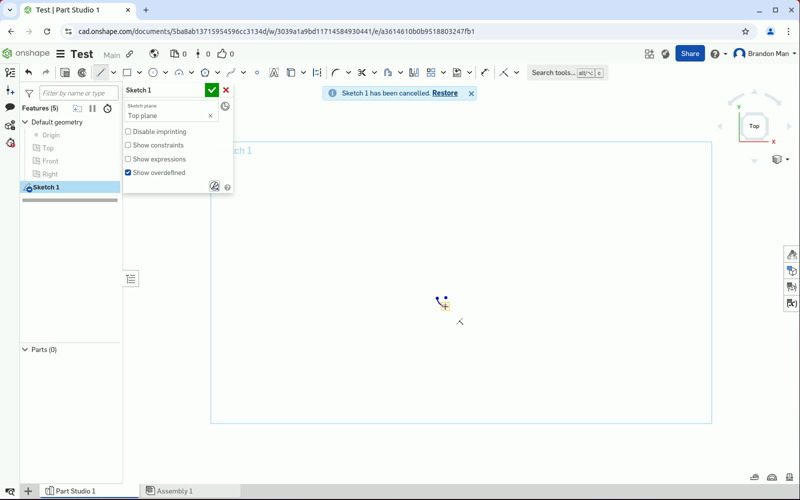
mouse_move(475, 306)
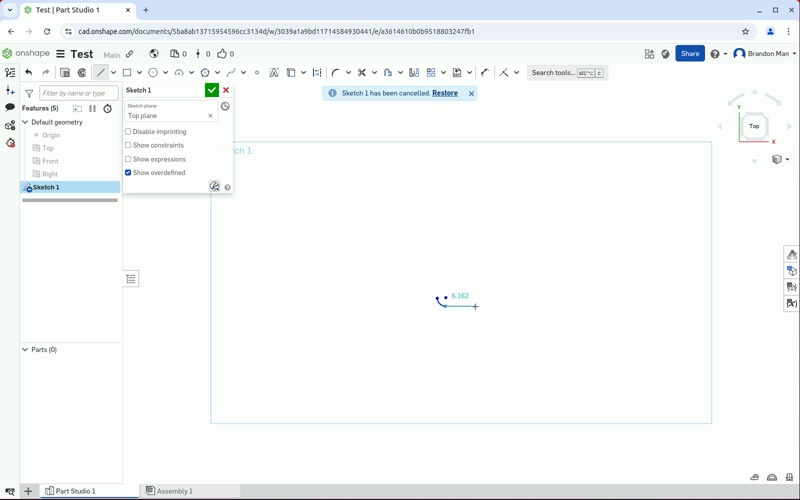
mouse_move(476, 306)
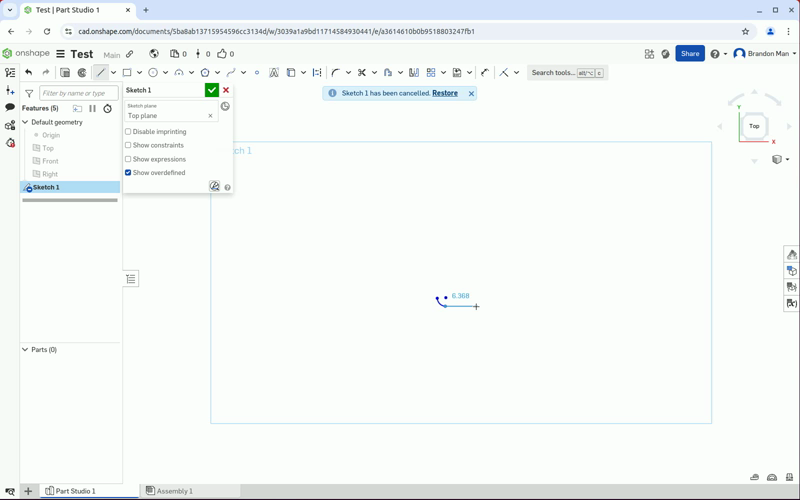
click(476, 306)
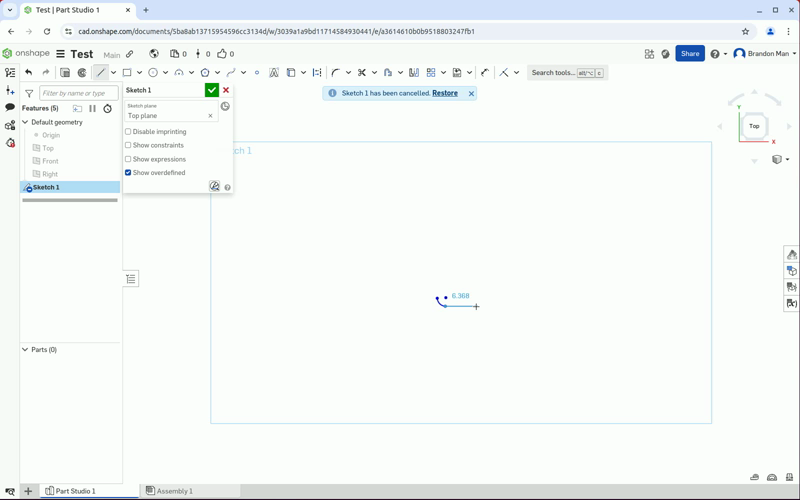
key_up(shift)
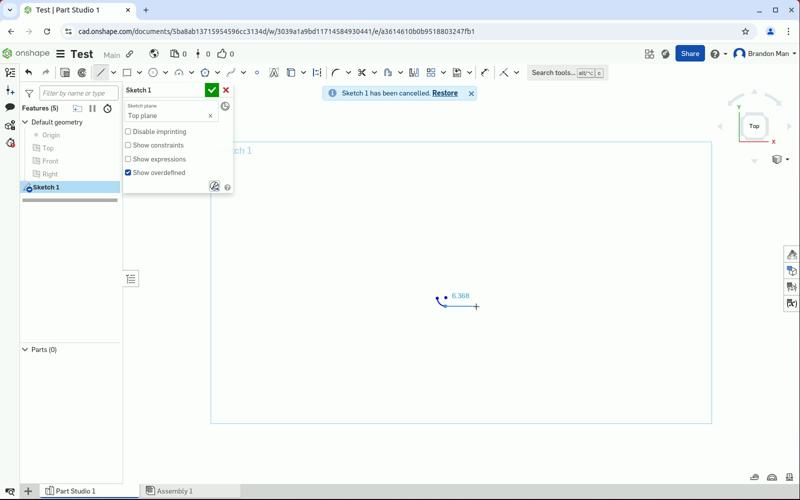
key(esc)
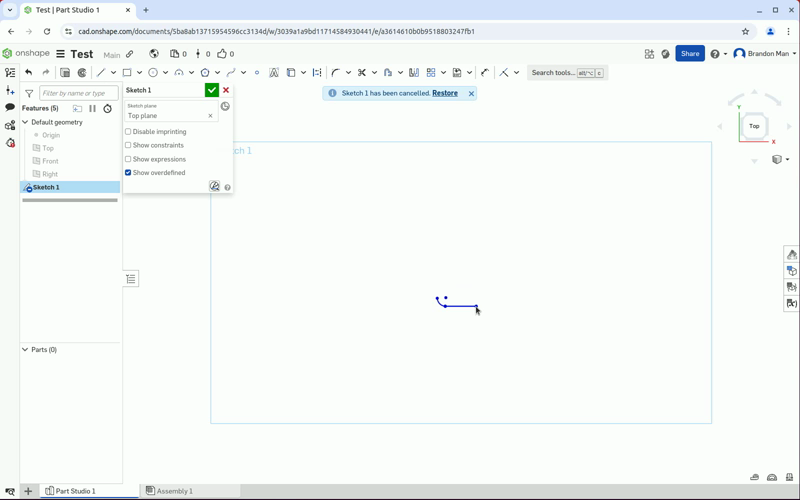
key(a)
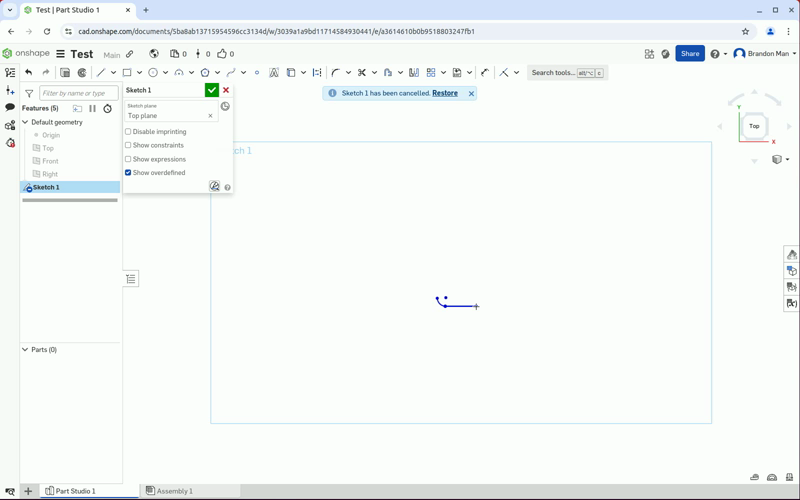
mouse_move(476, 306)
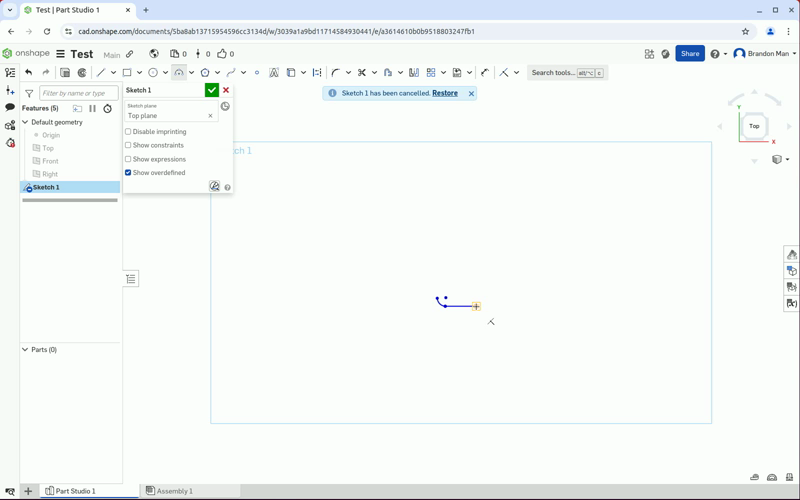
click(476, 306)
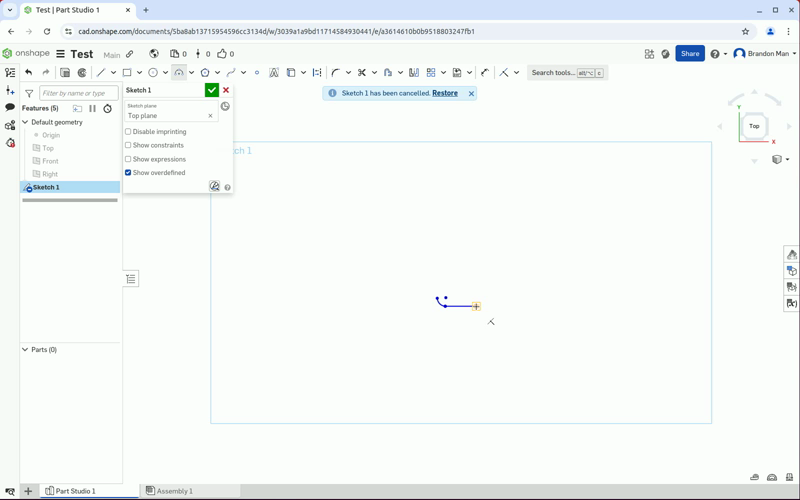
key_down(shift)
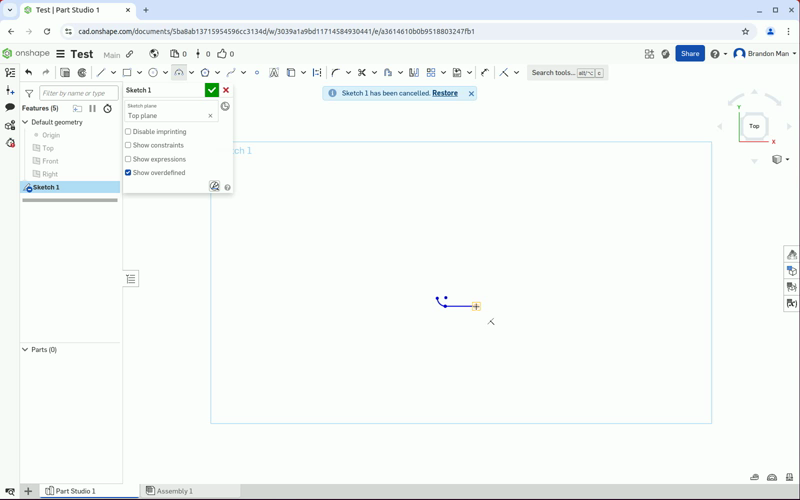
mouse_move(483, 298)
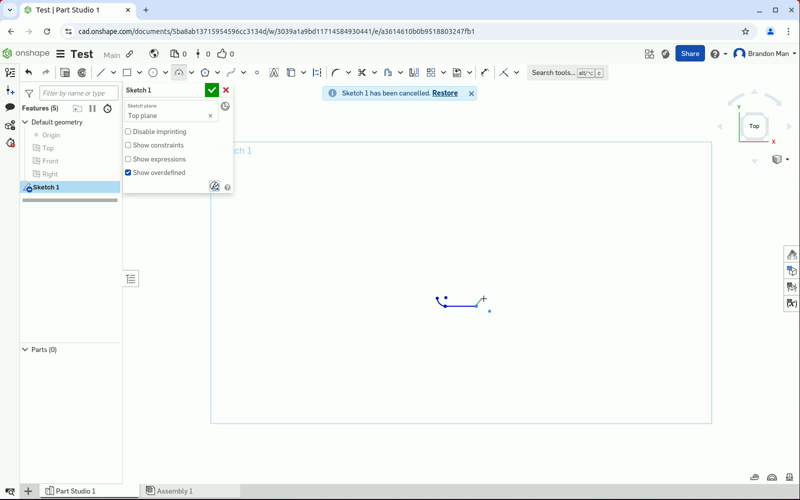
click(483, 298)
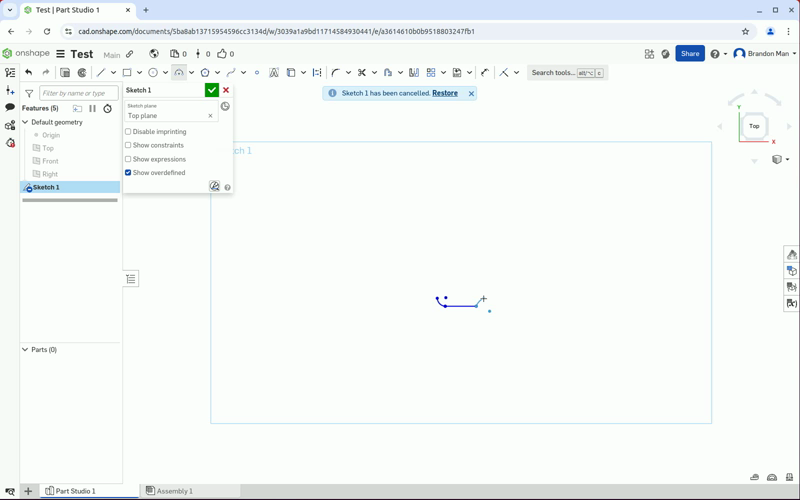
mouse_move(481, 303)
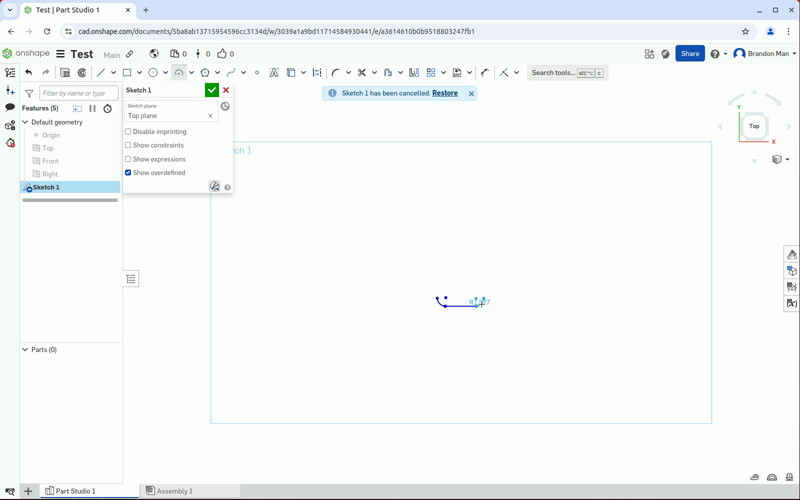
click(481, 303)
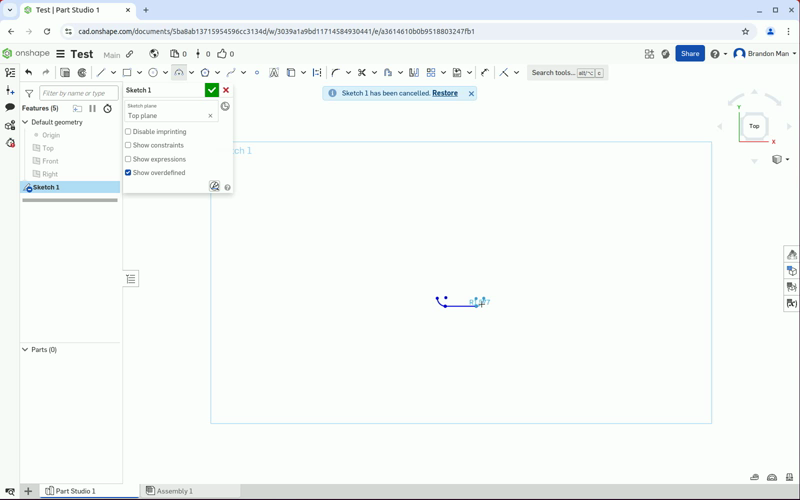
key_up(shift)
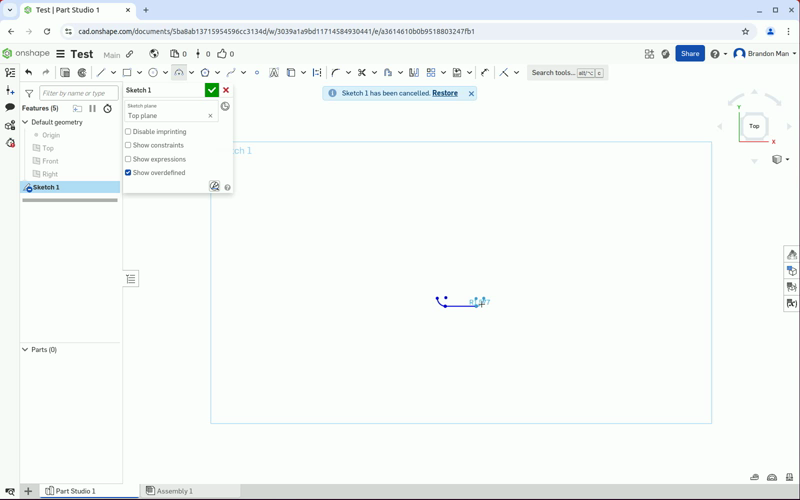
key(esc)
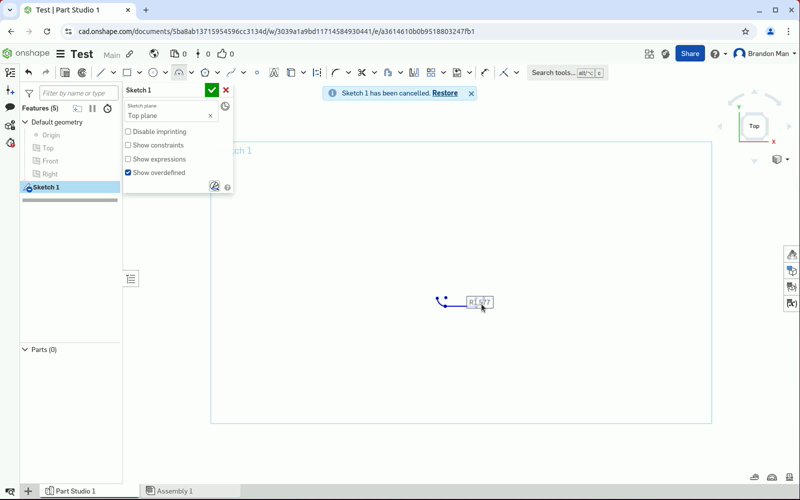
key(l)
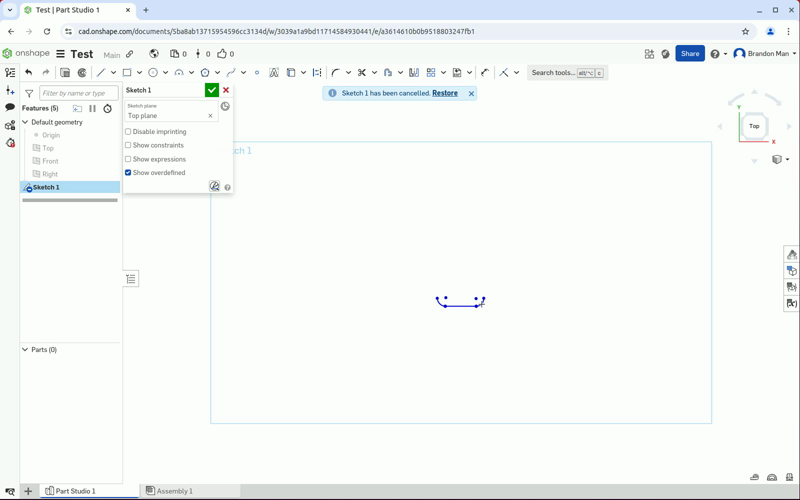
mouse_move(483, 298)
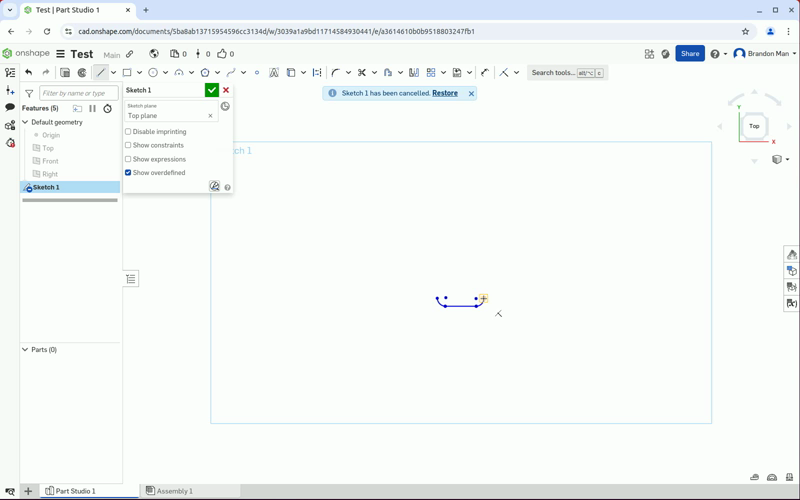
click(483, 298)
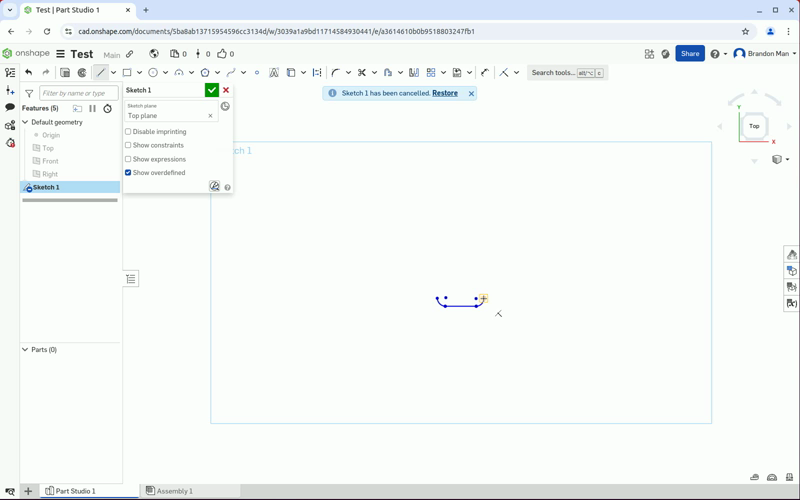
key_down(shift)
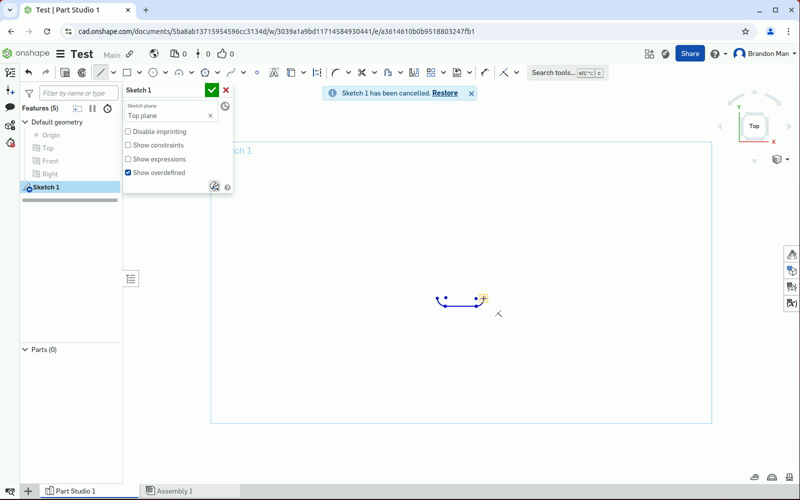
mouse_move(513, 298)
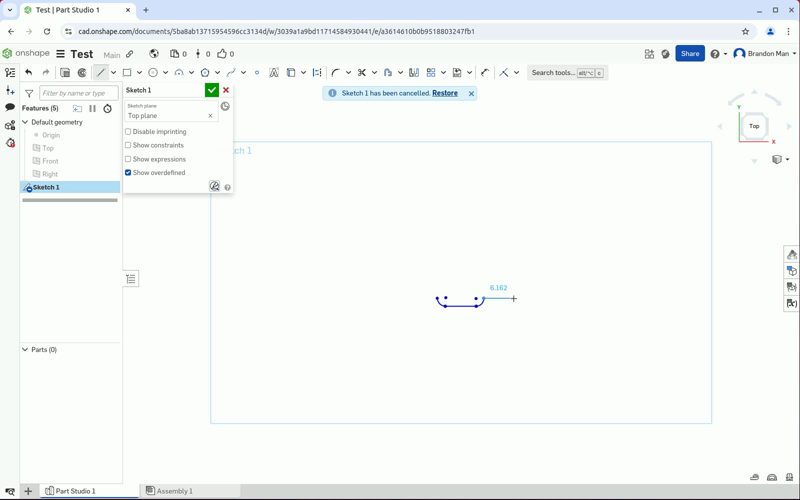
mouse_move(483, 267)
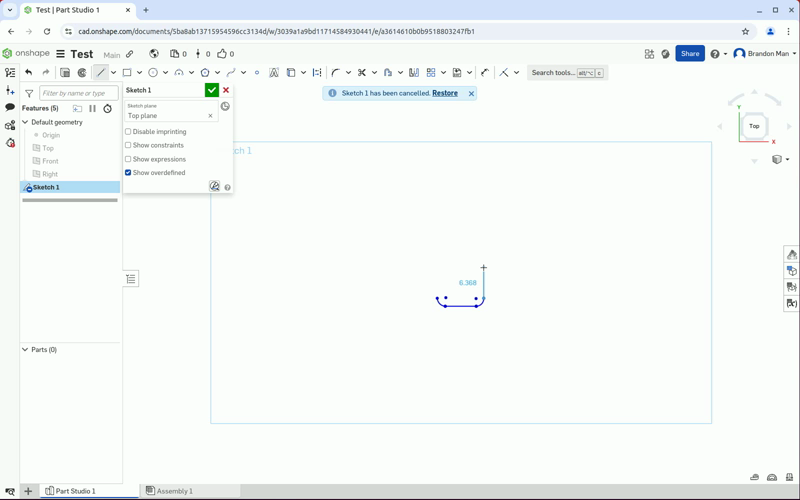
click(483, 267)
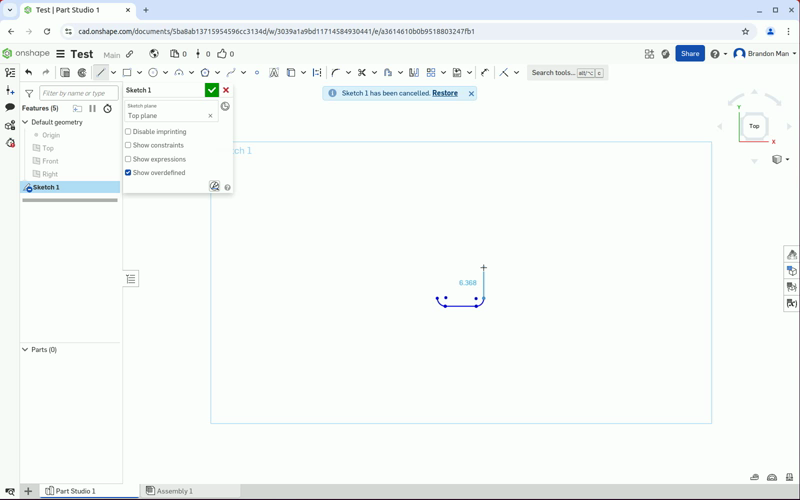
key_up(shift)
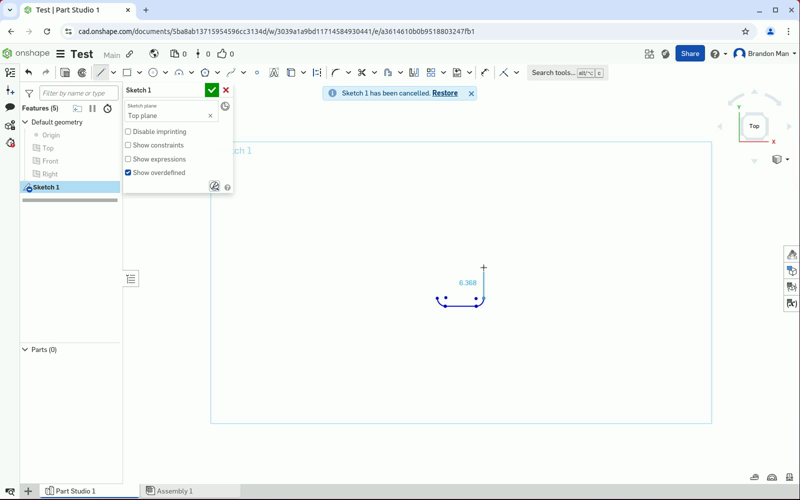
key(esc)
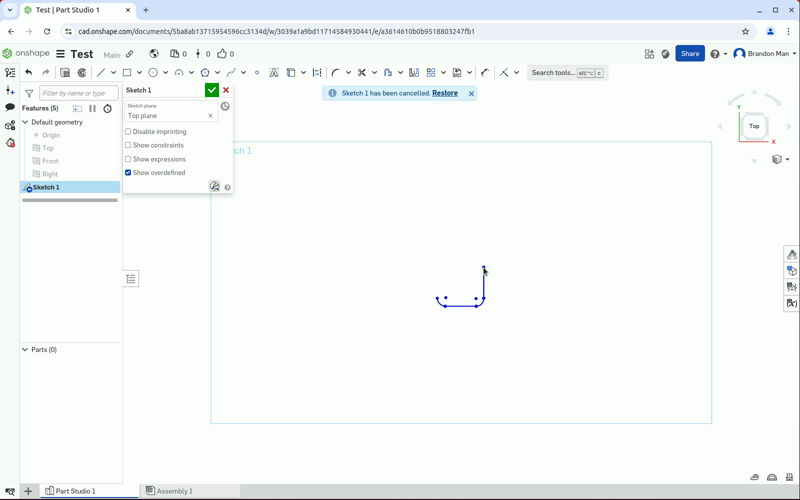
key(a)
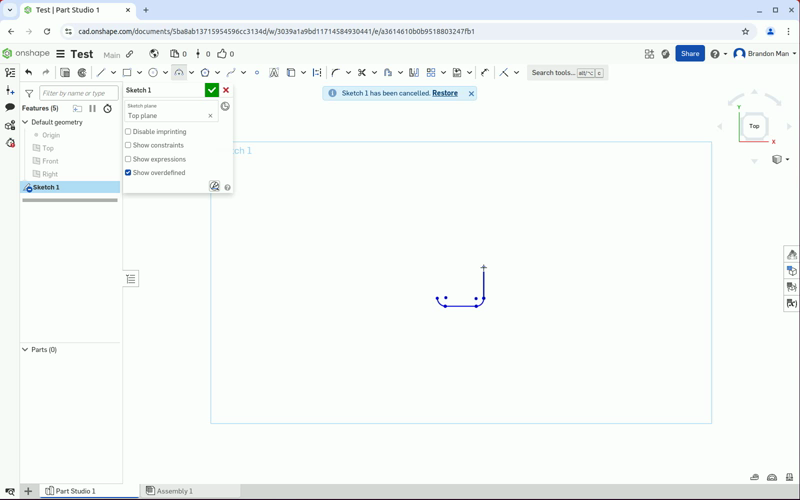
mouse_move(483, 267)
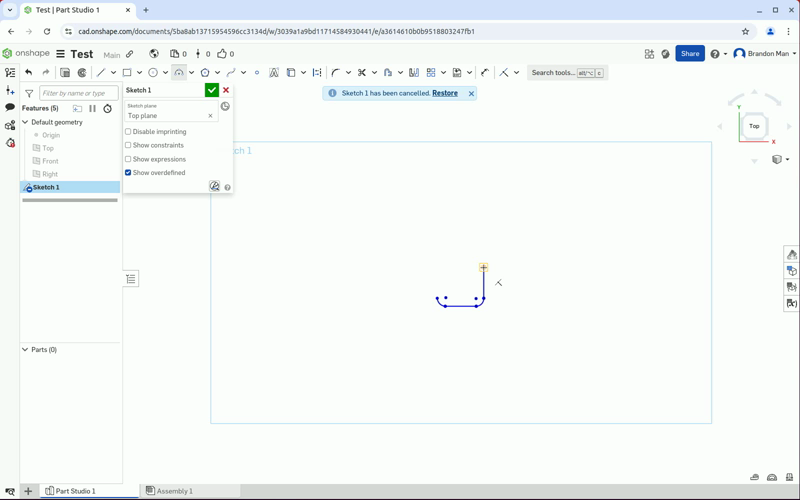
click(483, 267)
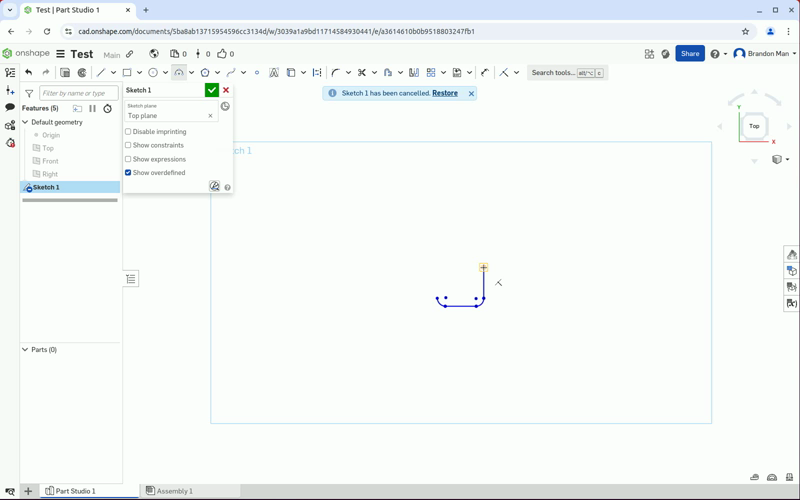
key_down(shift)
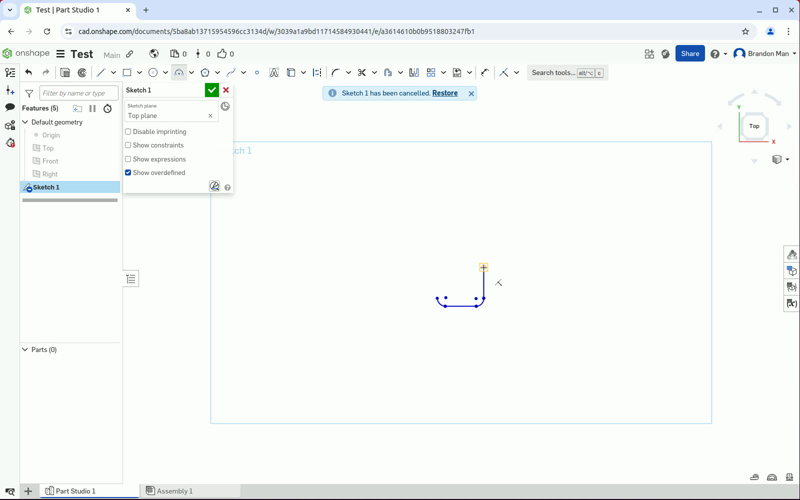
mouse_move(476, 259)
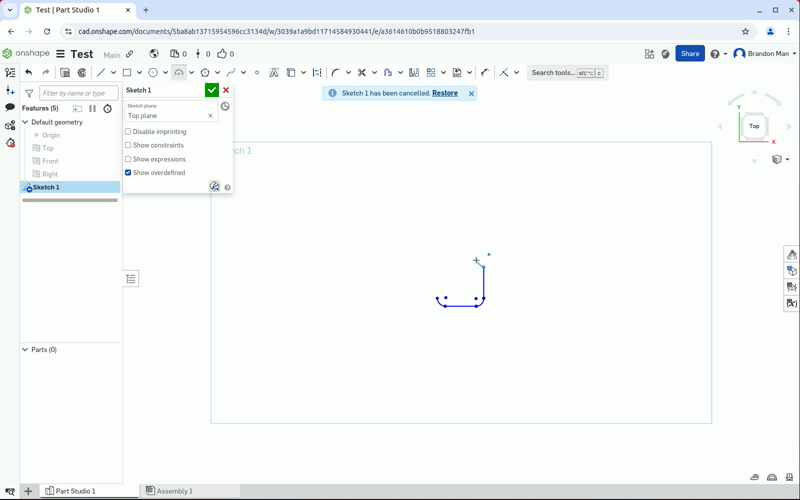
click(476, 259)
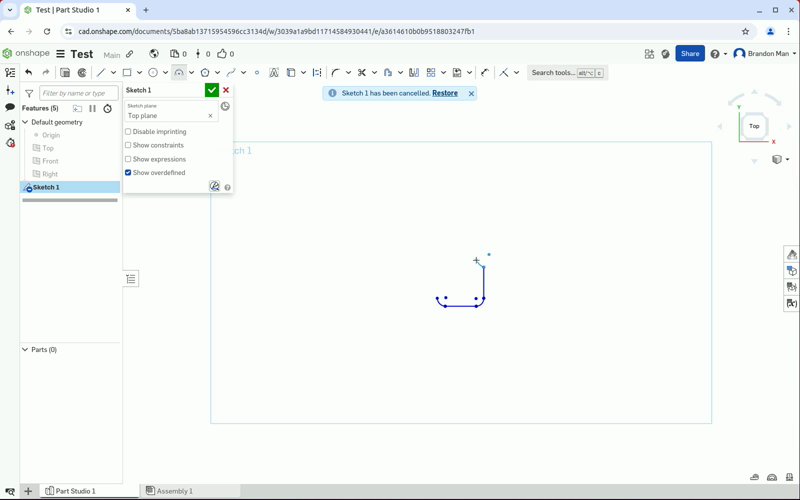
mouse_move(481, 261)
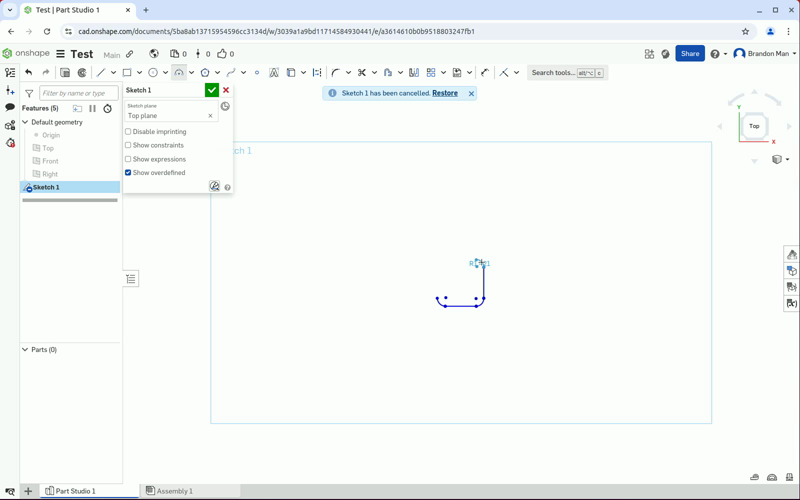
click(481, 261)
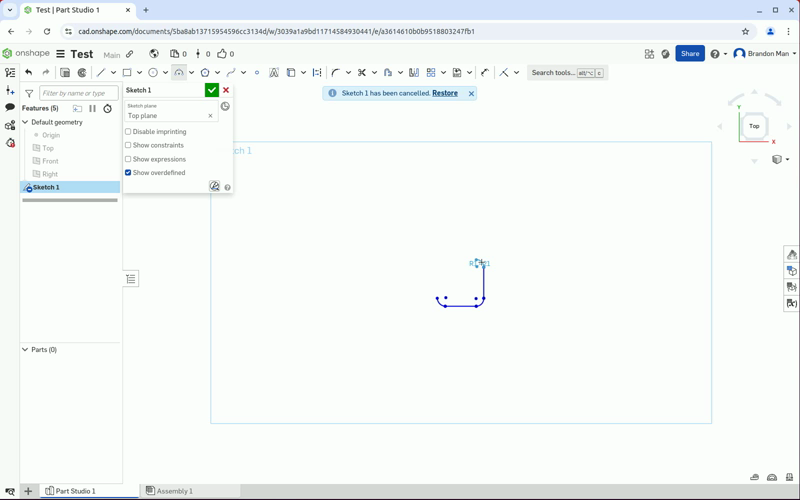
key_up(shift)
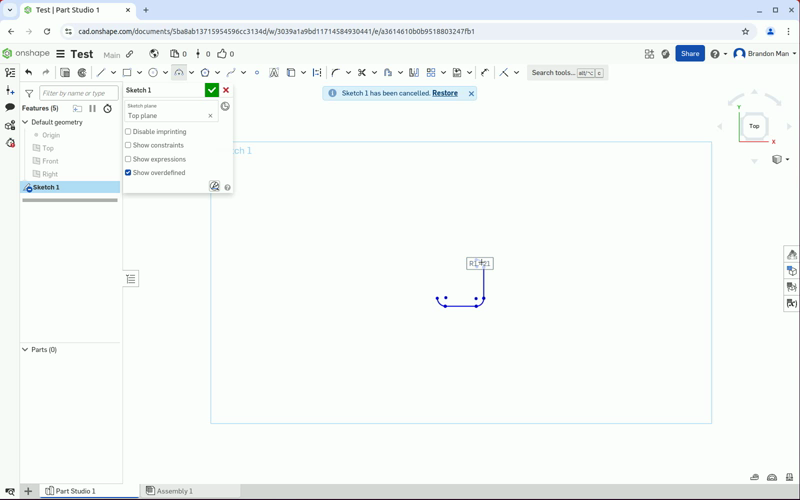
key(esc)
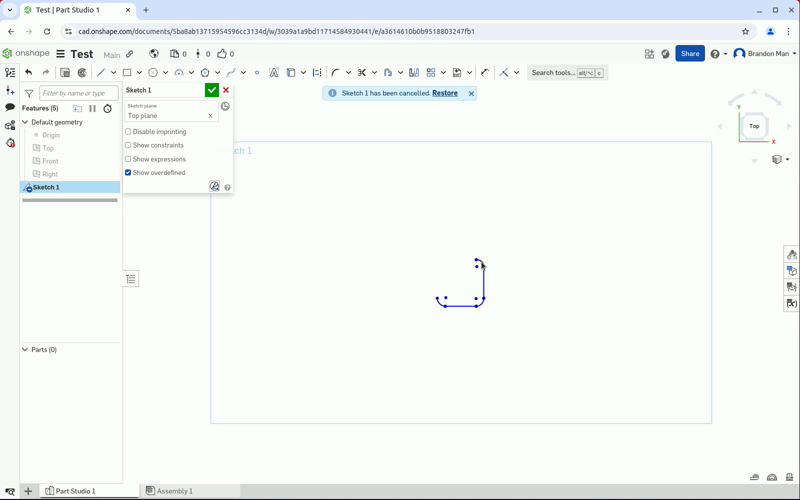
key(l)
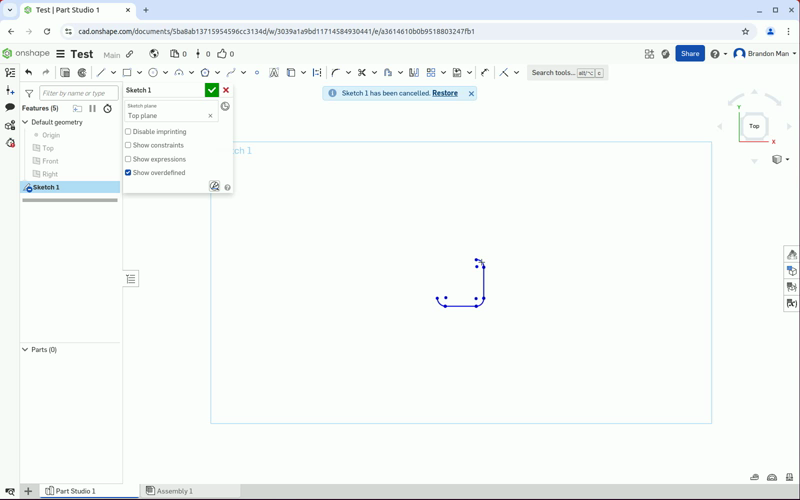
mouse_move(476, 259)
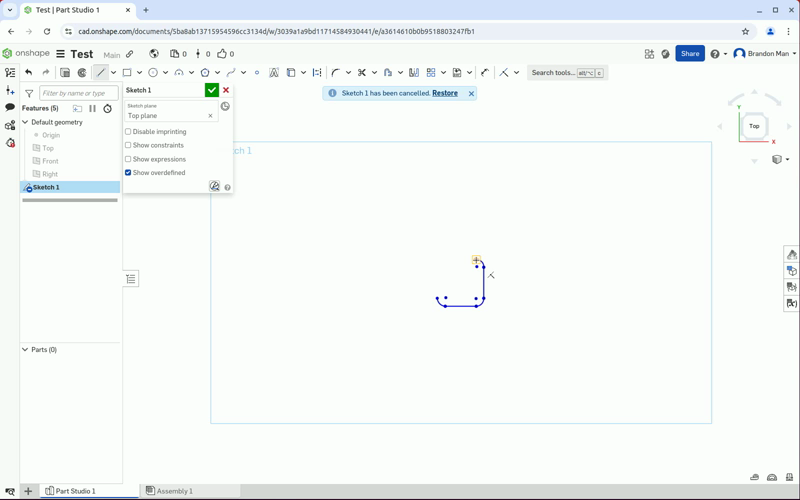
click(476, 259)
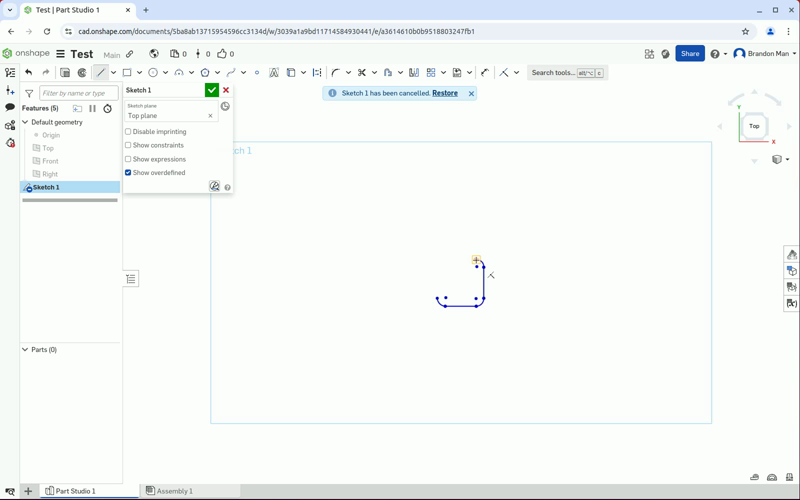
key_down(shift)
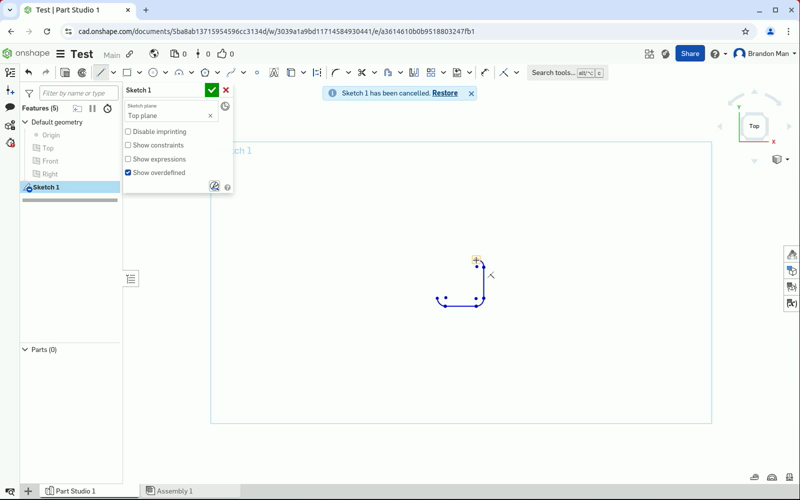
mouse_move(506, 259)
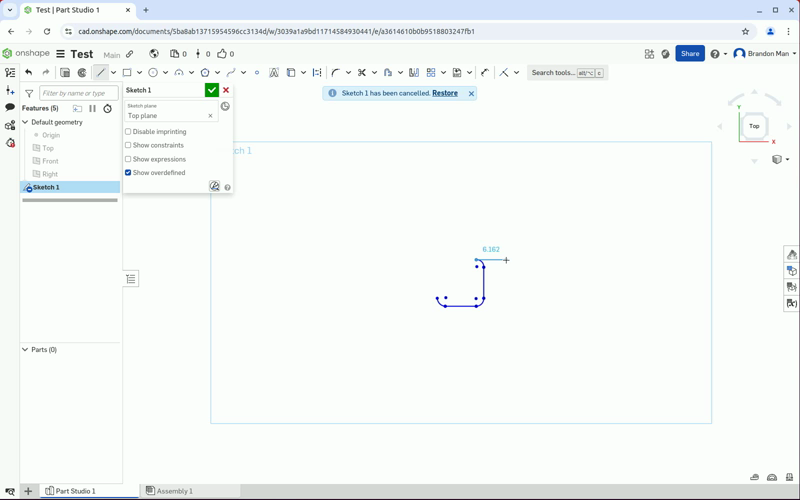
mouse_move(445, 259)
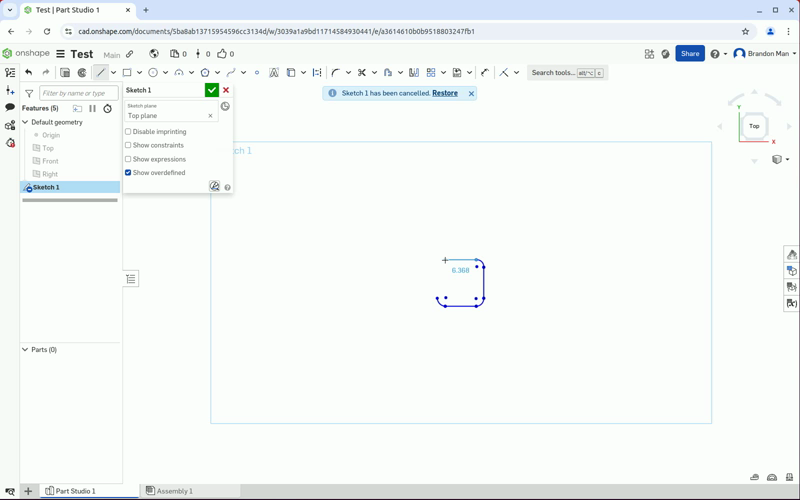
click(445, 259)
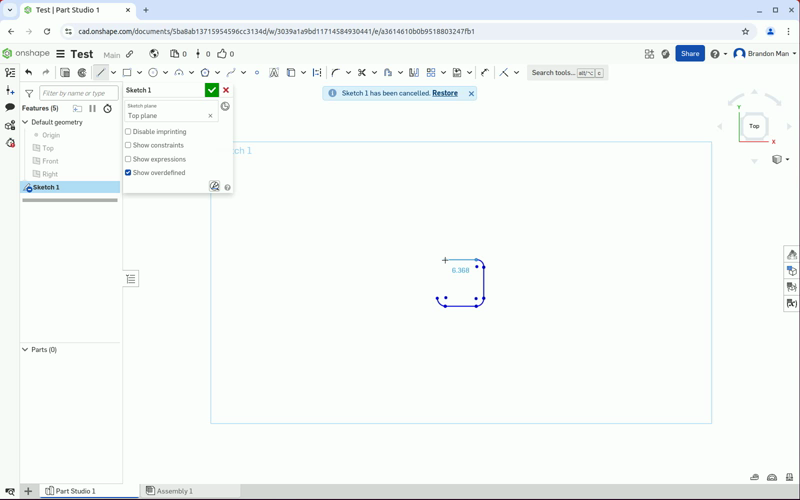
key_up(shift)
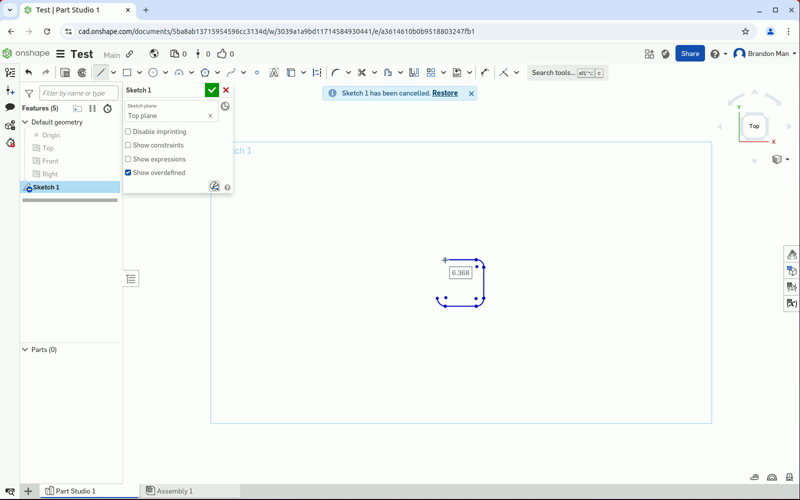
key(esc)
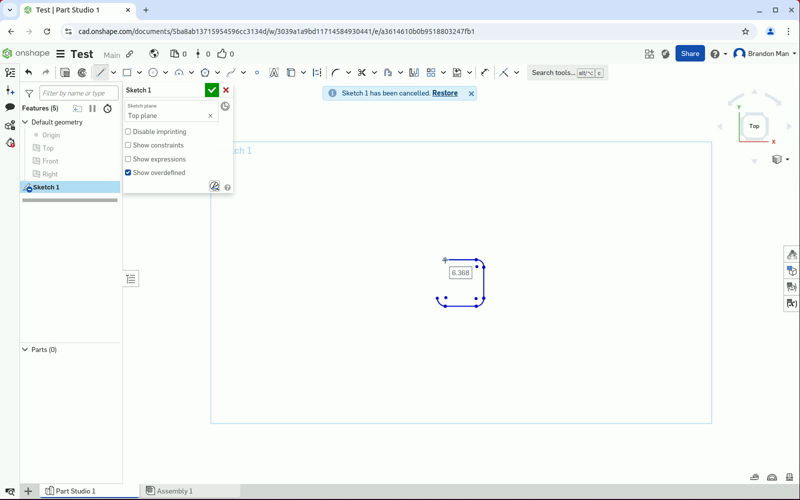
key(a)
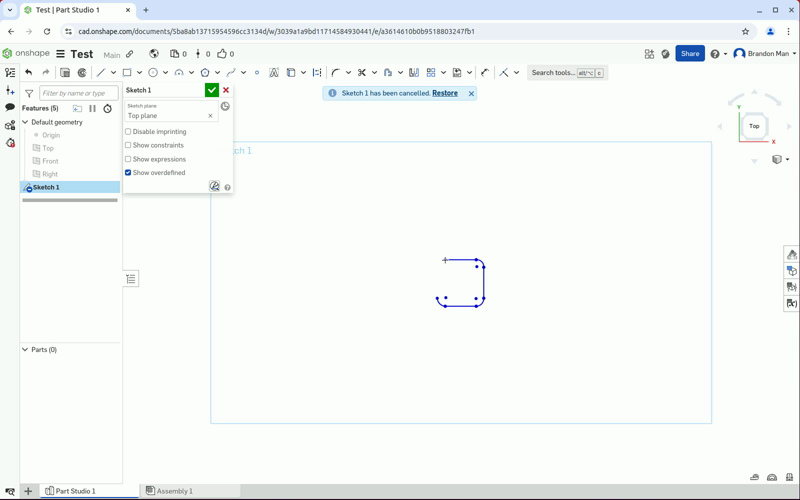
mouse_move(445, 259)
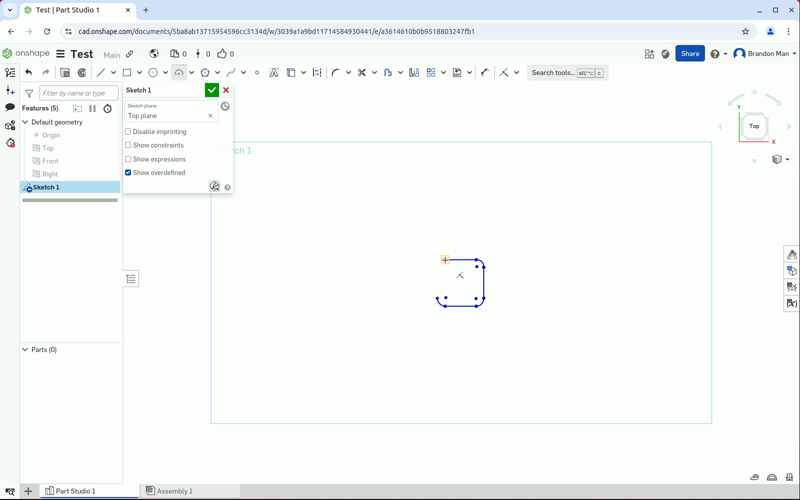
click(445, 259)
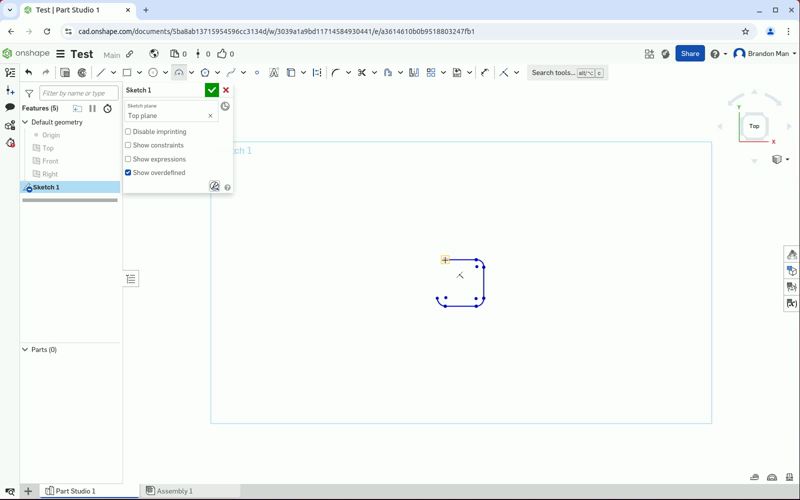
key_down(shift)
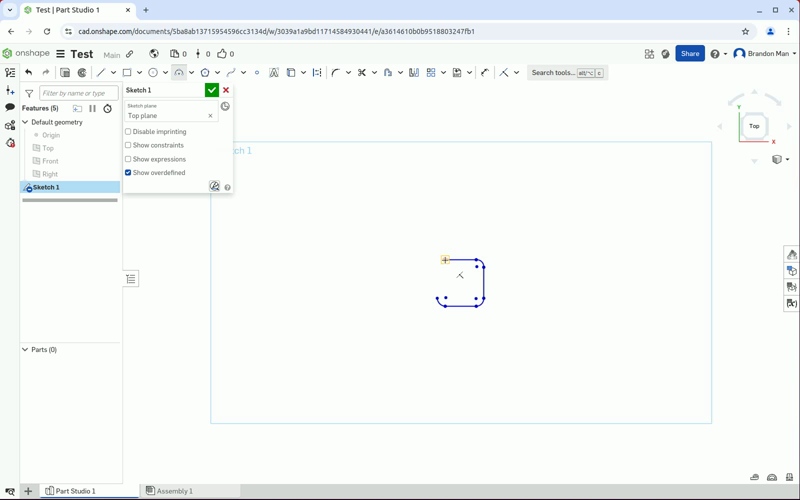
mouse_move(437, 267)
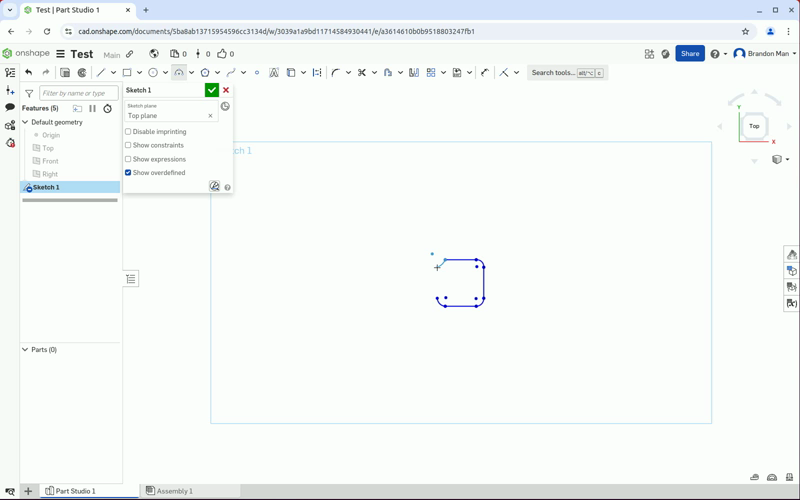
click(437, 267)
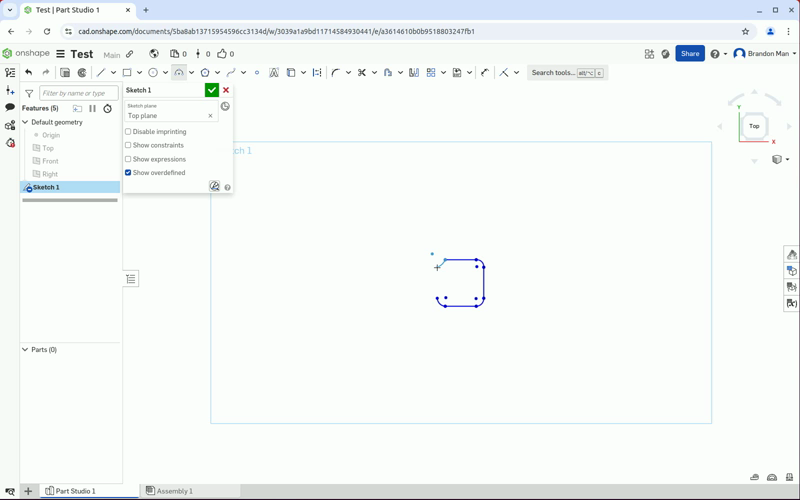
mouse_move(439, 261)
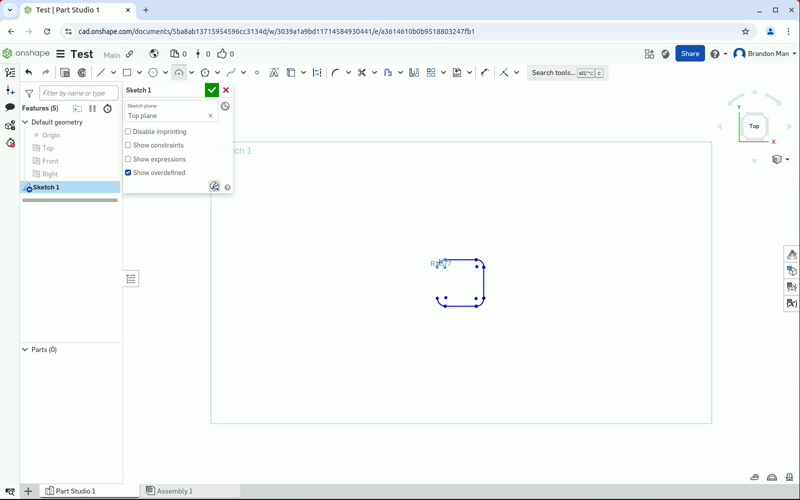
click(439, 261)
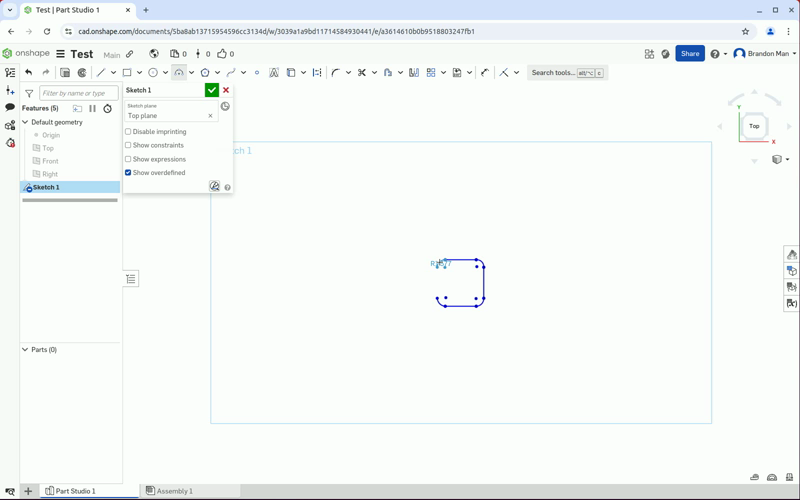
key_up(shift)
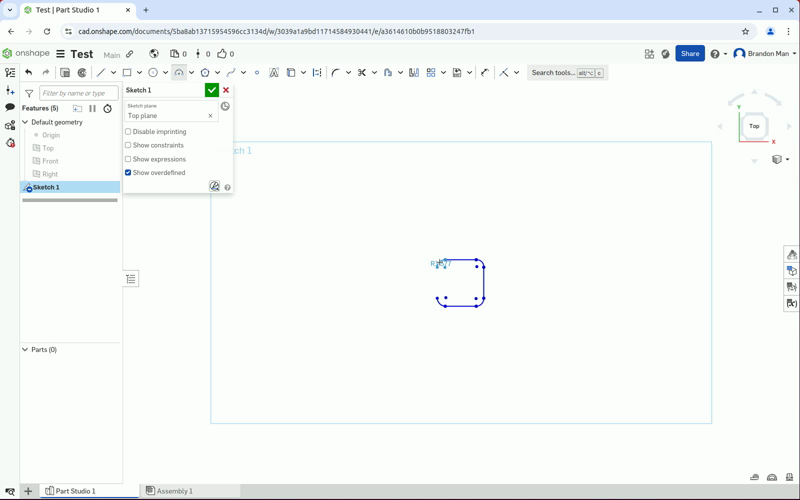
key(esc)
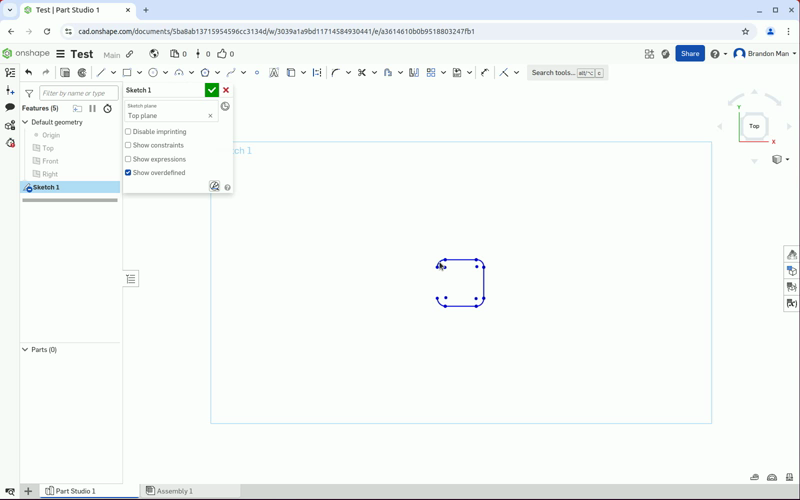
key(l)
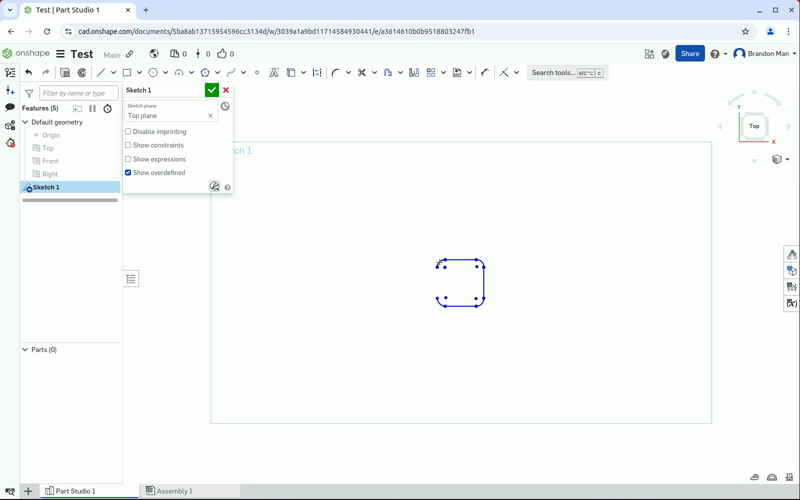
mouse_move(437, 267)
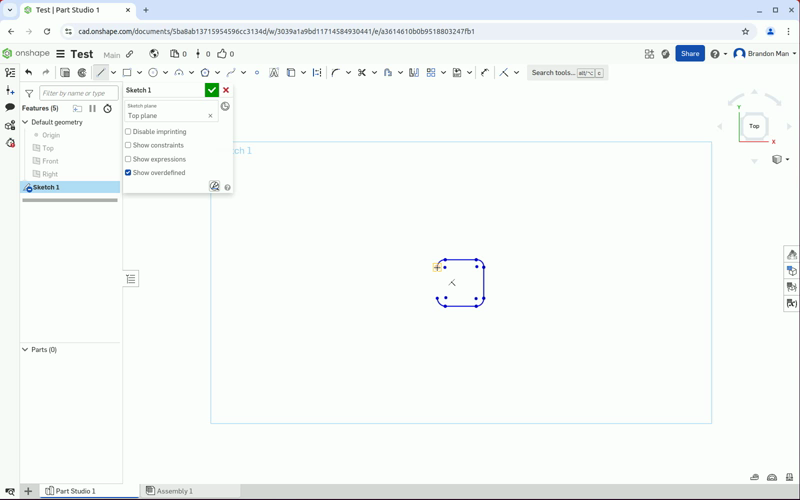
click(437, 267)
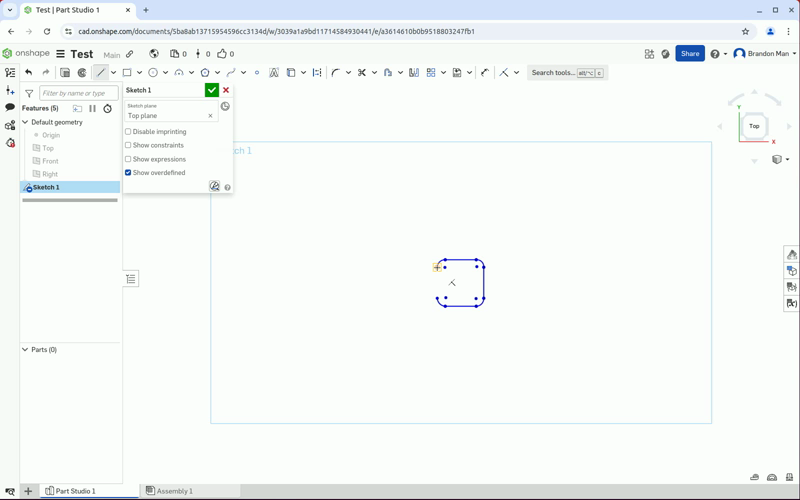
mouse_move(467, 267)
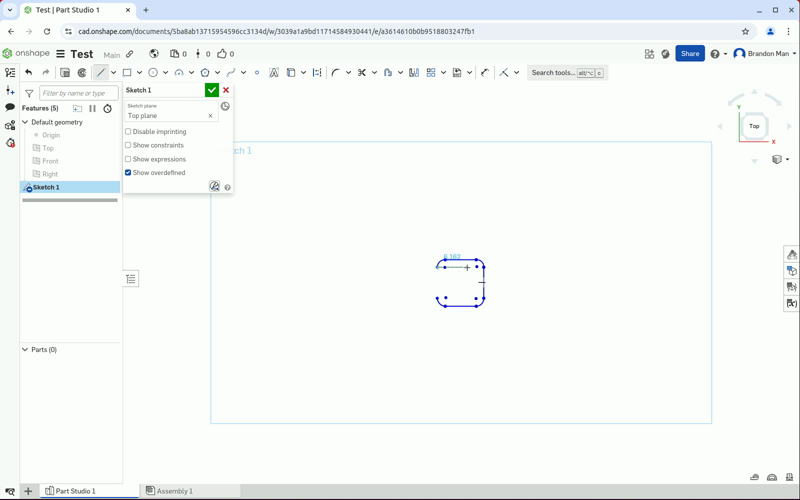
key_down(shift)
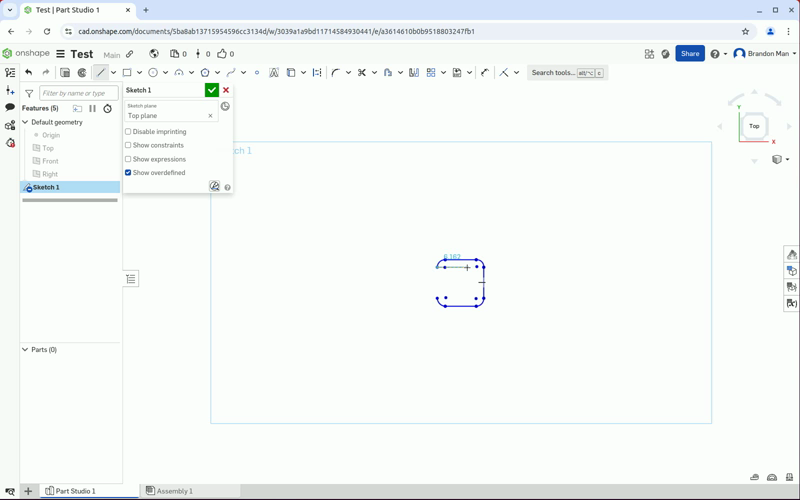
mouse_move(437, 298)
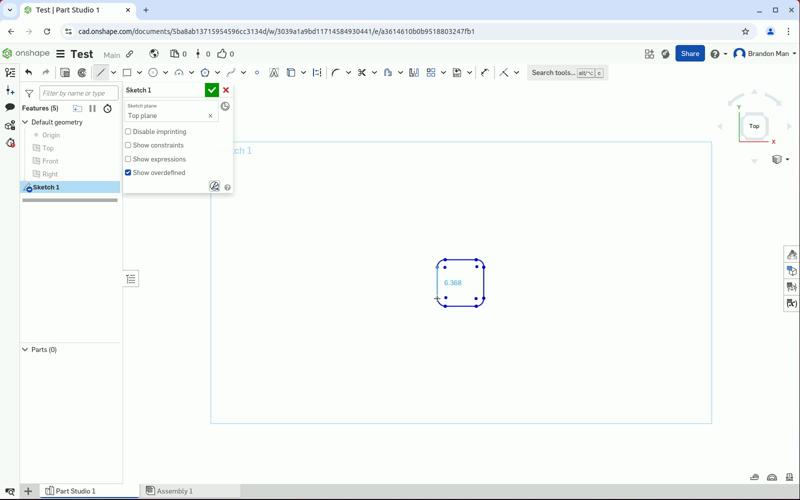
key_up(shift)
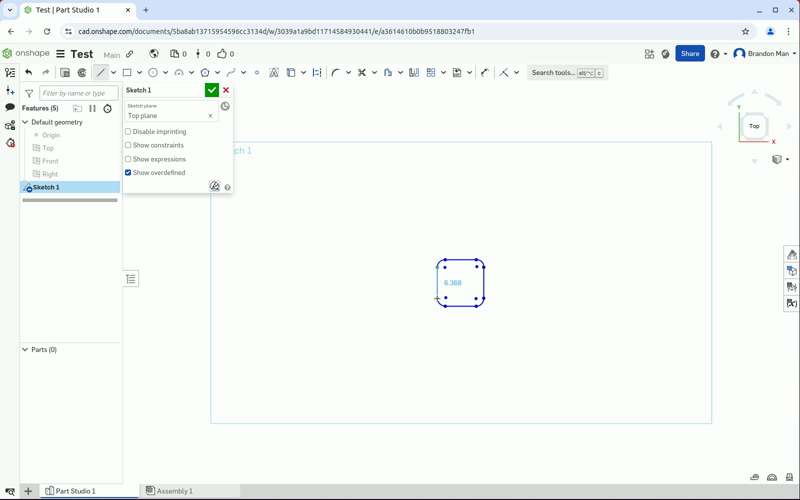
click(437, 298)
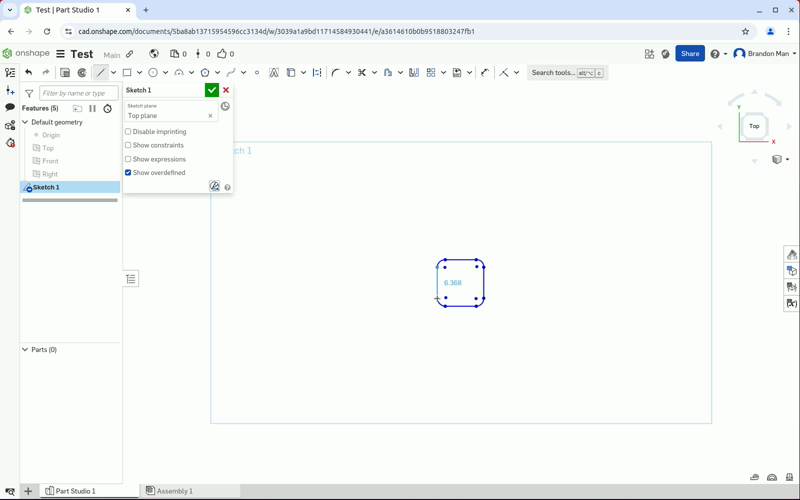
key(esc)
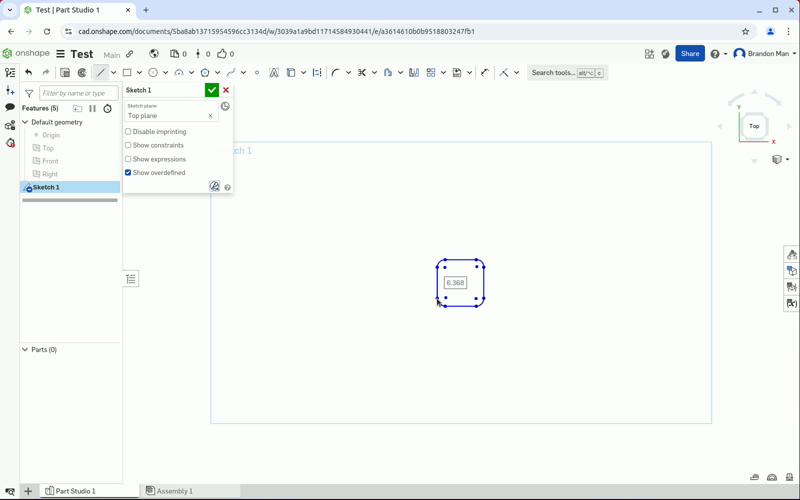
key(a)
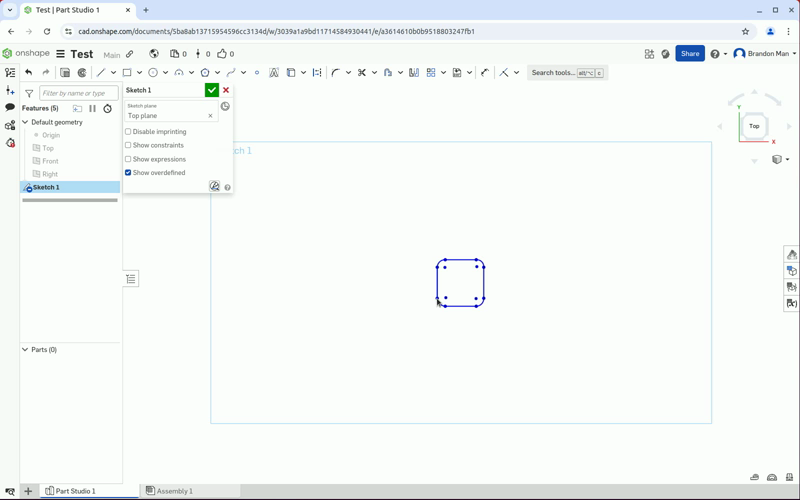
key_down(shift)
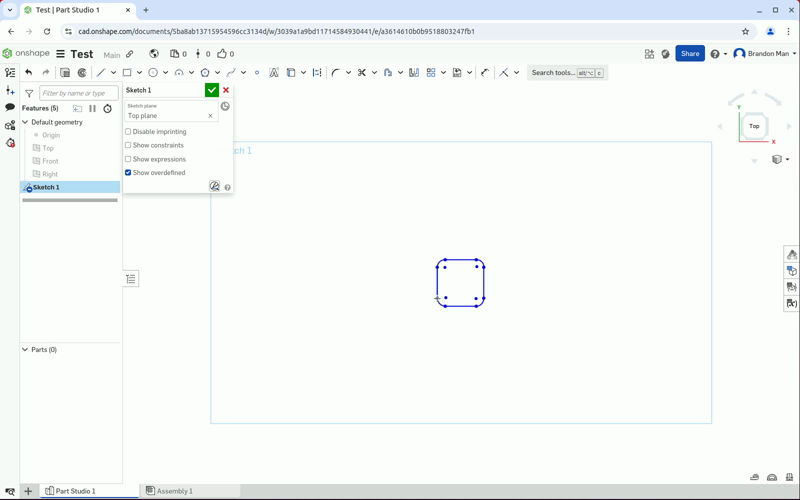
mouse_move(441, 298)
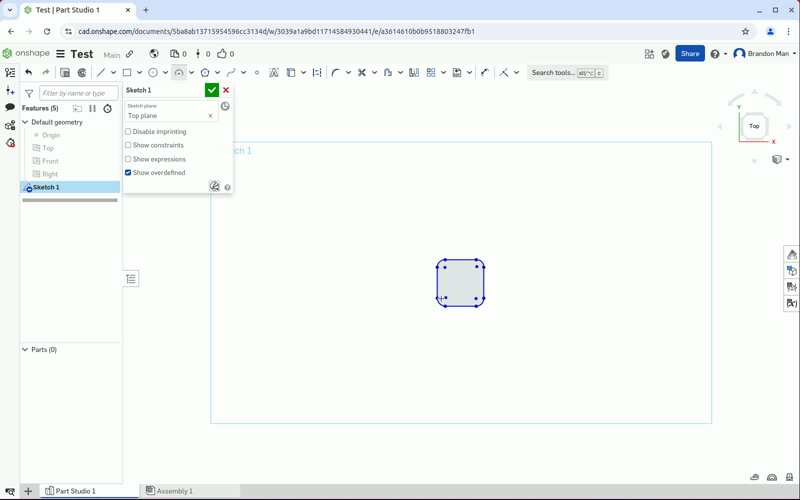
scroll(6)
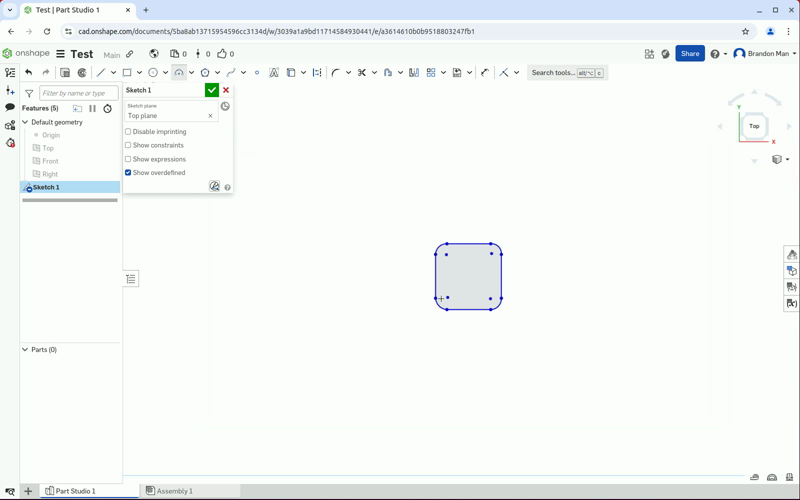
scroll(6)
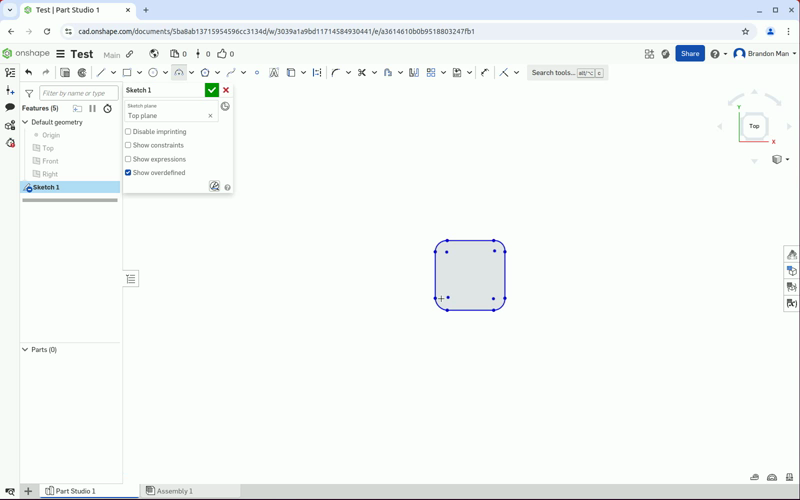
scroll(6)
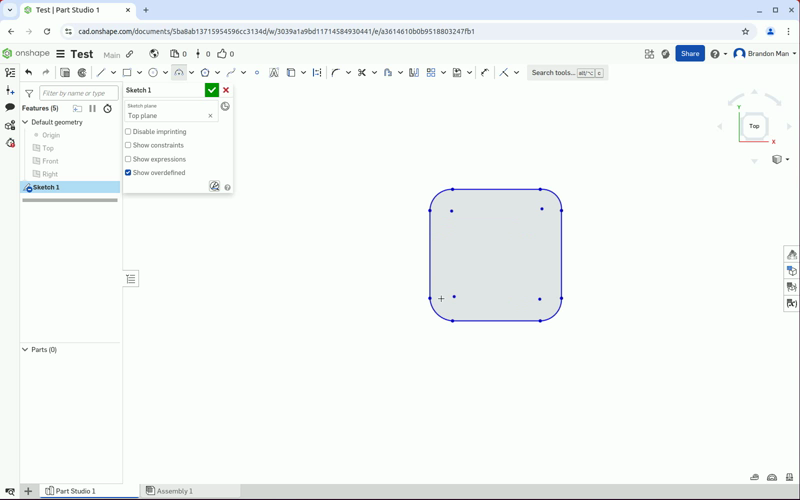
scroll(6)
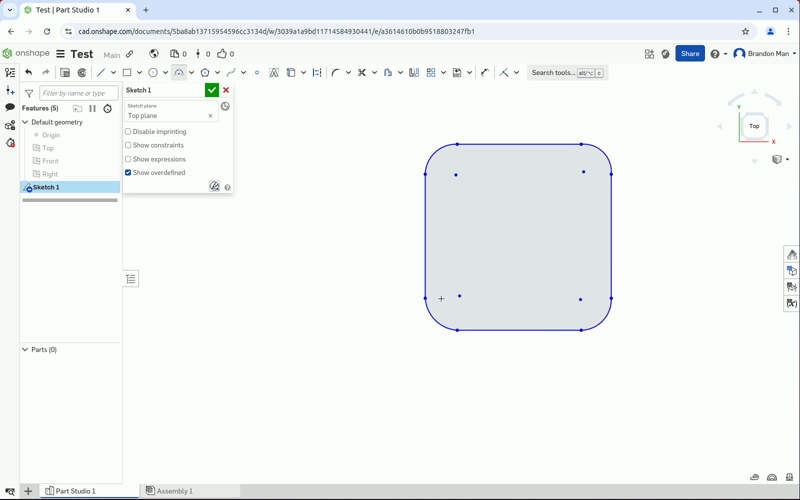
scroll(6)
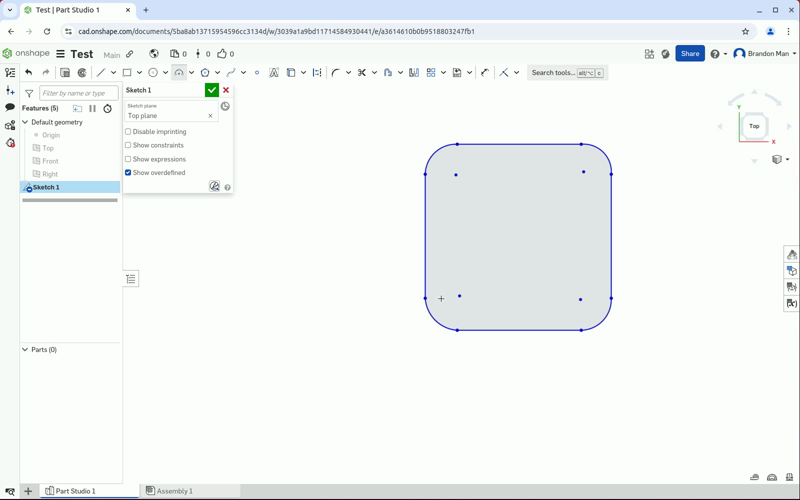
scroll(6)
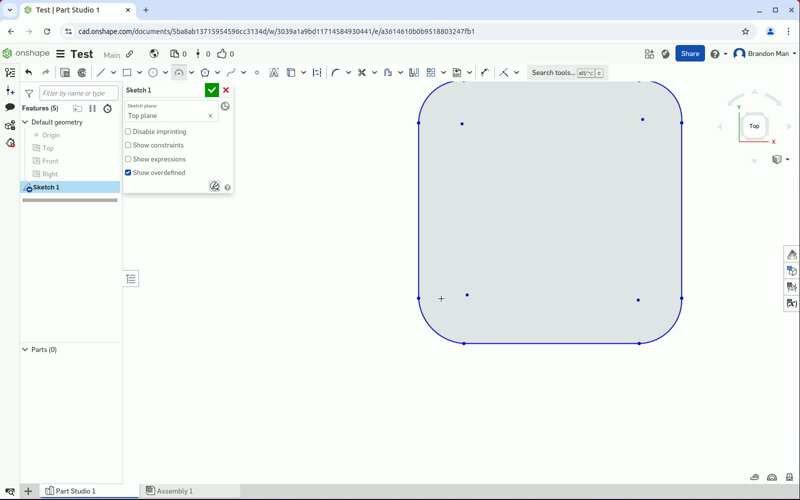
scroll(6)
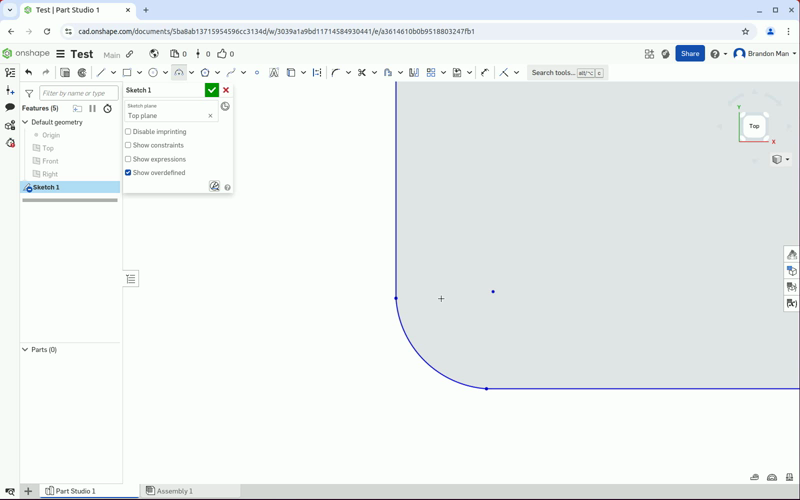
click(441, 298)
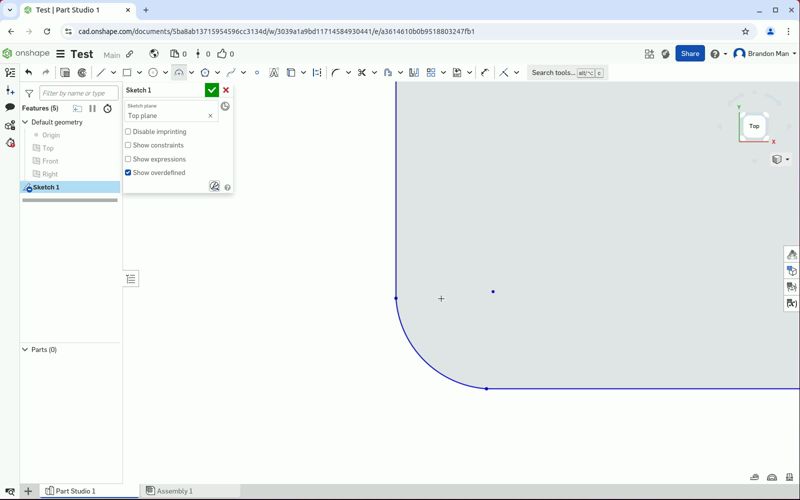
scroll(-6)
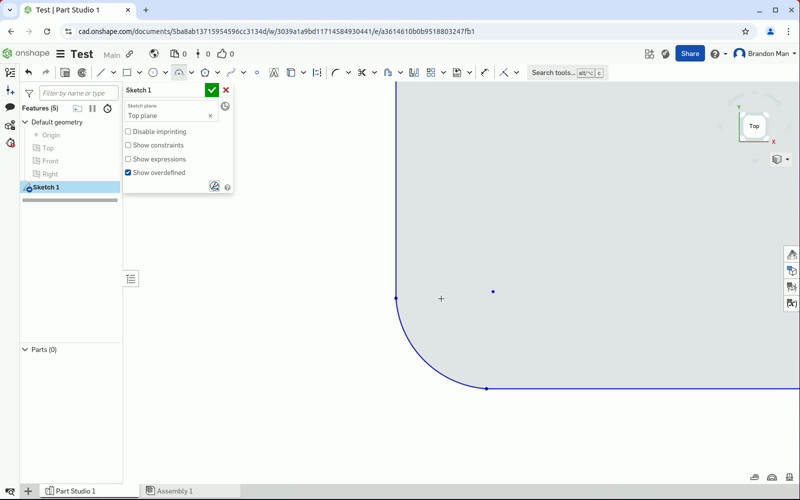
scroll(-6)
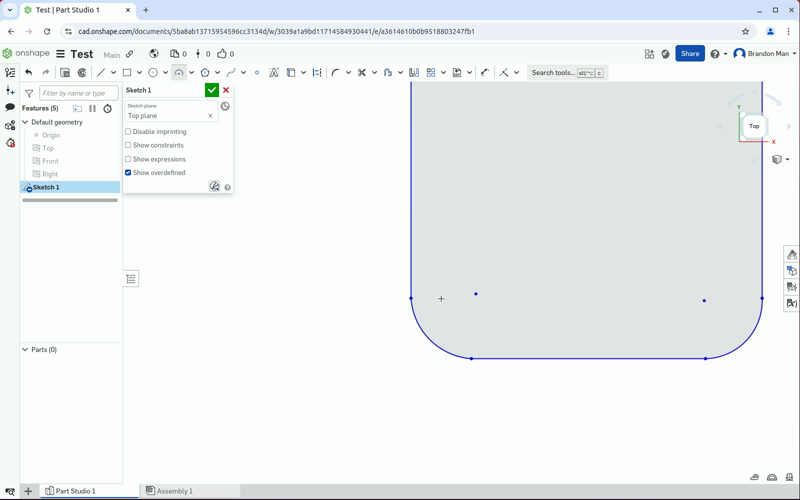
scroll(-6)
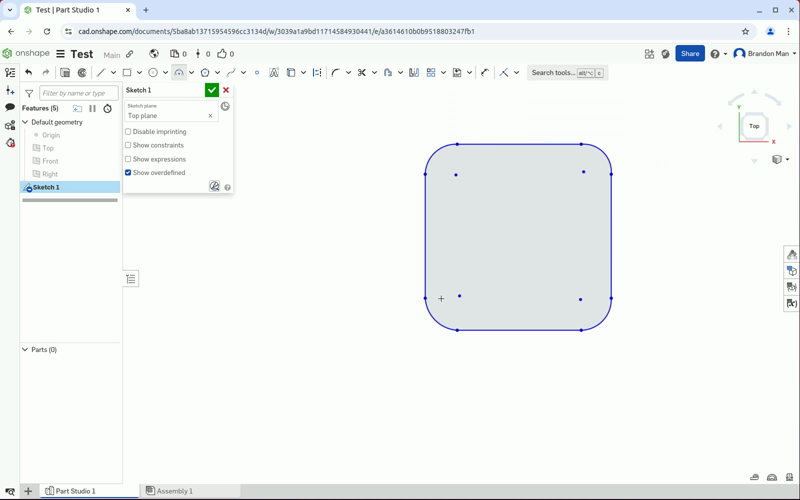
scroll(-6)
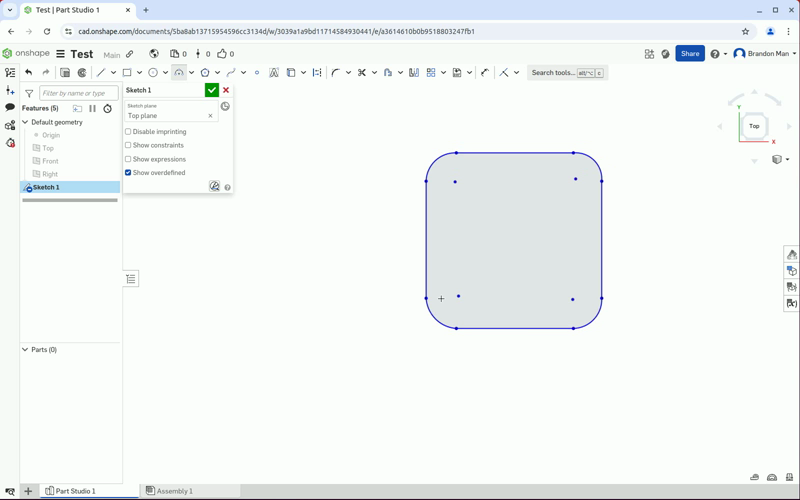
scroll(-6)
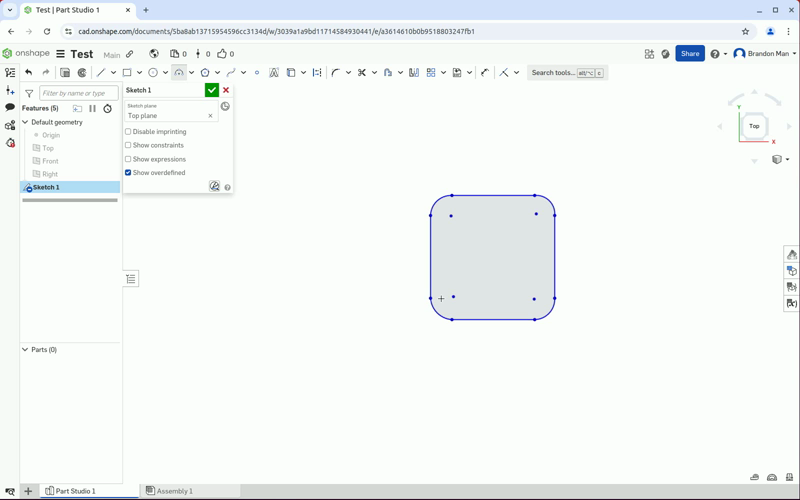
scroll(-6)
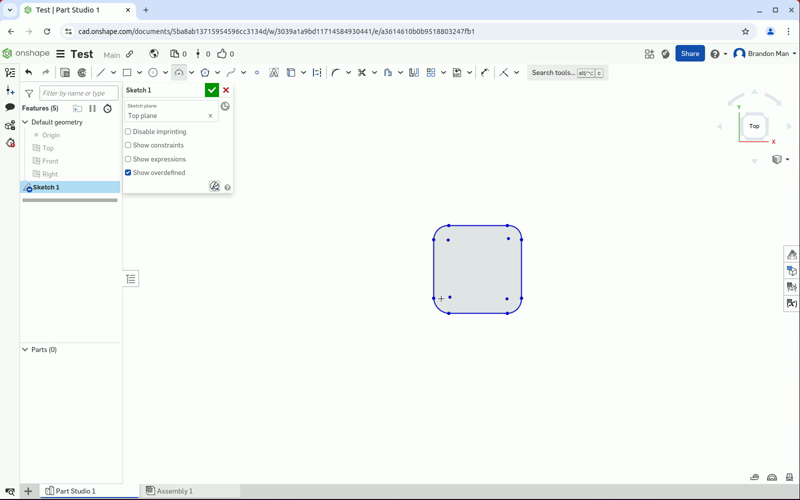
scroll(-6)
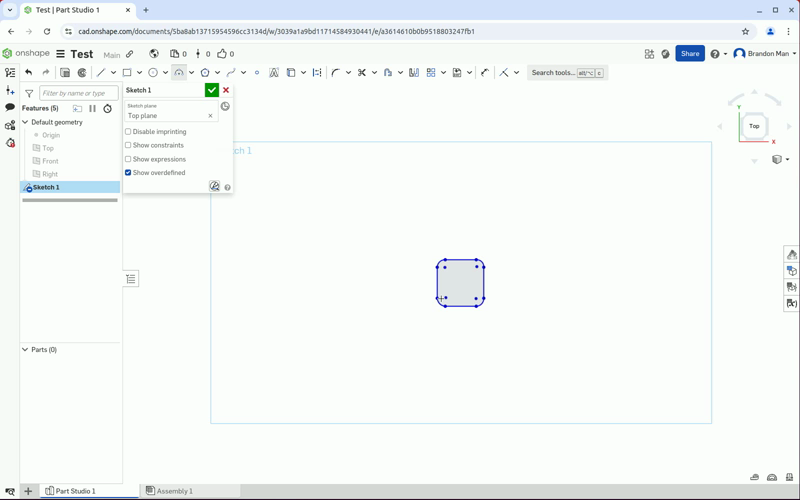
key_up(shift)
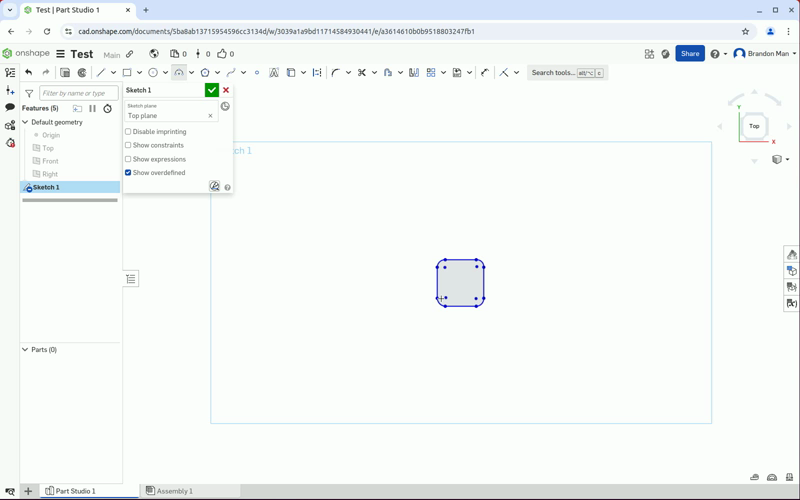
key_down(shift)
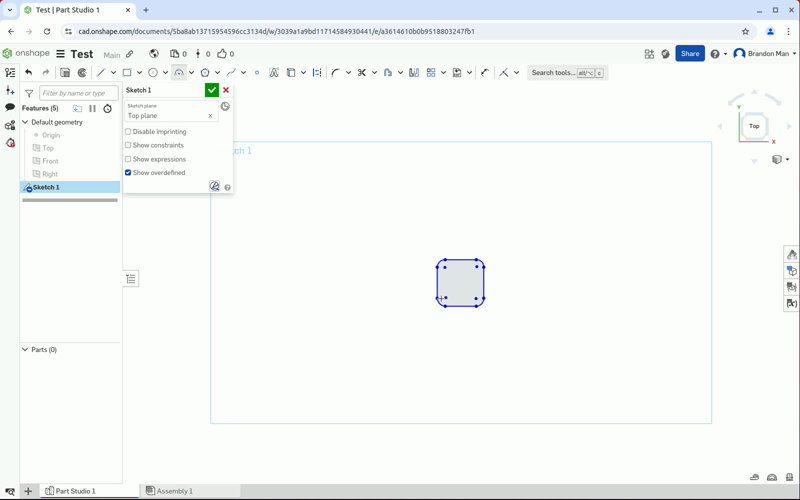
mouse_move(445, 302)
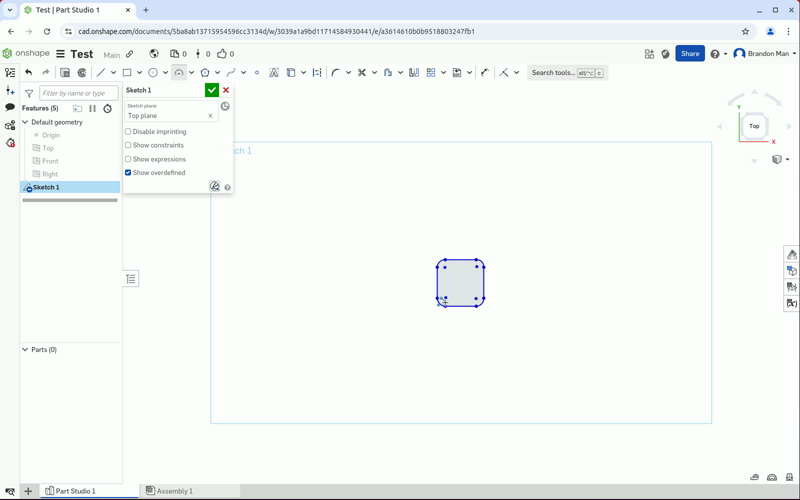
scroll(6)
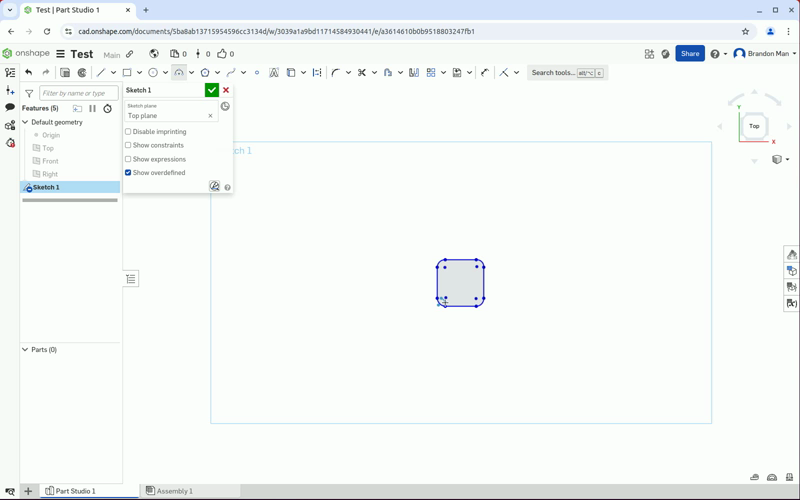
scroll(6)
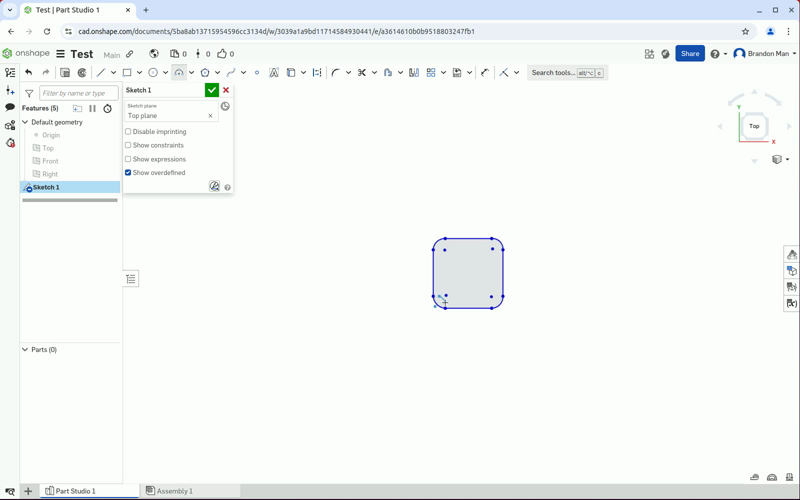
scroll(6)
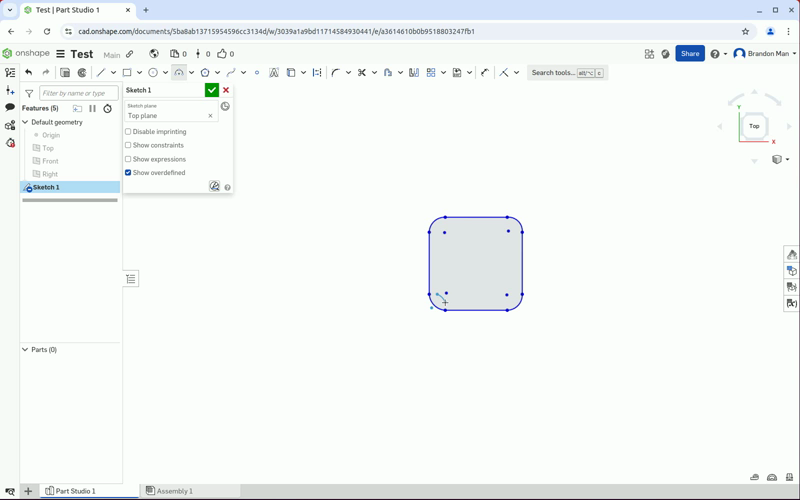
scroll(6)
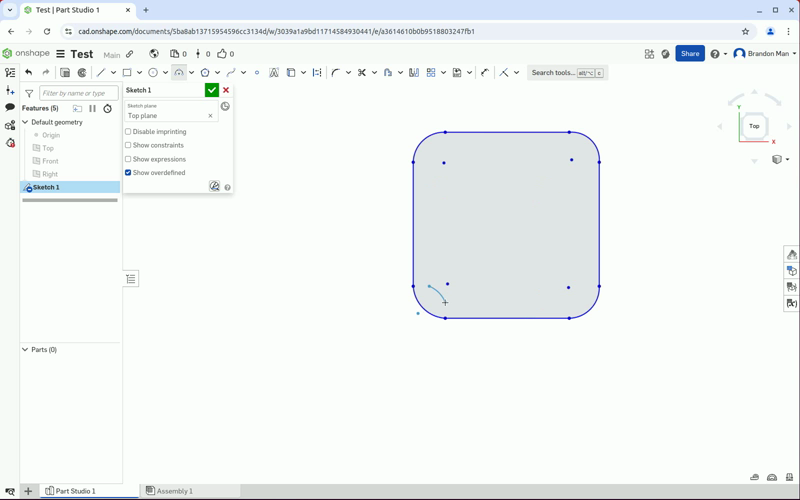
scroll(6)
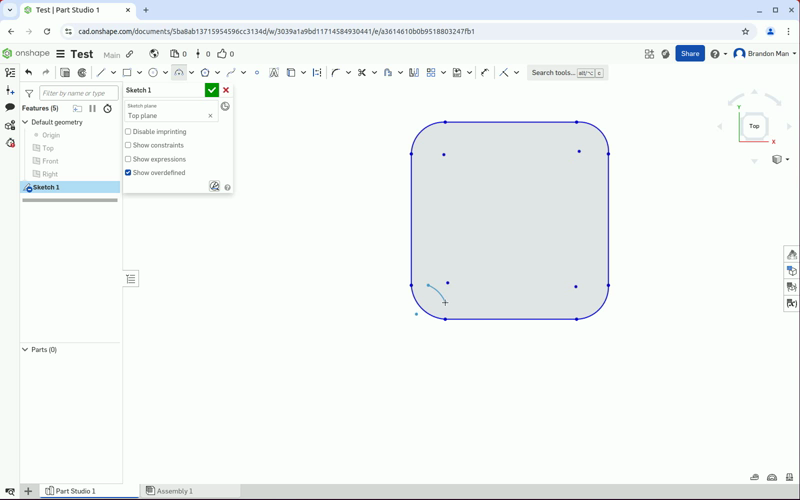
scroll(6)
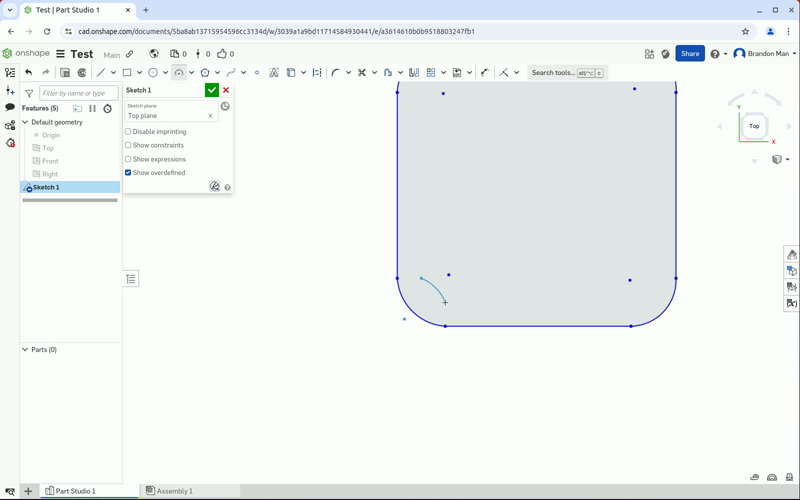
scroll(6)
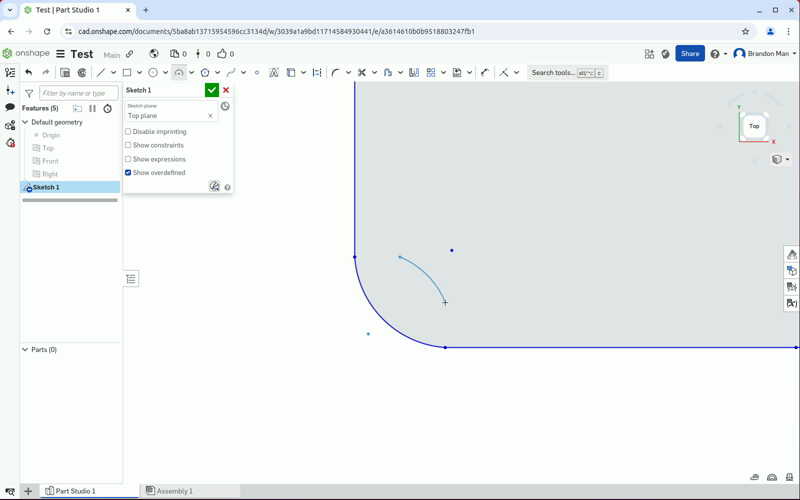
click(445, 302)
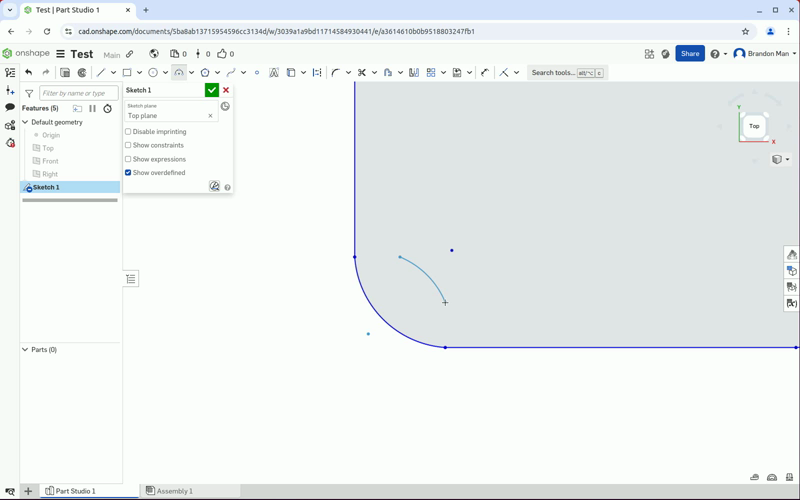
scroll(-6)
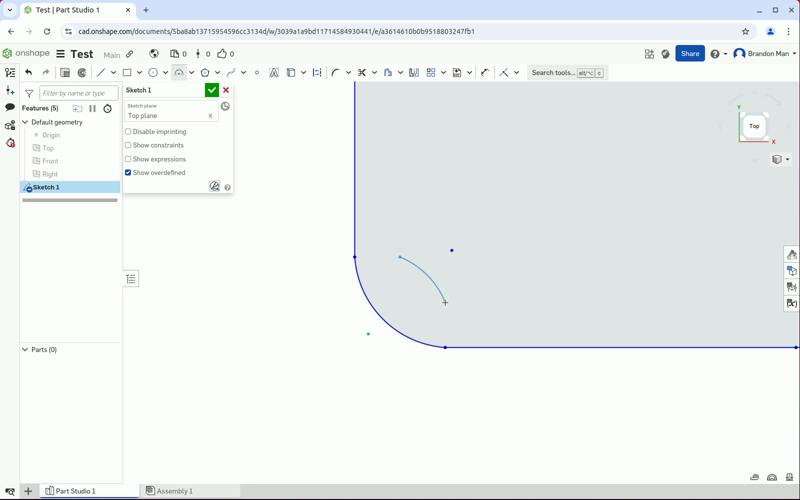
scroll(-6)
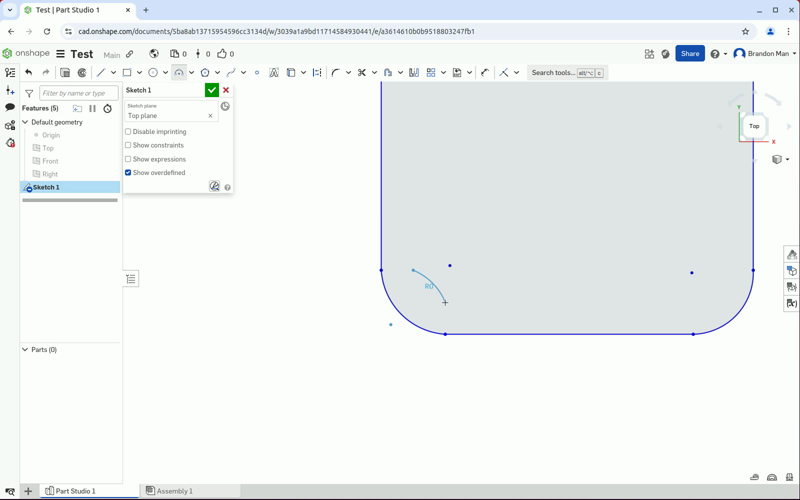
scroll(-6)
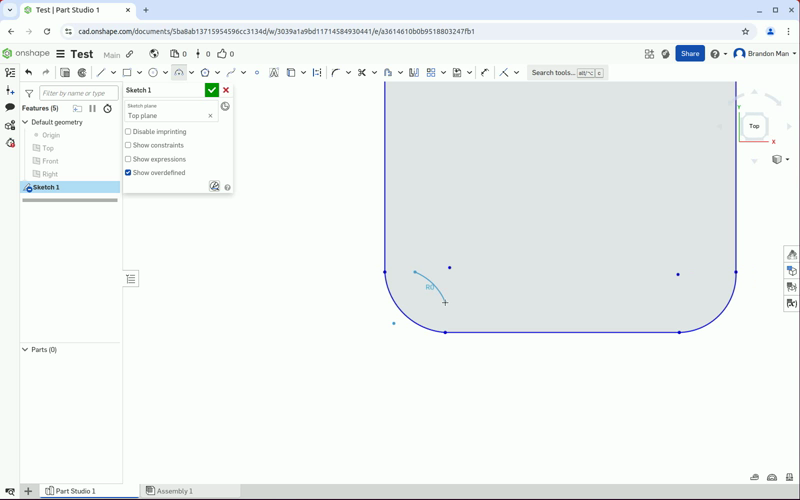
scroll(-6)
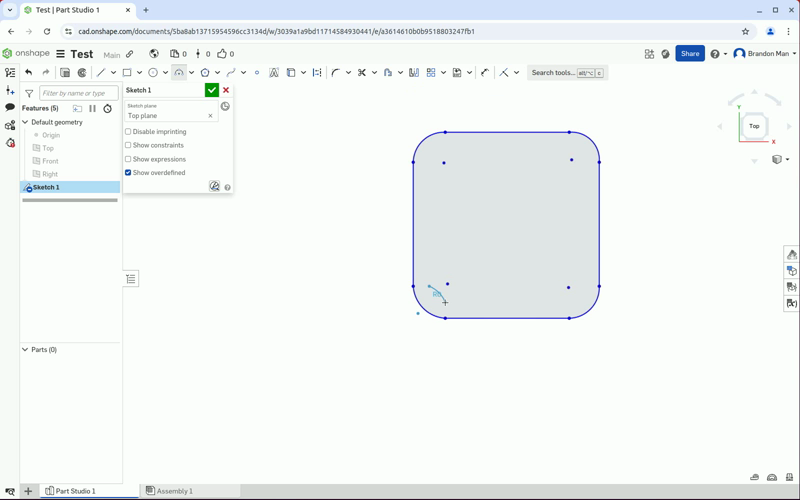
scroll(-6)
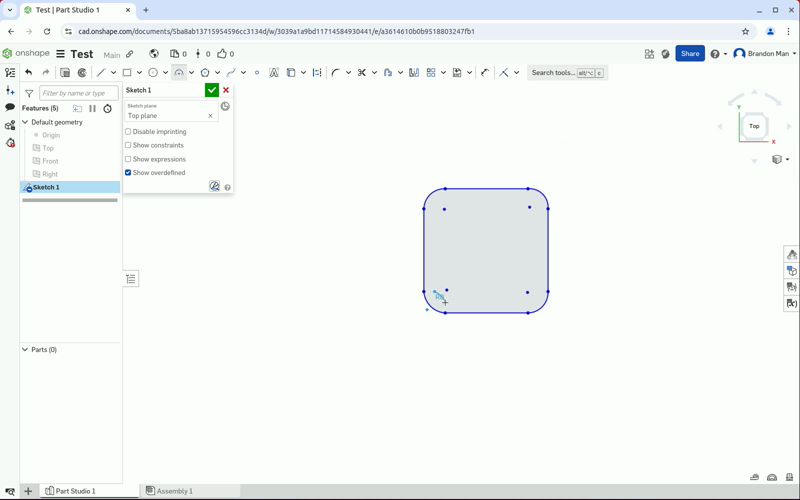
scroll(-6)
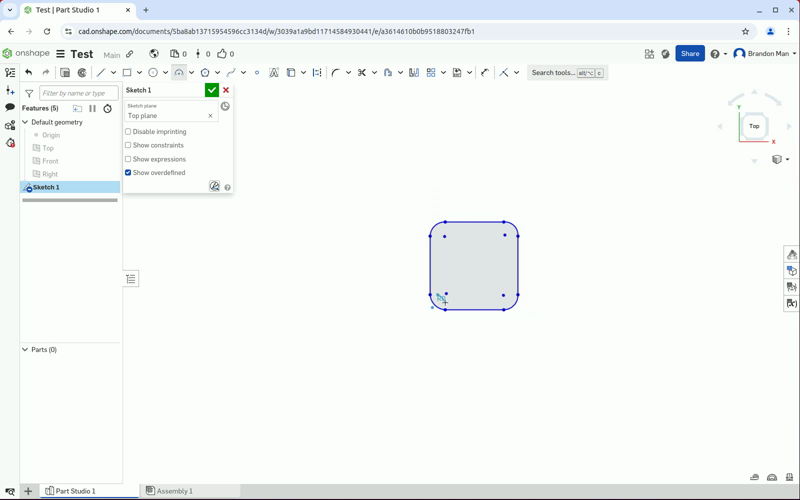
scroll(-6)
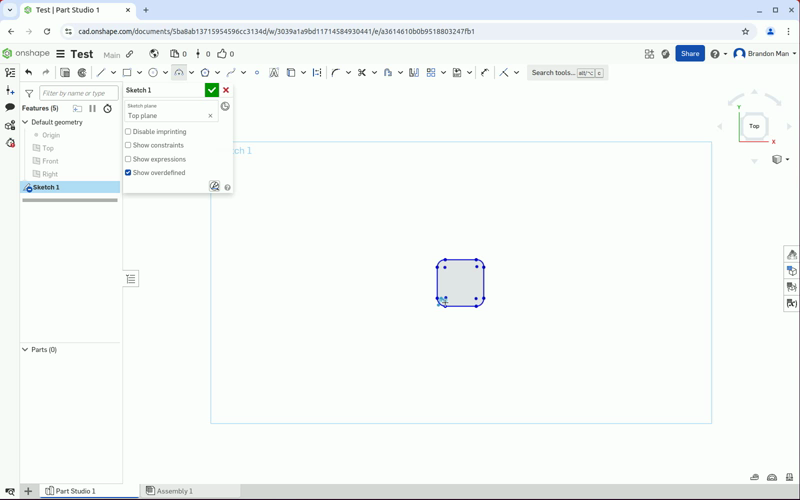
mouse_move(442, 300)
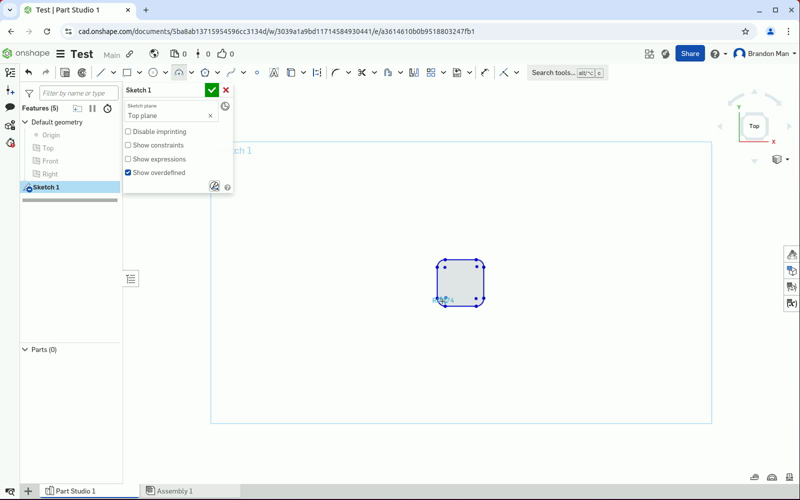
scroll(6)
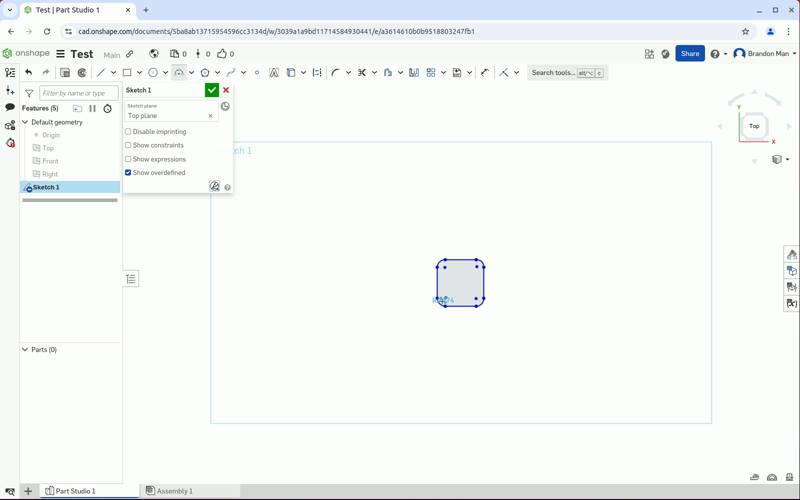
scroll(6)
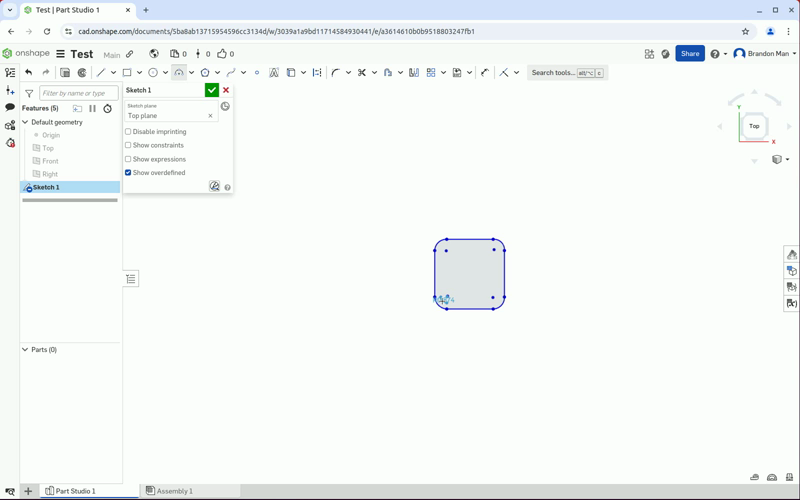
scroll(6)
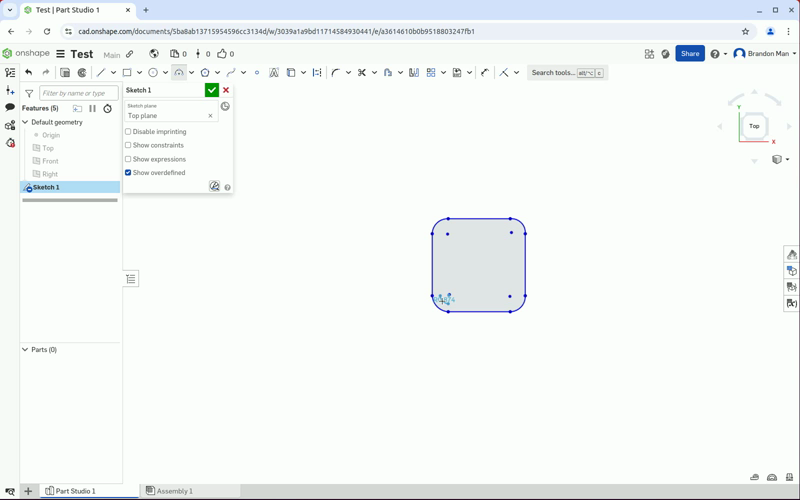
scroll(6)
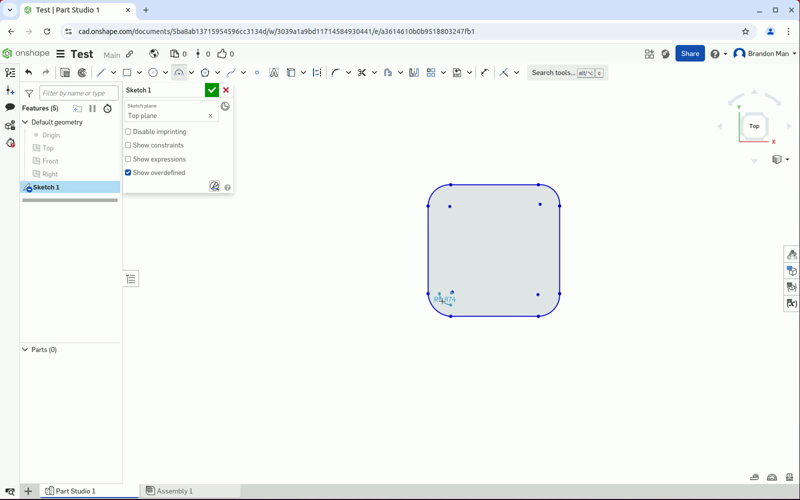
scroll(6)
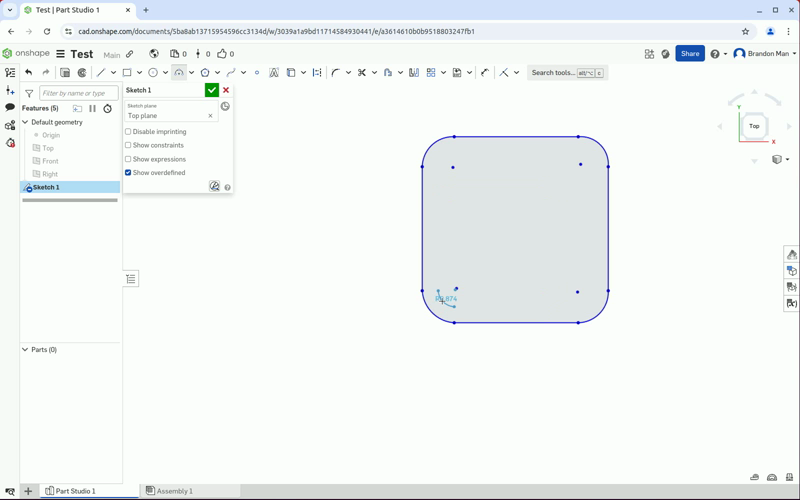
scroll(6)
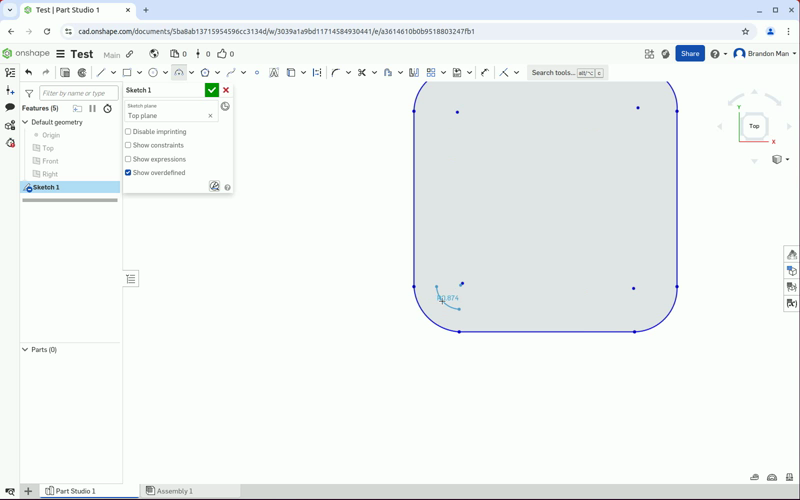
scroll(6)
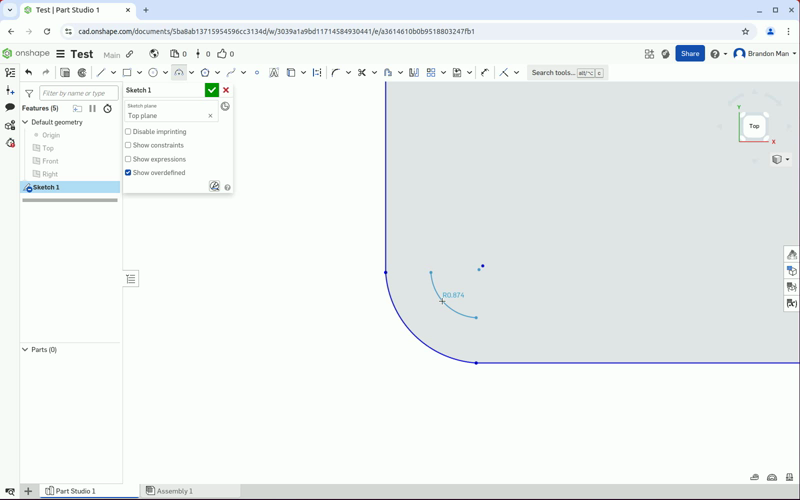
click(442, 300)
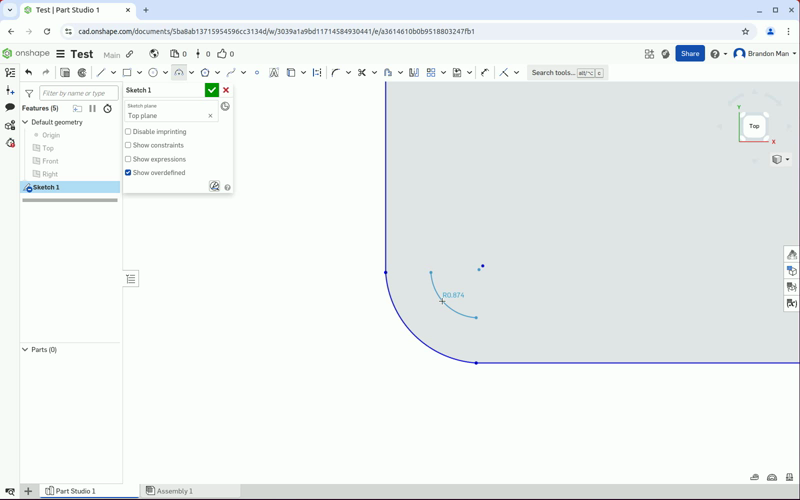
scroll(-6)
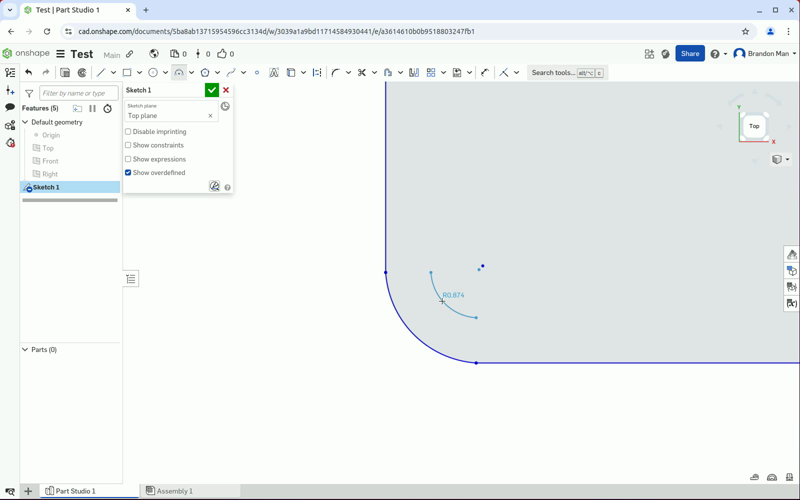
scroll(-6)
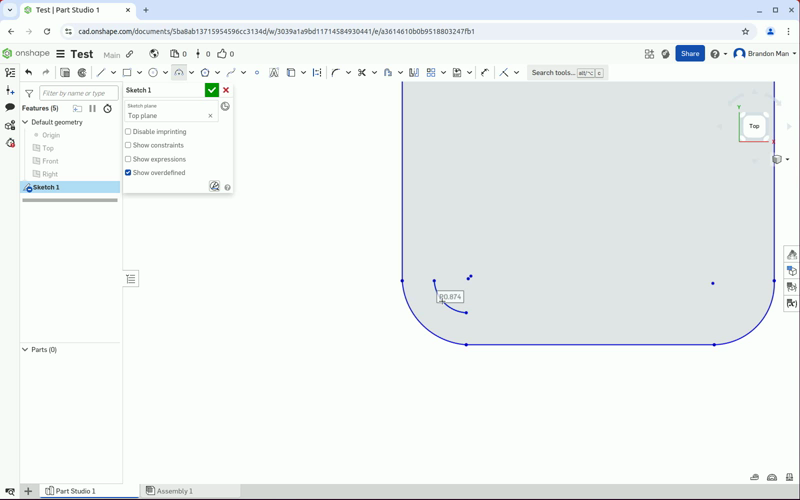
scroll(-6)
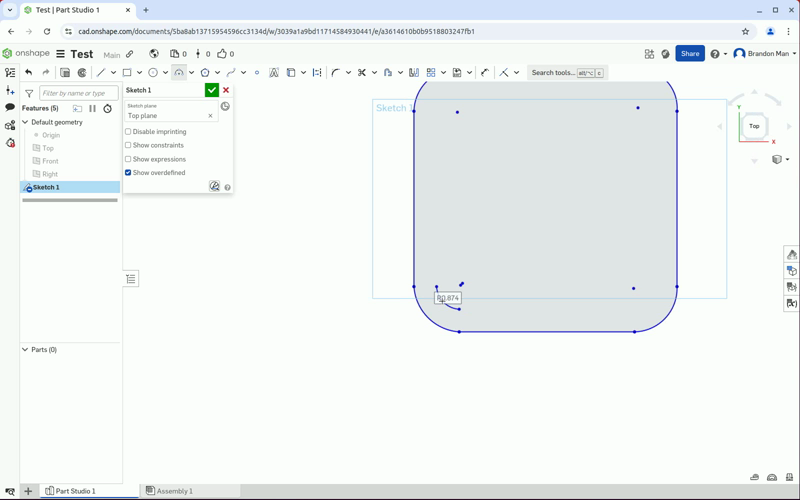
scroll(-6)
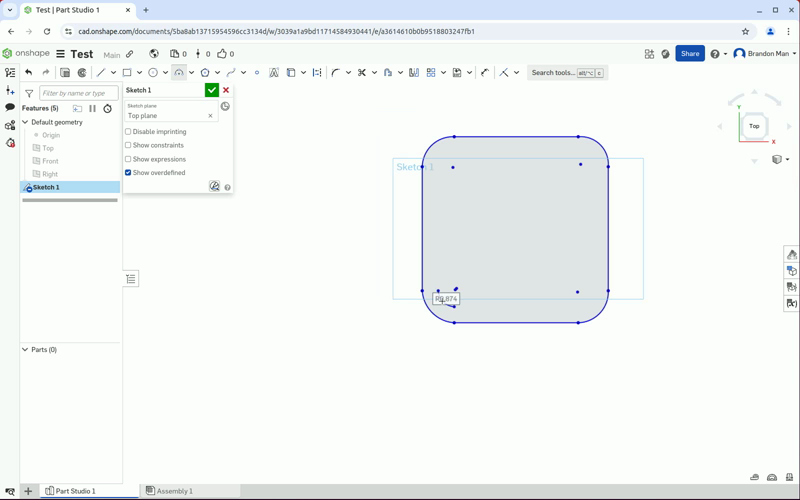
scroll(-6)
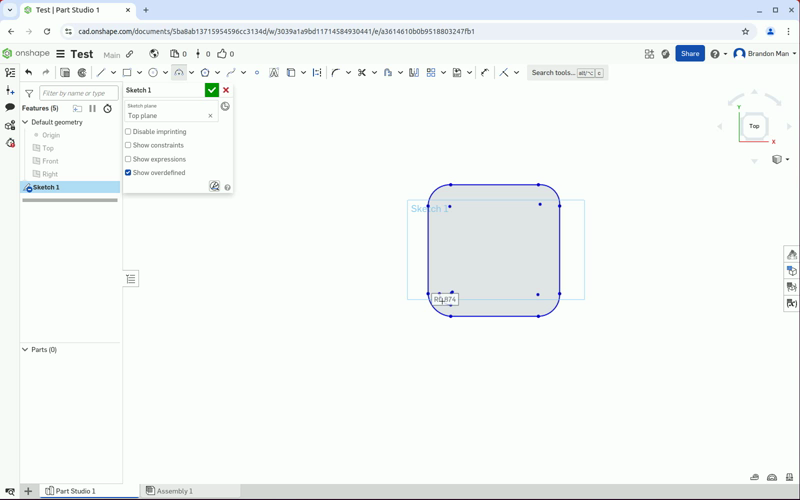
scroll(-6)
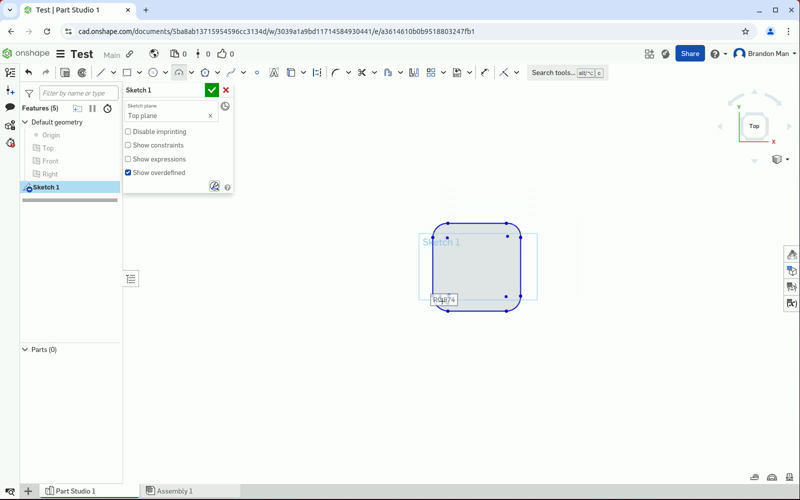
scroll(-6)
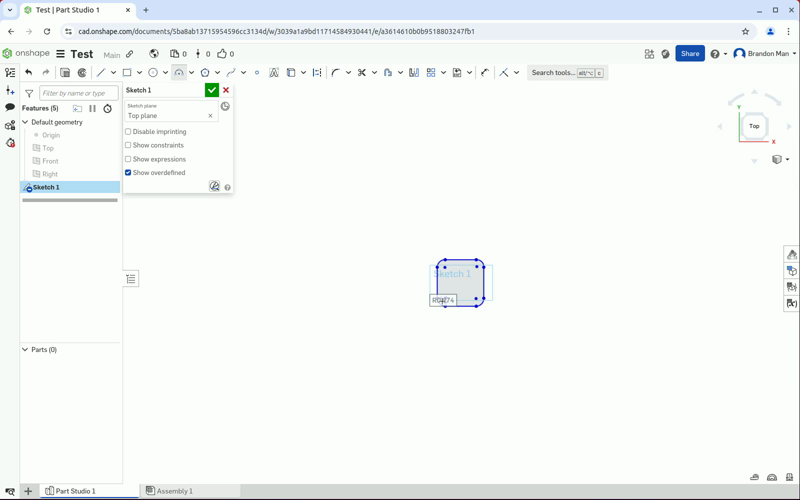
key_up(shift)
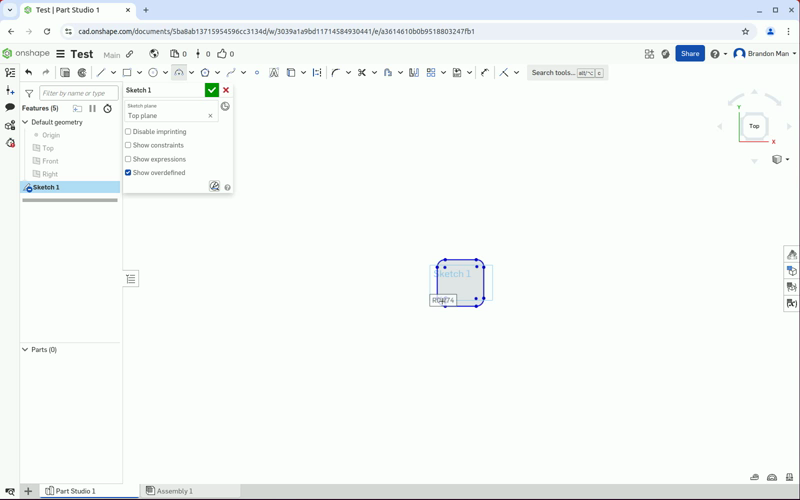
key(esc)
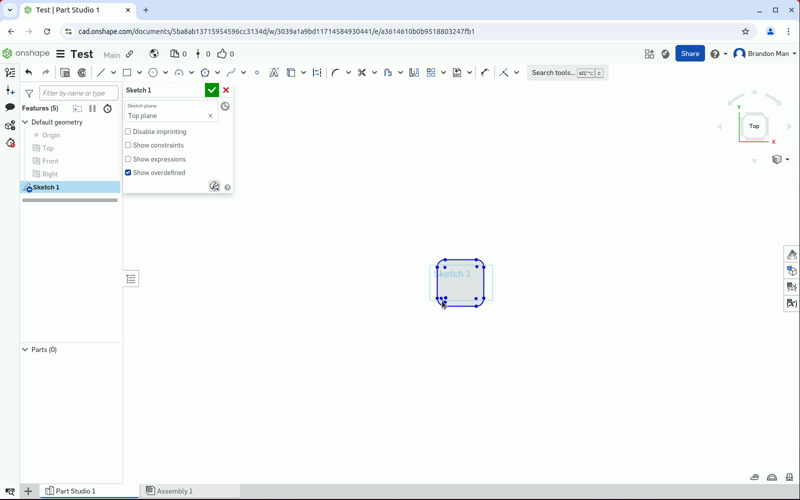
key(l)
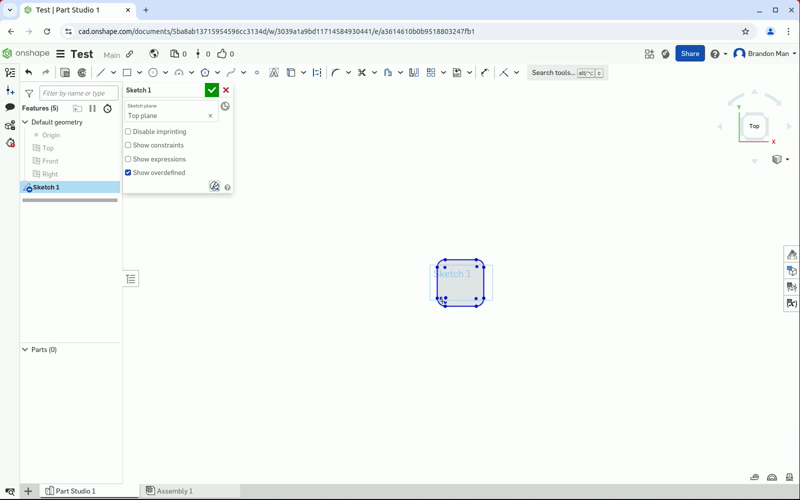
mouse_move(445, 302)
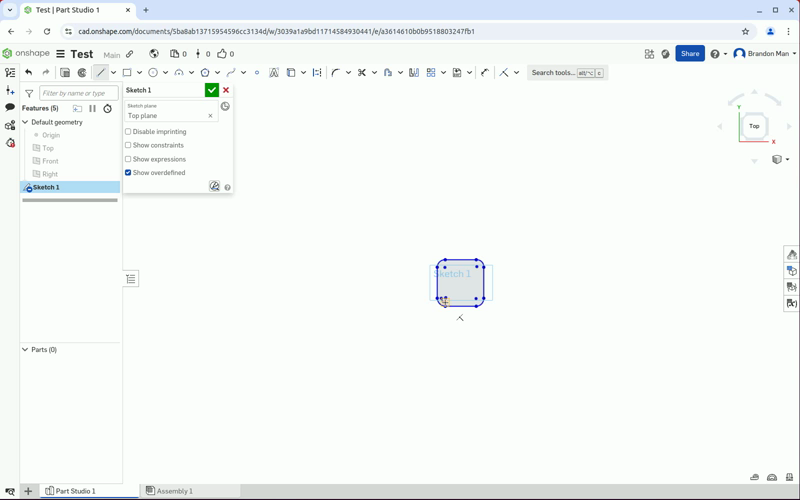
scroll(6)
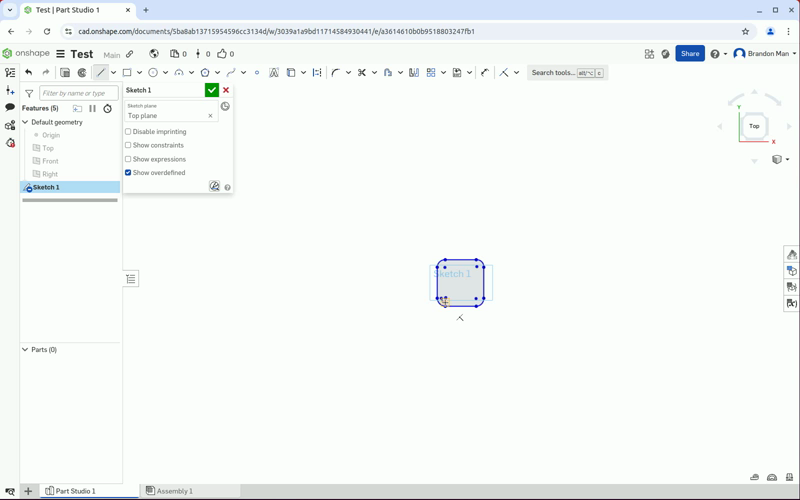
scroll(6)
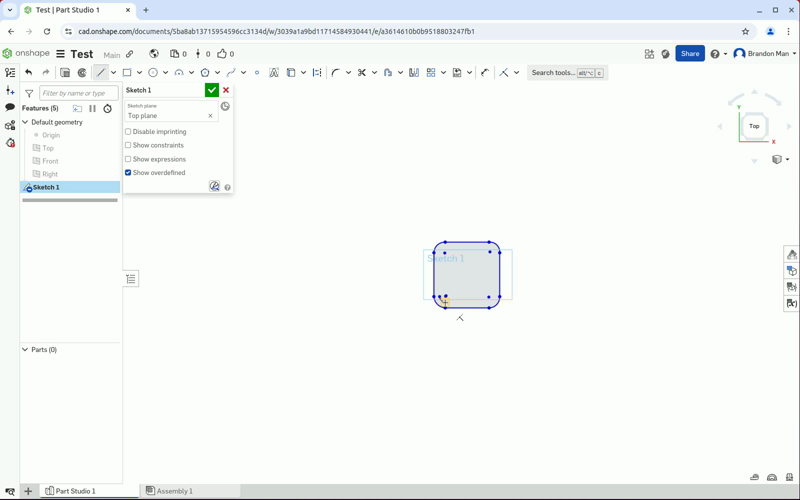
scroll(6)
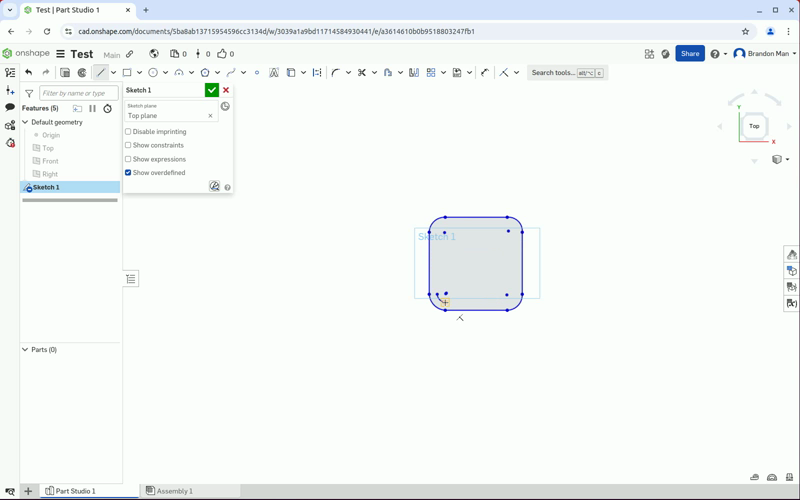
scroll(6)
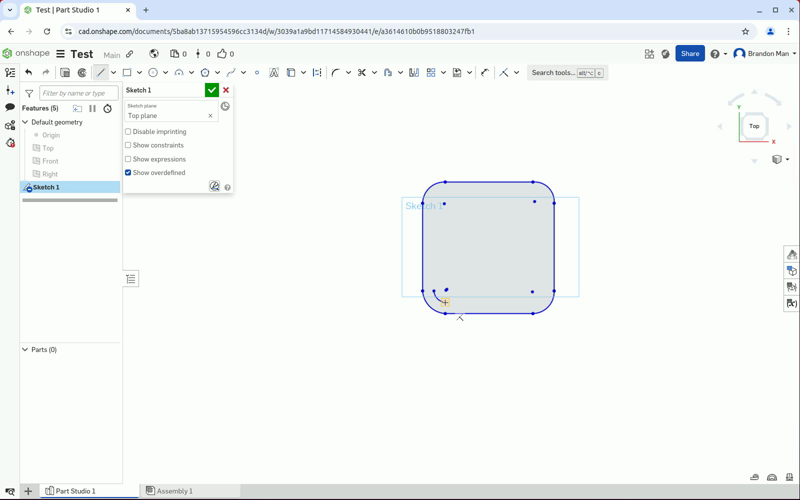
scroll(6)
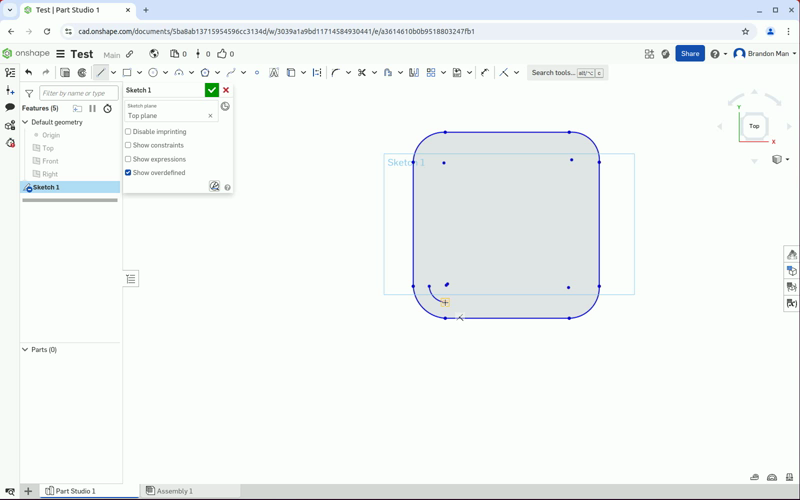
scroll(6)
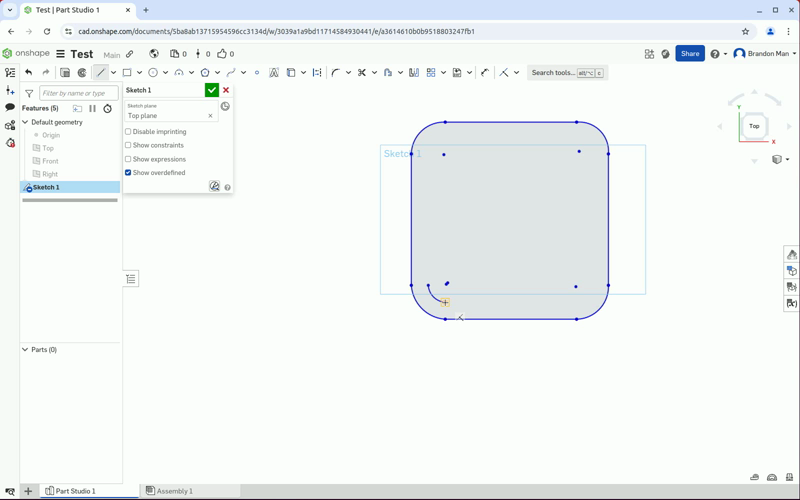
scroll(6)
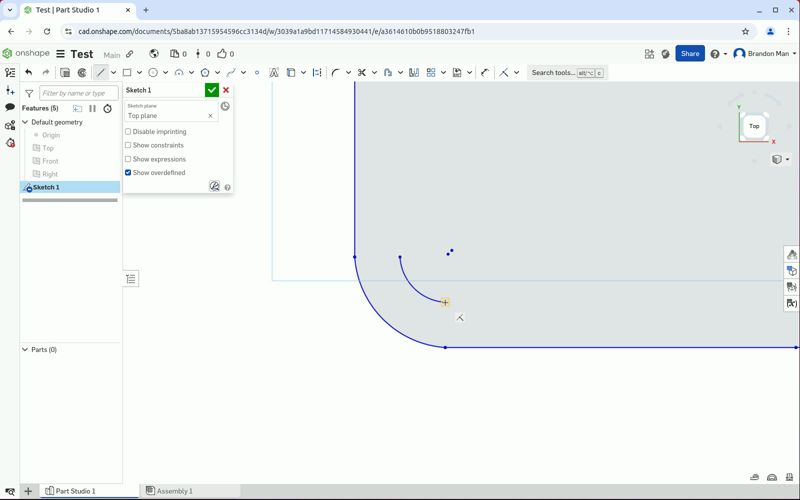
click(445, 302)
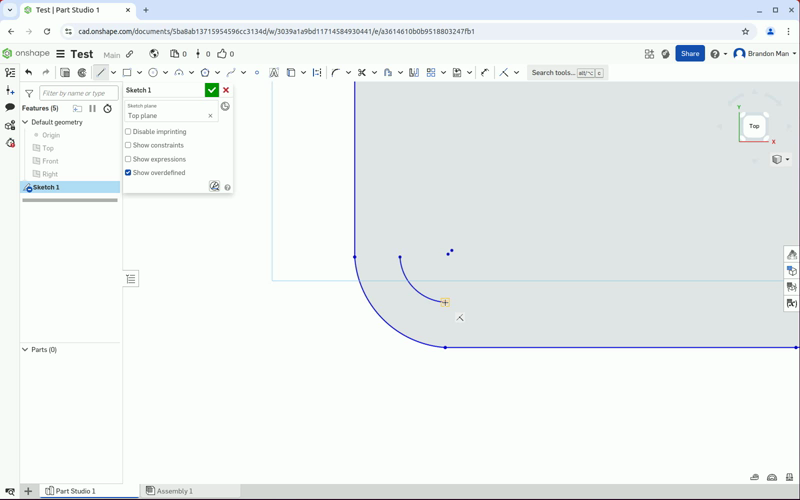
scroll(-6)
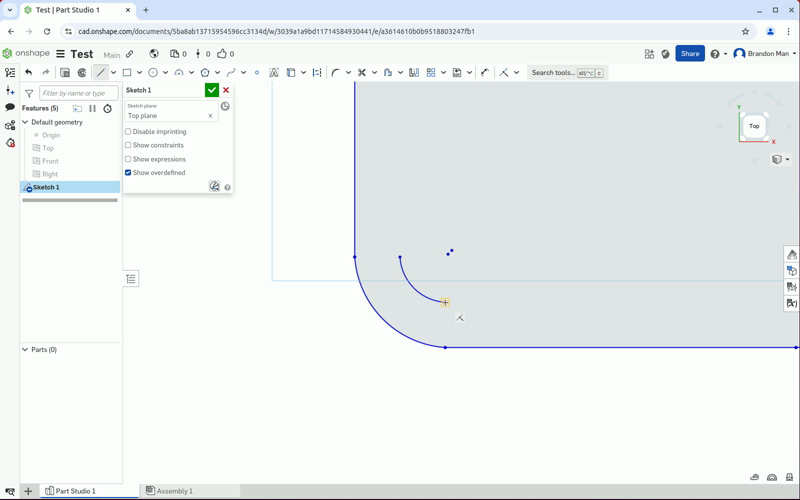
scroll(-6)
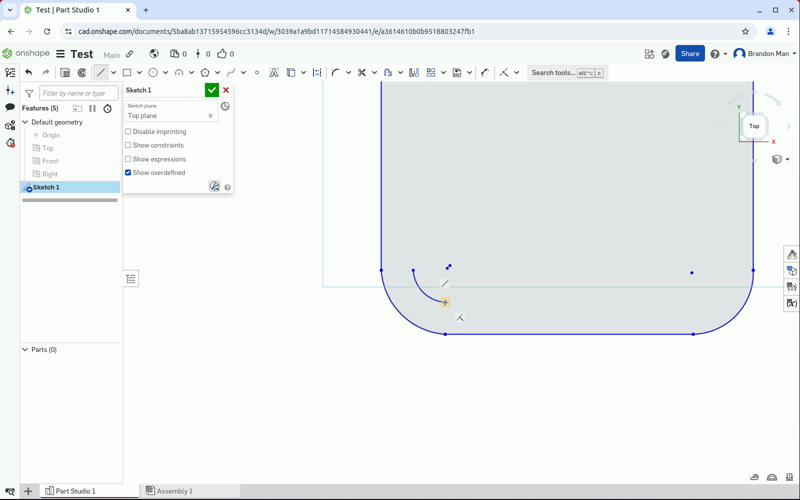
scroll(-6)
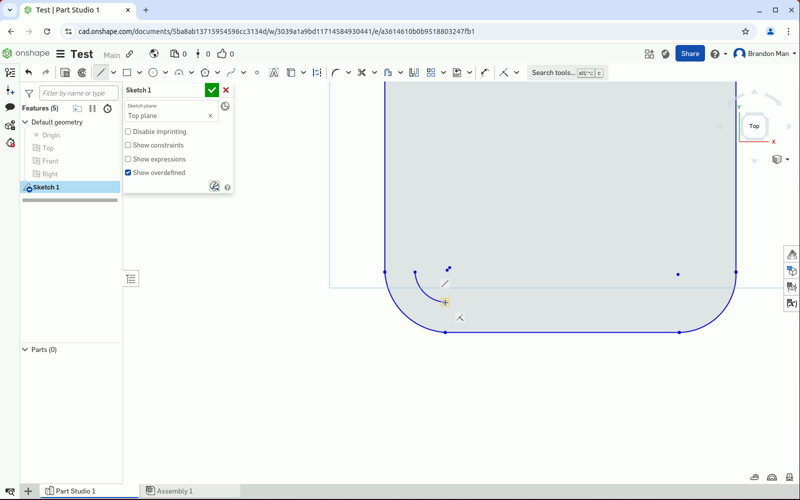
scroll(-6)
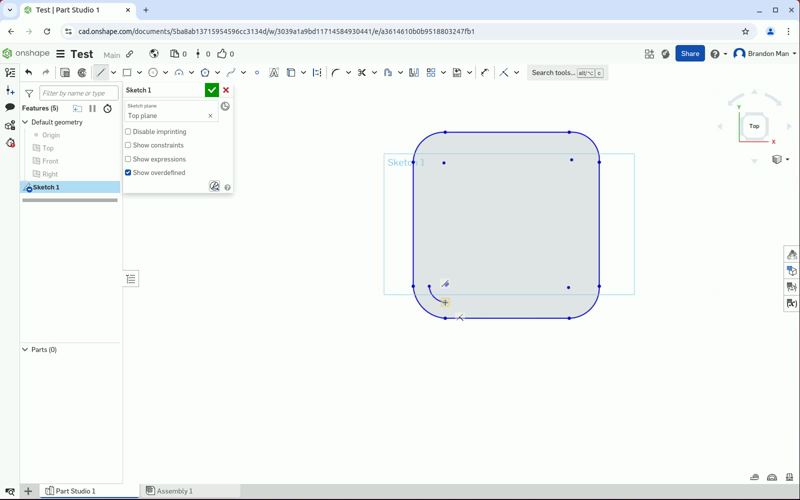
scroll(-6)
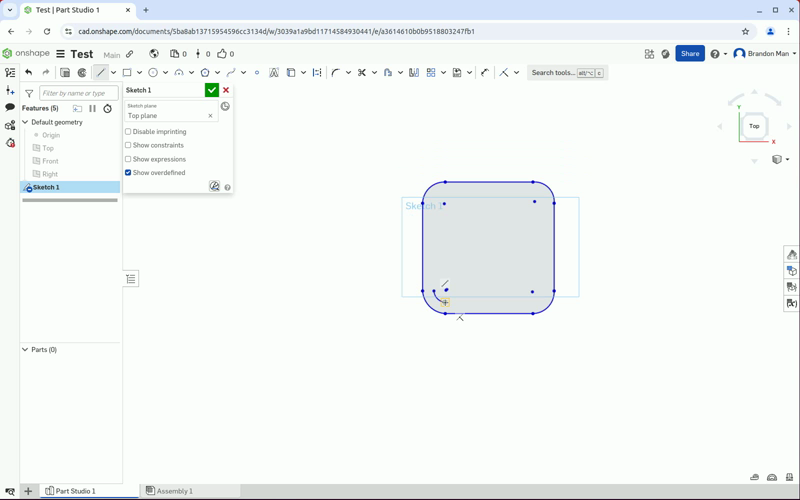
scroll(-6)
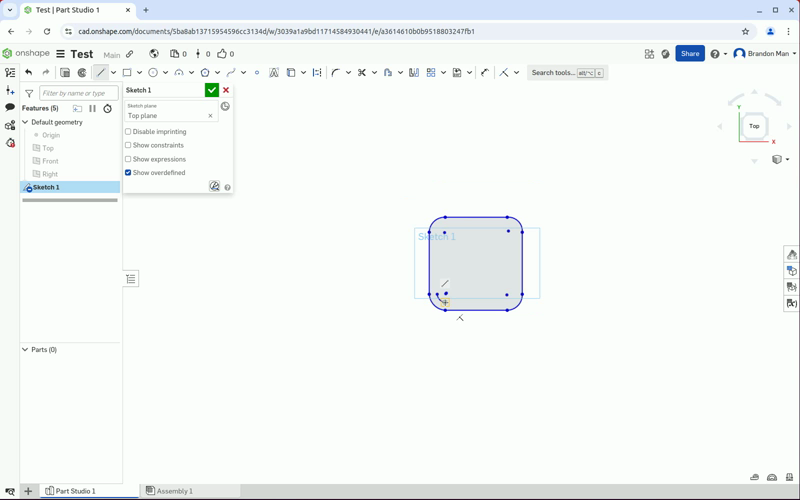
scroll(-6)
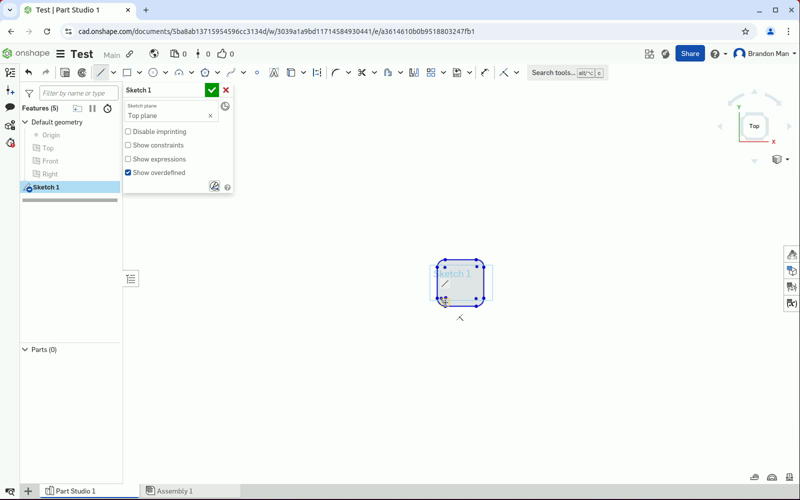
key_down(shift)
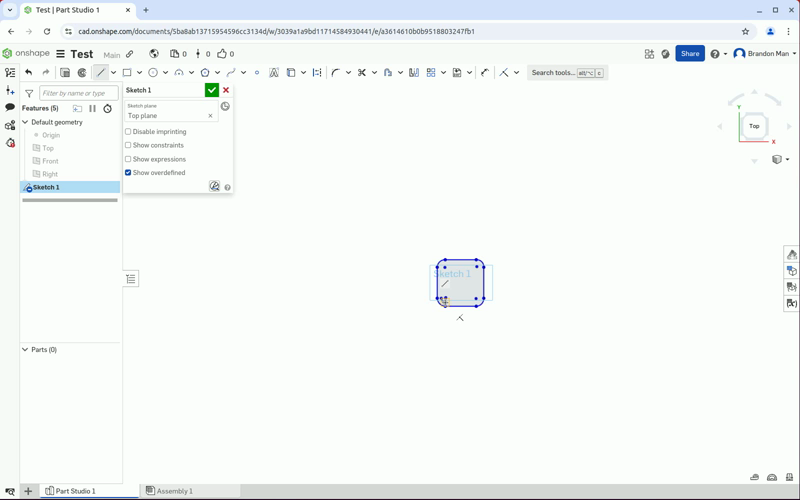
mouse_move(475, 302)
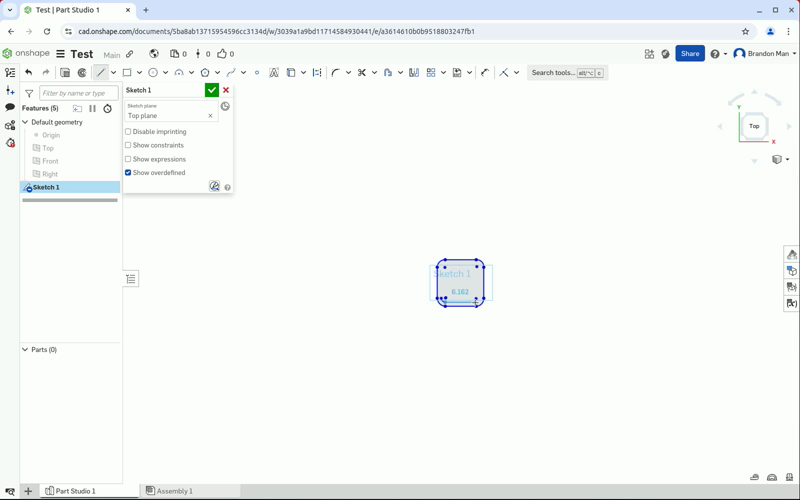
mouse_move(476, 302)
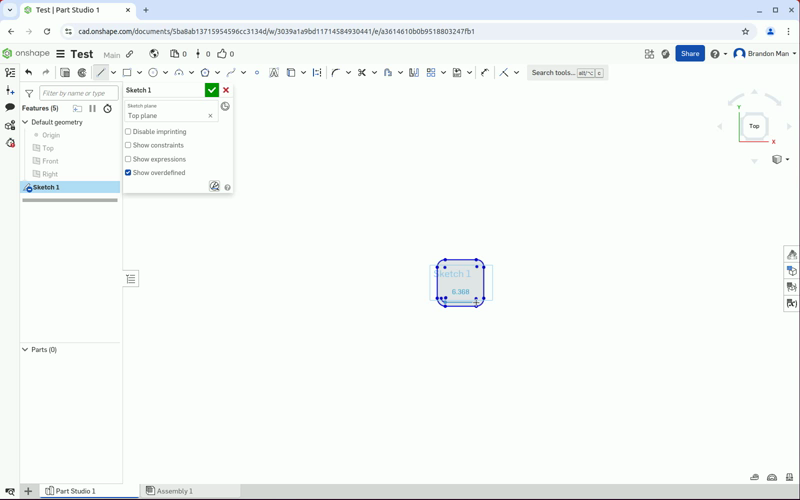
scroll(6)
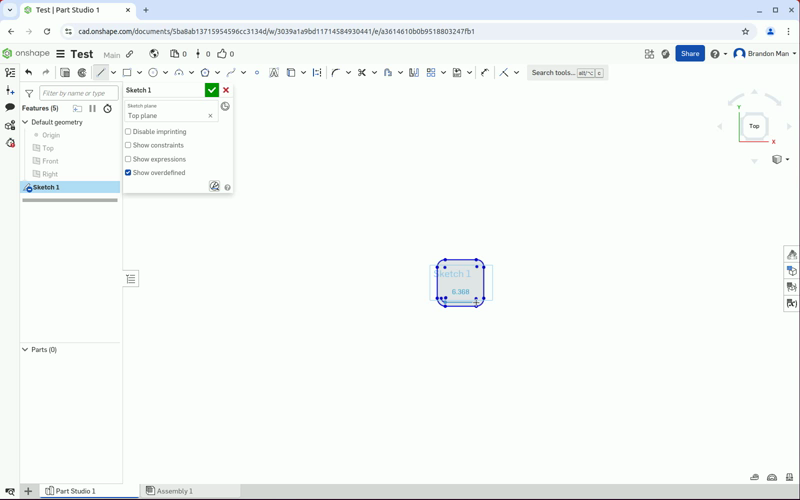
scroll(6)
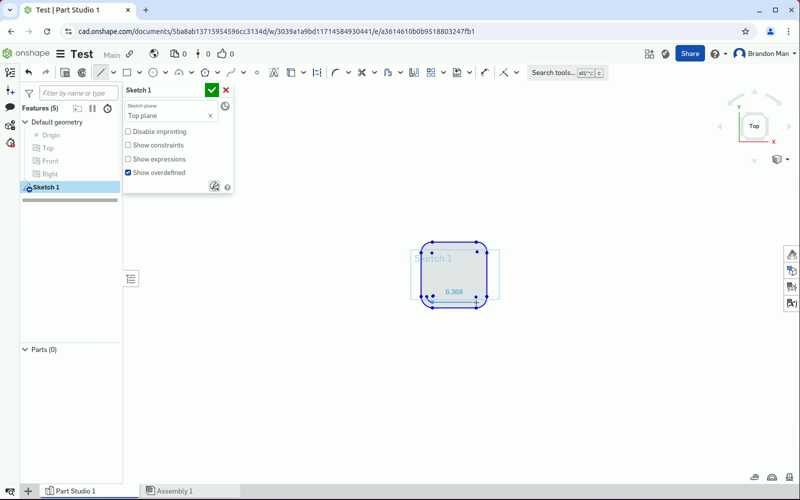
scroll(6)
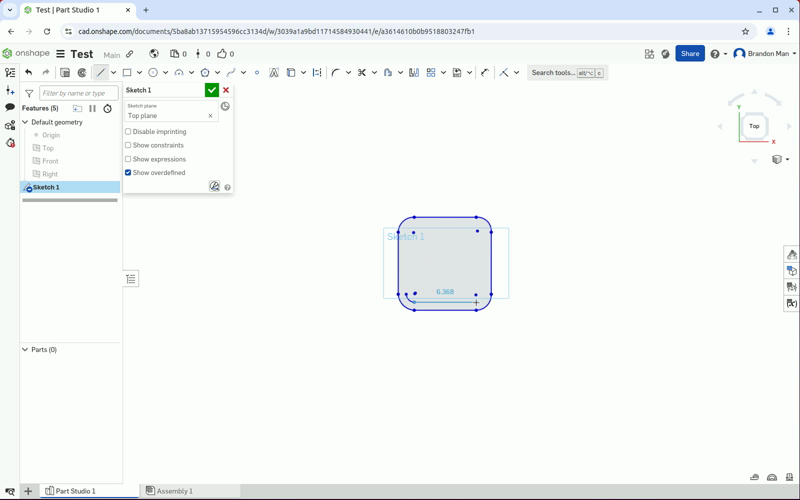
scroll(6)
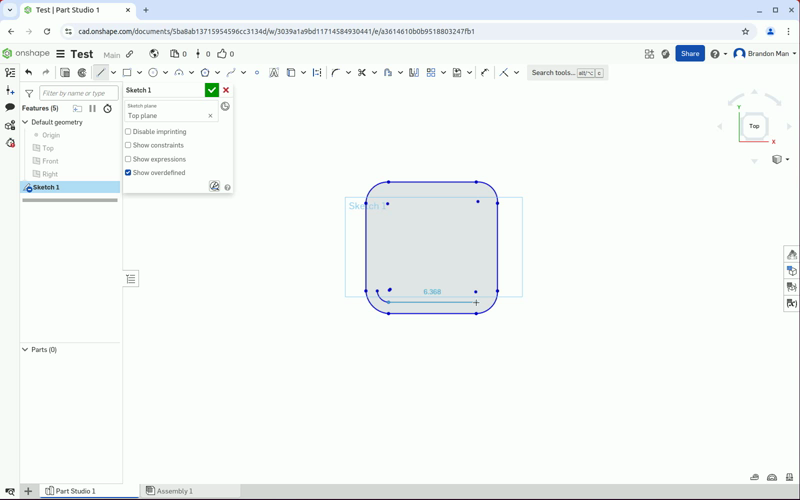
scroll(6)
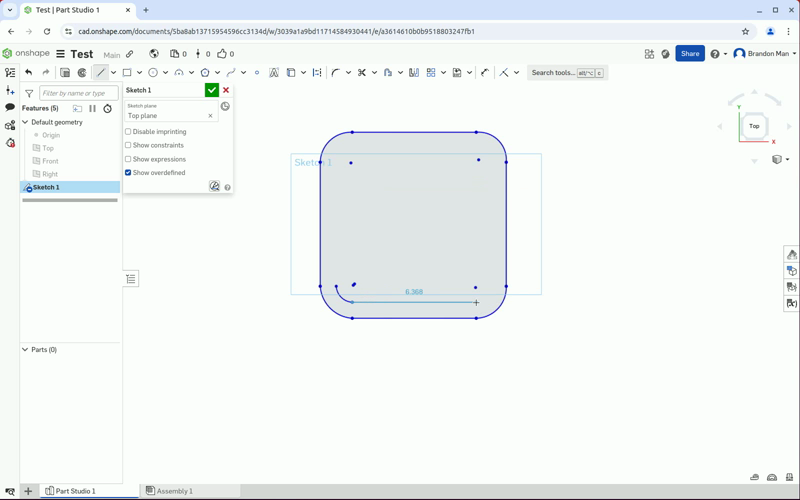
scroll(6)
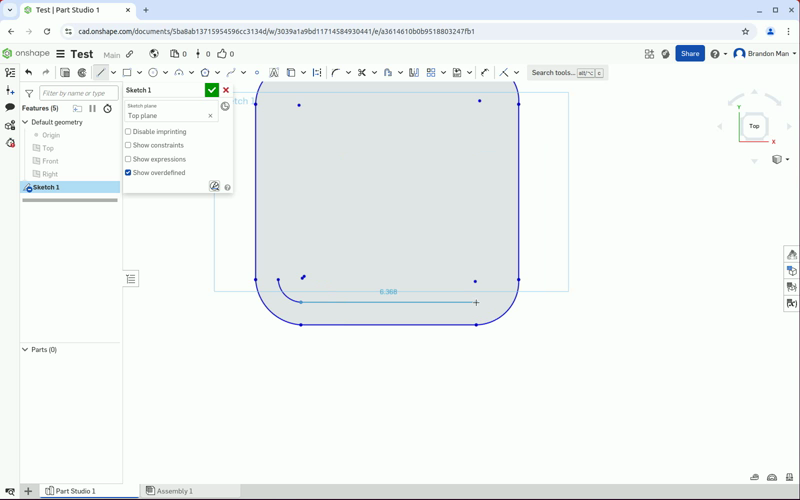
scroll(6)
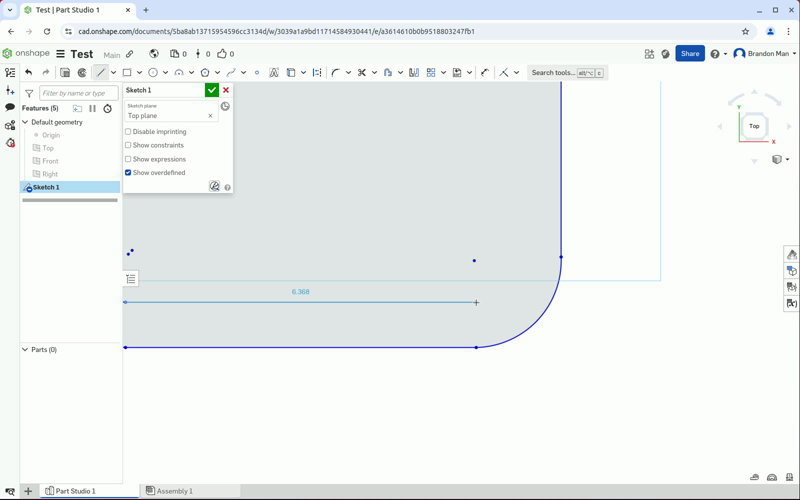
click(476, 302)
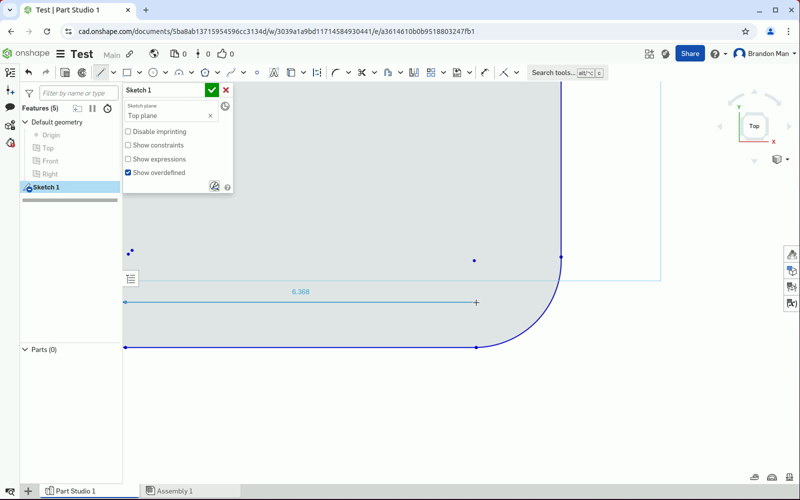
scroll(-6)
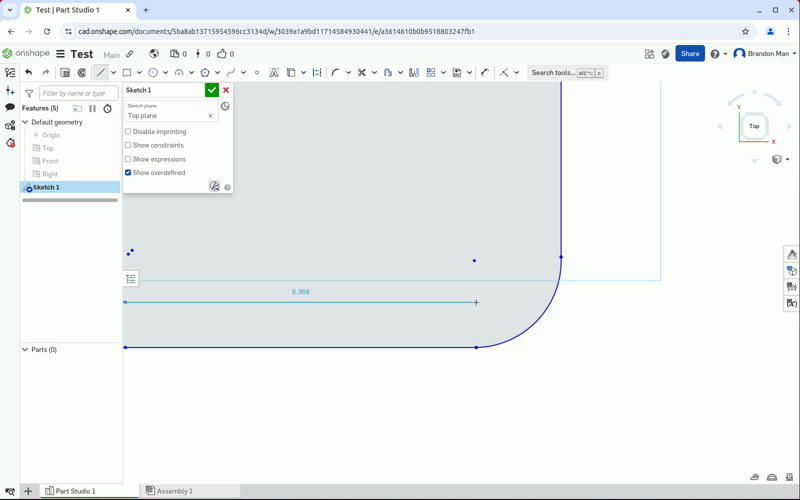
scroll(-6)
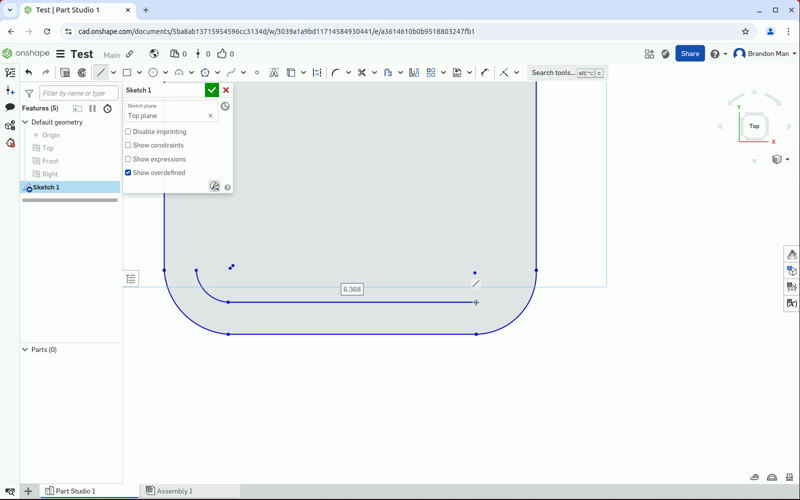
scroll(-6)
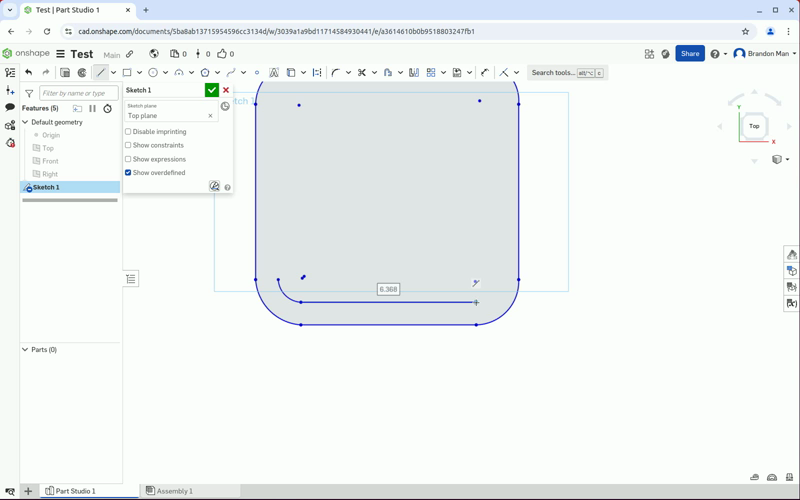
scroll(-6)
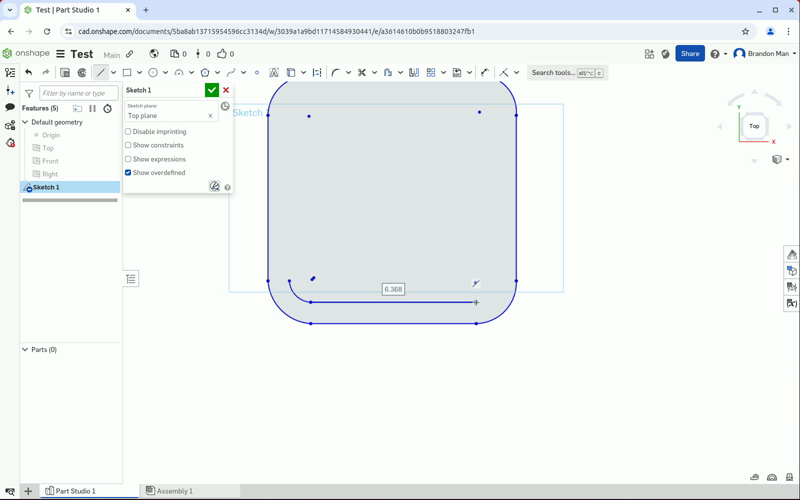
scroll(-6)
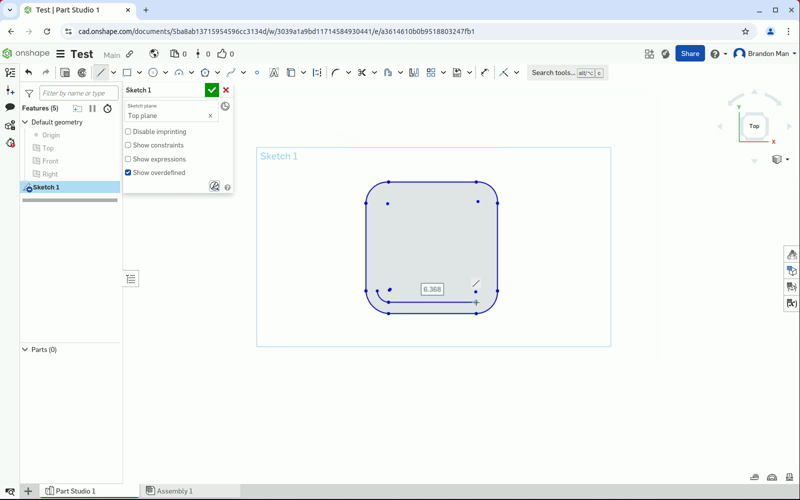
scroll(-6)
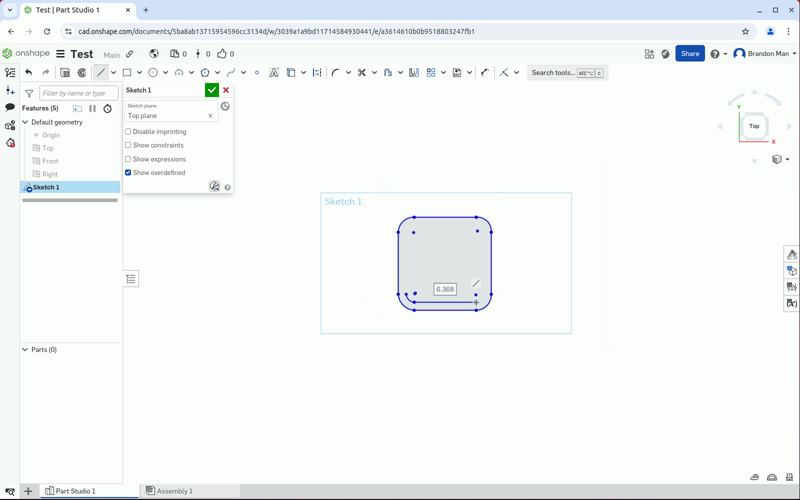
scroll(-6)
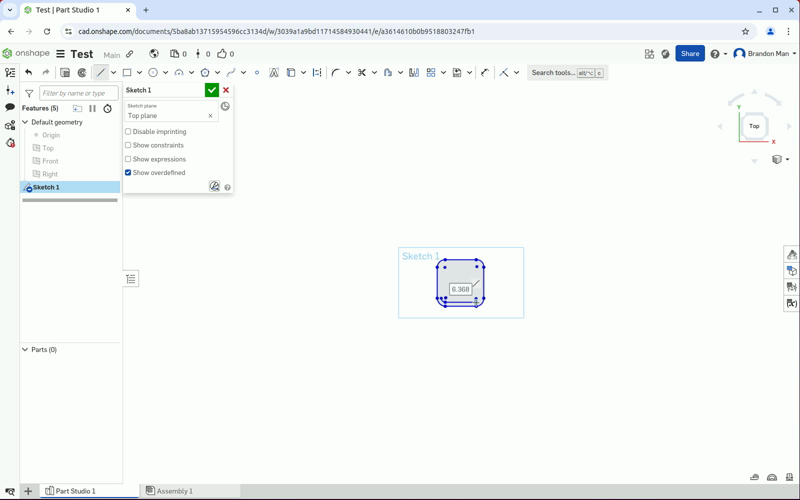
key_up(shift)
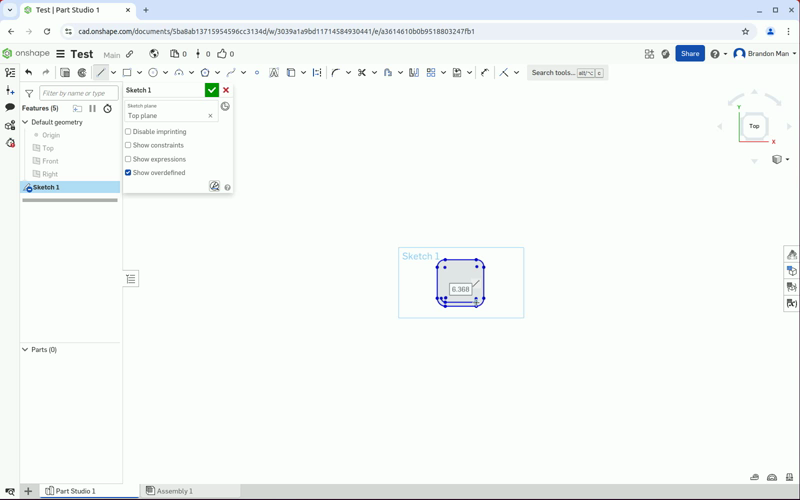
key(esc)
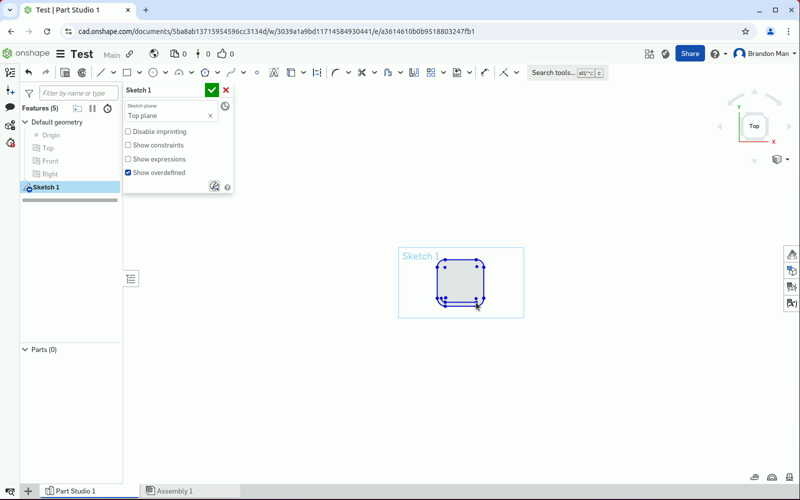
key(a)
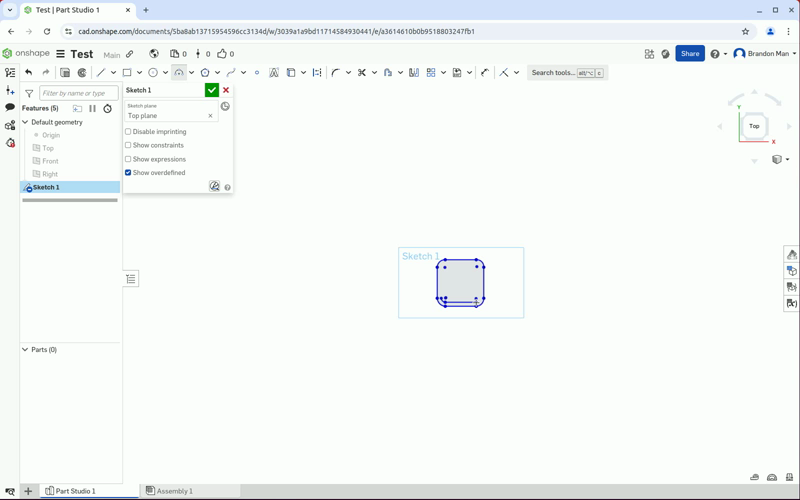
mouse_move(476, 302)
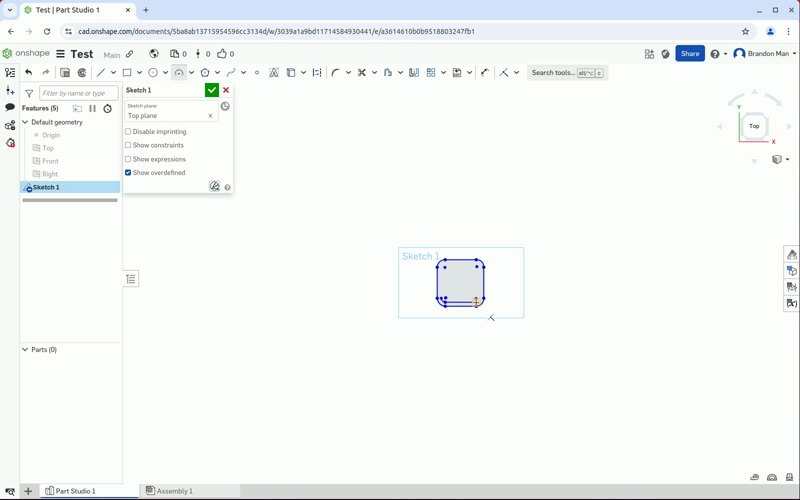
scroll(6)
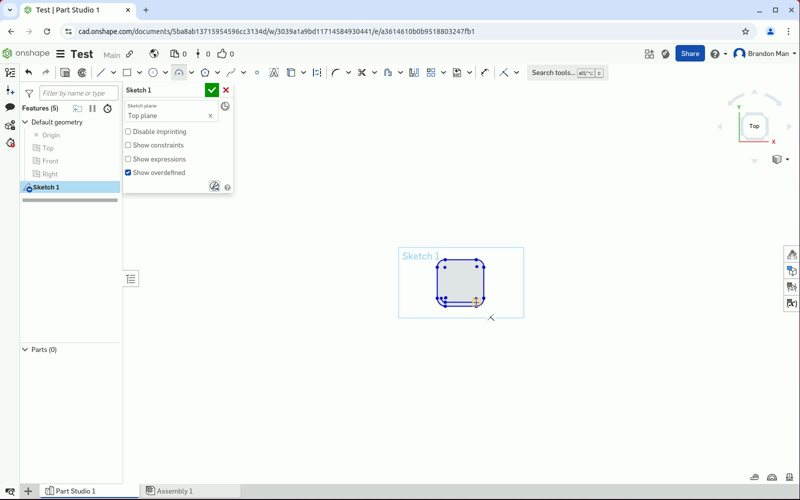
scroll(6)
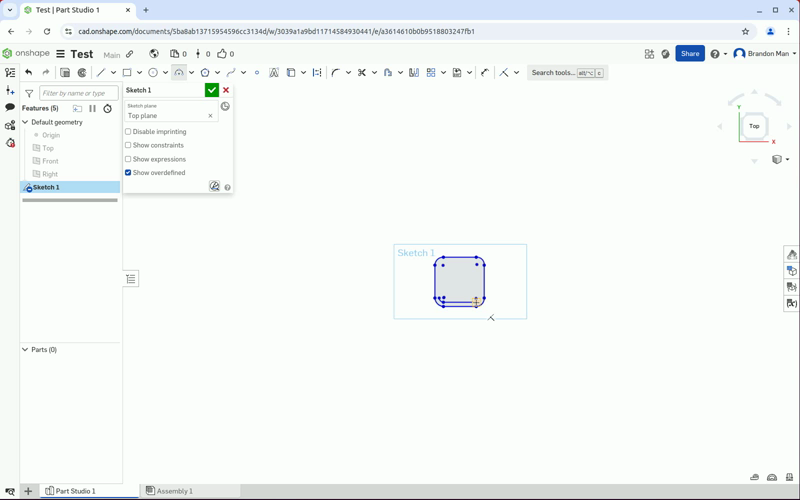
scroll(6)
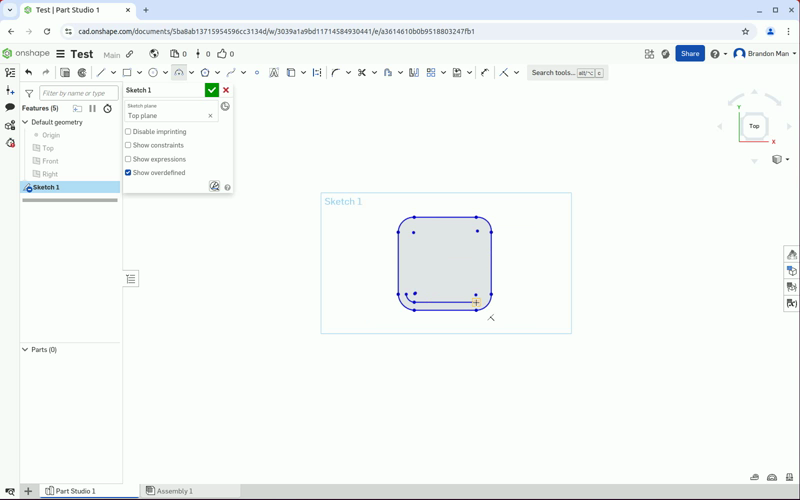
scroll(6)
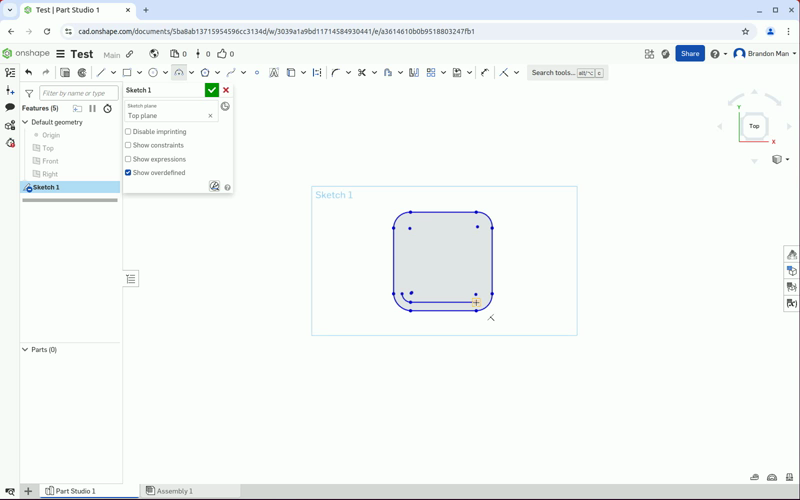
scroll(6)
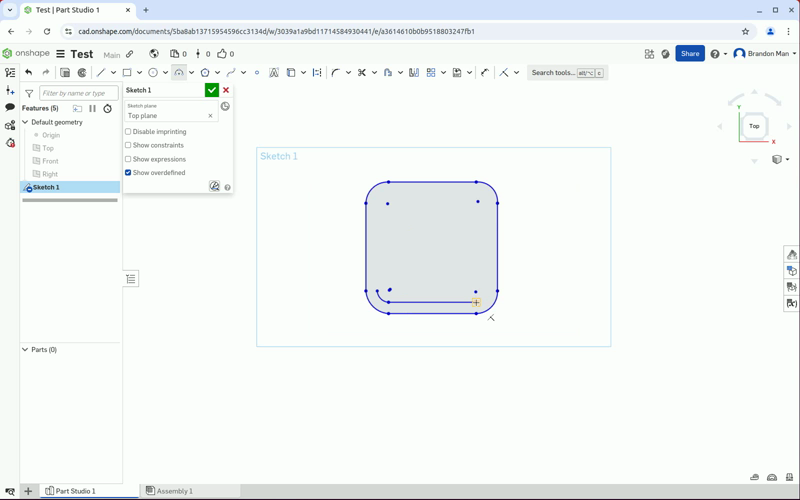
scroll(6)
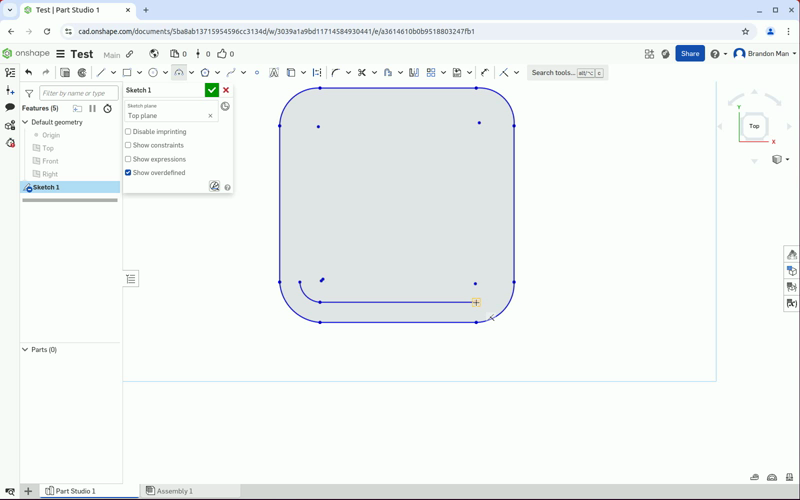
scroll(6)
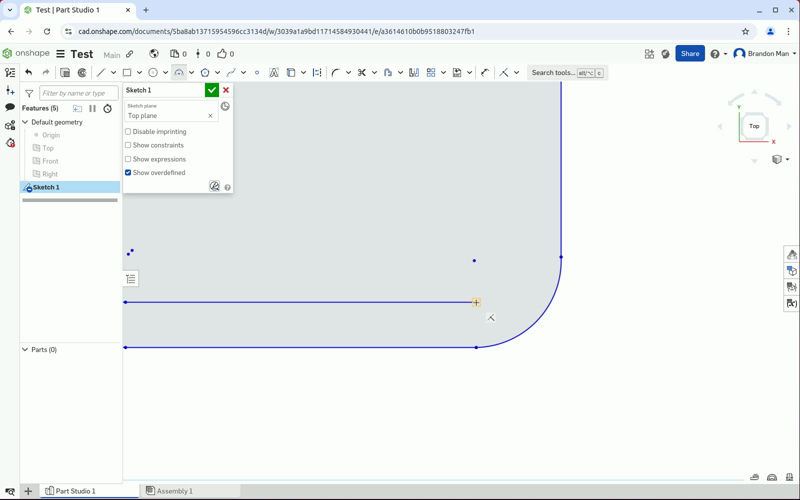
click(476, 302)
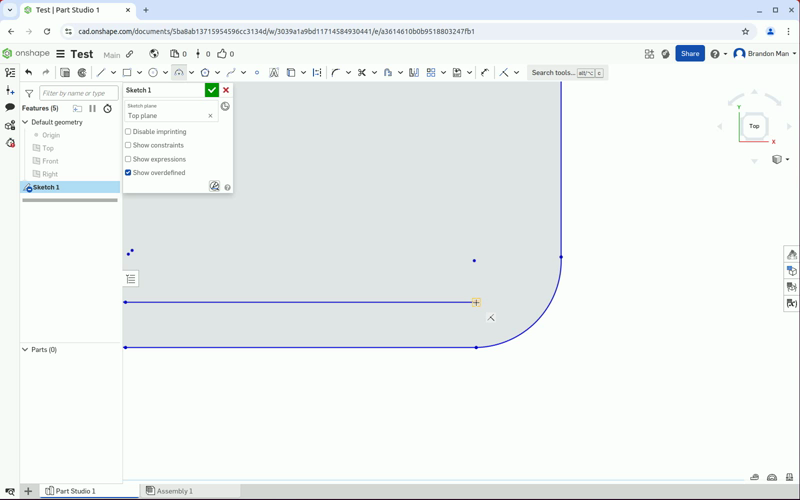
scroll(-6)
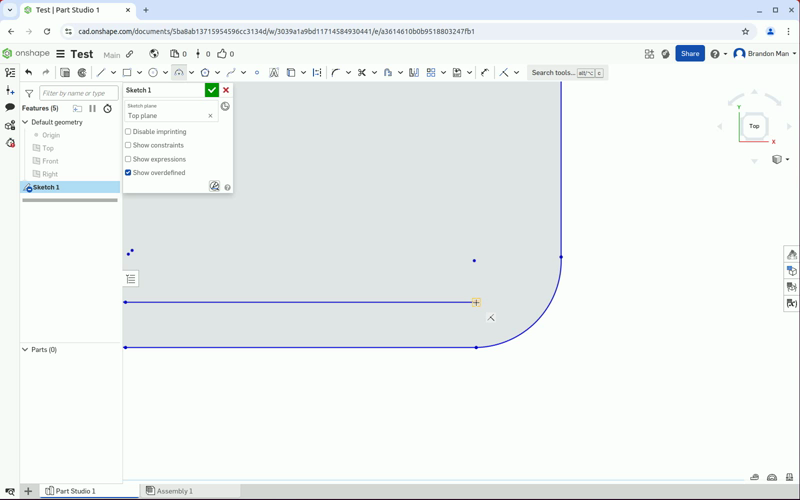
scroll(-6)
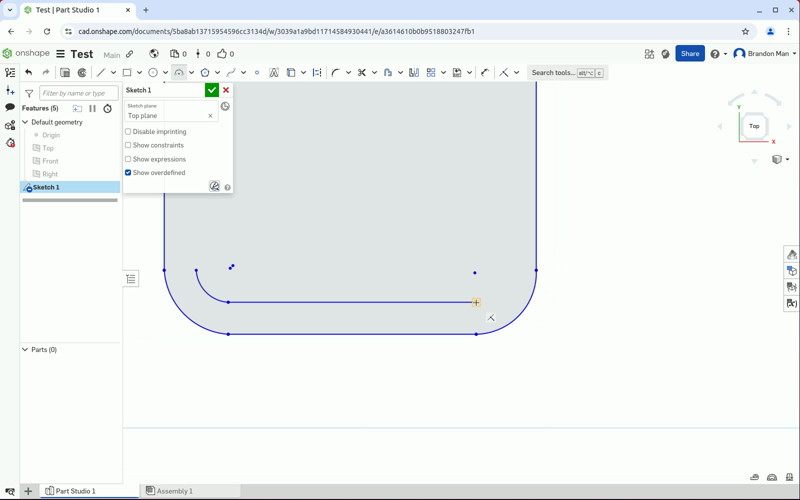
scroll(-6)
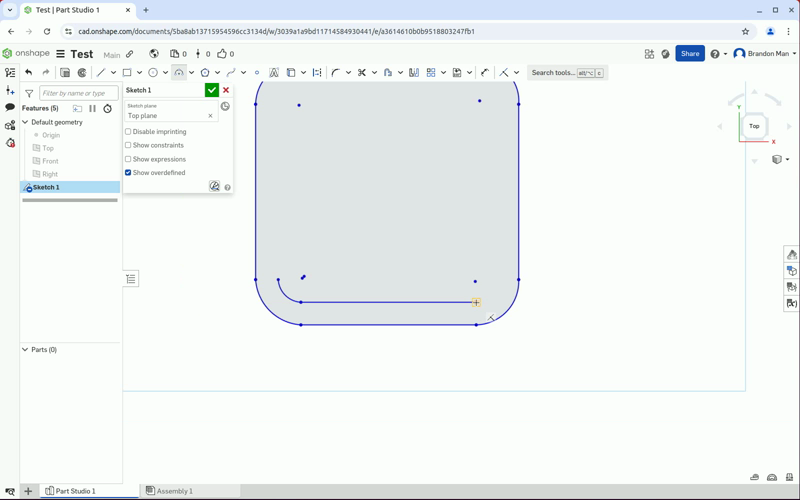
scroll(-6)
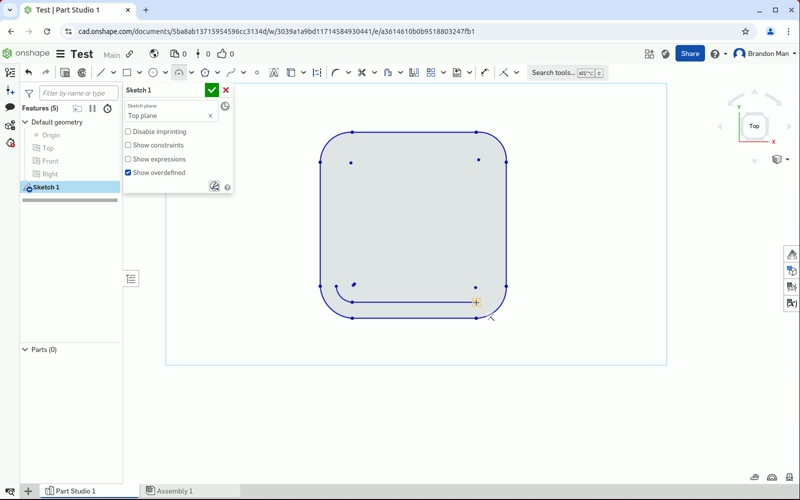
scroll(-6)
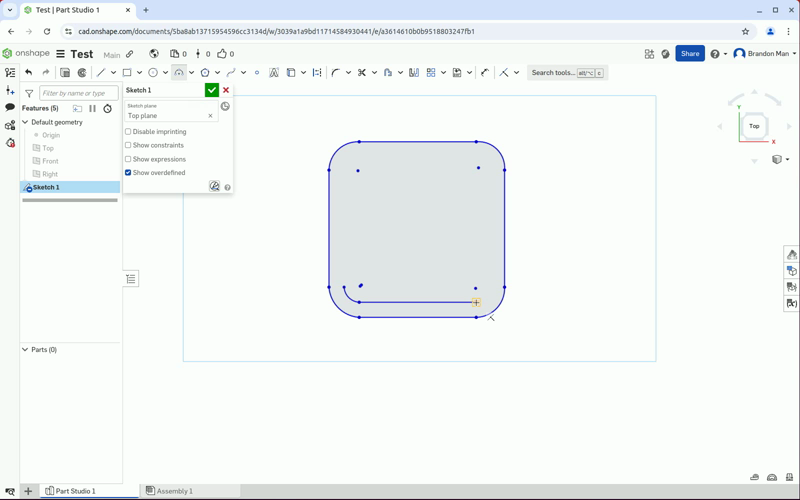
scroll(-6)
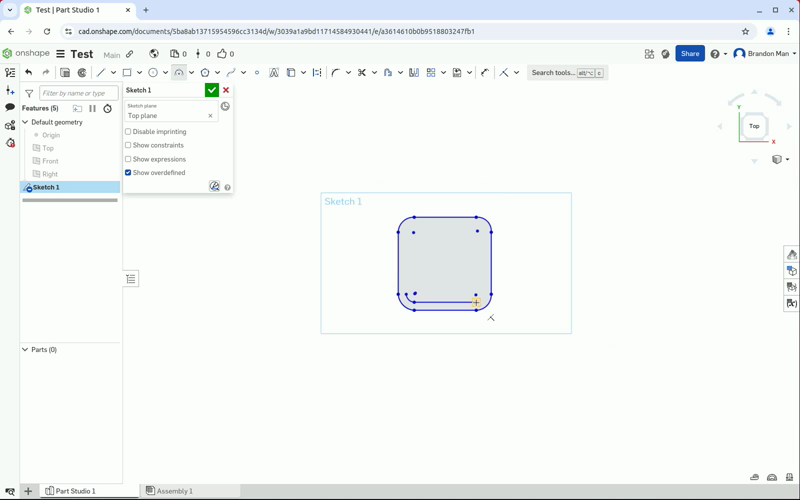
scroll(-6)
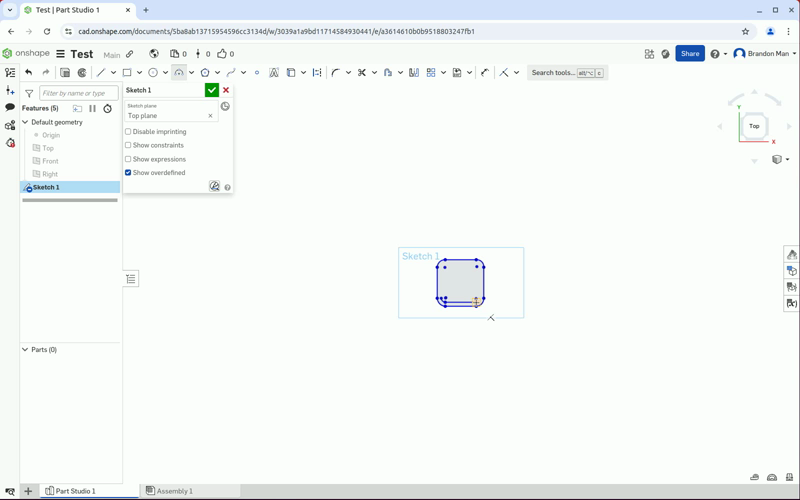
key_down(shift)
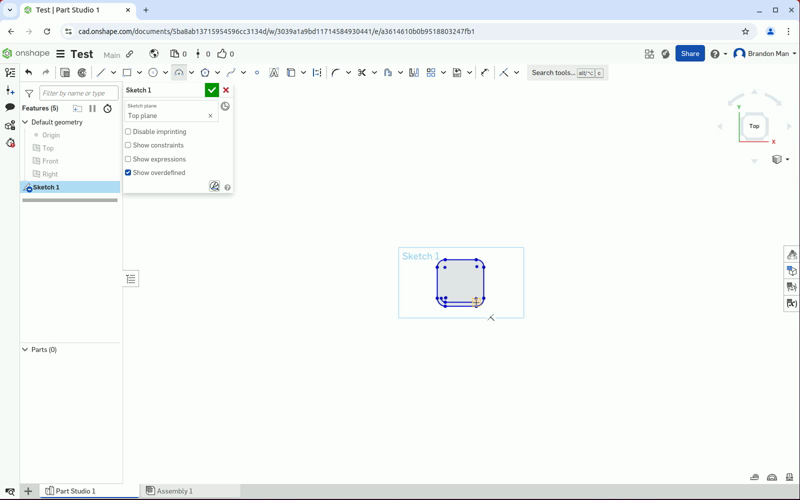
mouse_move(480, 298)
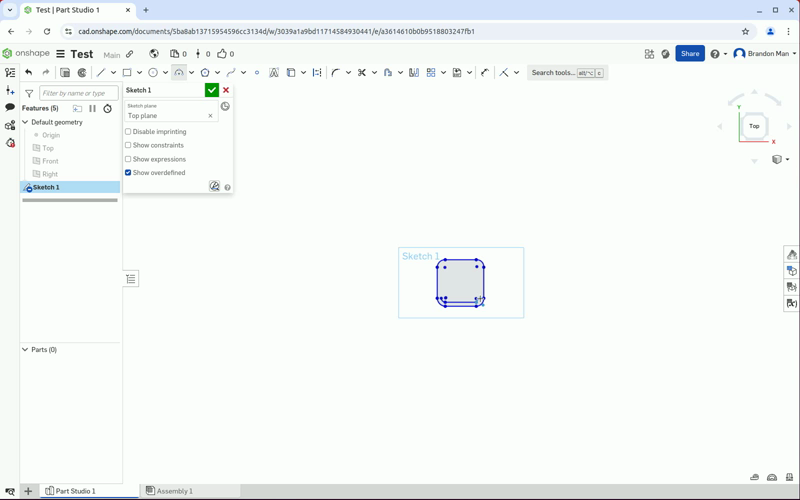
scroll(6)
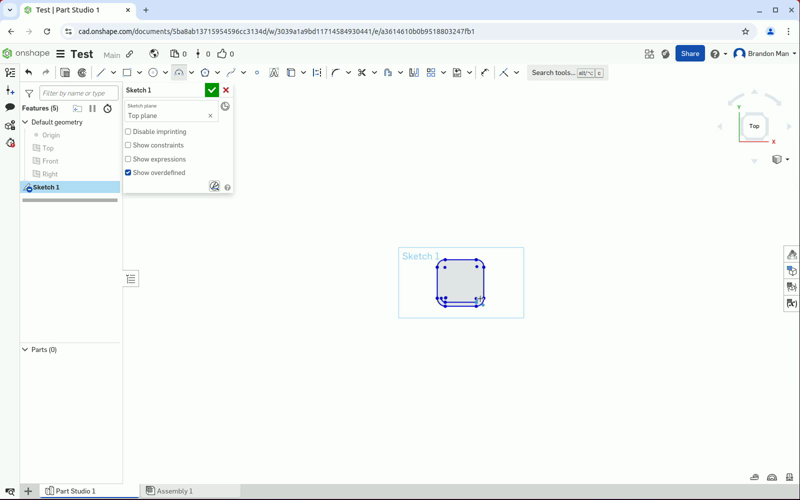
scroll(6)
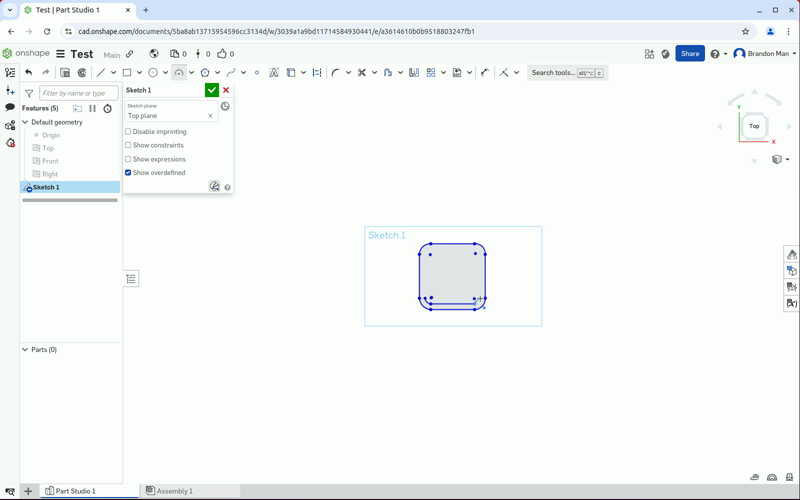
scroll(6)
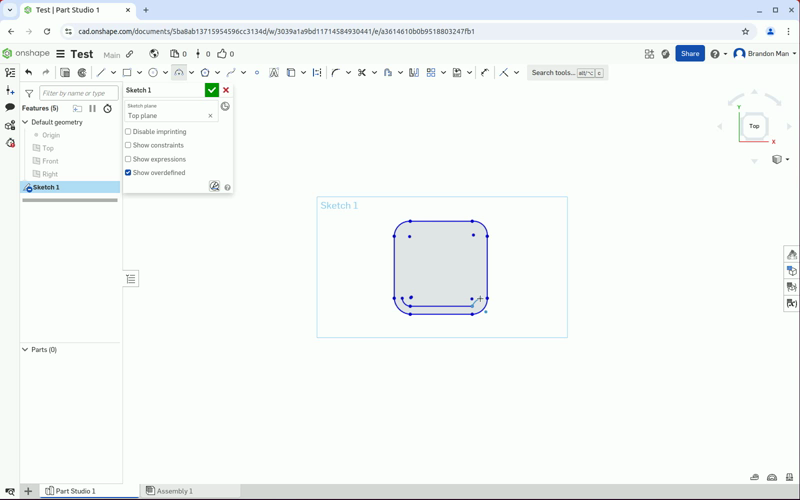
scroll(6)
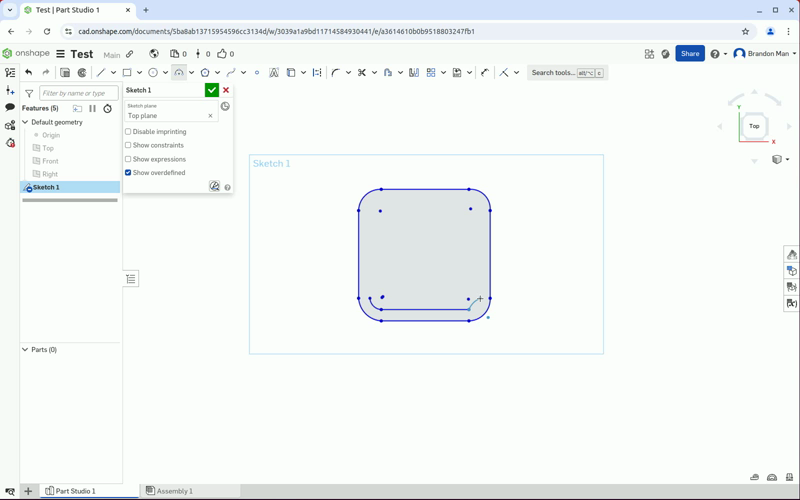
scroll(6)
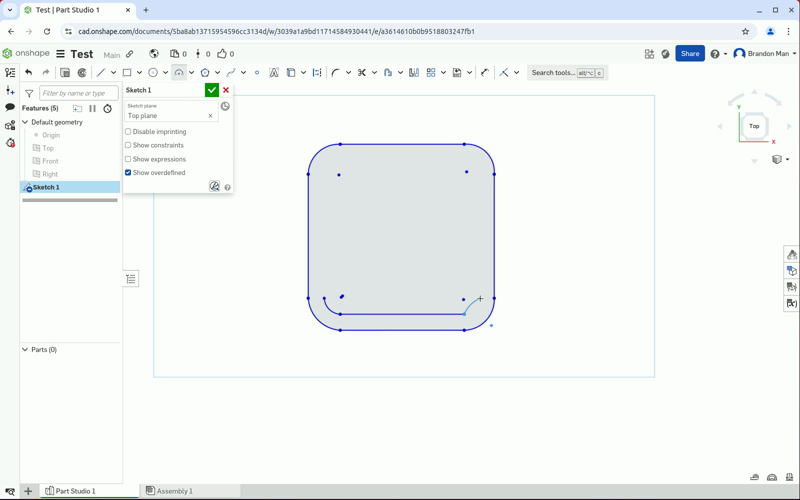
scroll(6)
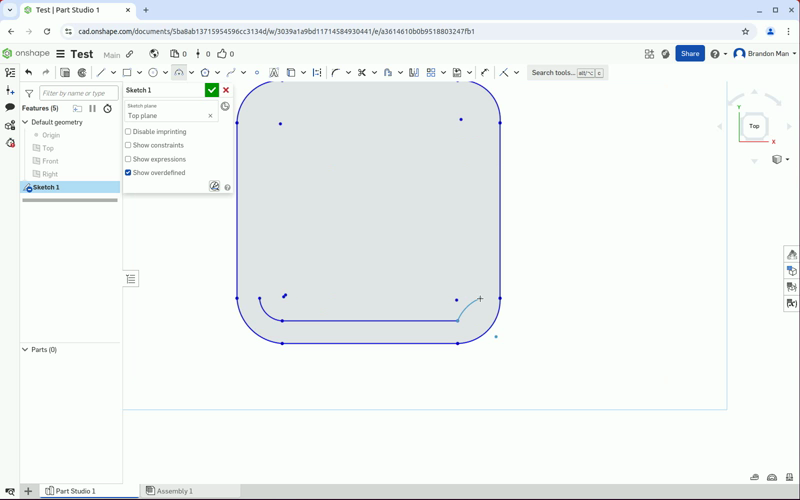
scroll(6)
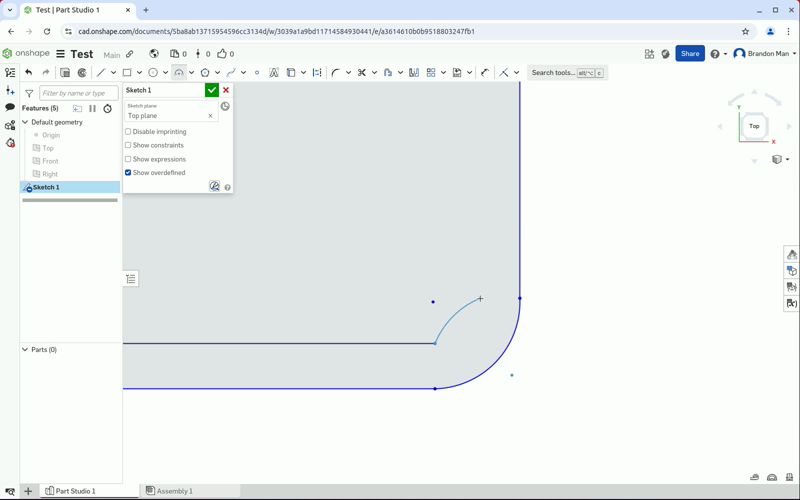
click(480, 298)
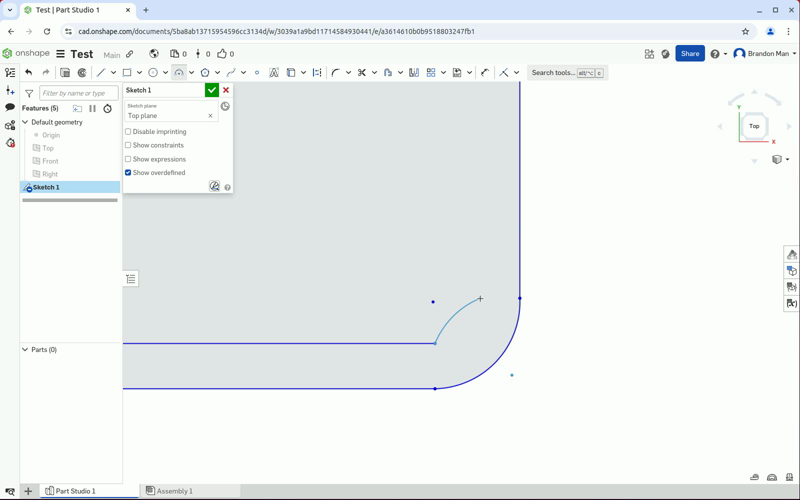
scroll(-6)
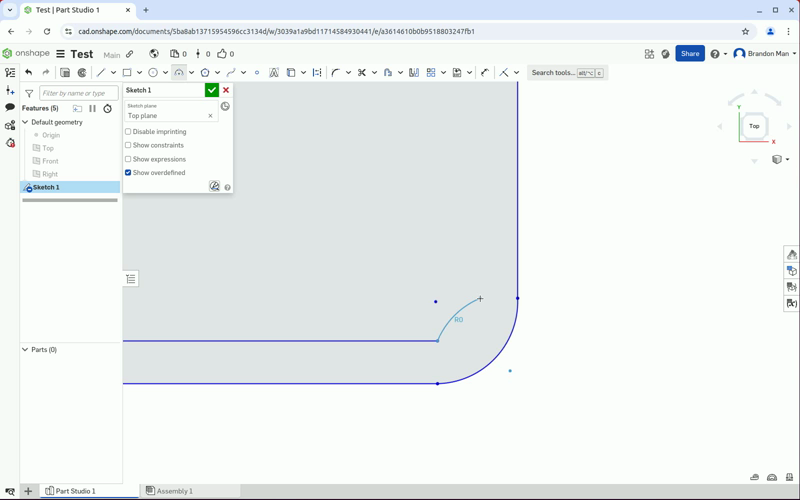
scroll(-6)
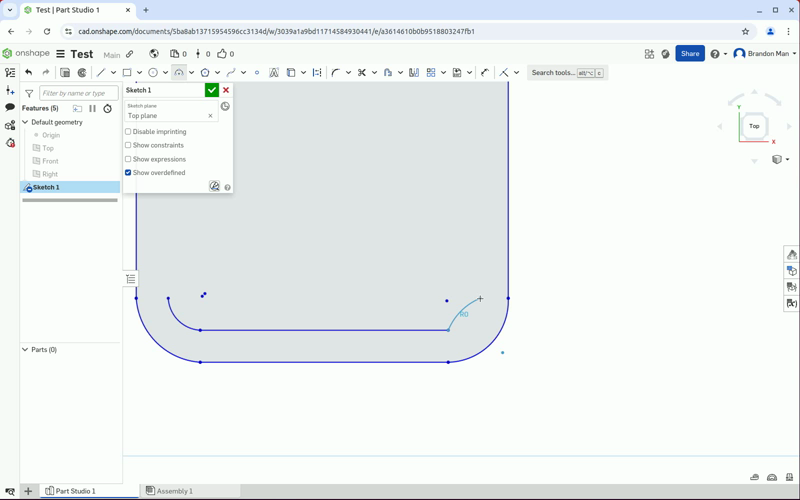
scroll(-6)
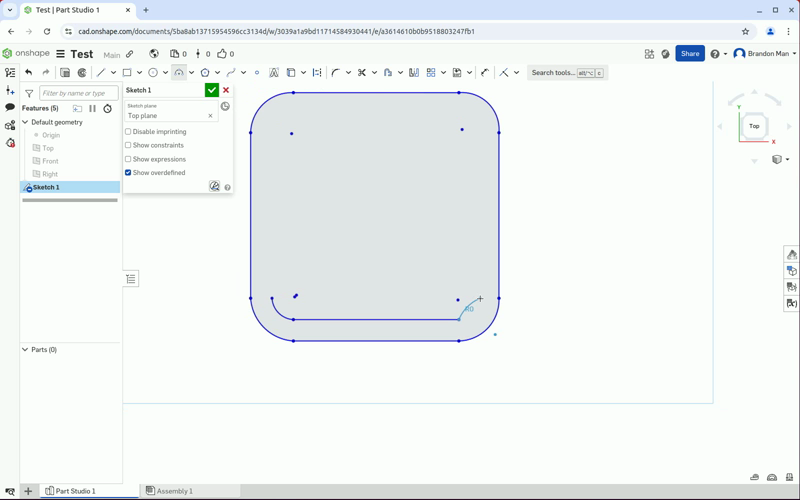
scroll(-6)
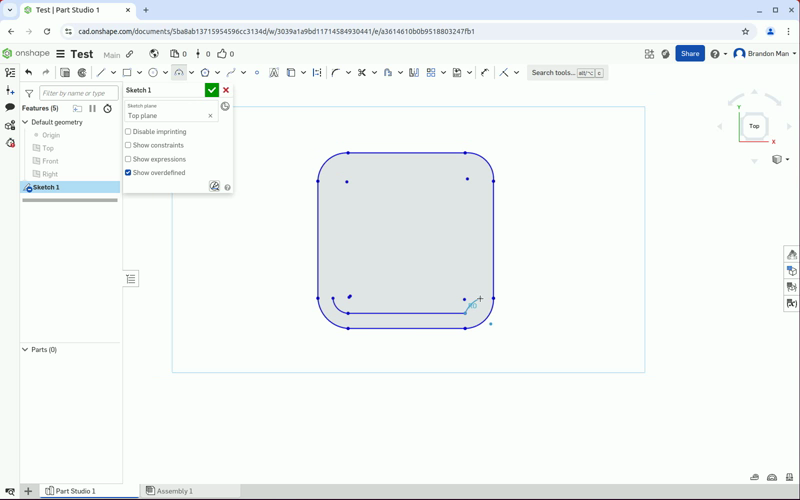
scroll(-6)
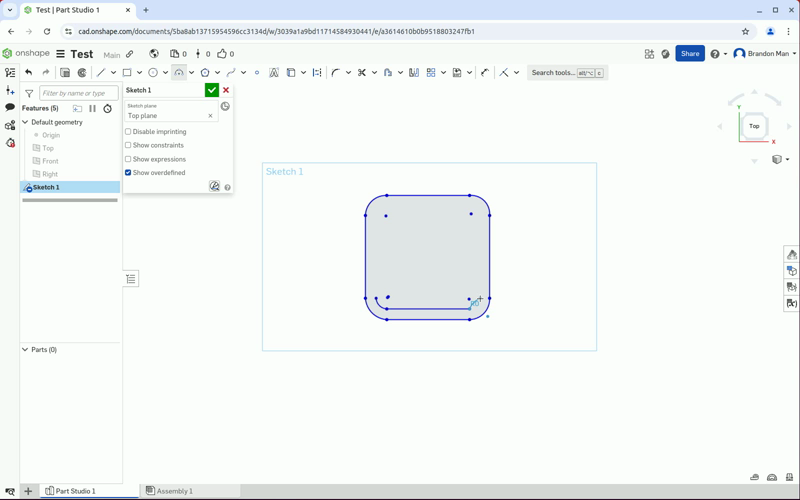
scroll(-6)
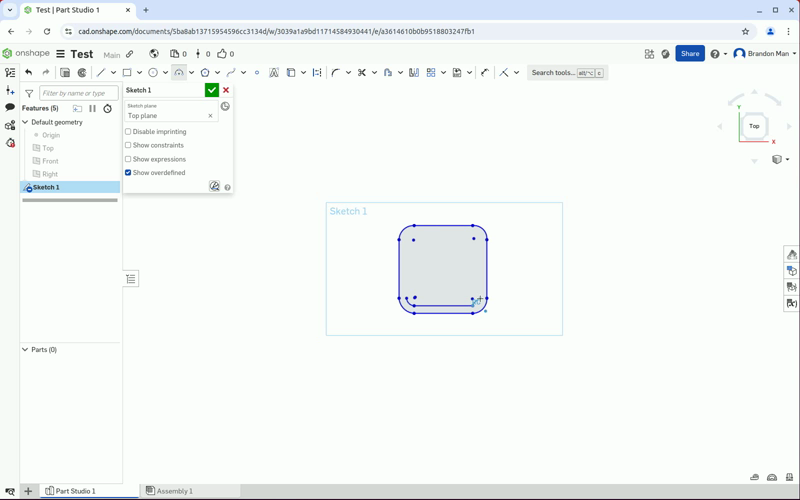
scroll(-6)
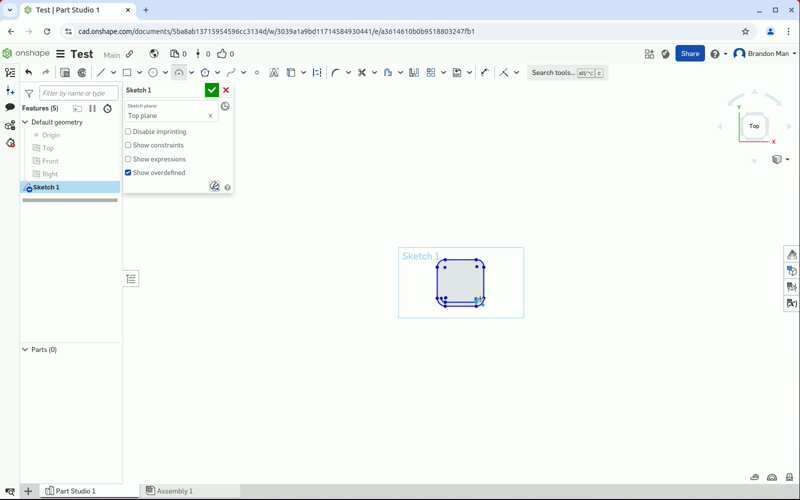
mouse_move(478, 300)
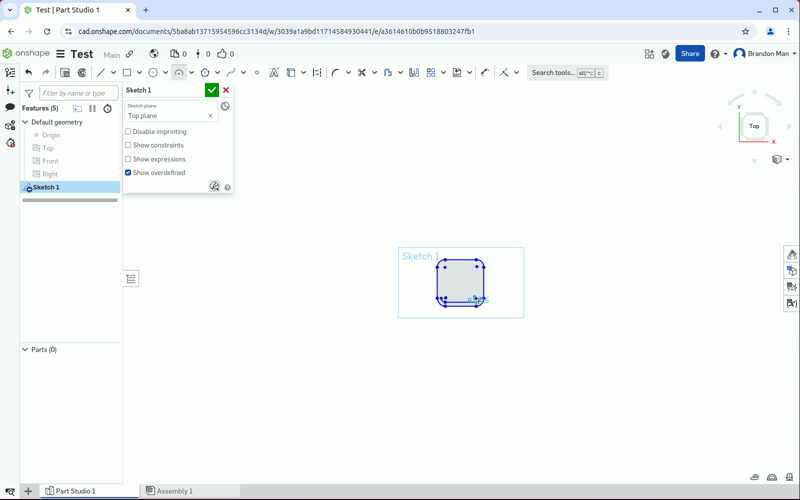
scroll(6)
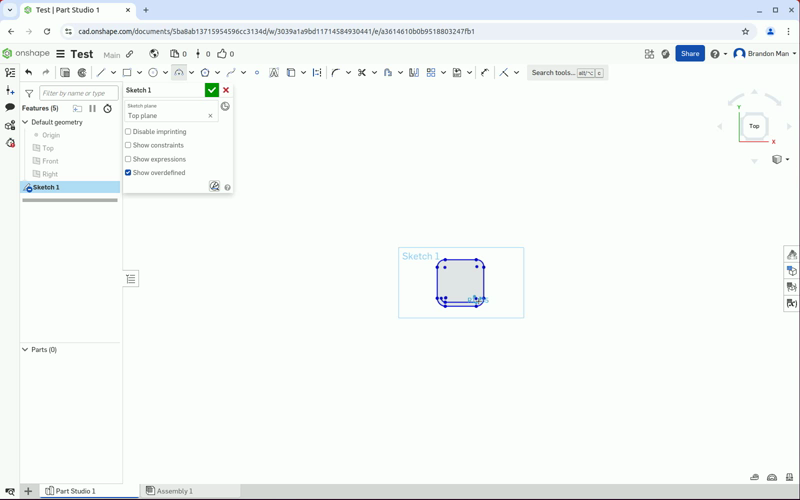
scroll(6)
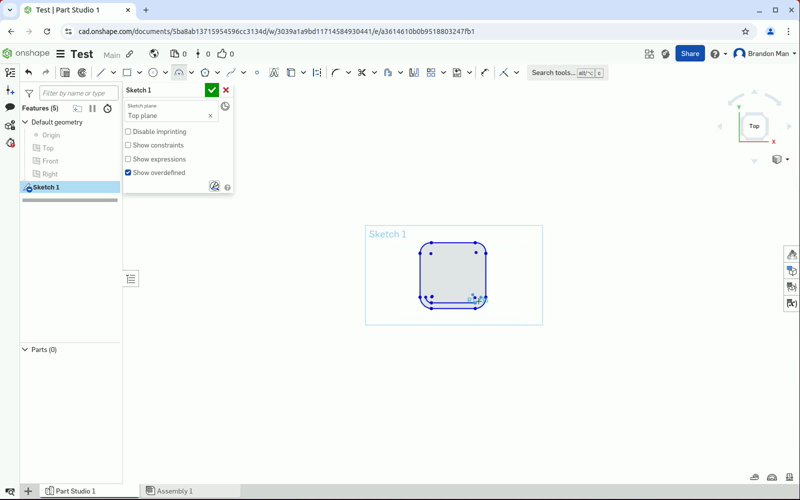
scroll(6)
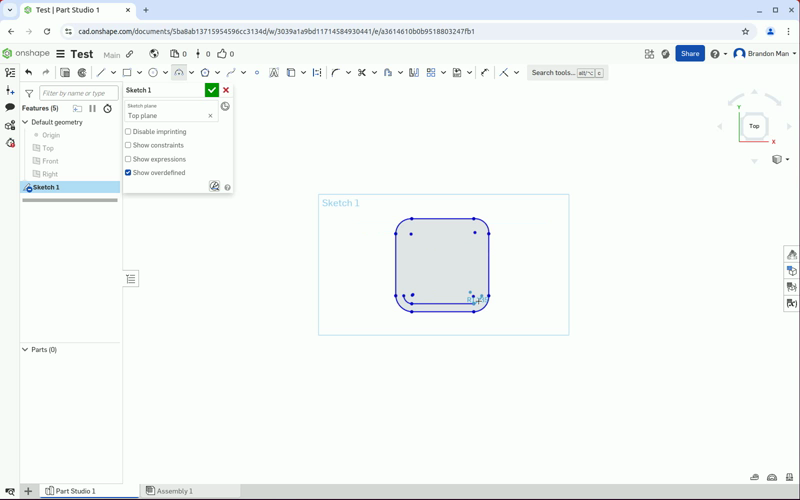
scroll(6)
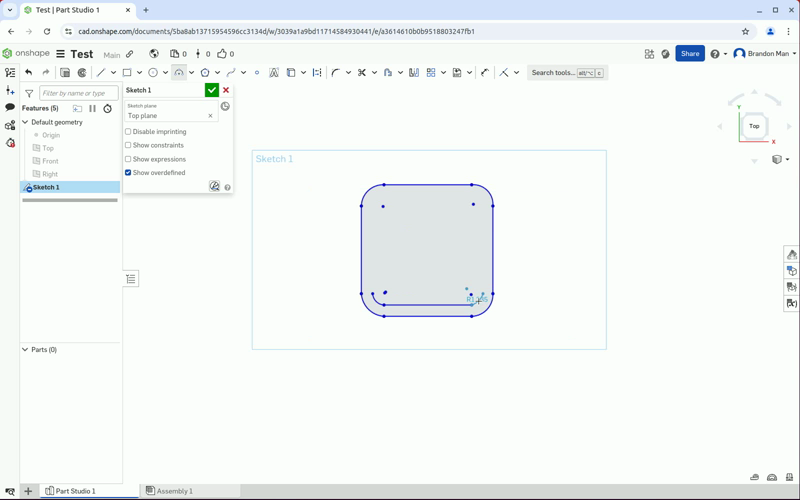
scroll(6)
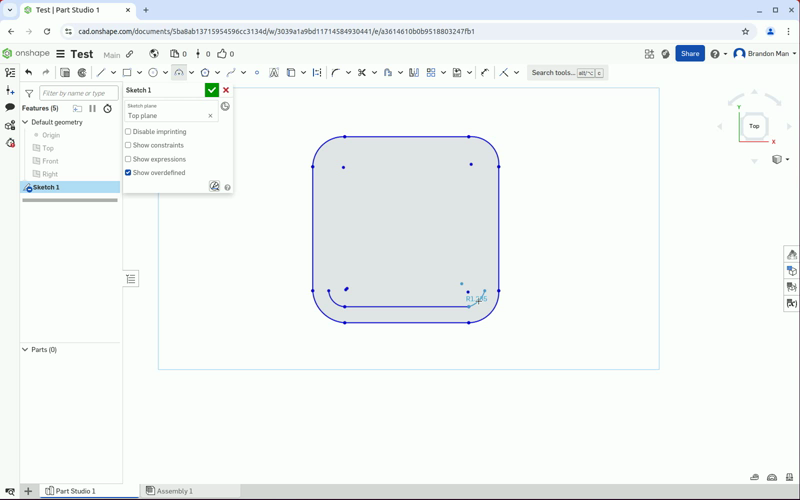
scroll(6)
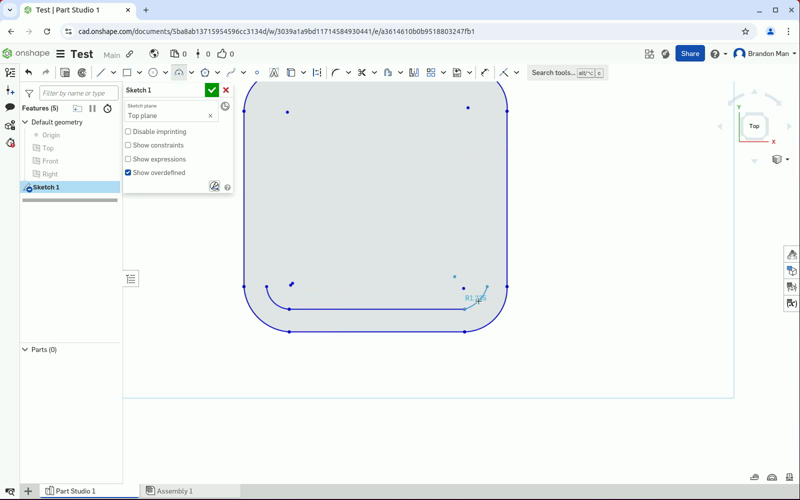
scroll(6)
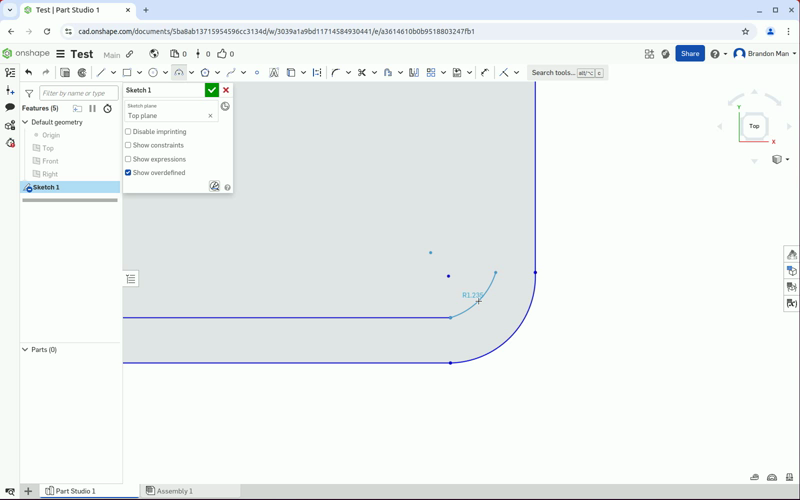
click(478, 300)
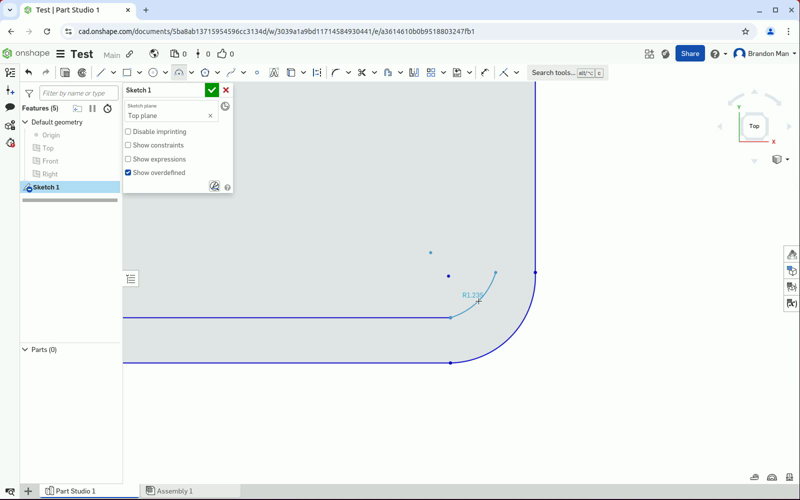
scroll(-6)
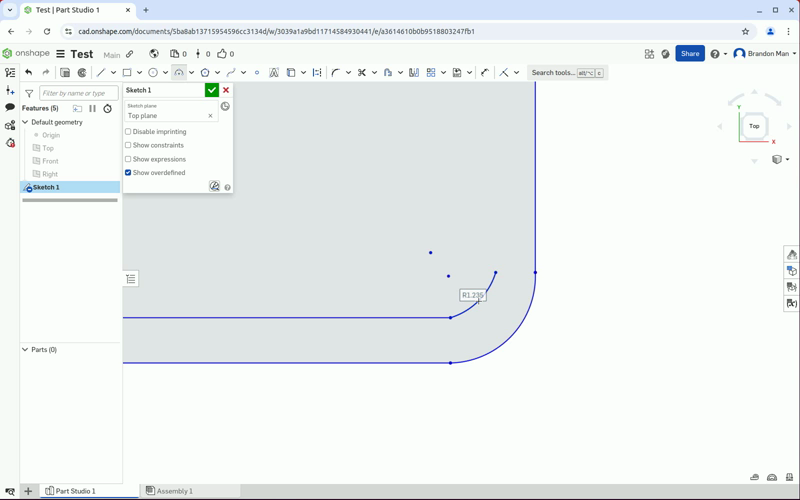
scroll(-6)
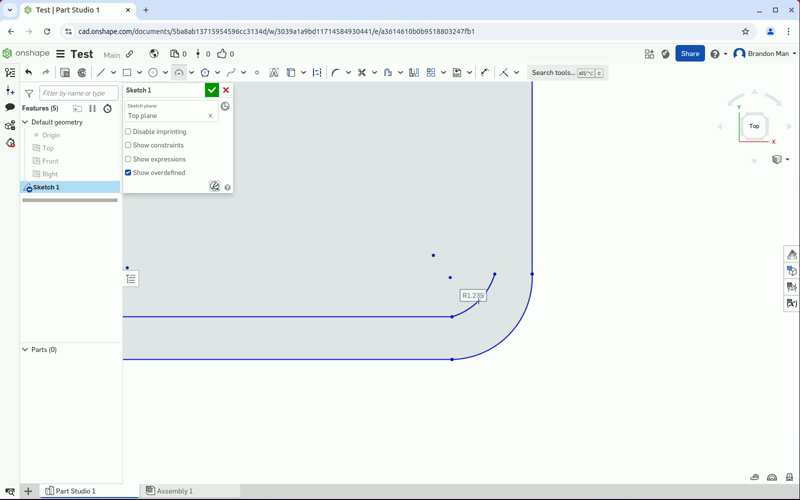
scroll(-6)
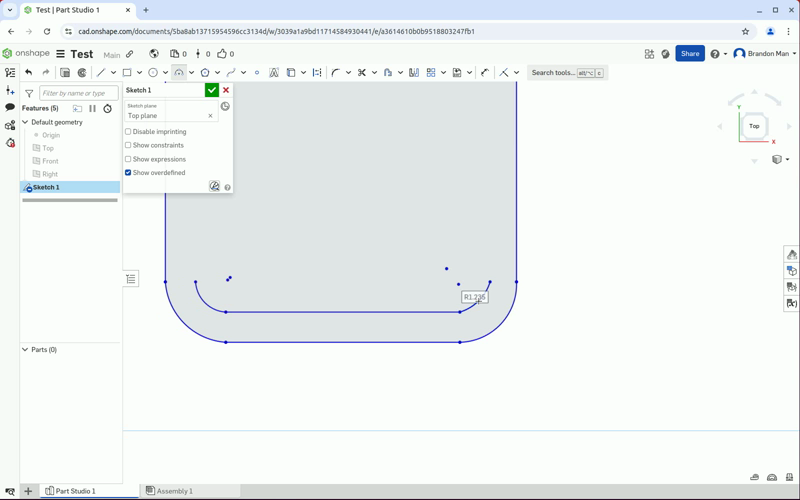
scroll(-6)
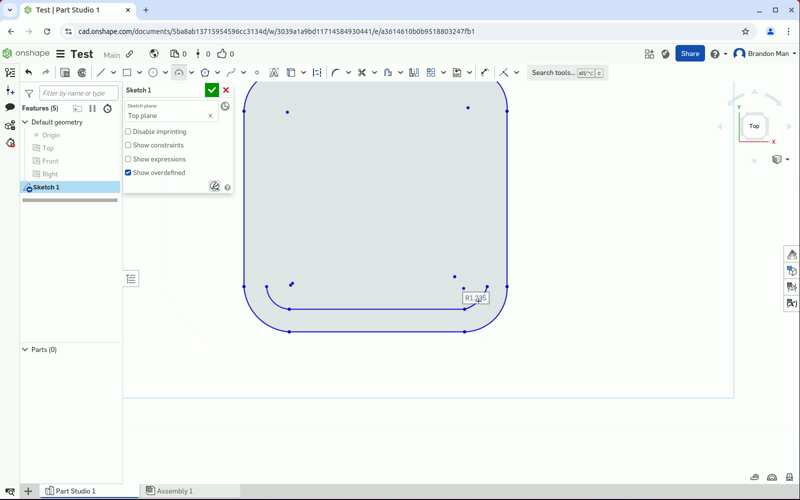
scroll(-6)
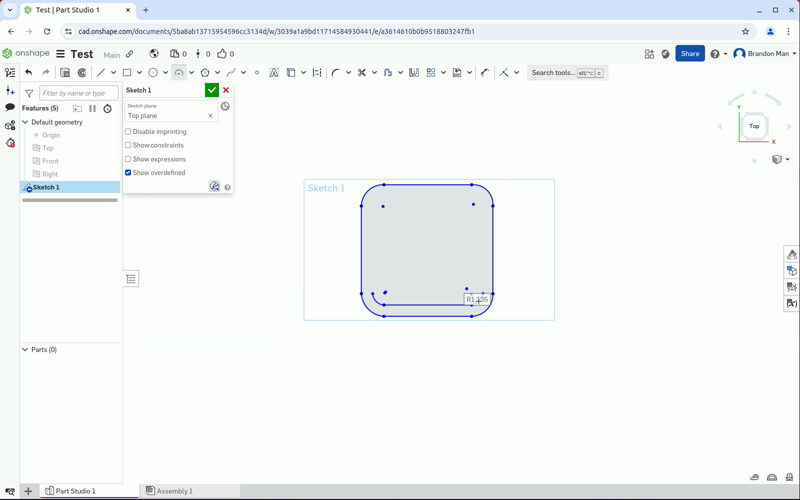
scroll(-6)
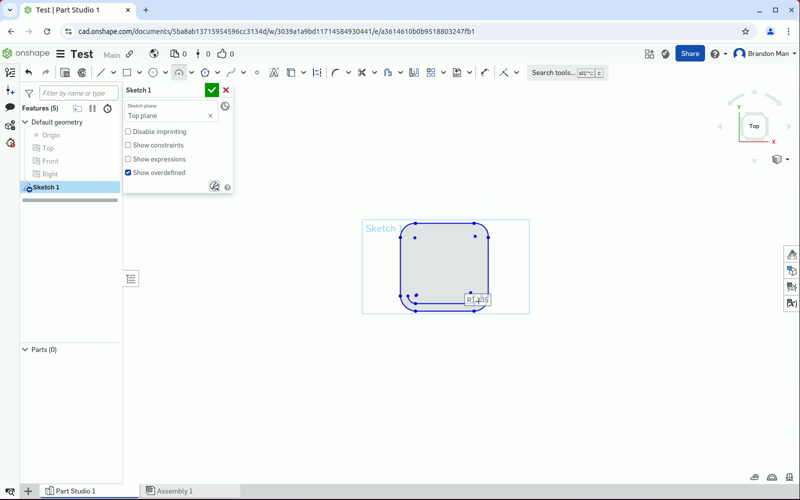
scroll(-6)
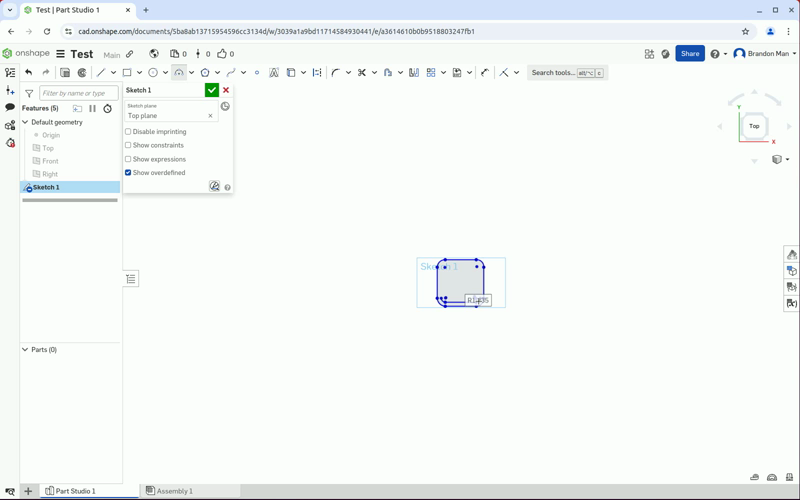
key_up(shift)
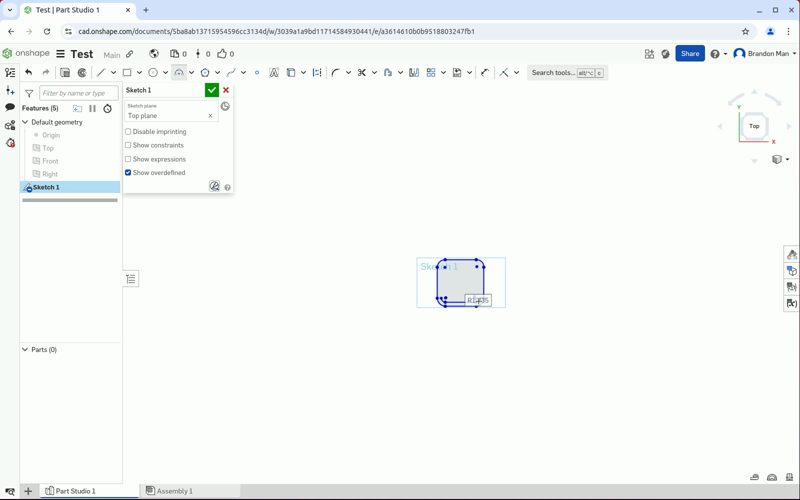
key(esc)
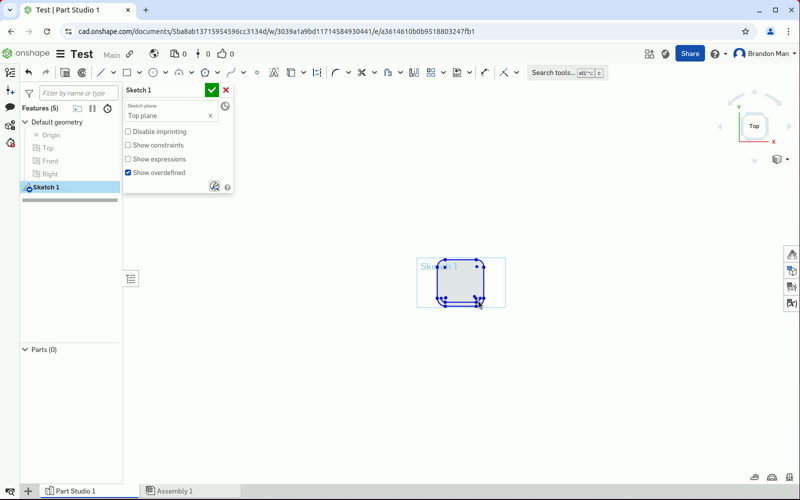
key(l)
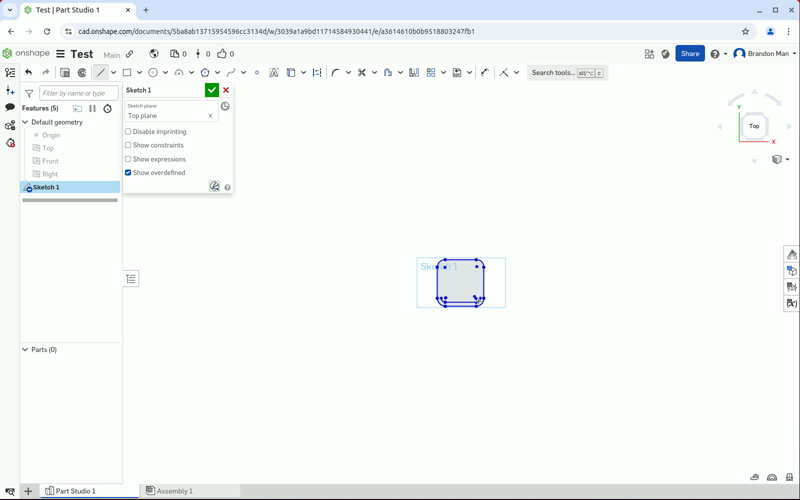
mouse_move(480, 298)
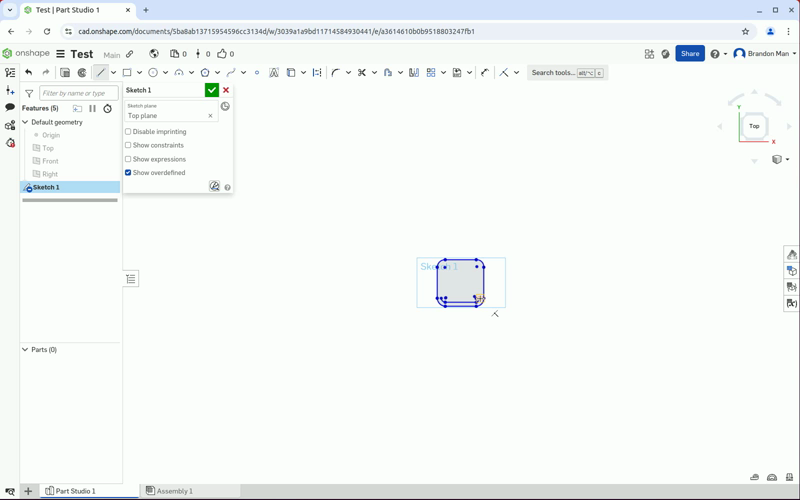
scroll(6)
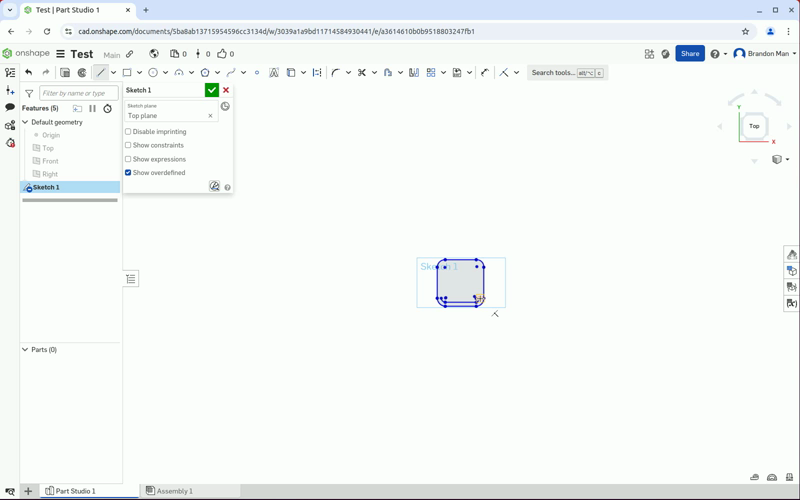
scroll(6)
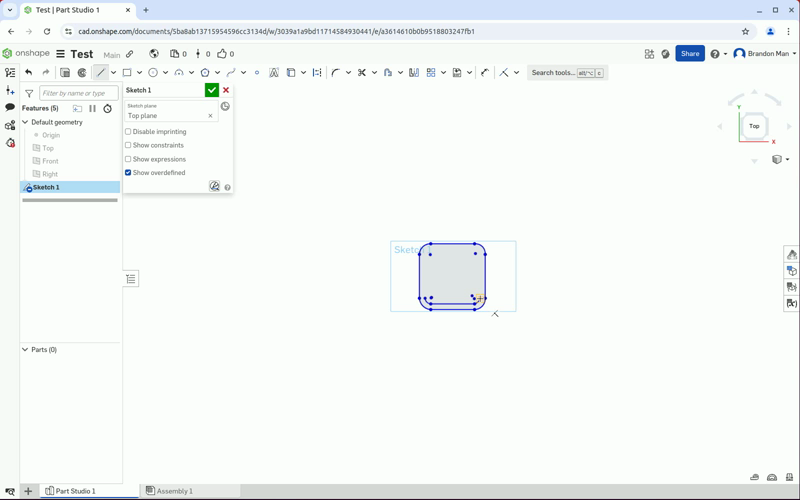
scroll(6)
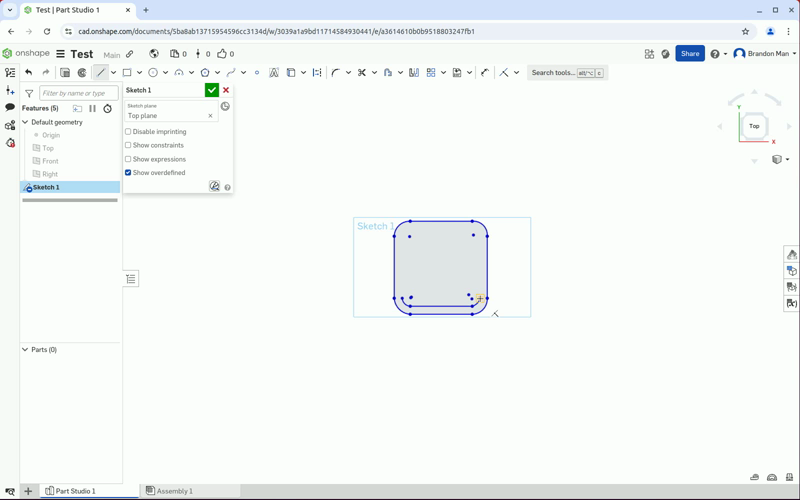
scroll(6)
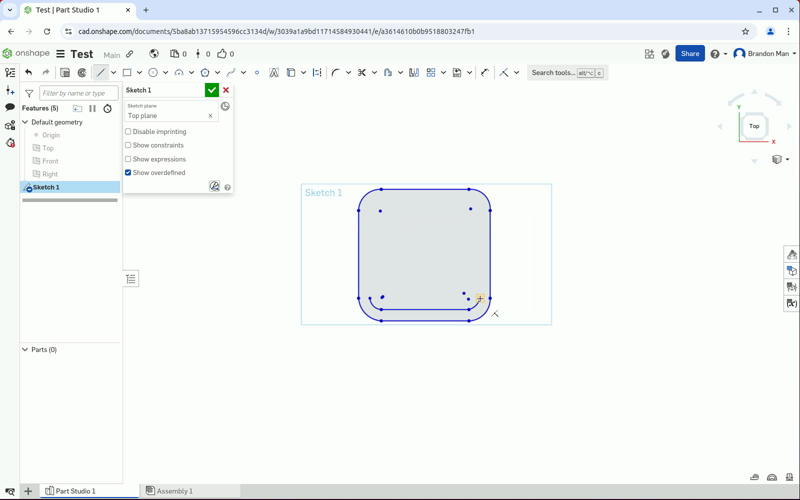
scroll(6)
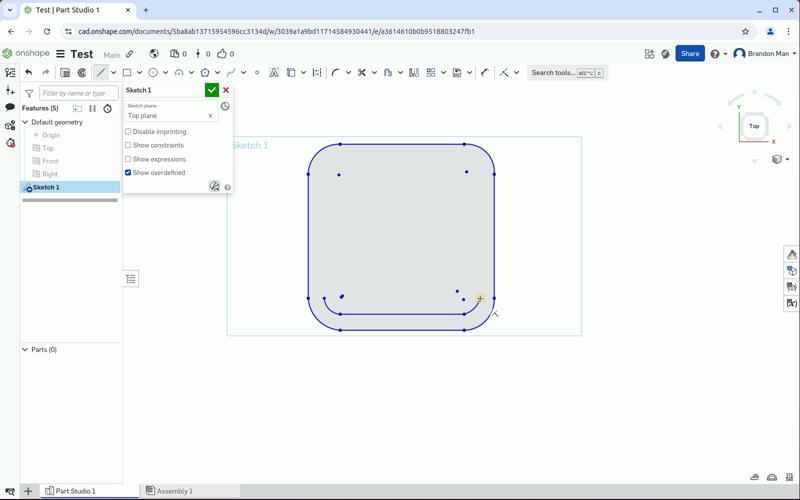
scroll(6)
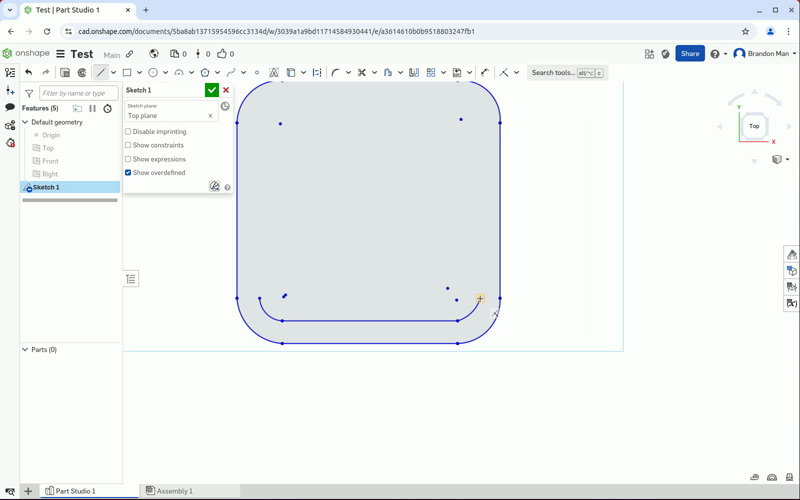
scroll(6)
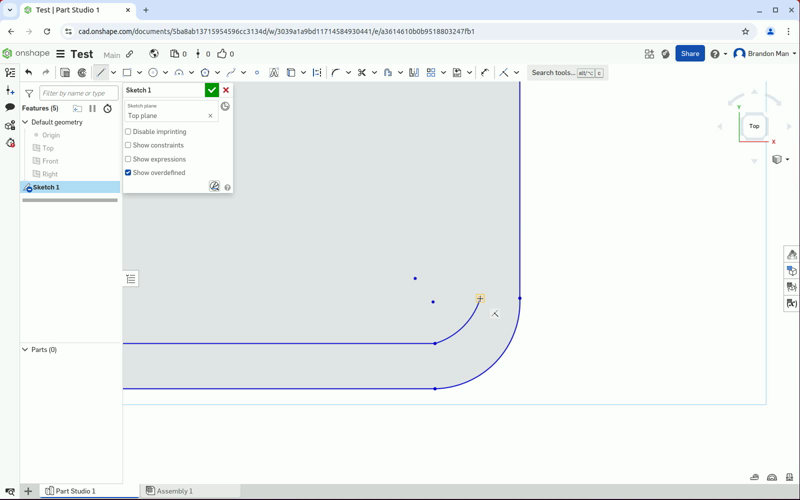
click(480, 298)
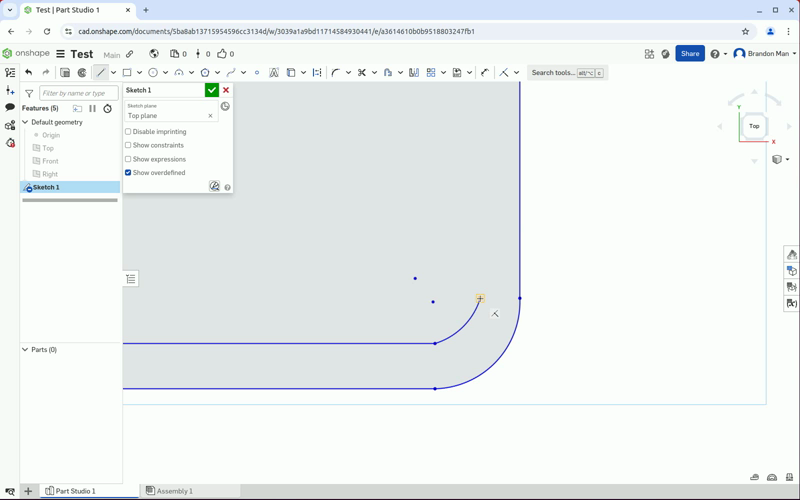
scroll(-6)
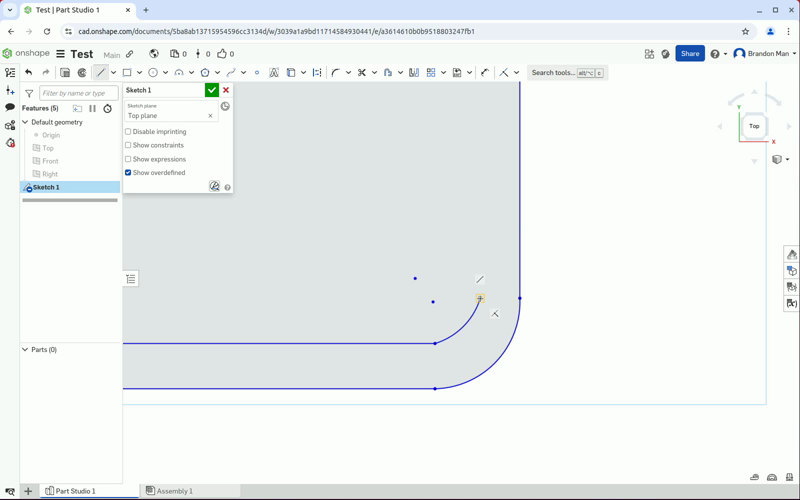
scroll(-6)
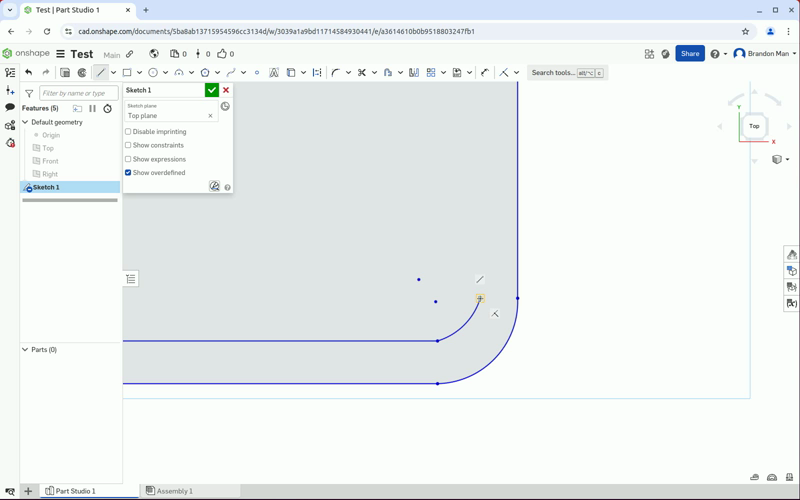
scroll(-6)
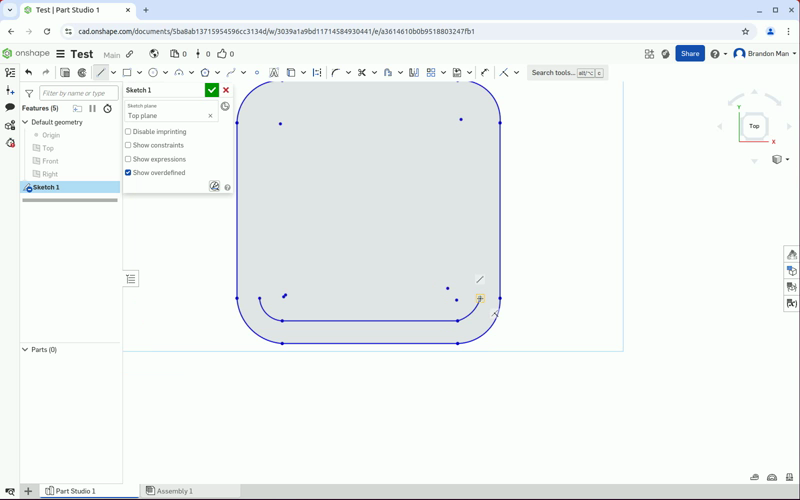
scroll(-6)
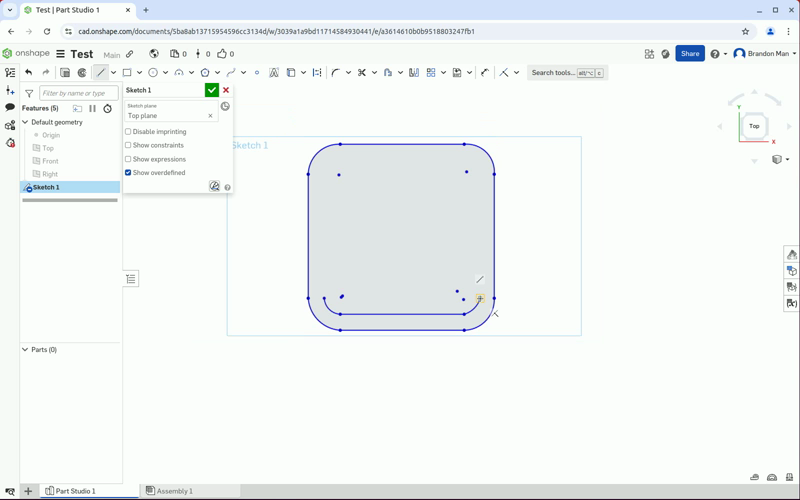
scroll(-6)
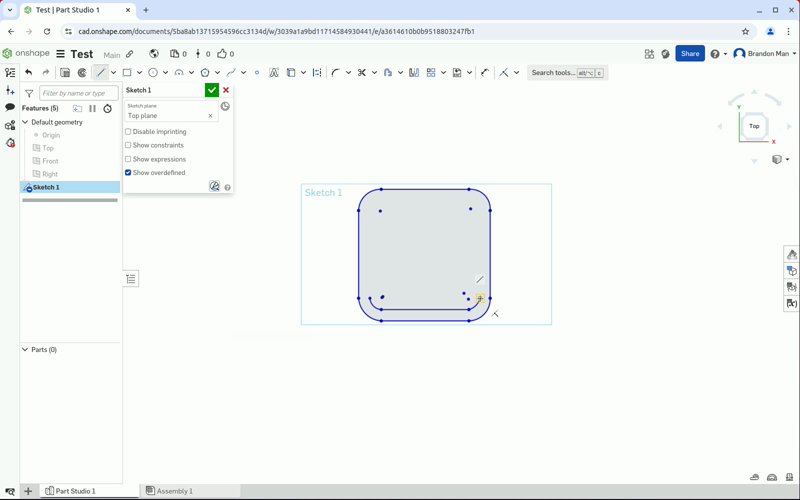
scroll(-6)
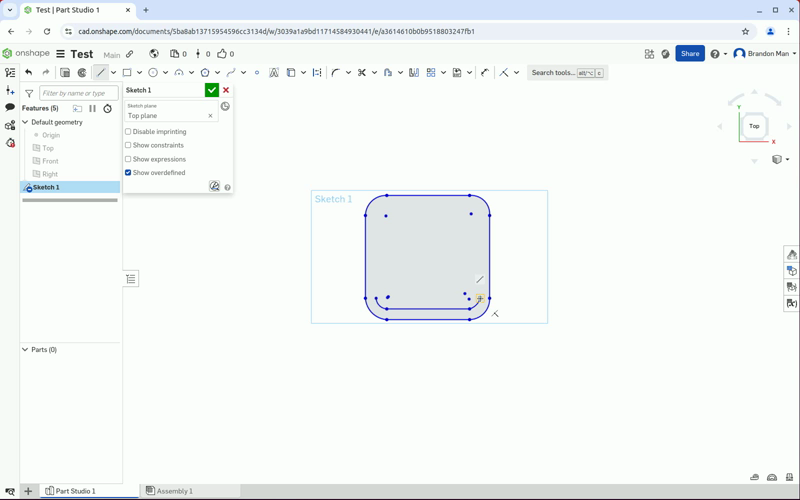
scroll(-6)
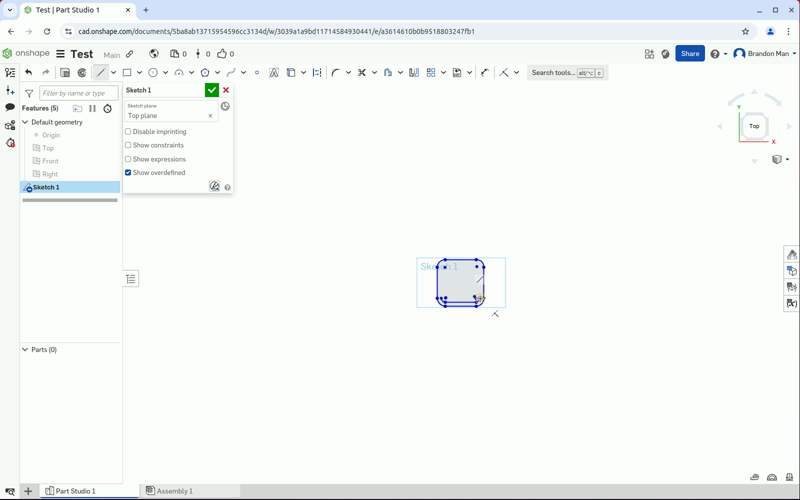
key_down(shift)
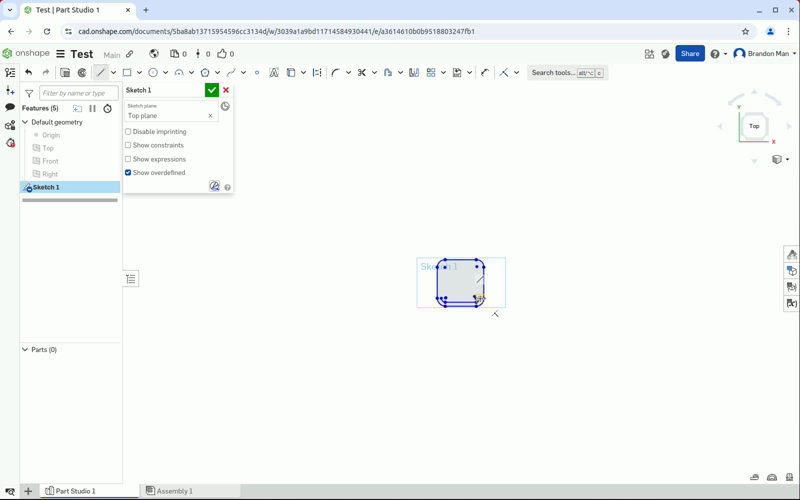
mouse_move(510, 298)
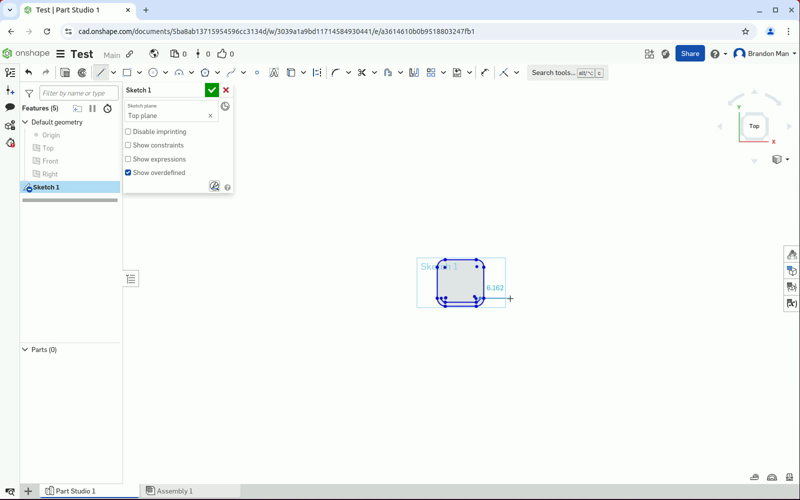
mouse_move(480, 267)
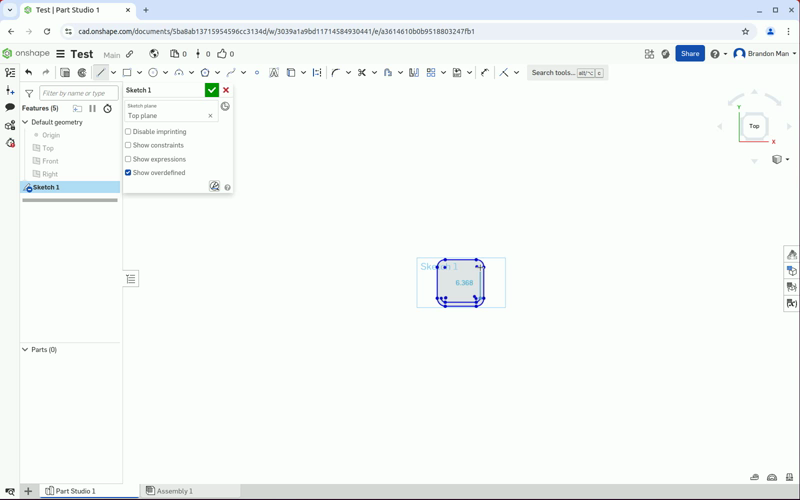
scroll(6)
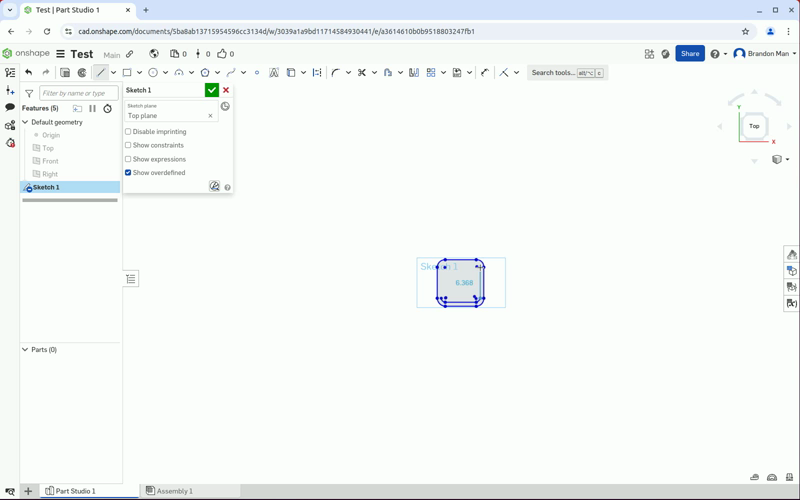
scroll(6)
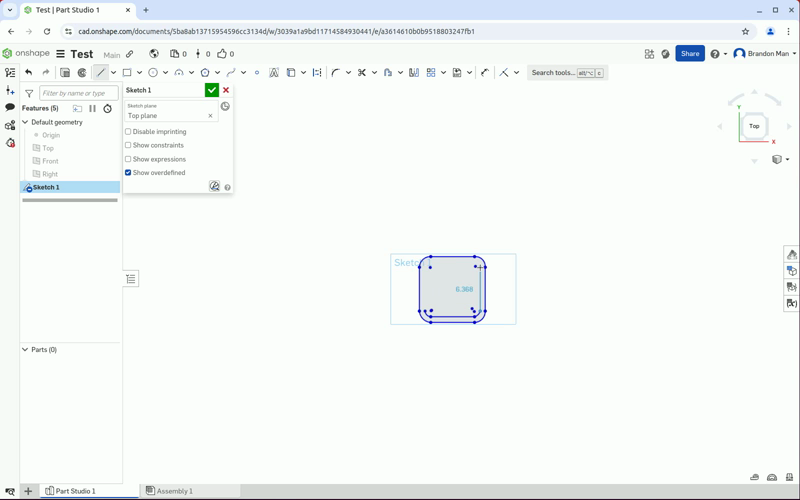
scroll(6)
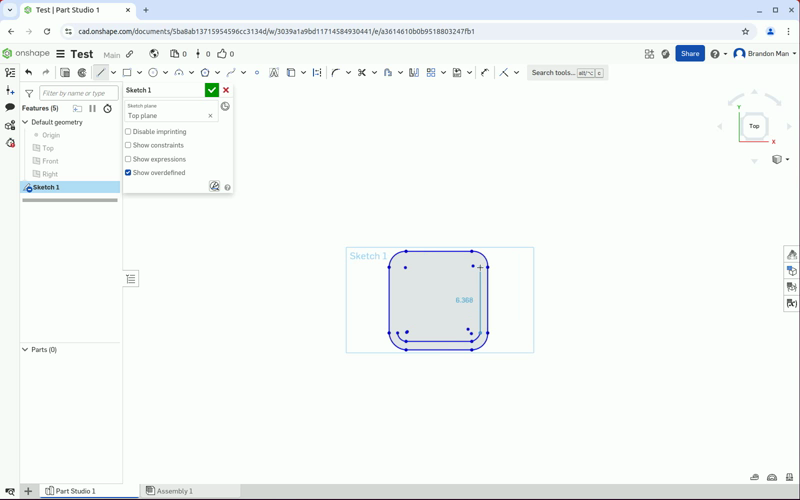
scroll(6)
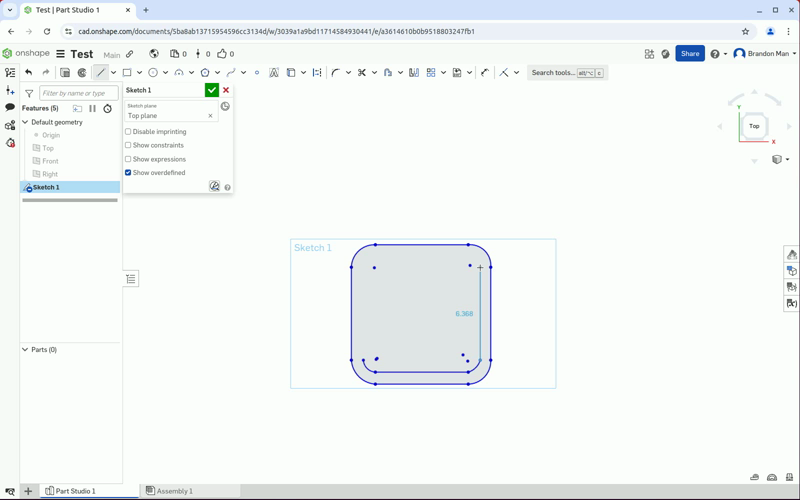
scroll(6)
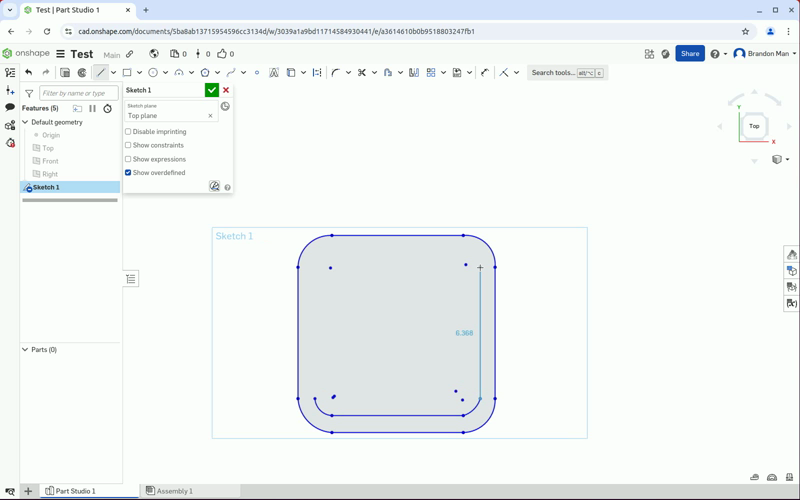
scroll(6)
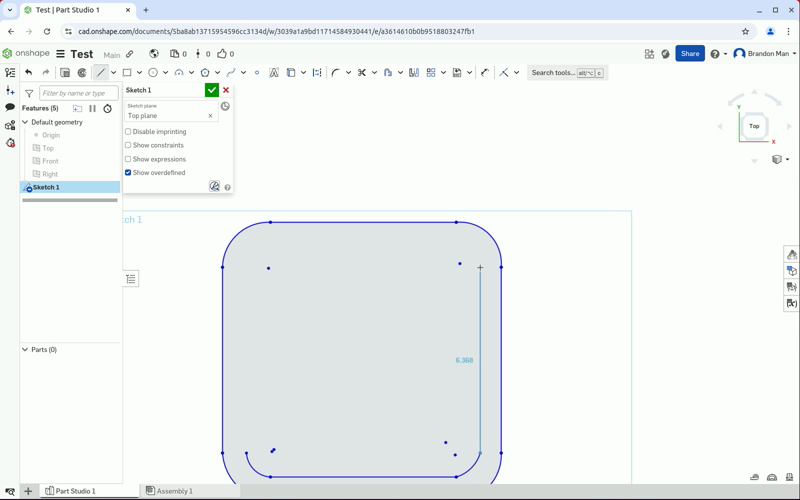
scroll(6)
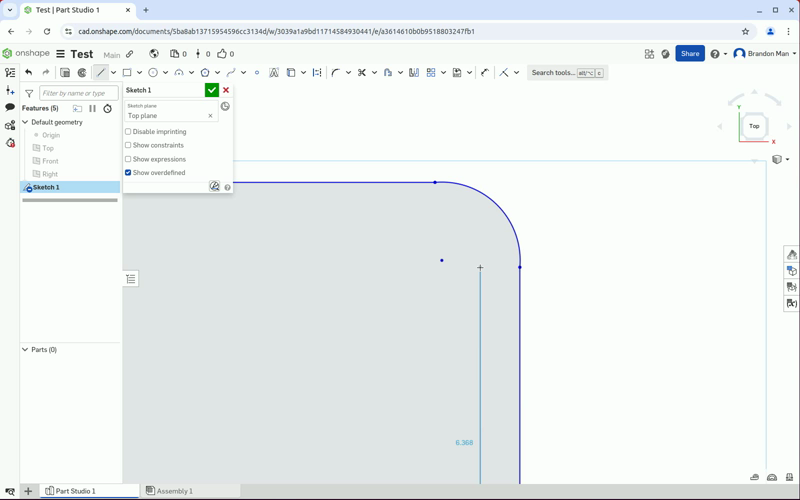
click(480, 267)
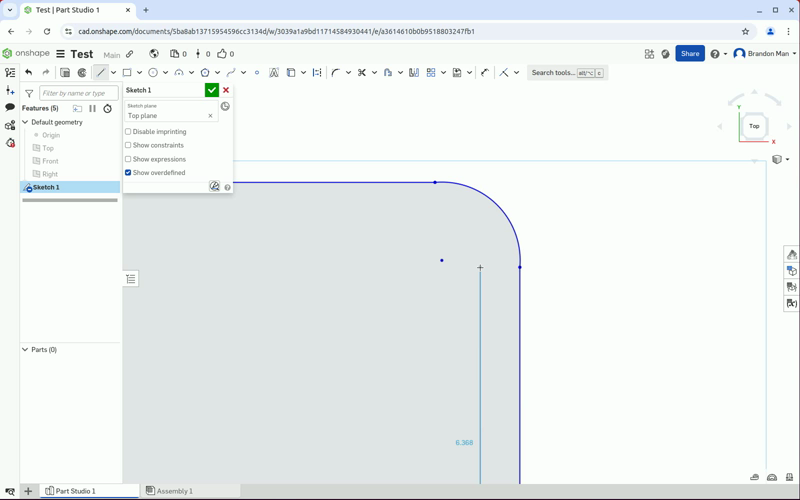
scroll(-6)
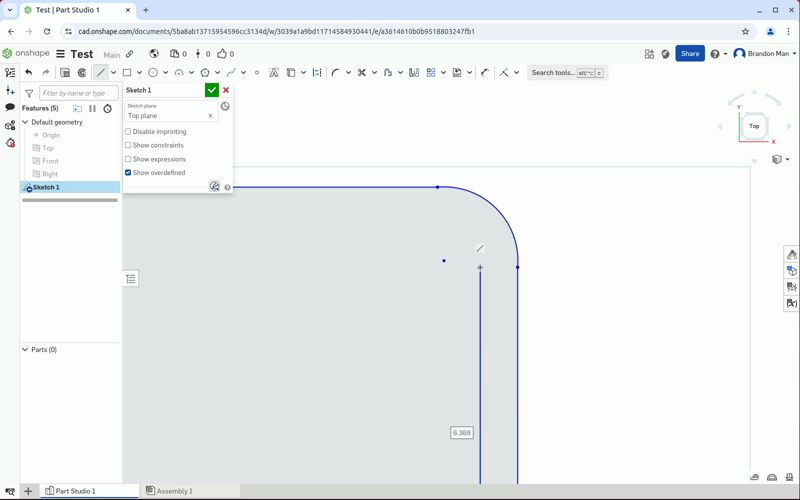
scroll(-6)
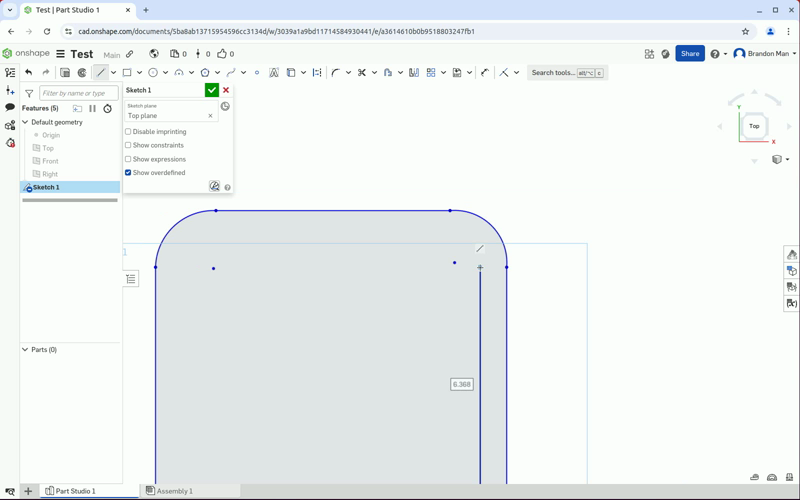
scroll(-6)
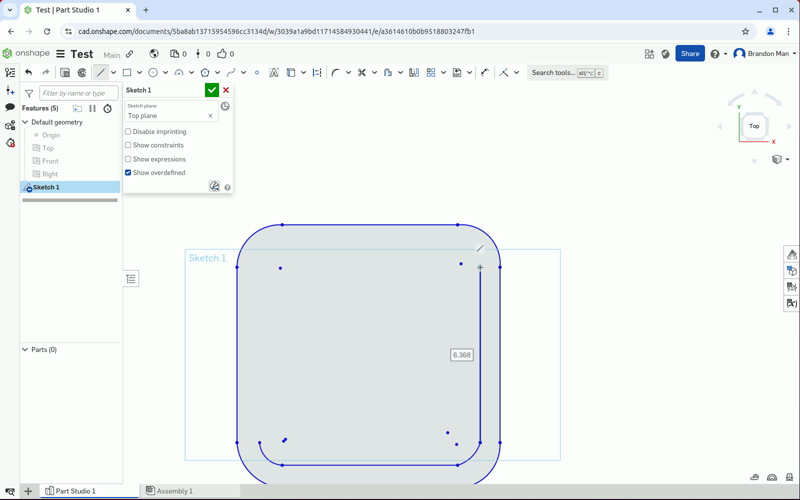
scroll(-6)
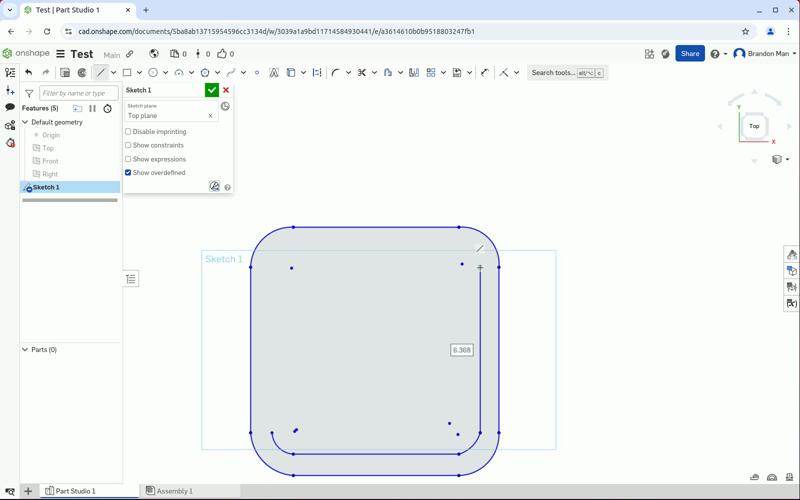
scroll(-6)
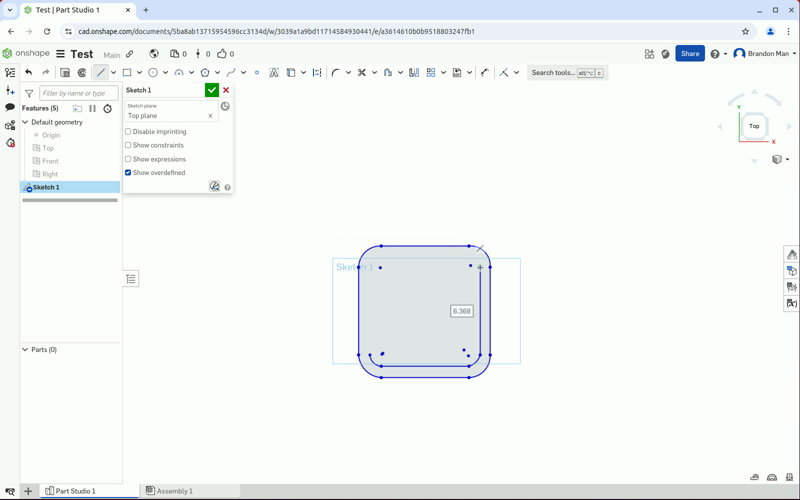
scroll(-6)
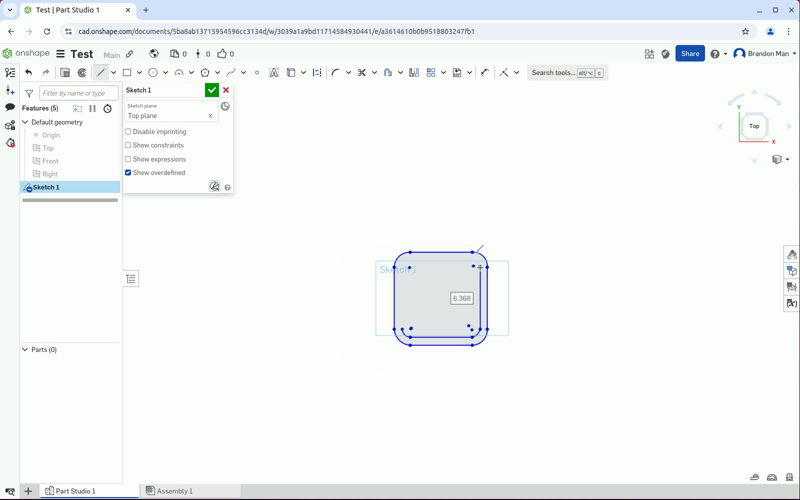
scroll(-6)
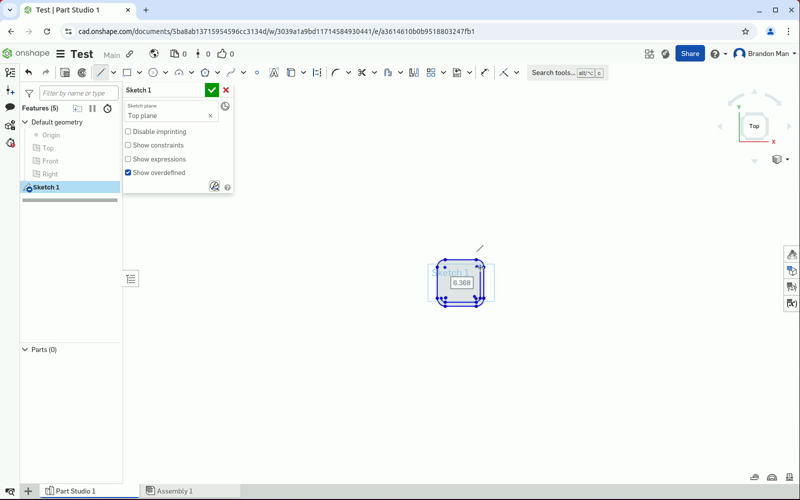
key_up(shift)
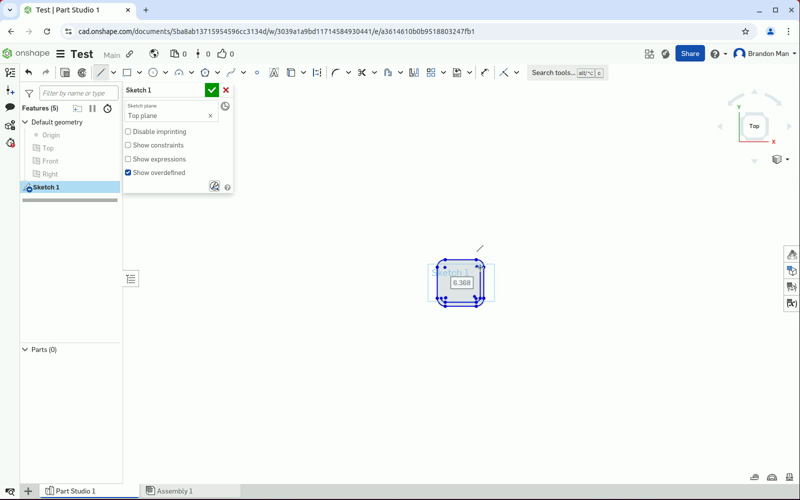
key(esc)
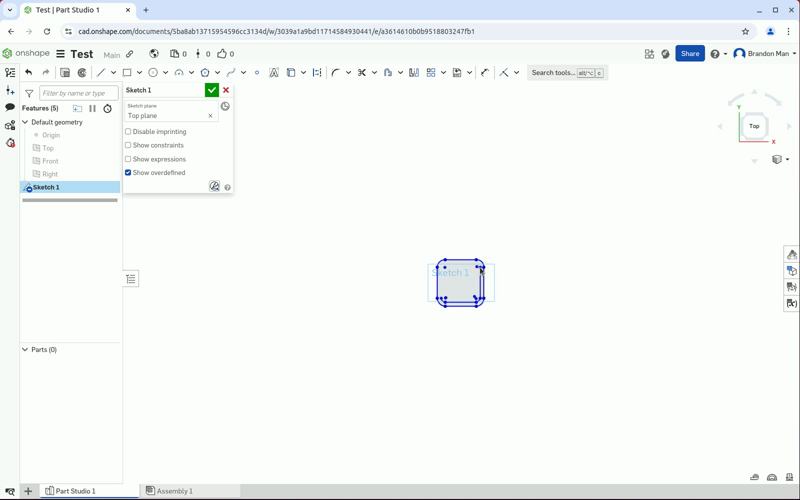
key(a)
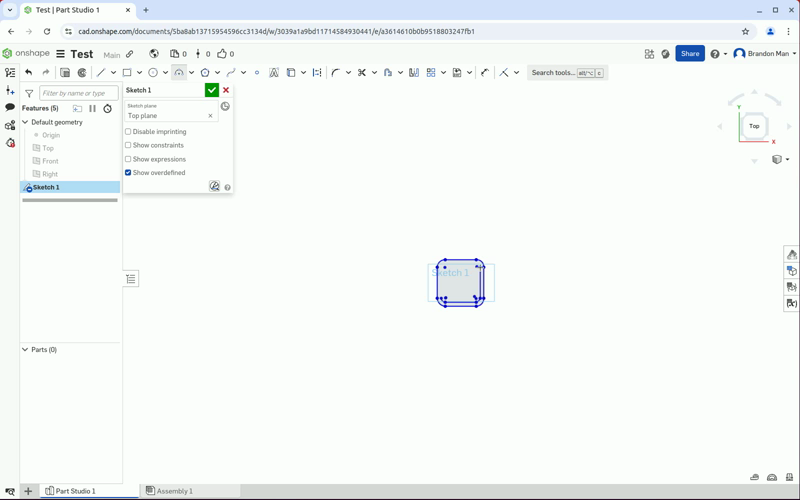
mouse_move(480, 267)
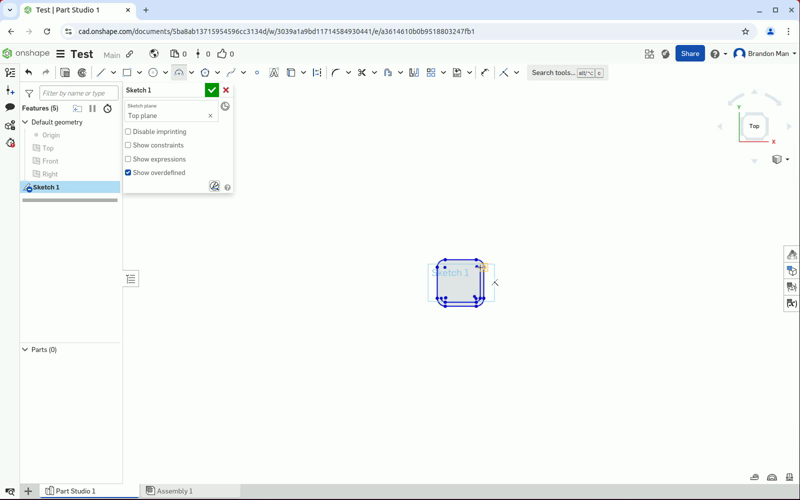
scroll(6)
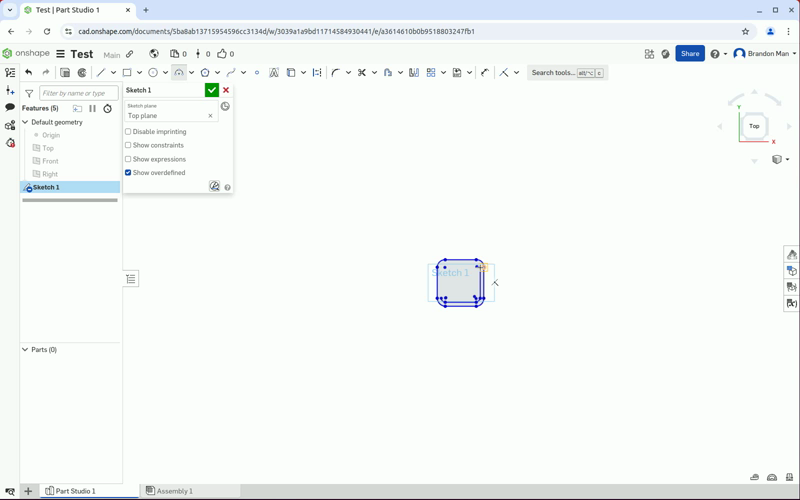
scroll(6)
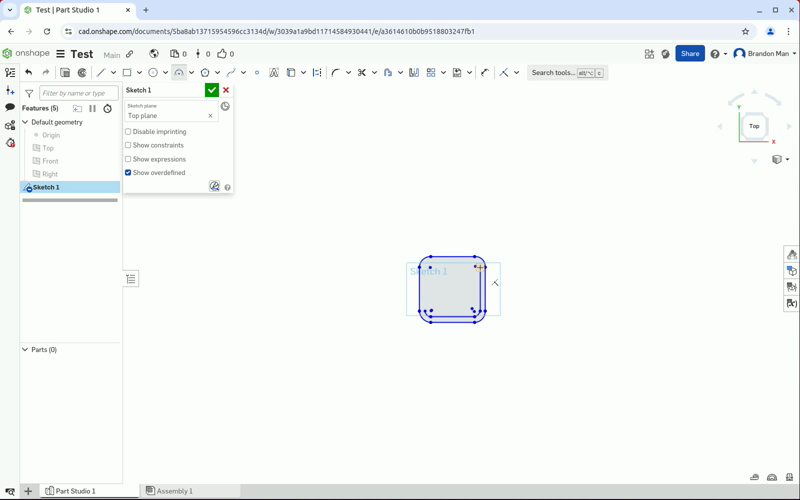
scroll(6)
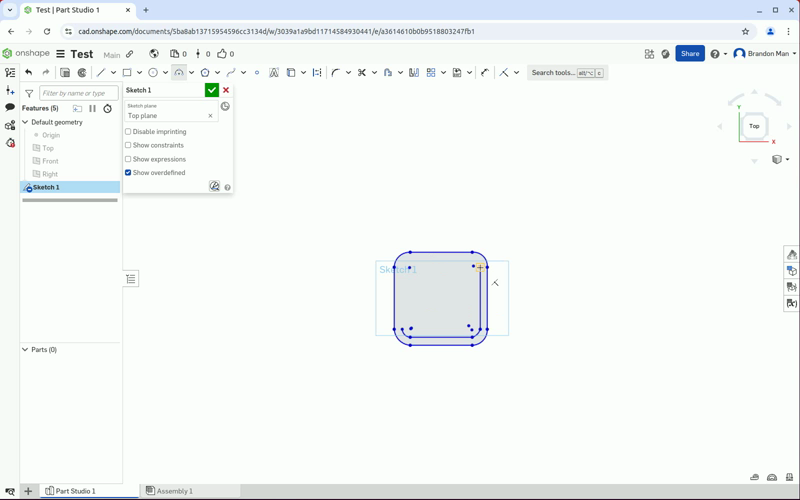
scroll(6)
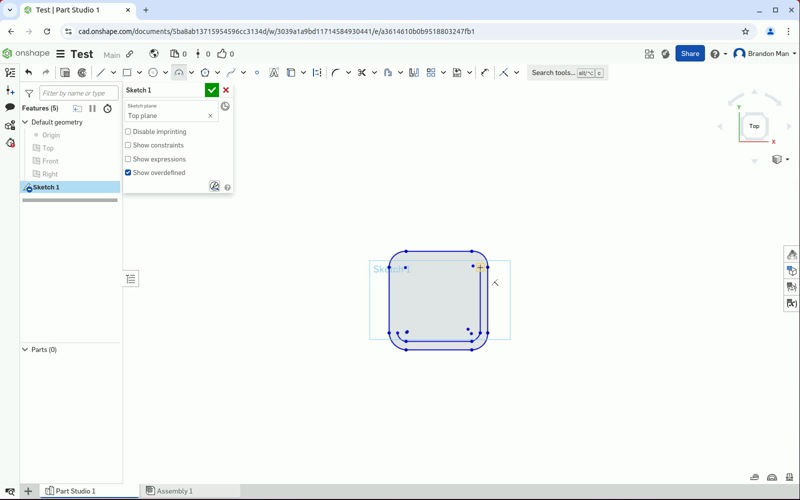
scroll(6)
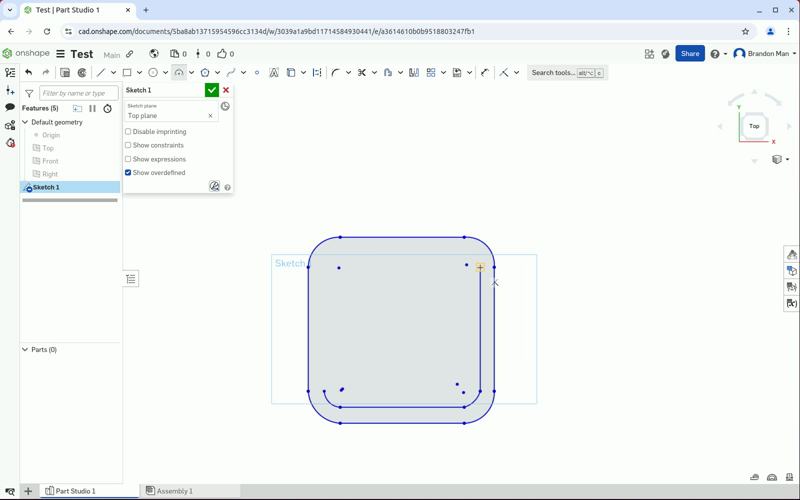
scroll(6)
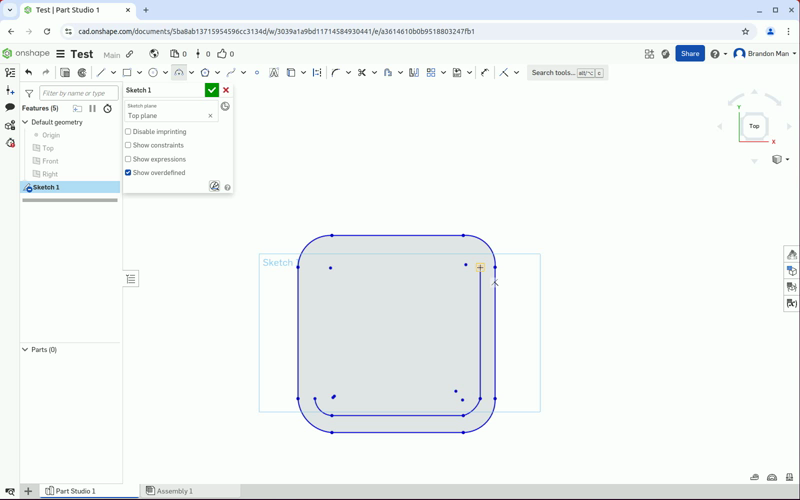
scroll(6)
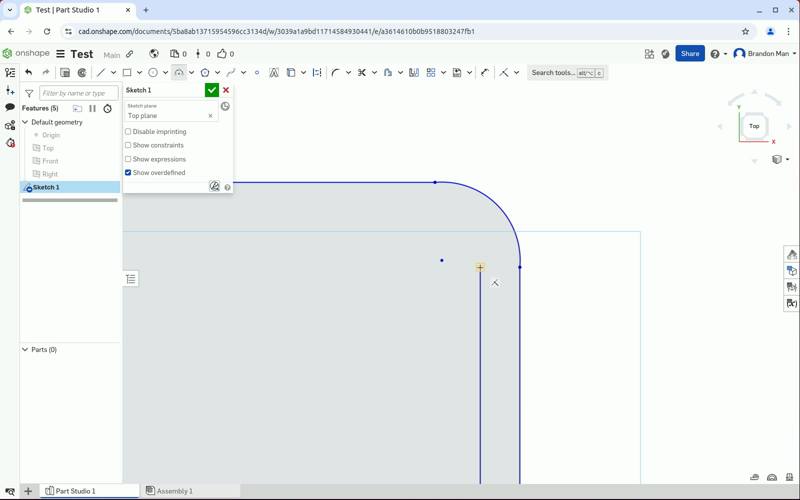
click(480, 267)
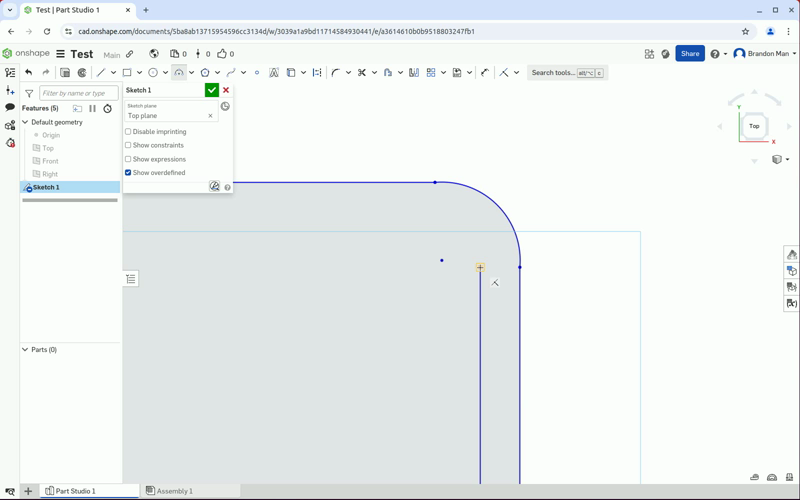
scroll(-6)
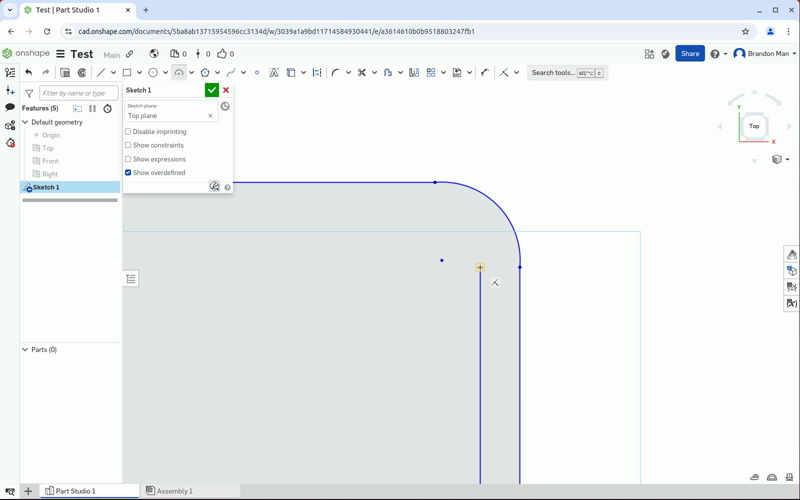
scroll(-6)
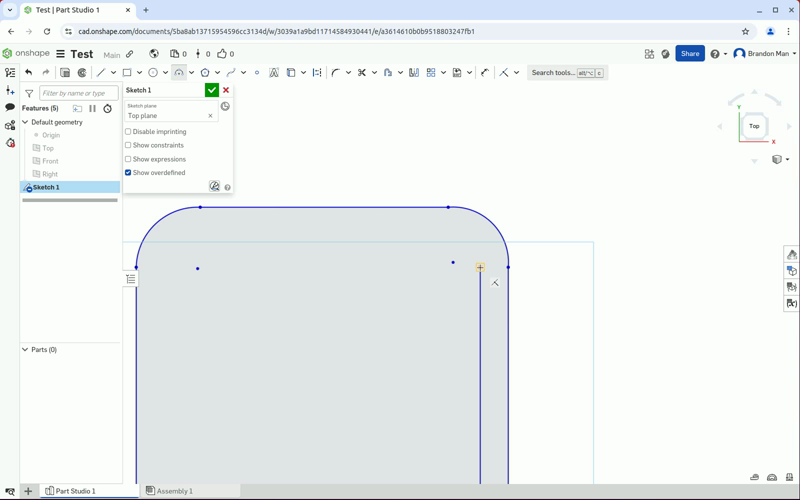
scroll(-6)
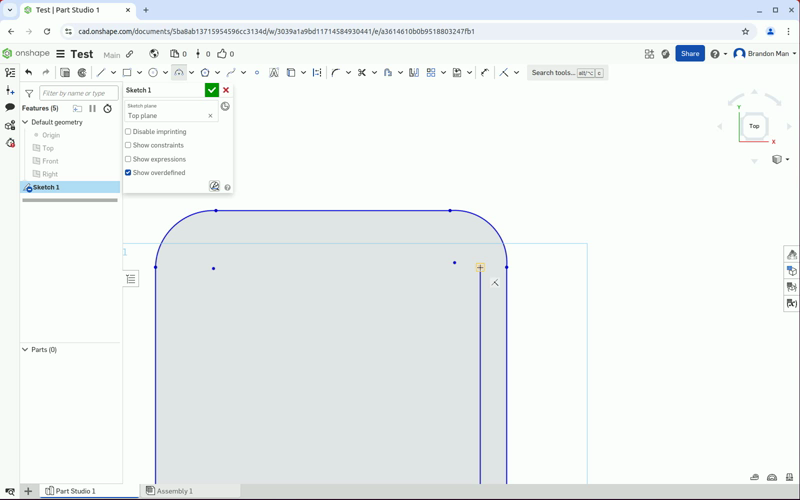
scroll(-6)
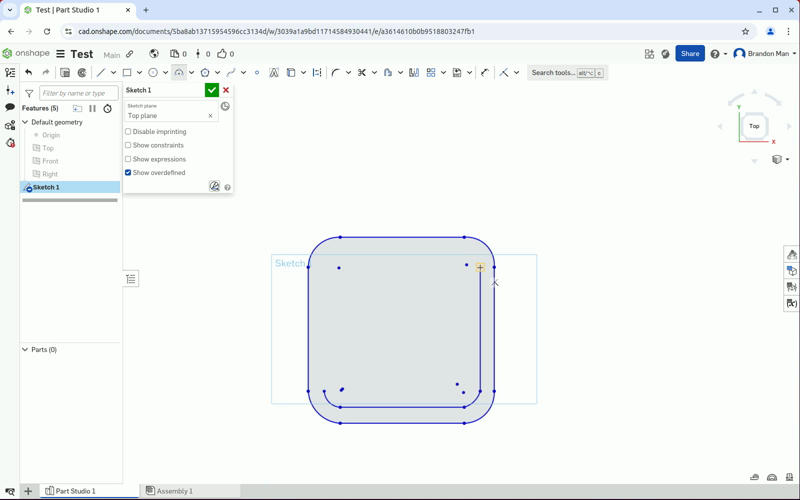
scroll(-6)
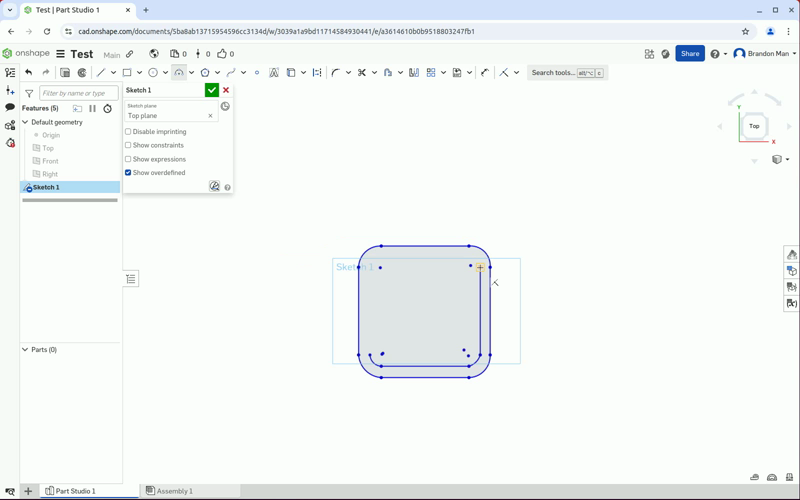
scroll(-6)
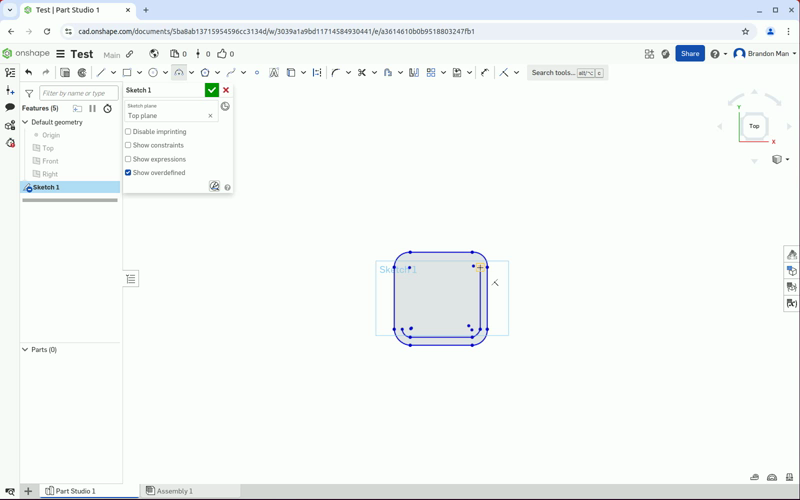
scroll(-6)
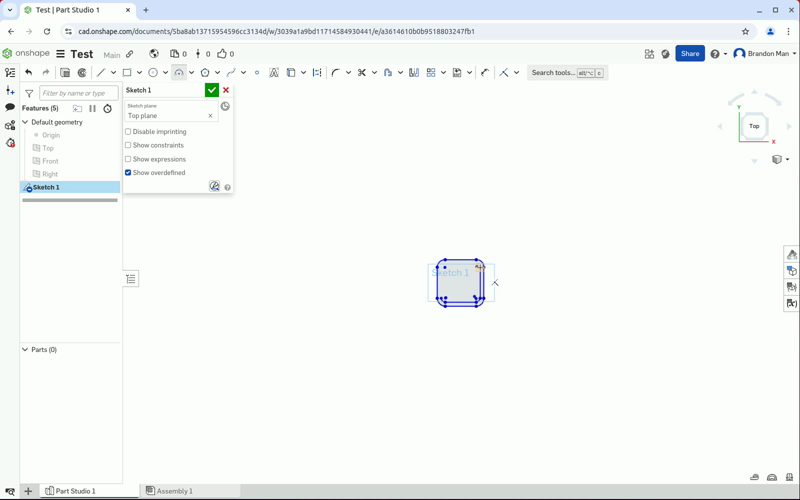
key_down(shift)
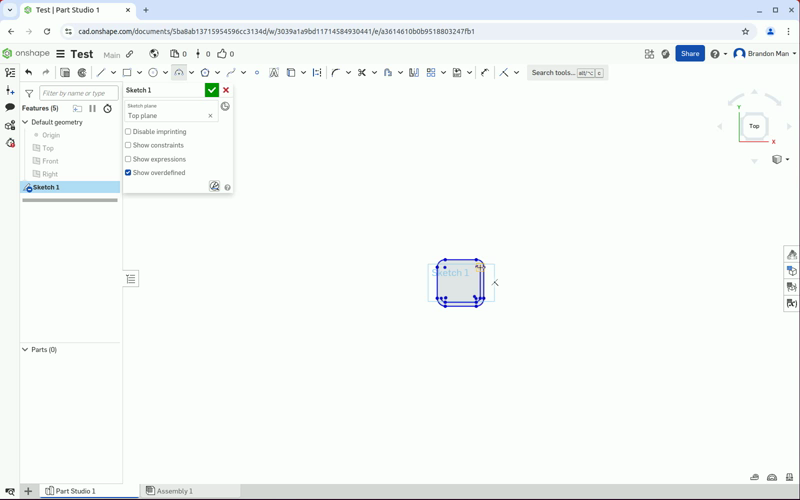
mouse_move(476, 263)
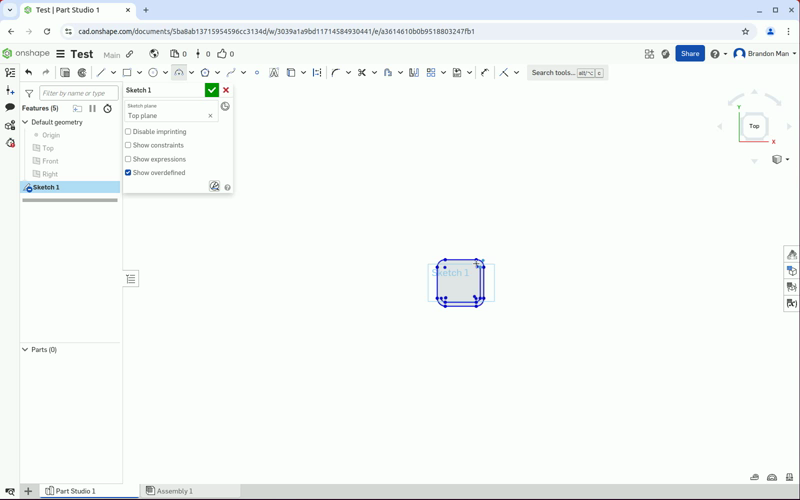
scroll(6)
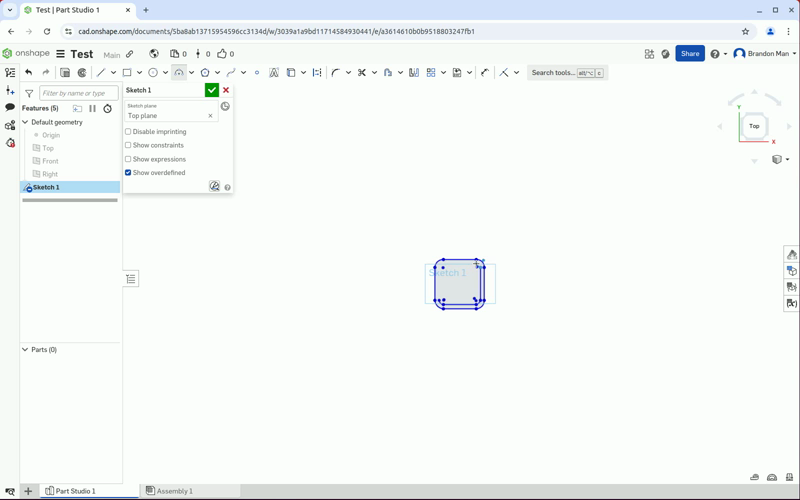
scroll(6)
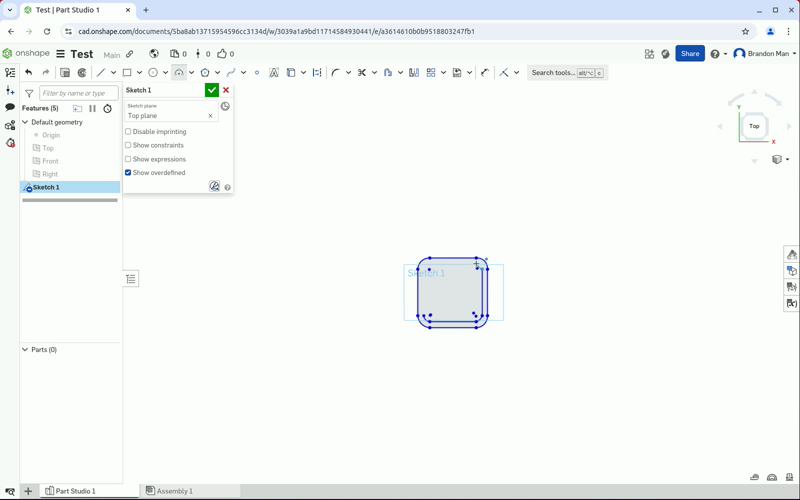
scroll(6)
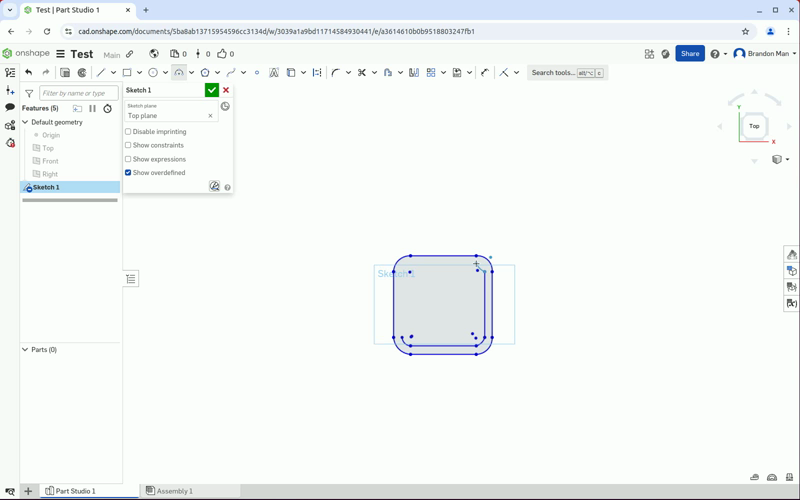
scroll(6)
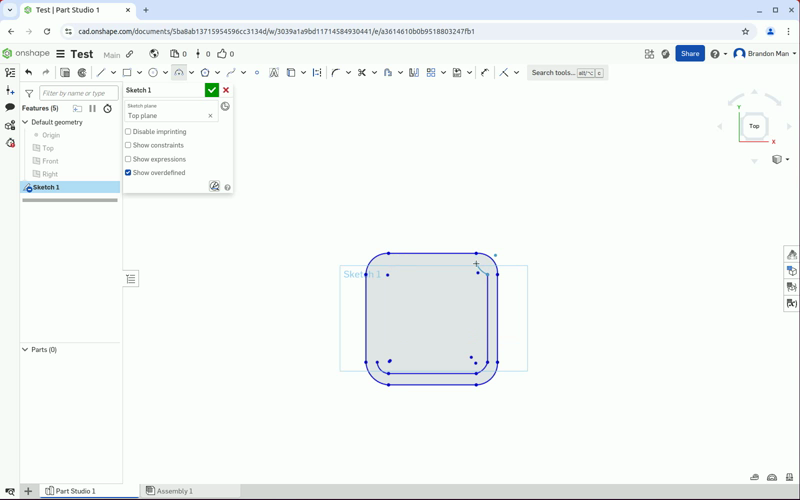
scroll(6)
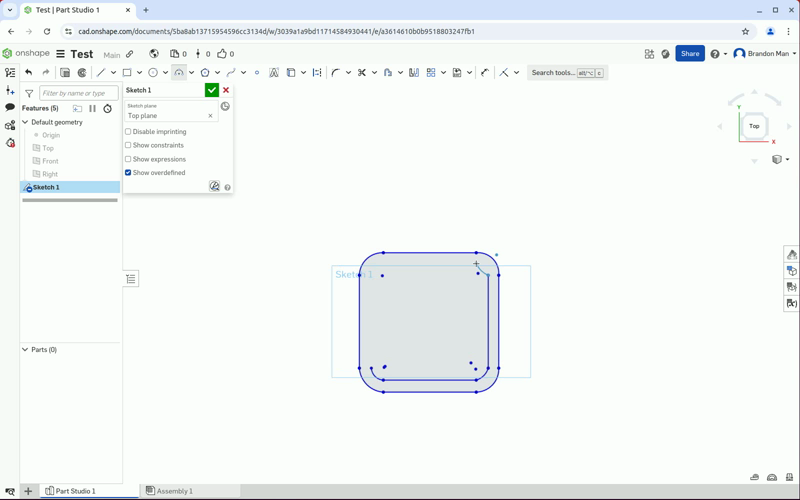
scroll(6)
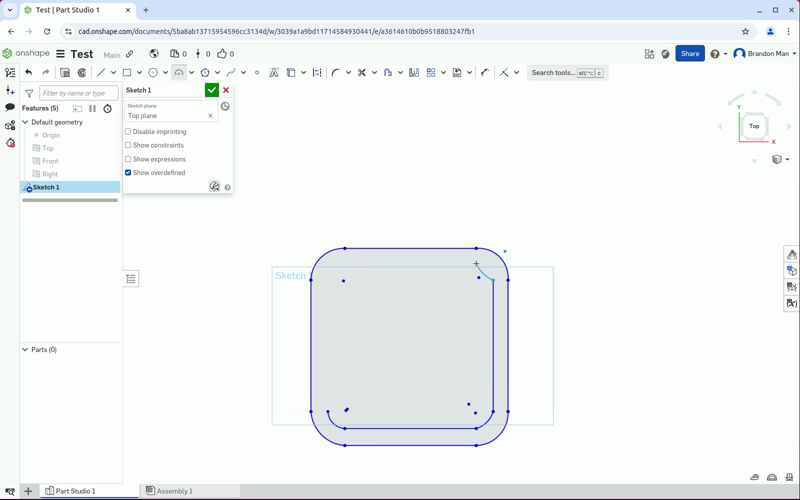
scroll(6)
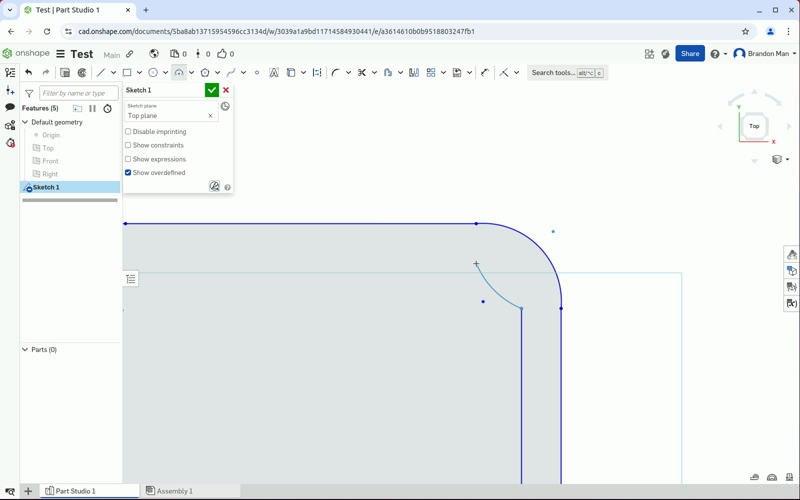
click(476, 263)
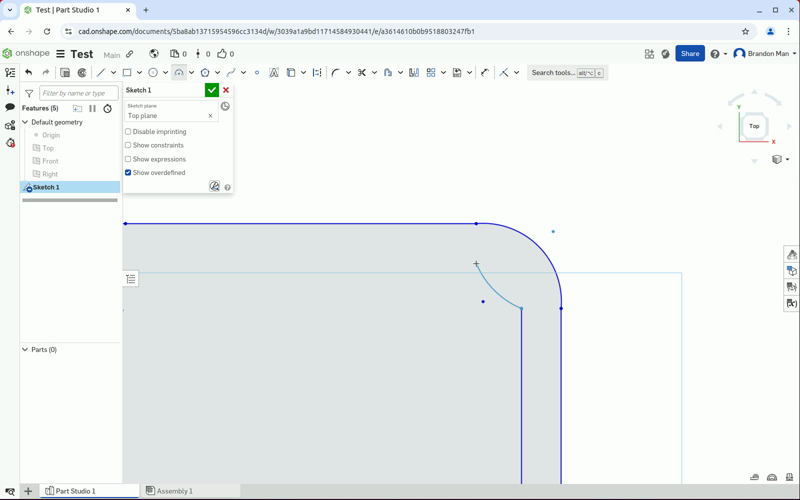
scroll(-6)
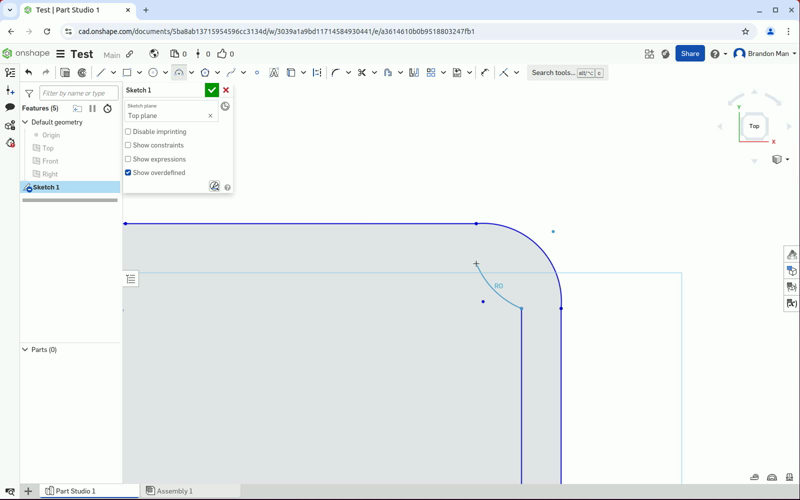
scroll(-6)
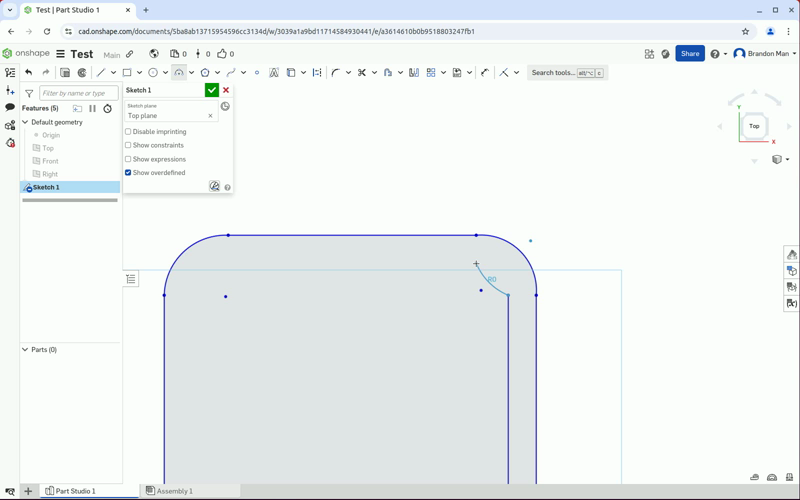
scroll(-6)
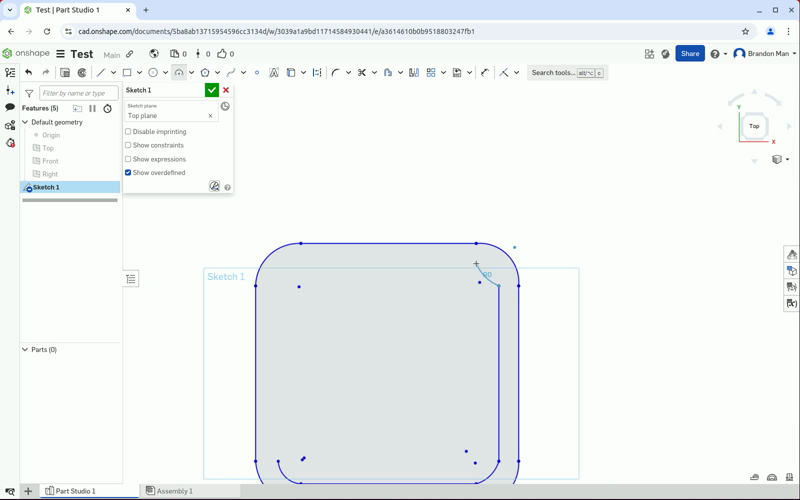
scroll(-6)
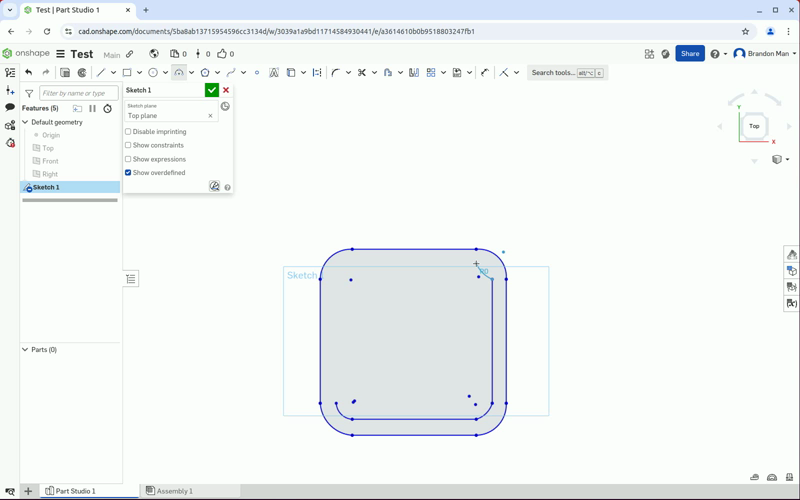
scroll(-6)
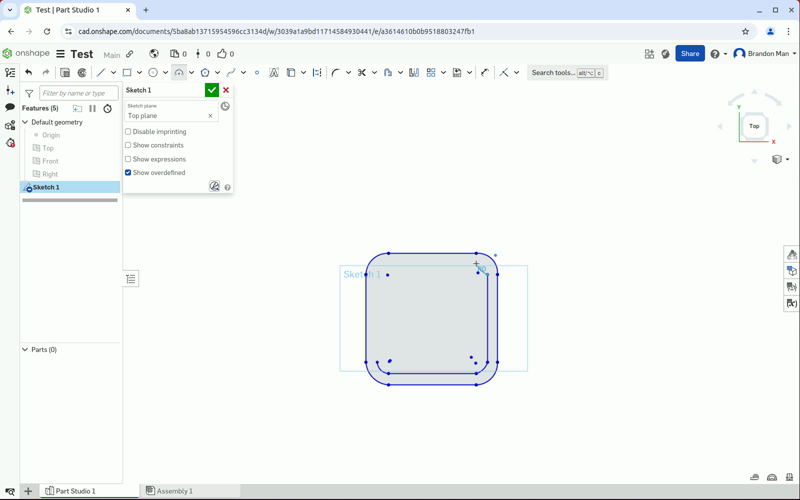
scroll(-6)
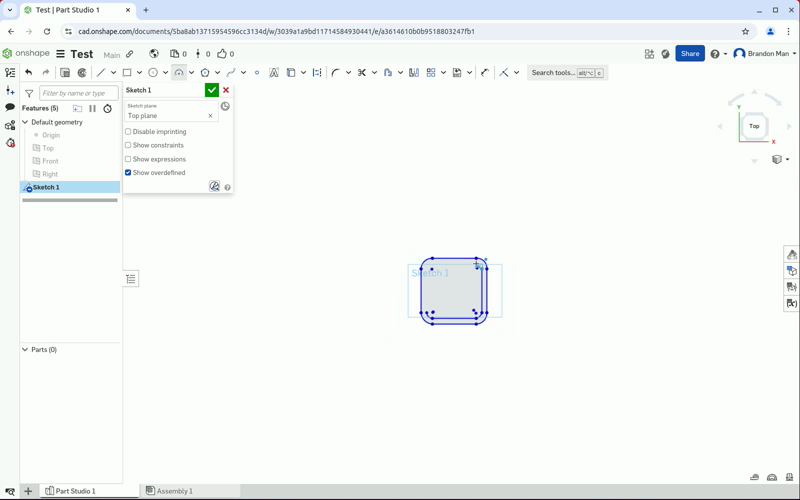
scroll(-6)
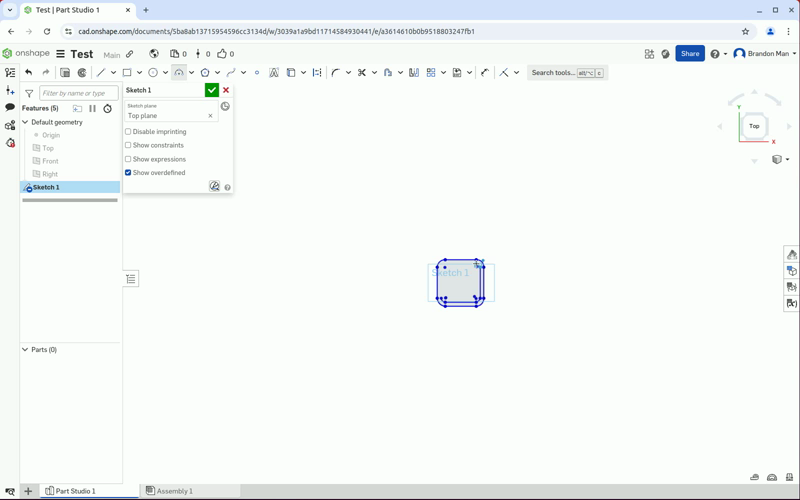
mouse_move(478, 264)
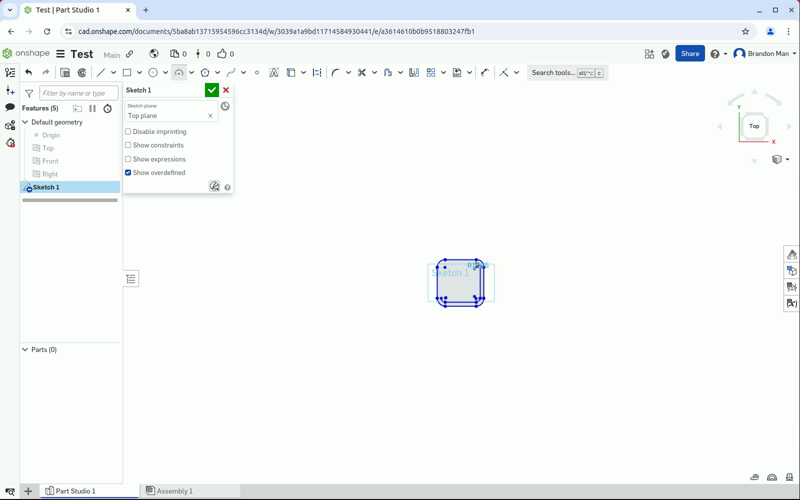
scroll(6)
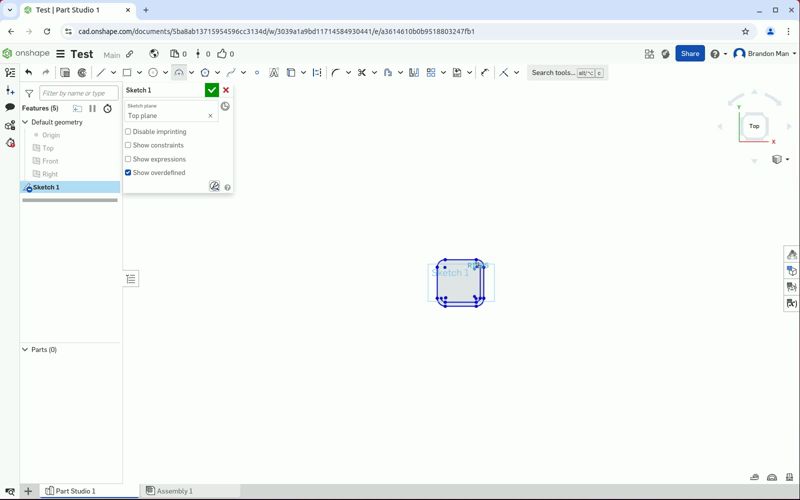
scroll(6)
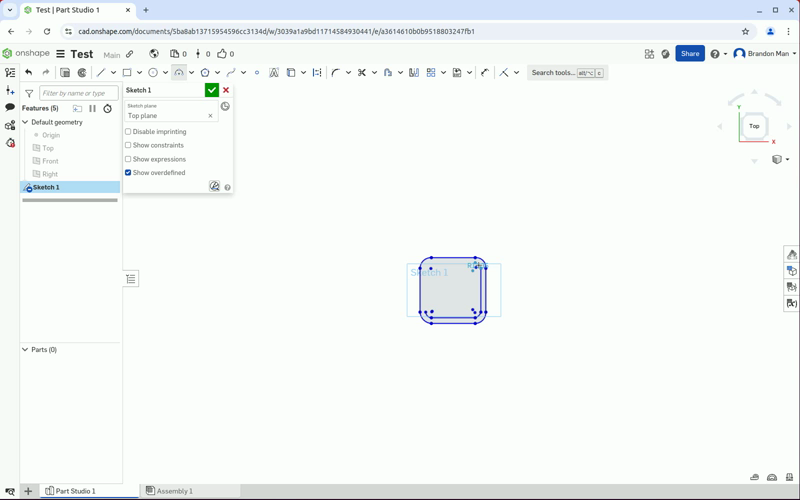
scroll(6)
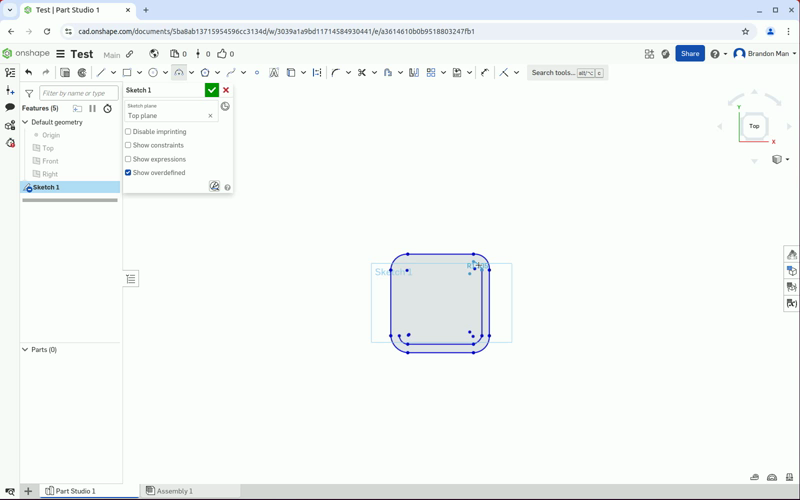
scroll(6)
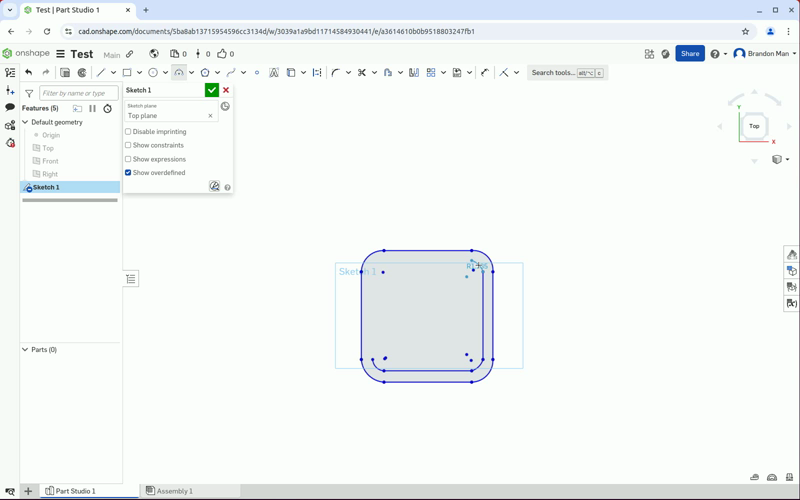
scroll(6)
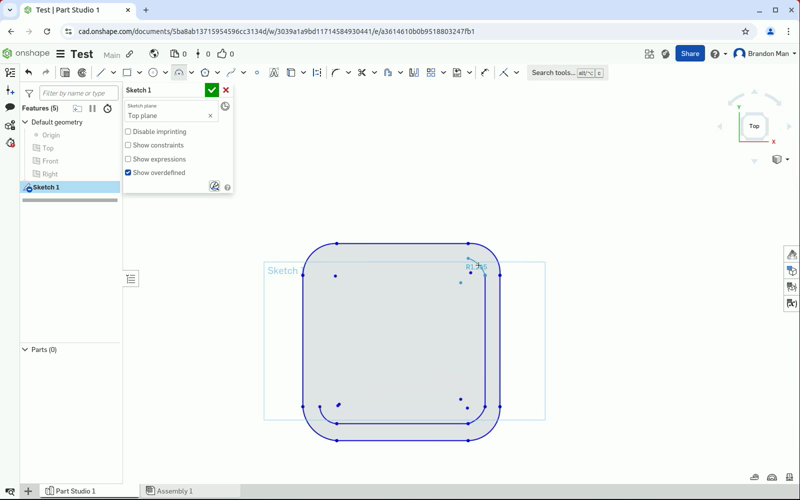
scroll(6)
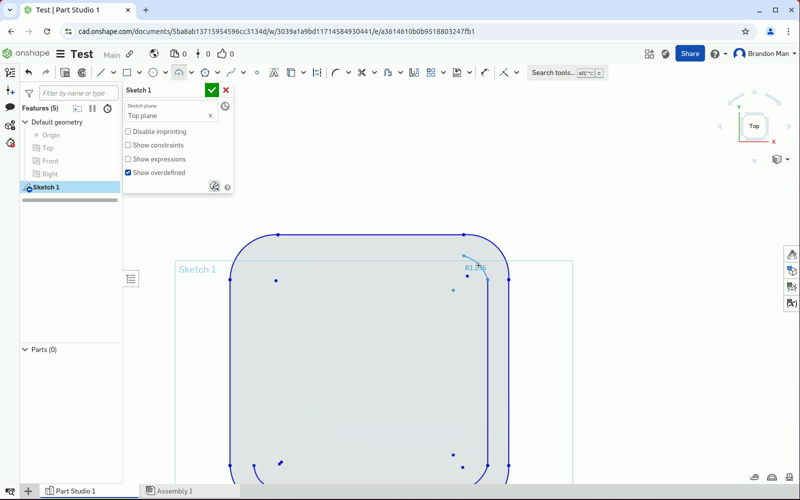
scroll(6)
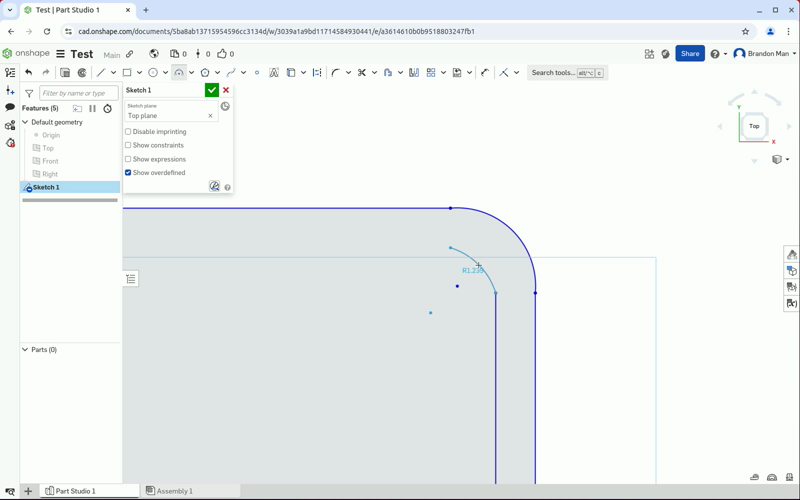
click(478, 264)
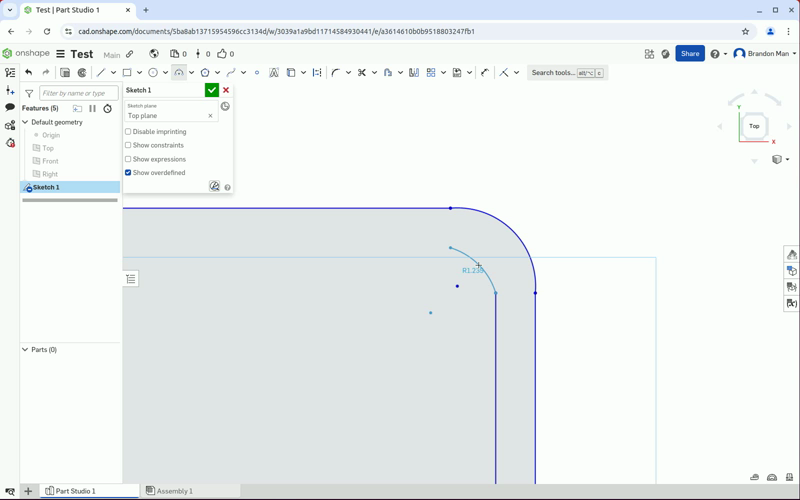
scroll(-6)
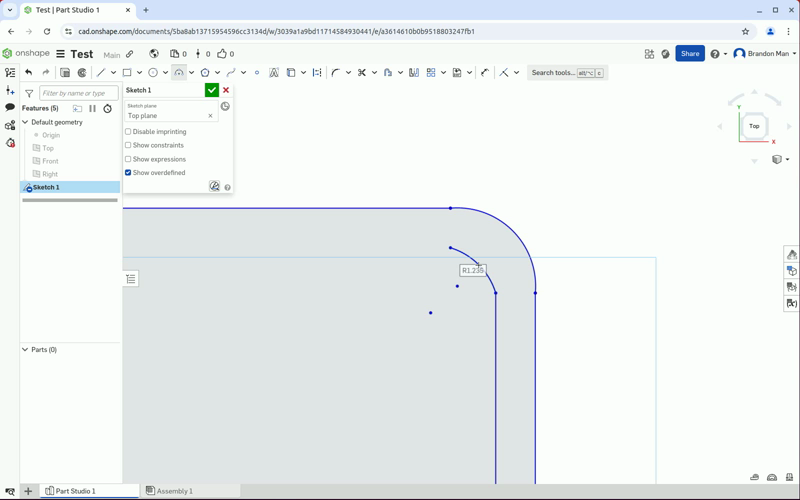
scroll(-6)
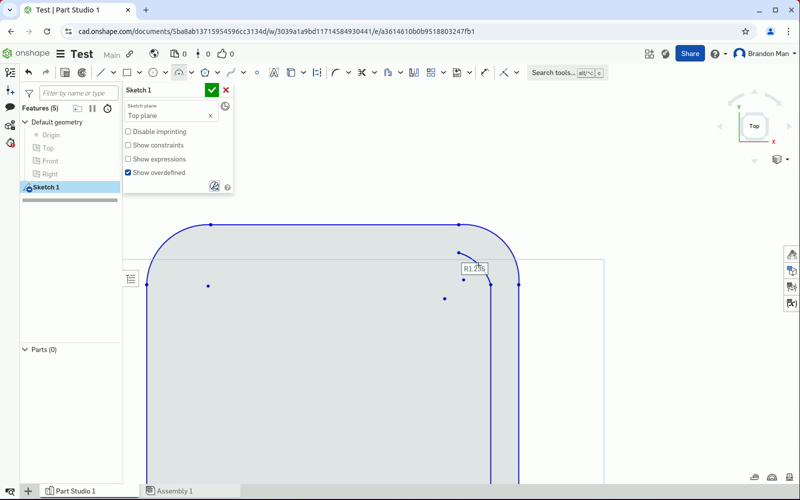
scroll(-6)
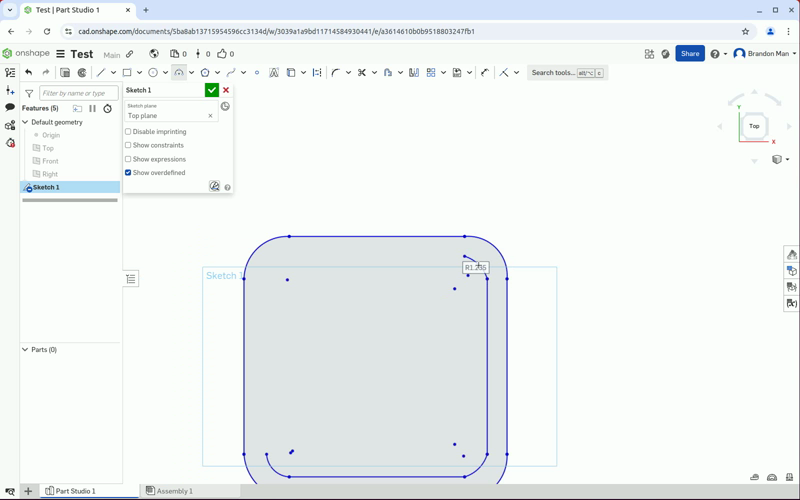
scroll(-6)
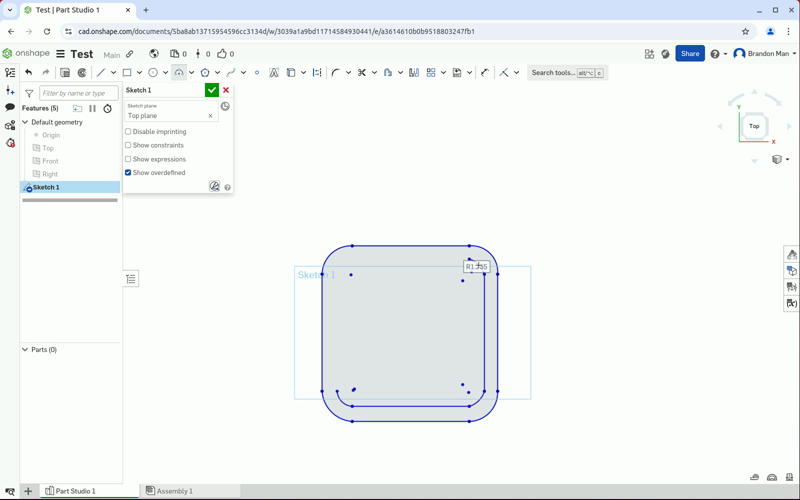
scroll(-6)
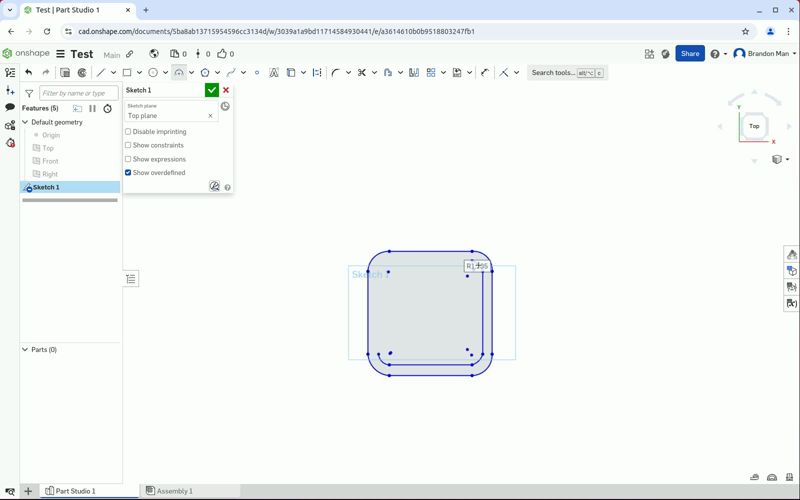
scroll(-6)
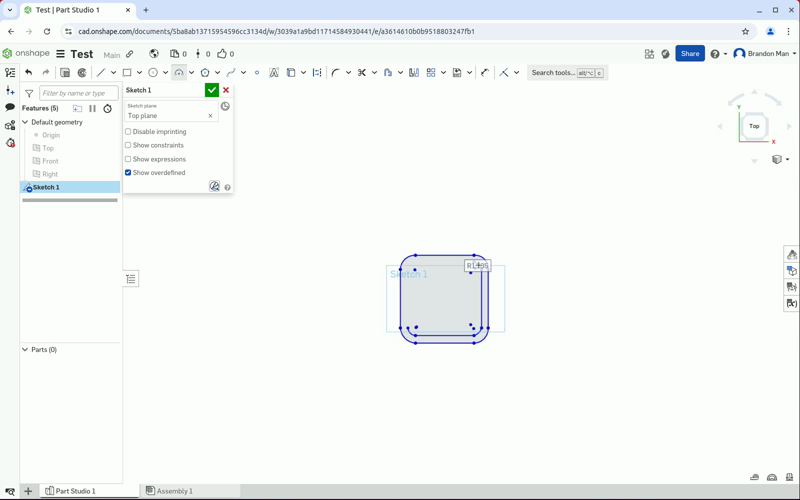
scroll(-6)
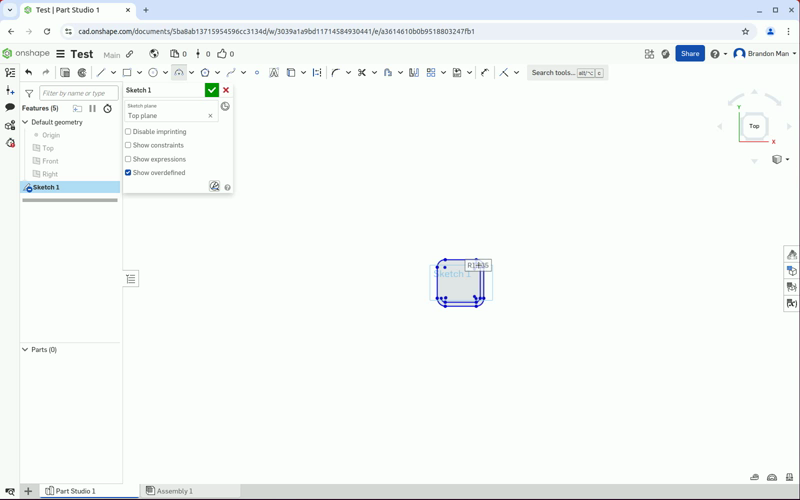
key_up(shift)
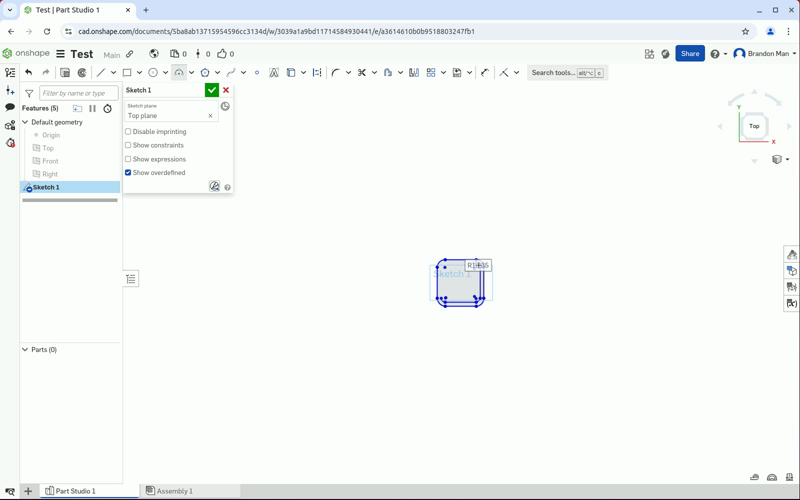
key(esc)
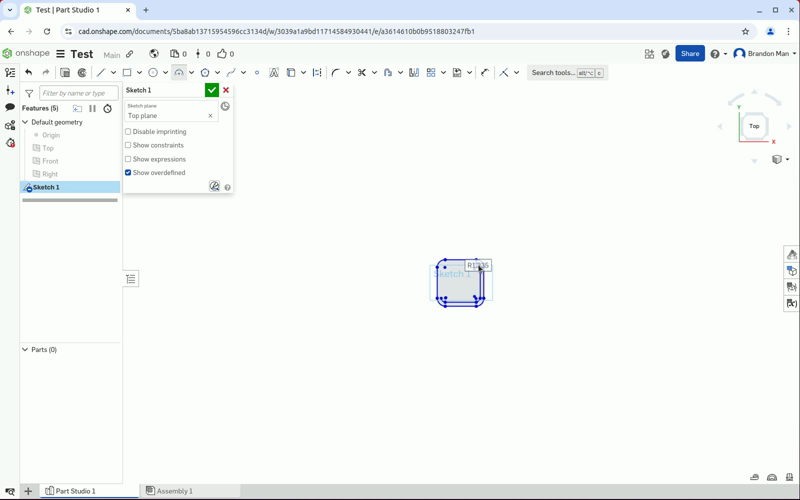
key(l)
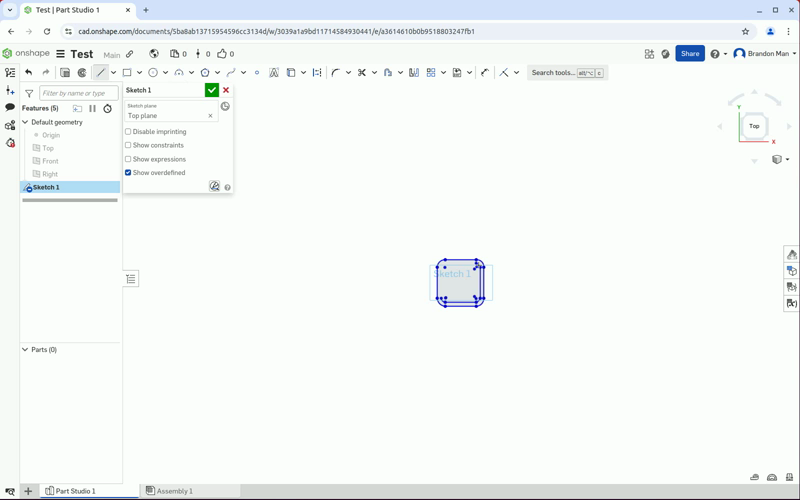
mouse_move(476, 263)
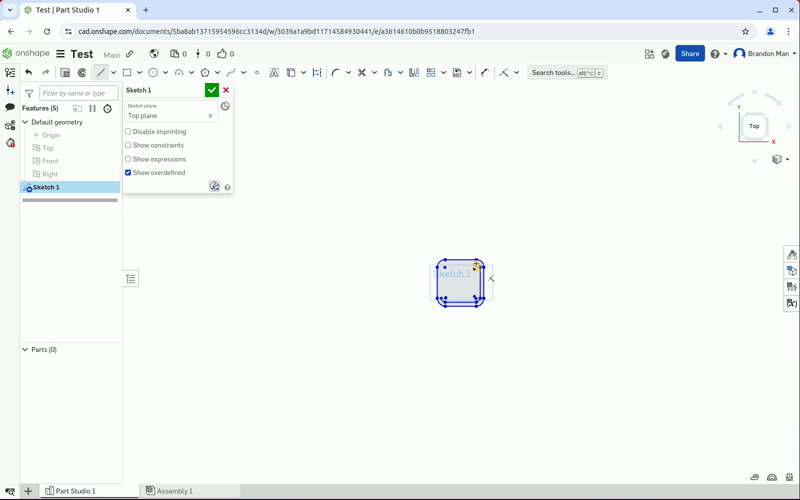
scroll(6)
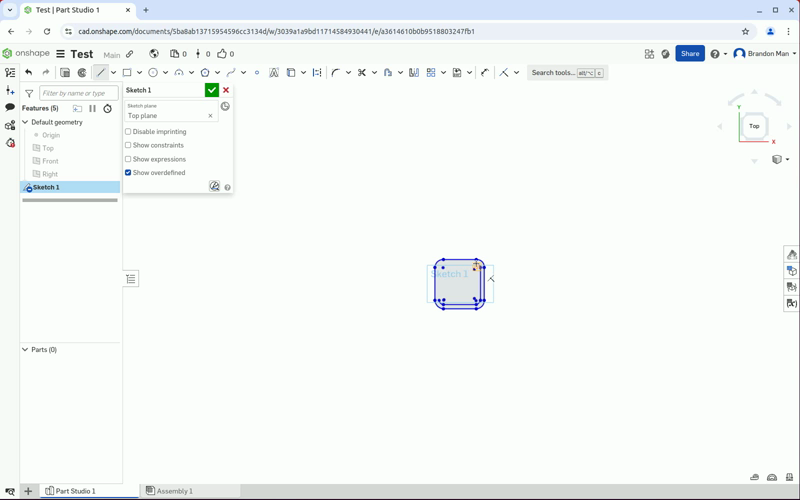
scroll(6)
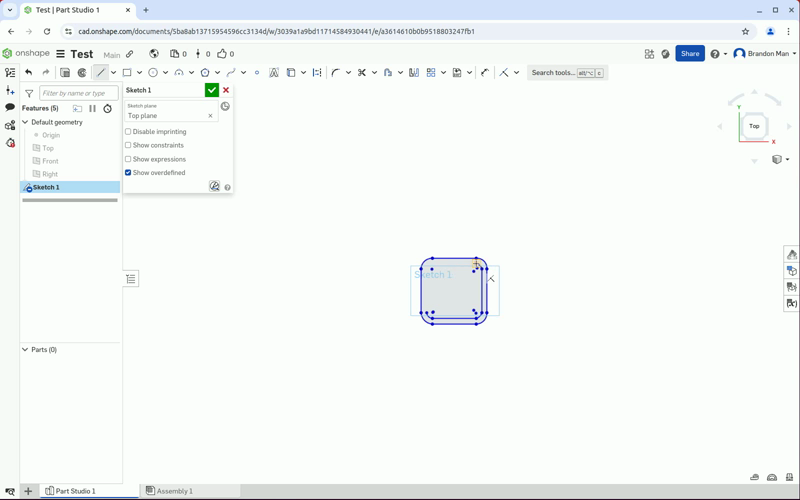
scroll(6)
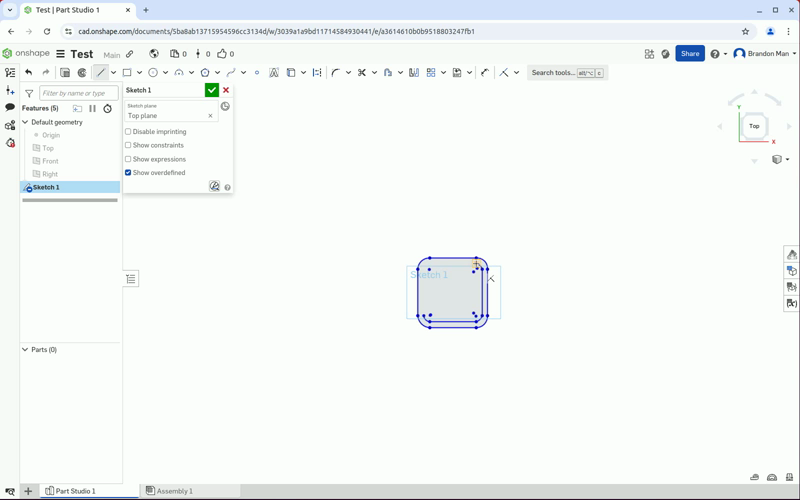
scroll(6)
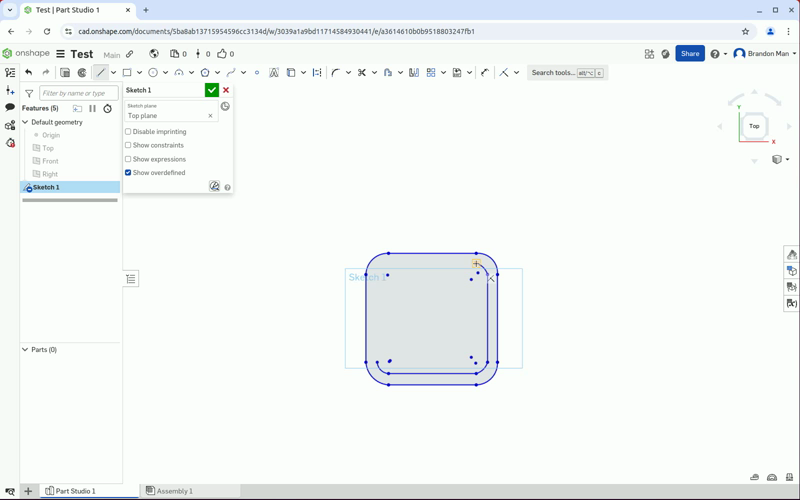
scroll(6)
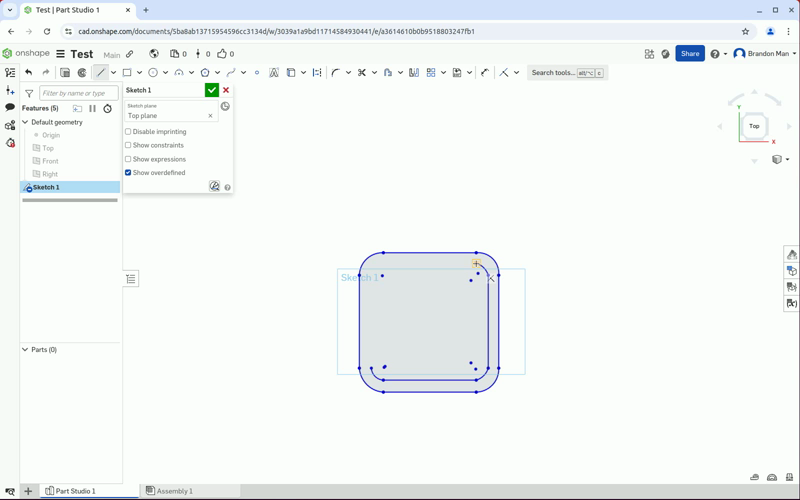
scroll(6)
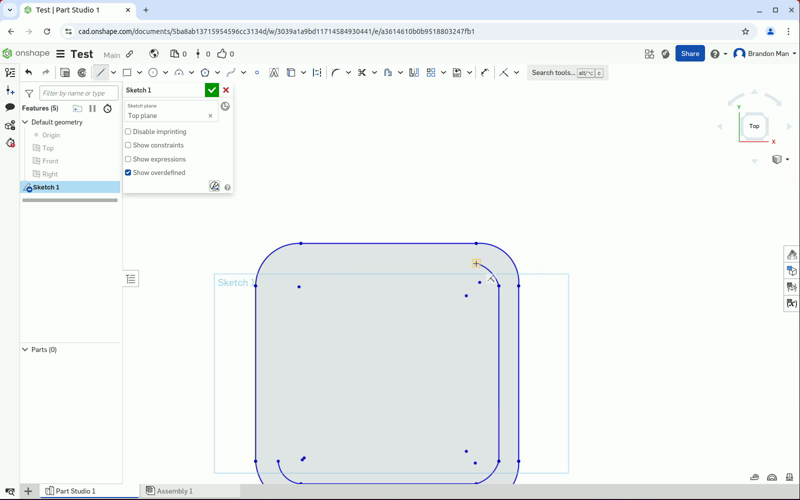
scroll(6)
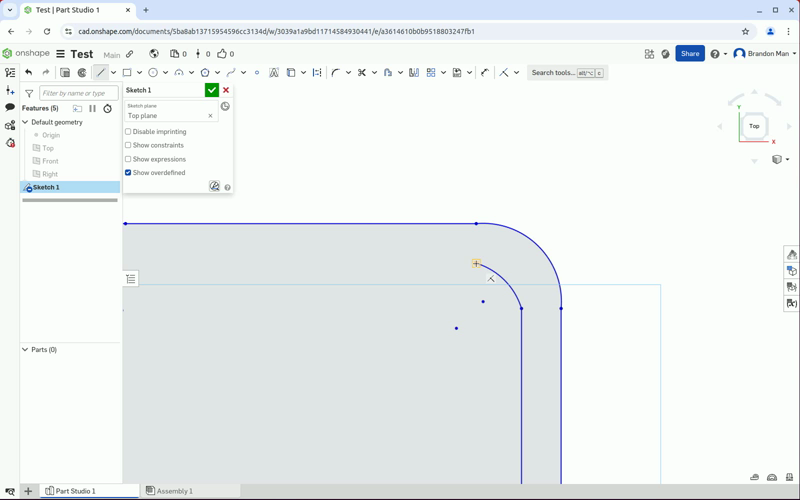
click(476, 263)
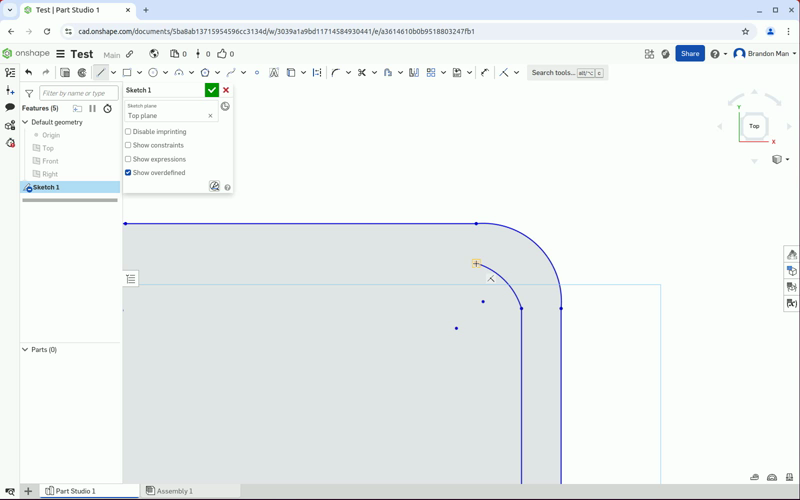
scroll(-6)
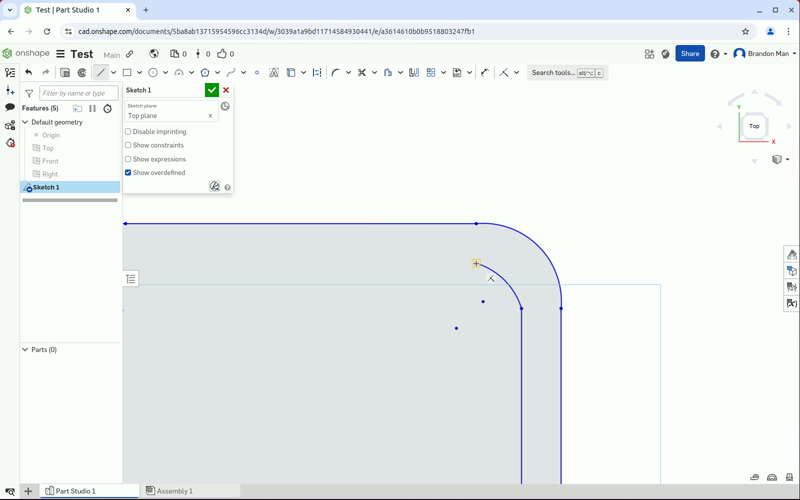
scroll(-6)
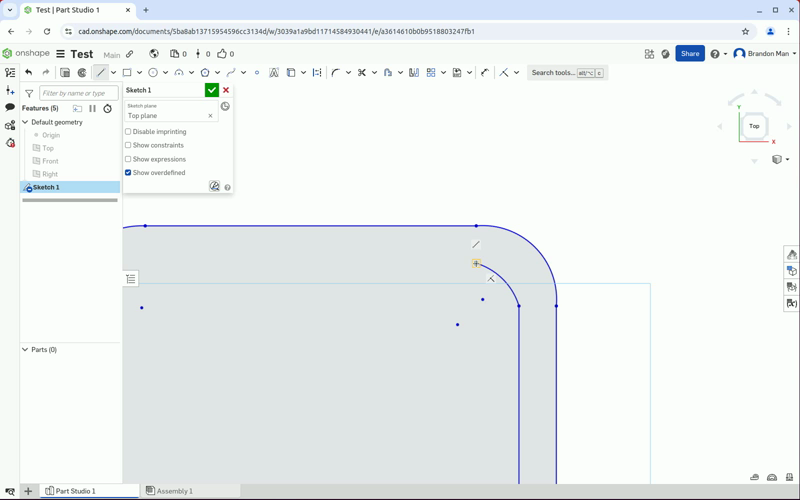
scroll(-6)
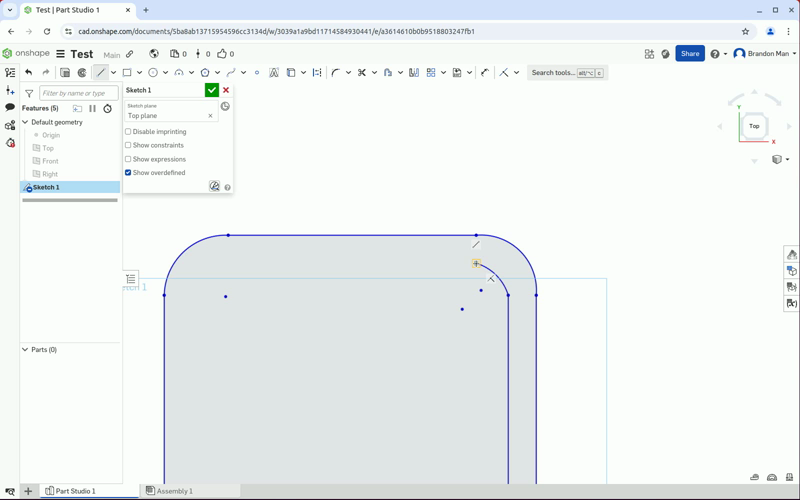
scroll(-6)
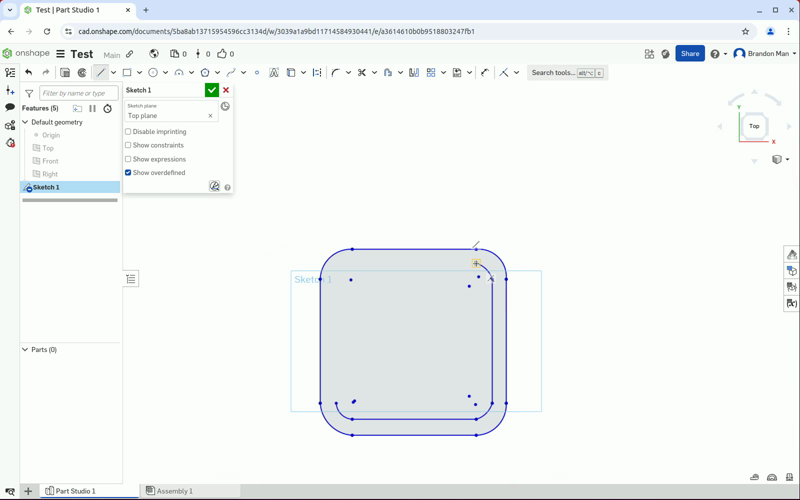
scroll(-6)
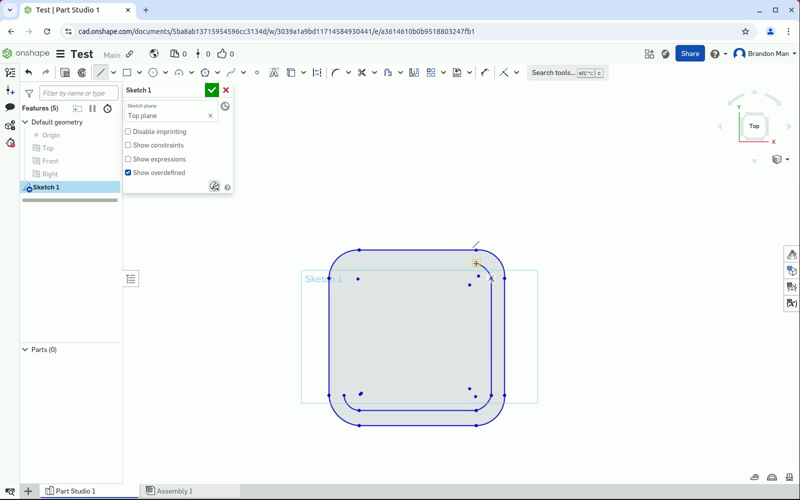
scroll(-6)
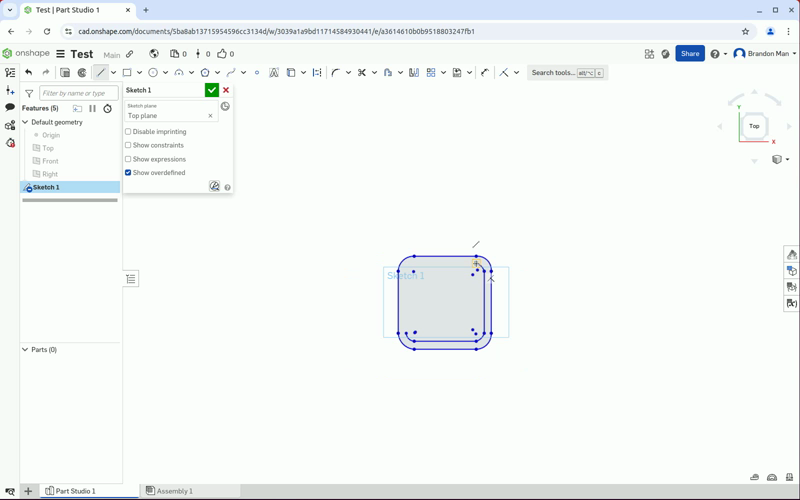
scroll(-6)
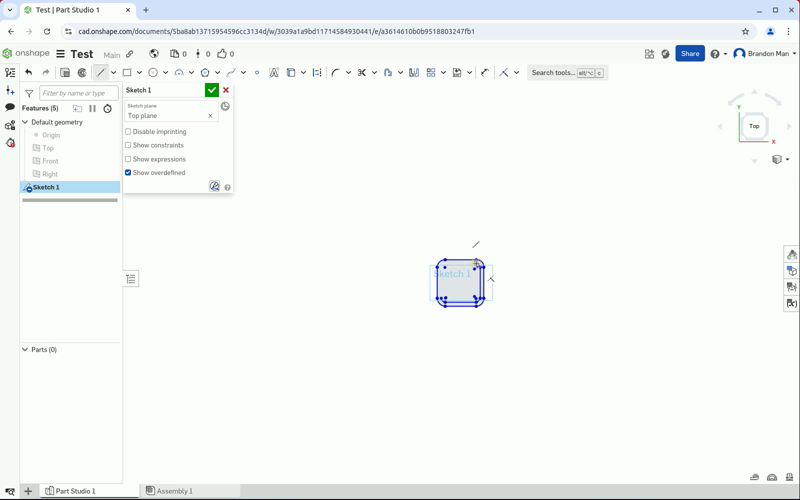
key_down(shift)
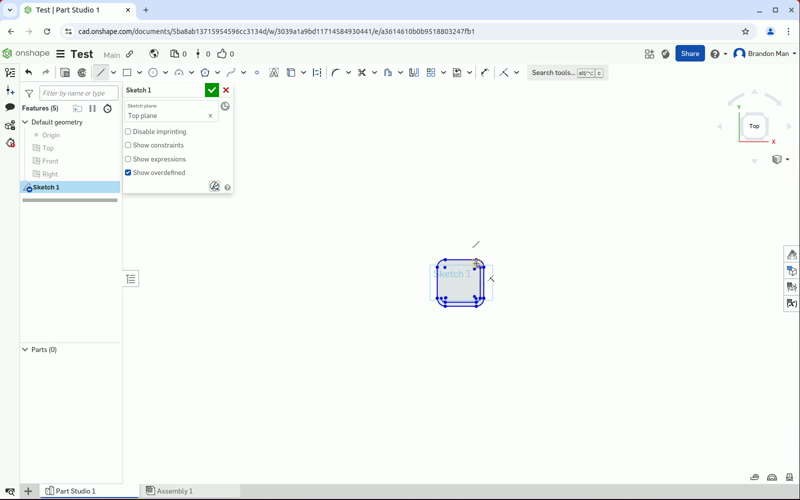
mouse_move(506, 263)
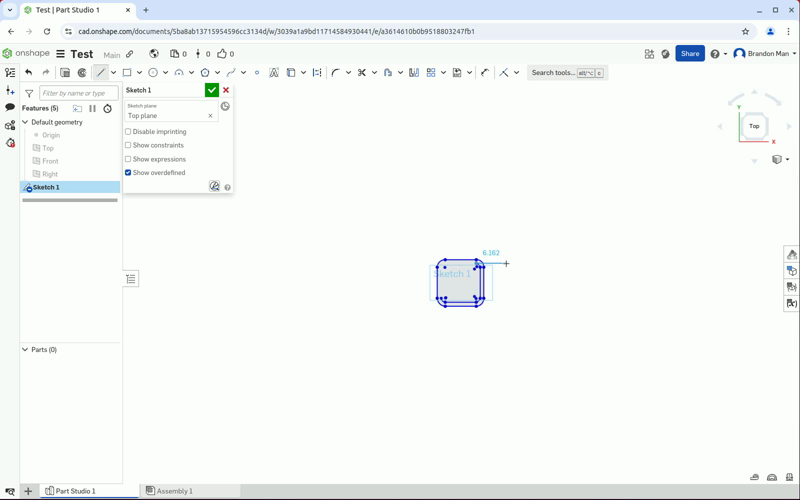
mouse_move(445, 263)
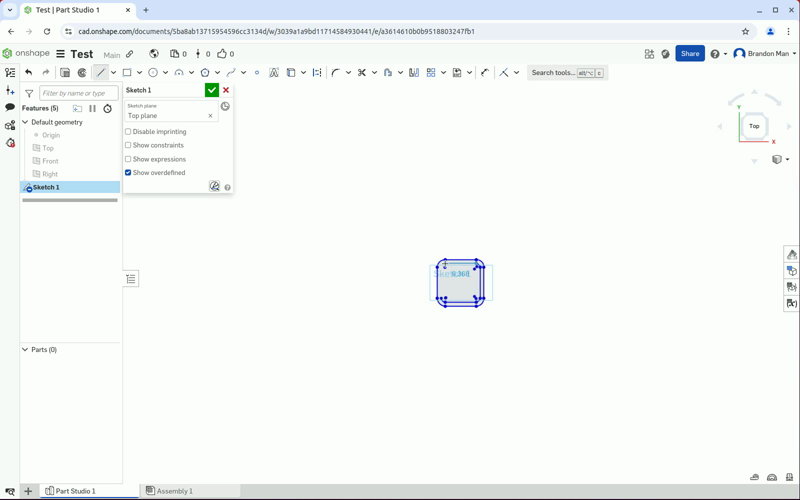
scroll(6)
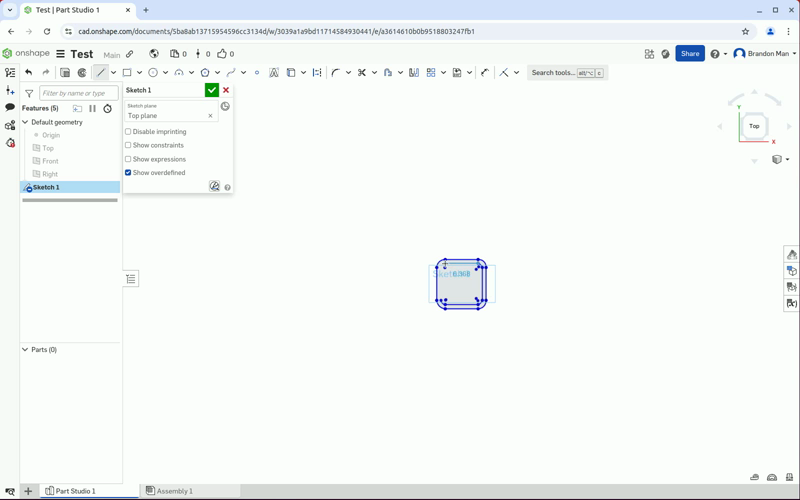
scroll(6)
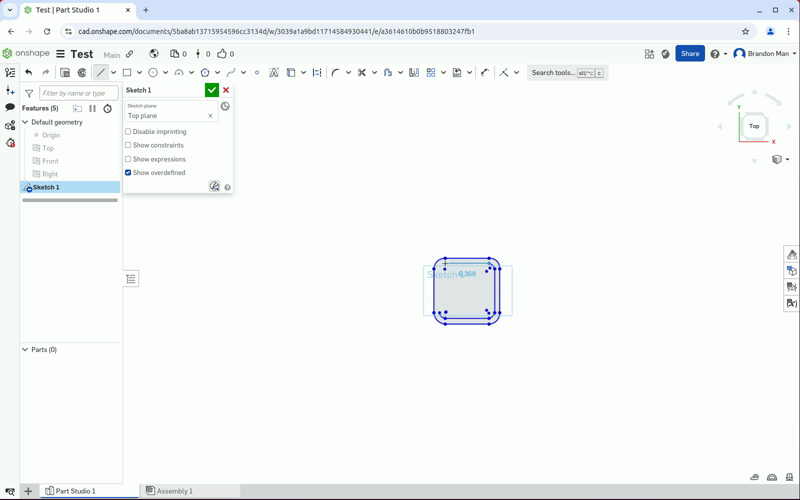
scroll(6)
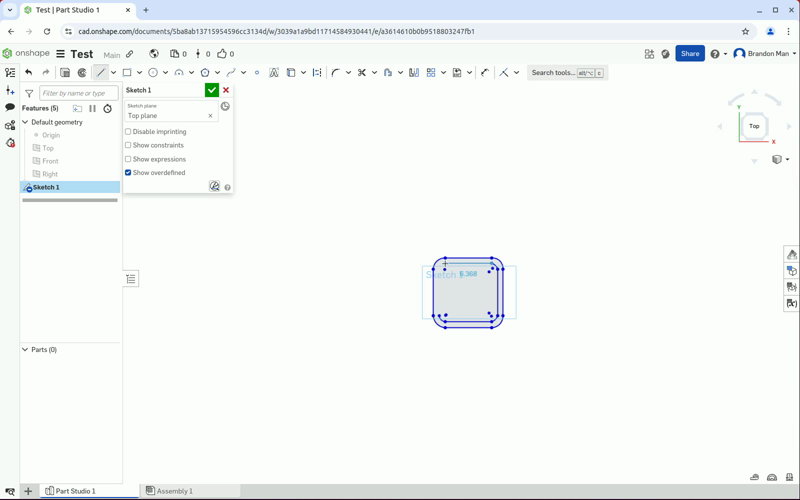
scroll(6)
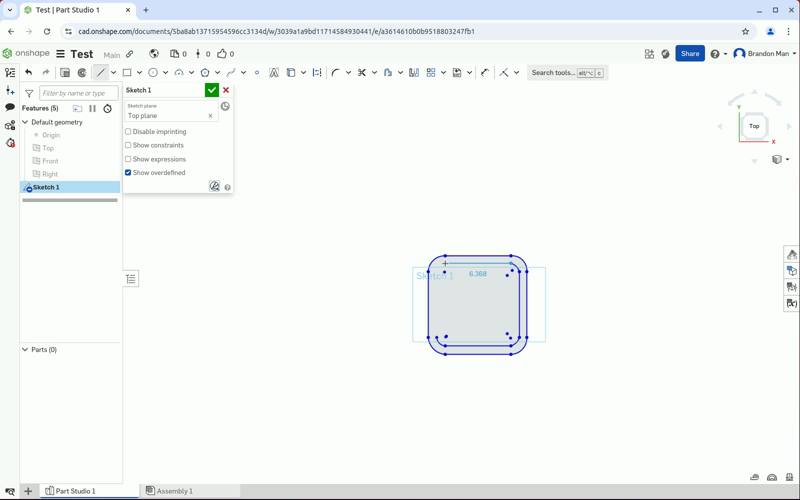
scroll(6)
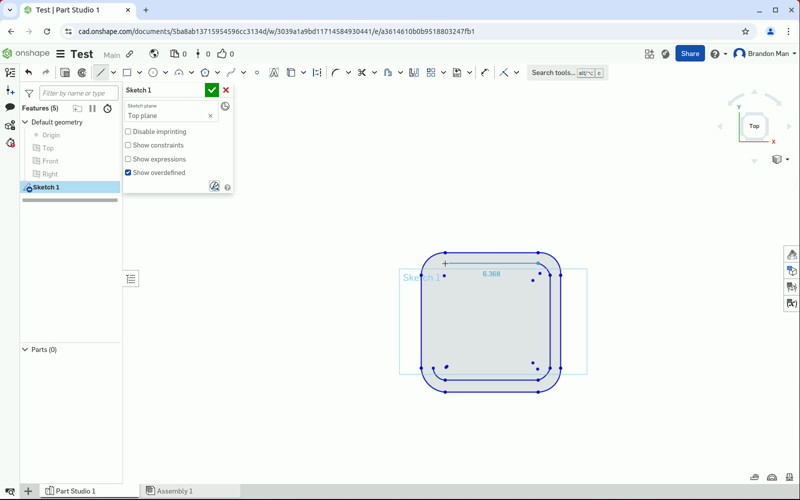
scroll(6)
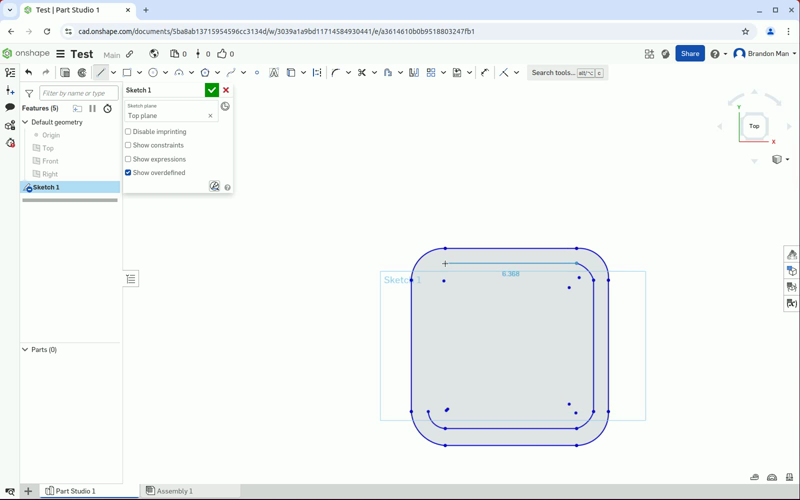
scroll(6)
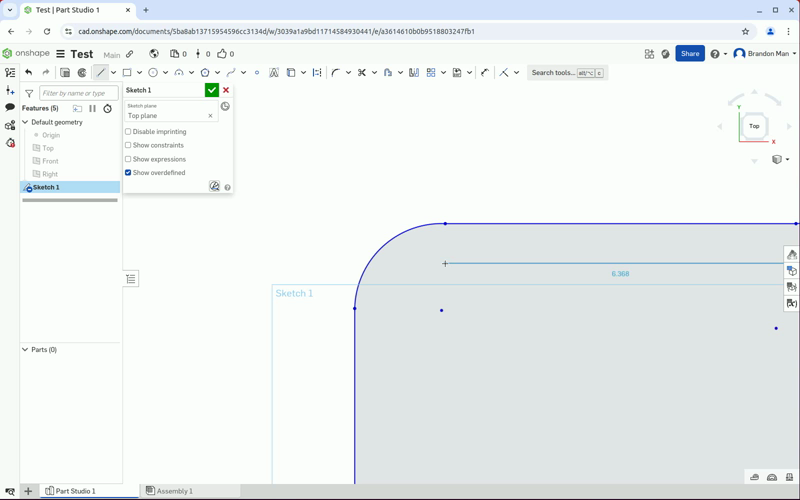
click(445, 263)
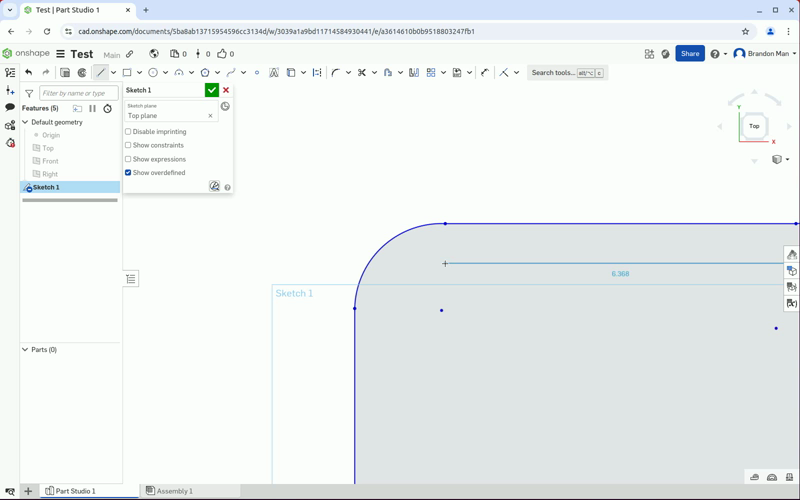
scroll(-6)
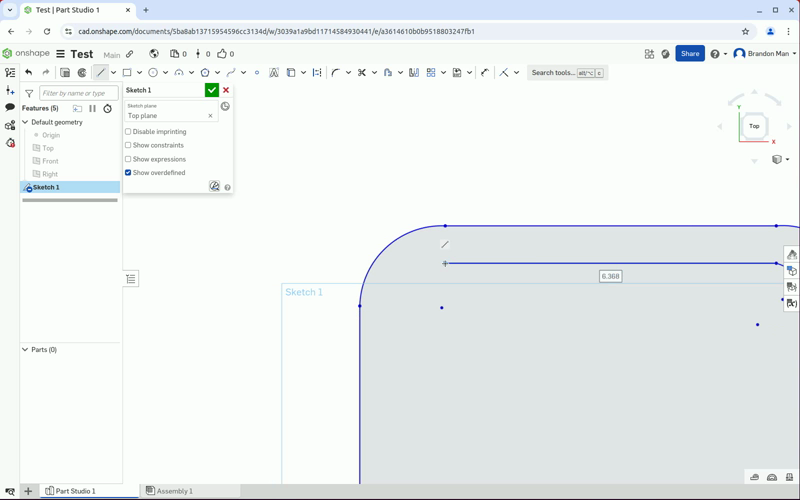
scroll(-6)
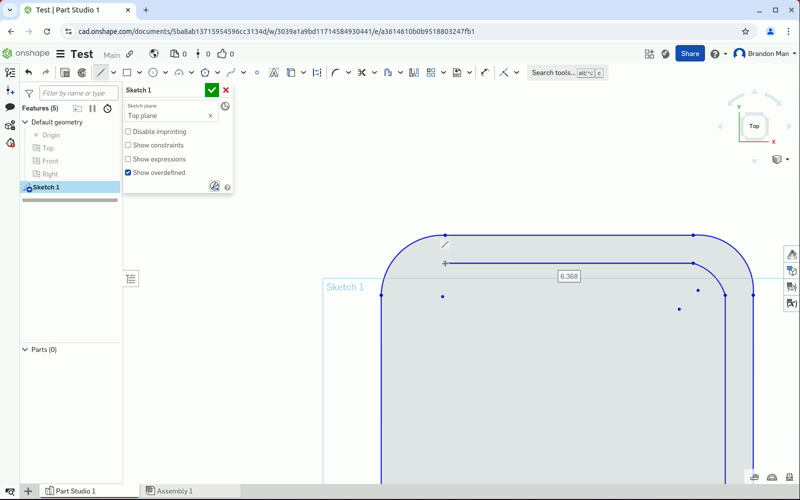
scroll(-6)
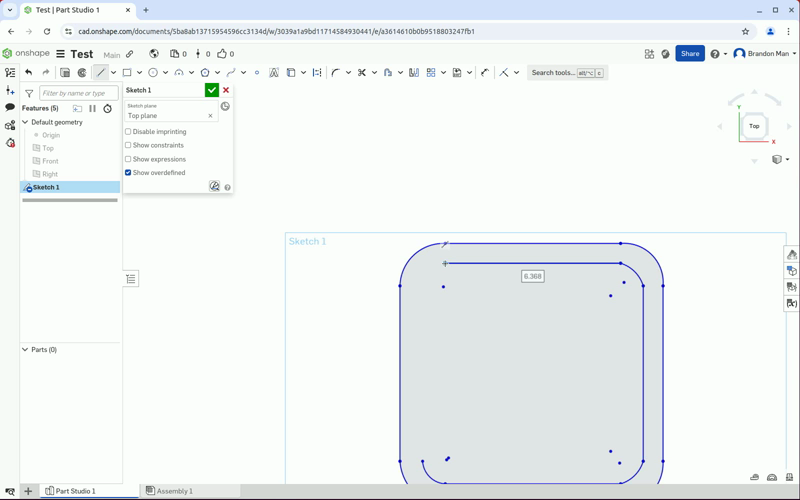
scroll(-6)
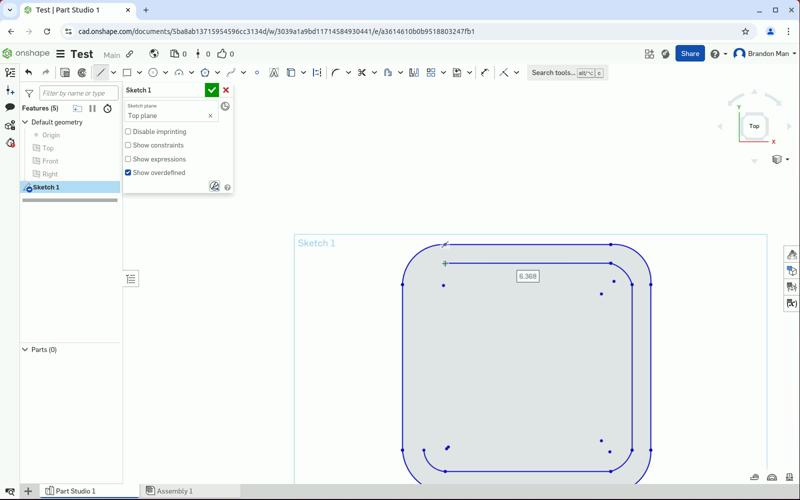
scroll(-6)
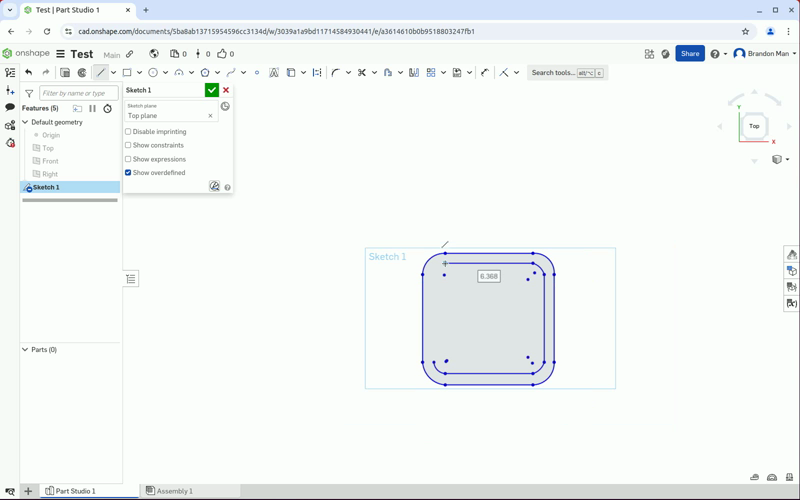
scroll(-6)
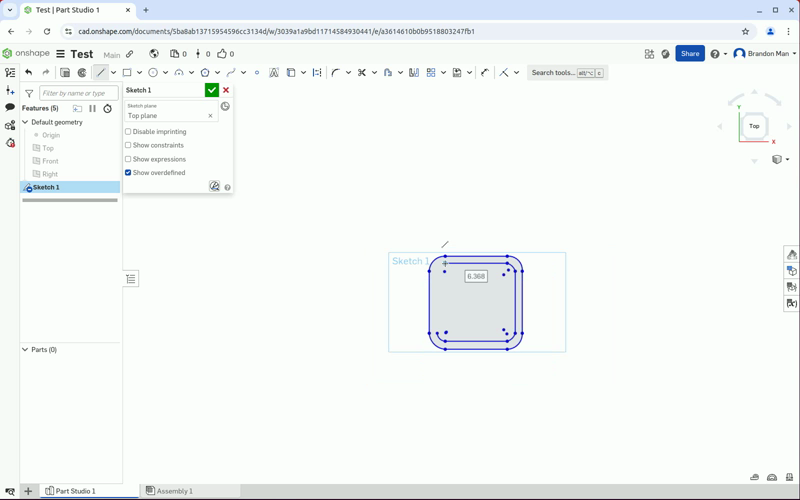
scroll(-6)
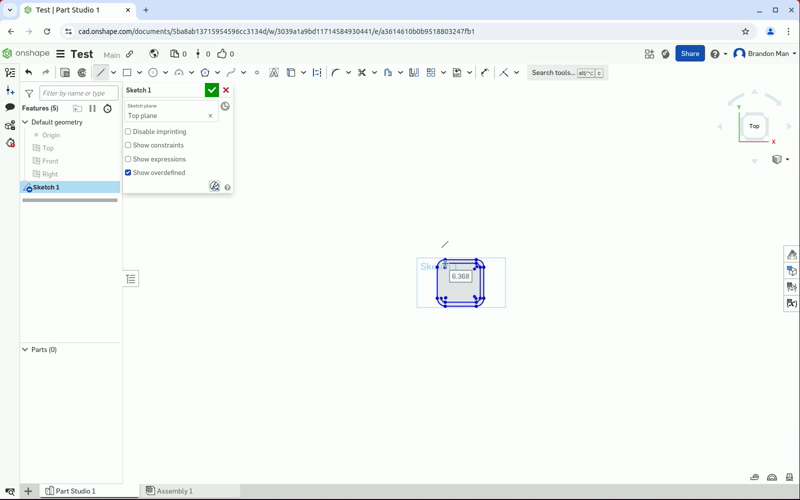
key_up(shift)
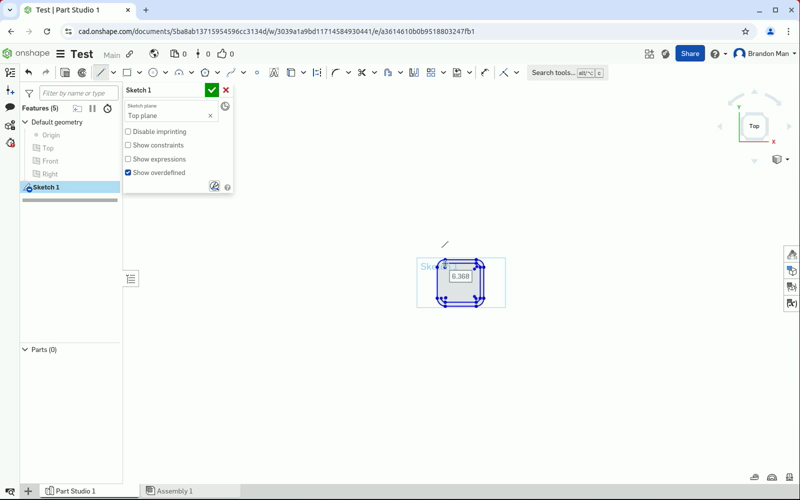
key(esc)
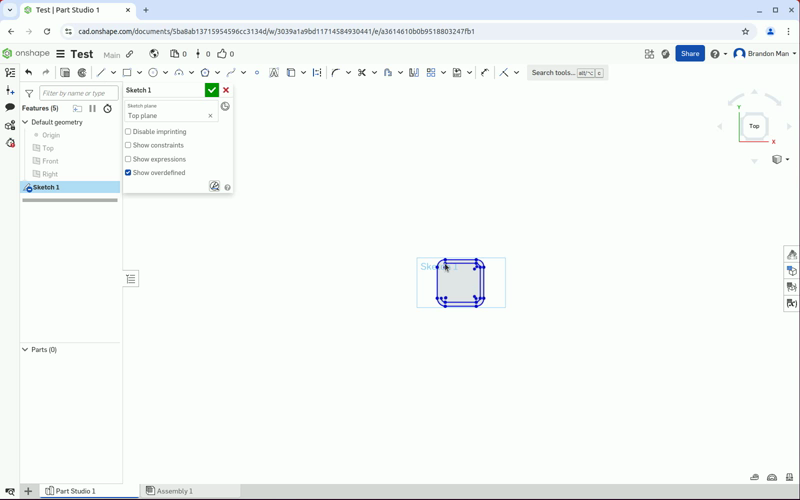
key(a)
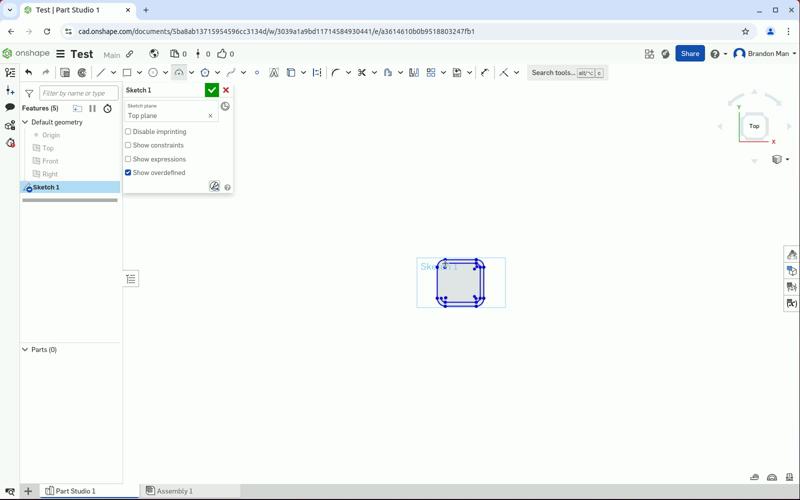
mouse_move(445, 263)
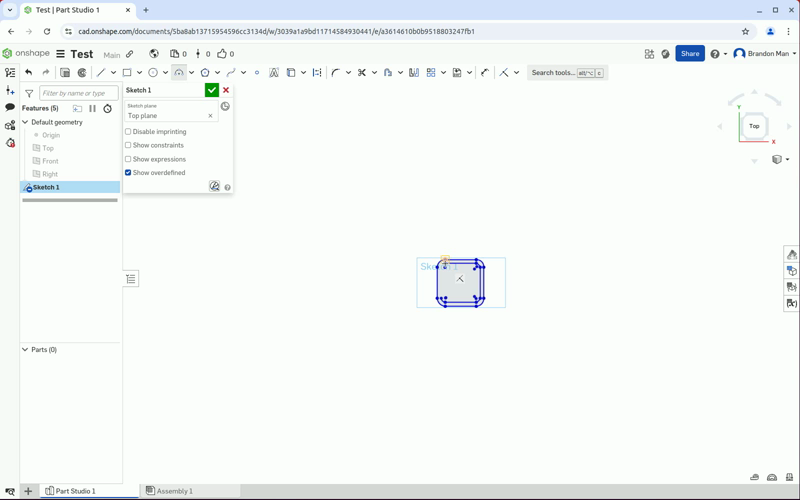
scroll(6)
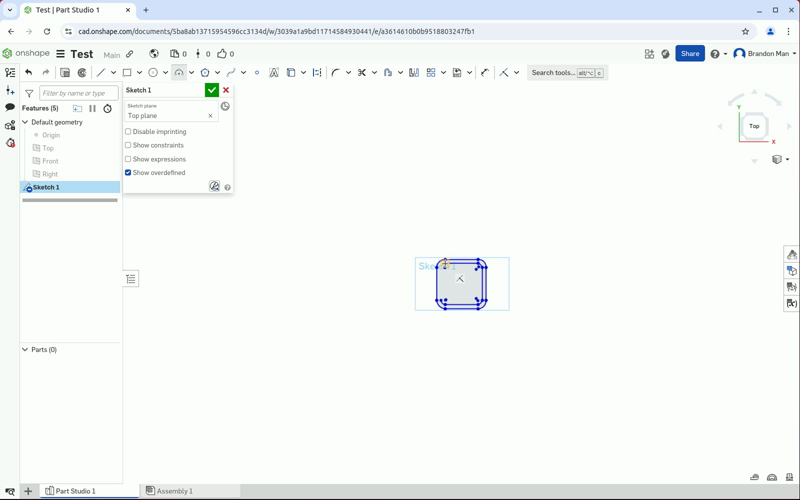
scroll(6)
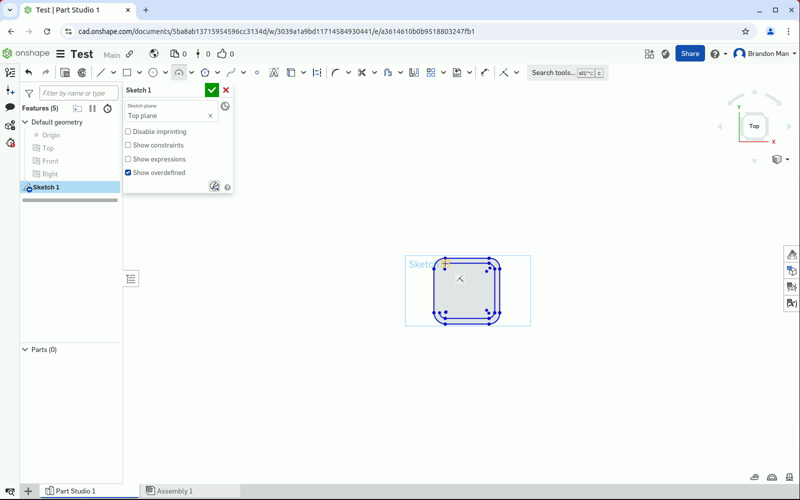
scroll(6)
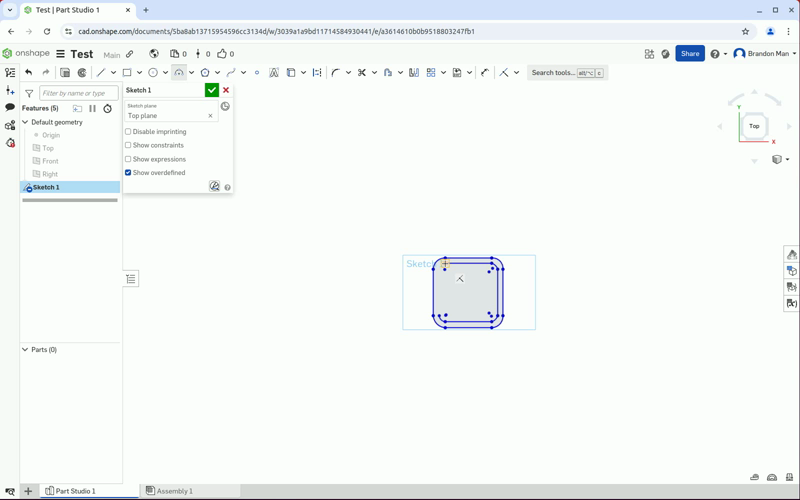
scroll(6)
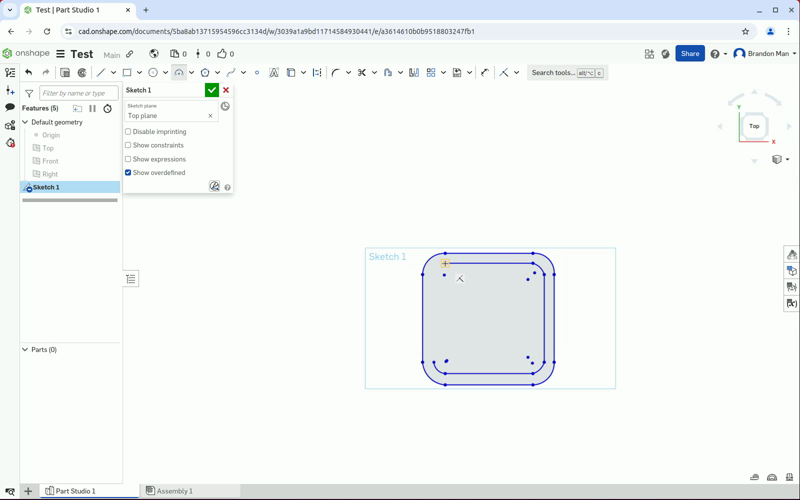
scroll(6)
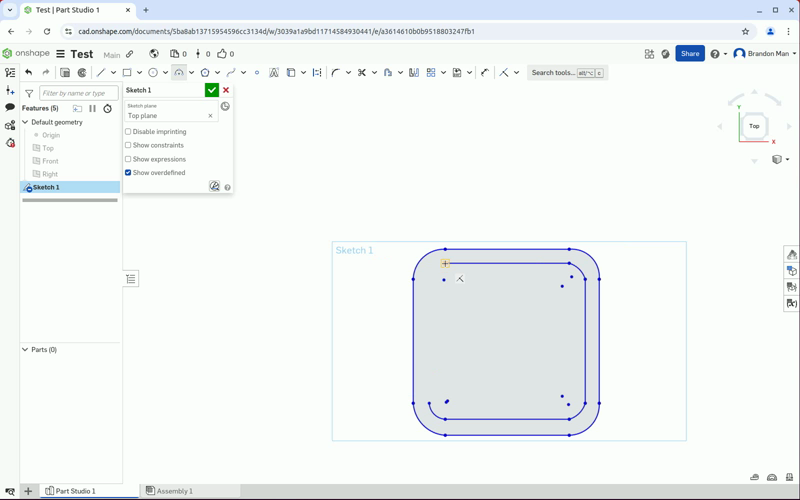
scroll(6)
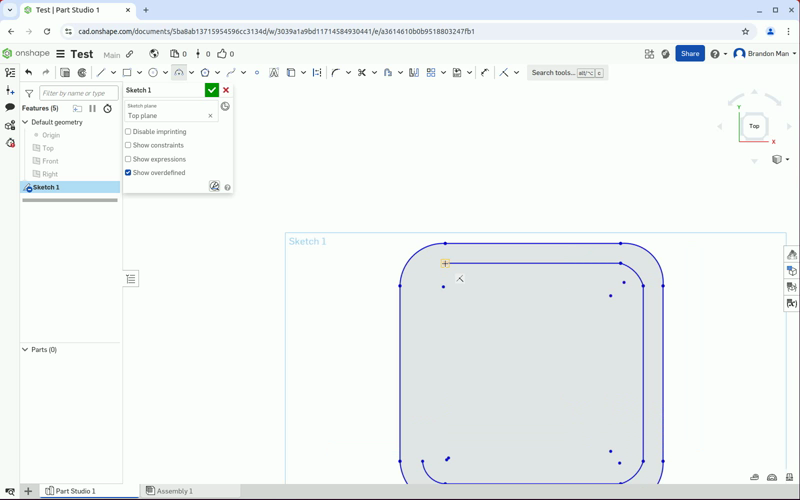
scroll(6)
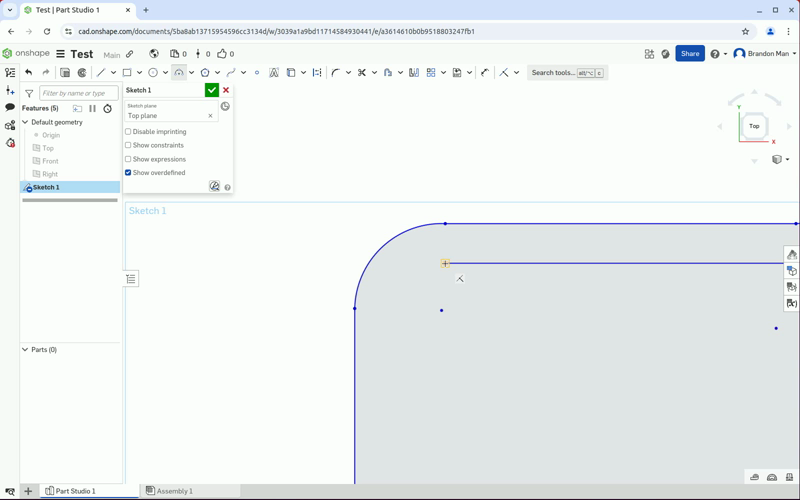
click(445, 263)
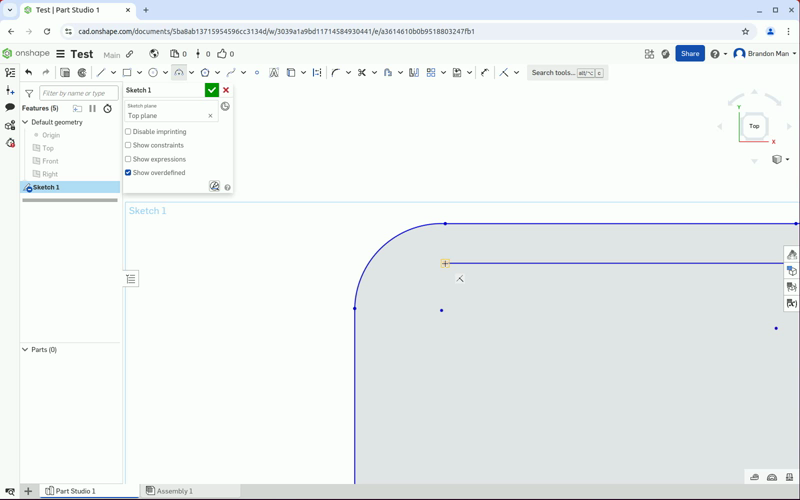
scroll(-6)
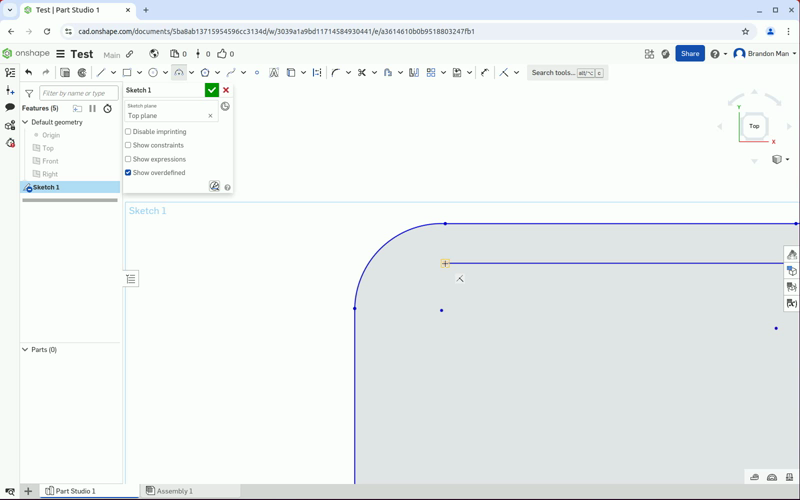
scroll(-6)
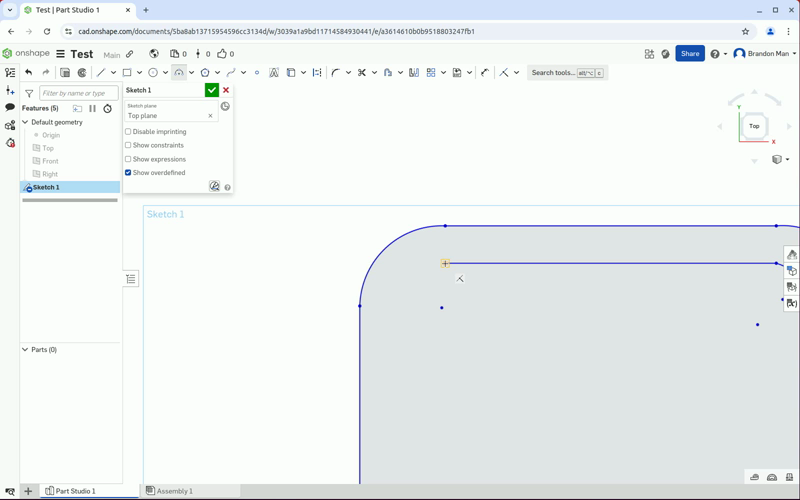
scroll(-6)
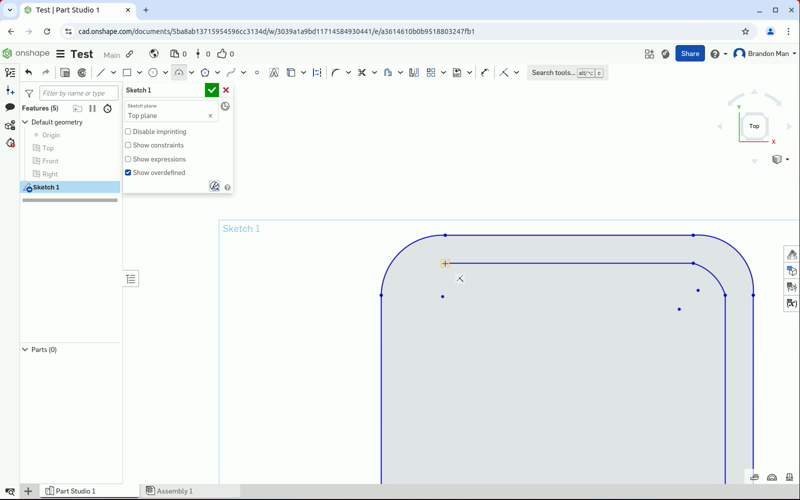
scroll(-6)
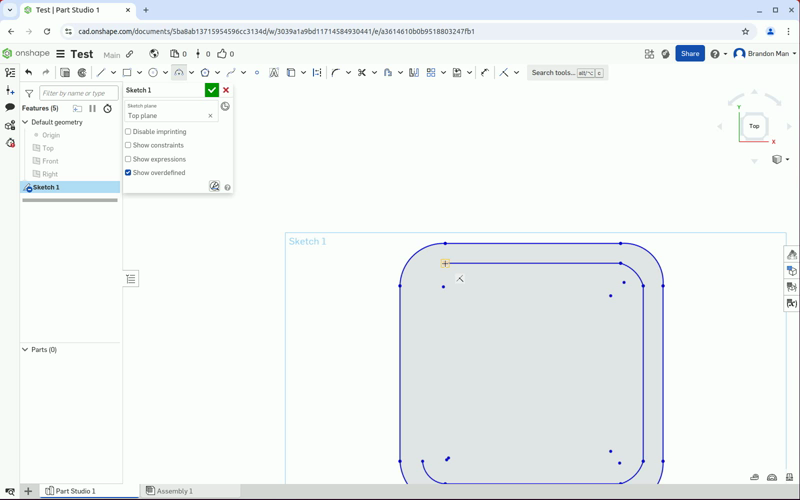
scroll(-6)
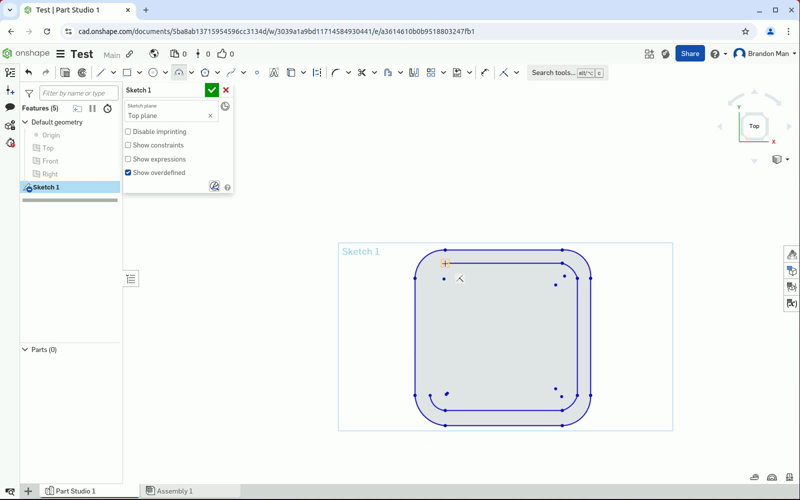
scroll(-6)
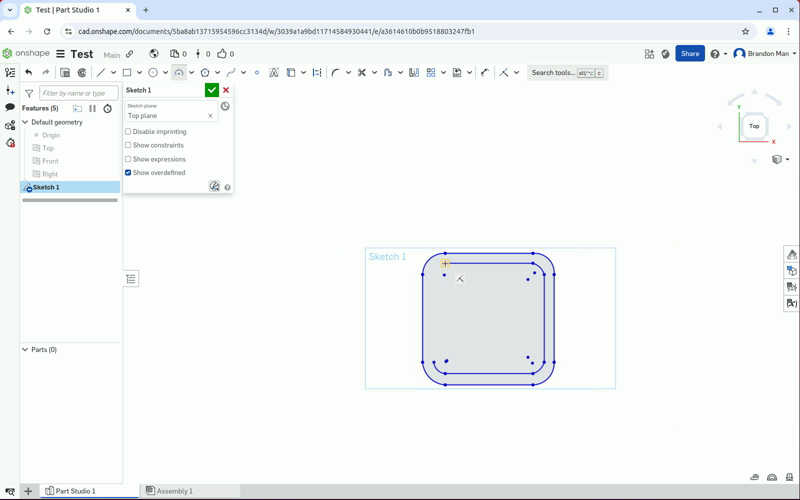
scroll(-6)
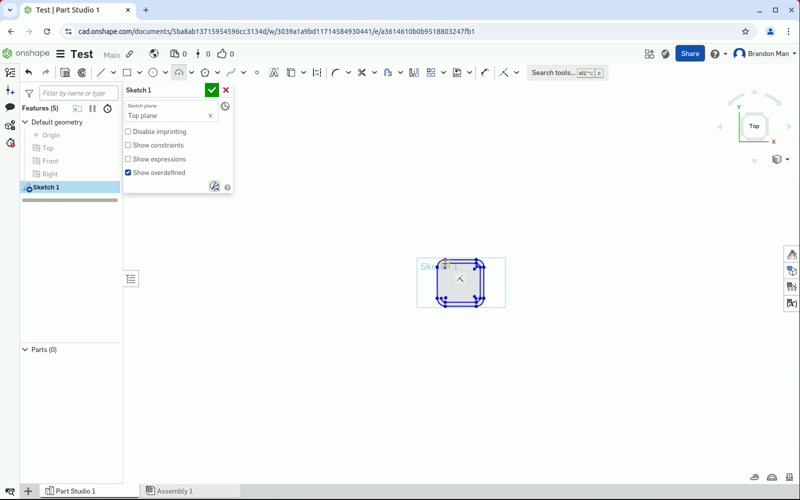
key_down(shift)
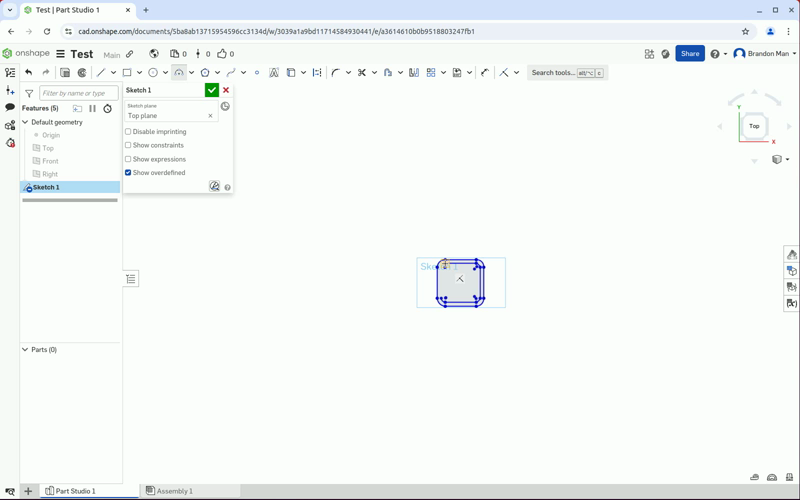
mouse_move(441, 267)
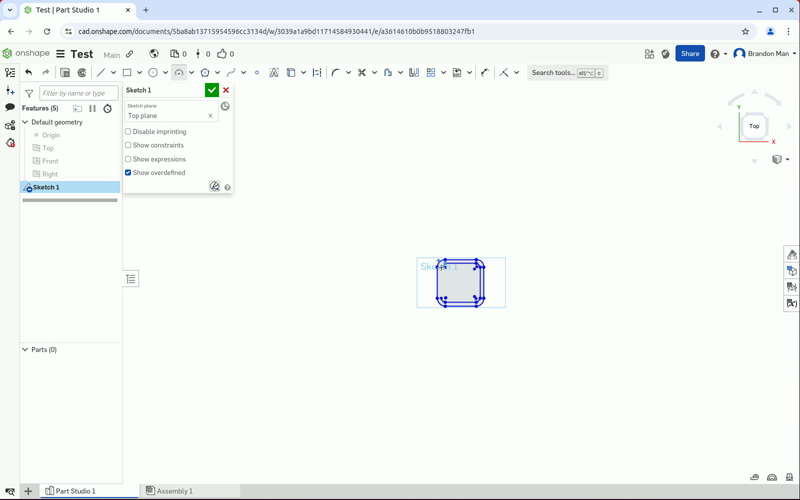
scroll(6)
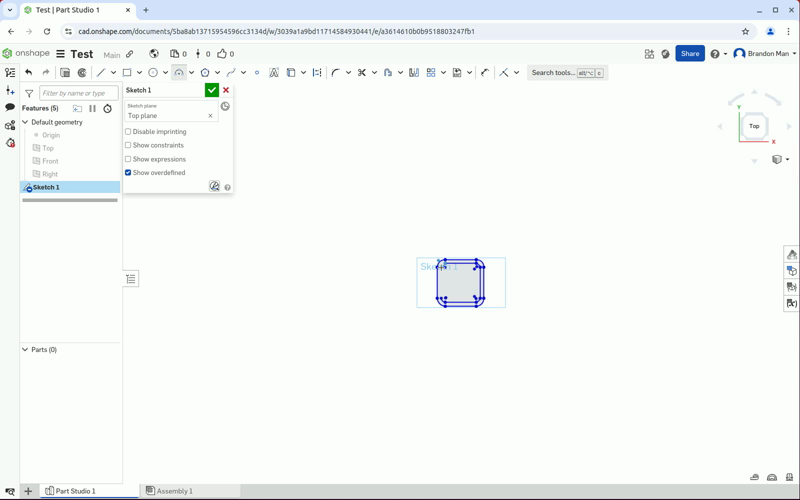
scroll(6)
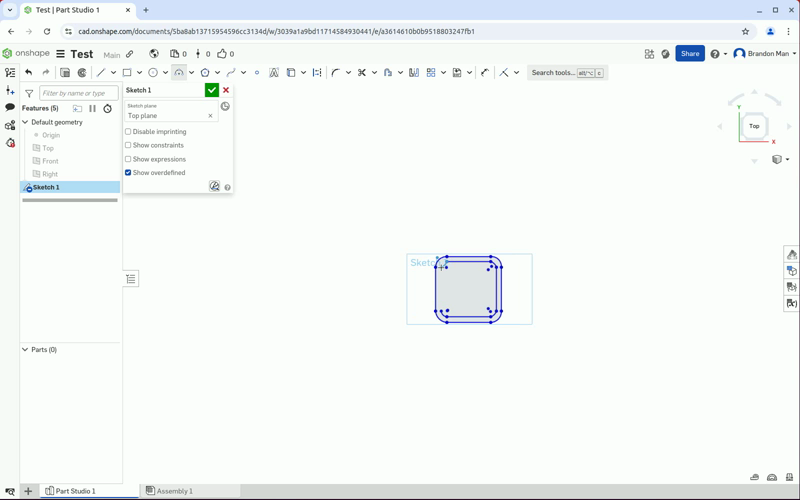
scroll(6)
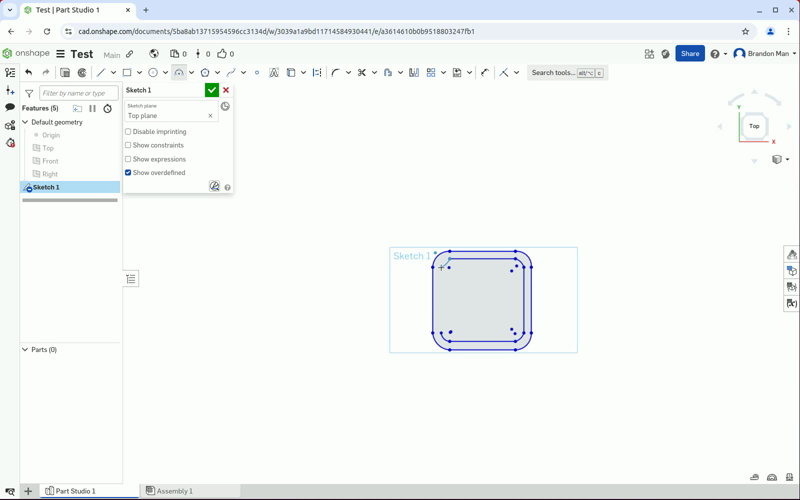
scroll(6)
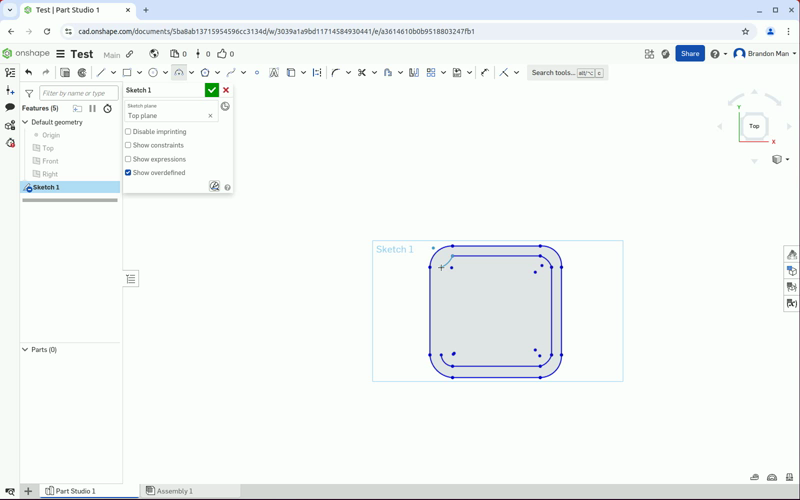
scroll(6)
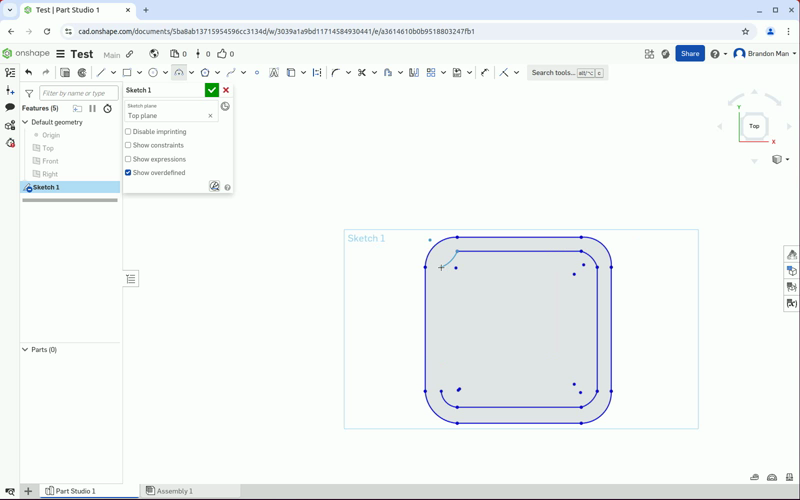
scroll(6)
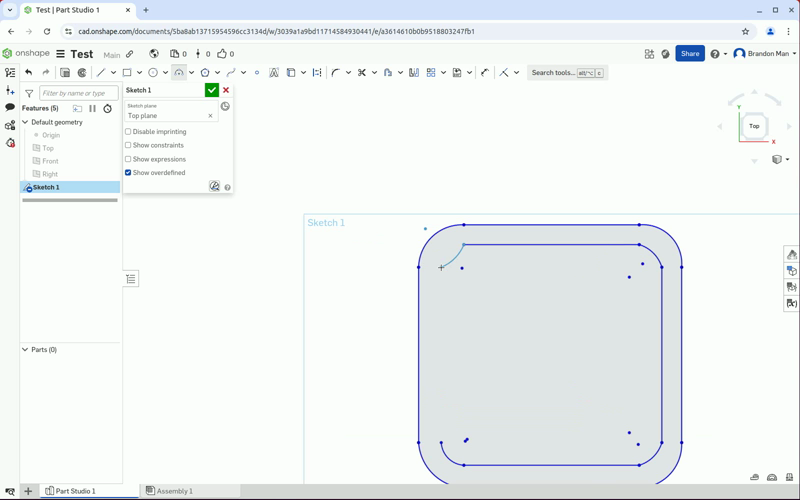
scroll(6)
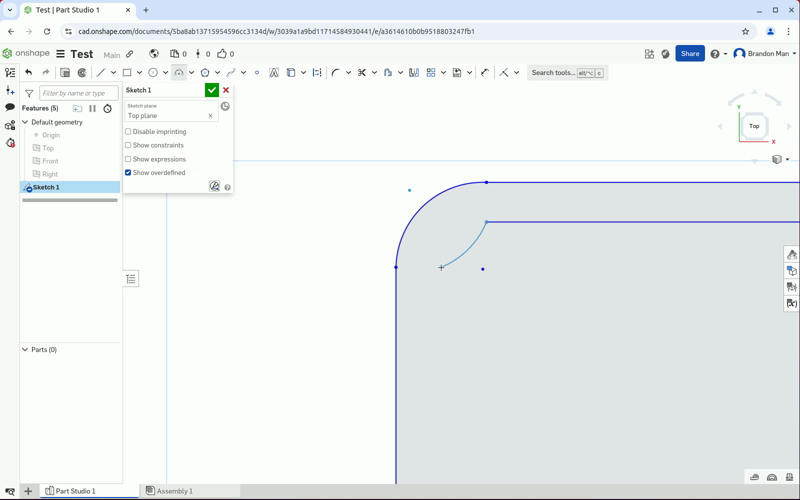
click(441, 267)
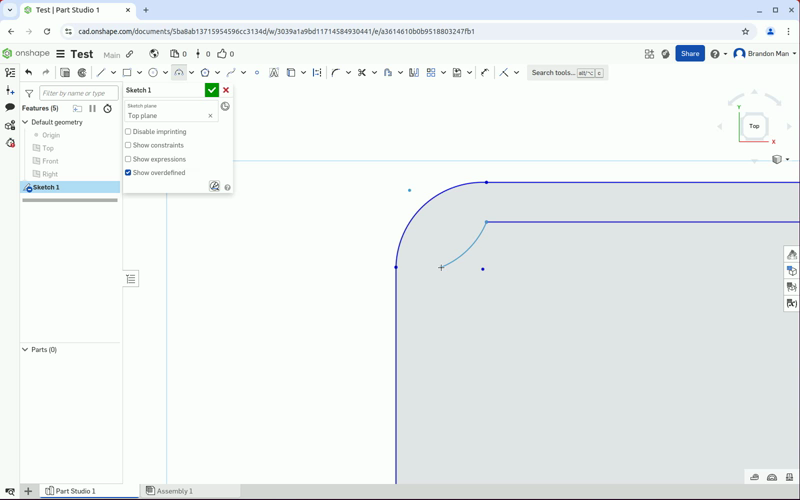
scroll(-6)
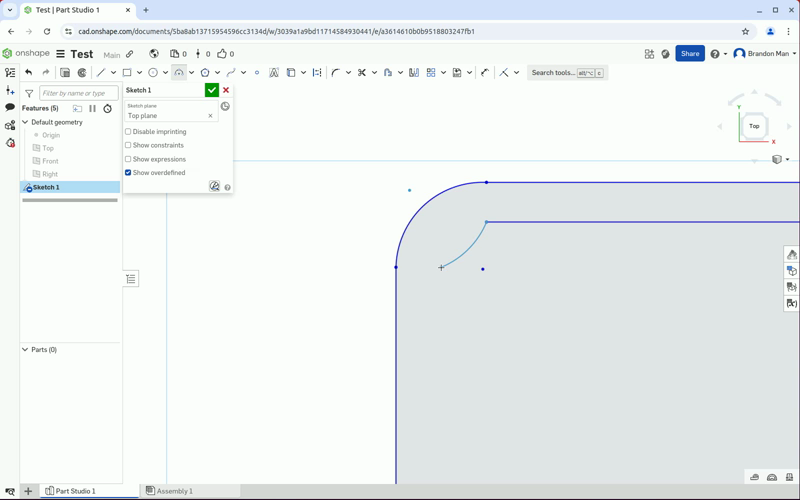
scroll(-6)
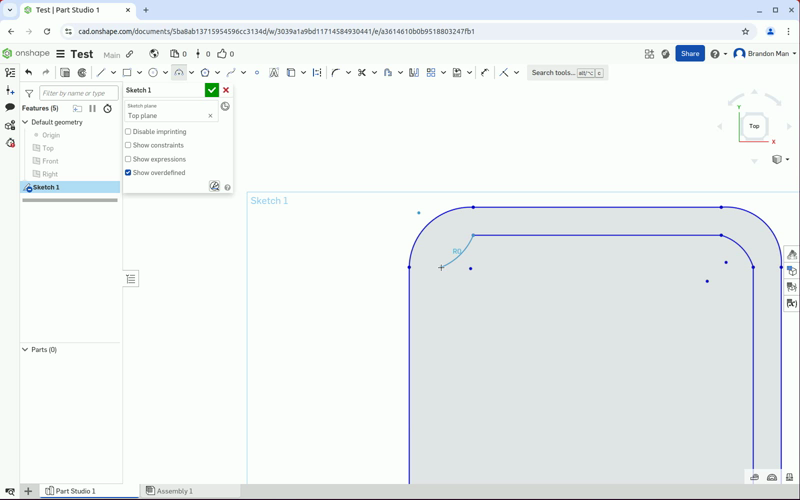
scroll(-6)
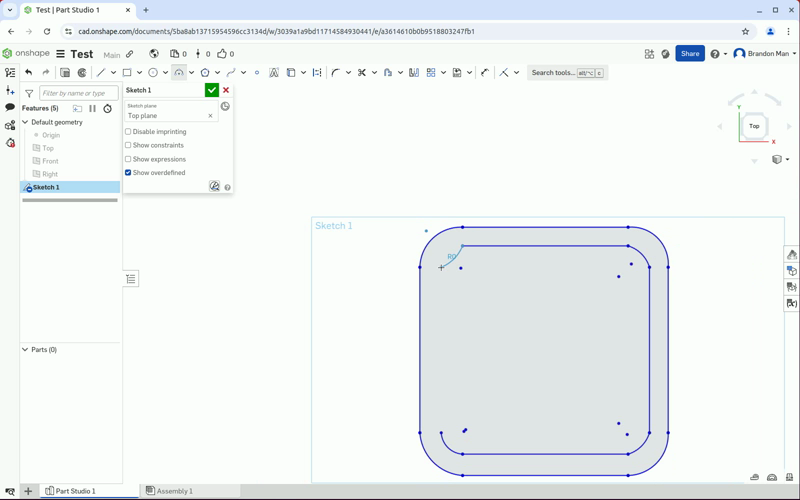
scroll(-6)
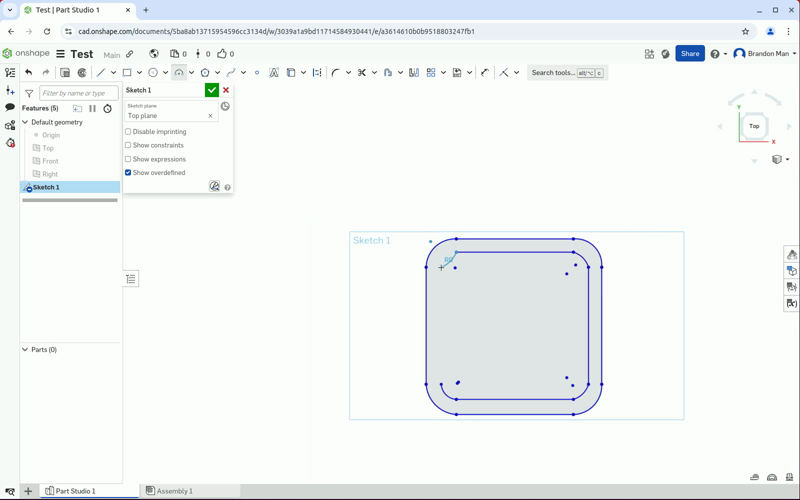
scroll(-6)
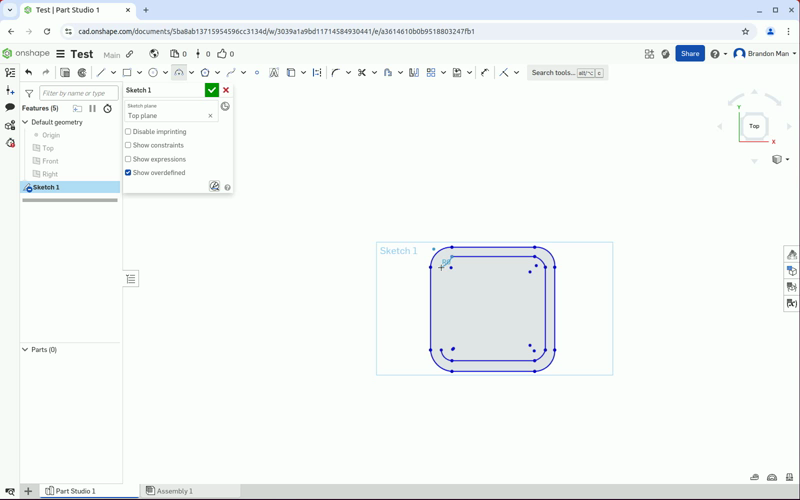
scroll(-6)
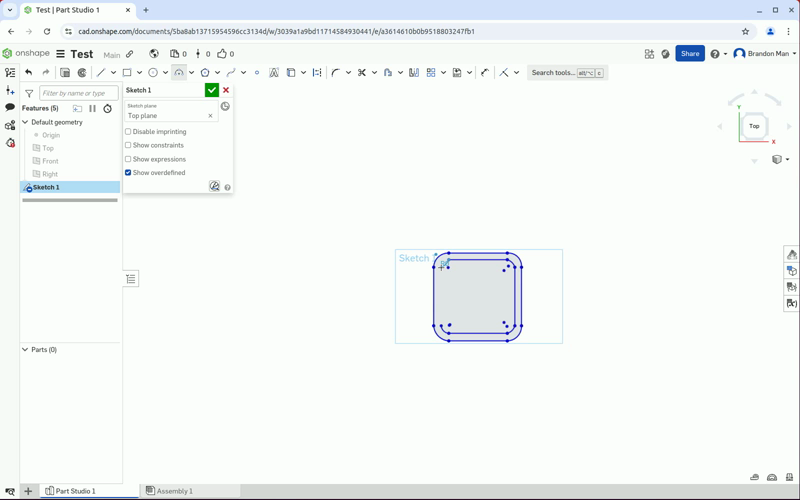
scroll(-6)
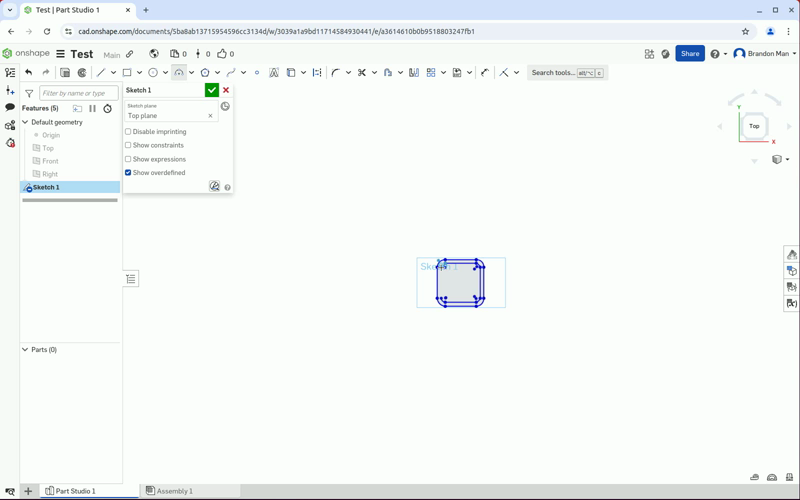
mouse_move(442, 264)
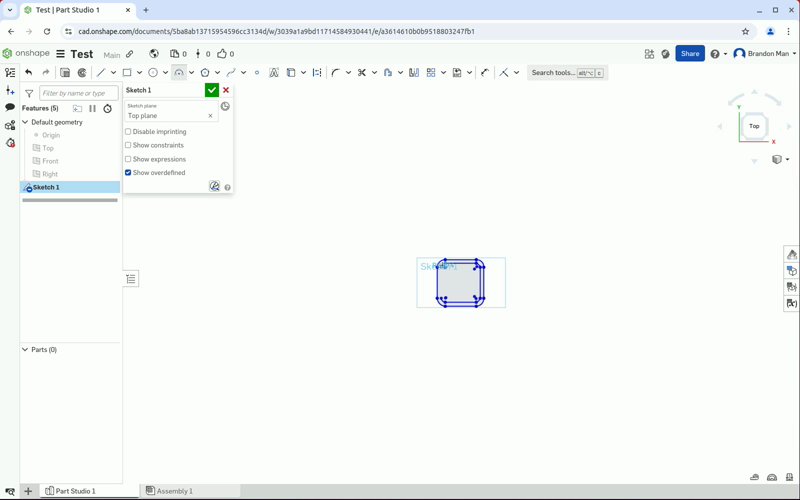
scroll(6)
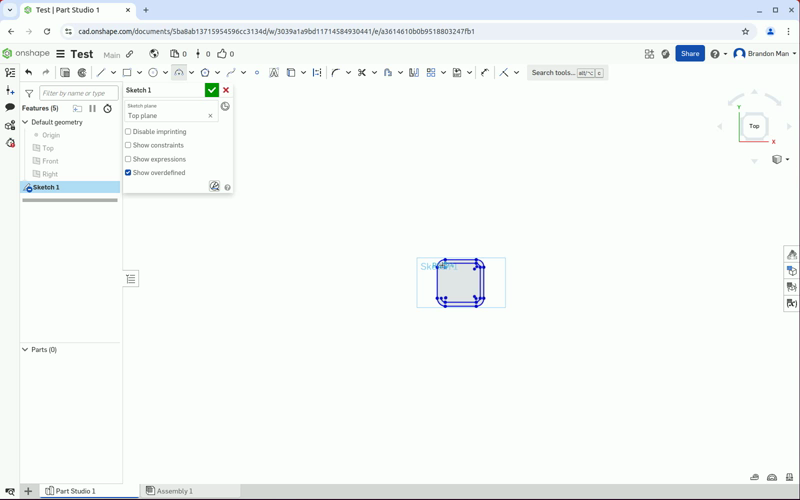
scroll(6)
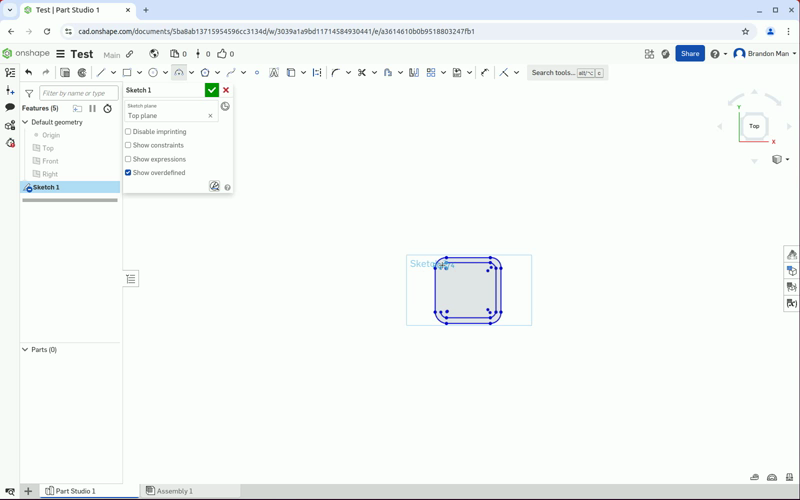
scroll(6)
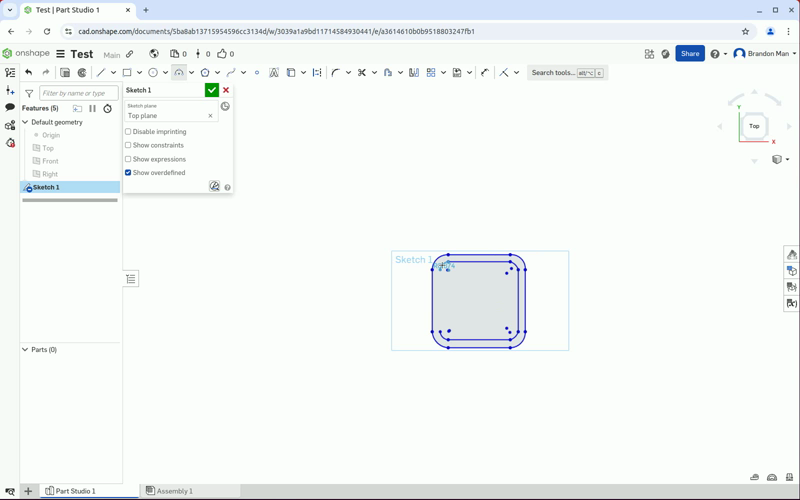
scroll(6)
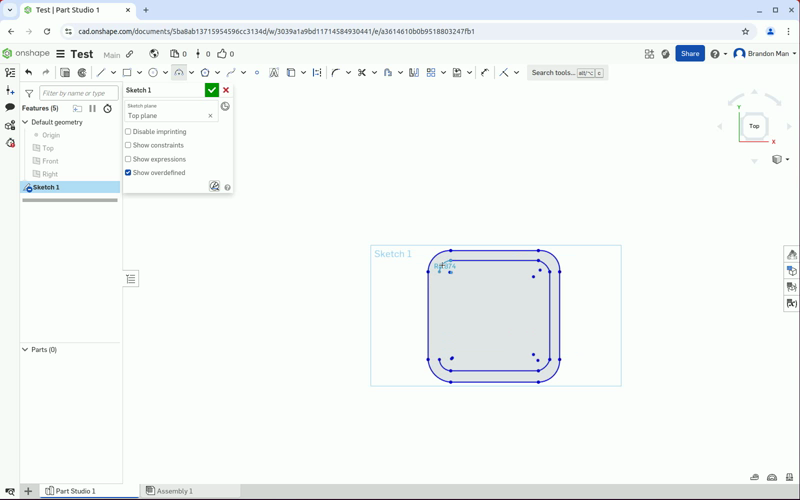
scroll(6)
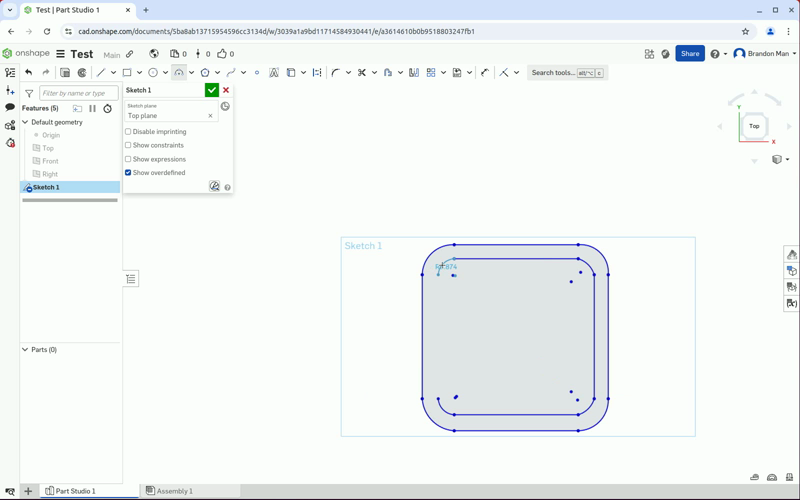
scroll(6)
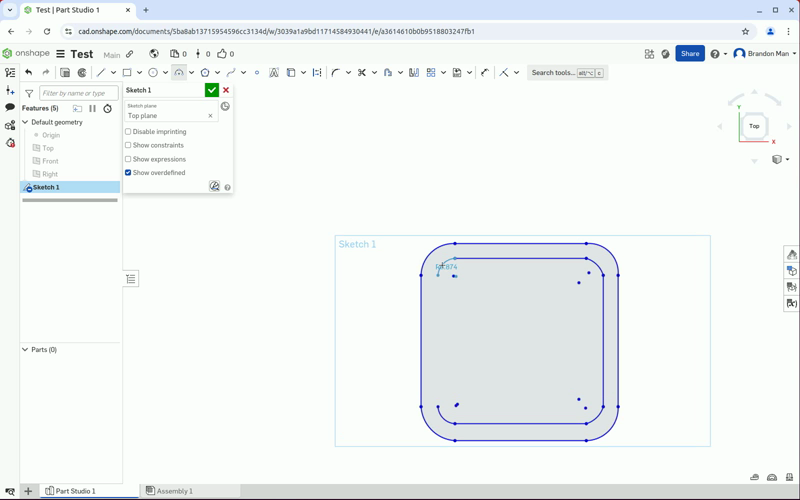
scroll(6)
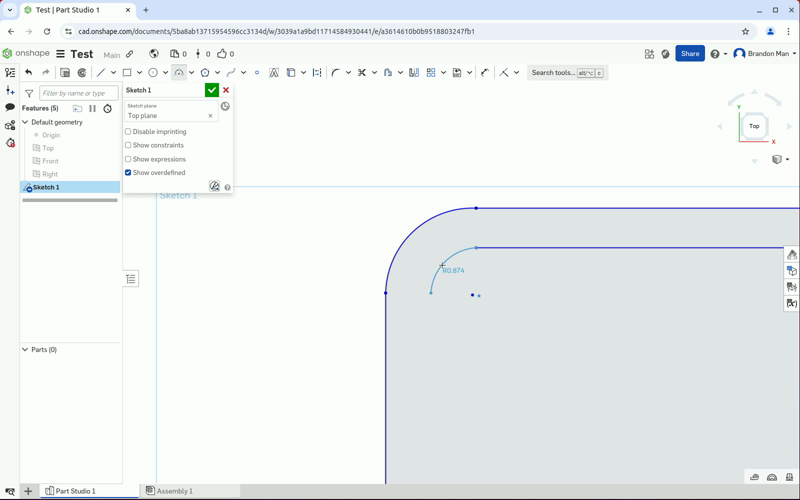
click(442, 264)
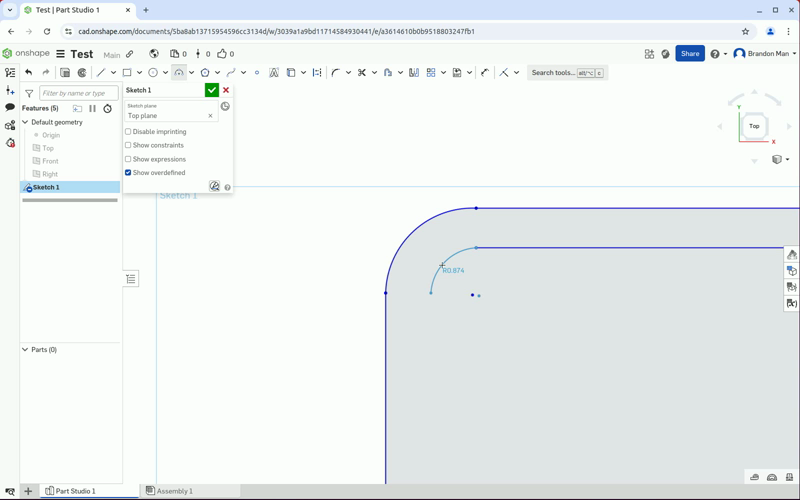
scroll(-6)
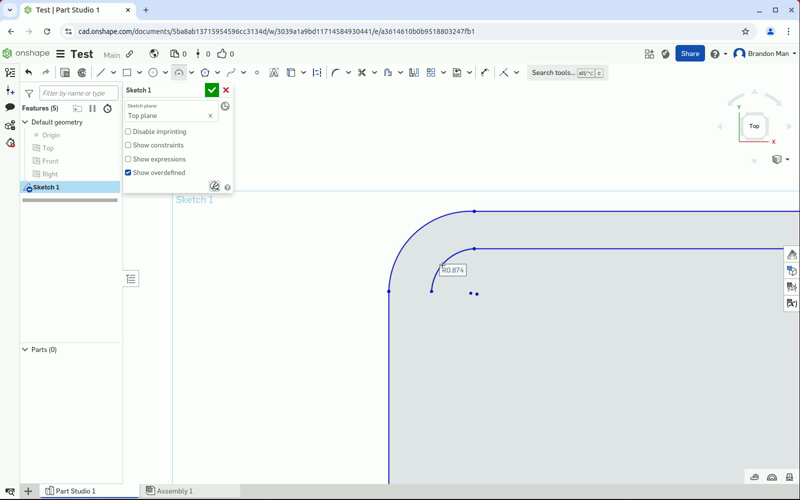
scroll(-6)
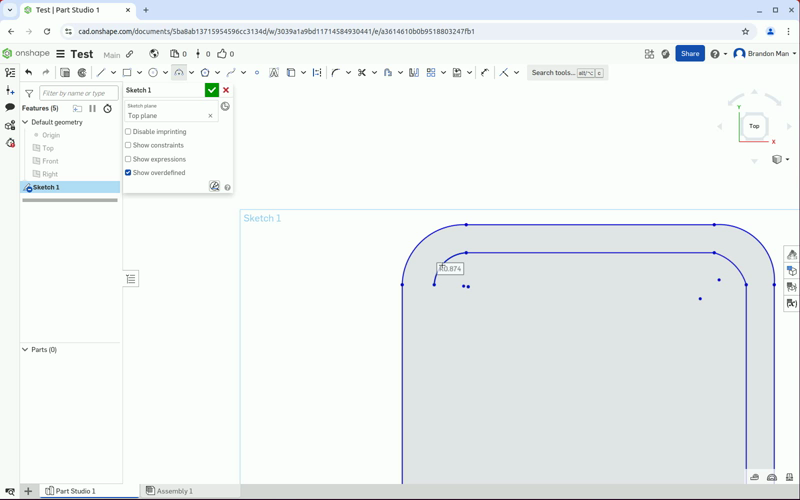
scroll(-6)
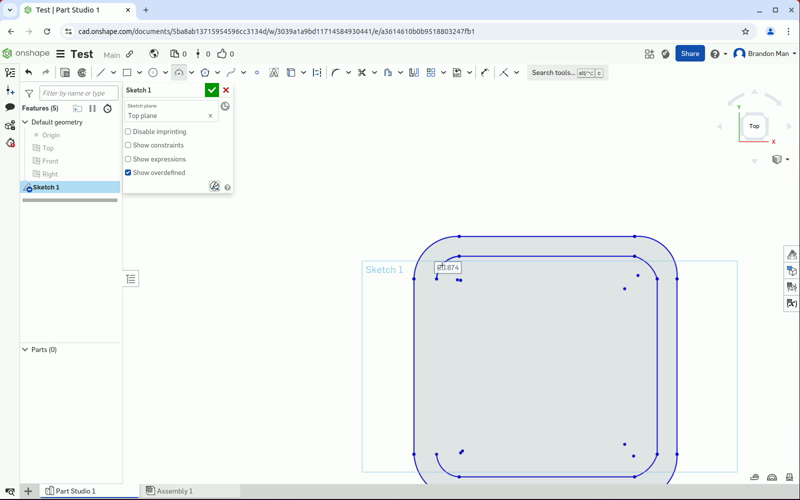
scroll(-6)
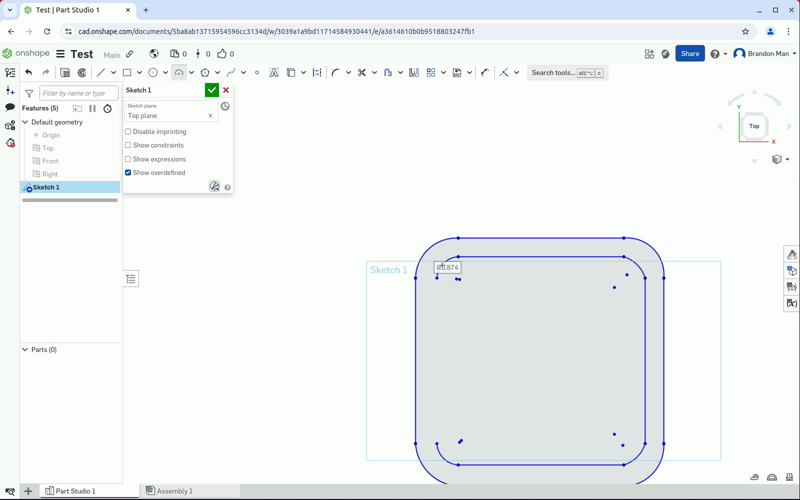
scroll(-6)
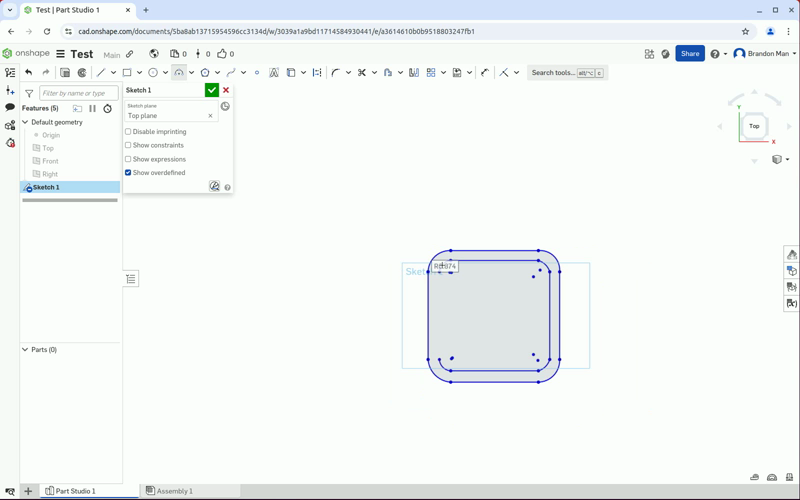
scroll(-6)
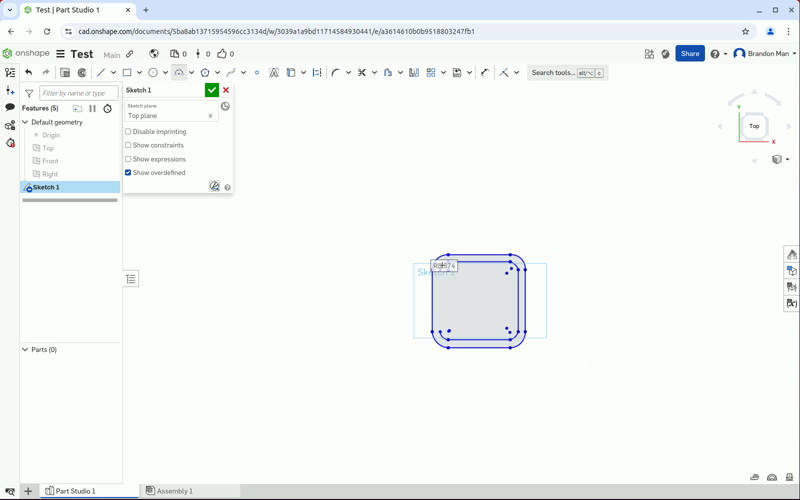
scroll(-6)
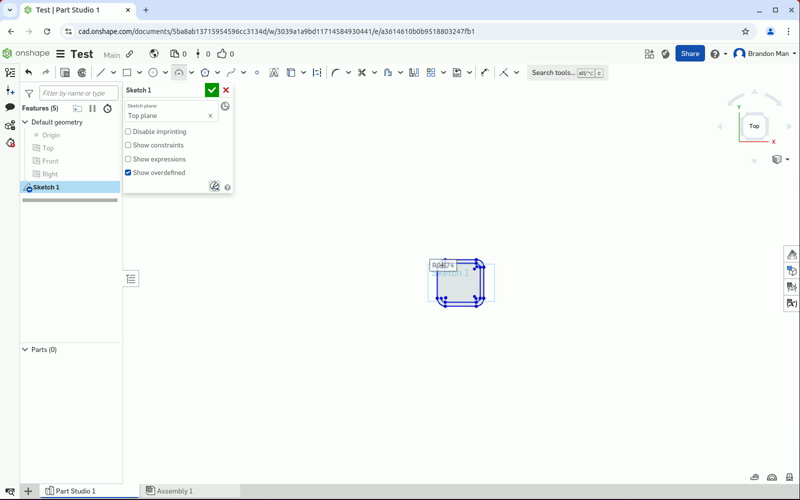
key_up(shift)
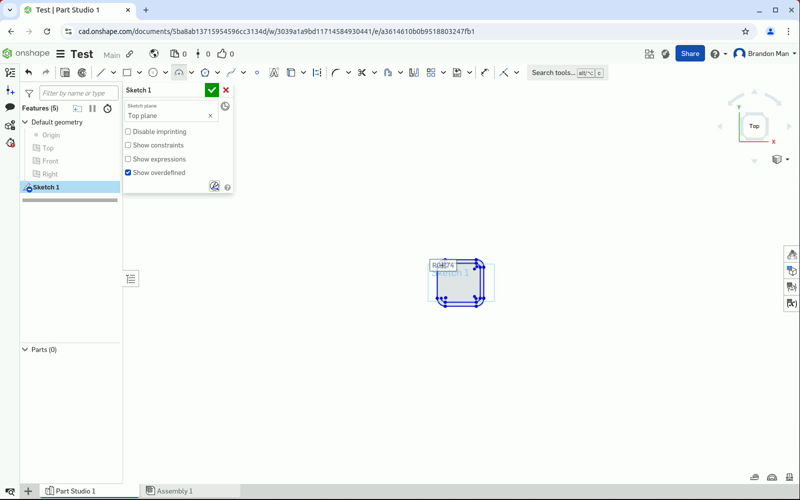
key(esc)
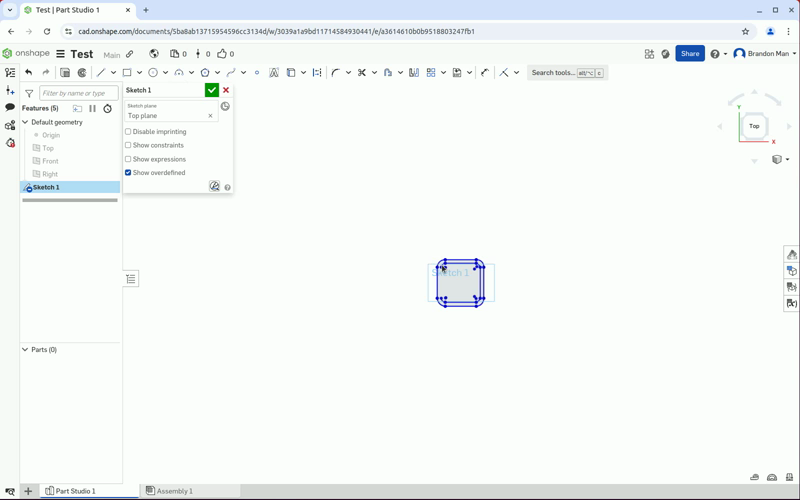
key(l)
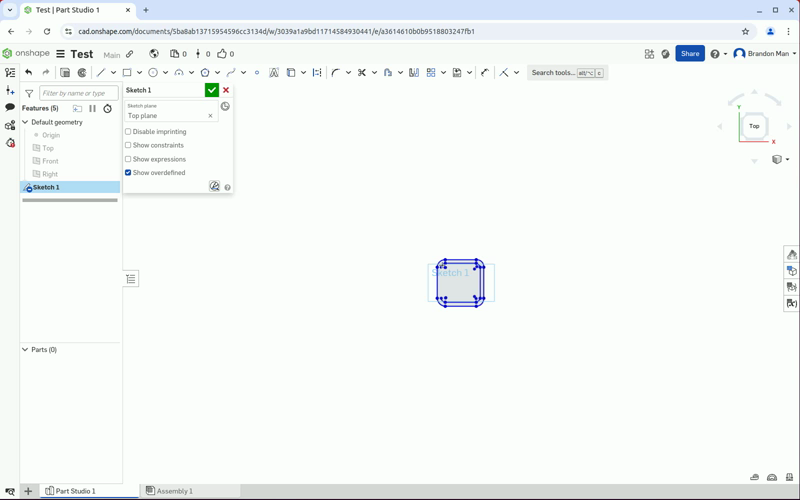
mouse_move(441, 267)
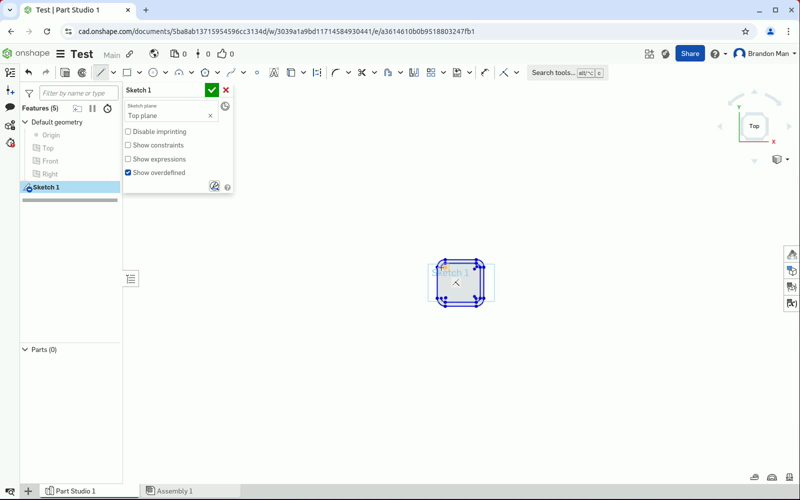
scroll(6)
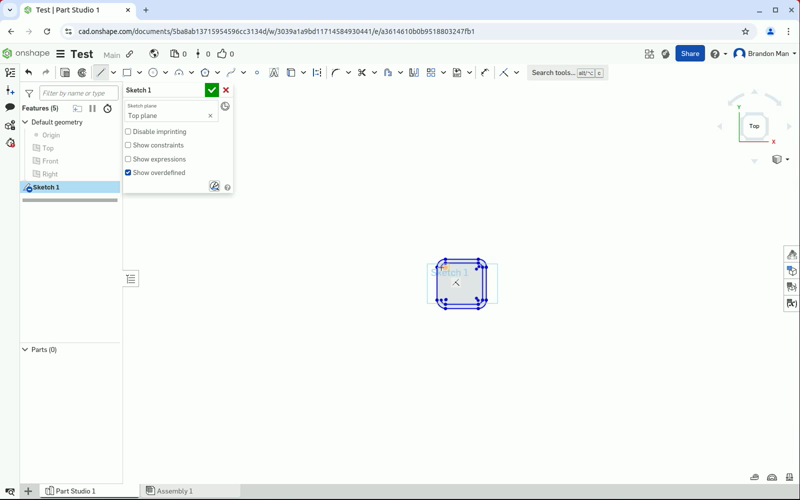
scroll(6)
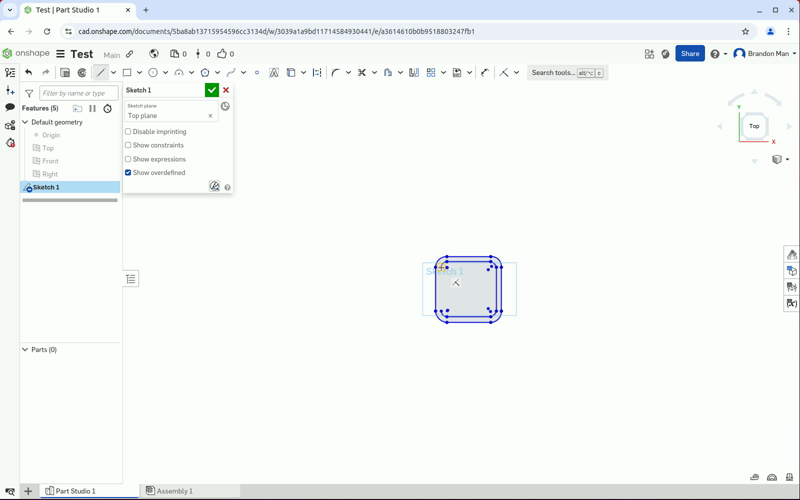
scroll(6)
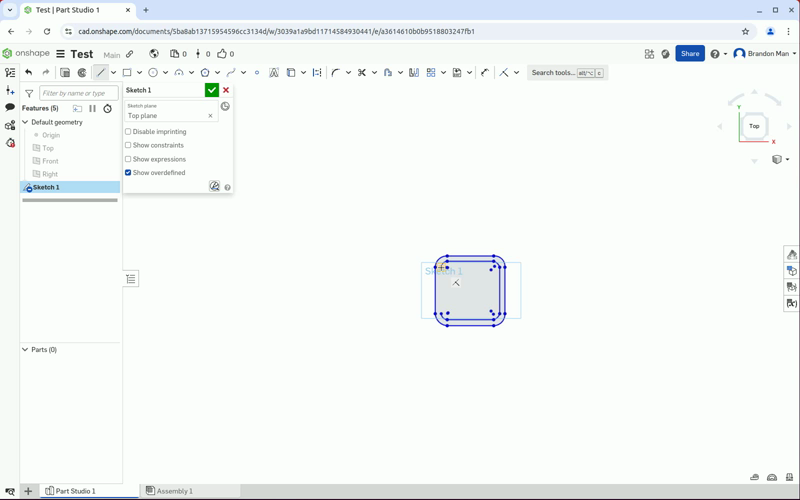
scroll(6)
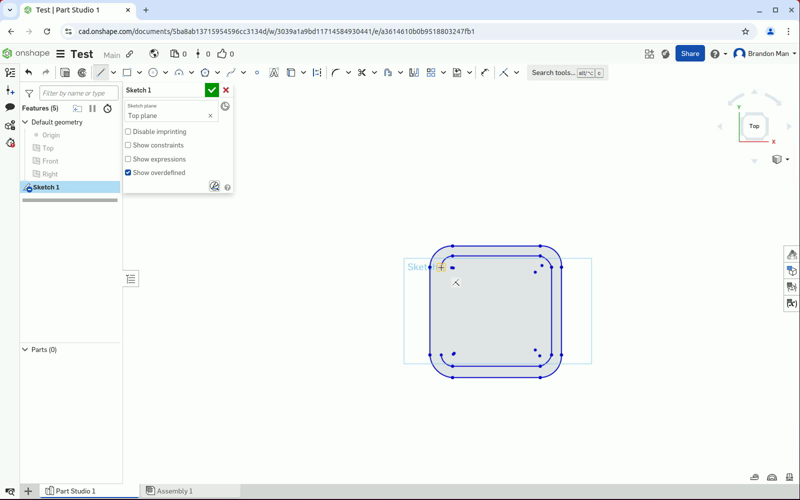
scroll(6)
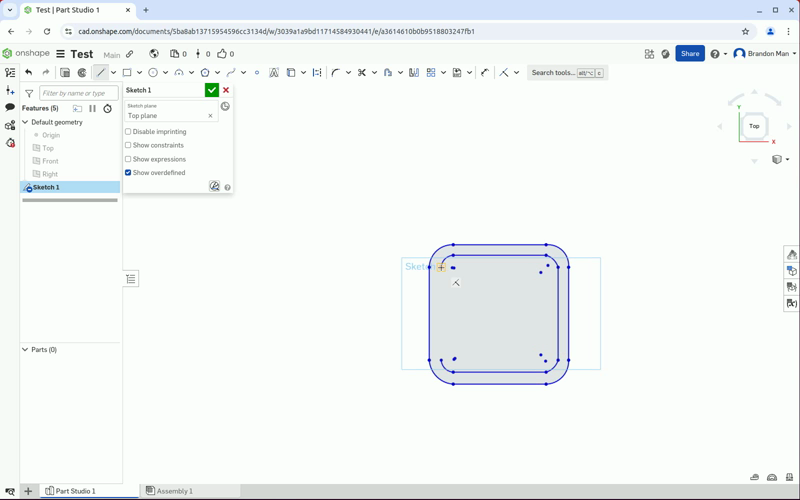
scroll(6)
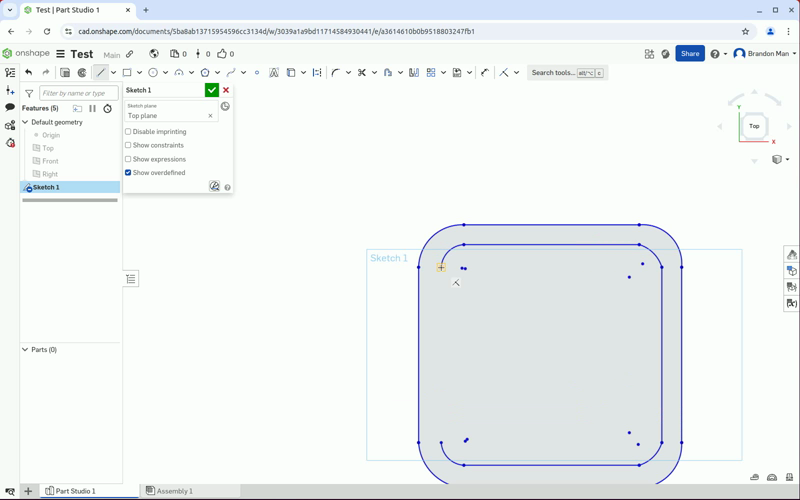
scroll(6)
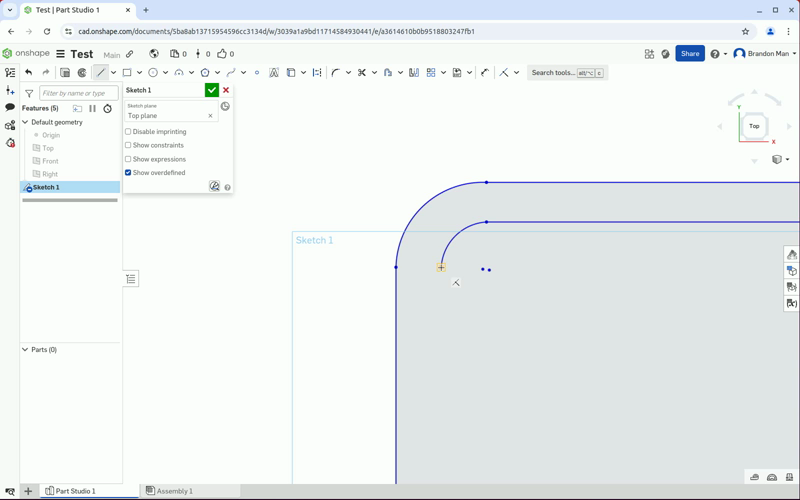
click(441, 267)
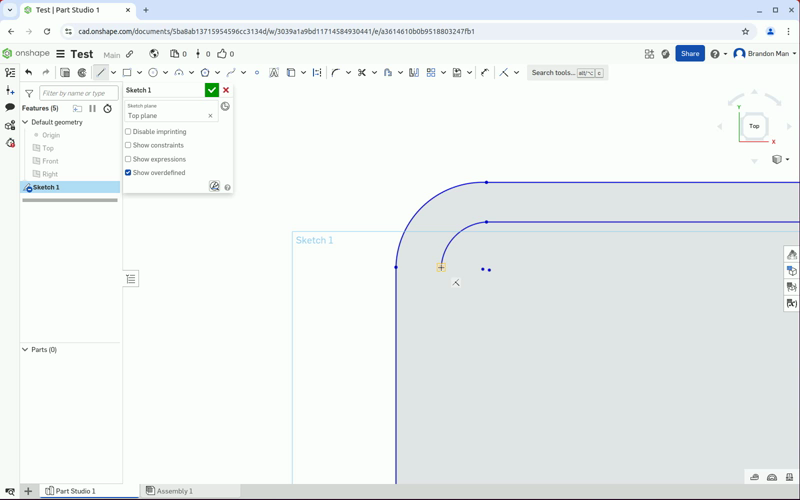
scroll(-6)
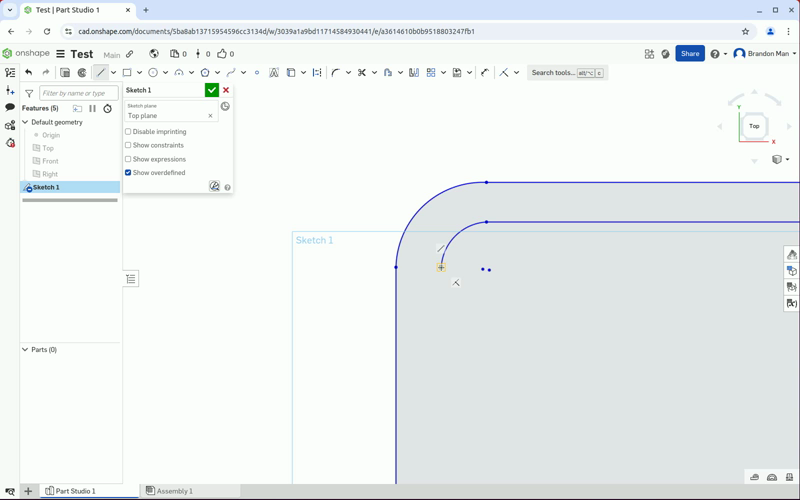
scroll(-6)
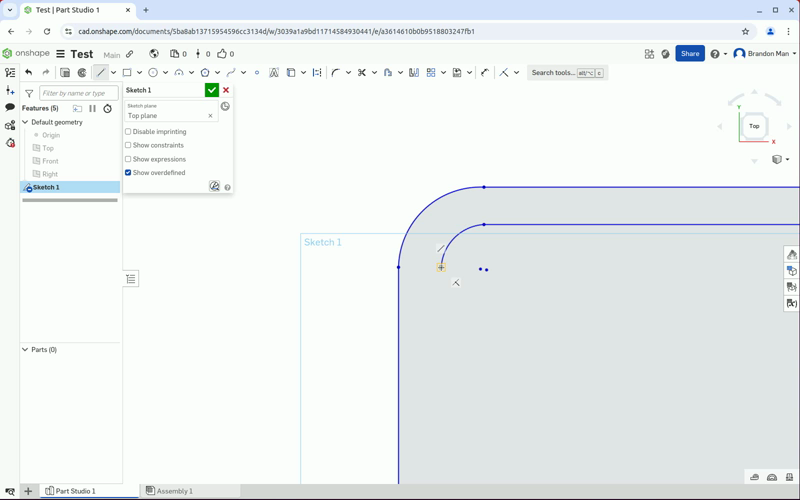
scroll(-6)
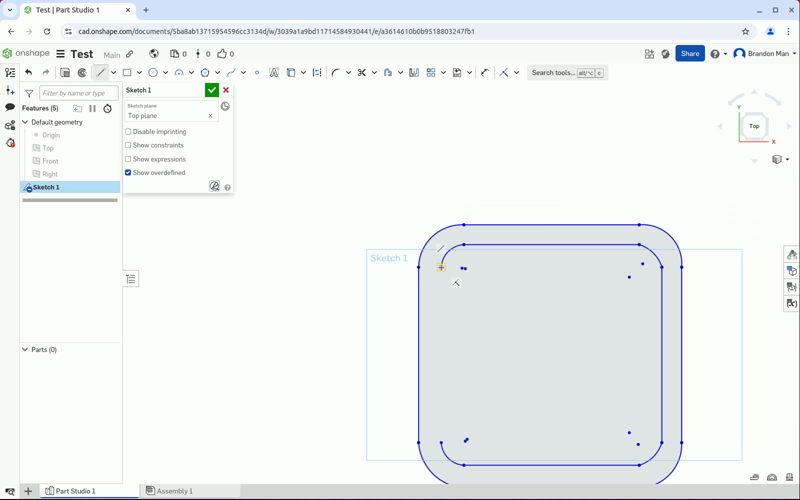
scroll(-6)
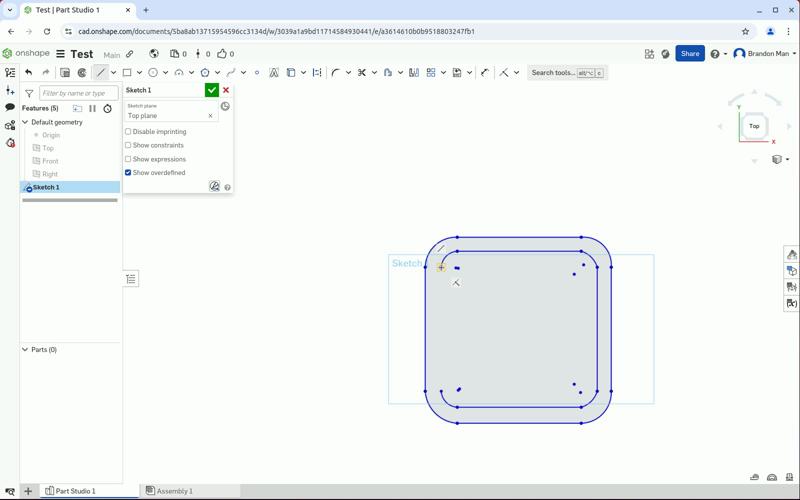
scroll(-6)
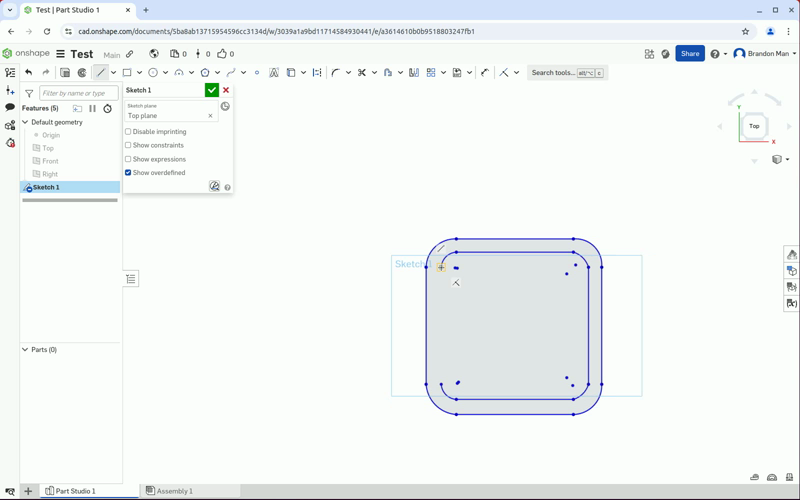
scroll(-6)
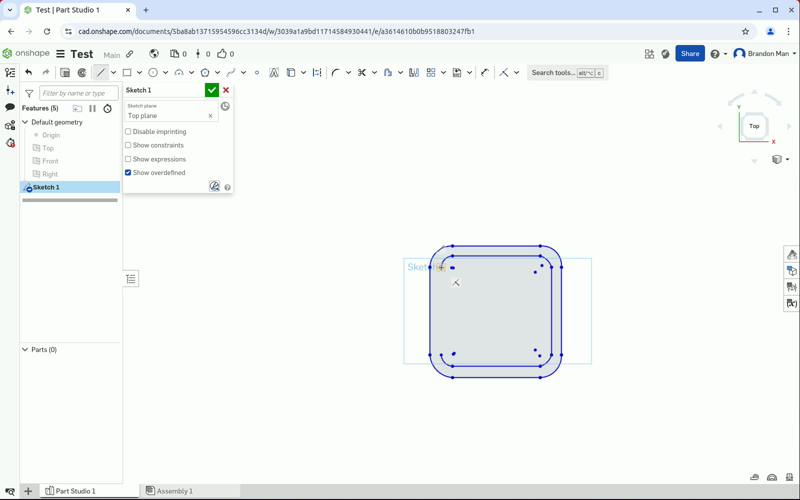
scroll(-6)
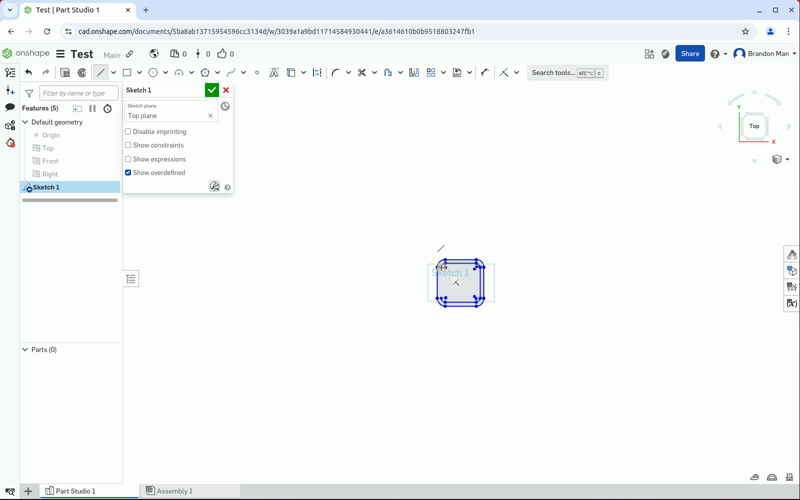
mouse_move(471, 267)
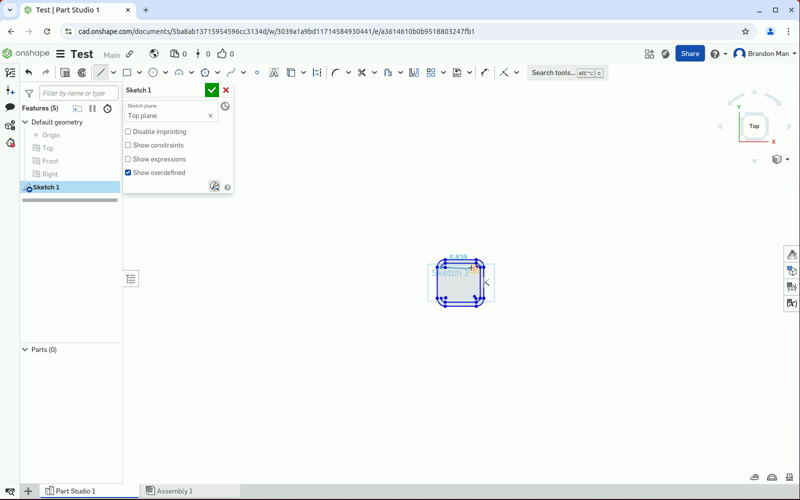
key_down(shift)
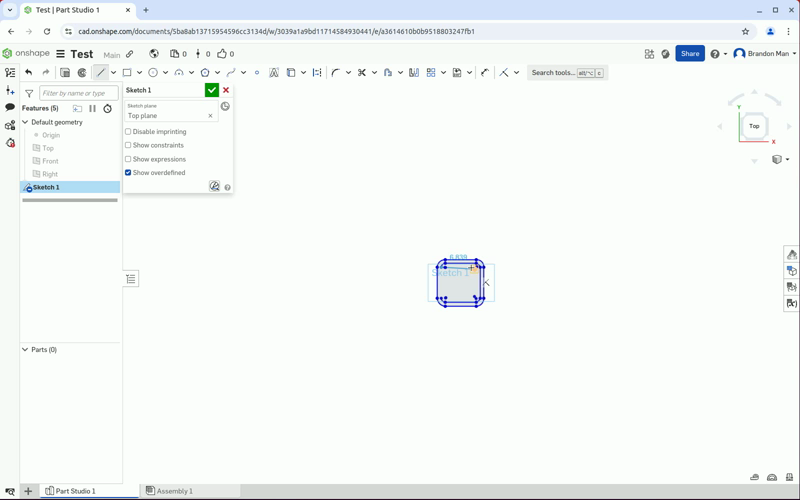
mouse_move(441, 298)
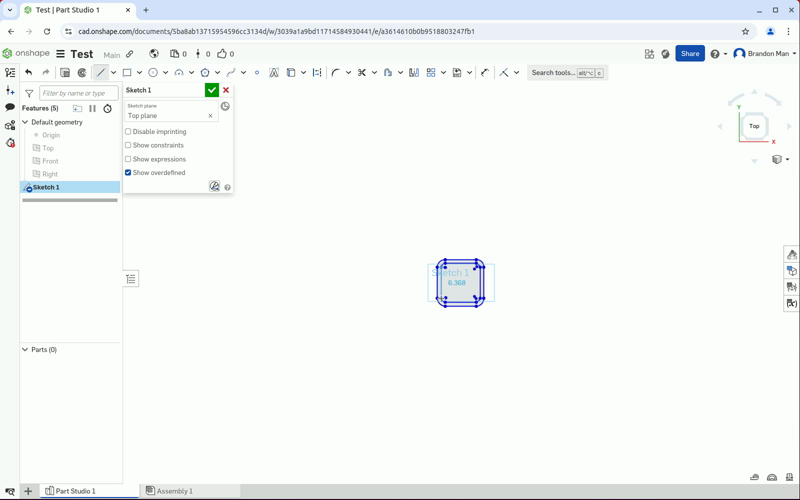
scroll(6)
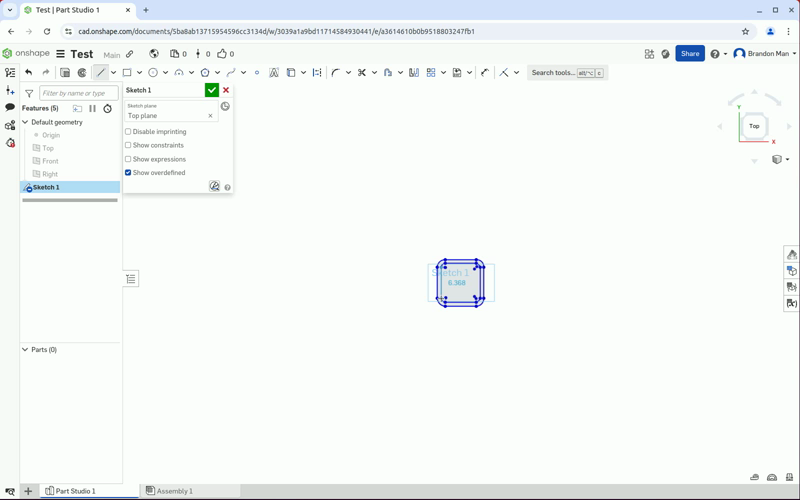
scroll(6)
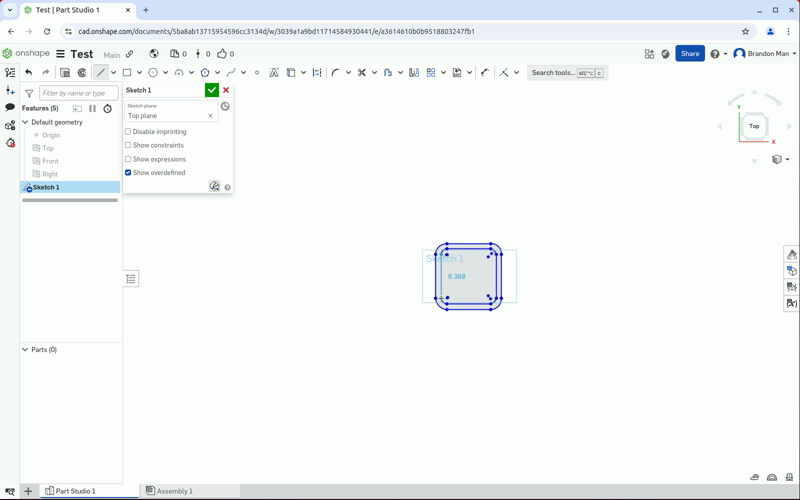
scroll(6)
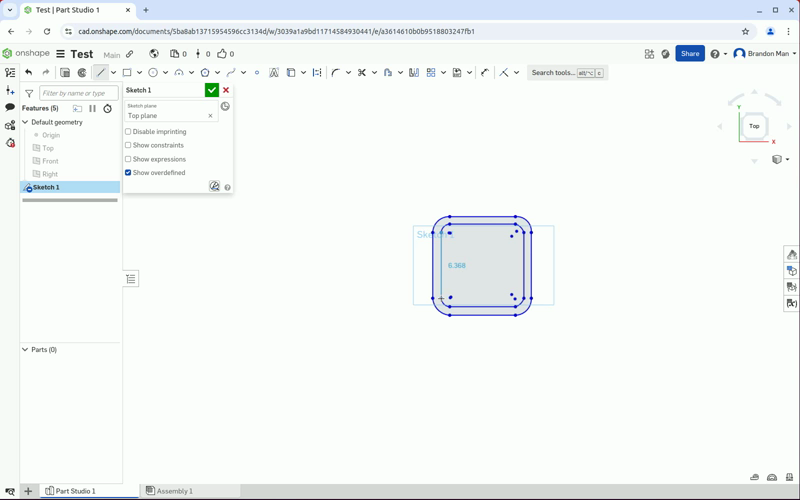
scroll(6)
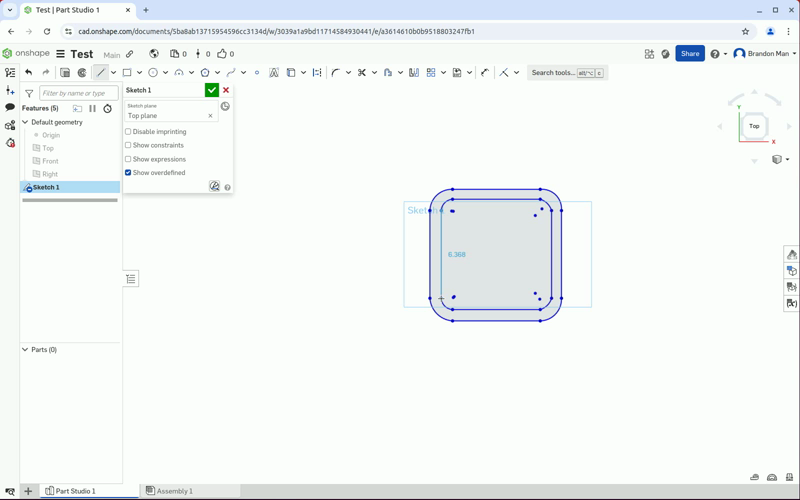
scroll(6)
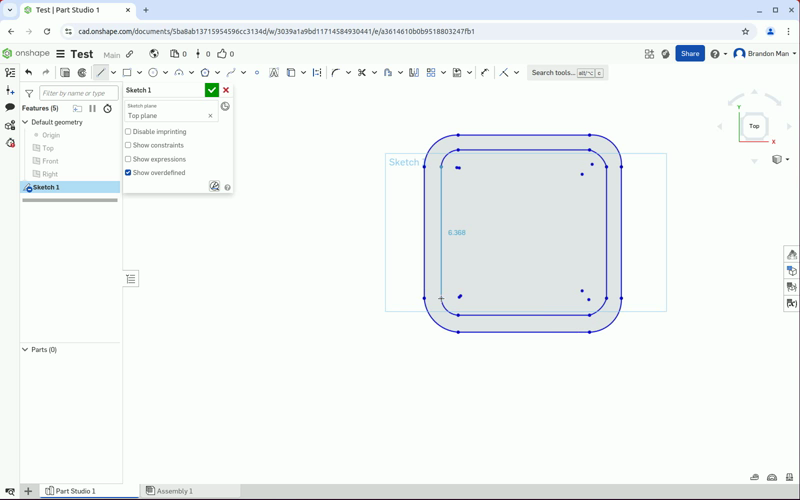
scroll(6)
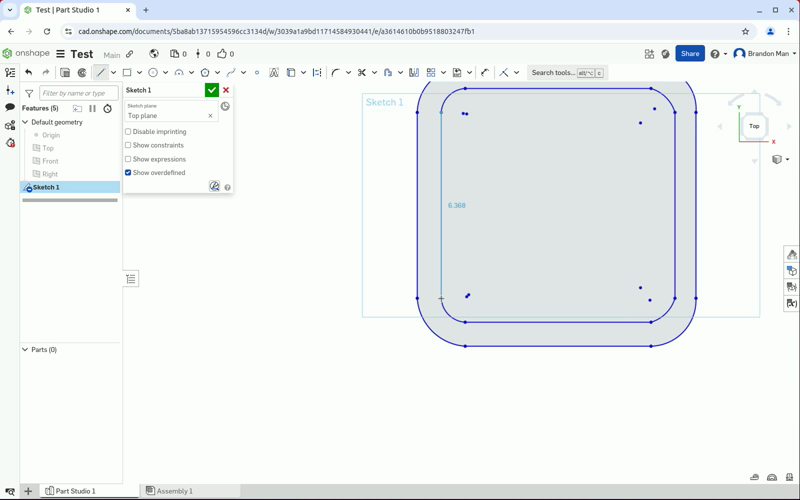
scroll(6)
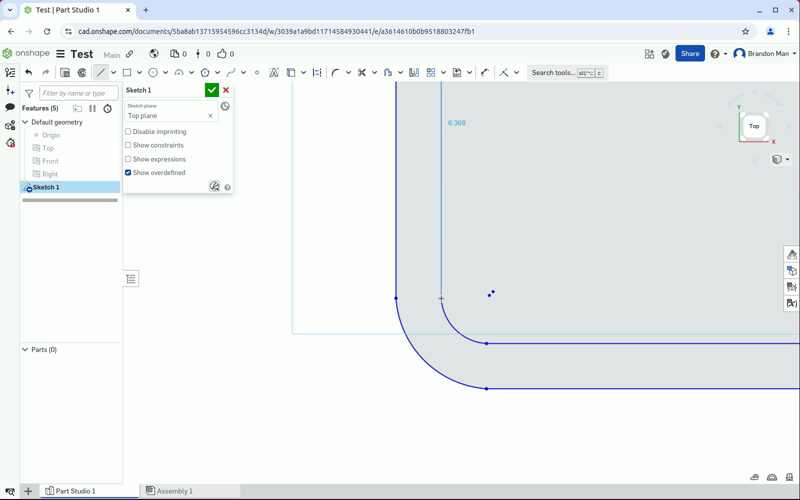
key_up(shift)
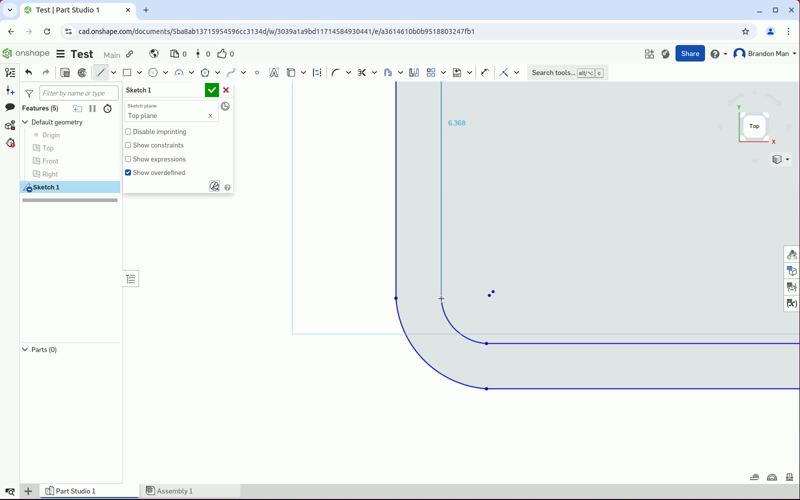
click(441, 298)
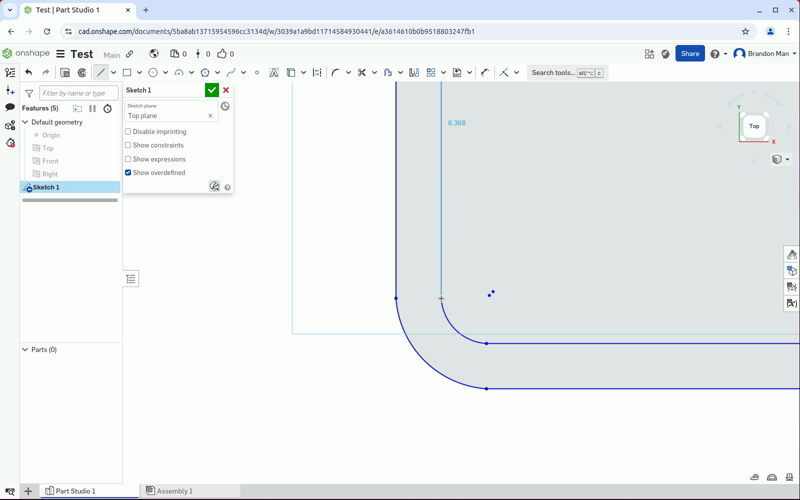
scroll(-6)
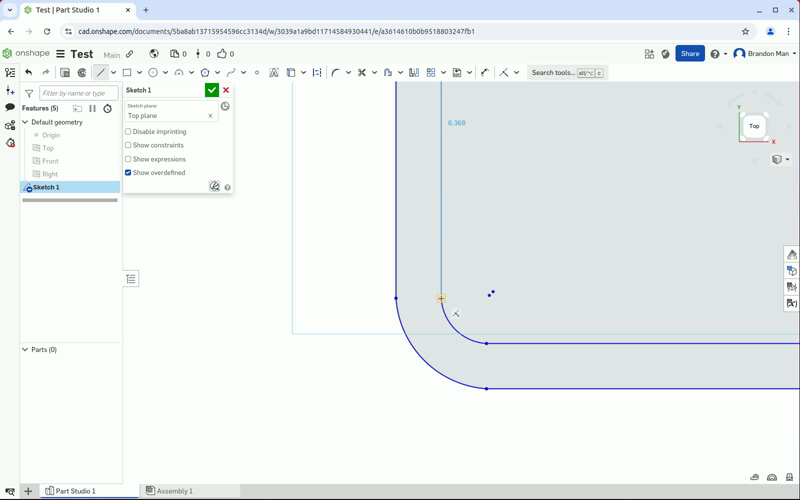
scroll(-6)
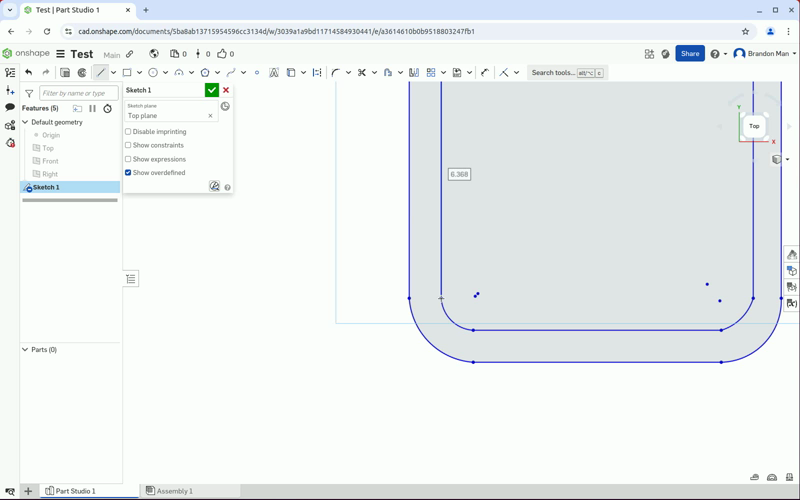
scroll(-6)
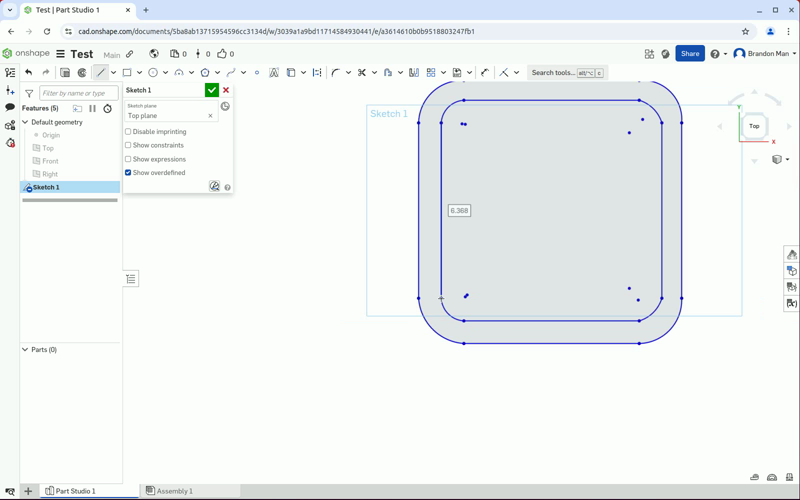
scroll(-6)
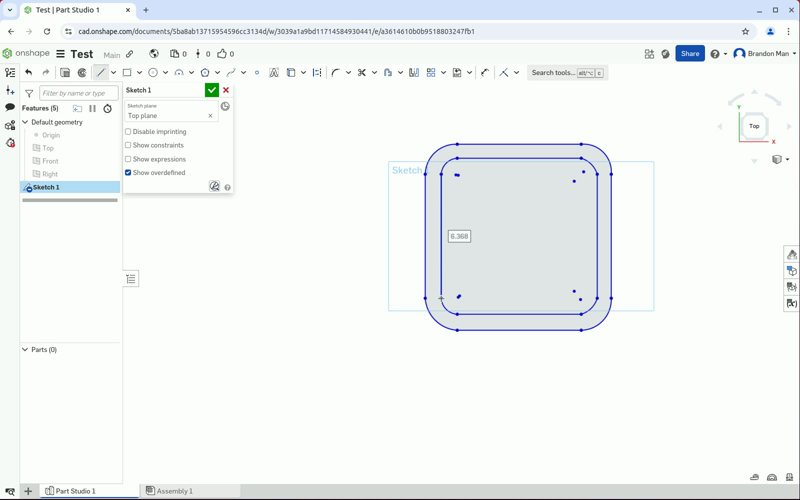
scroll(-6)
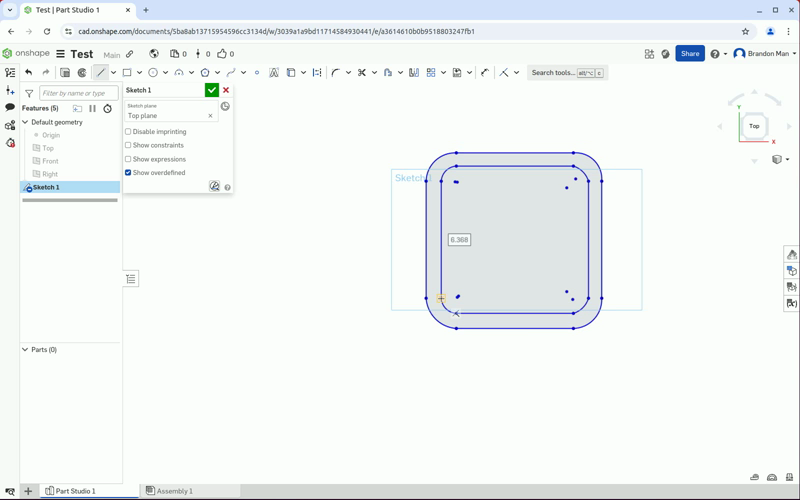
scroll(-6)
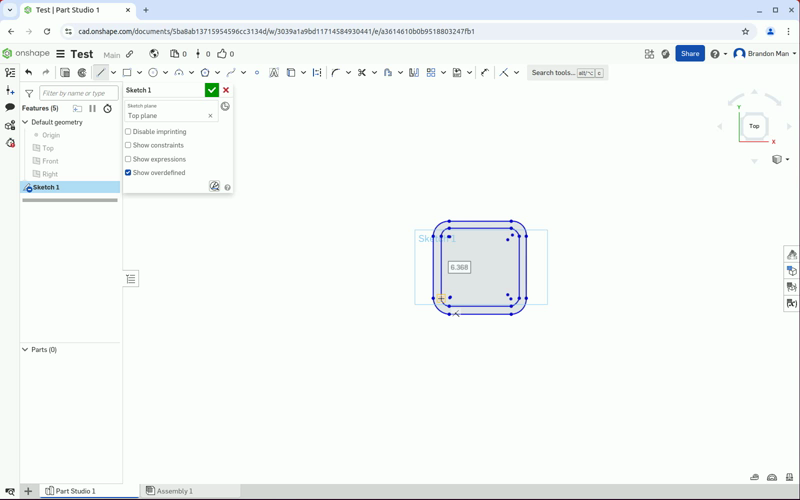
scroll(-6)
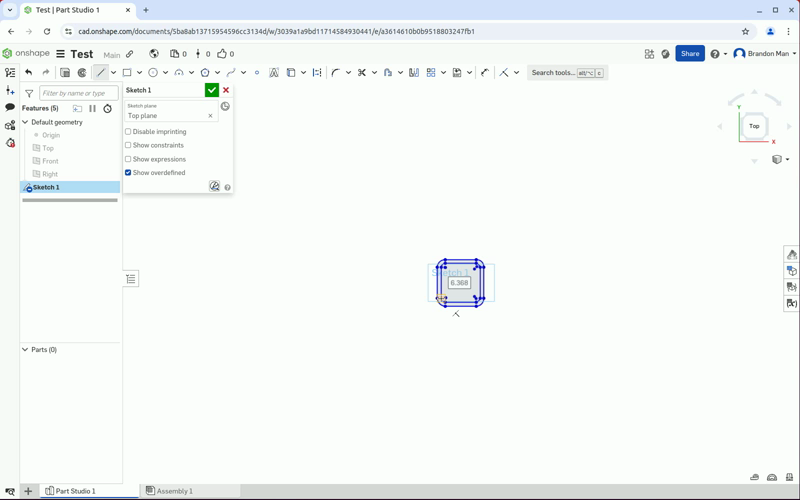
key(esc)
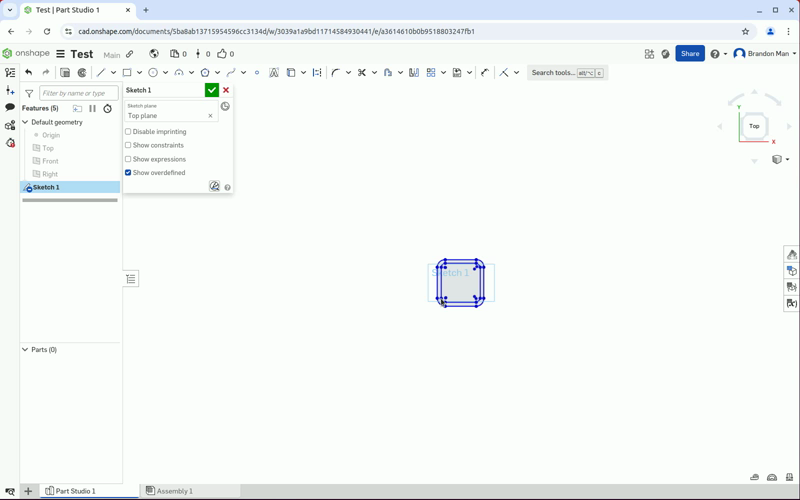
mouse_move(465, 302)
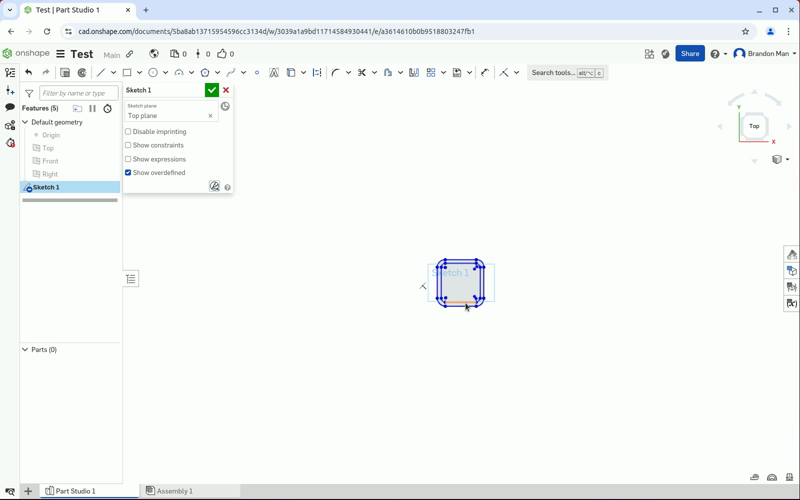
scroll(6)
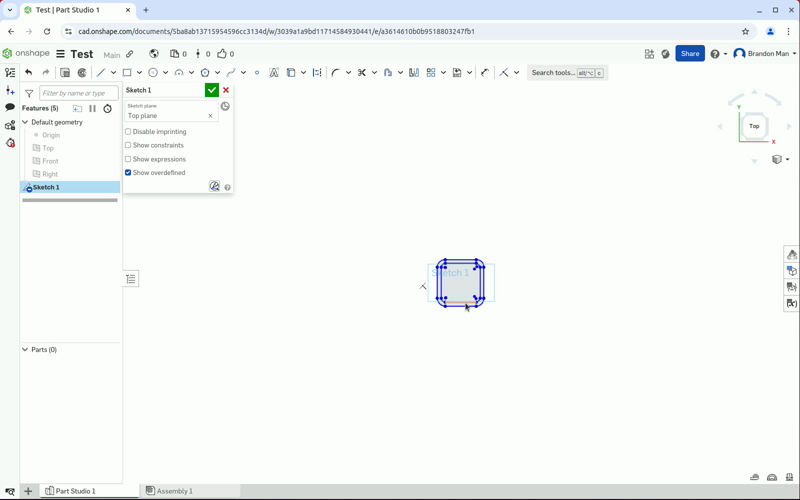
scroll(6)
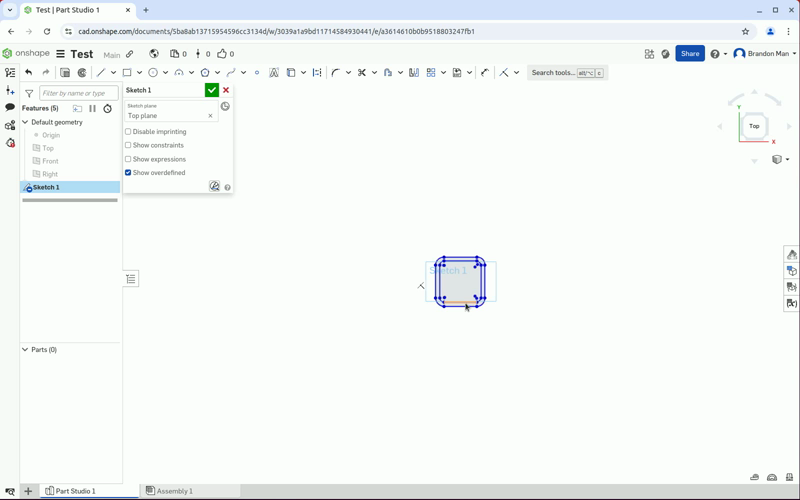
scroll(6)
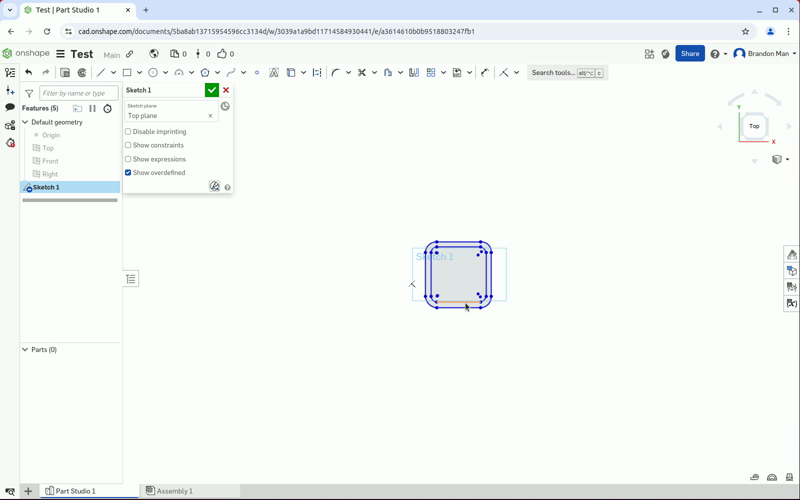
scroll(6)
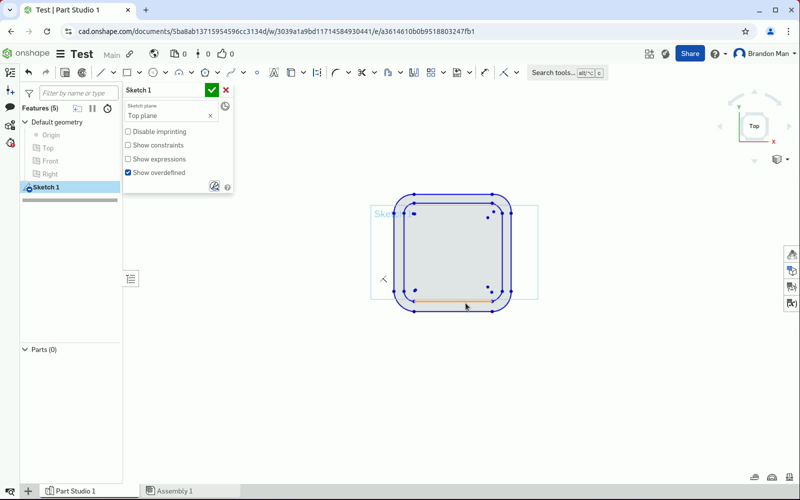
scroll(6)
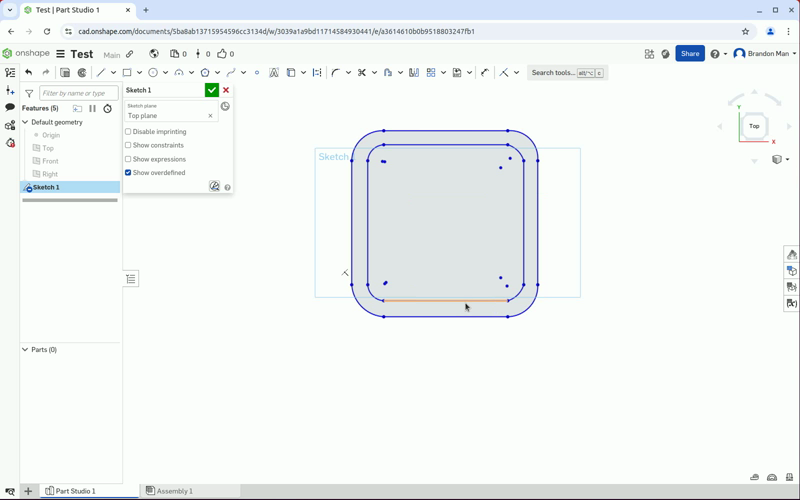
scroll(6)
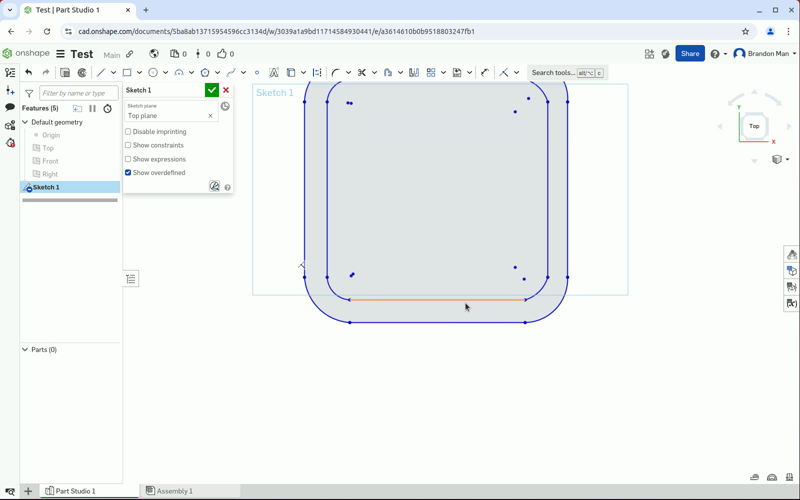
scroll(6)
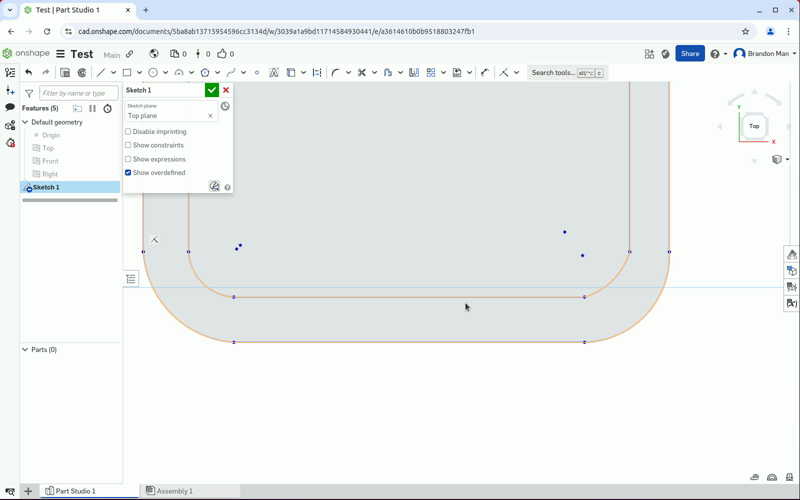
click(465, 302)
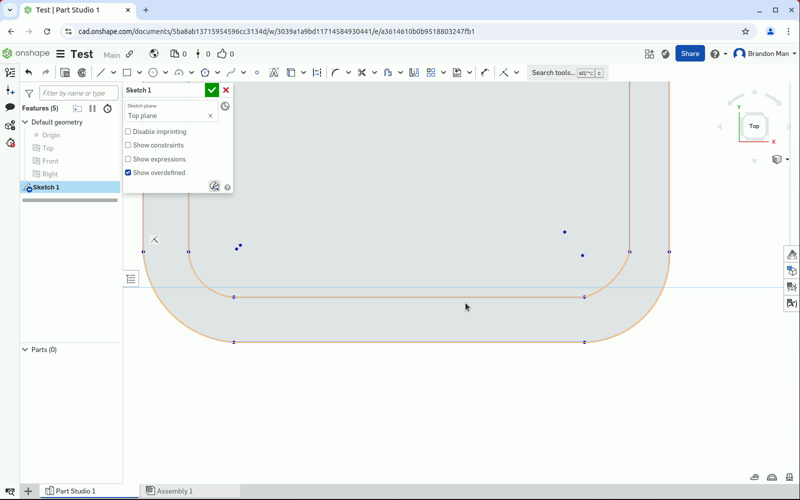
scroll(-6)
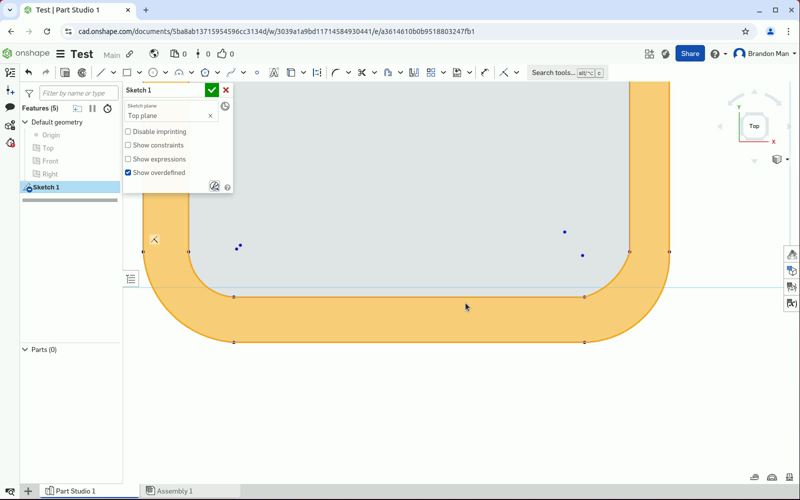
scroll(-6)
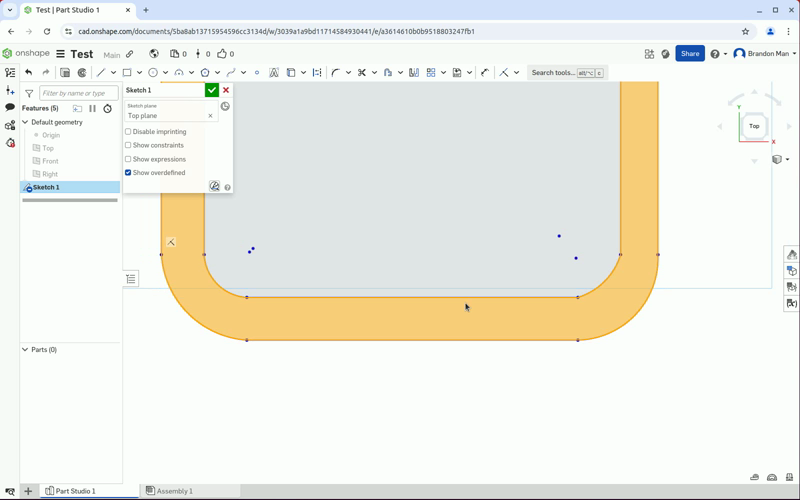
scroll(-6)
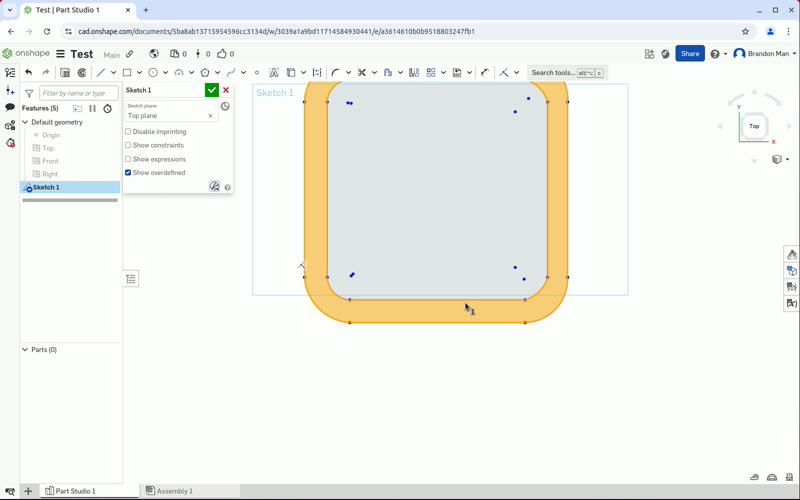
scroll(-6)
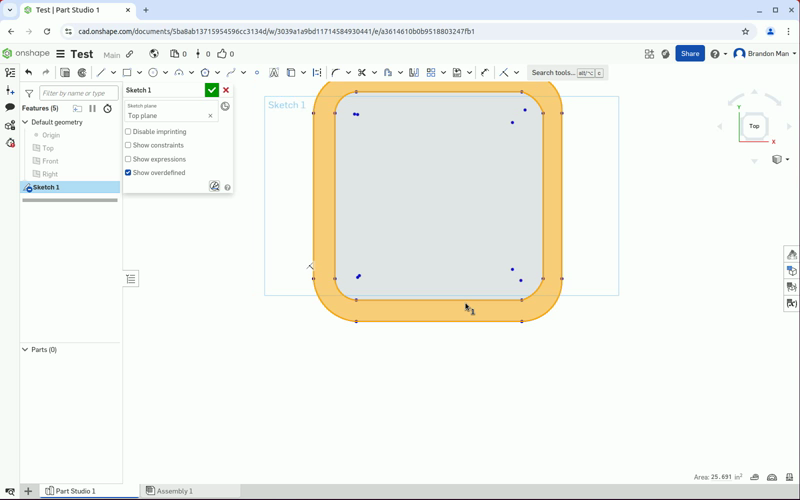
scroll(-6)
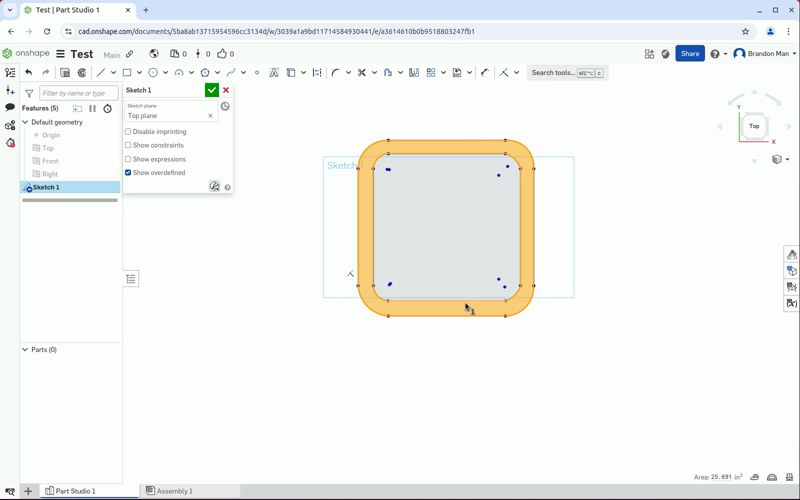
scroll(-6)
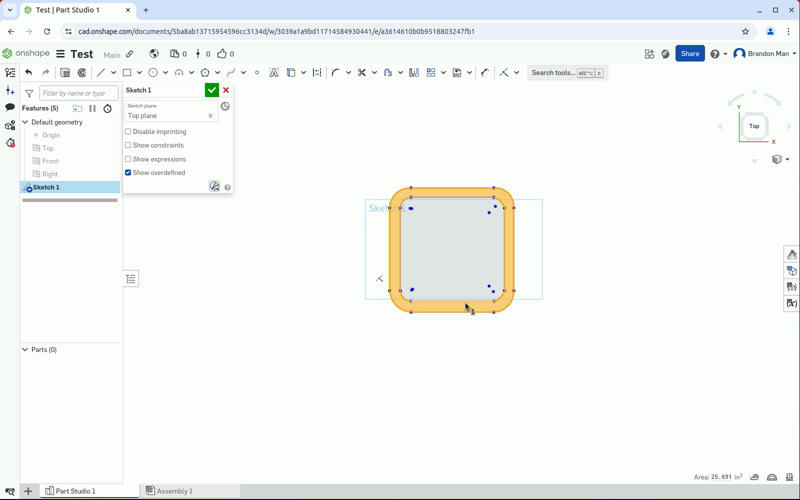
scroll(-6)
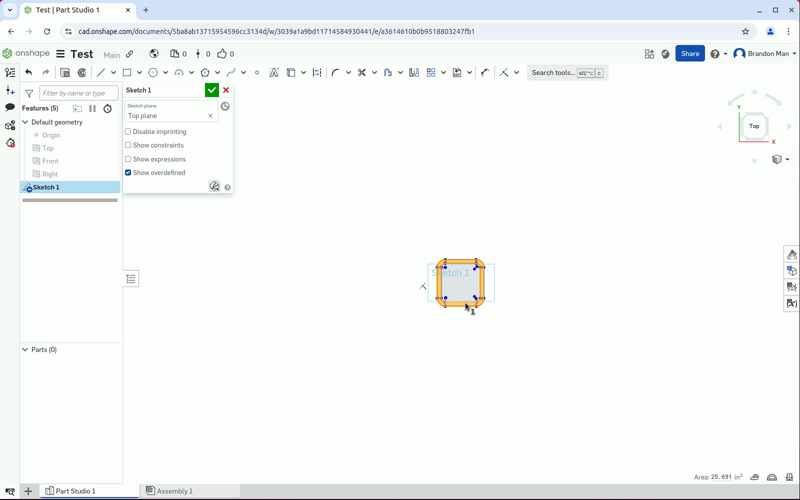
mouse_move(73, 352)
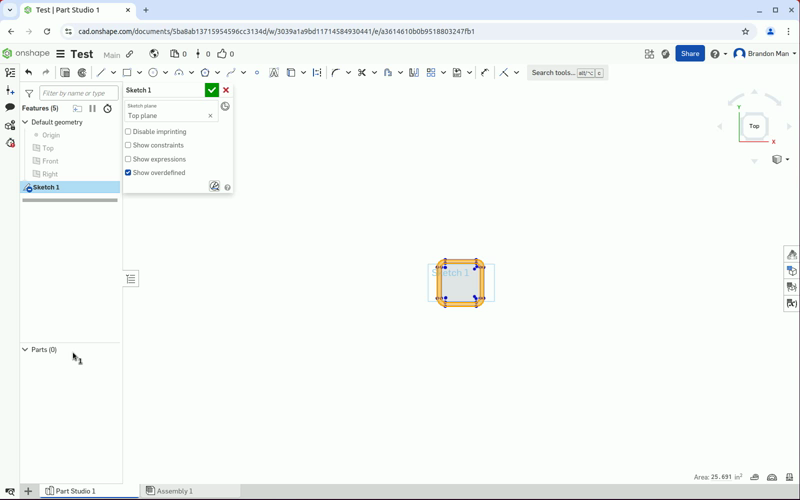
key(shift+y)
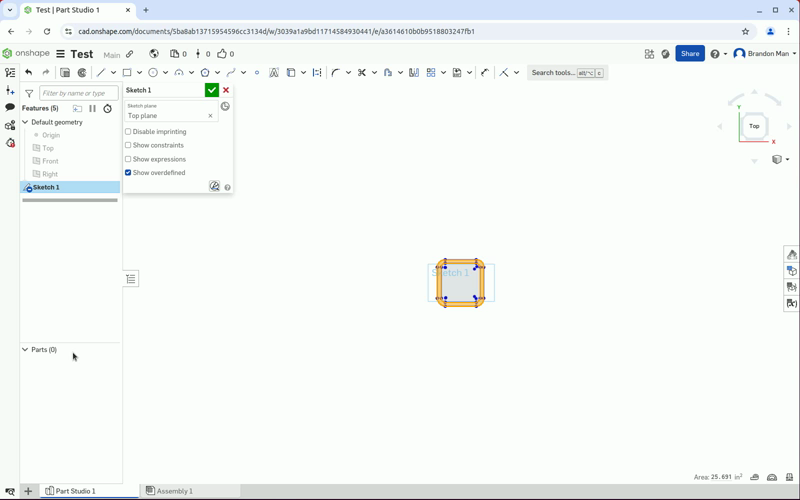
key(shift+e)
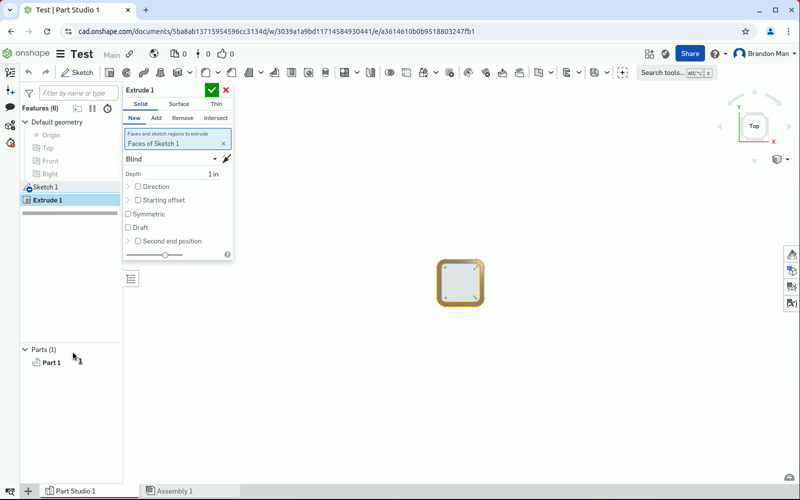
mouse_move(143, 106)
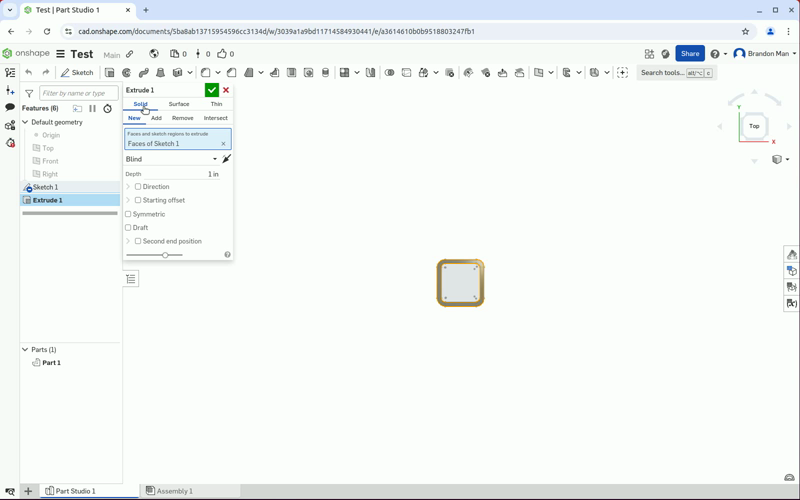
click(143, 106)
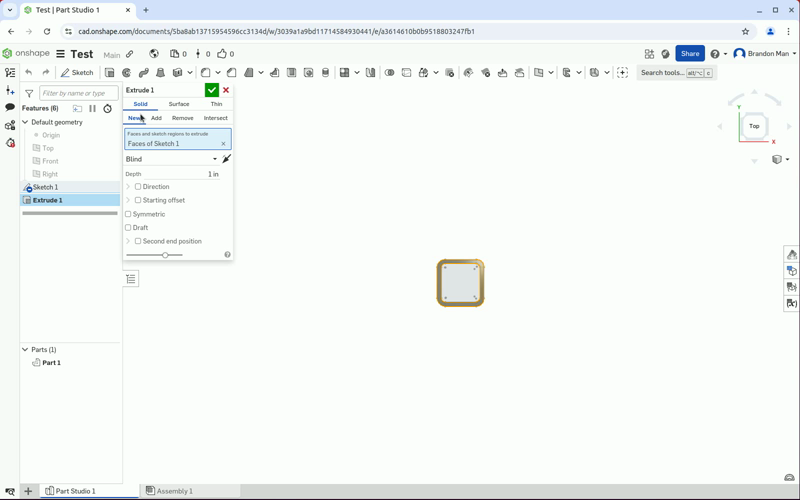
mouse_move(137, 120)
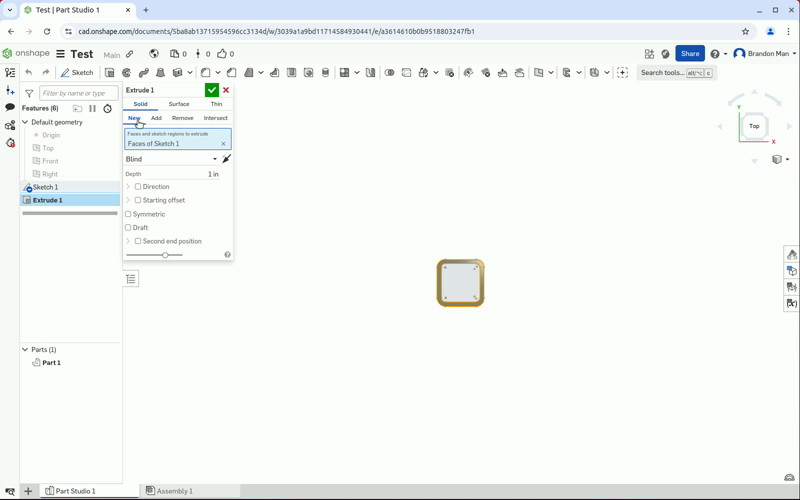
click(137, 120)
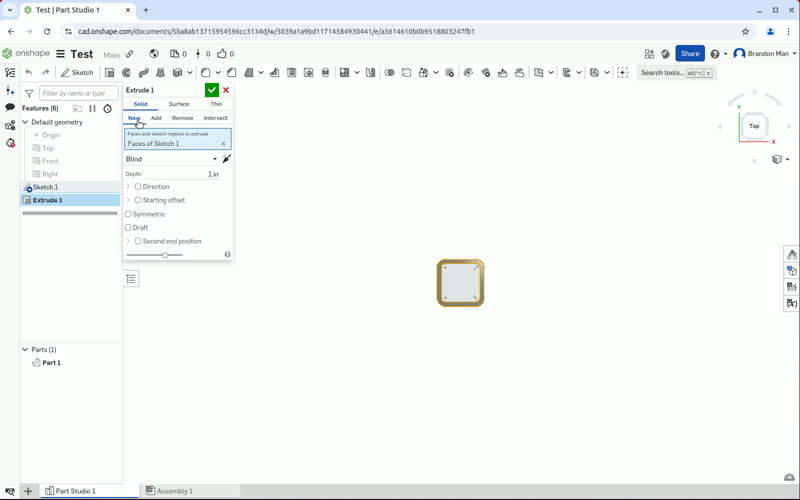
key(tab, 4)
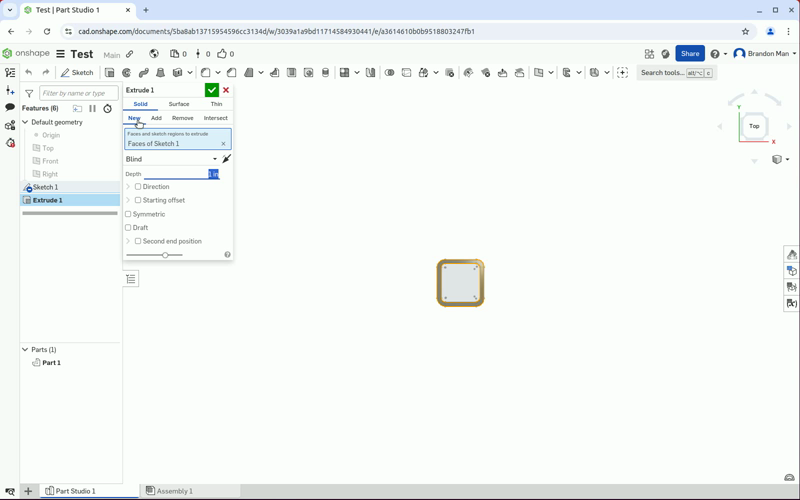
text(27.442)
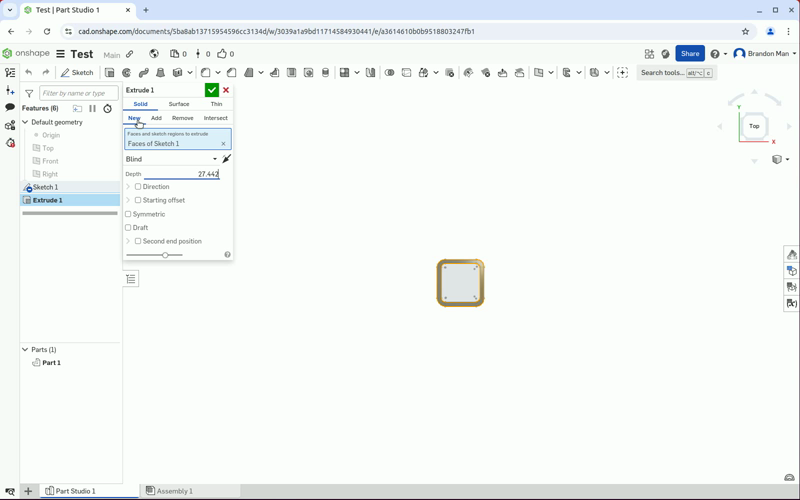
key(tab, 3)
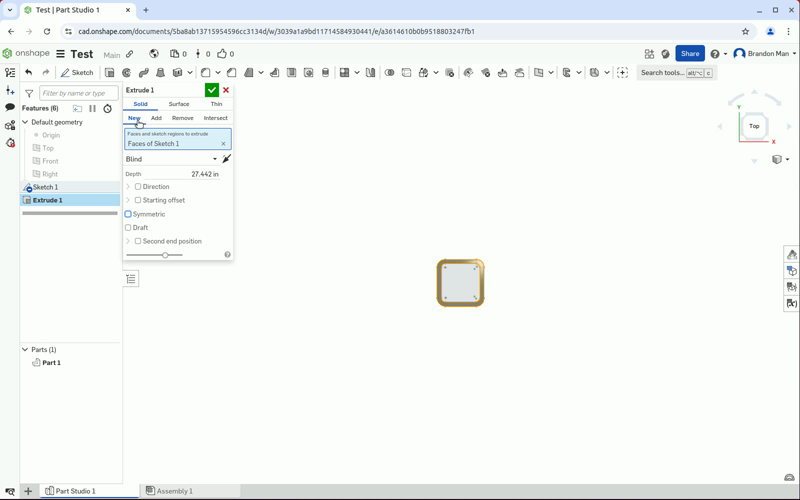
key(space)
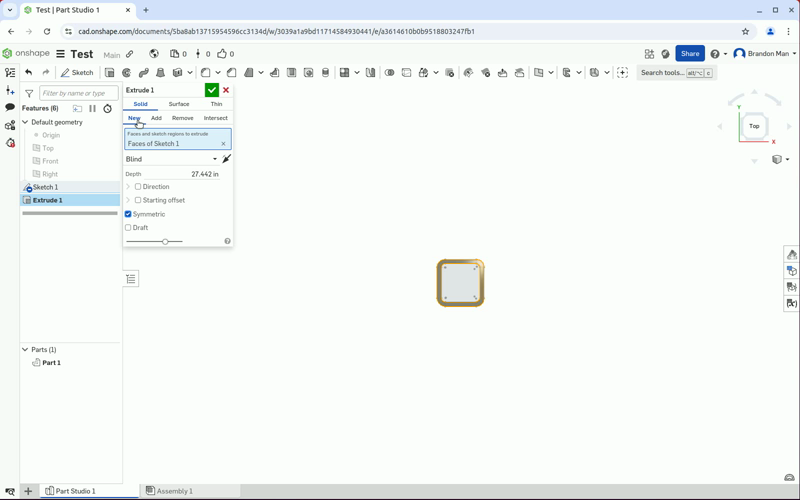
key(enter)
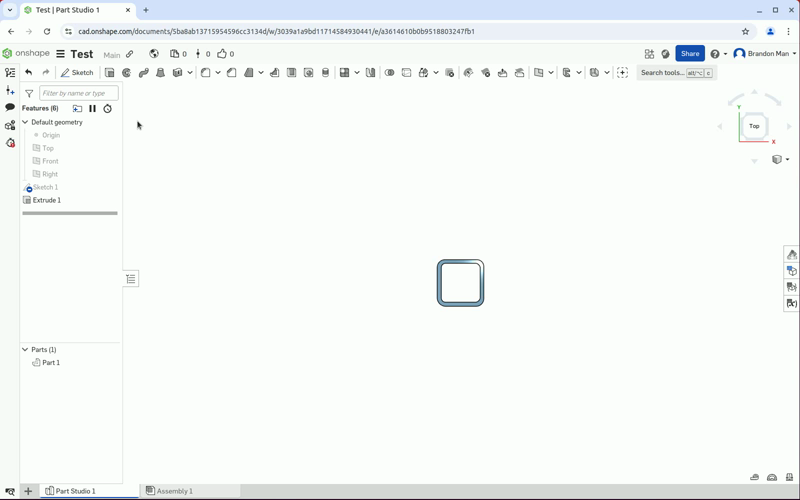
key(shift+h)
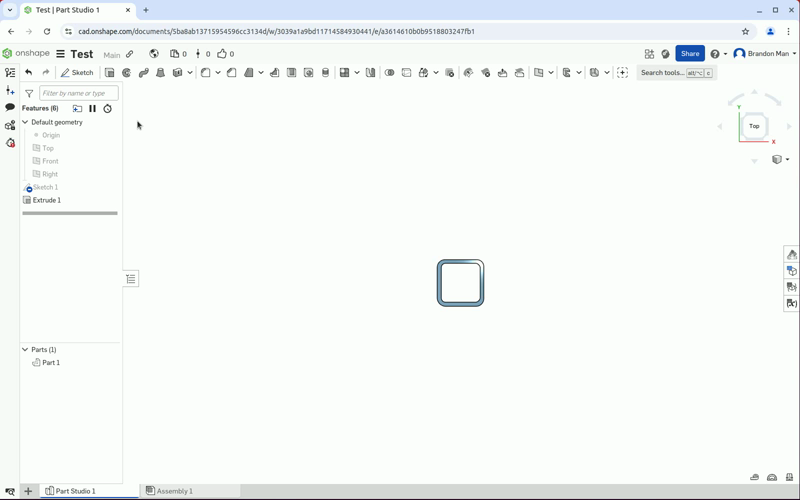
key(shift+h)
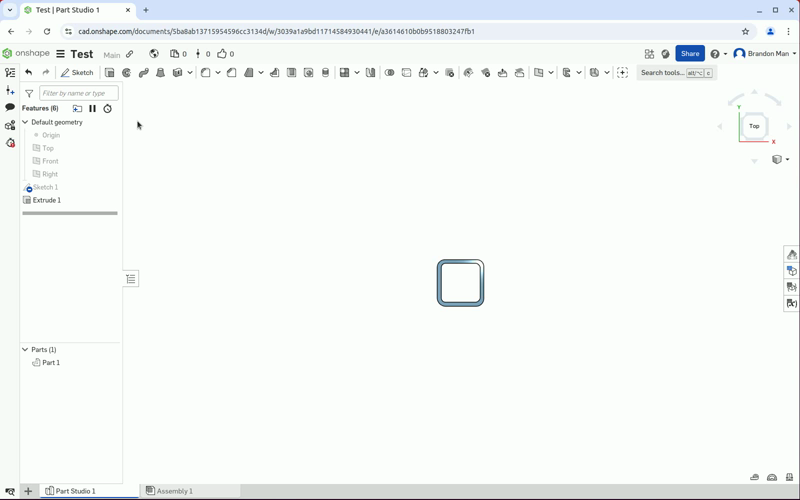
mouse_move(73, 189)
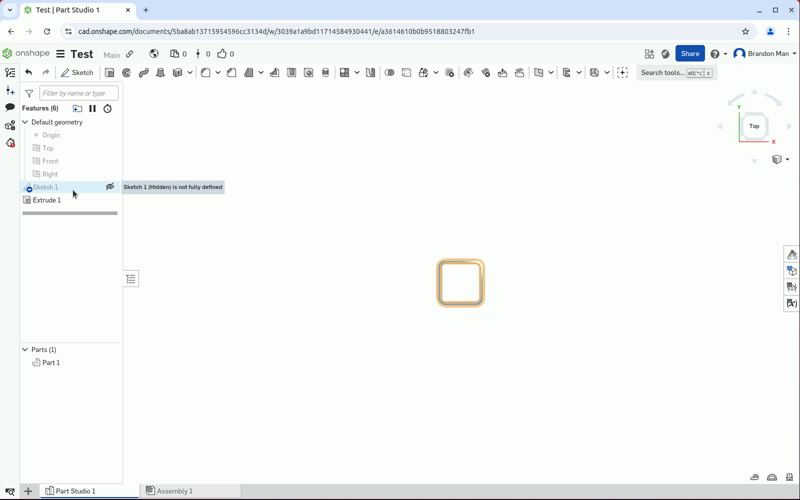
click(73, 189)
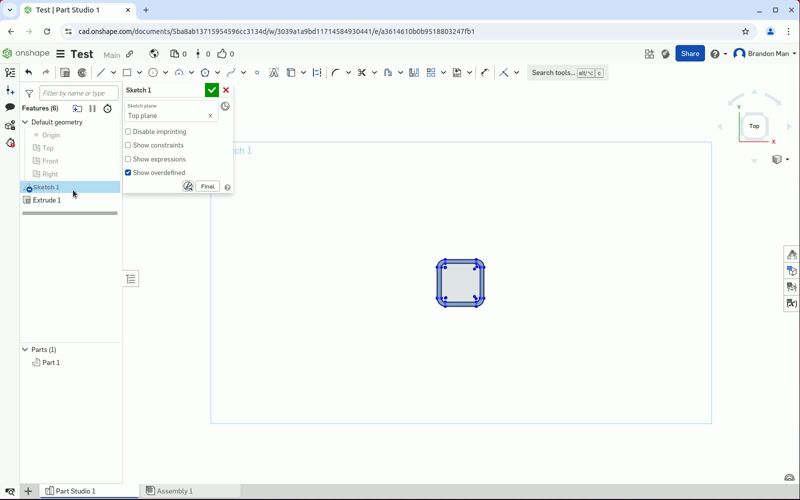
mouse_move(229, 92)
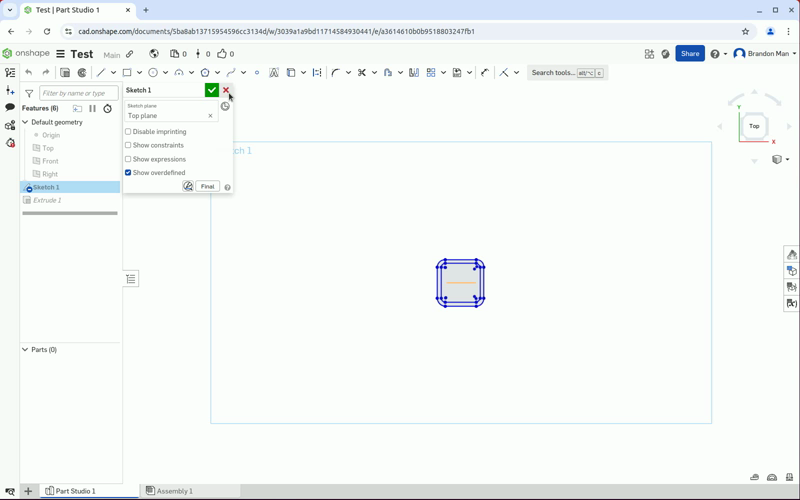
click(229, 92)
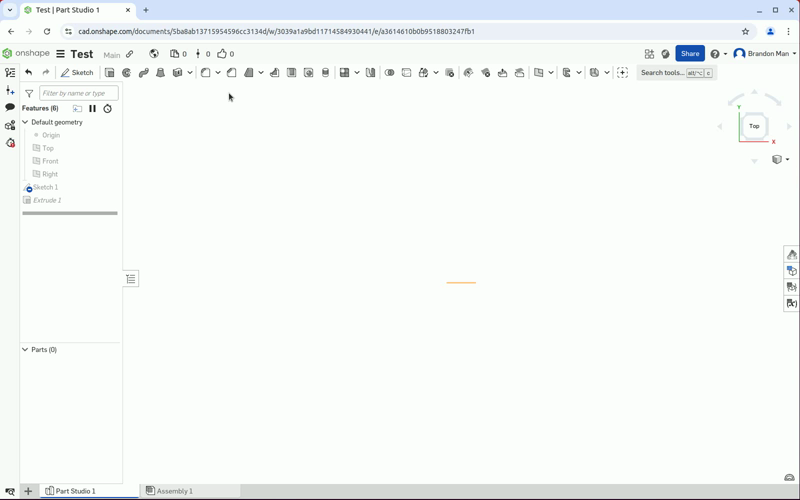
mouse_move(73, 352)
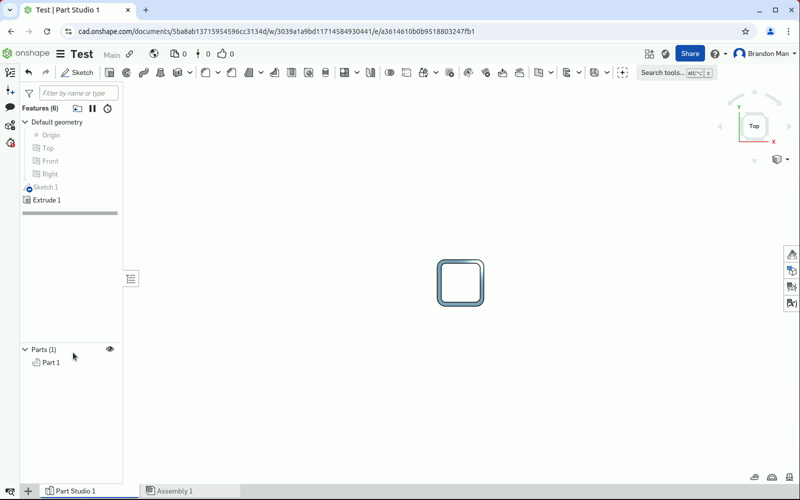
key(y)
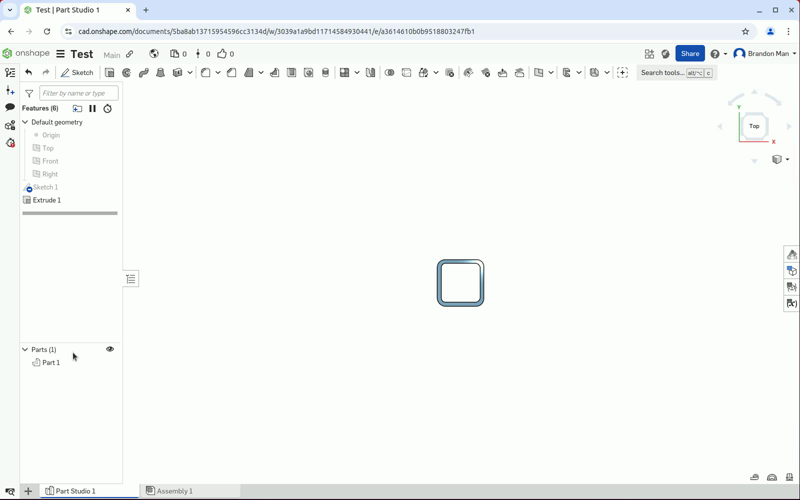
key(shift+p)
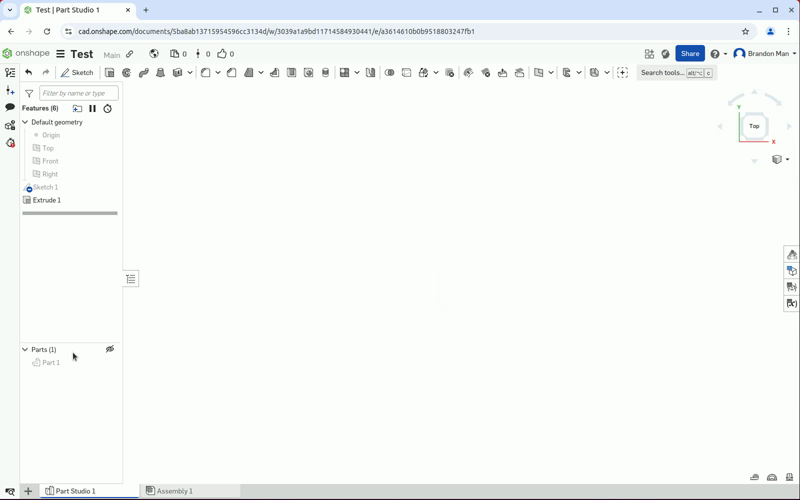
key(space)
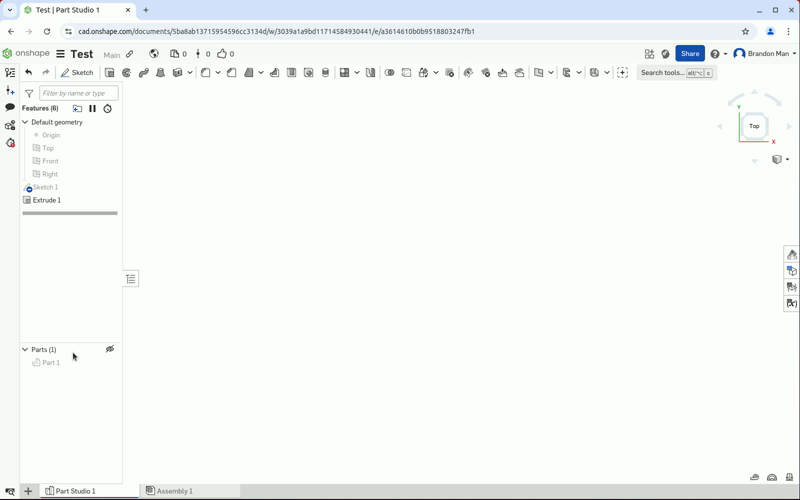
key_down(shift)
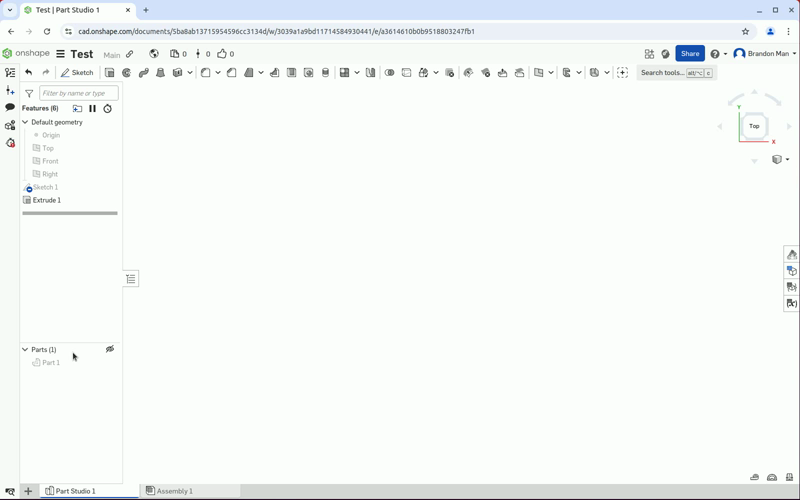
key(up)
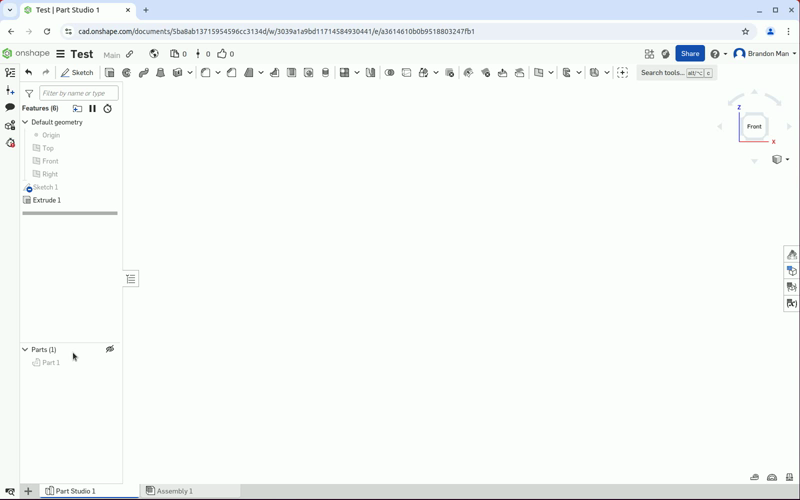
key_up(shift)
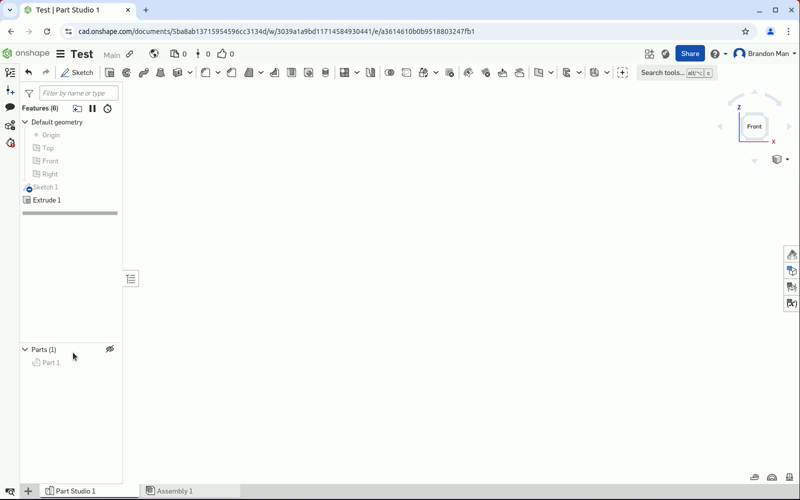
mouse_move(73, 352)
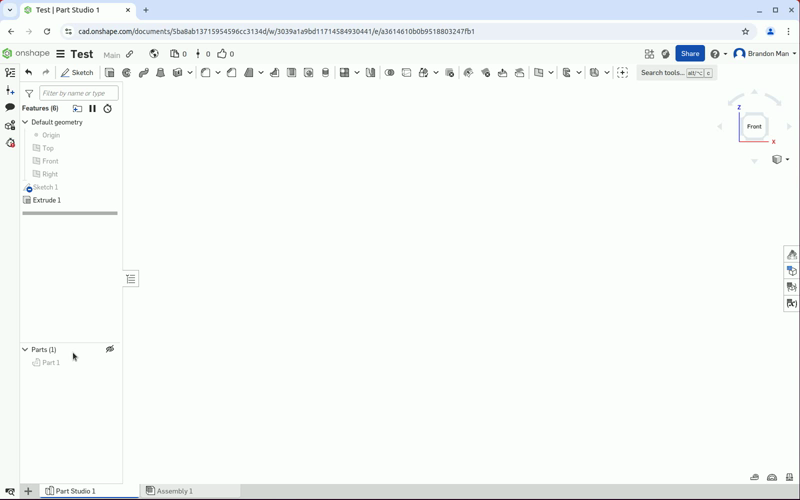
key(shift+y)
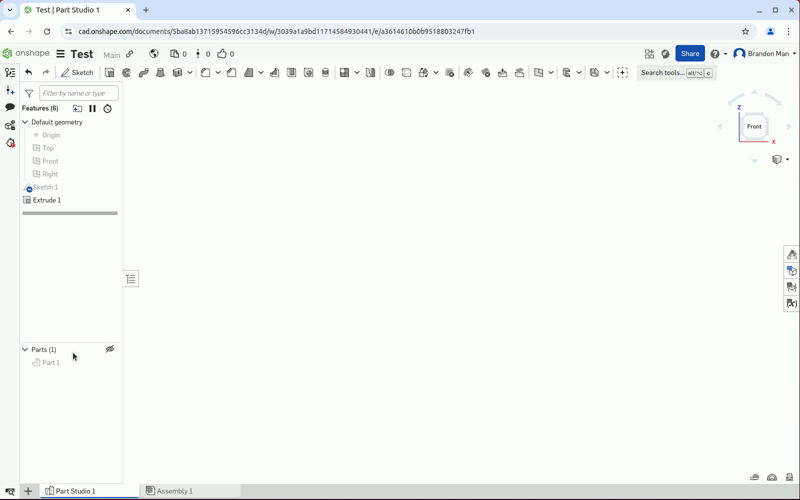
key(shift+s)
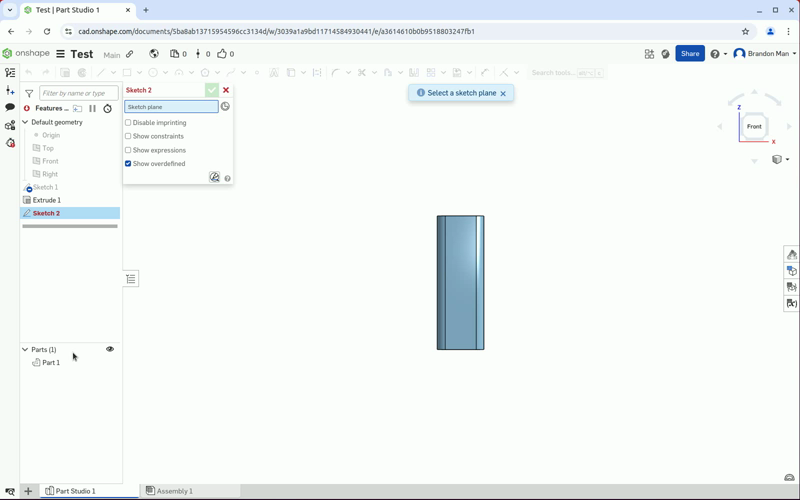
mouse_move(73, 163)
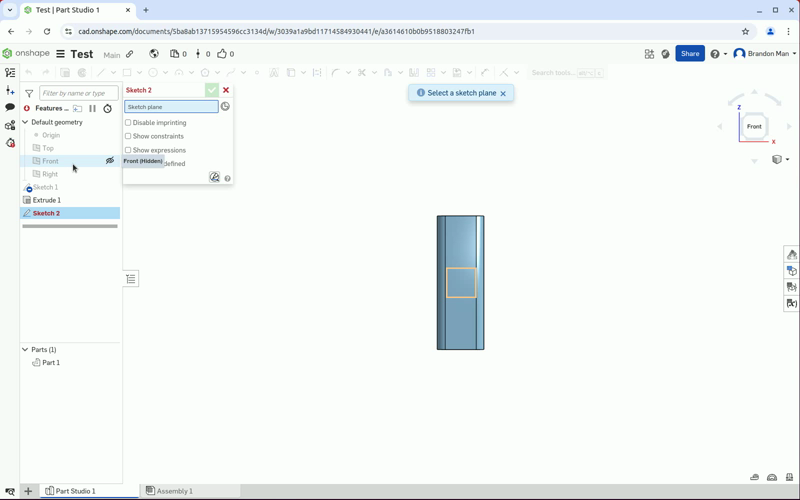
click(73, 163)
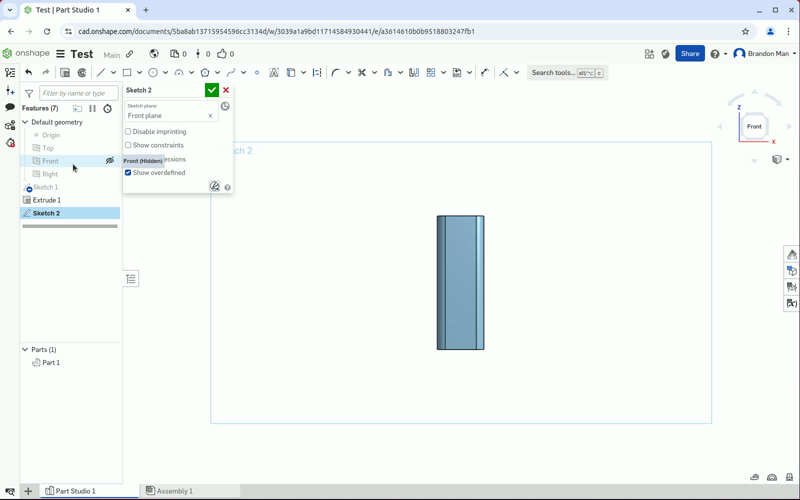
mouse_move(73, 352)
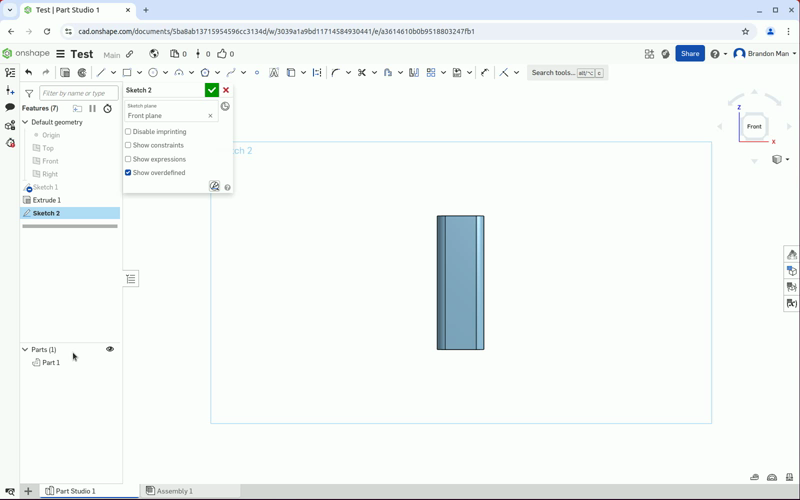
key(y)
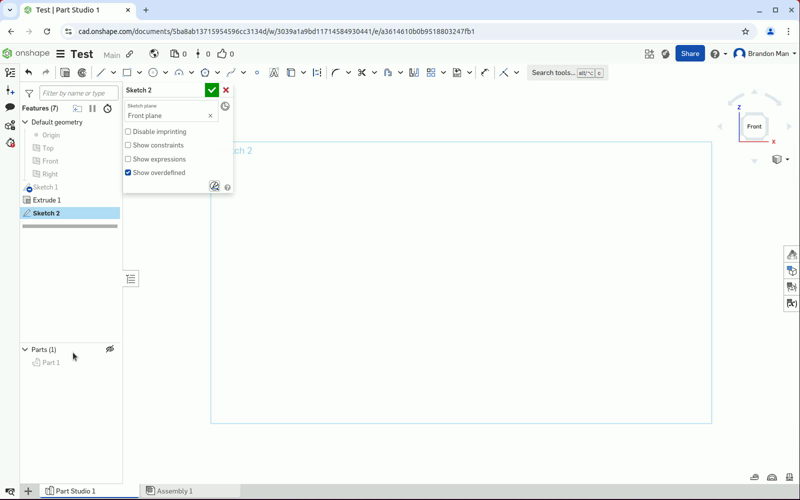
key(a)
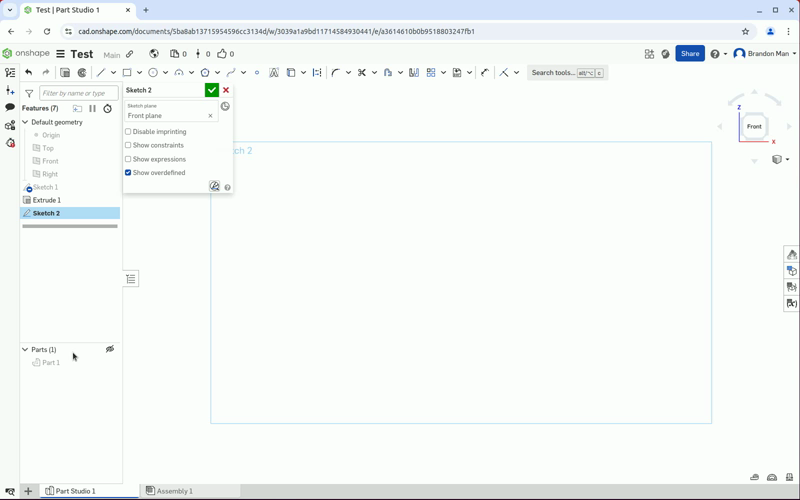
key_down(shift)
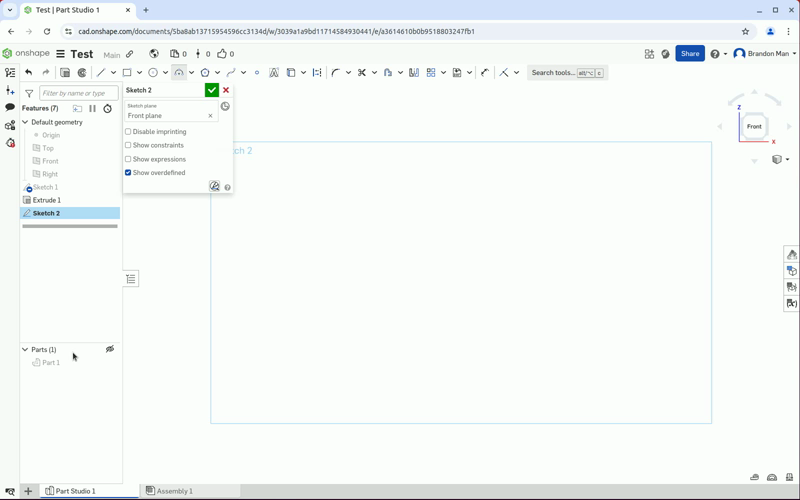
mouse_move(437, 387)
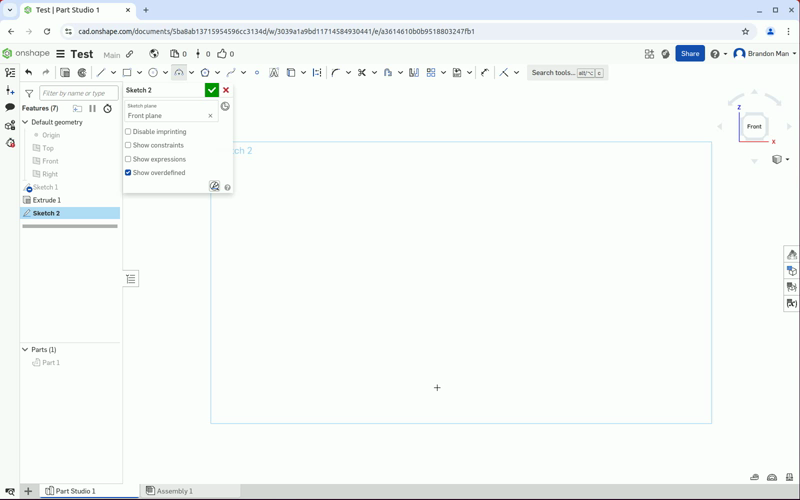
click(437, 387)
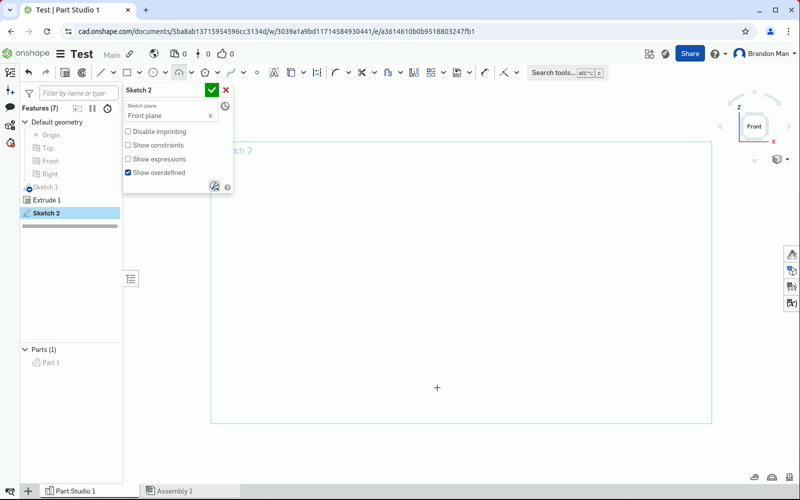
key_up(shift)
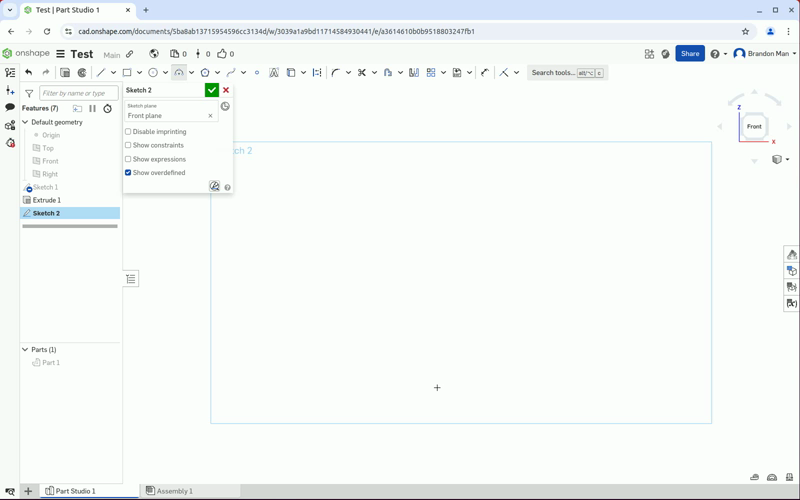
key_down(shift)
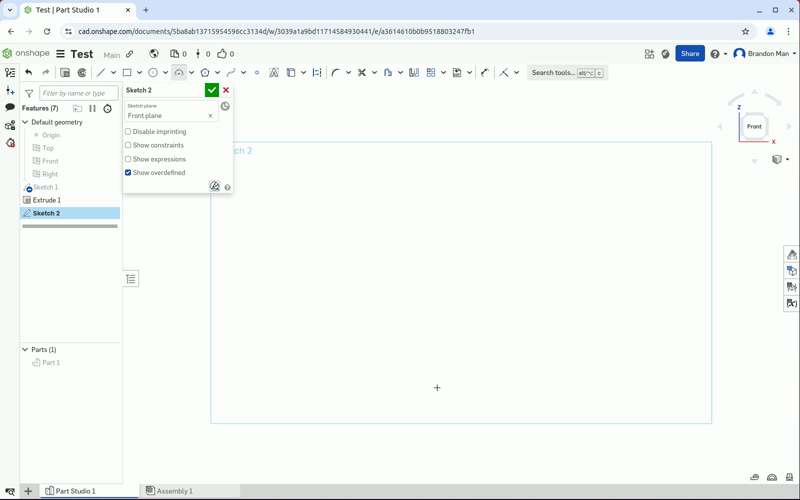
mouse_move(445, 395)
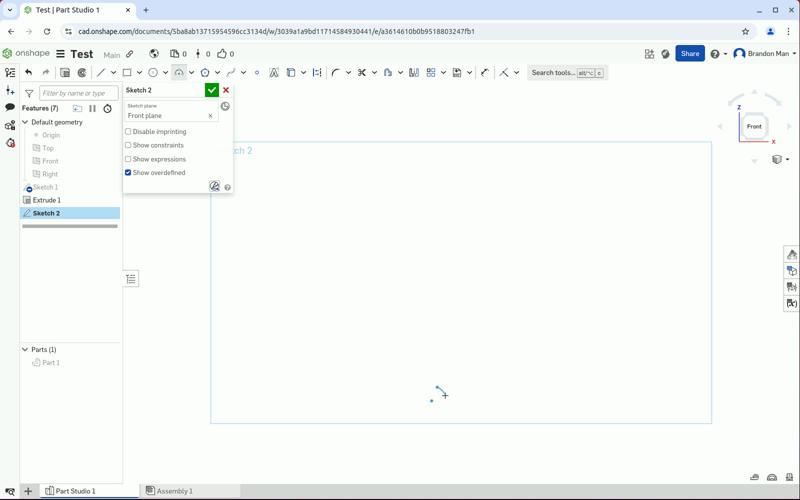
click(445, 395)
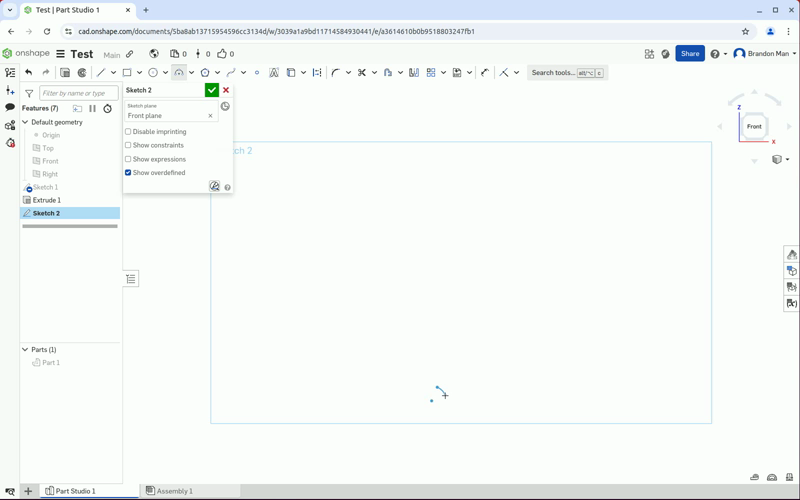
mouse_move(439, 392)
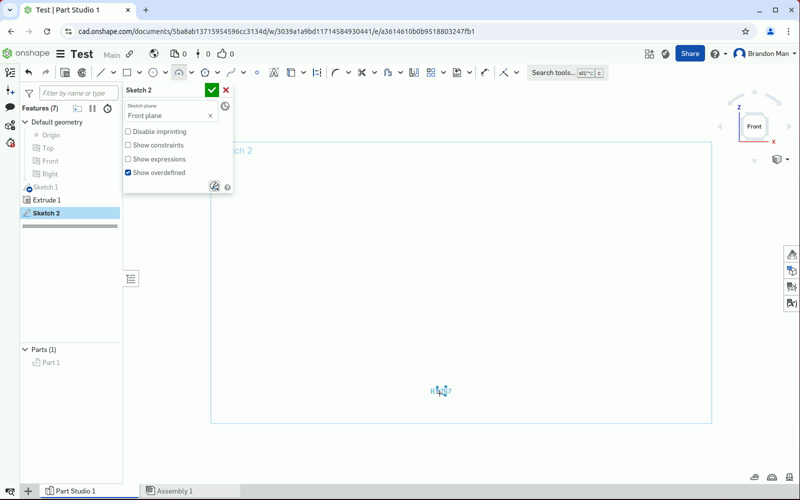
click(439, 392)
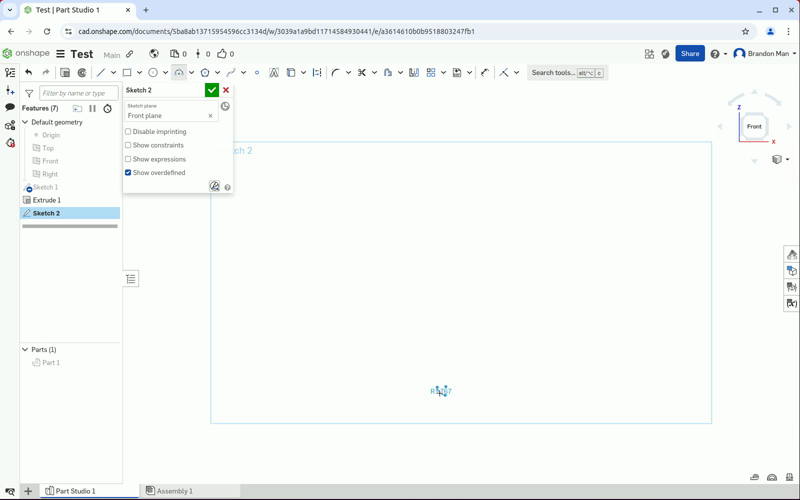
key_up(shift)
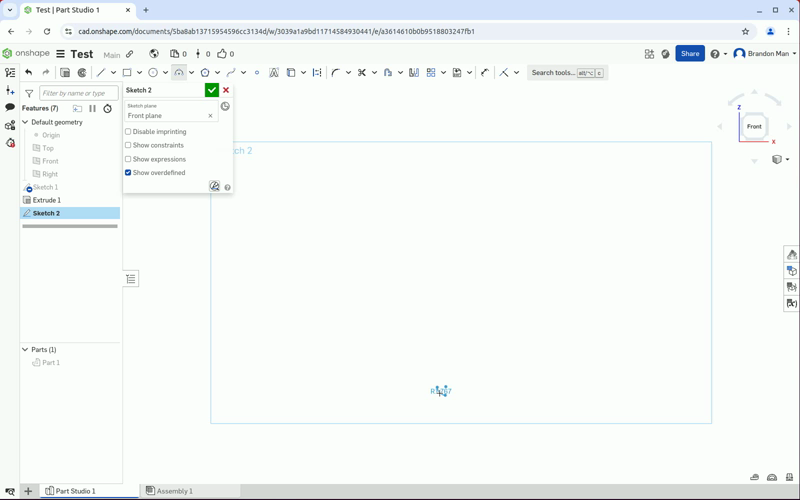
key(esc)
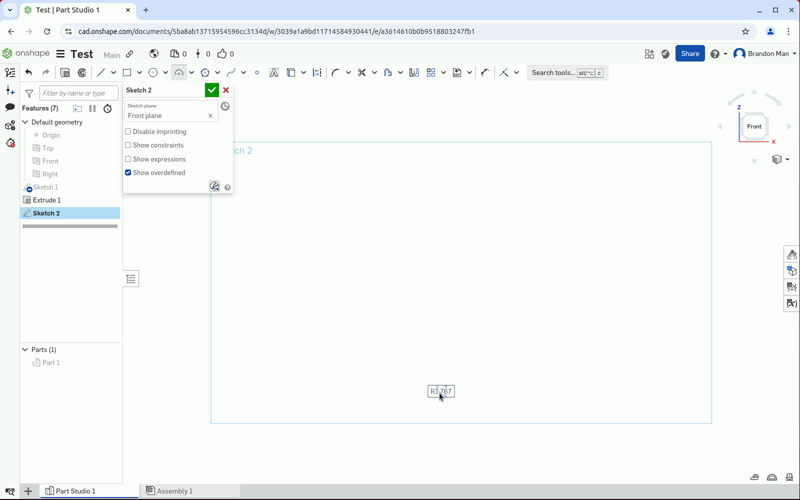
key(l)
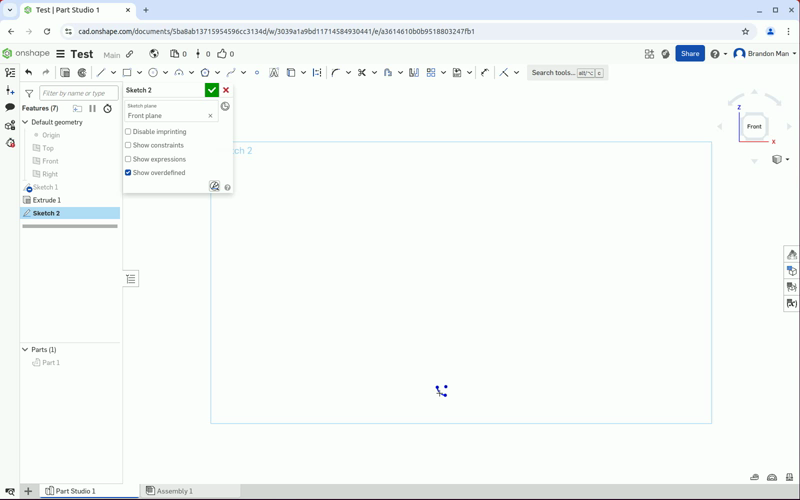
mouse_move(445, 395)
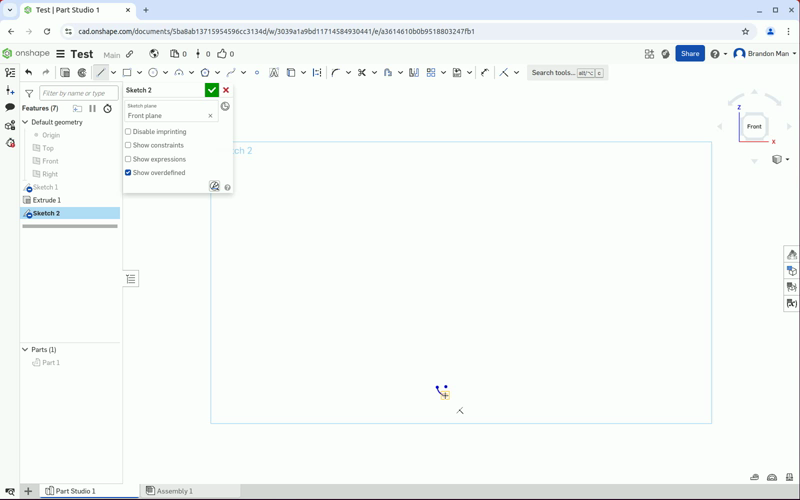
click(445, 395)
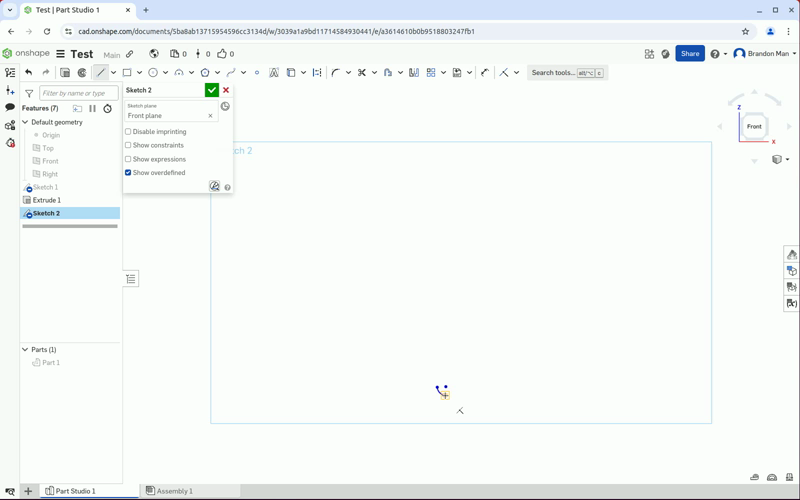
key_down(shift)
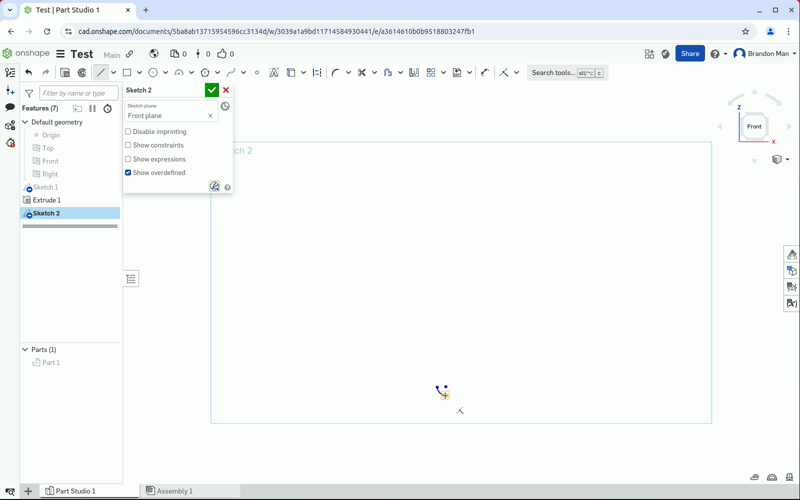
mouse_move(475, 395)
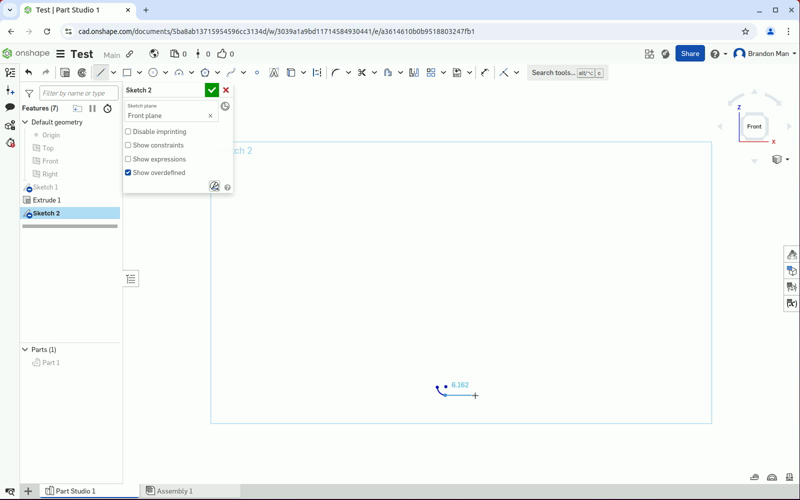
mouse_move(476, 395)
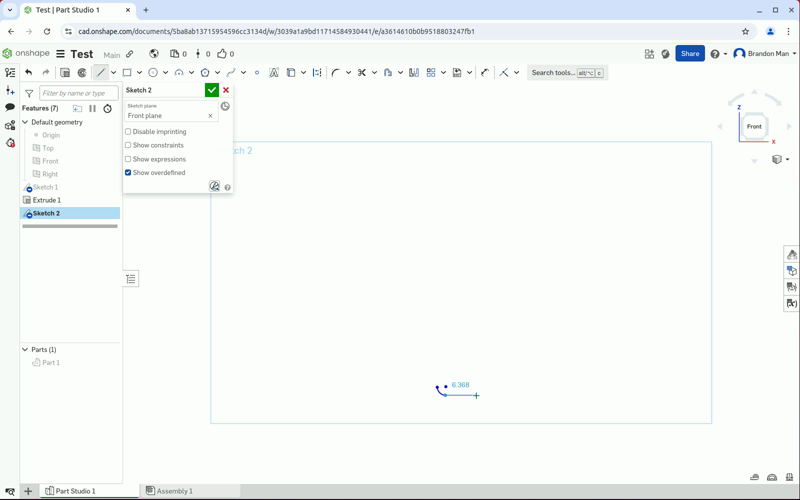
click(476, 395)
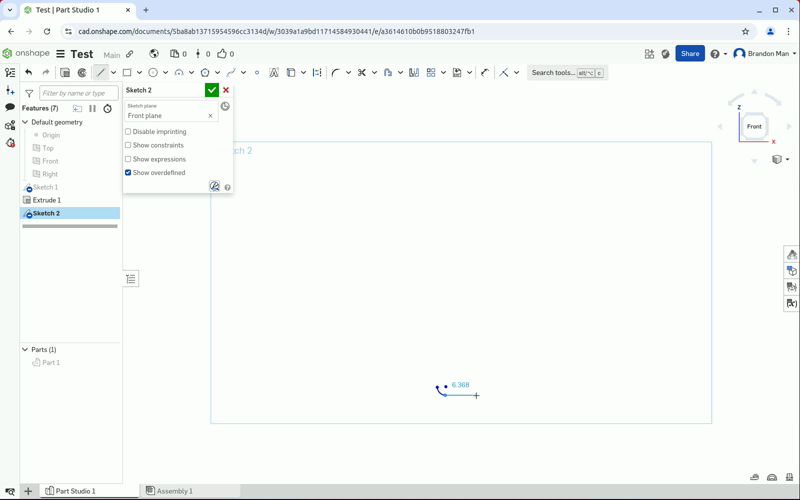
key_up(shift)
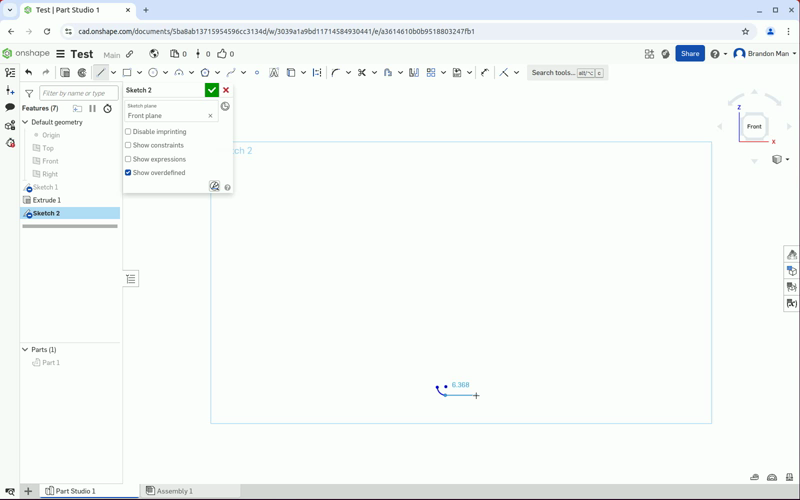
key(esc)
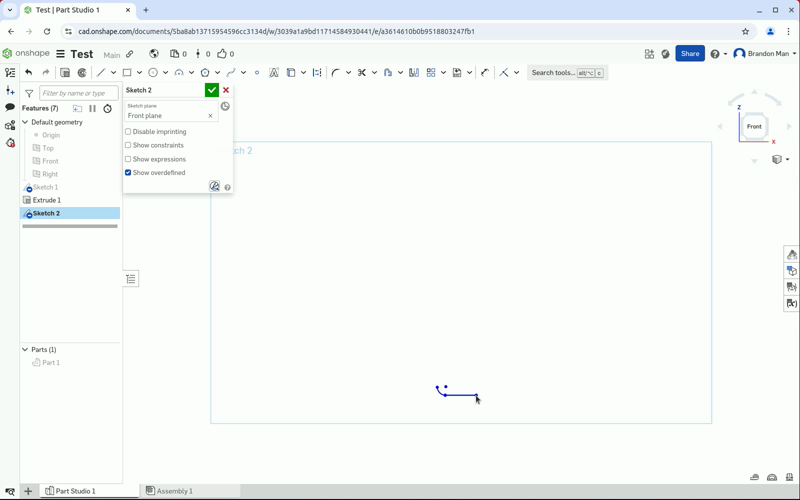
key(a)
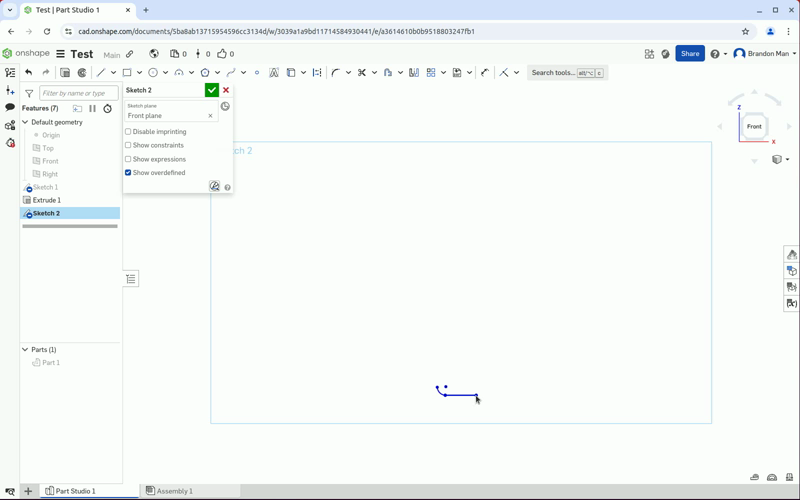
mouse_move(476, 395)
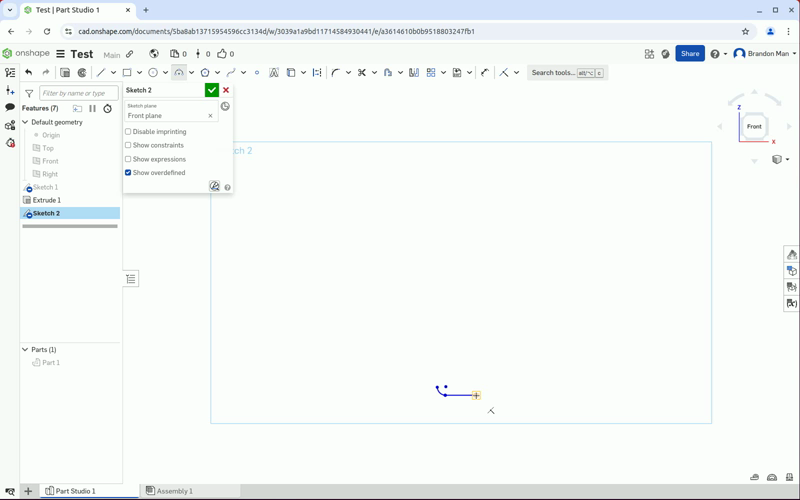
click(476, 395)
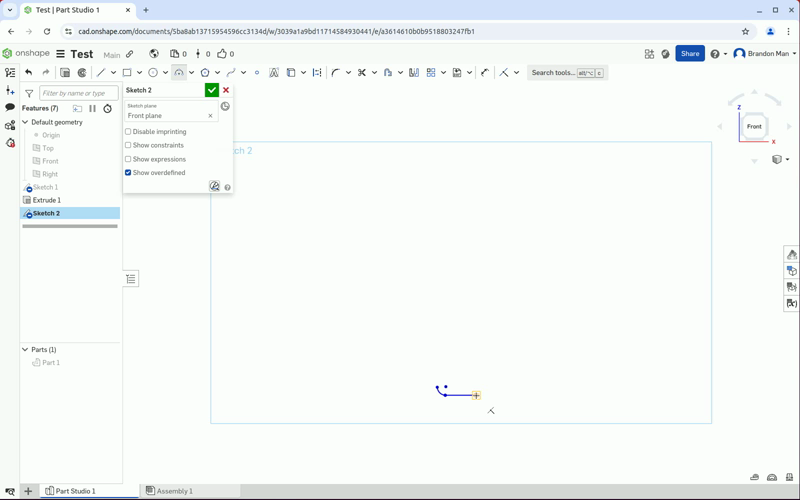
key_down(shift)
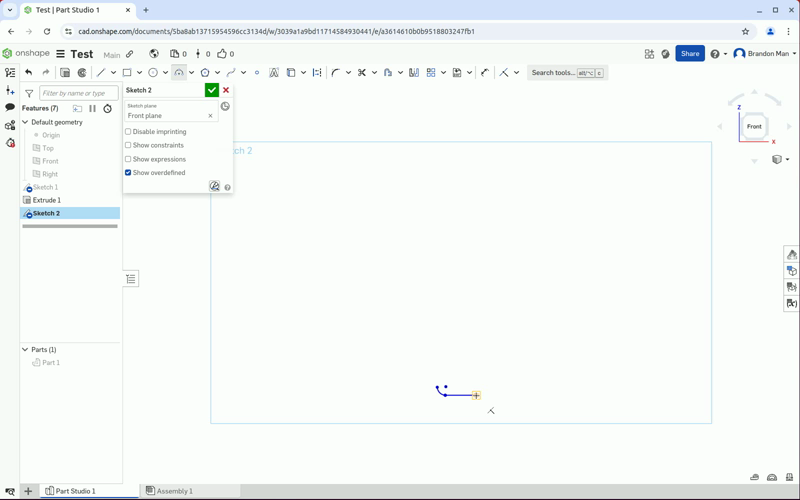
mouse_move(483, 387)
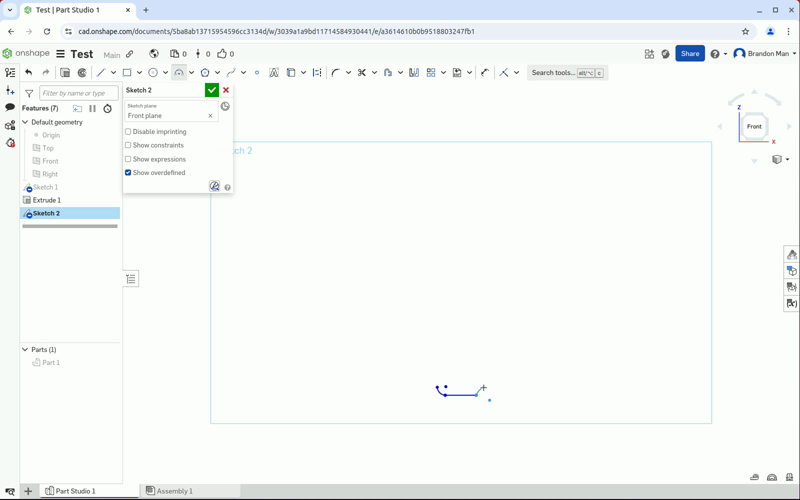
click(483, 387)
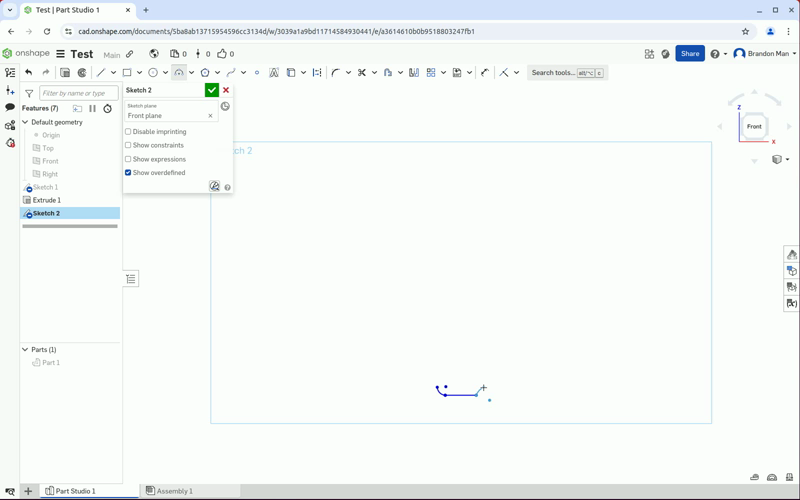
mouse_move(481, 392)
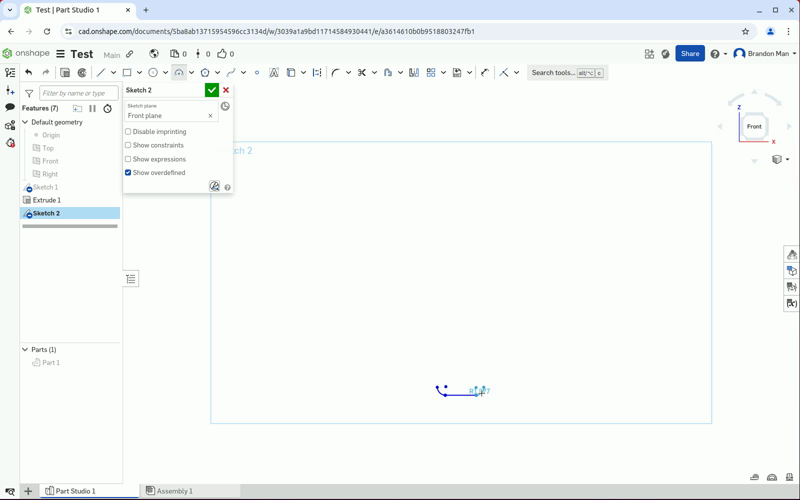
click(481, 392)
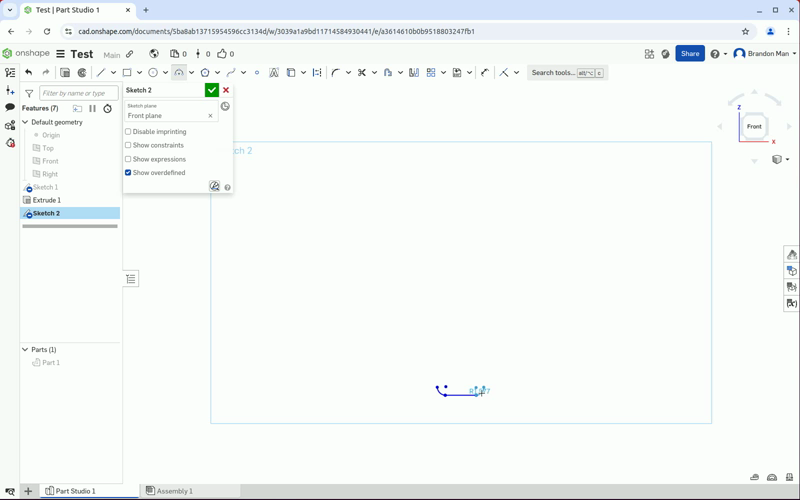
key_up(shift)
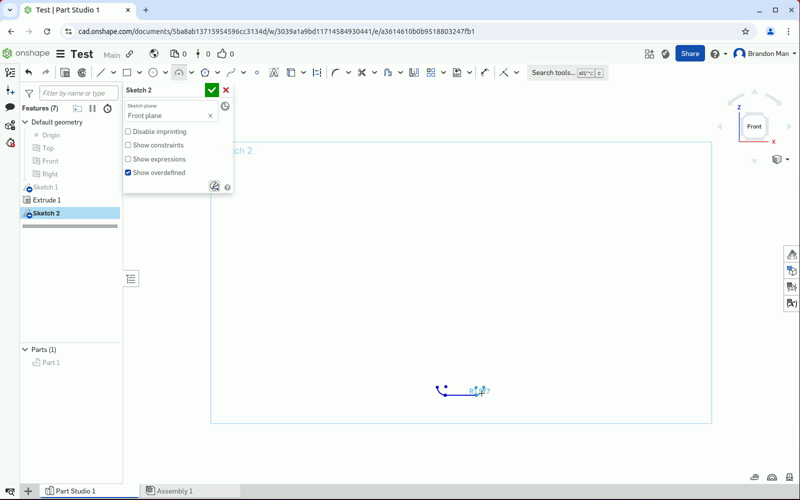
key(esc)
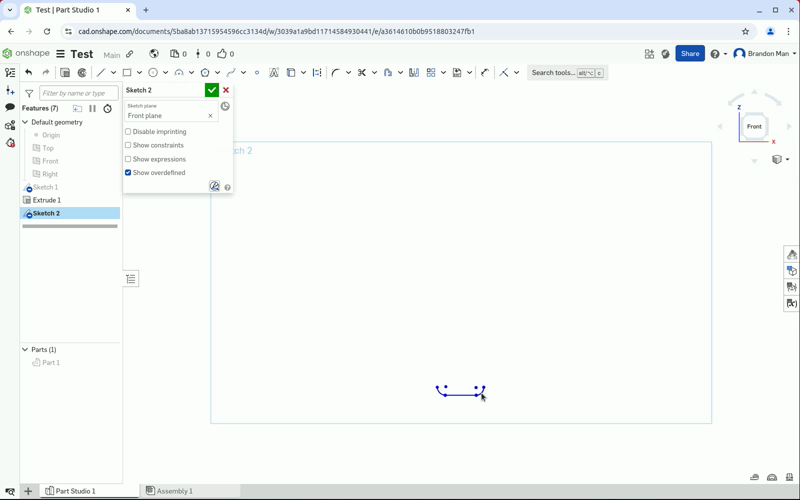
key(l)
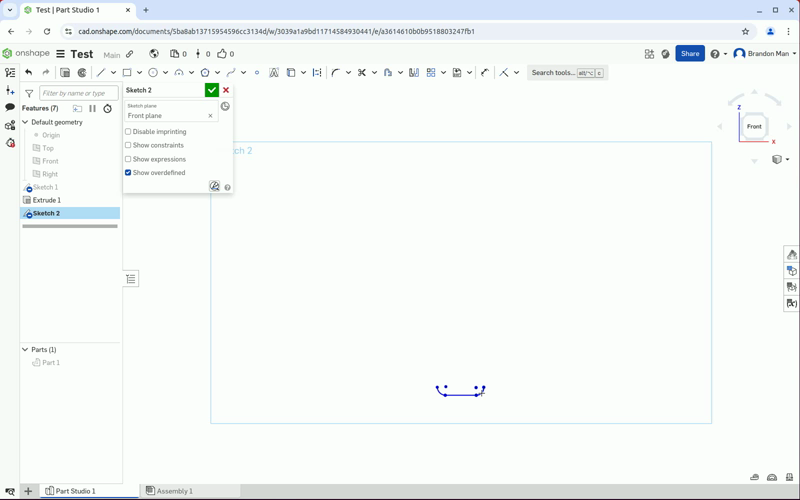
mouse_move(483, 387)
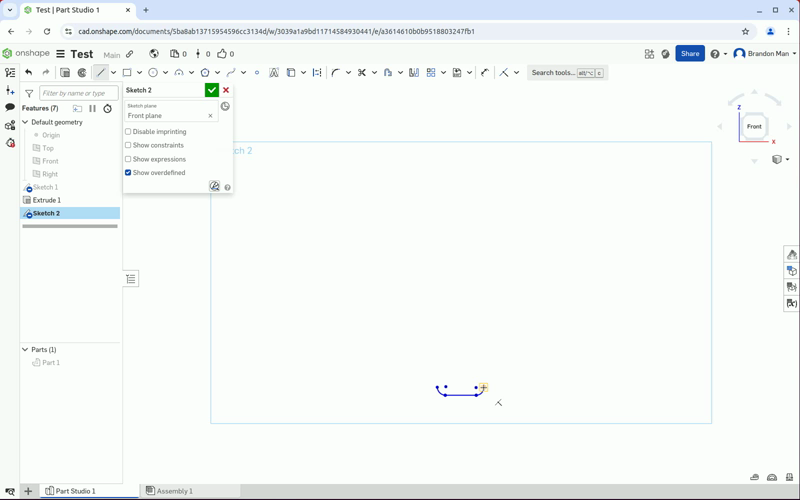
click(483, 387)
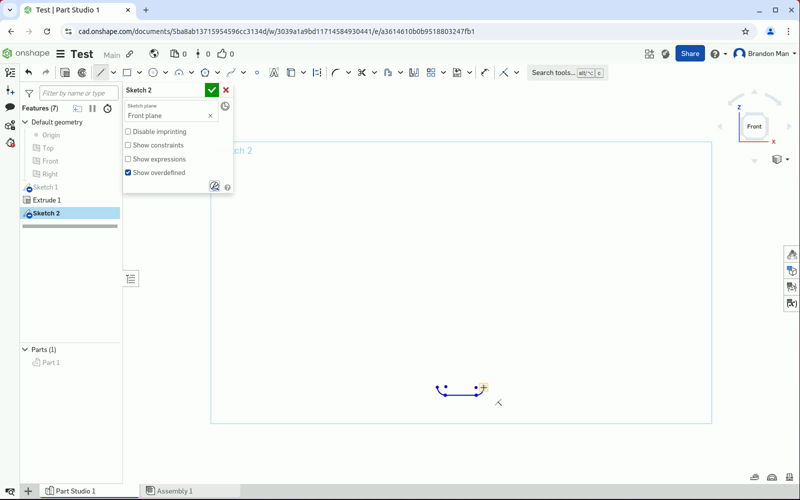
key_down(shift)
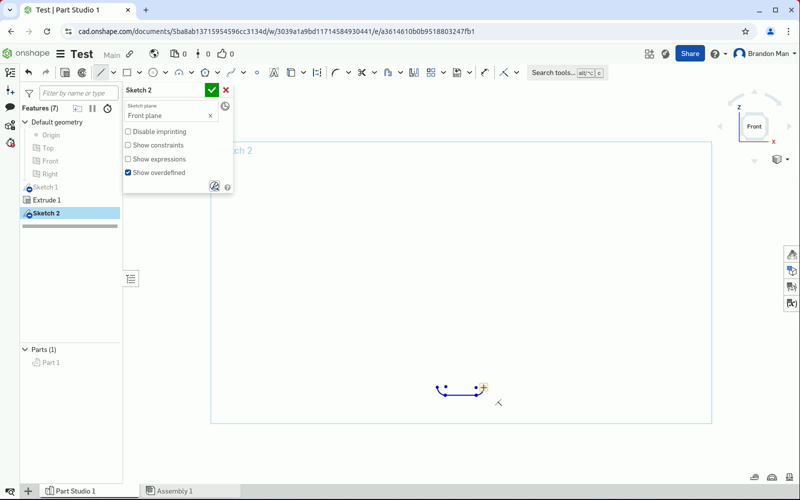
mouse_move(513, 387)
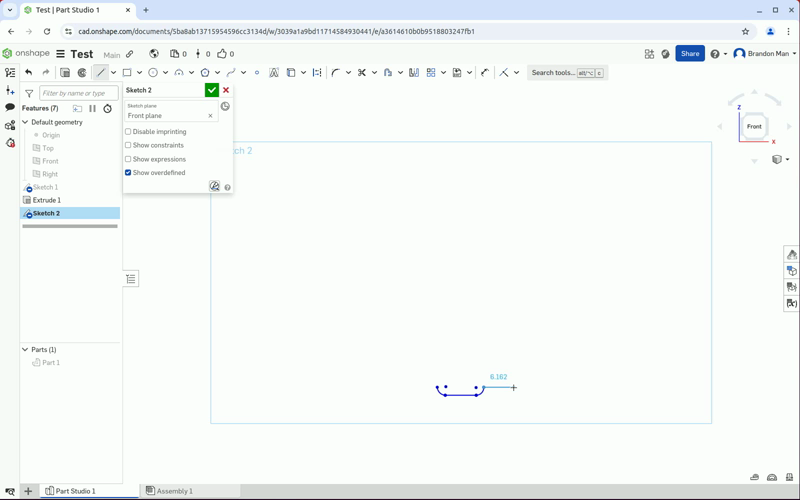
mouse_move(483, 356)
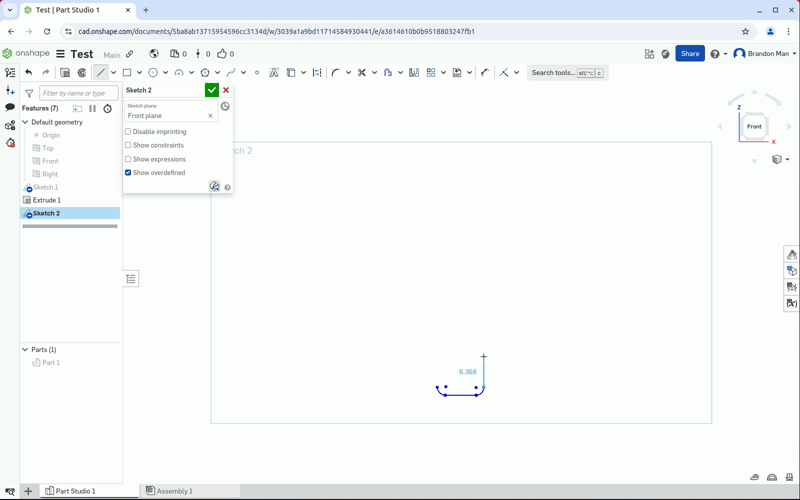
click(483, 356)
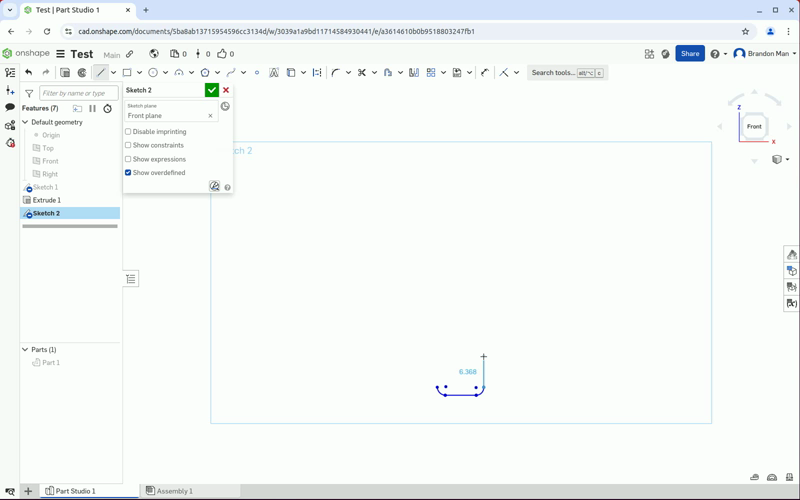
key_up(shift)
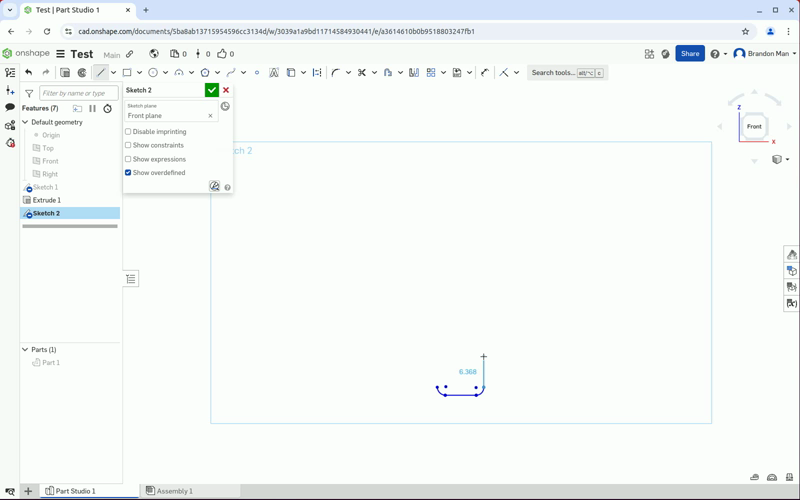
key(esc)
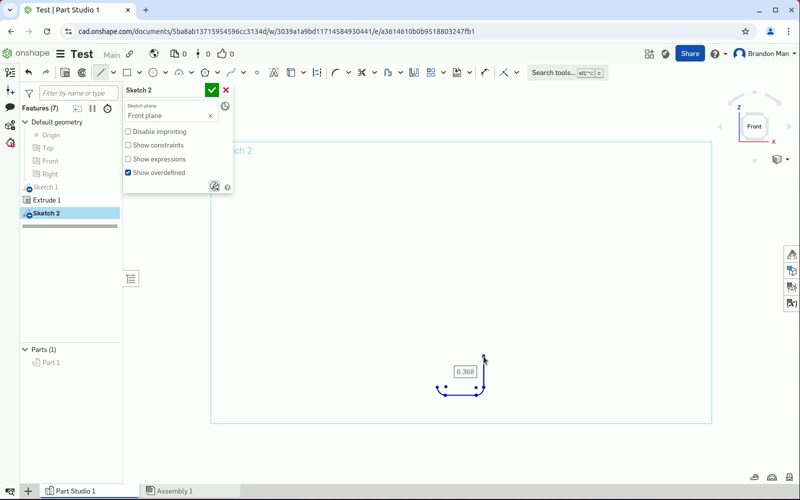
key(a)
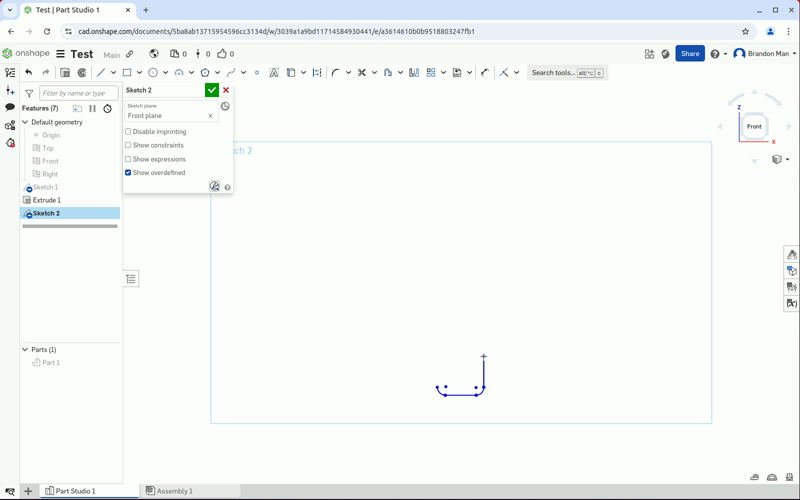
mouse_move(483, 356)
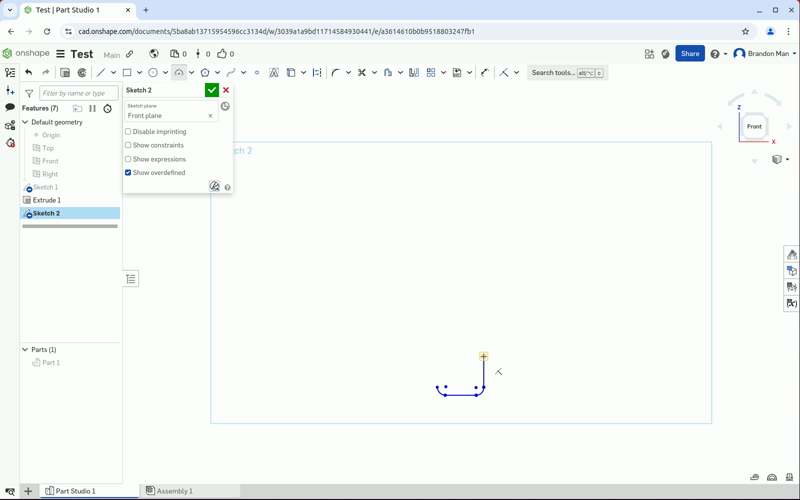
click(483, 356)
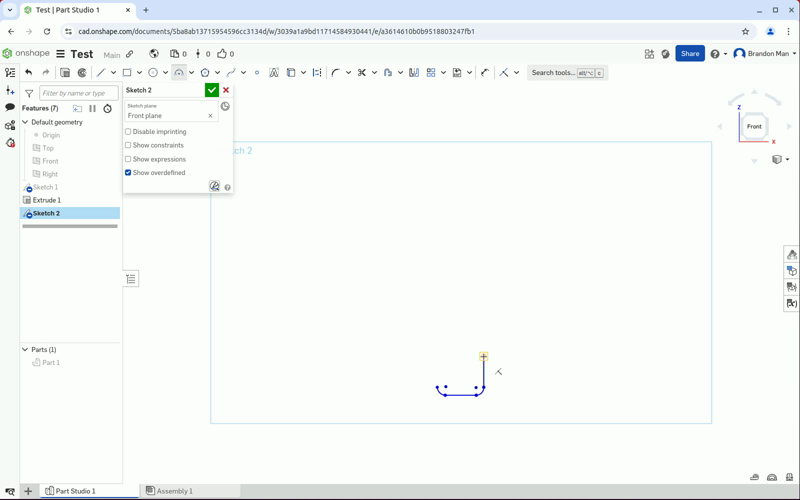
key_down(shift)
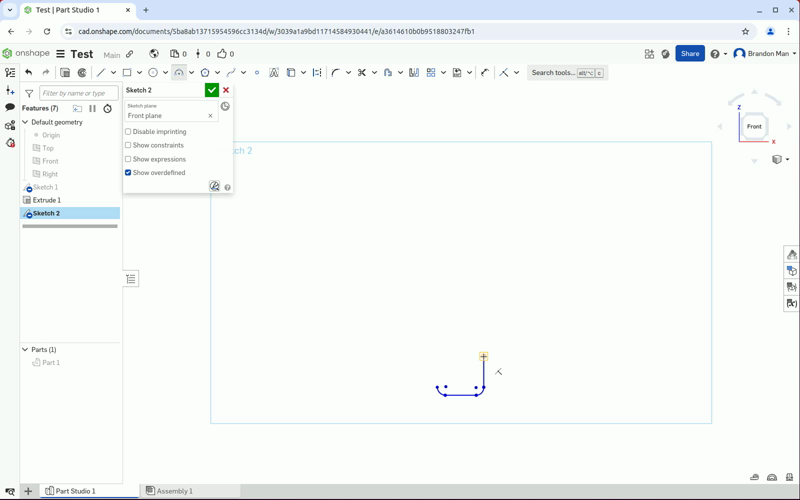
mouse_move(476, 348)
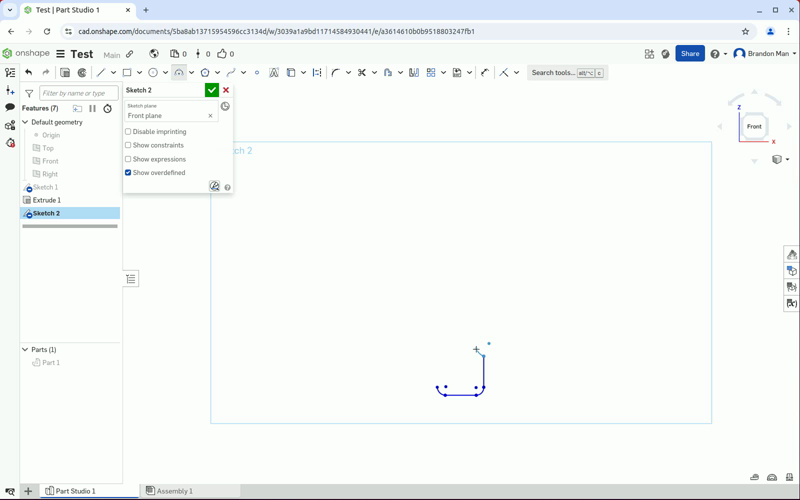
click(476, 348)
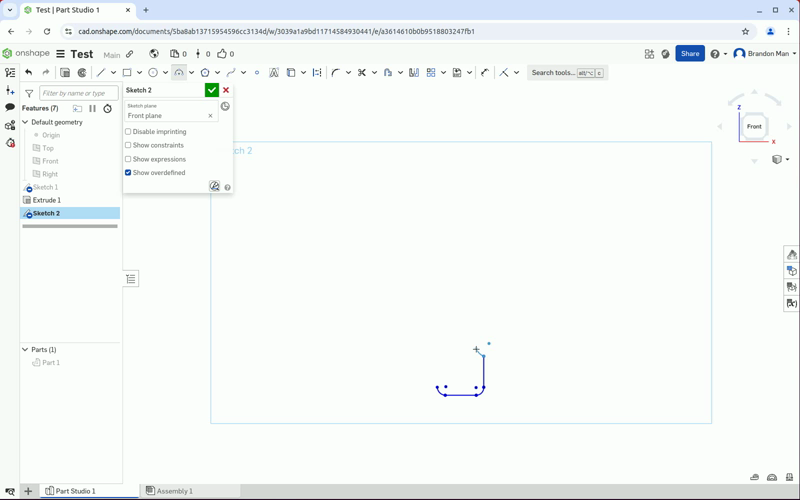
mouse_move(481, 351)
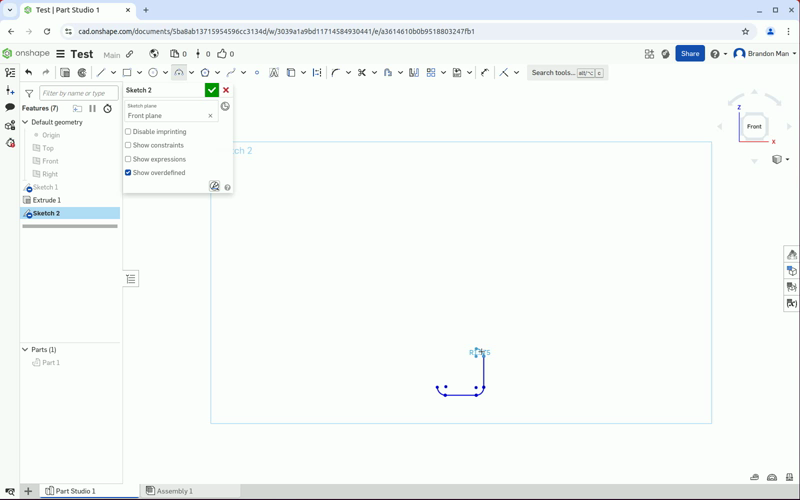
click(481, 351)
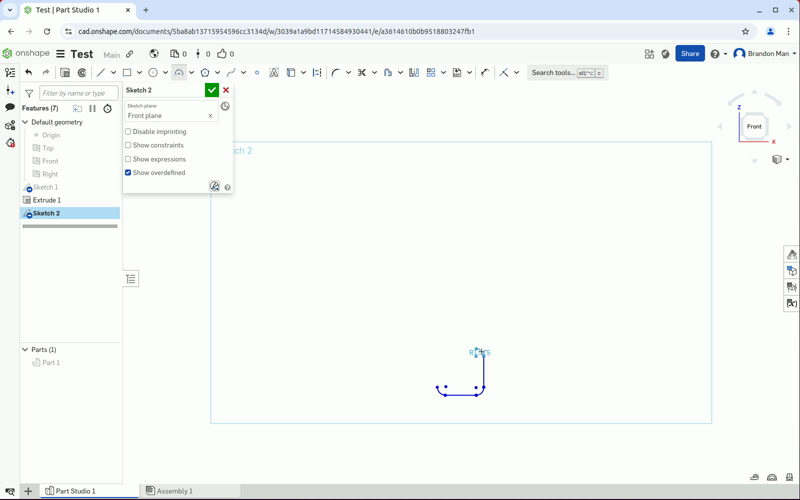
key_up(shift)
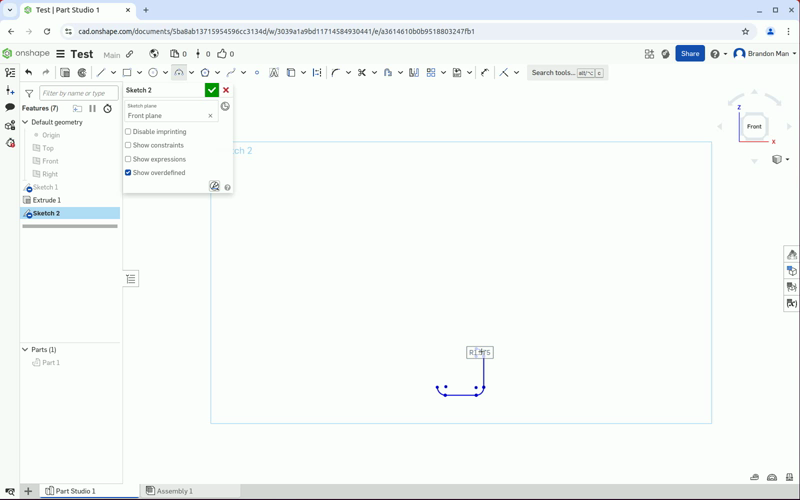
key(esc)
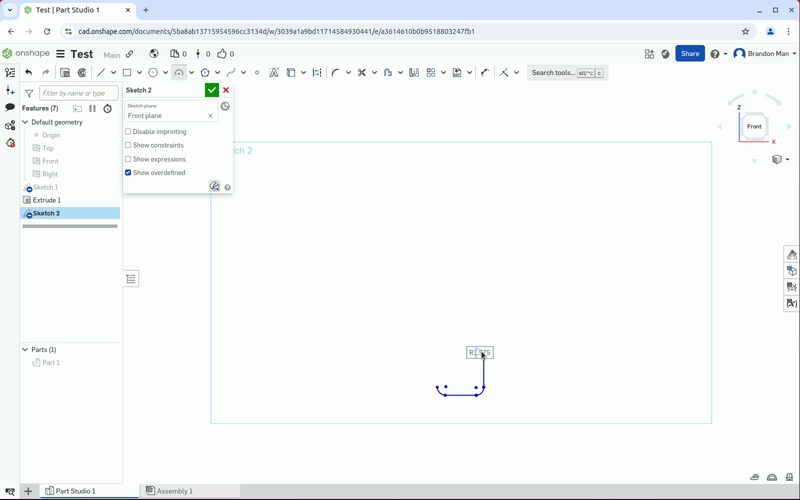
key(l)
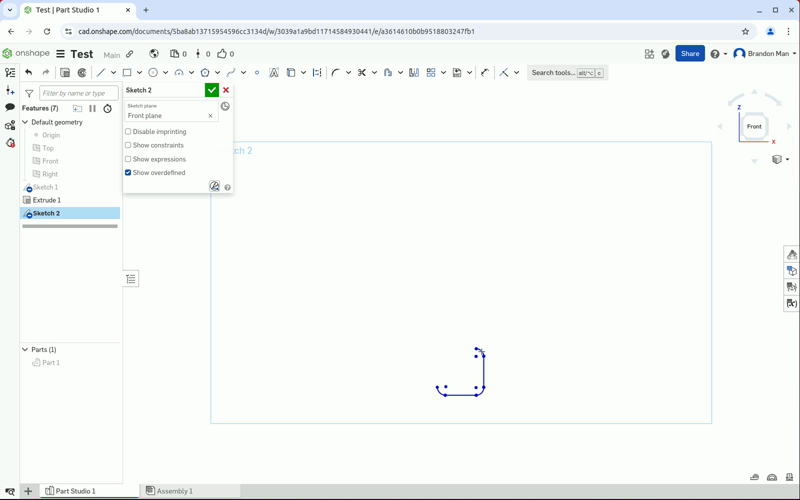
mouse_move(476, 348)
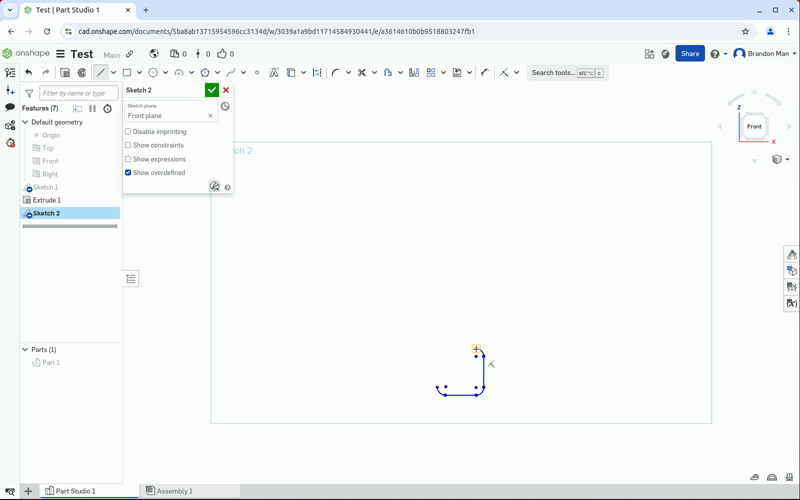
click(476, 348)
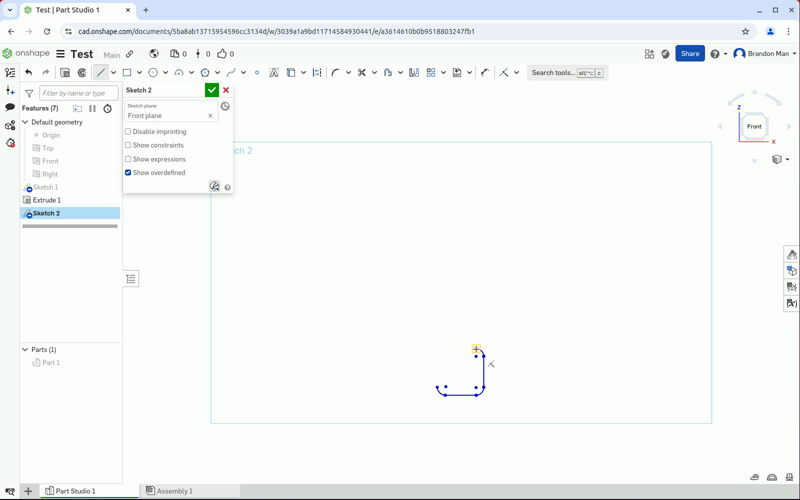
key_down(shift)
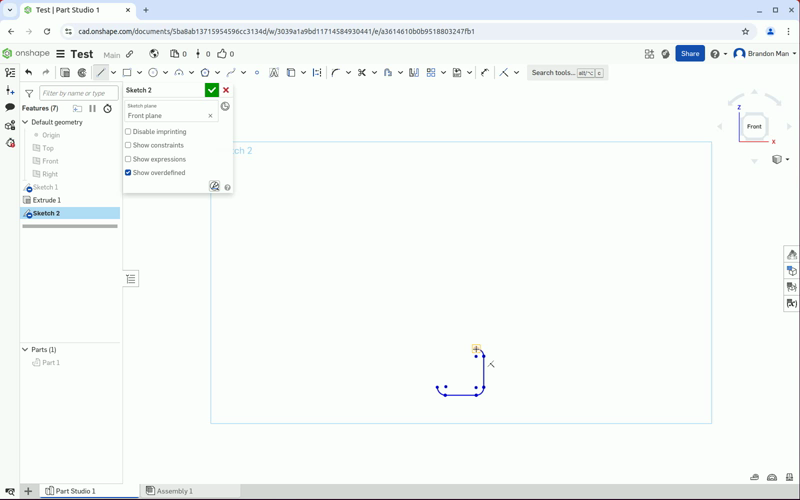
mouse_move(506, 348)
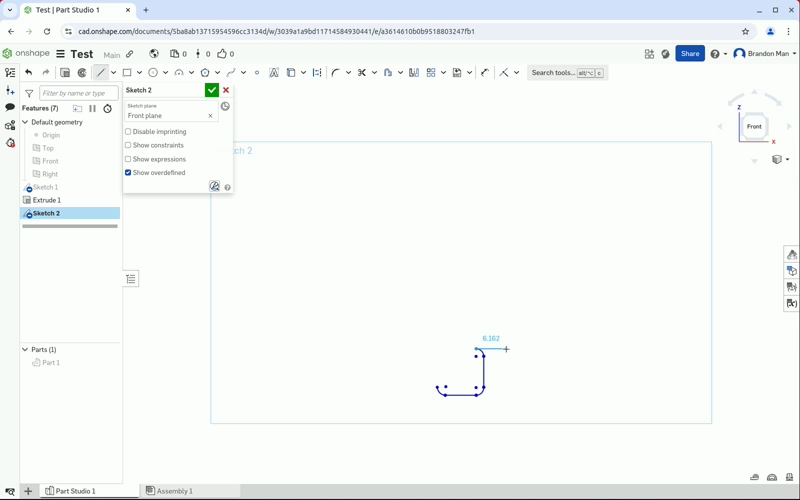
mouse_move(445, 348)
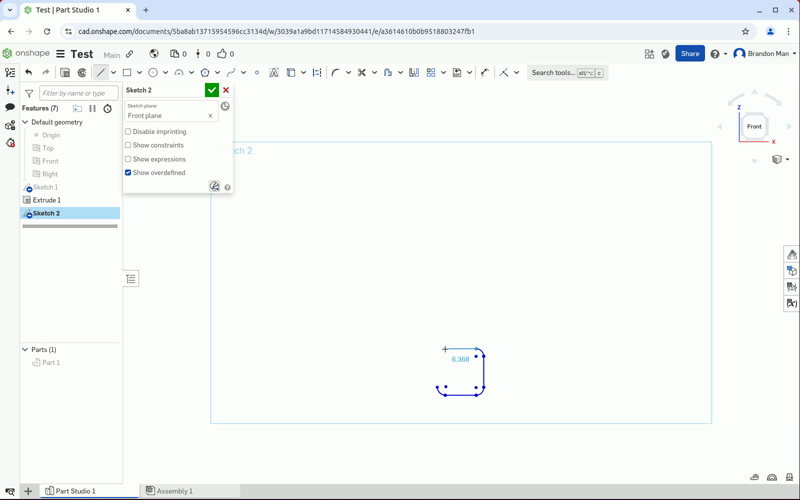
click(445, 348)
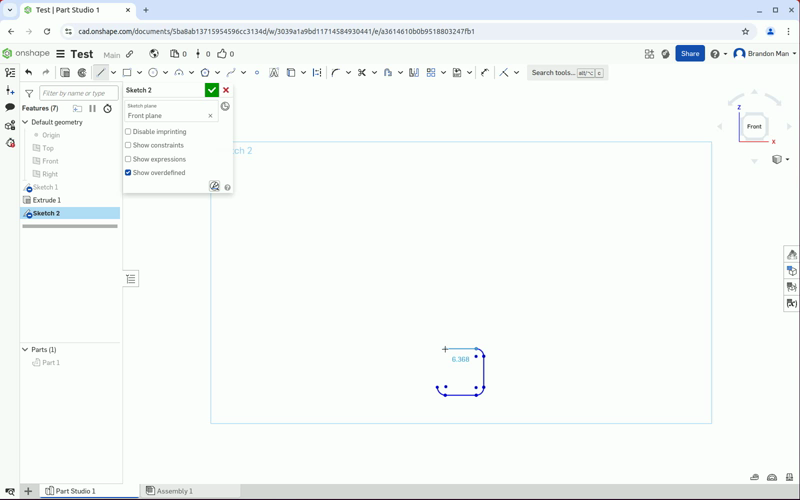
key_up(shift)
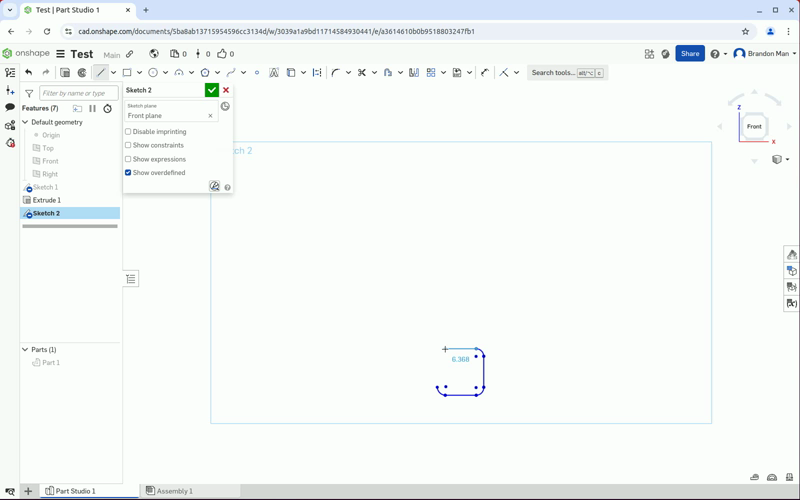
key(esc)
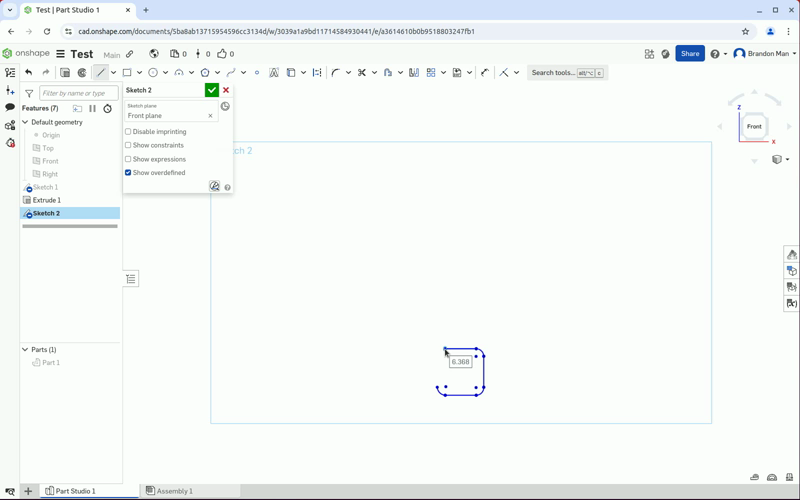
key(a)
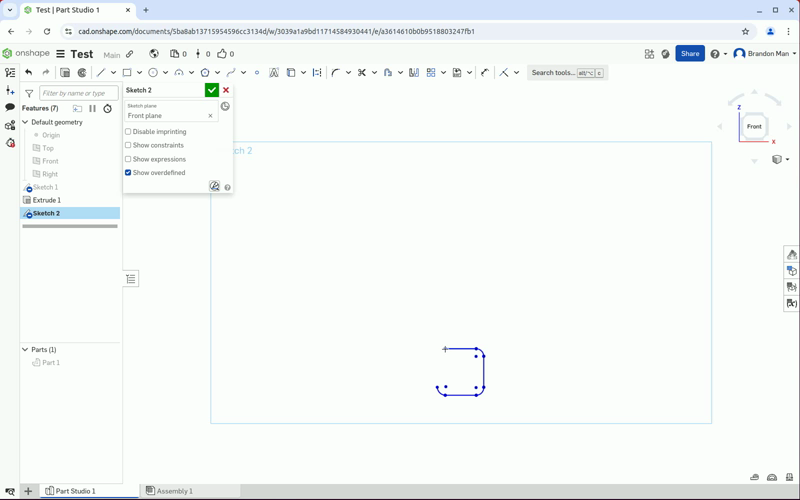
mouse_move(445, 348)
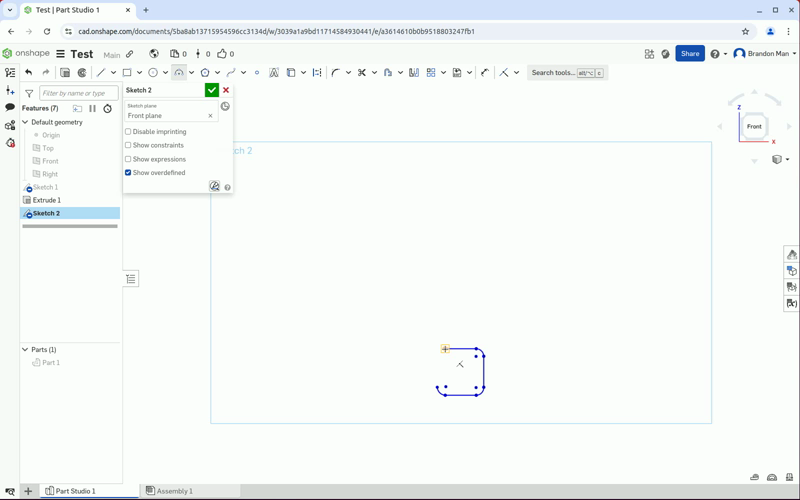
click(445, 348)
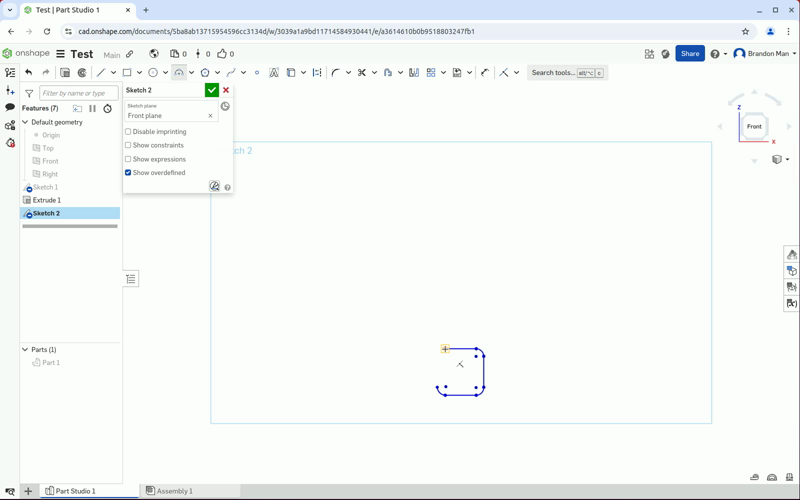
key_down(shift)
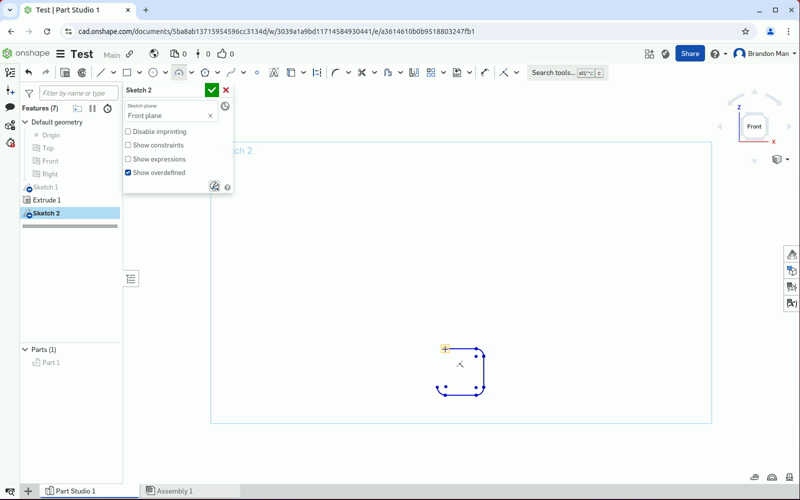
mouse_move(437, 356)
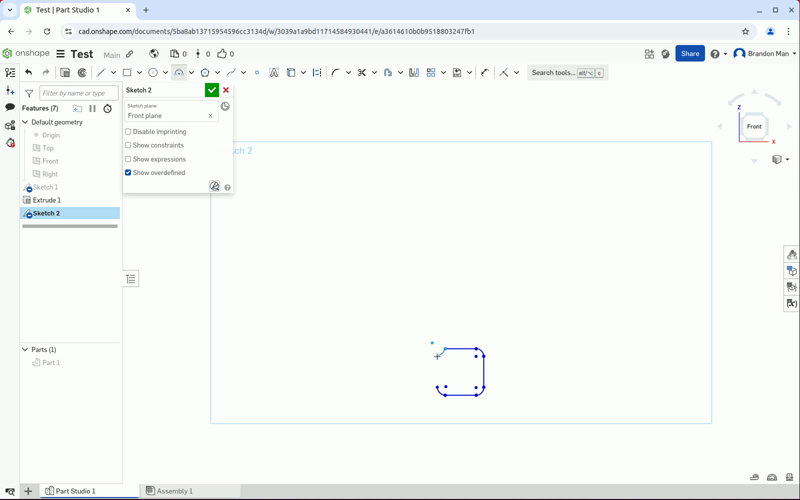
click(437, 356)
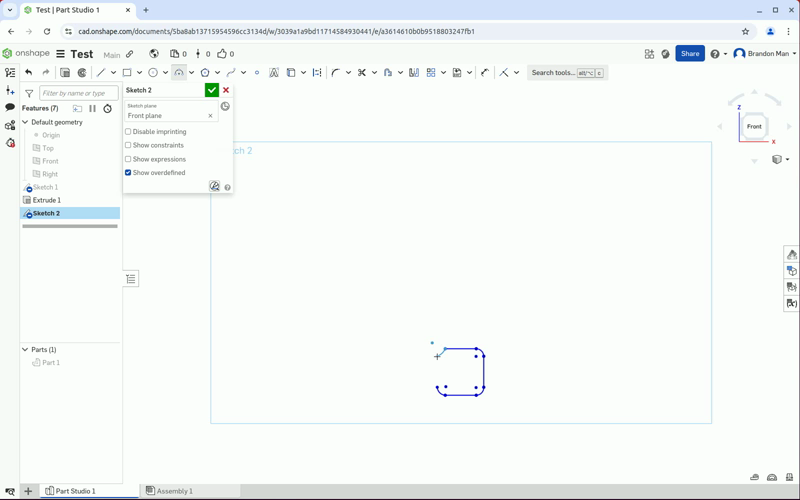
mouse_move(439, 351)
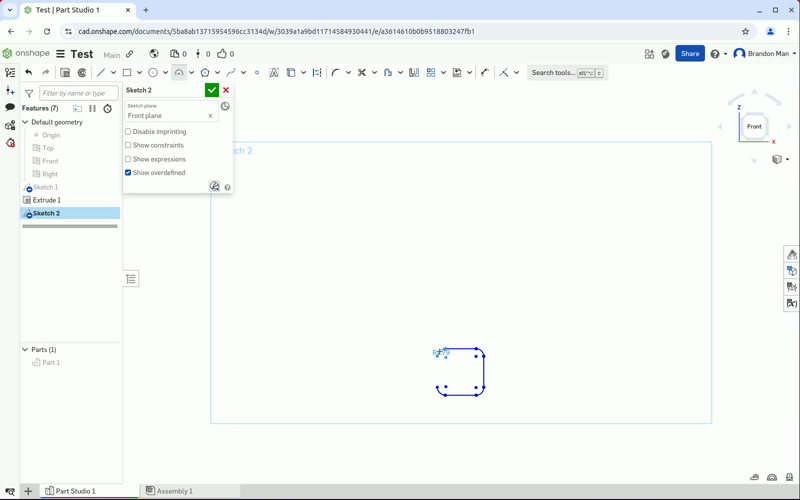
click(439, 351)
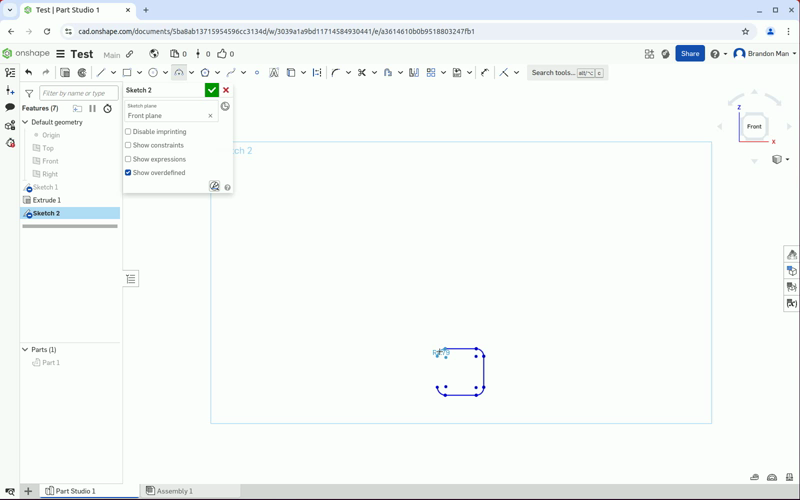
key_up(shift)
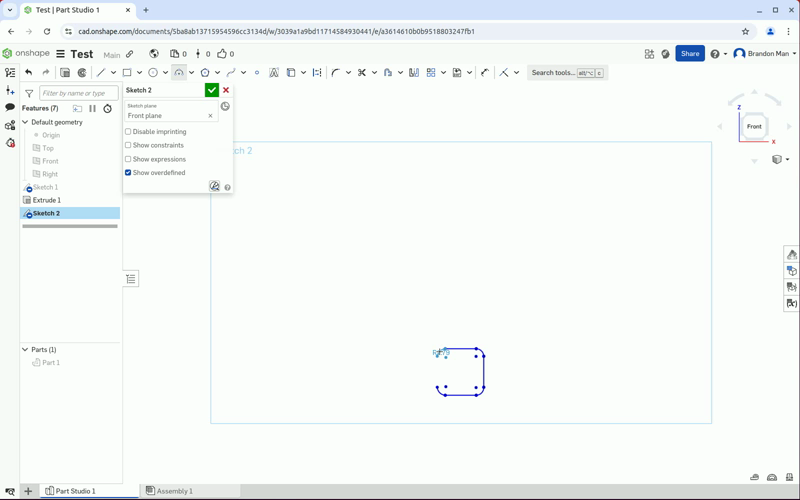
key(esc)
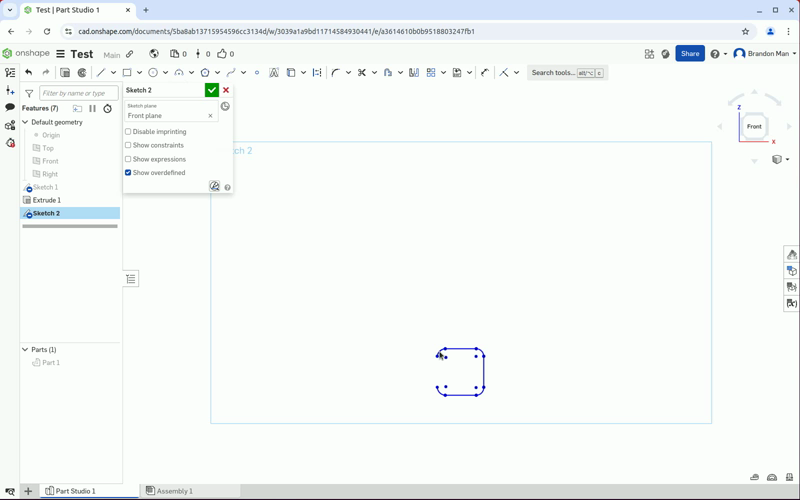
key(l)
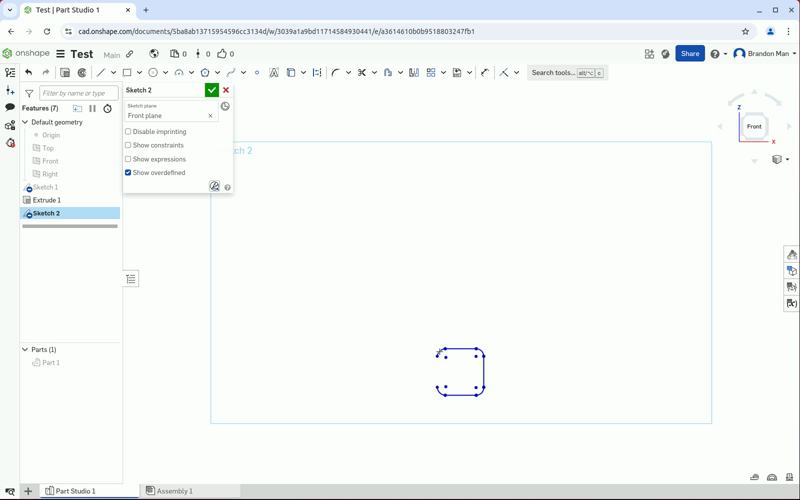
mouse_move(437, 356)
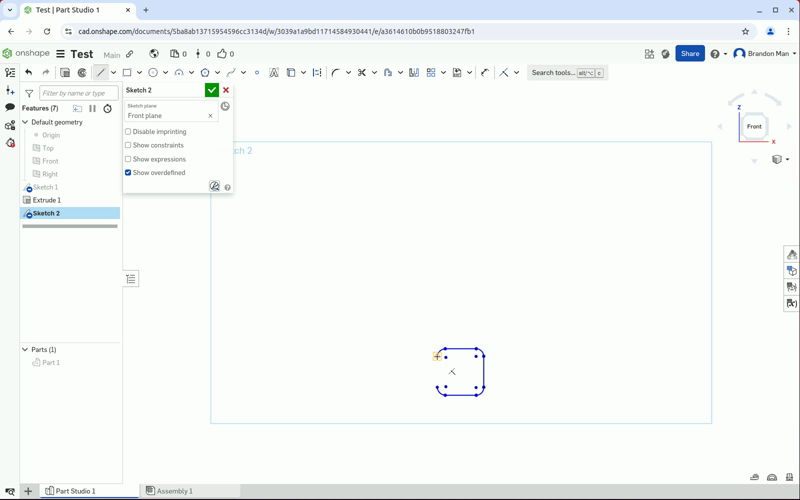
click(437, 356)
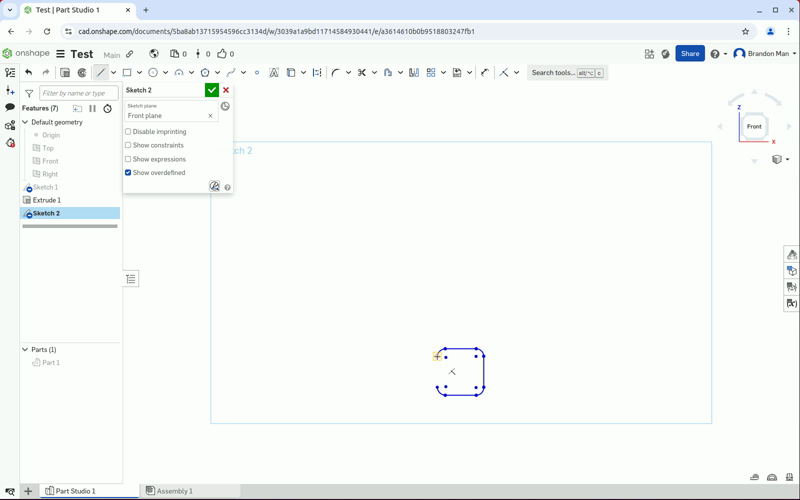
mouse_move(467, 356)
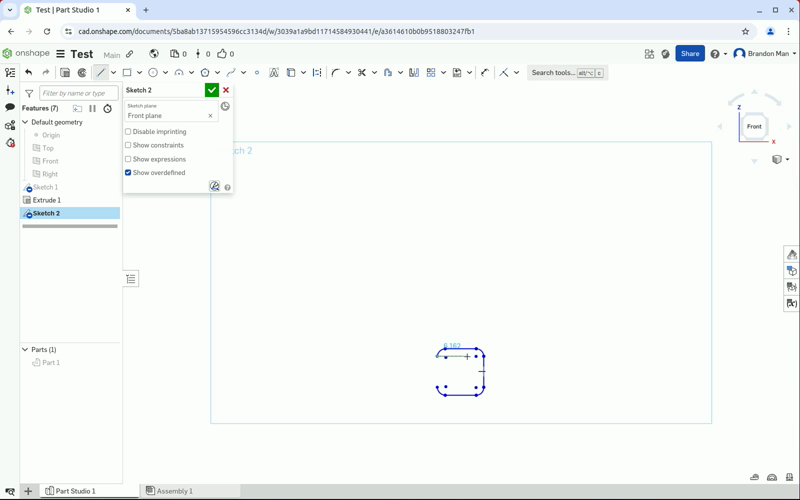
key_down(shift)
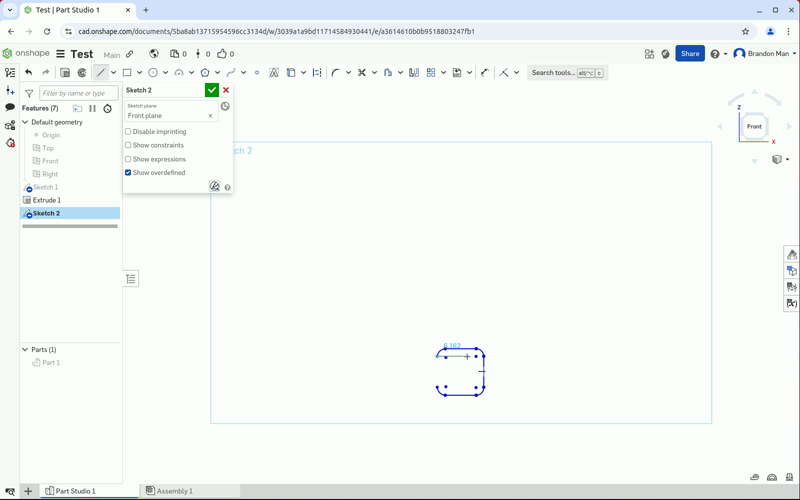
mouse_move(437, 387)
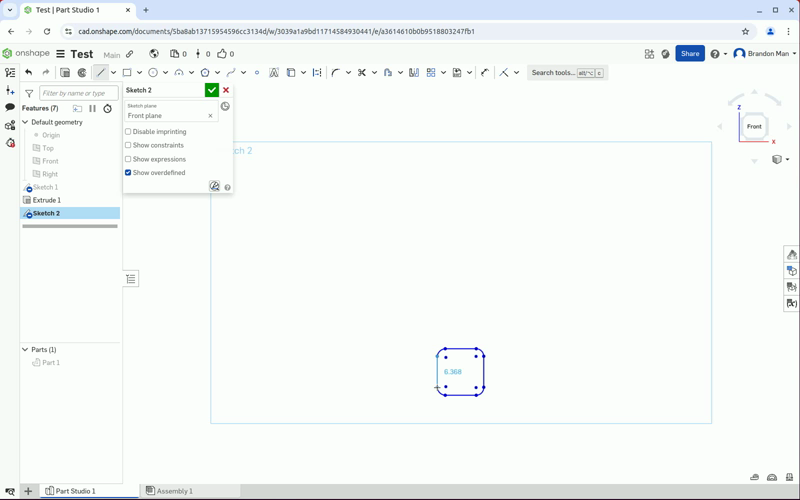
key_up(shift)
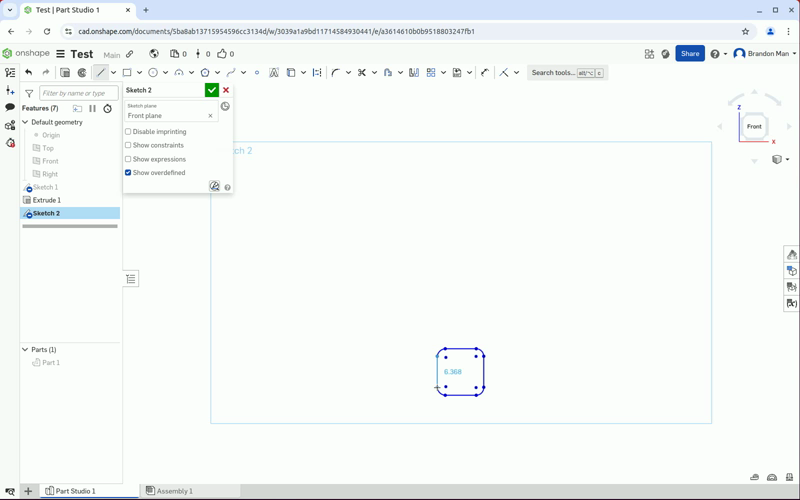
click(437, 387)
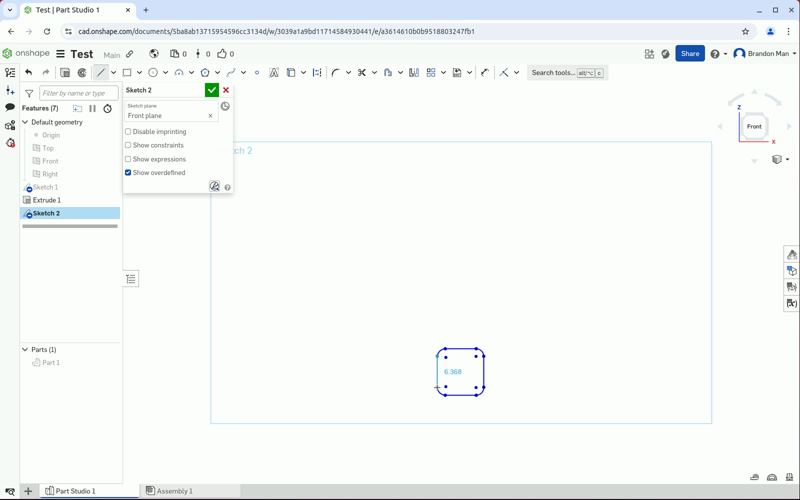
key(esc)
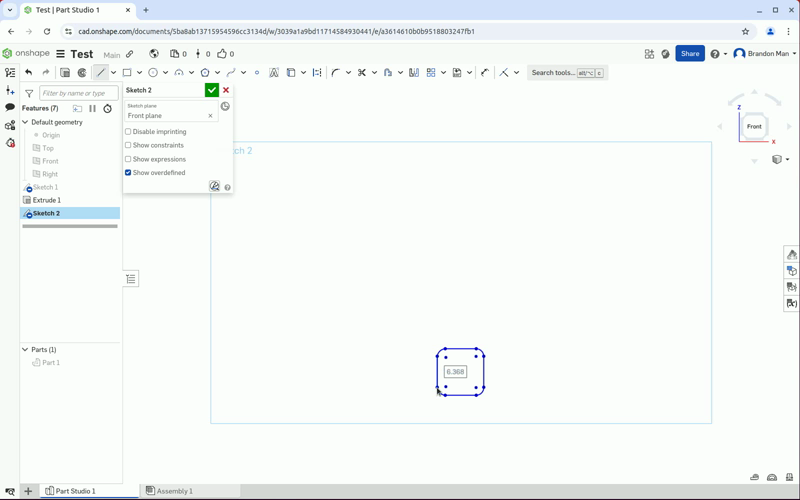
key(a)
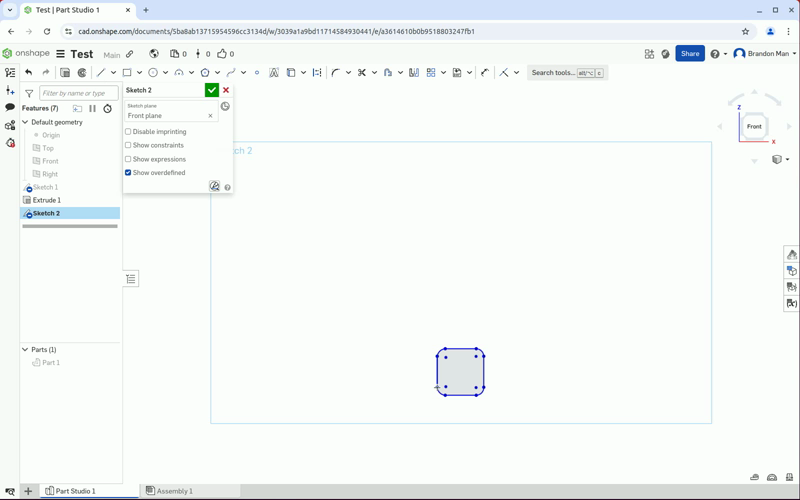
key_down(shift)
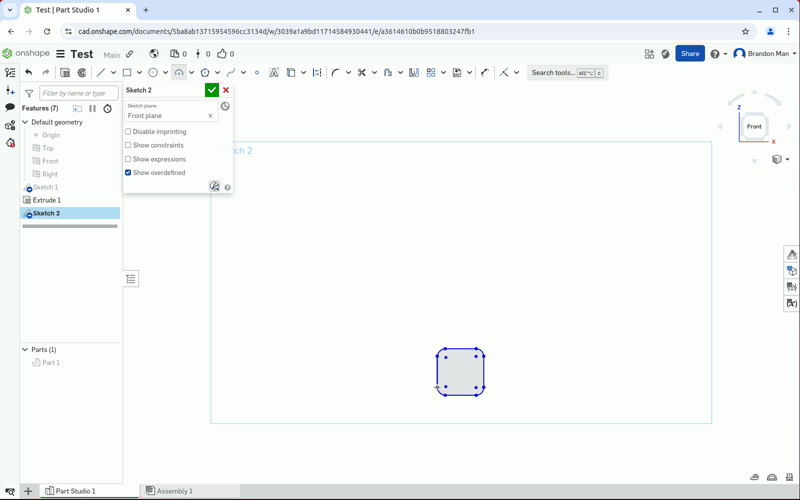
mouse_move(441, 387)
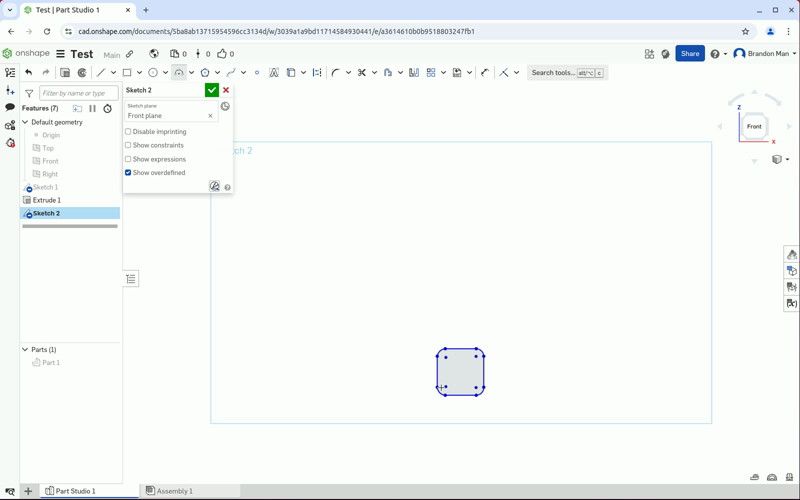
scroll(6)
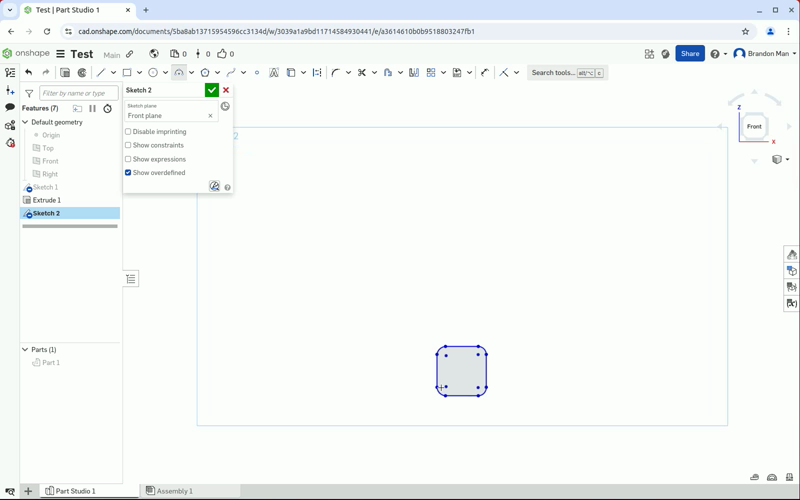
scroll(6)
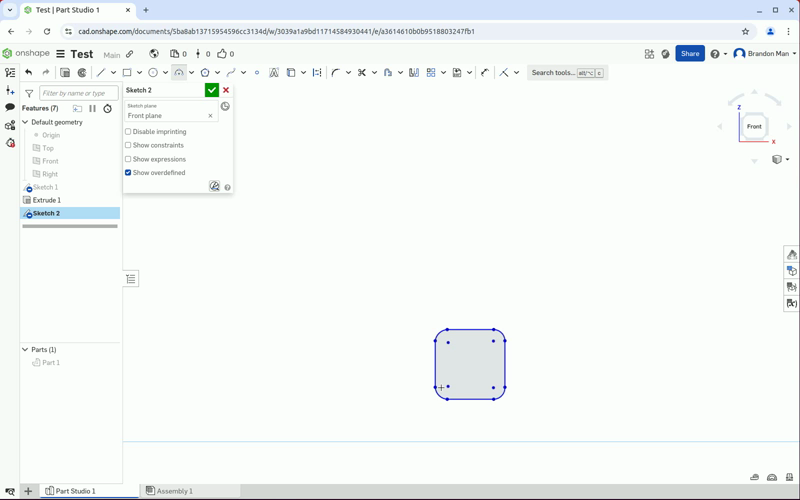
scroll(6)
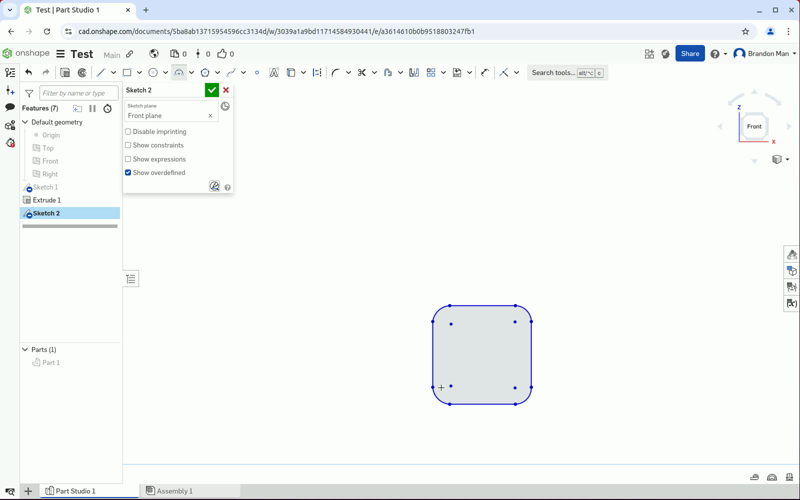
scroll(6)
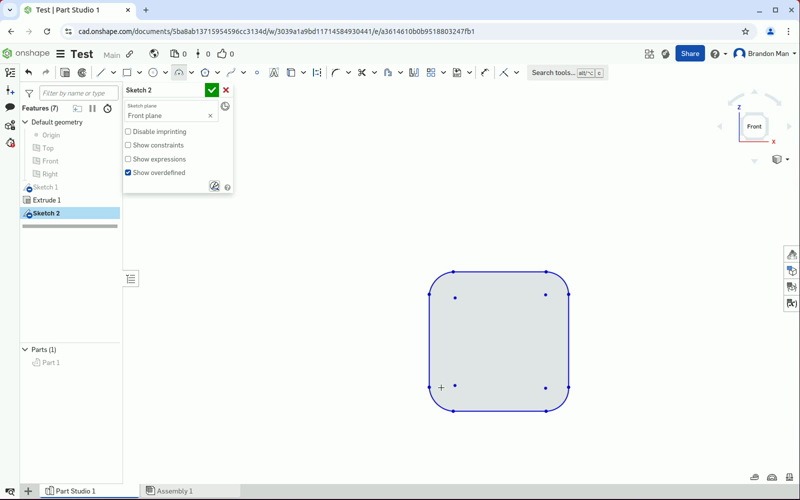
scroll(6)
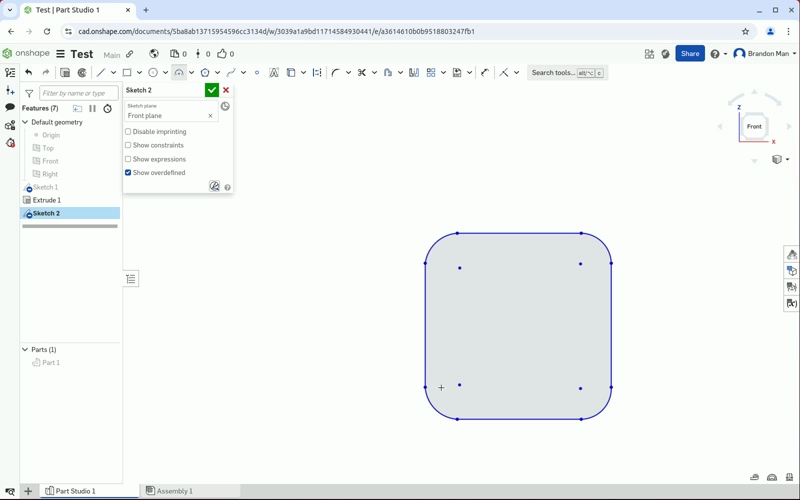
scroll(6)
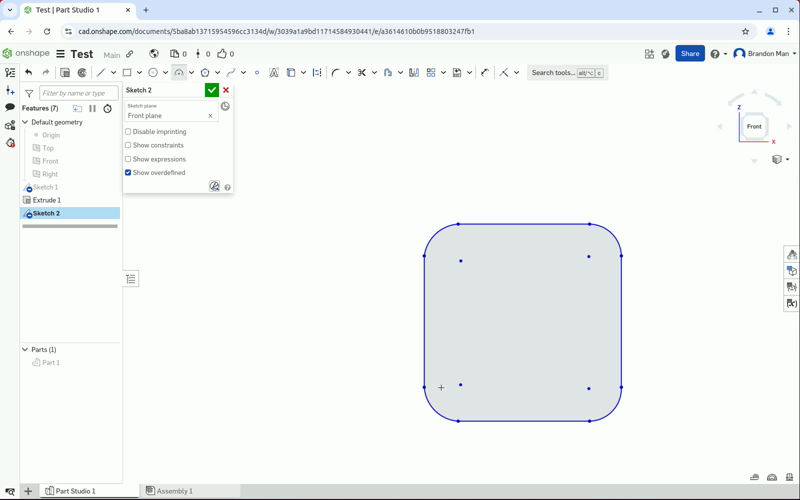
scroll(6)
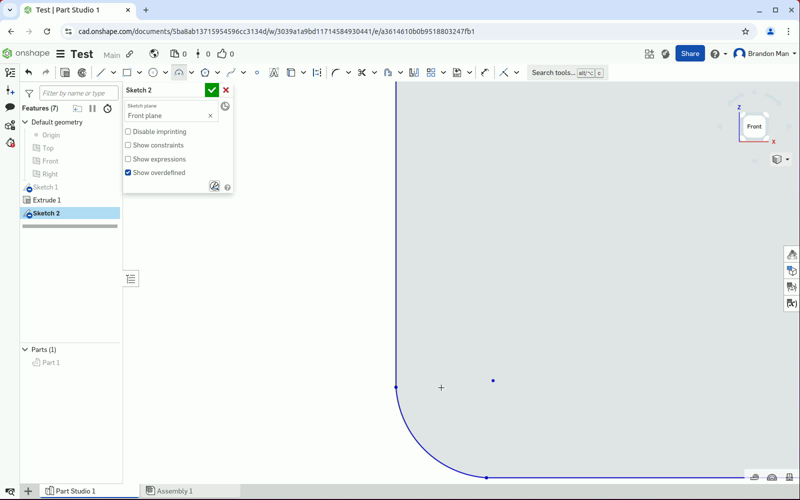
click(441, 387)
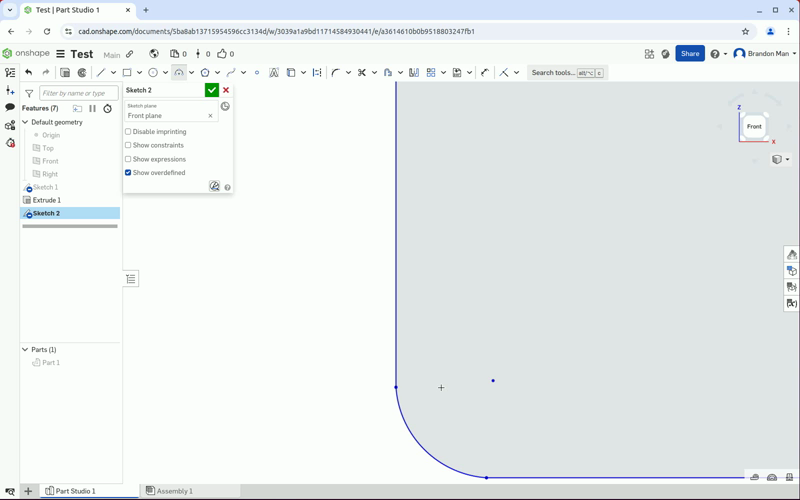
scroll(-6)
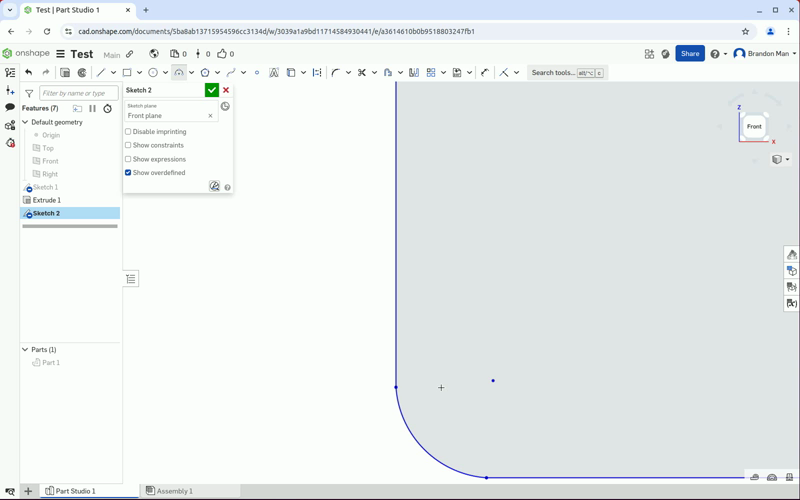
scroll(-6)
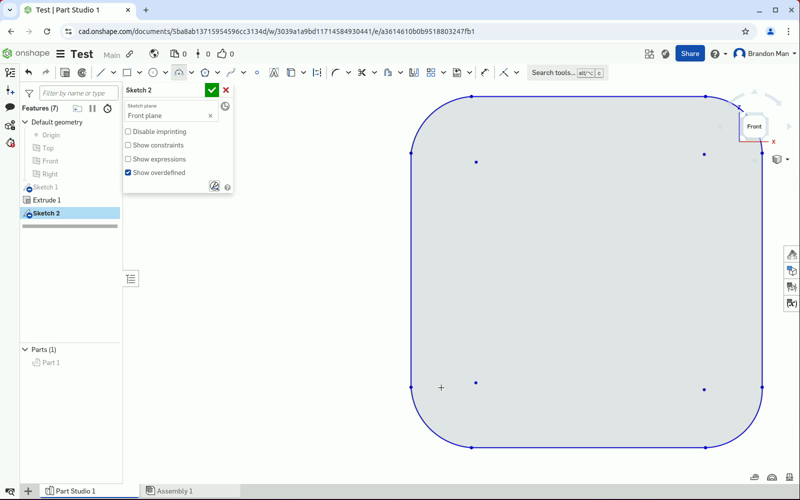
scroll(-6)
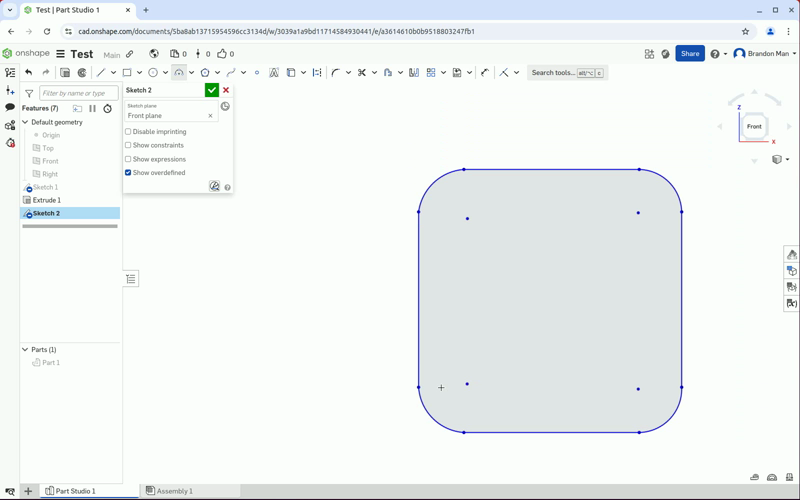
scroll(-6)
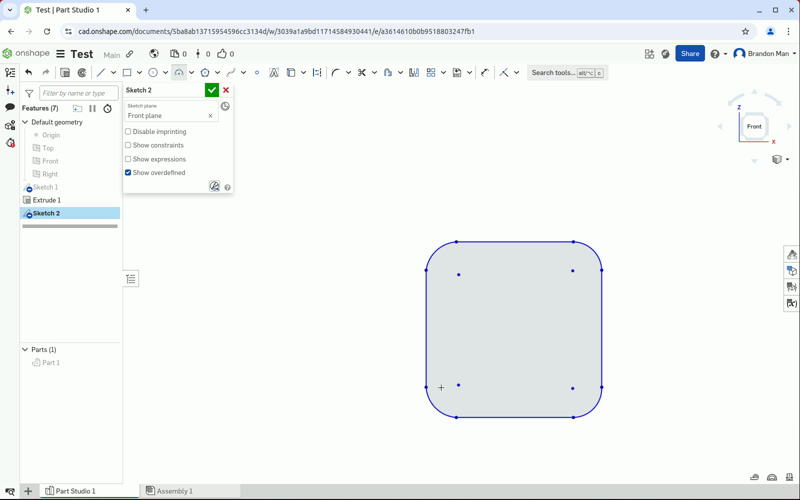
scroll(-6)
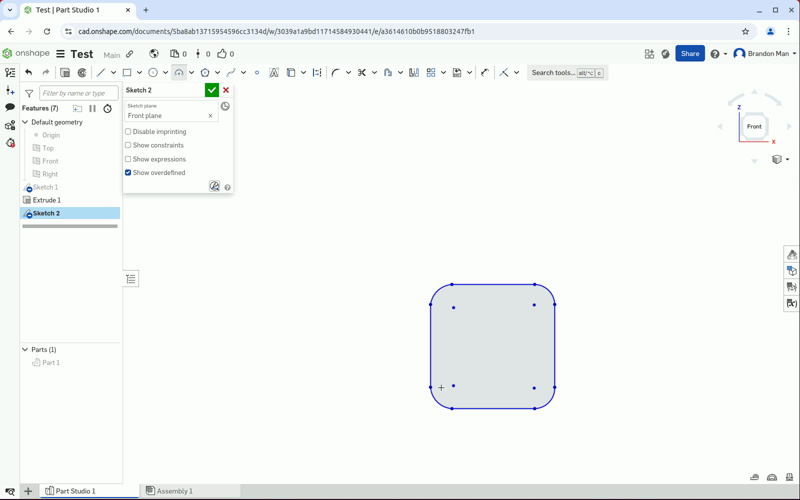
scroll(-6)
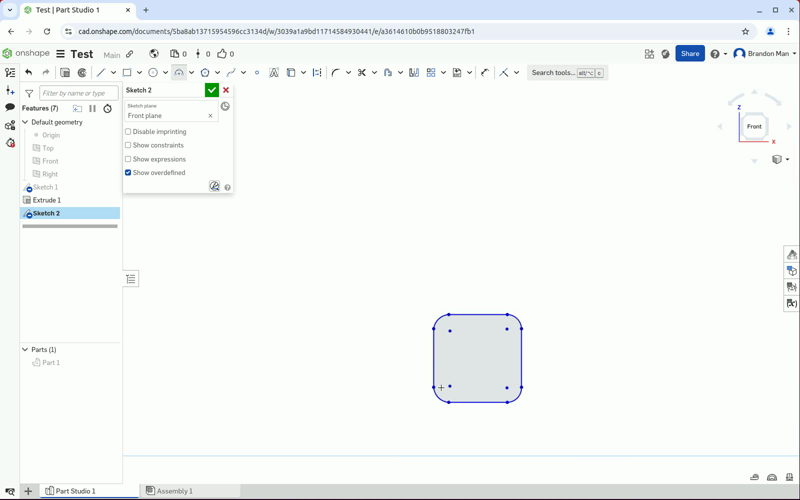
scroll(-6)
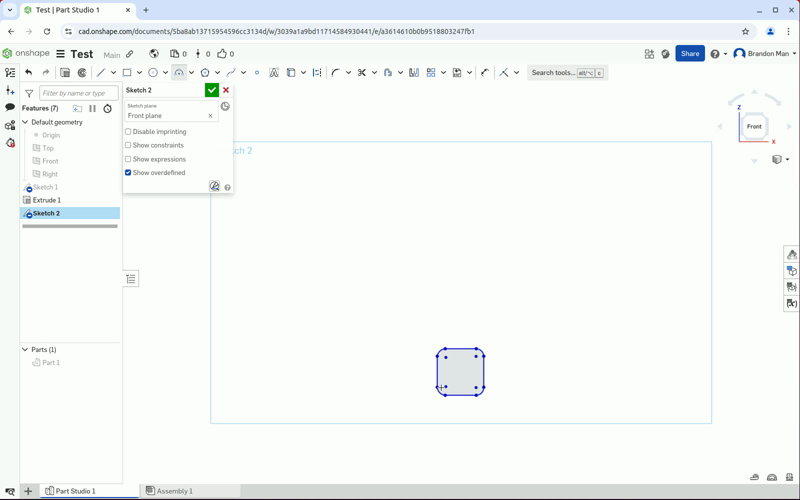
key_up(shift)
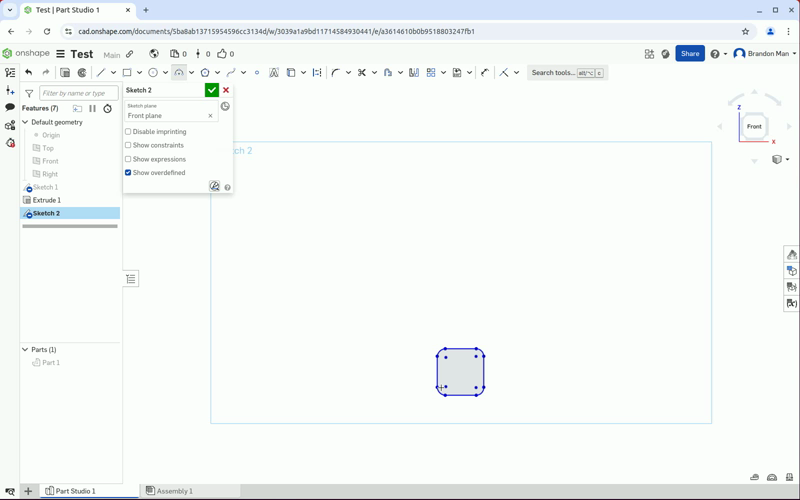
key_down(shift)
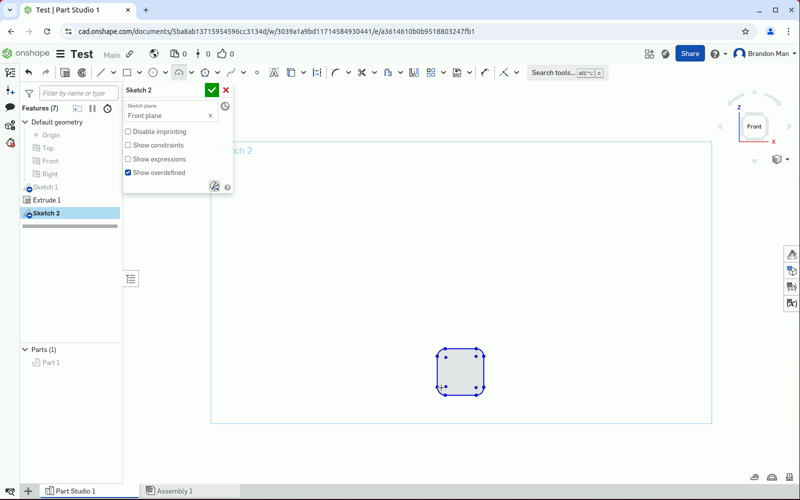
mouse_move(445, 391)
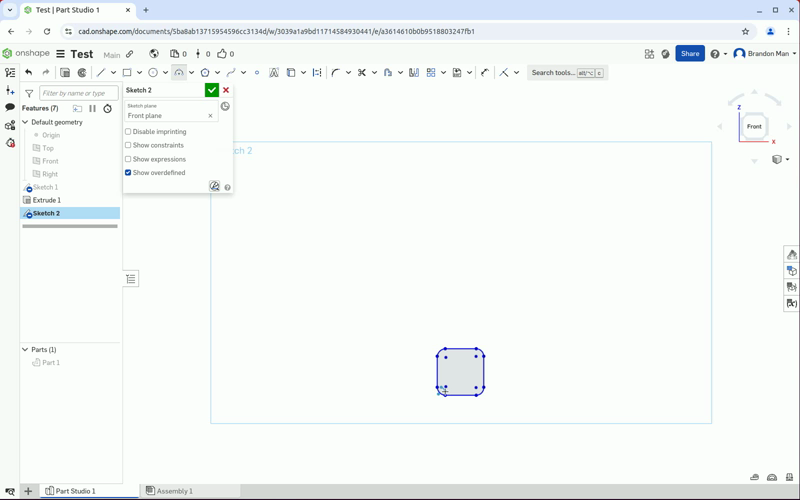
scroll(6)
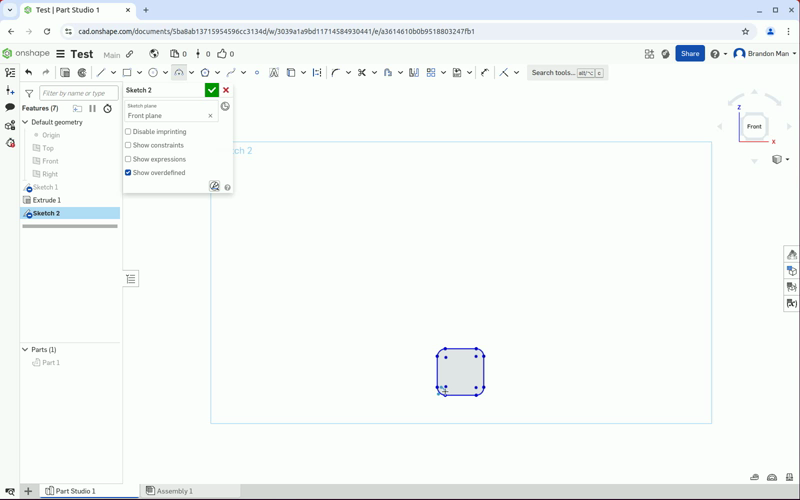
scroll(6)
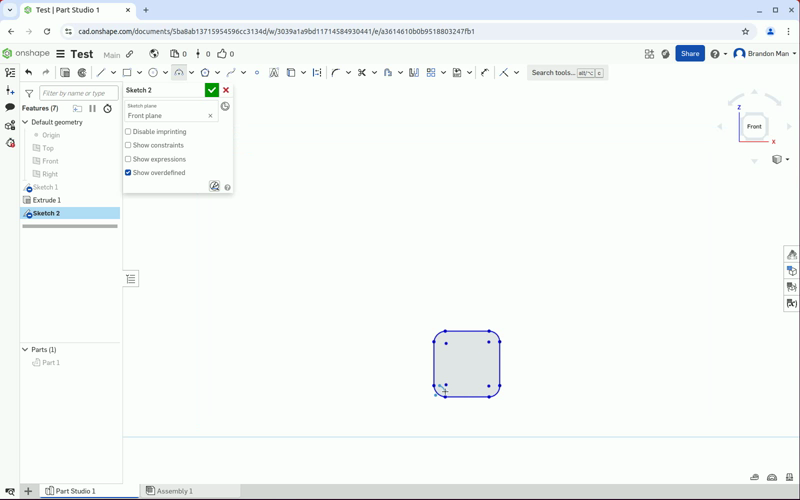
scroll(6)
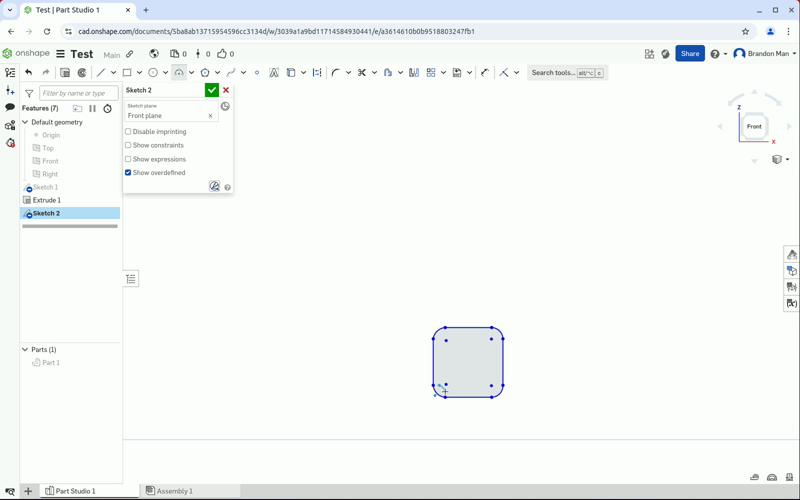
scroll(6)
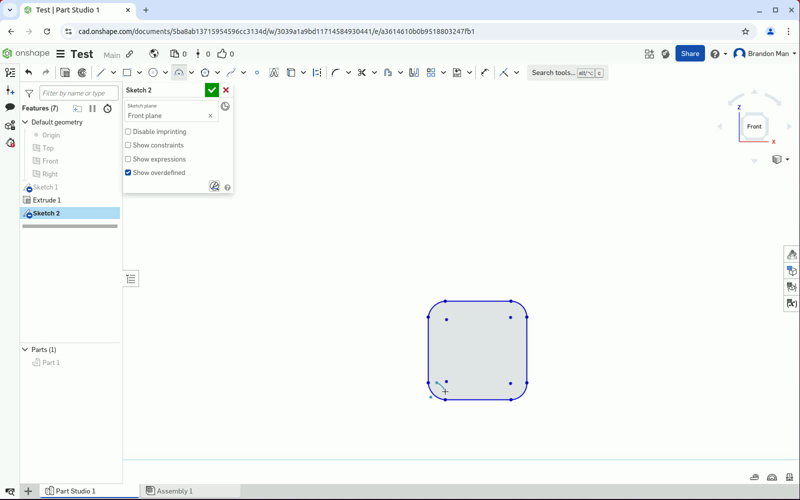
scroll(6)
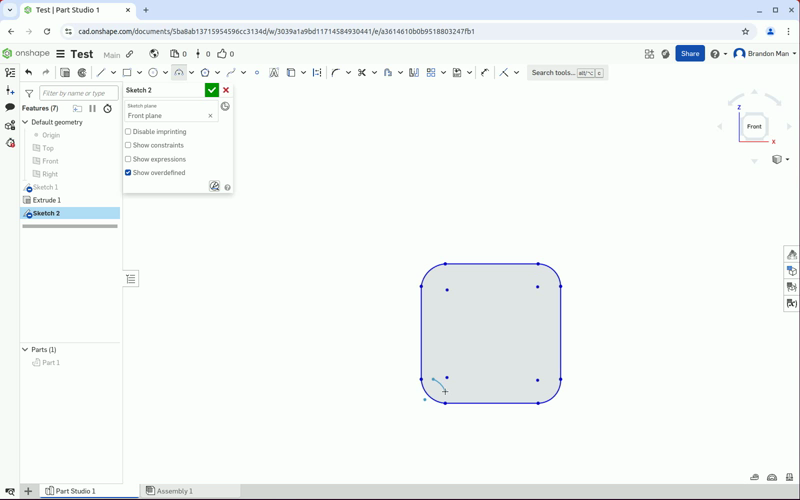
scroll(6)
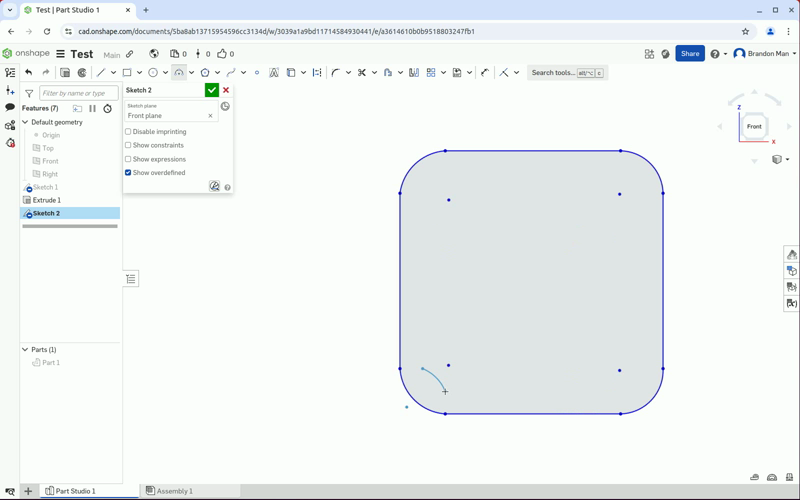
scroll(6)
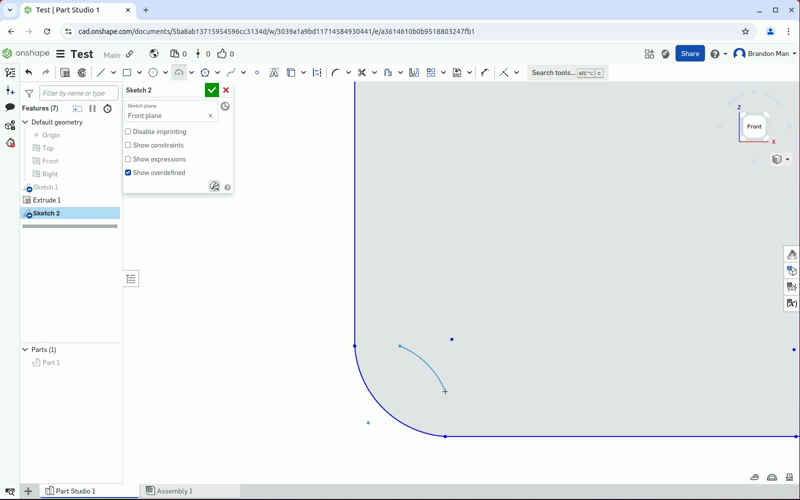
click(445, 391)
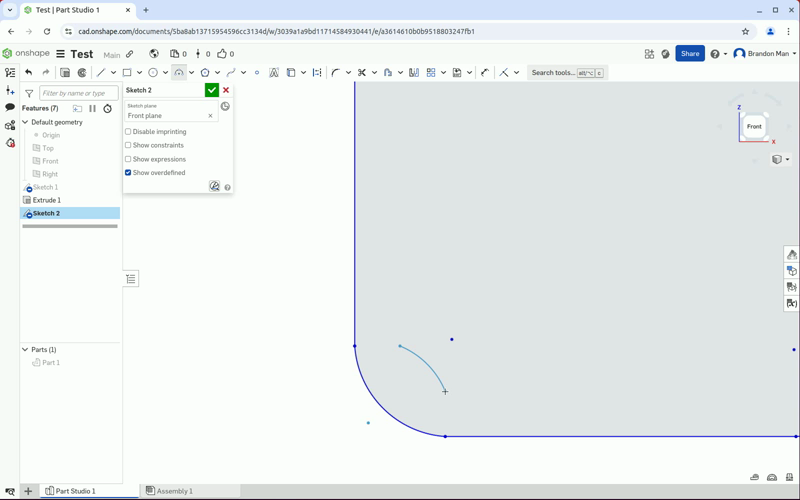
scroll(-6)
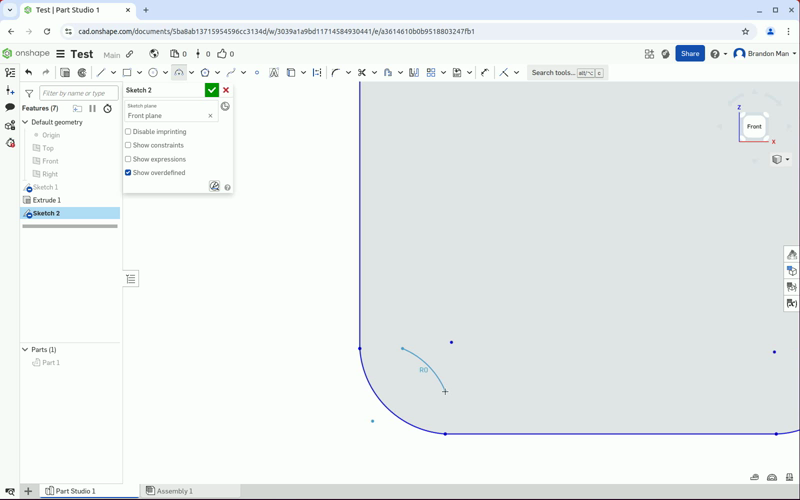
scroll(-6)
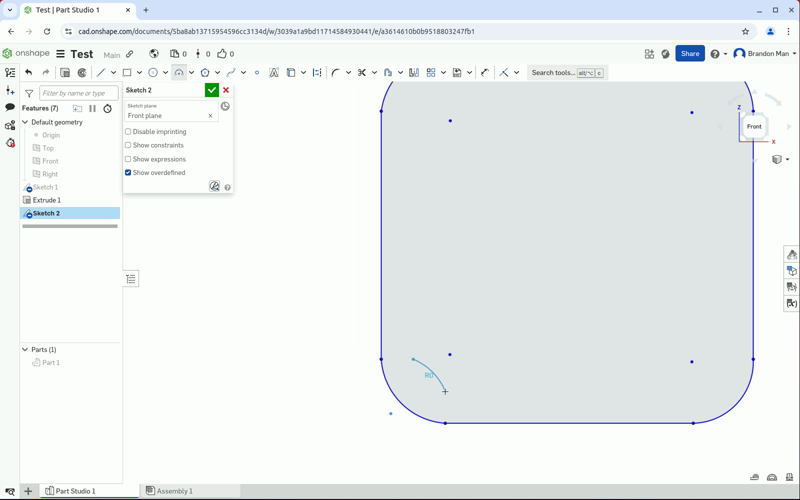
scroll(-6)
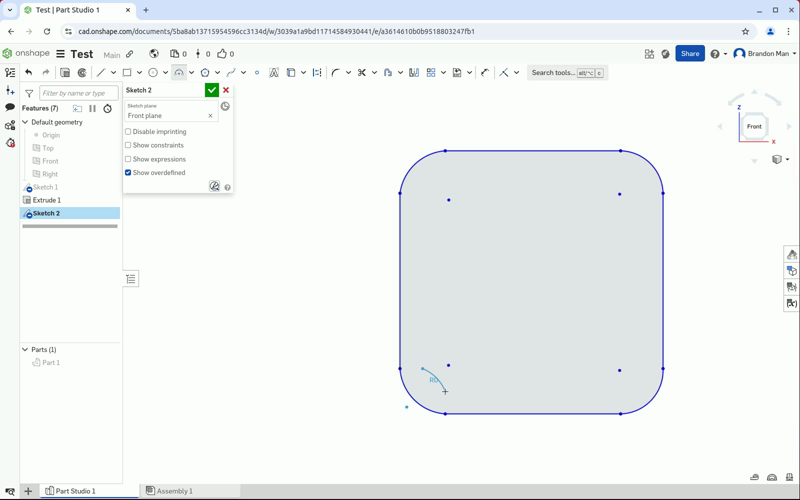
scroll(-6)
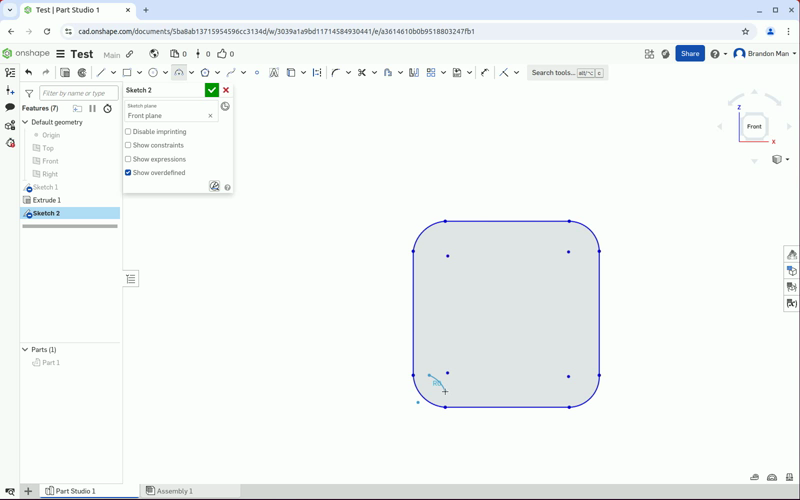
scroll(-6)
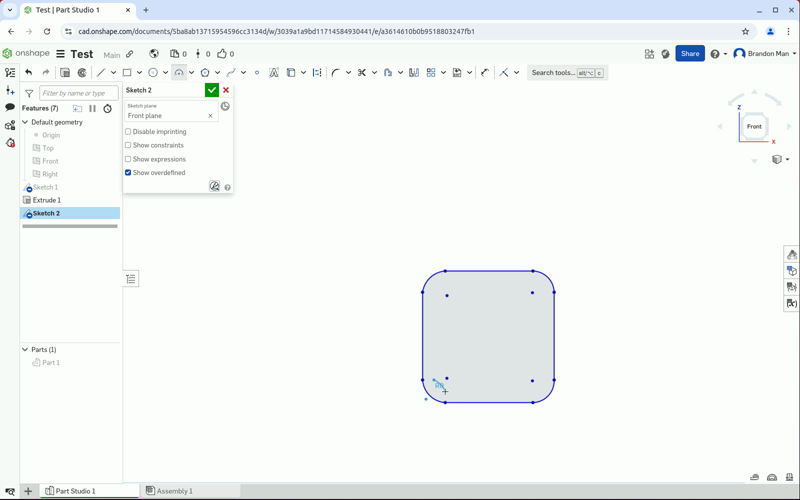
scroll(-6)
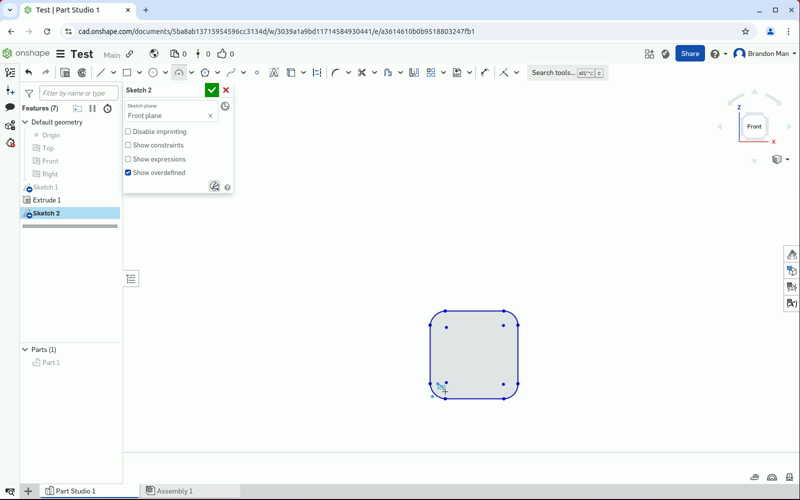
scroll(-6)
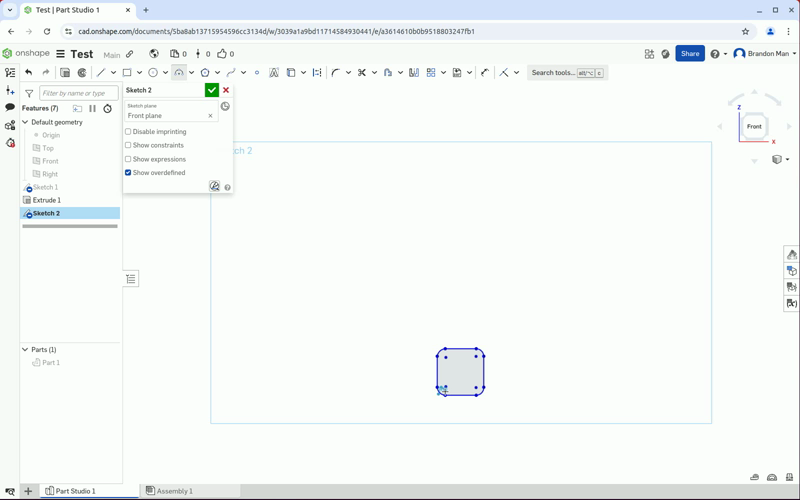
mouse_move(442, 390)
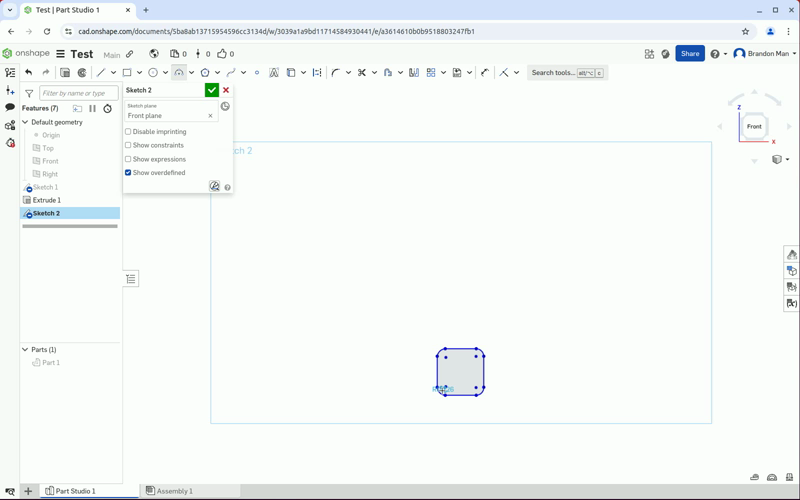
scroll(6)
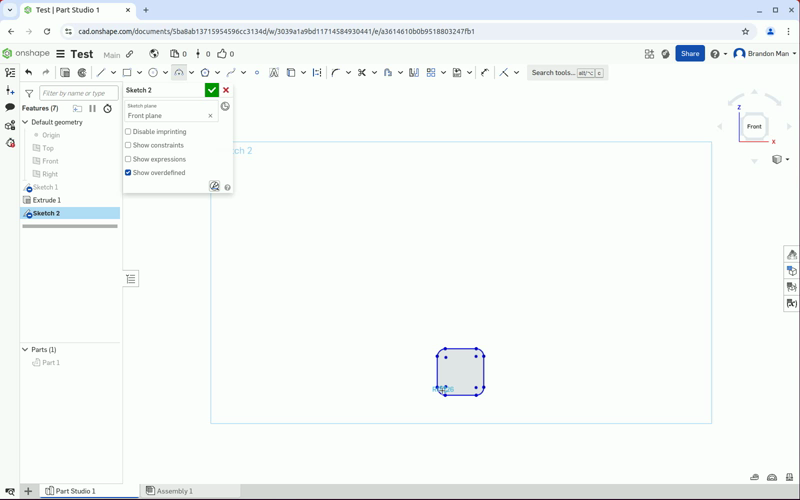
scroll(6)
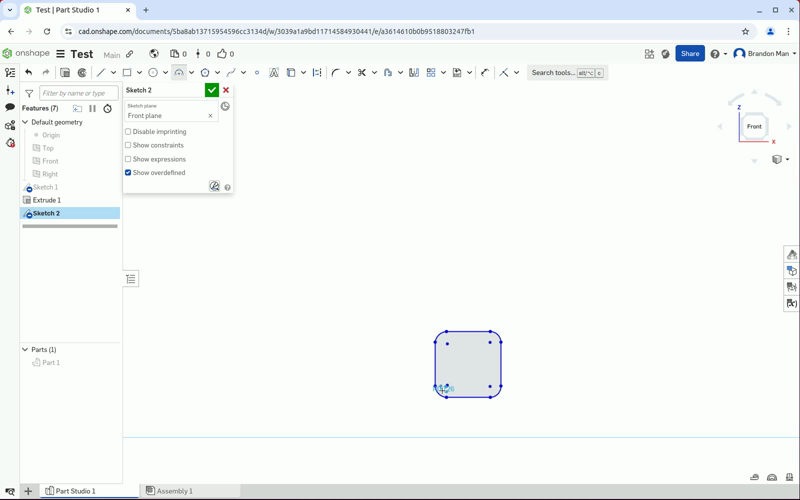
scroll(6)
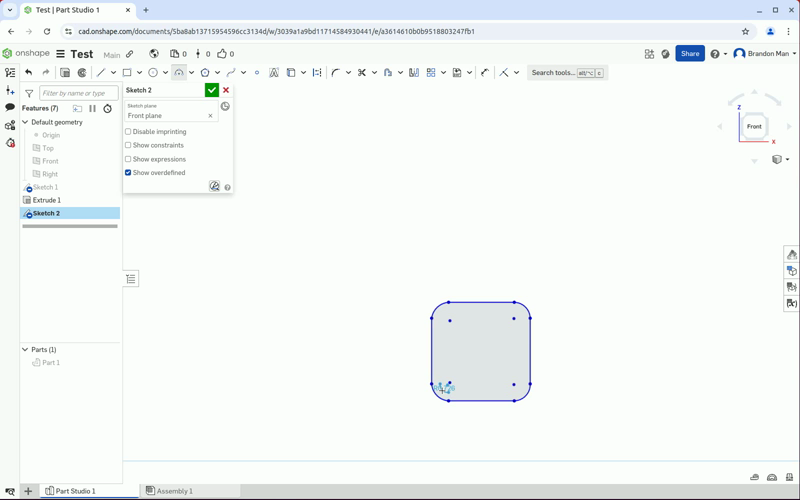
scroll(6)
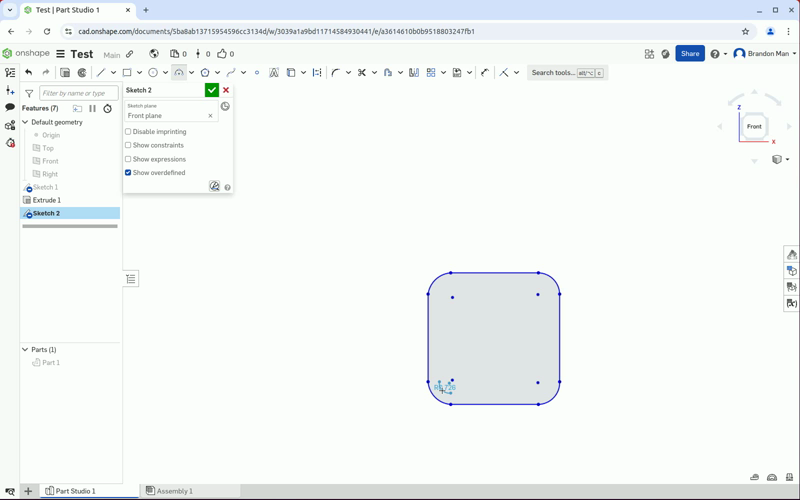
scroll(6)
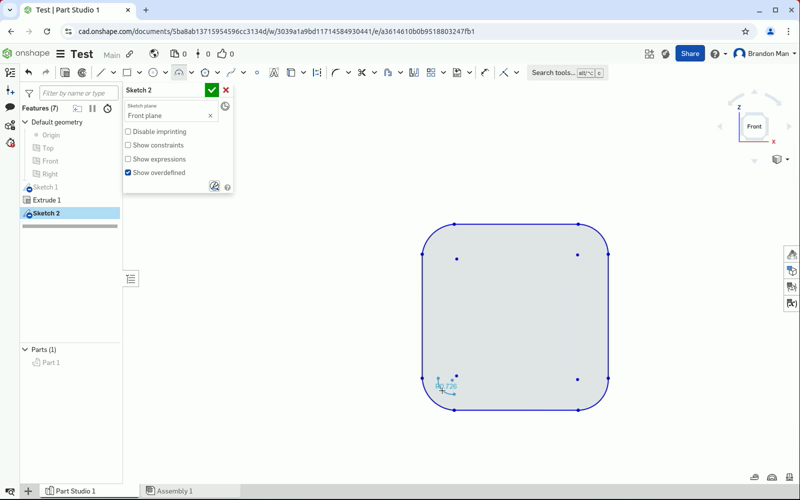
scroll(6)
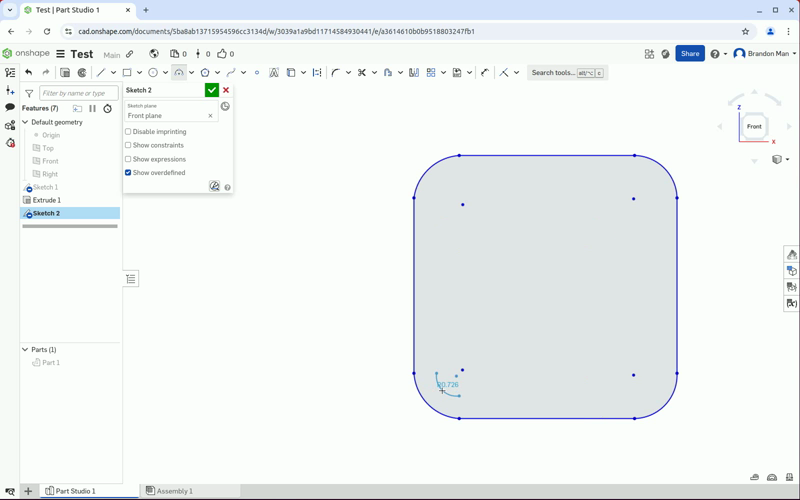
scroll(6)
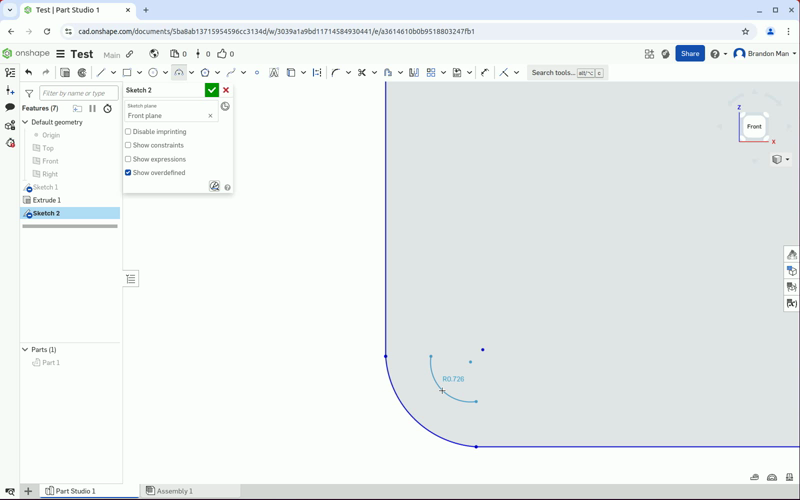
click(442, 390)
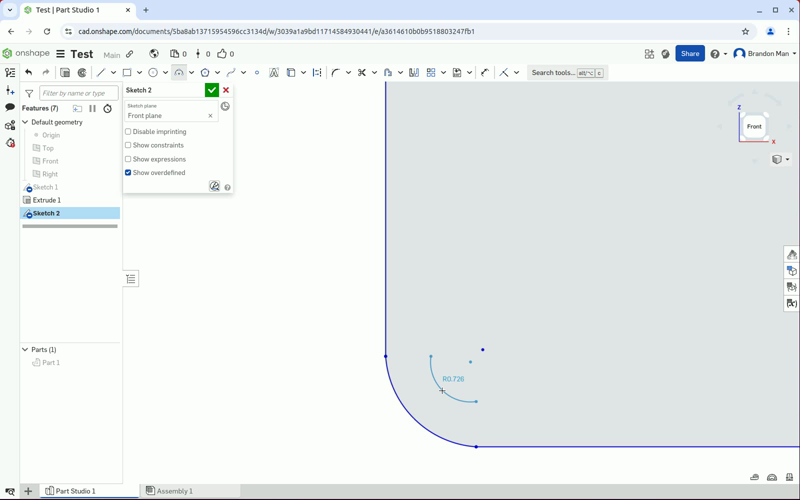
scroll(-6)
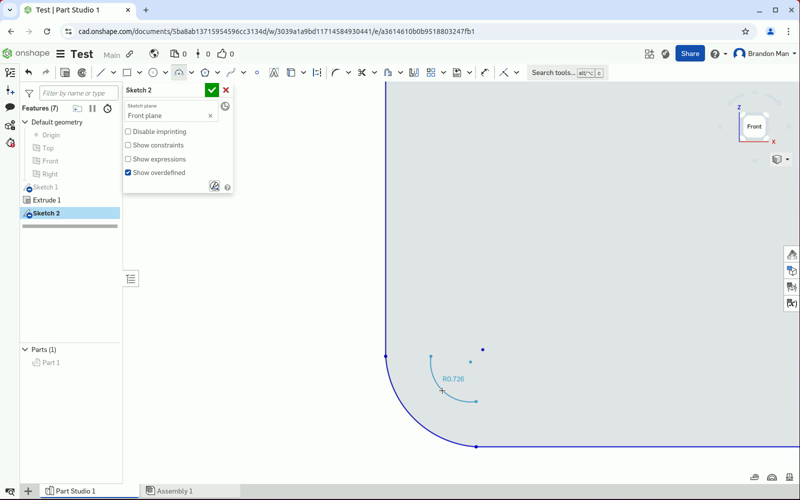
scroll(-6)
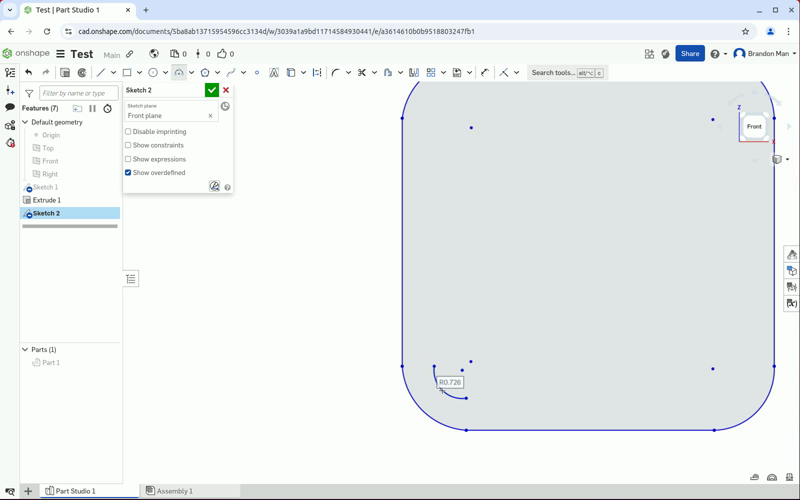
scroll(-6)
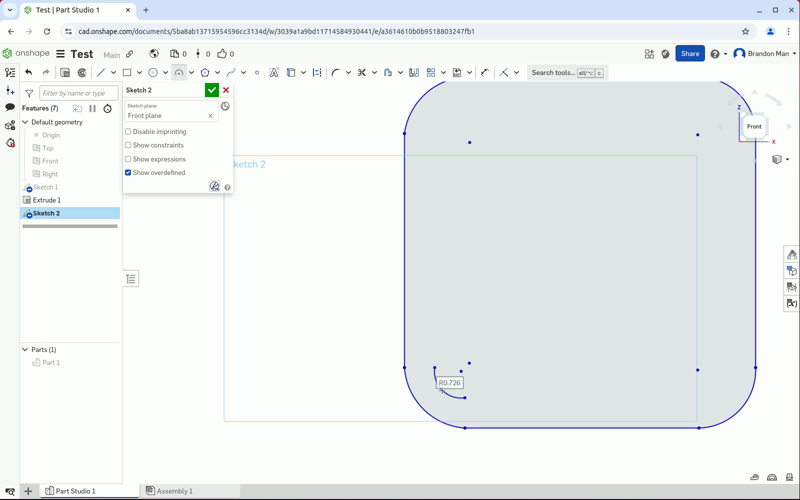
scroll(-6)
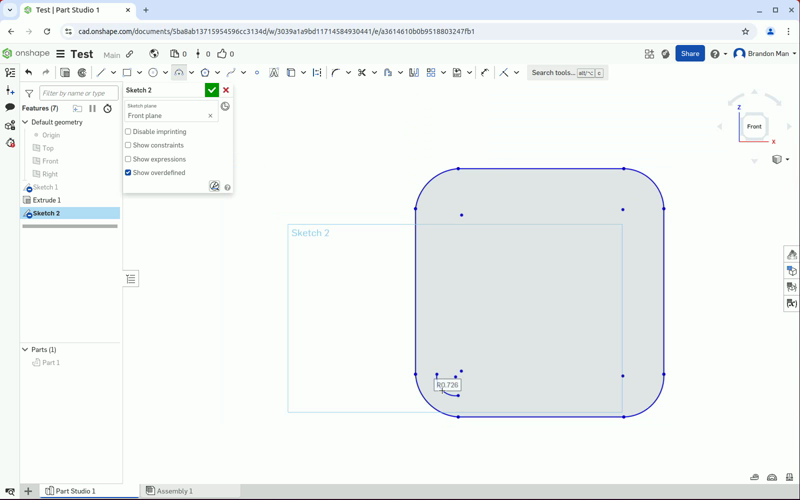
scroll(-6)
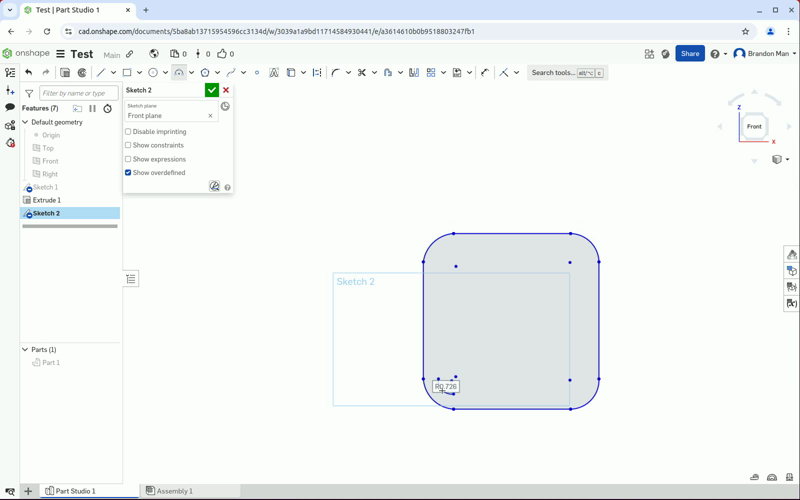
scroll(-6)
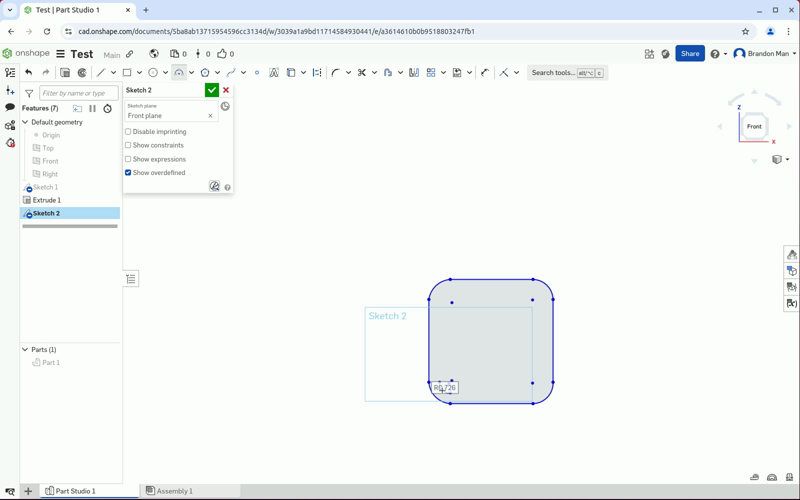
scroll(-6)
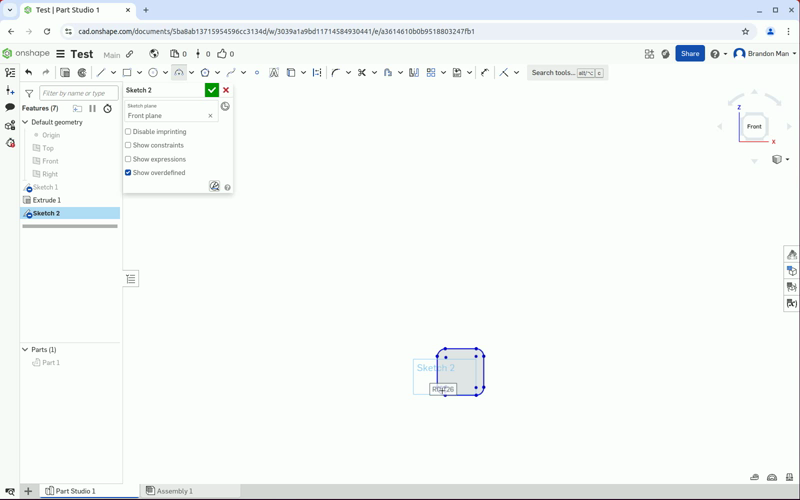
key_up(shift)
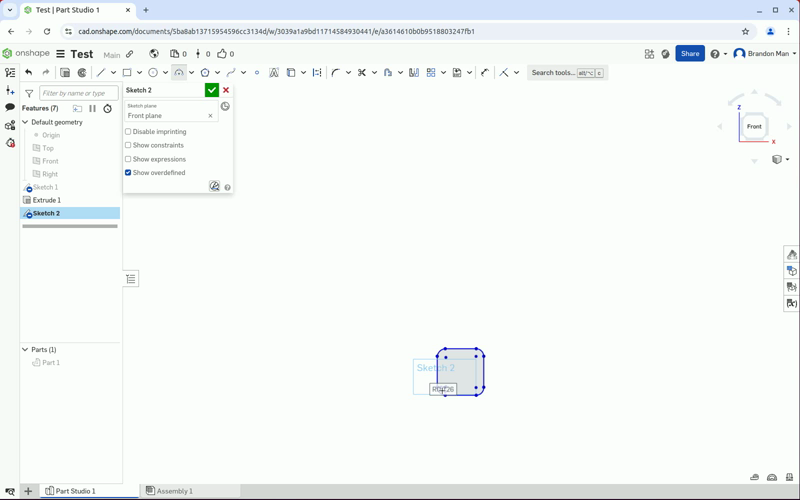
key(esc)
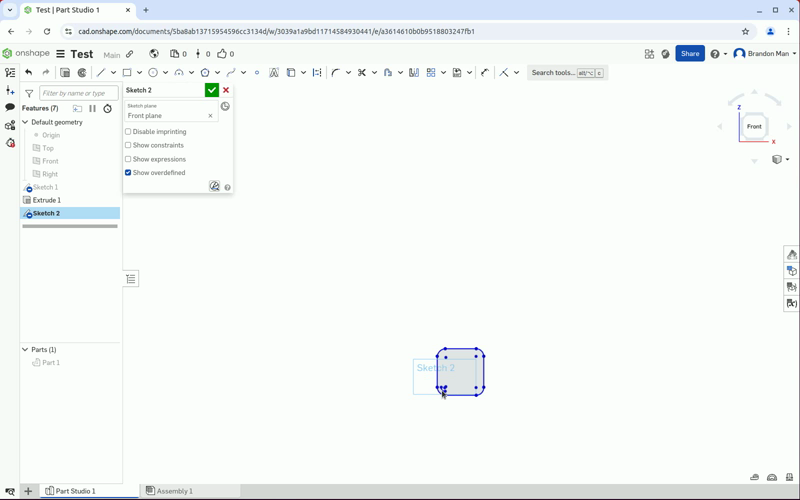
key(l)
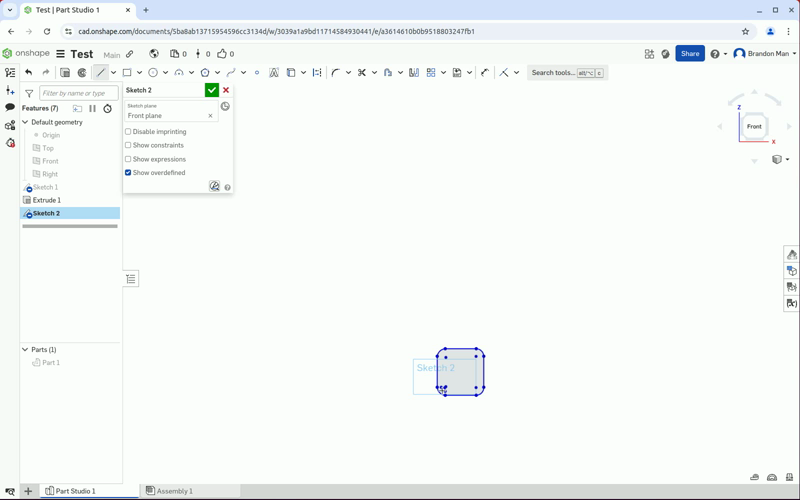
mouse_move(445, 391)
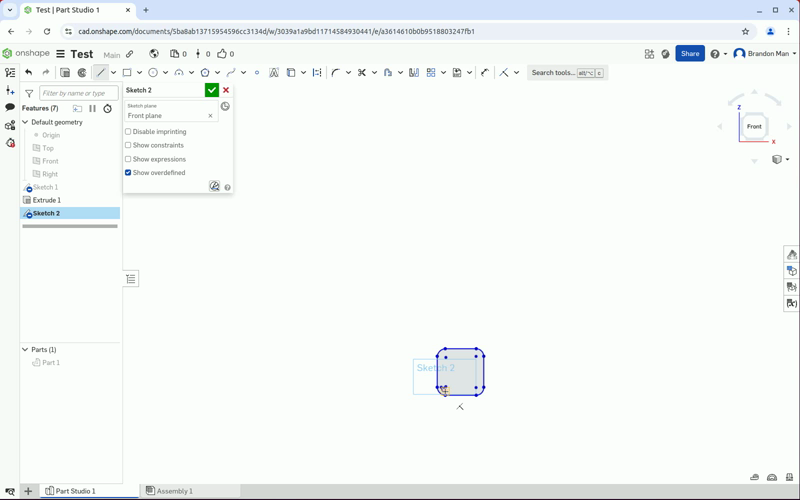
scroll(6)
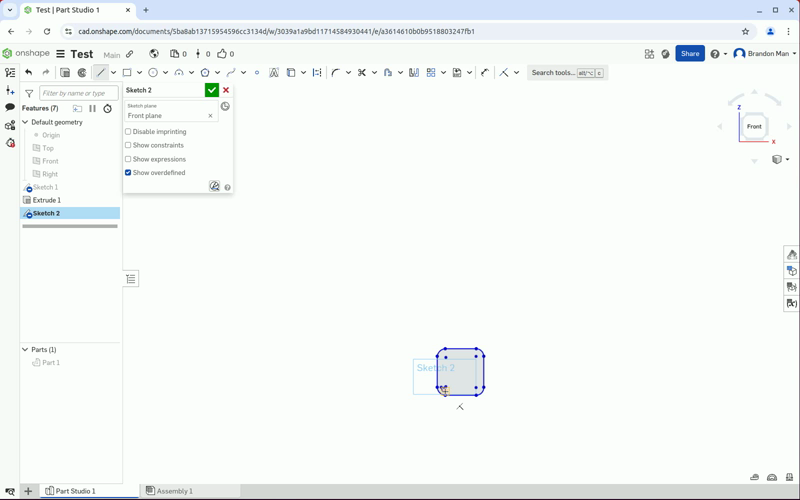
scroll(6)
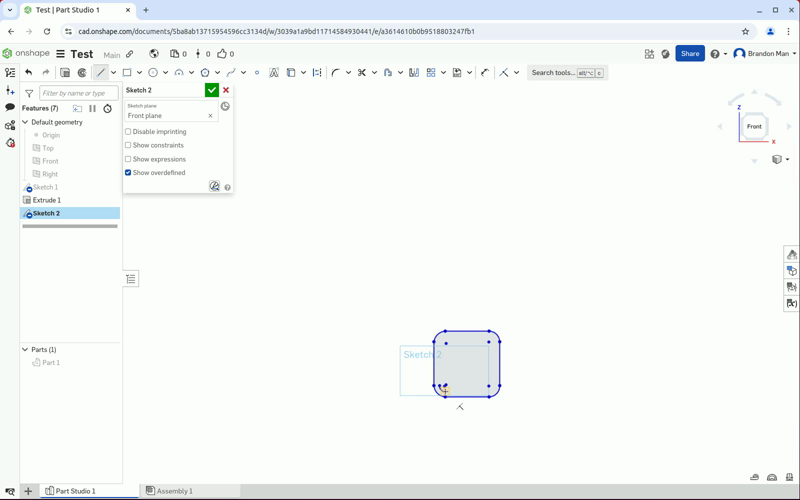
scroll(6)
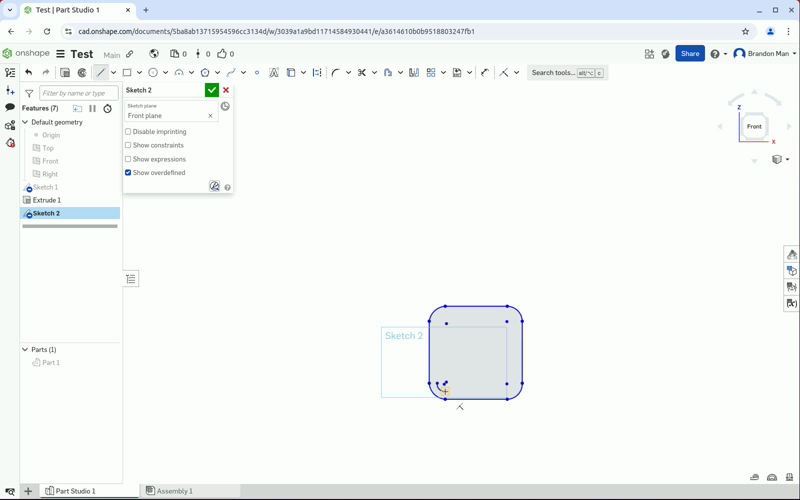
scroll(6)
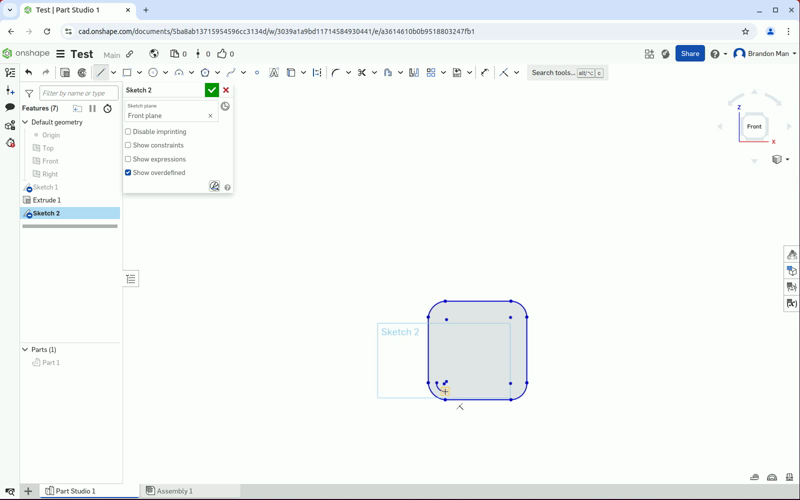
scroll(6)
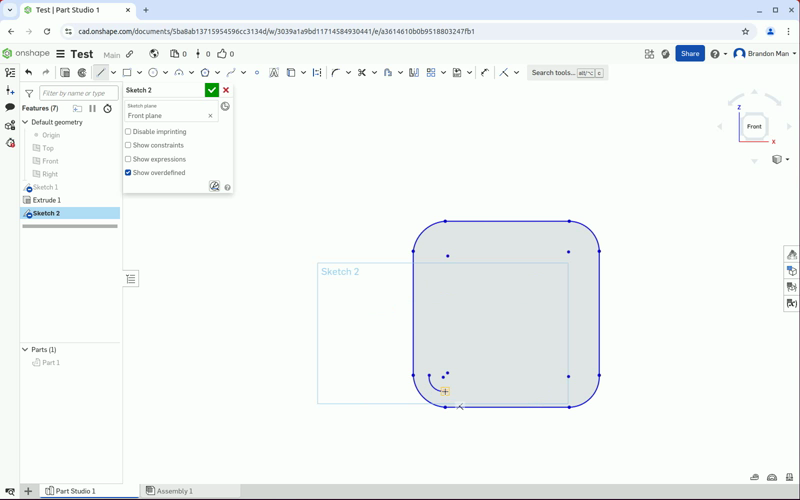
scroll(6)
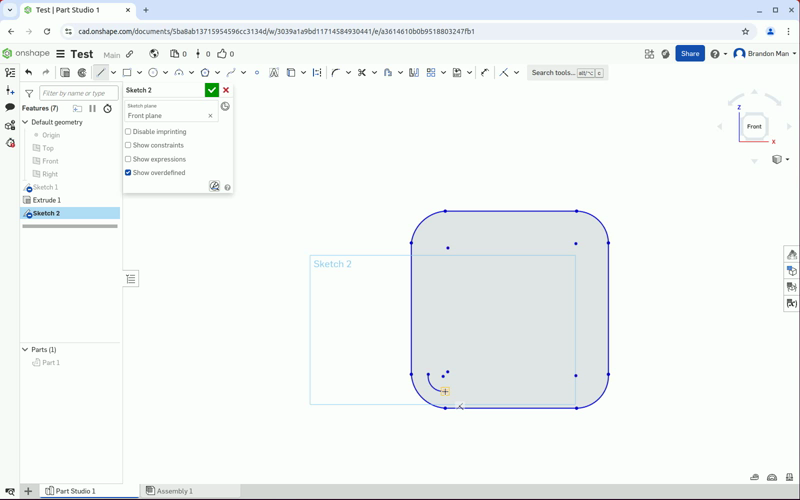
scroll(6)
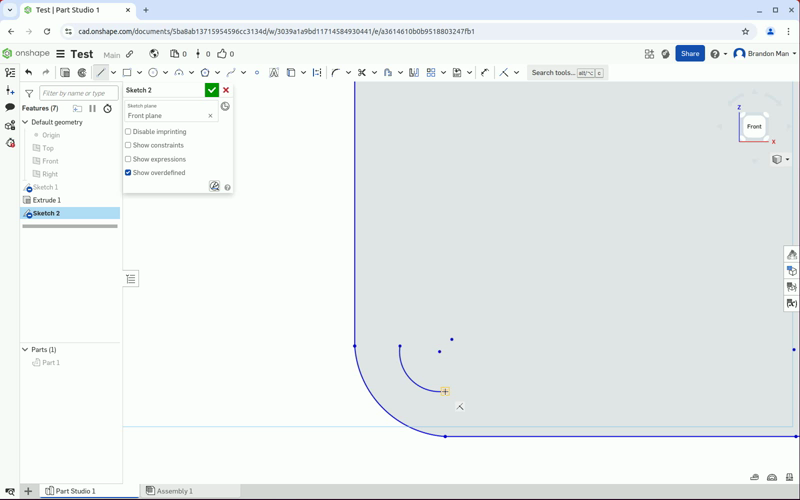
click(445, 391)
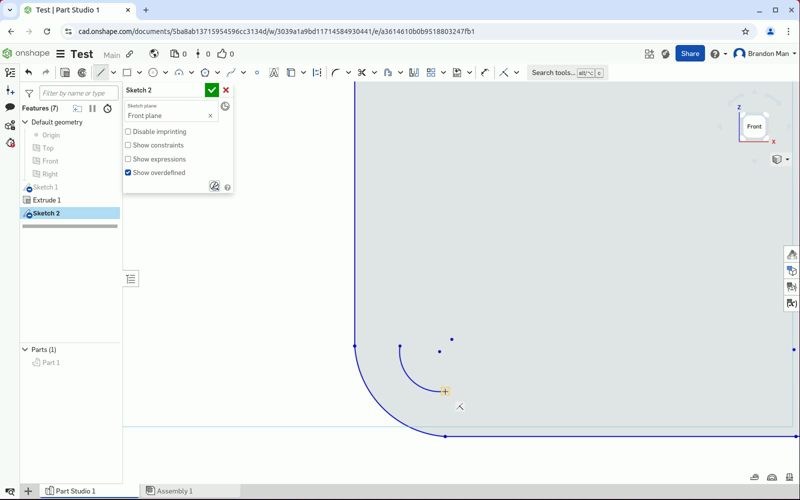
scroll(-6)
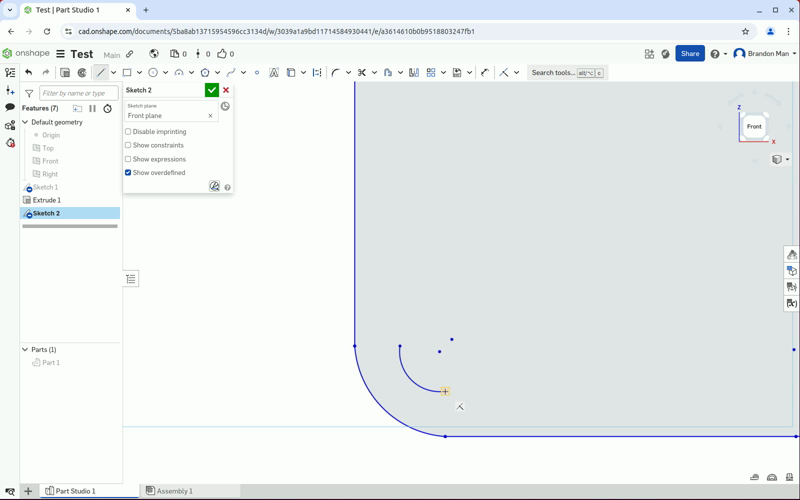
scroll(-6)
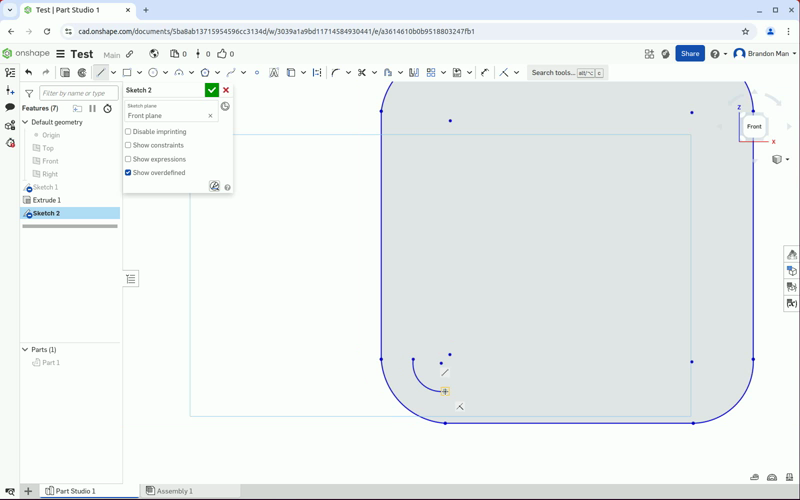
scroll(-6)
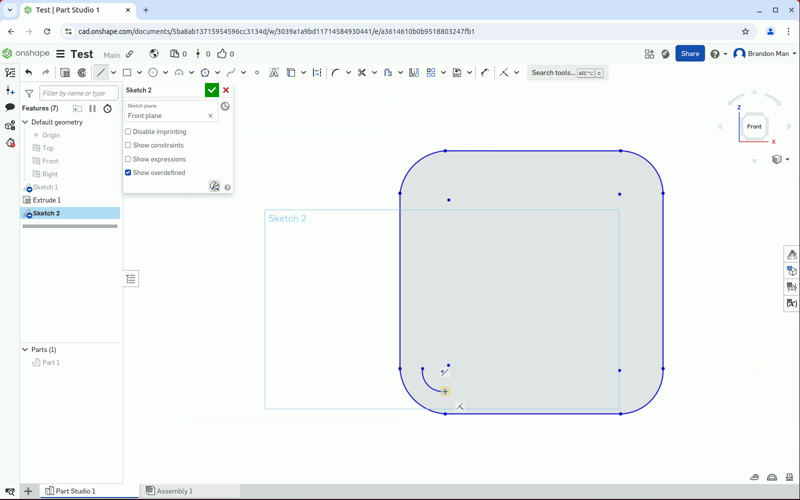
scroll(-6)
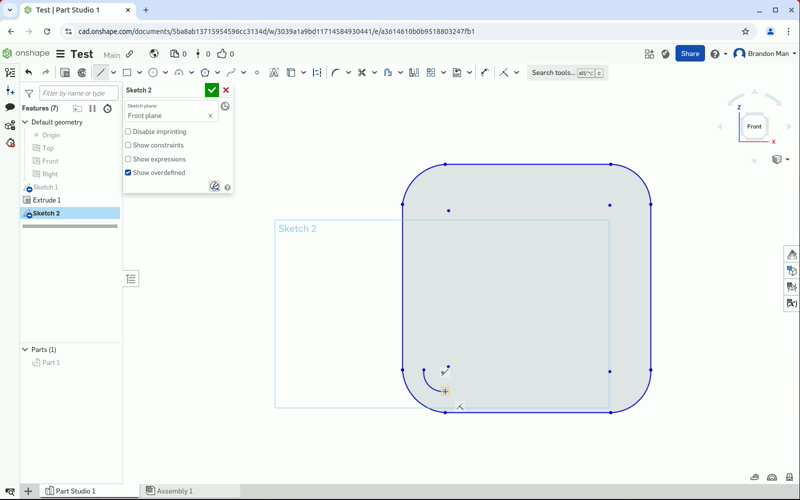
scroll(-6)
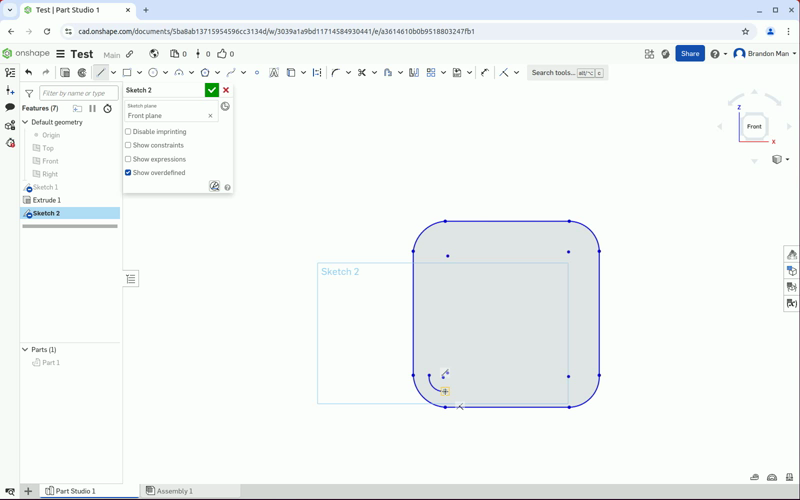
scroll(-6)
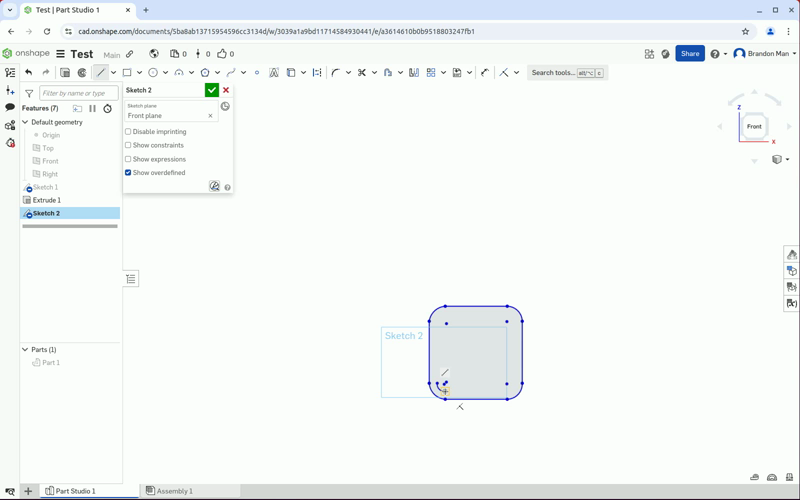
scroll(-6)
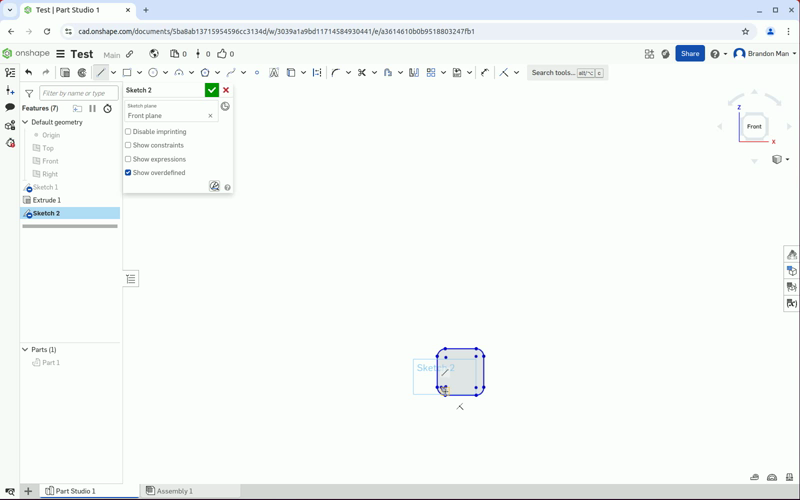
key_down(shift)
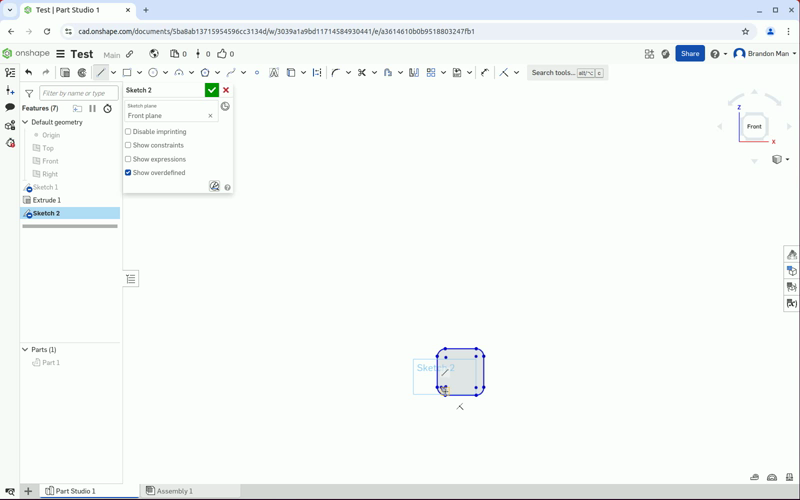
mouse_move(475, 391)
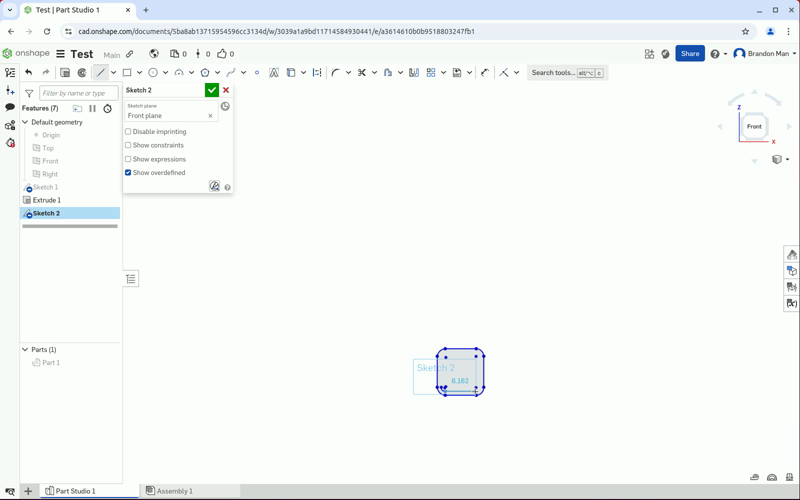
mouse_move(476, 391)
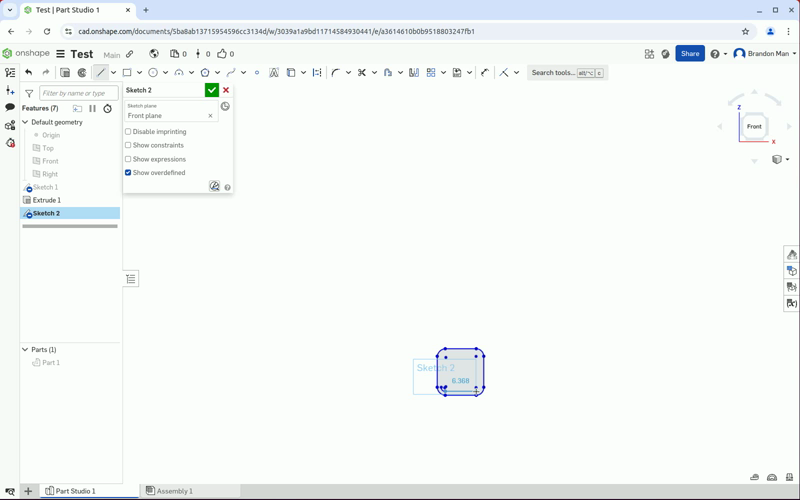
scroll(6)
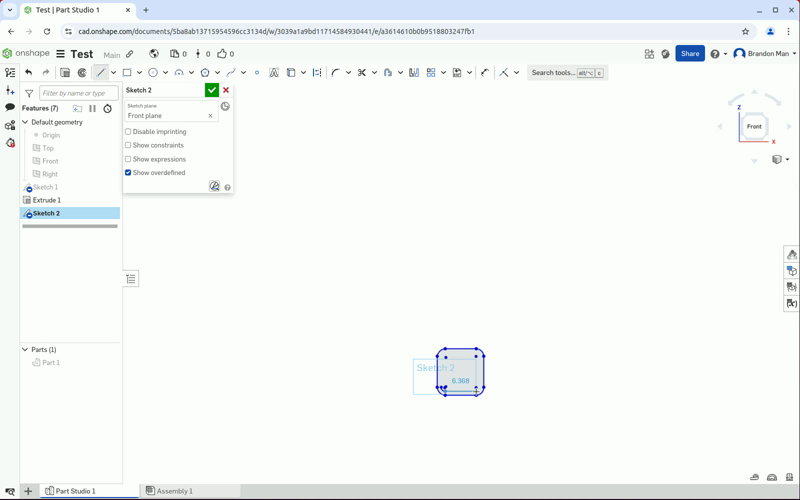
scroll(6)
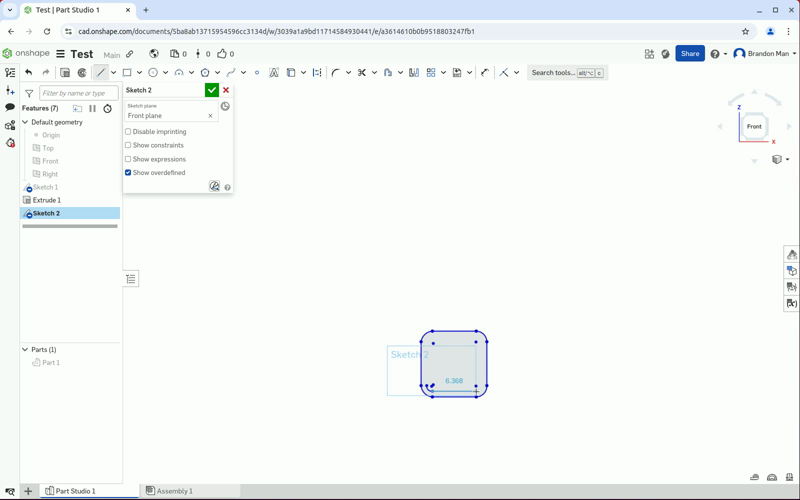
scroll(6)
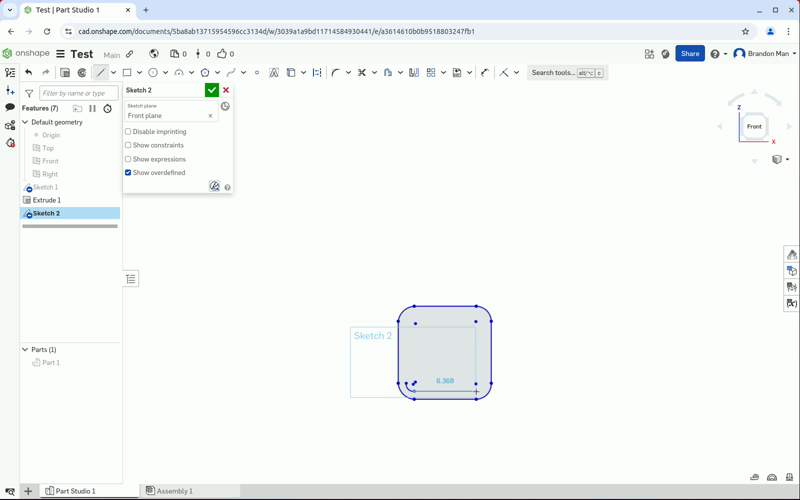
scroll(6)
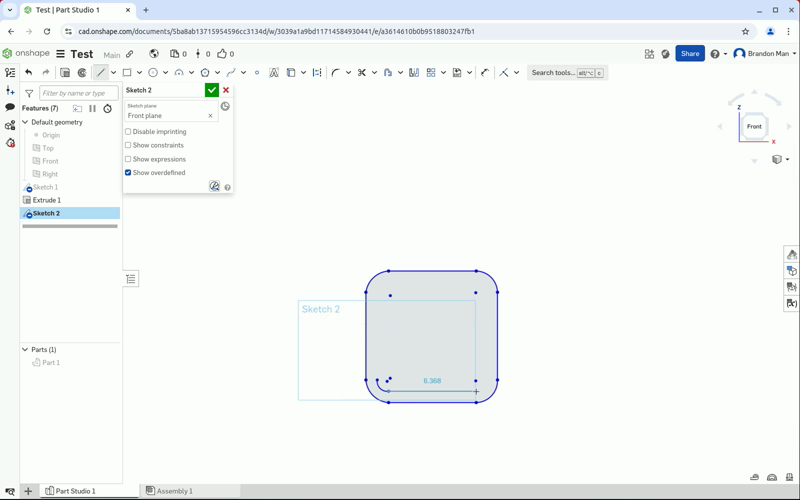
scroll(6)
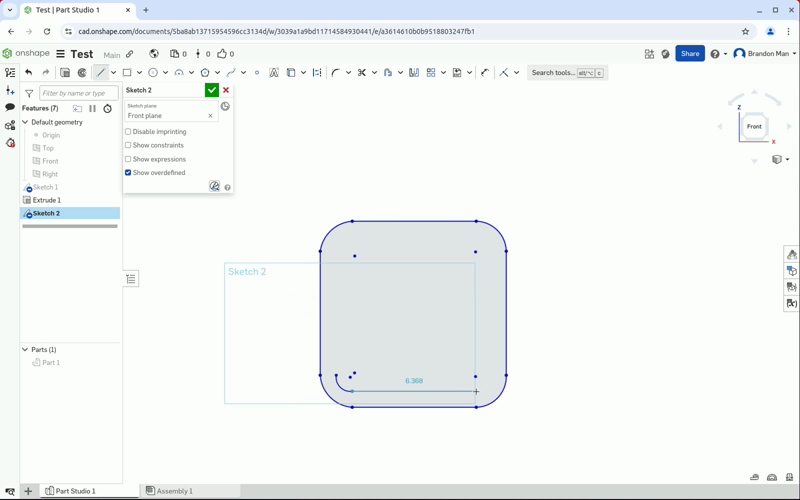
scroll(6)
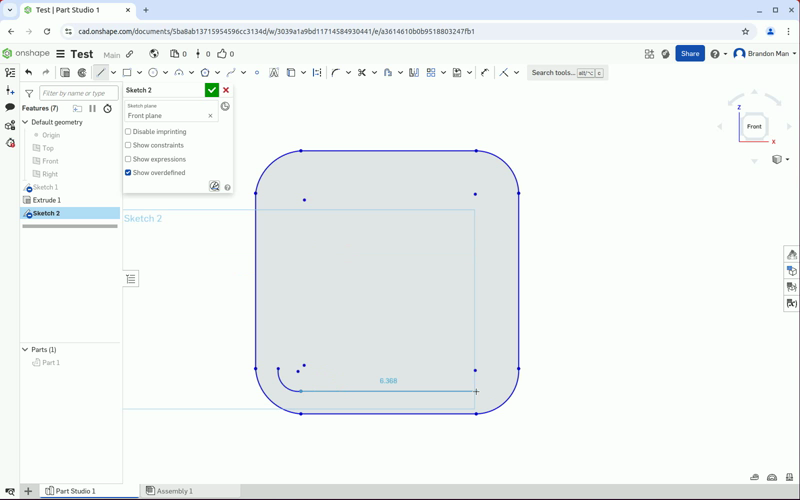
scroll(6)
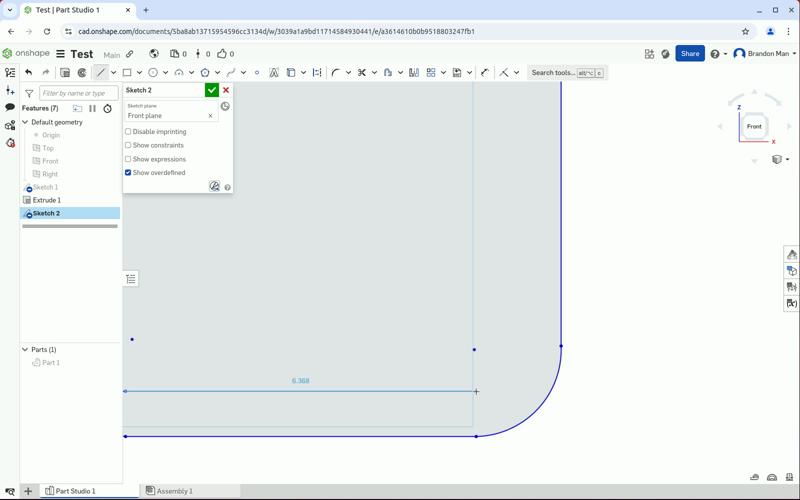
click(476, 391)
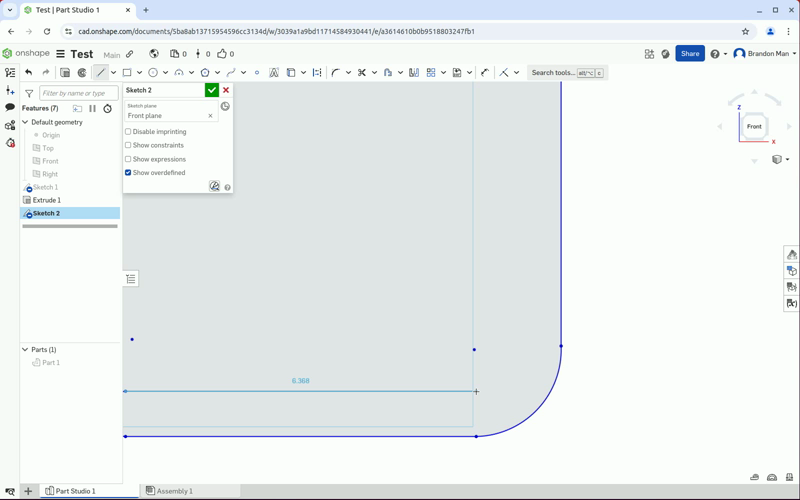
scroll(-6)
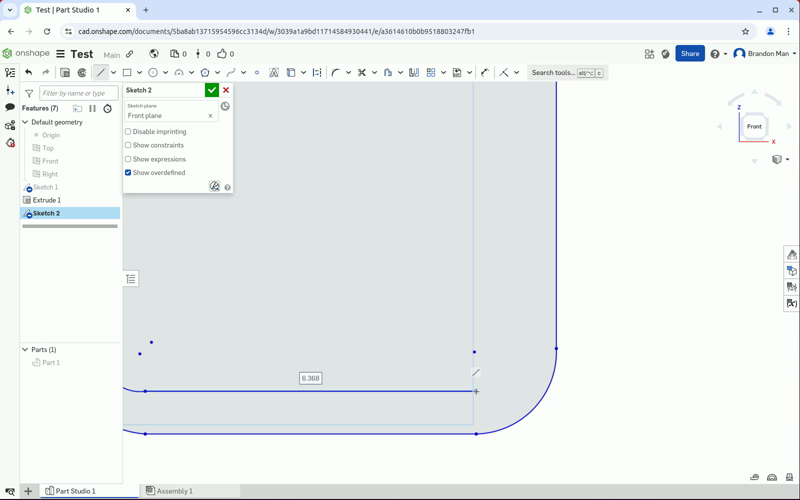
scroll(-6)
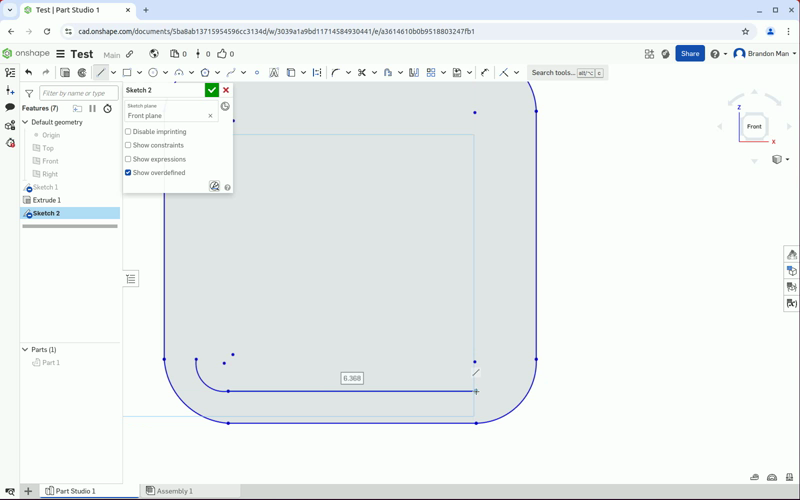
scroll(-6)
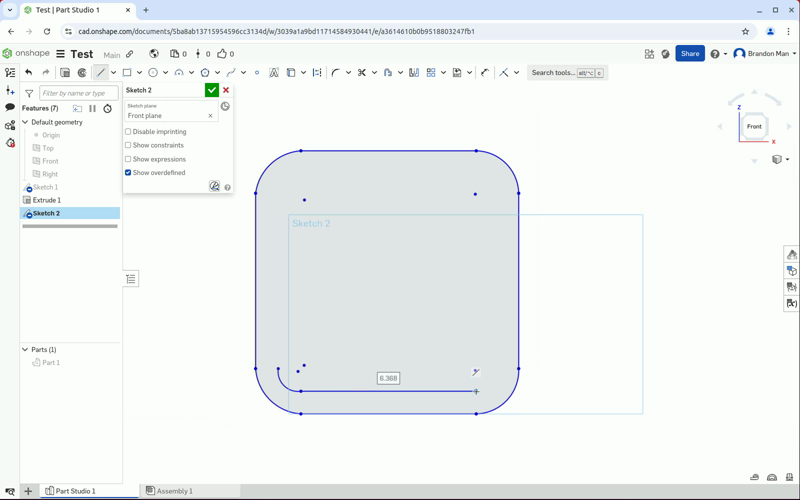
scroll(-6)
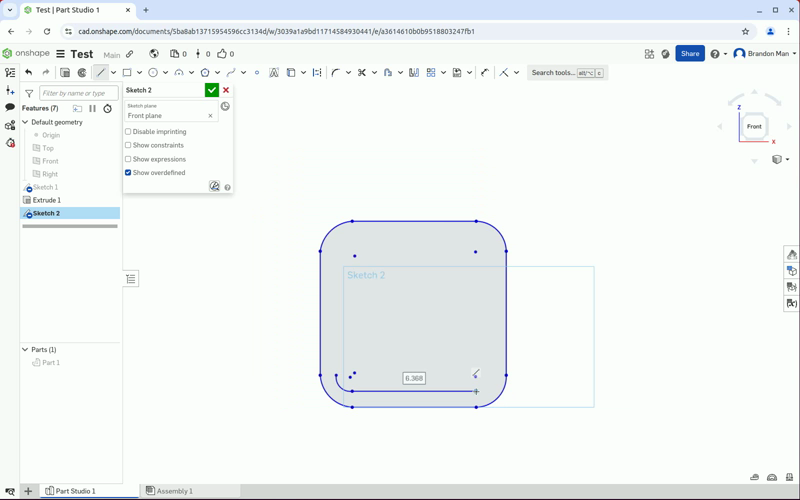
scroll(-6)
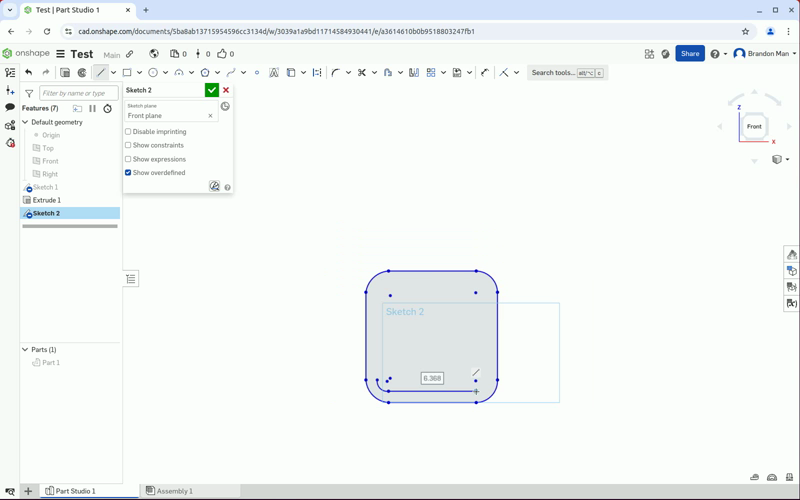
scroll(-6)
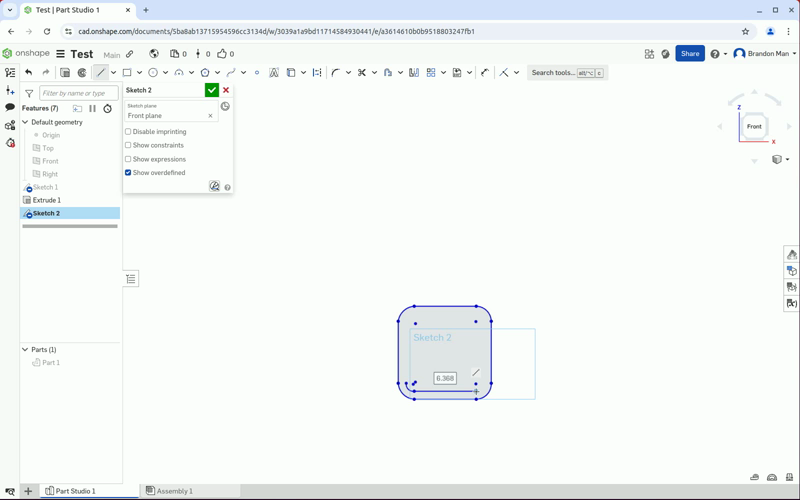
scroll(-6)
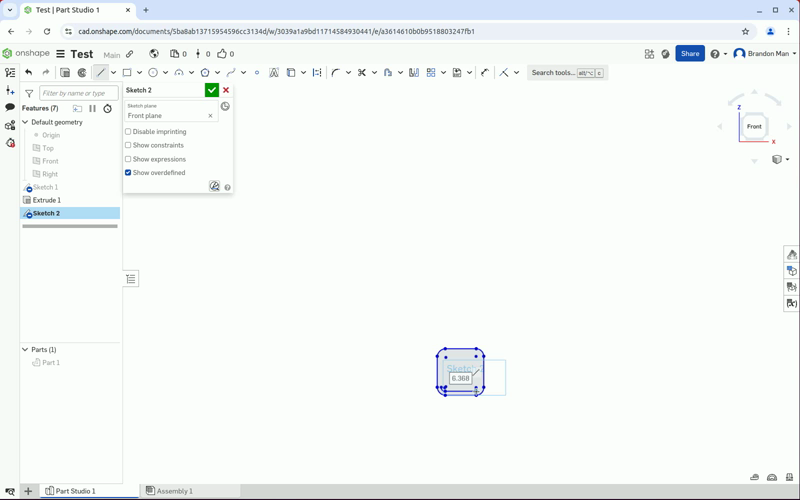
key_up(shift)
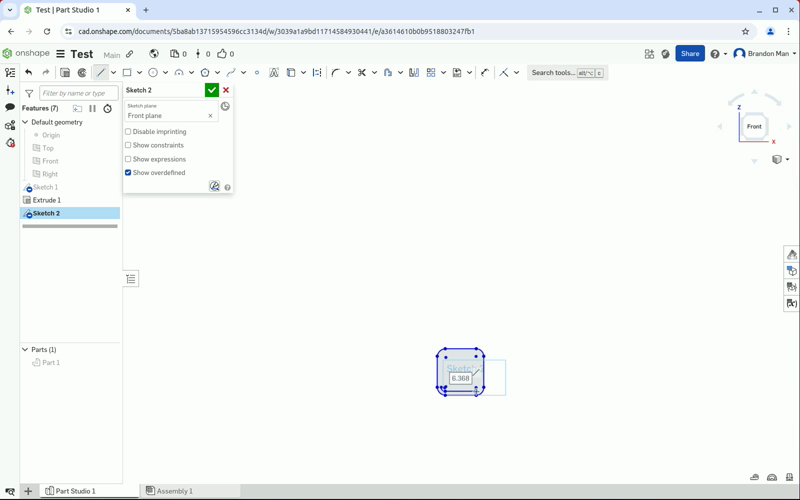
key(esc)
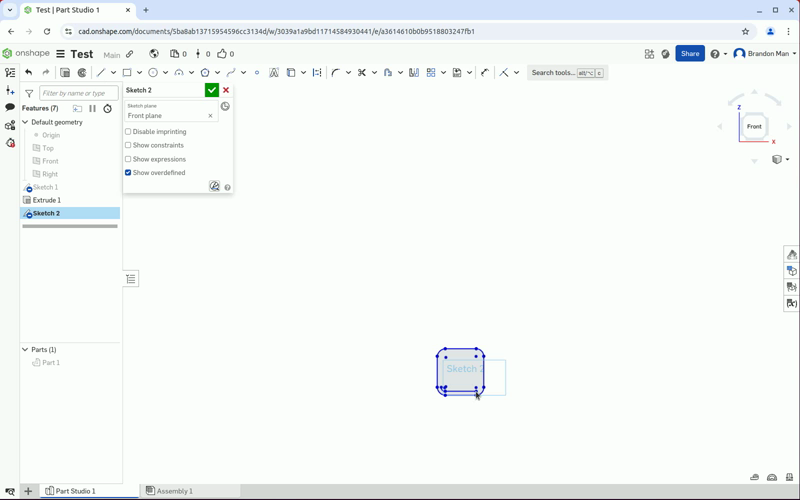
key(a)
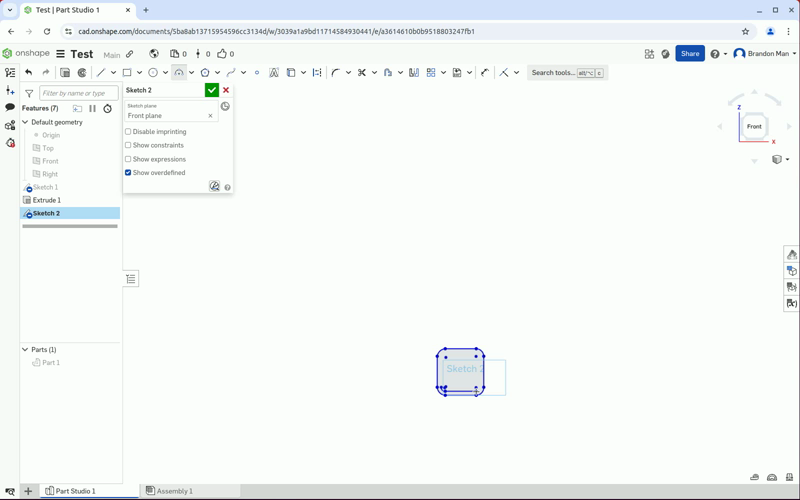
mouse_move(476, 391)
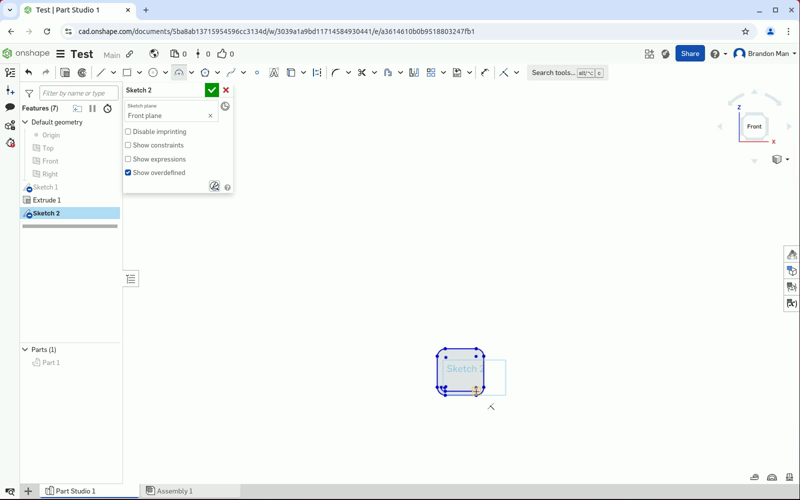
scroll(6)
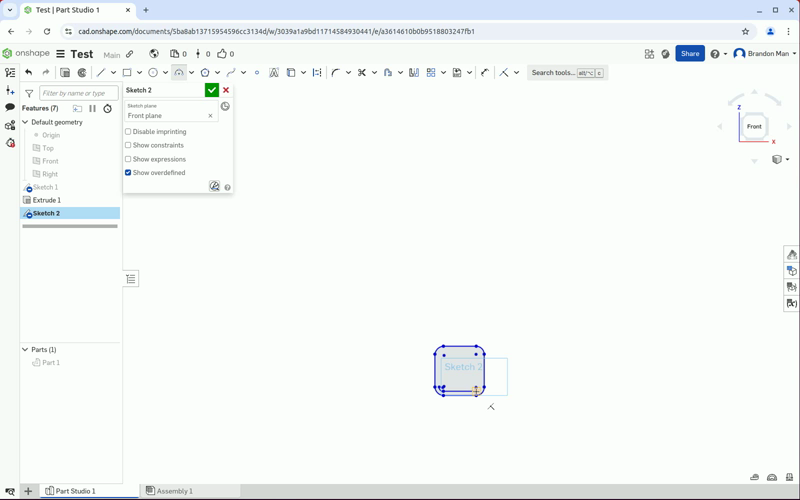
scroll(6)
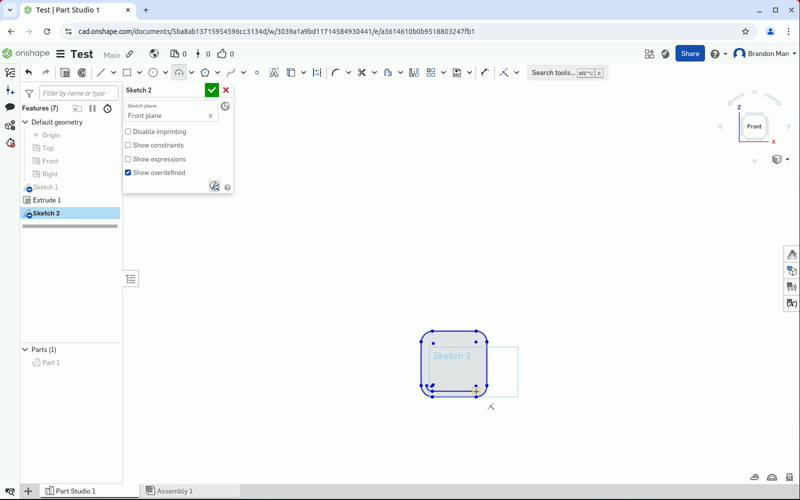
scroll(6)
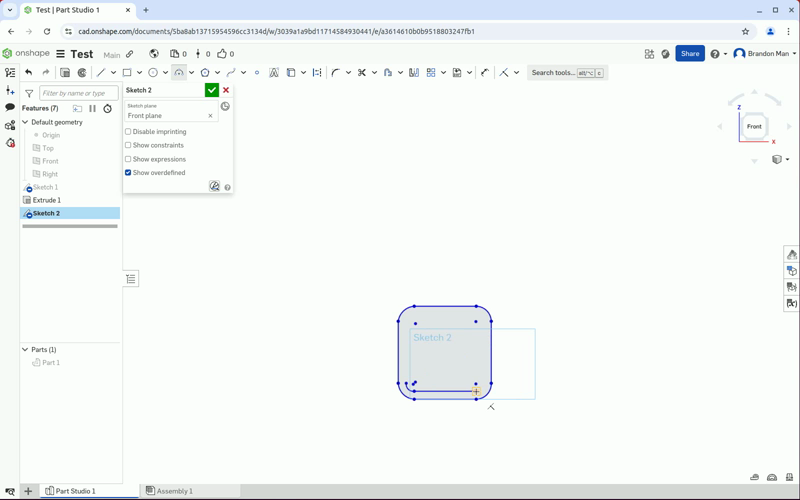
scroll(6)
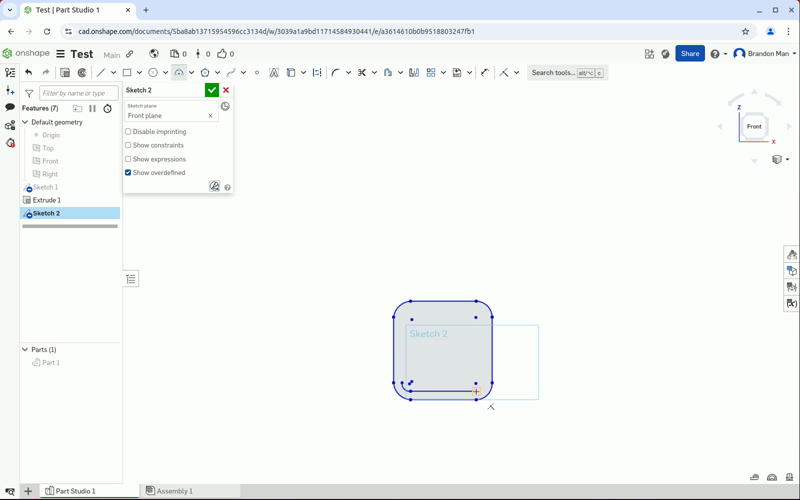
scroll(6)
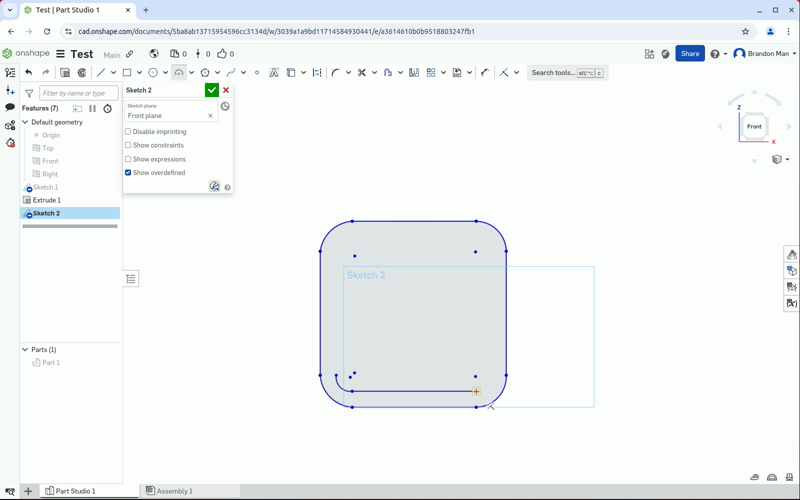
scroll(6)
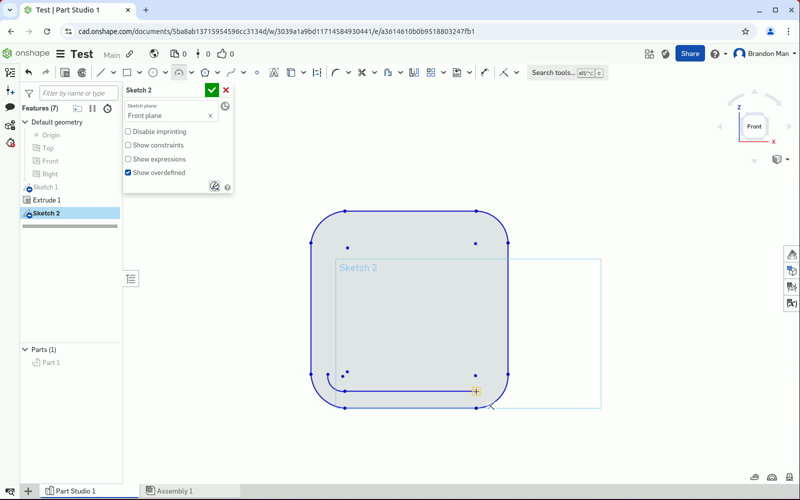
scroll(6)
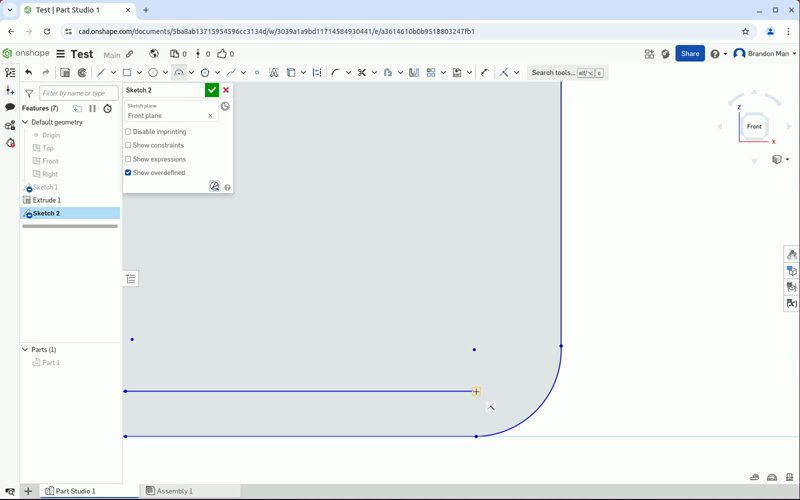
click(476, 391)
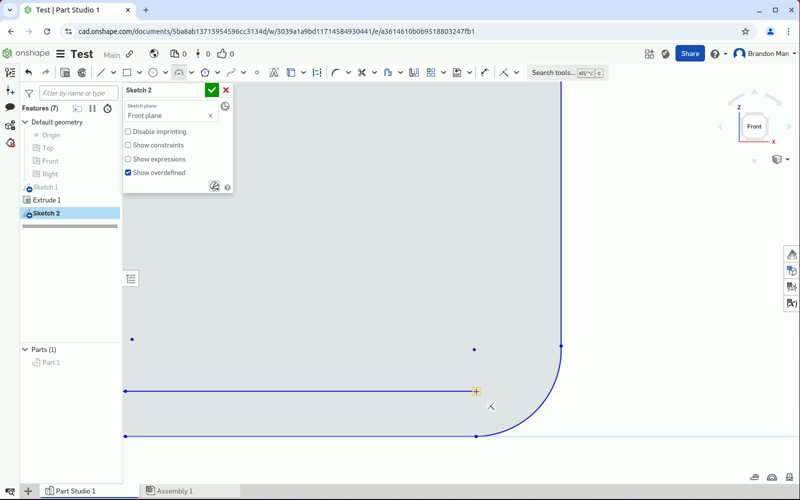
scroll(-6)
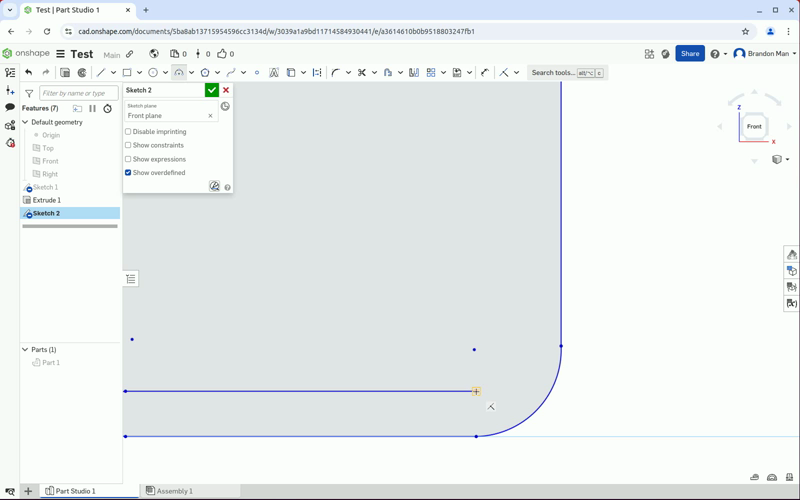
scroll(-6)
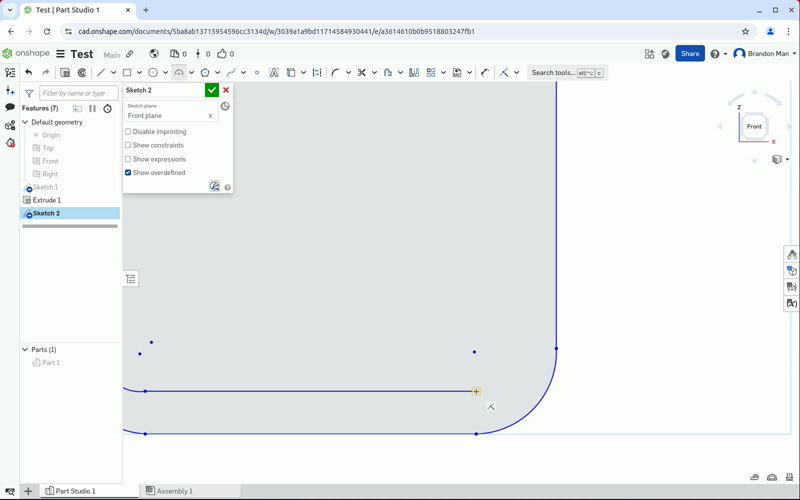
scroll(-6)
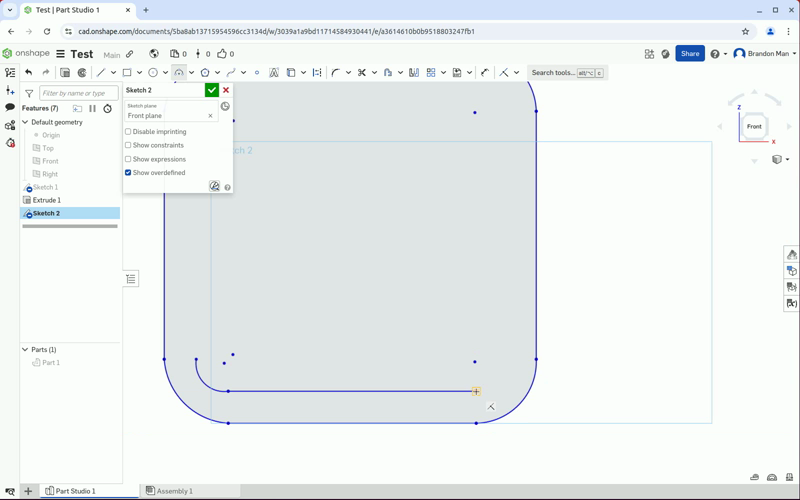
scroll(-6)
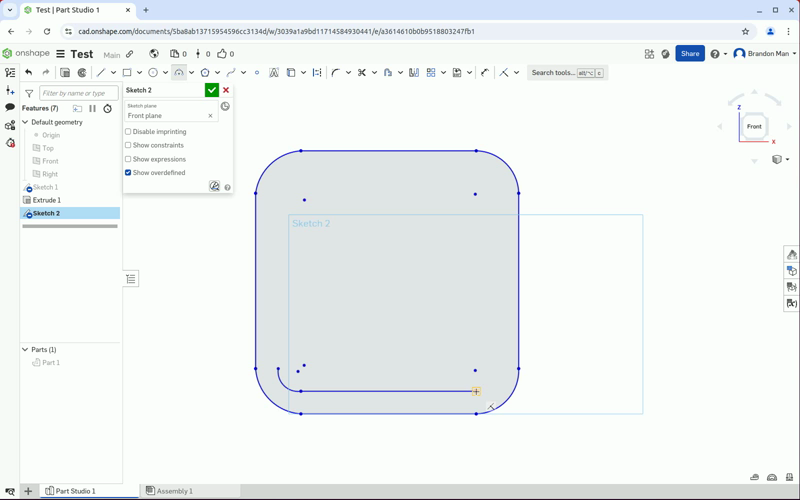
scroll(-6)
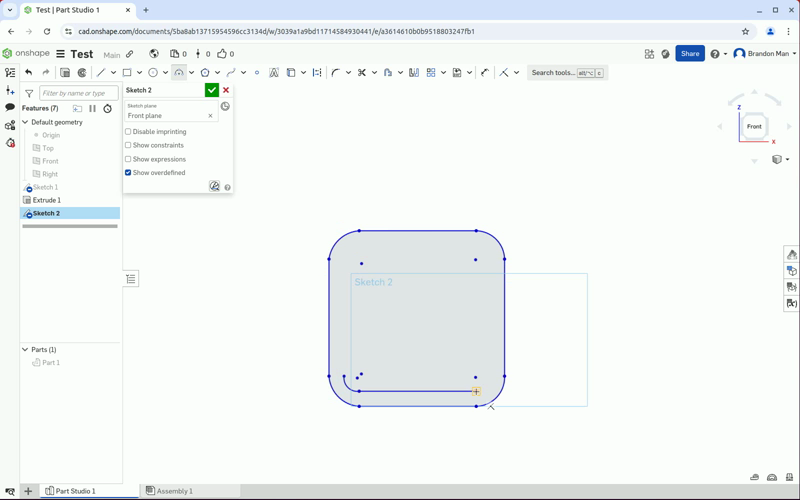
scroll(-6)
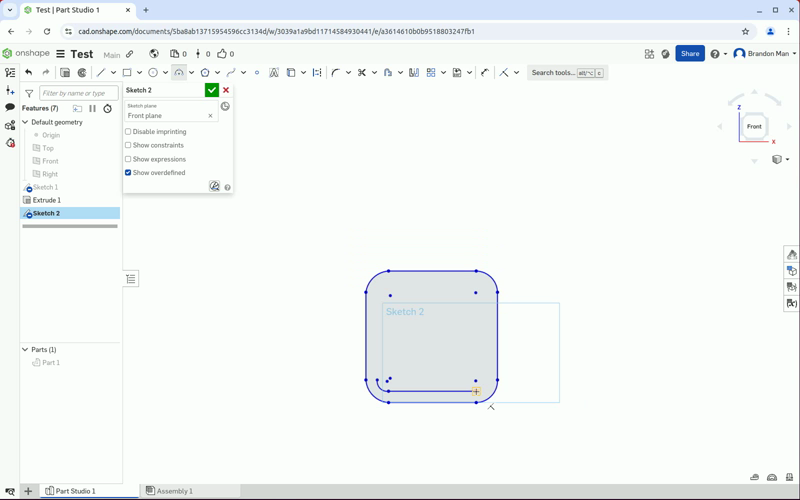
scroll(-6)
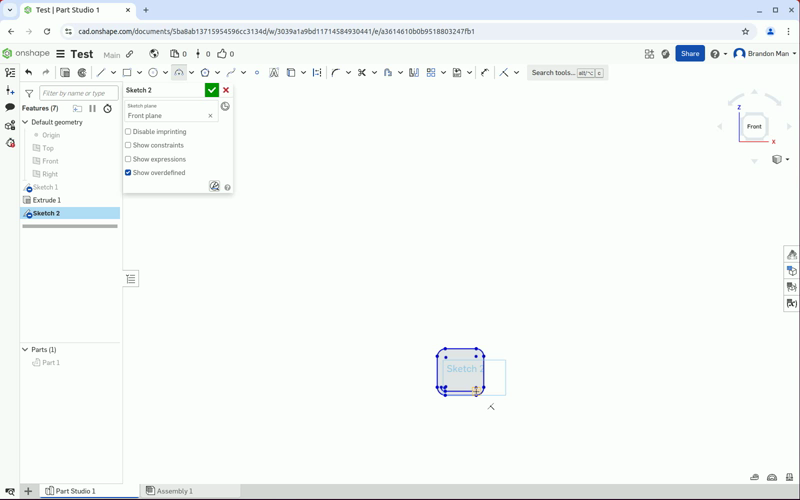
key_down(shift)
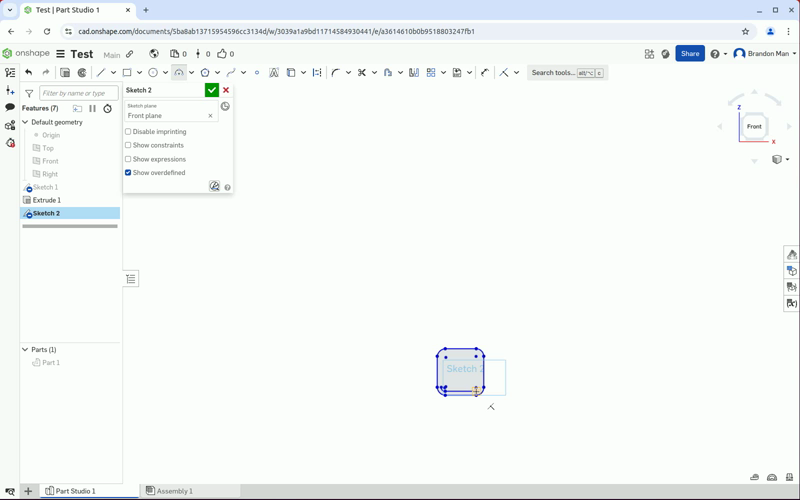
mouse_move(480, 387)
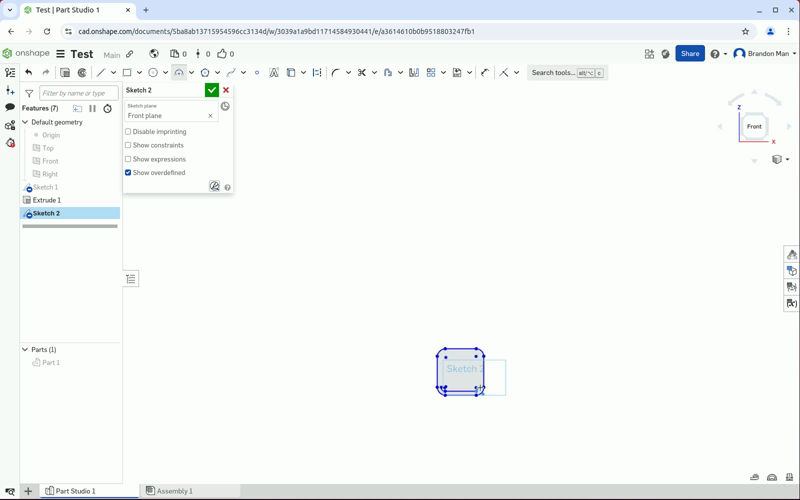
scroll(6)
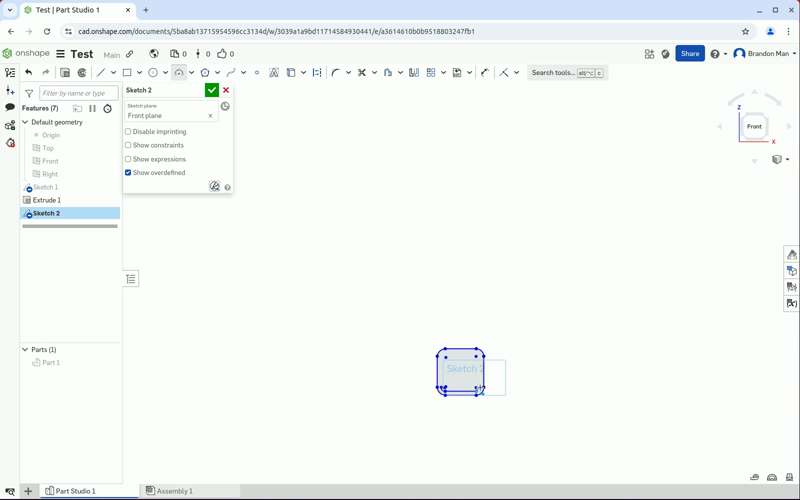
scroll(6)
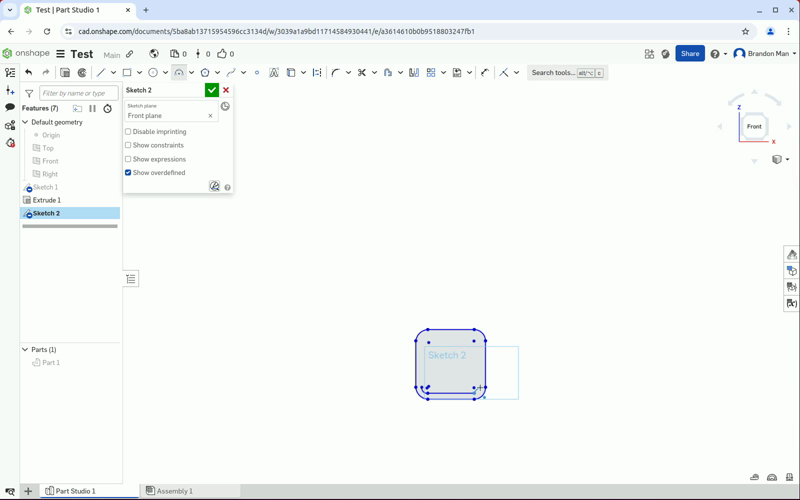
scroll(6)
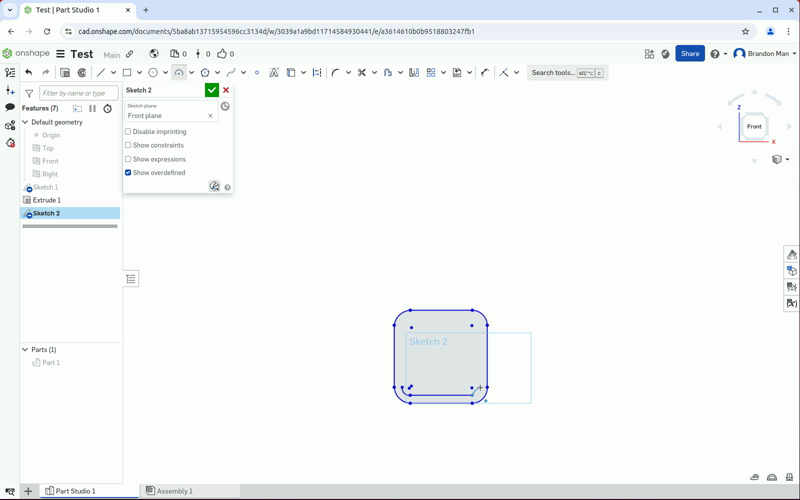
scroll(6)
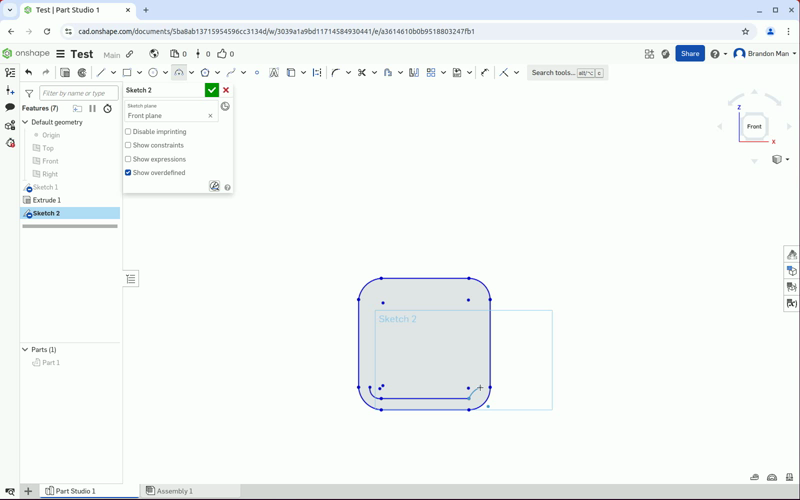
scroll(6)
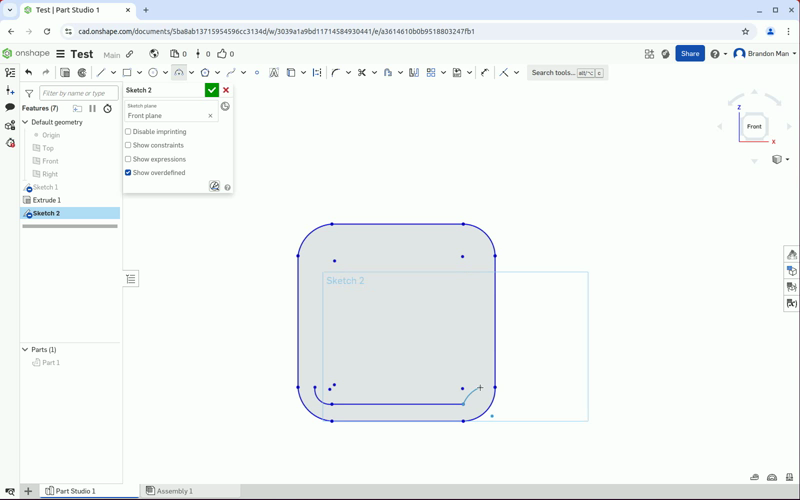
scroll(6)
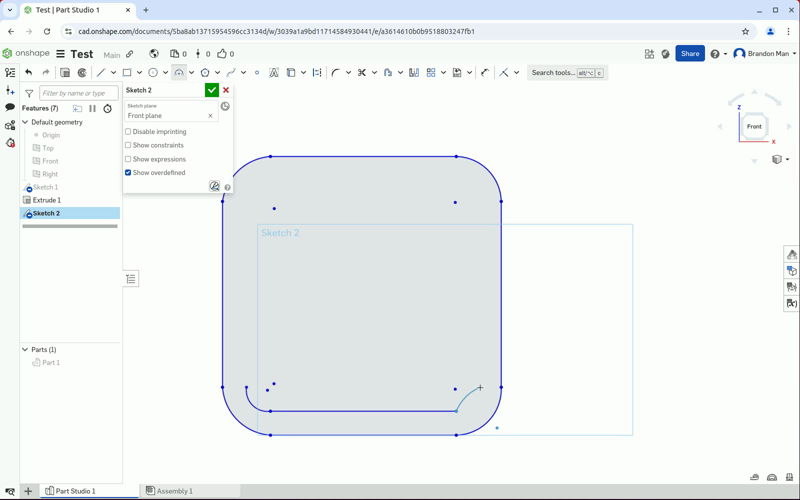
scroll(6)
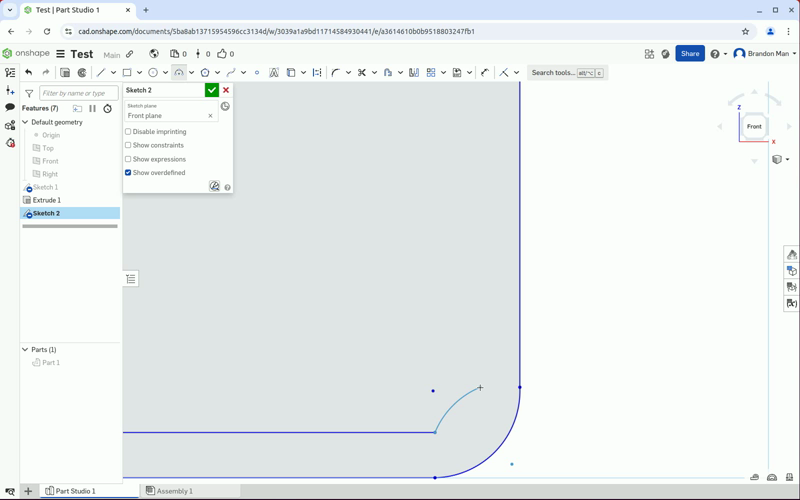
click(480, 387)
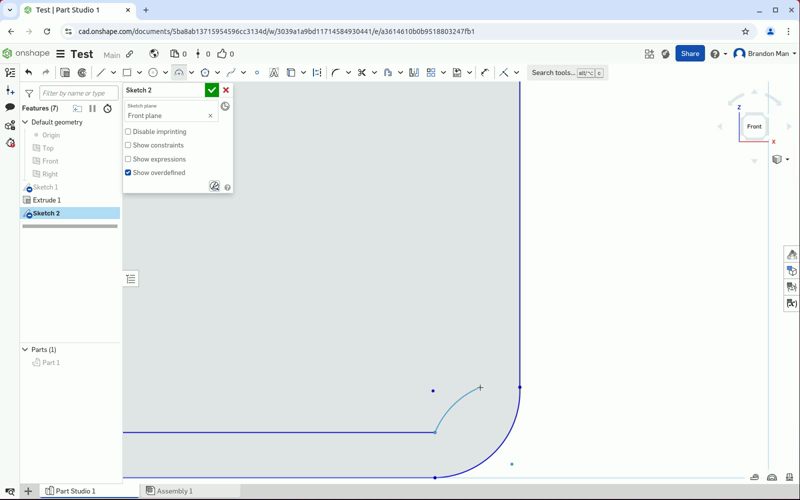
scroll(-6)
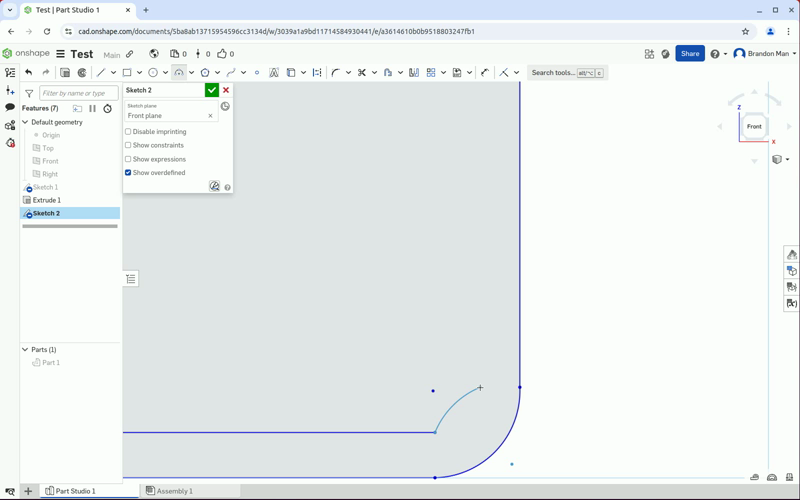
scroll(-6)
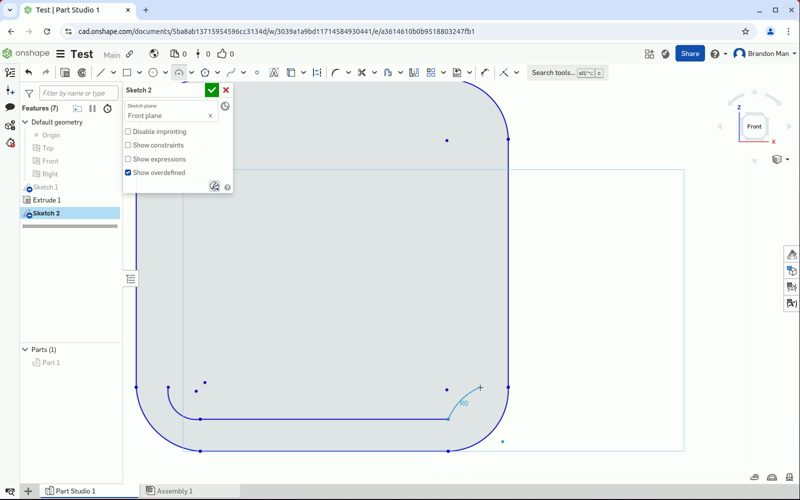
scroll(-6)
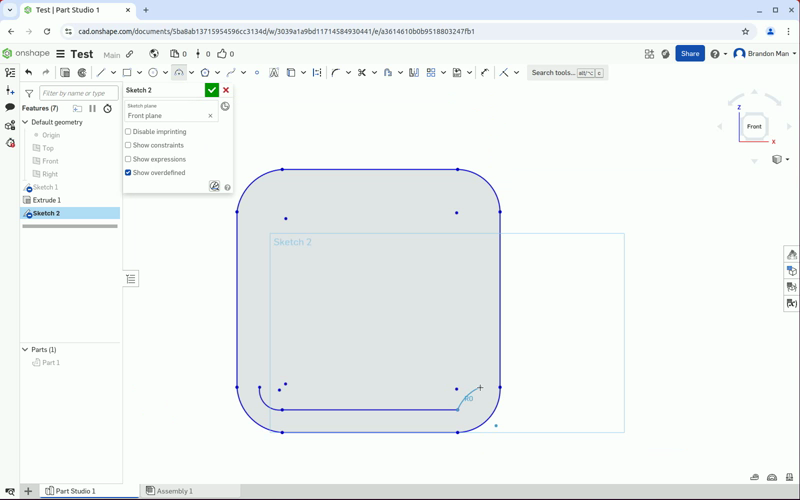
scroll(-6)
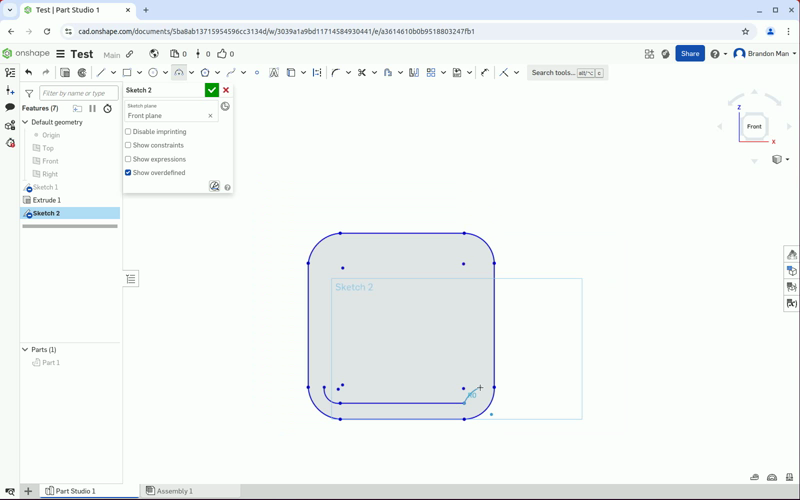
scroll(-6)
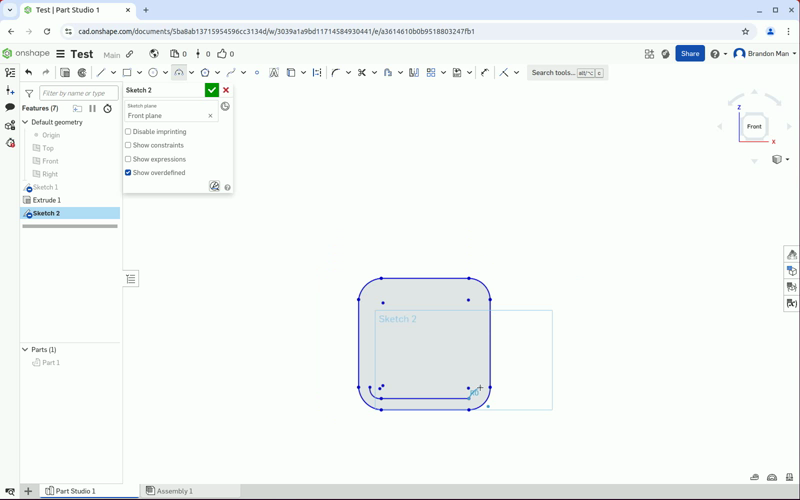
scroll(-6)
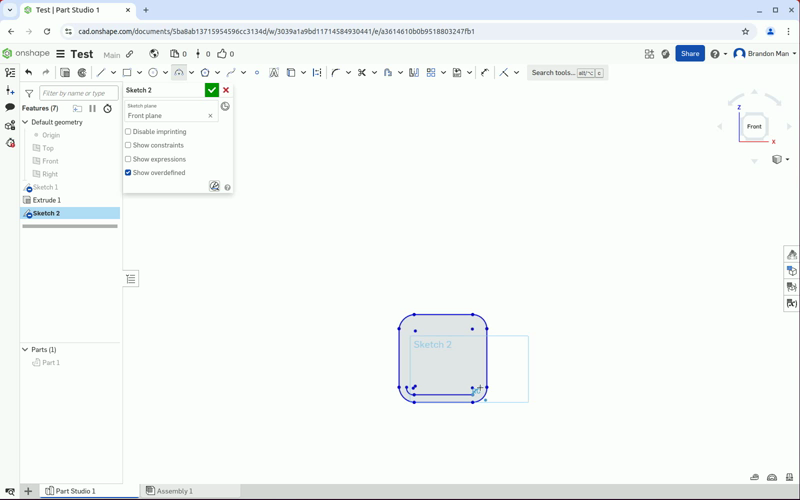
scroll(-6)
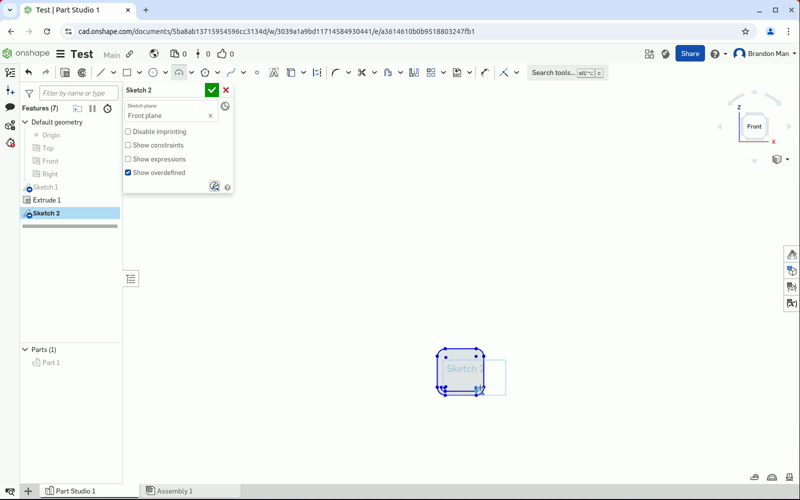
mouse_move(478, 390)
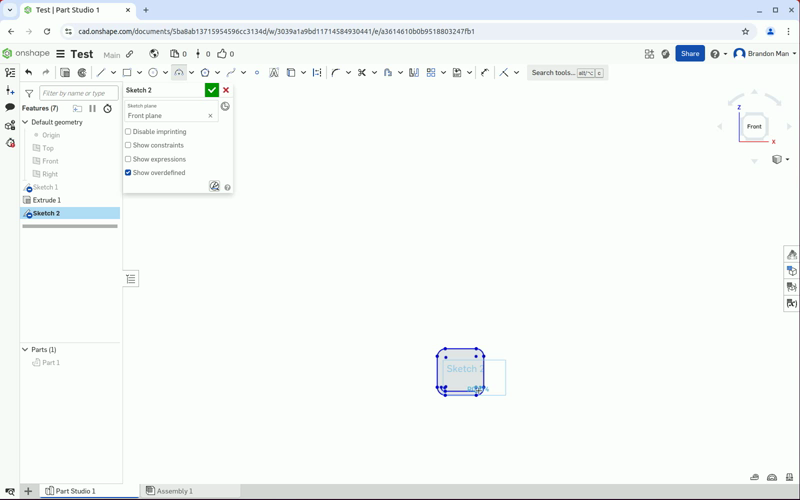
scroll(6)
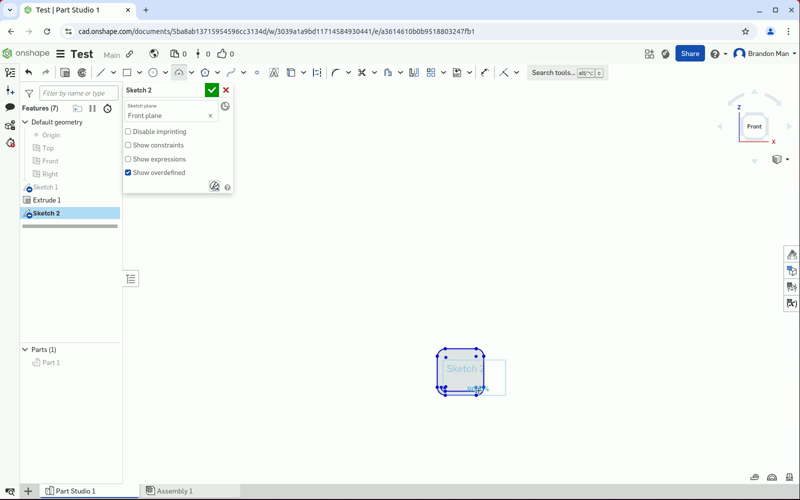
scroll(6)
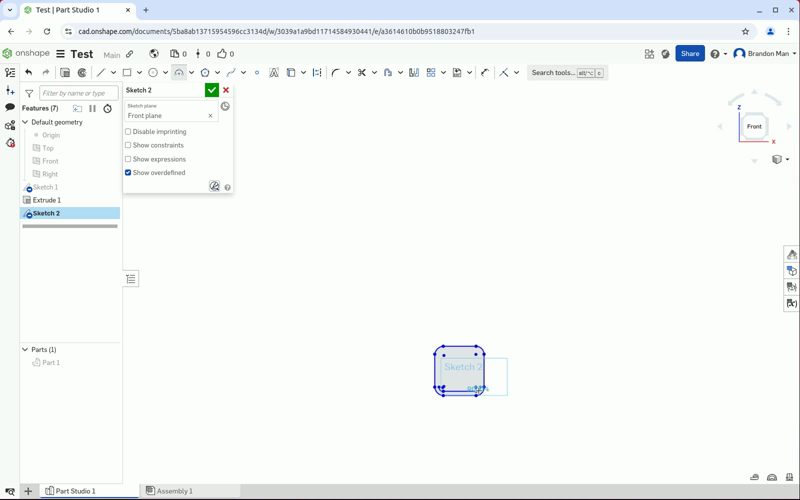
scroll(6)
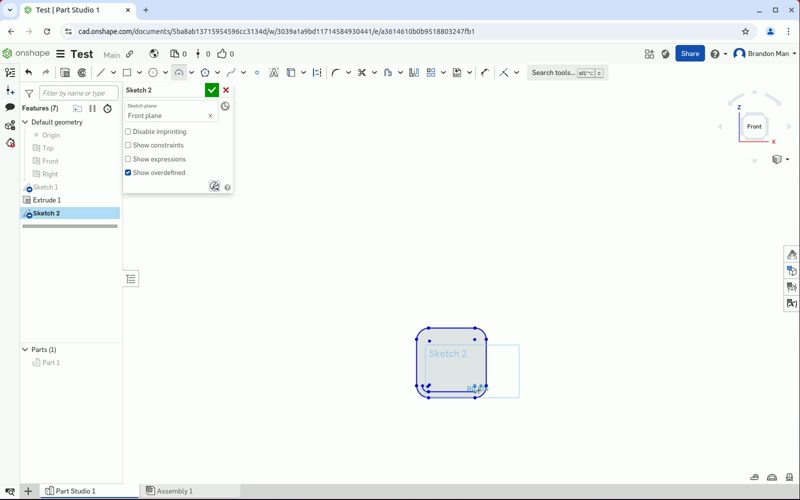
scroll(6)
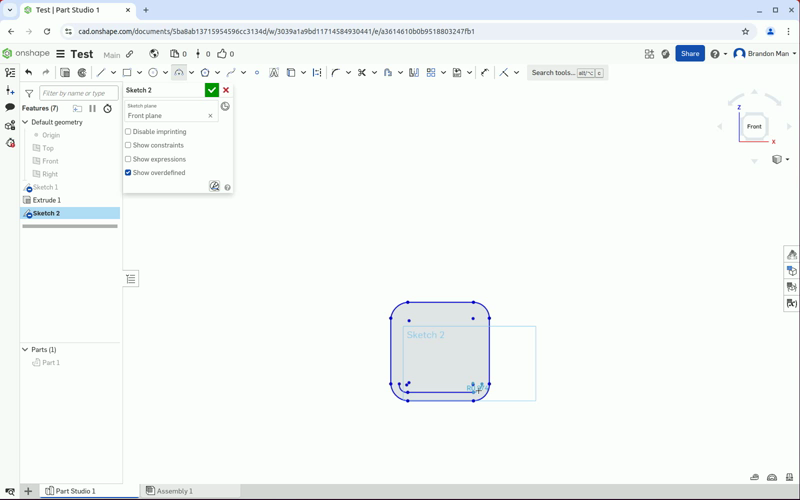
scroll(6)
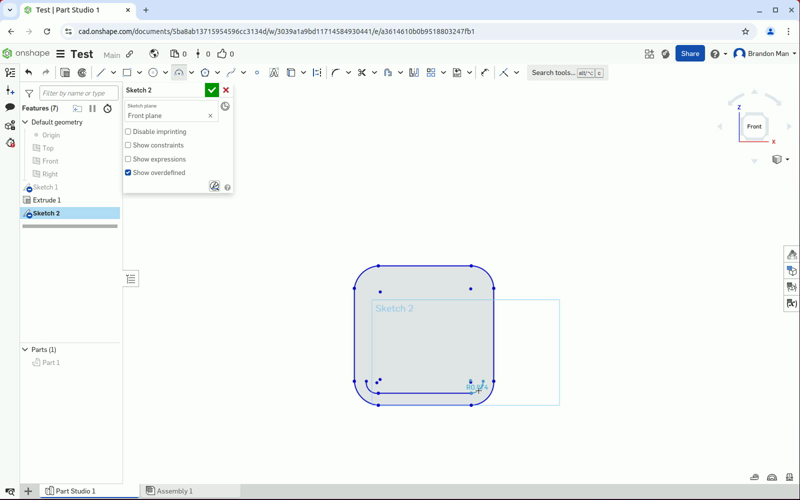
scroll(6)
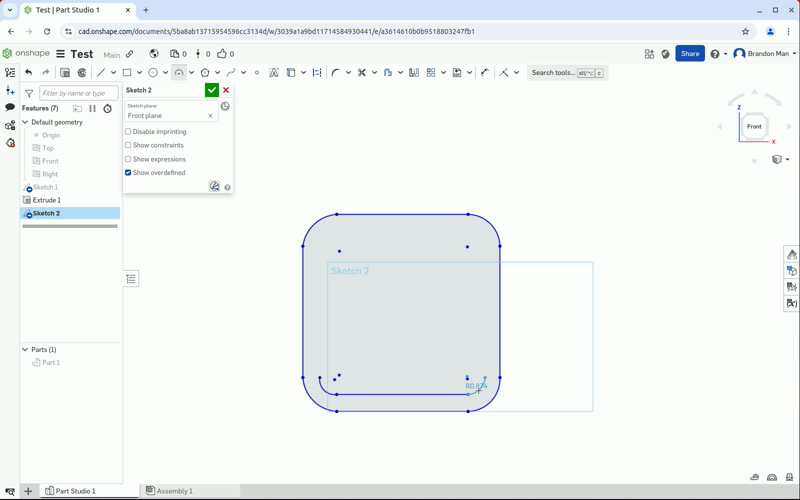
scroll(6)
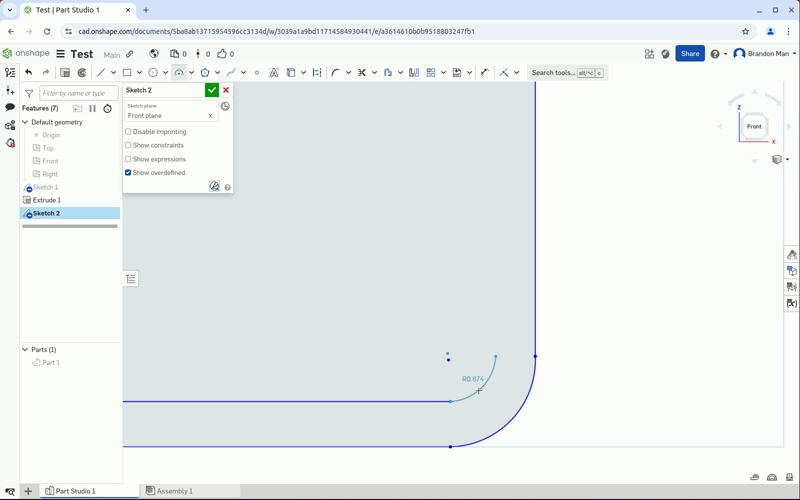
click(478, 390)
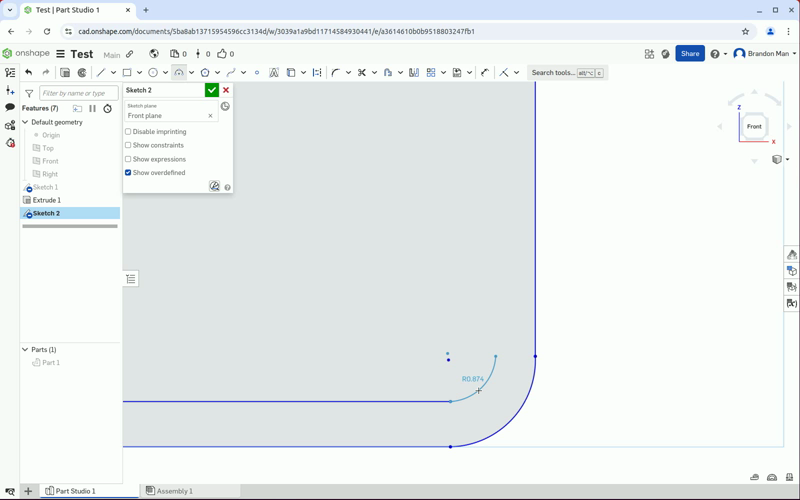
scroll(-6)
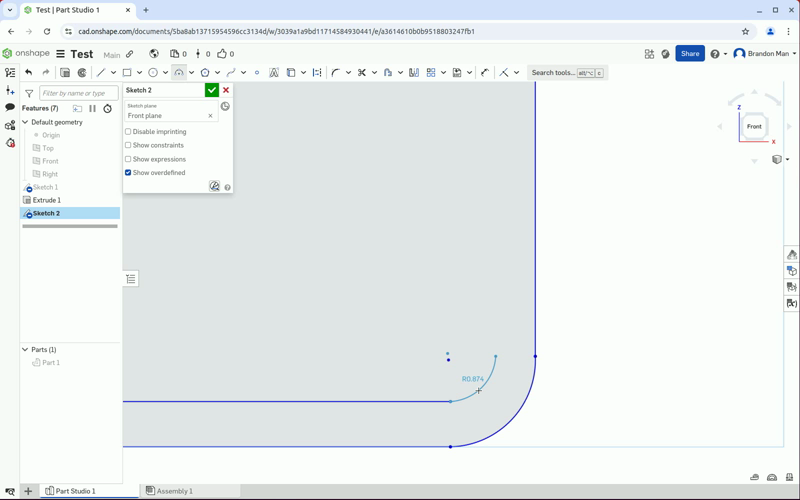
scroll(-6)
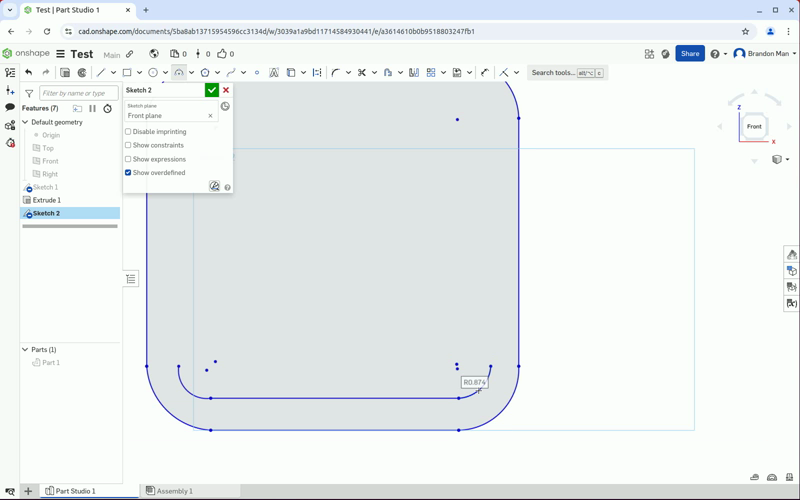
scroll(-6)
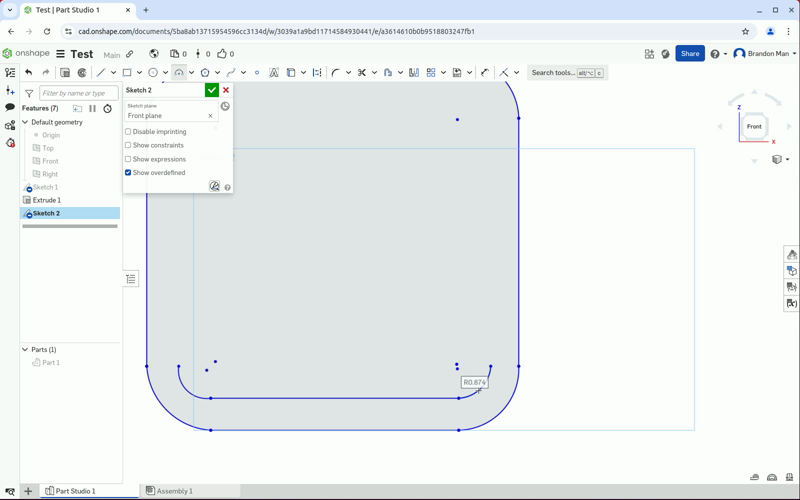
scroll(-6)
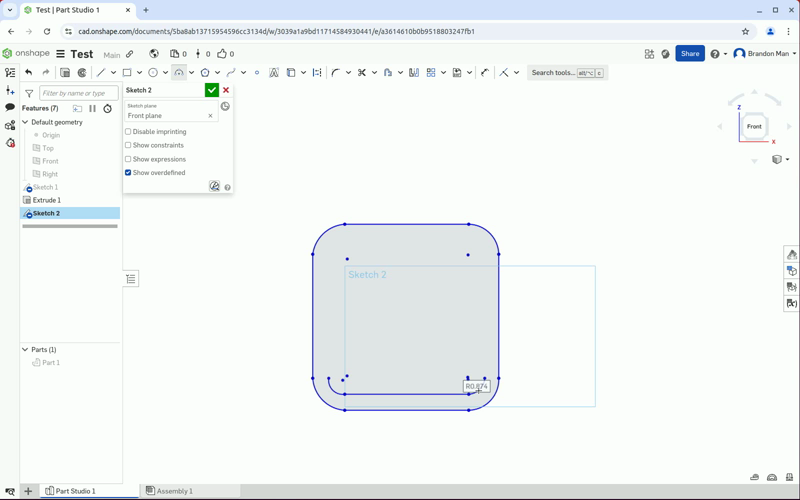
scroll(-6)
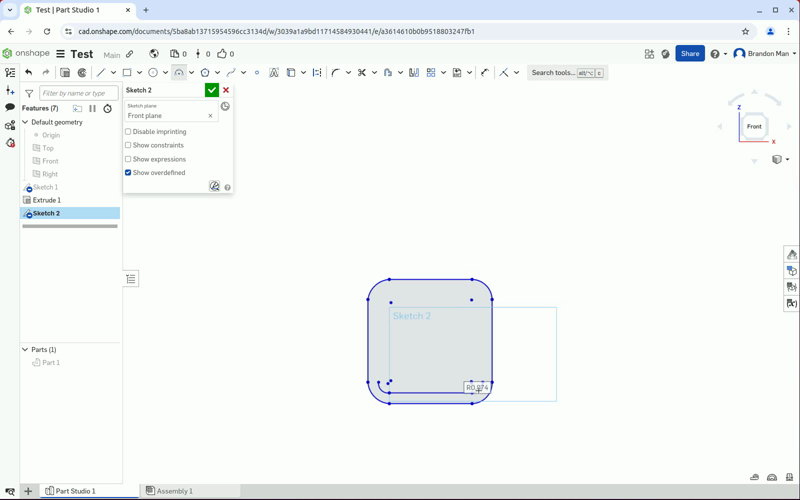
scroll(-6)
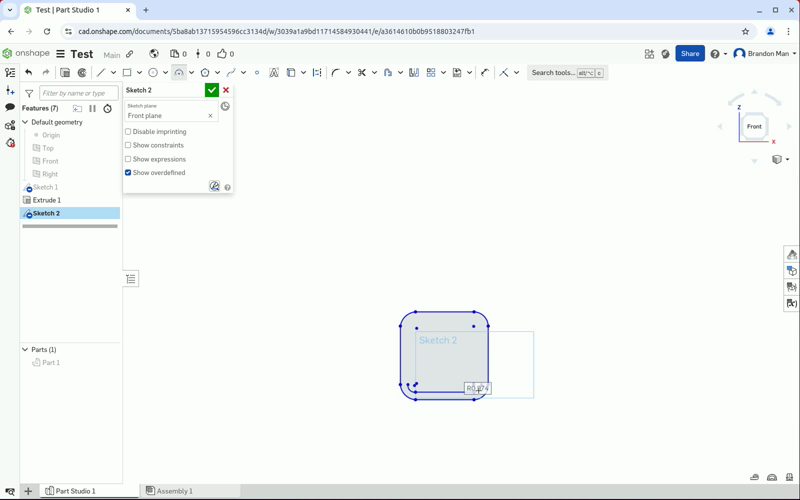
scroll(-6)
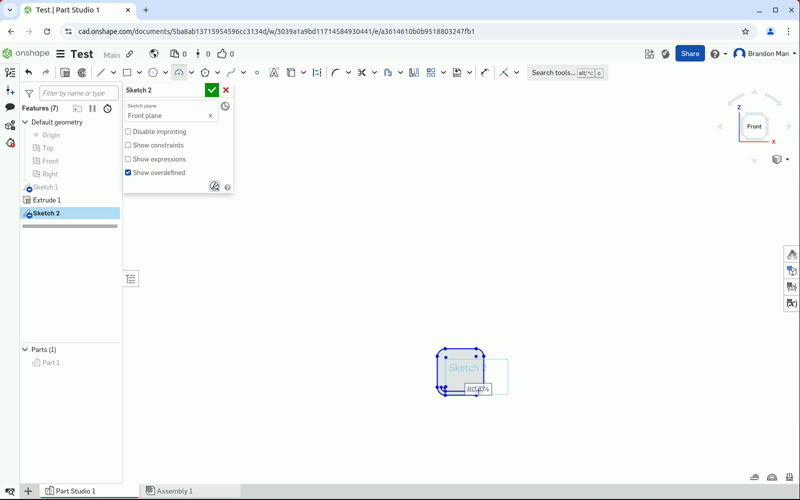
key_up(shift)
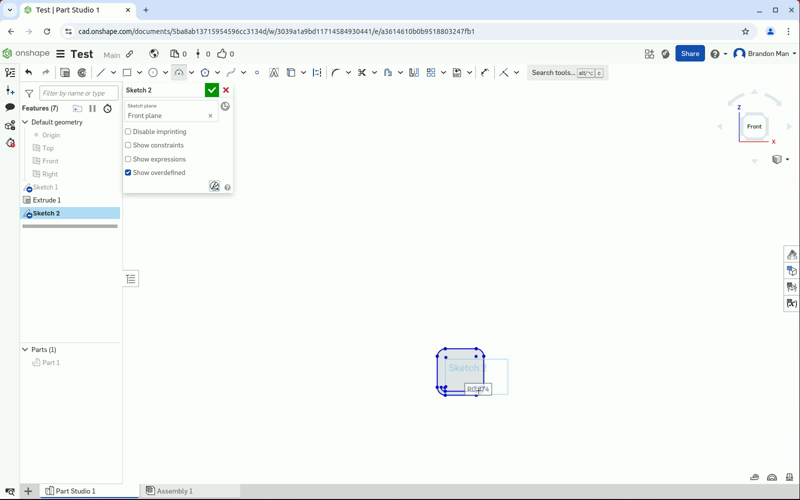
key(esc)
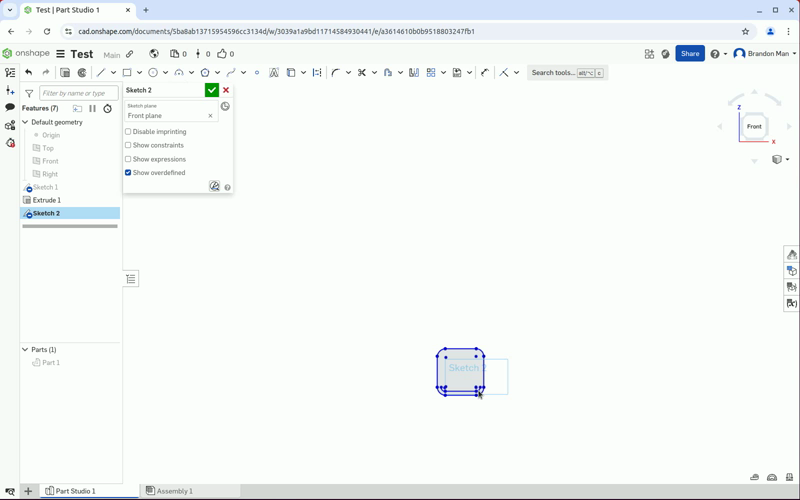
key(l)
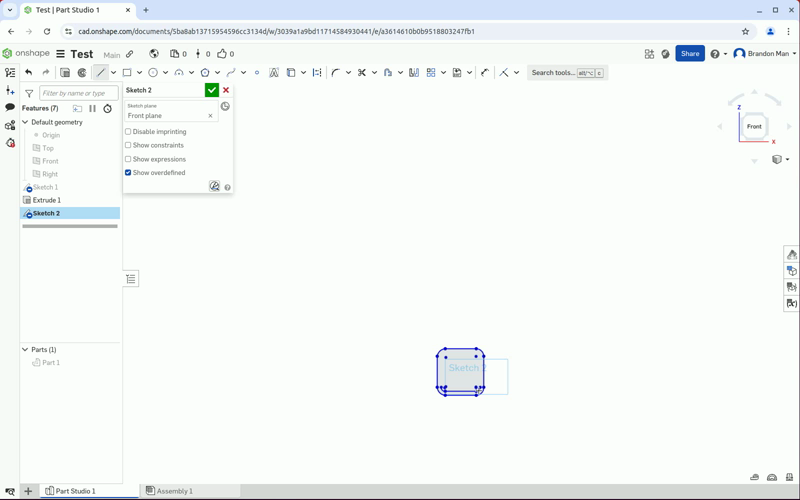
mouse_move(480, 387)
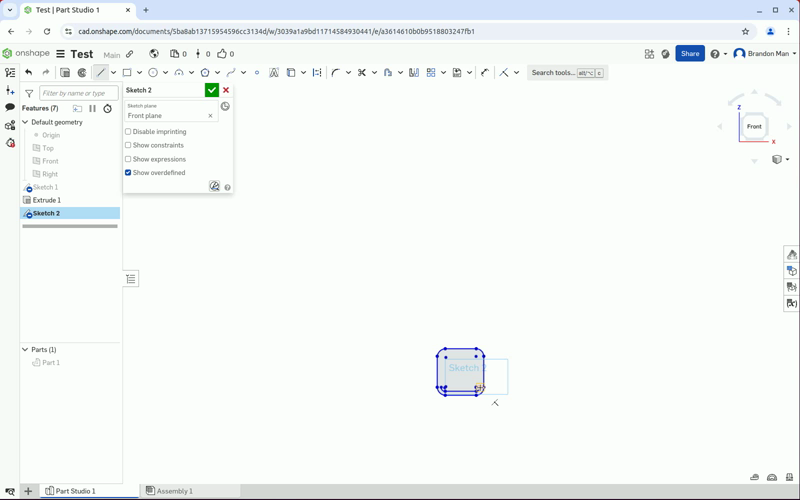
scroll(6)
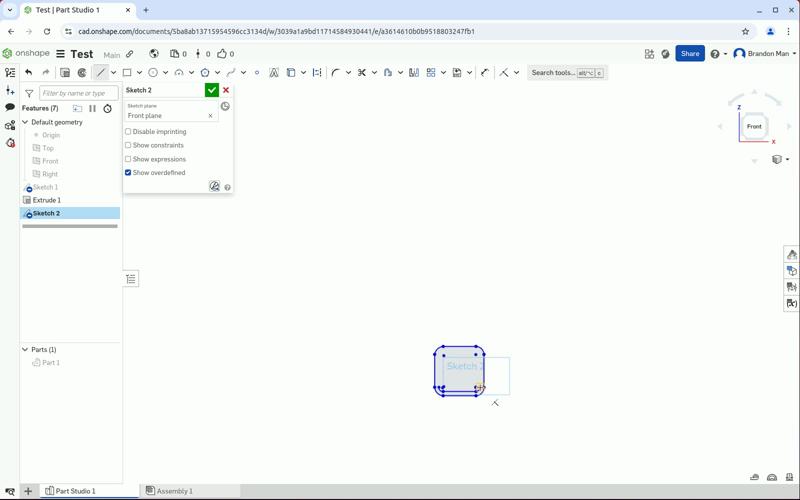
scroll(6)
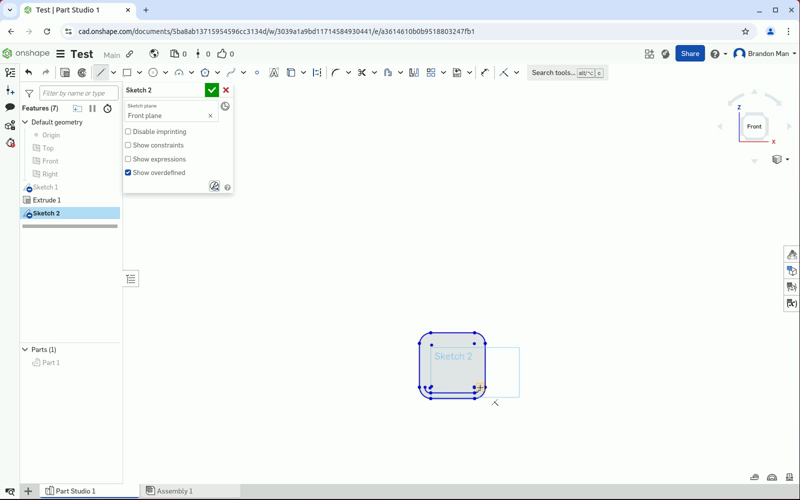
scroll(6)
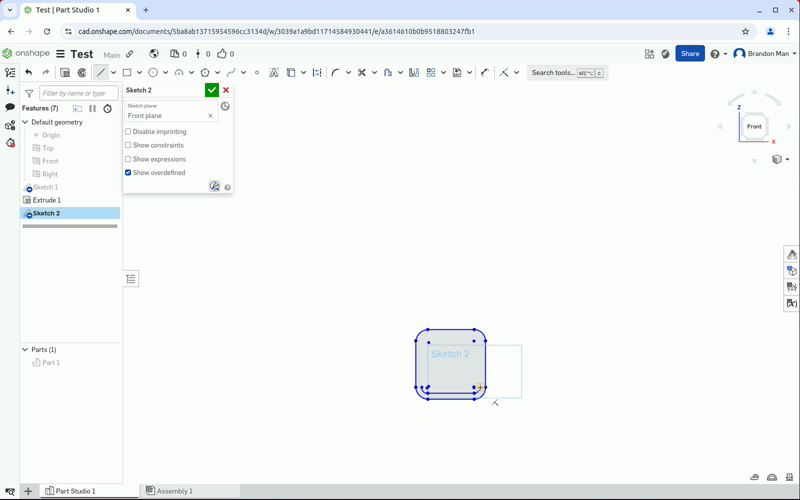
scroll(6)
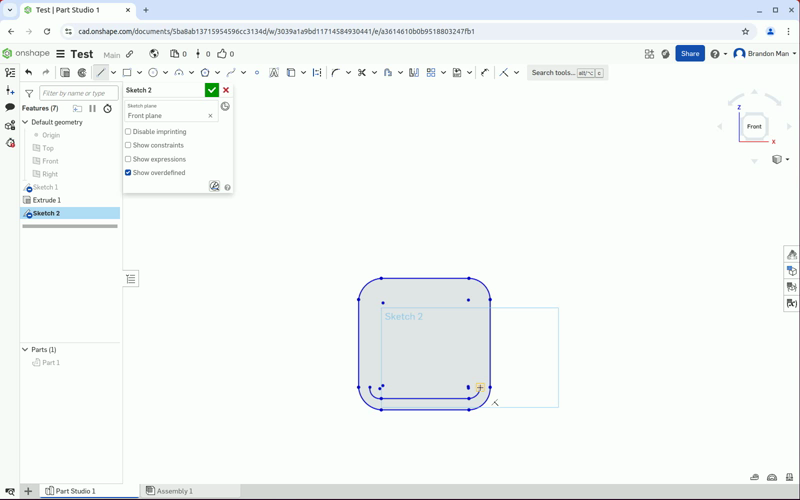
scroll(6)
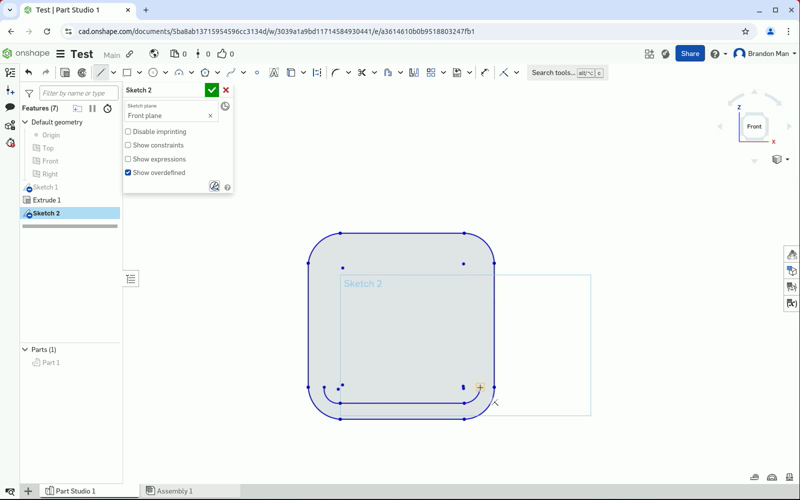
scroll(6)
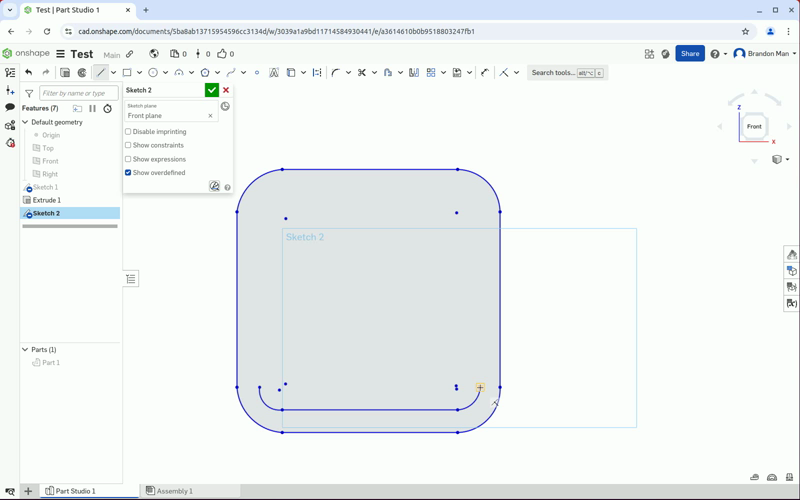
scroll(6)
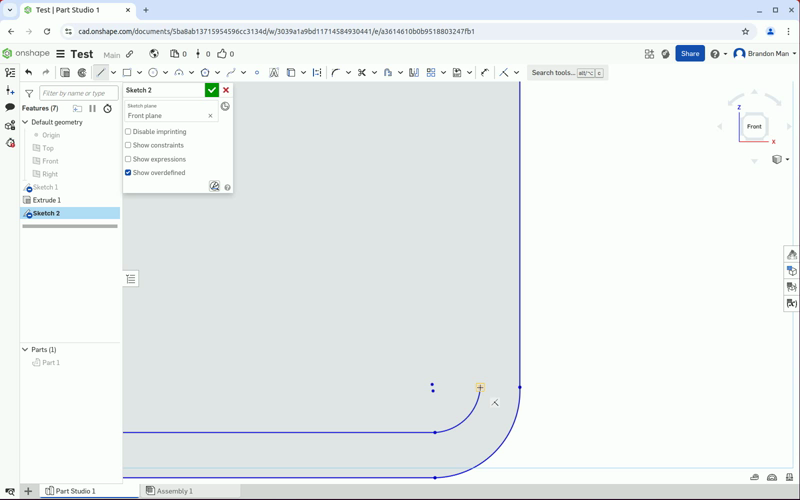
click(480, 387)
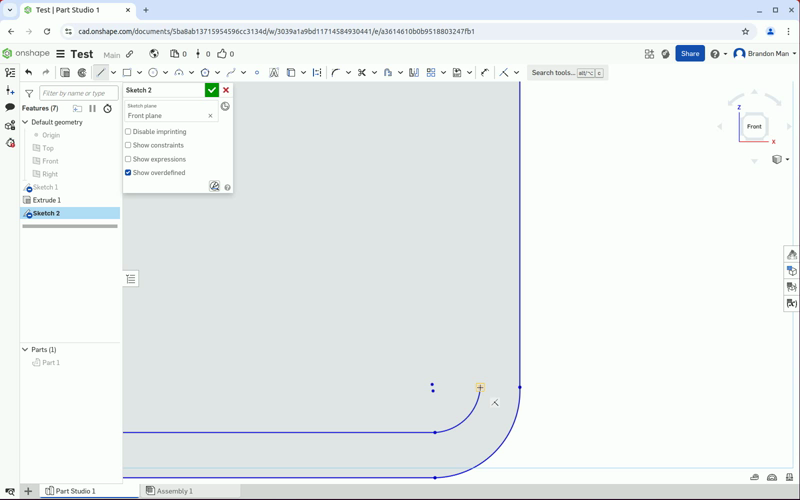
scroll(-6)
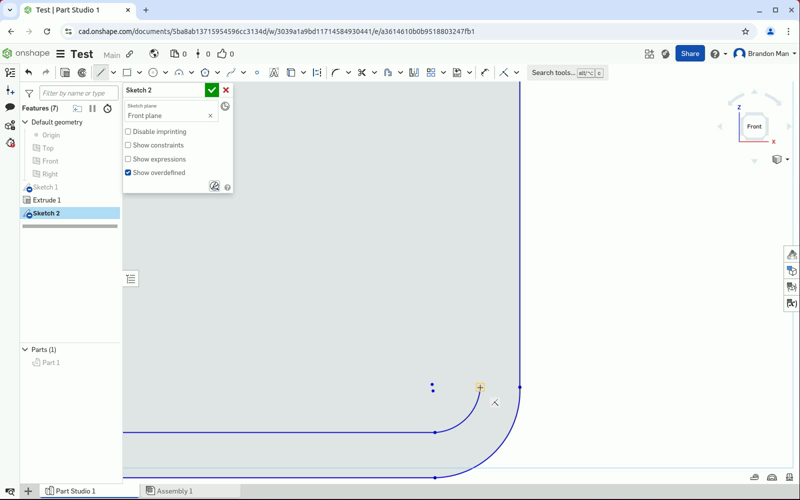
scroll(-6)
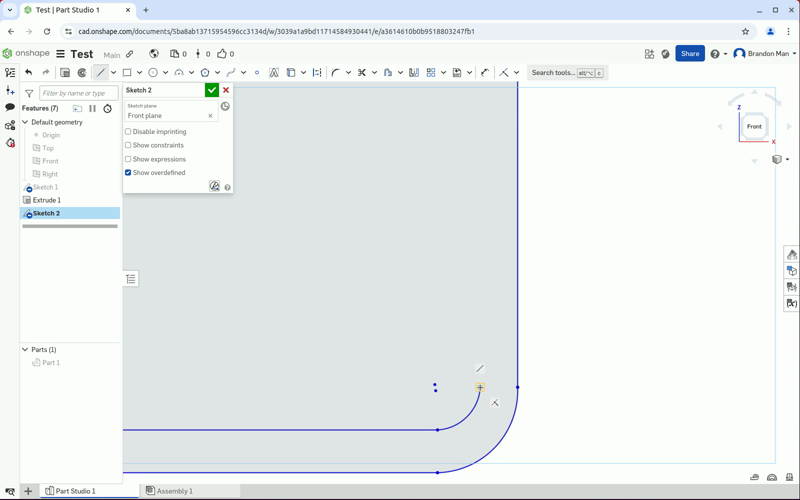
scroll(-6)
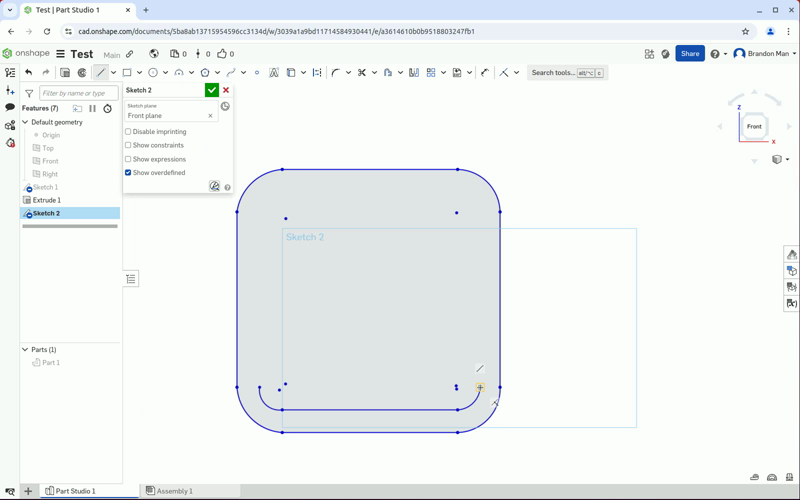
scroll(-6)
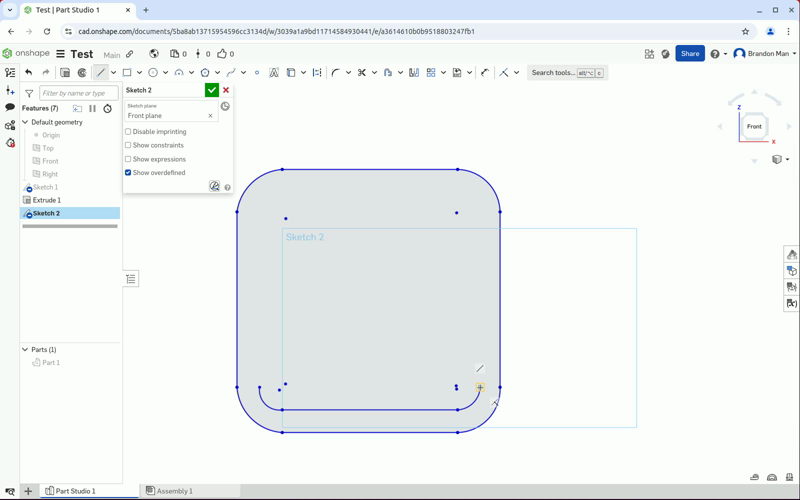
scroll(-6)
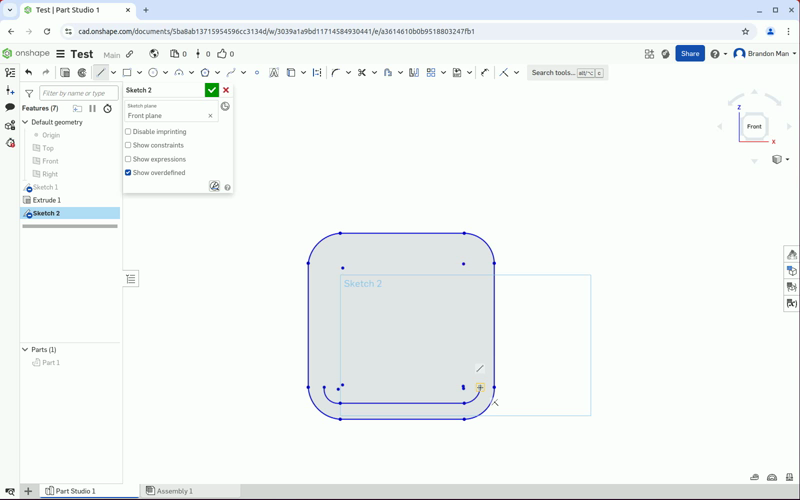
scroll(-6)
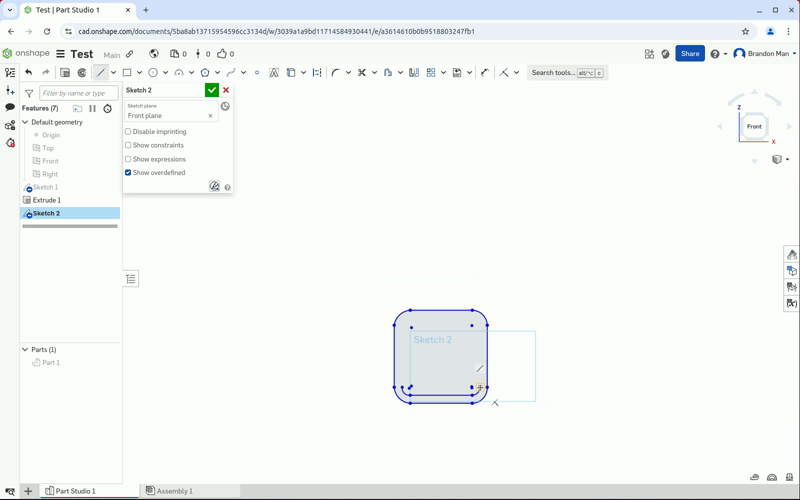
scroll(-6)
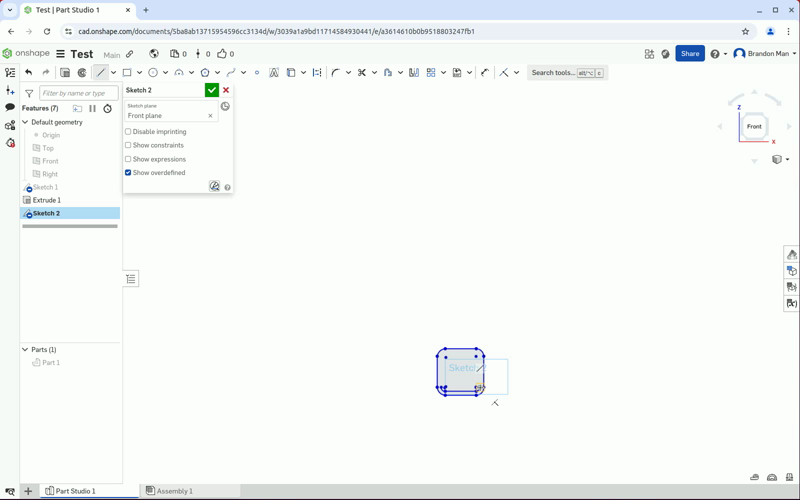
key_down(shift)
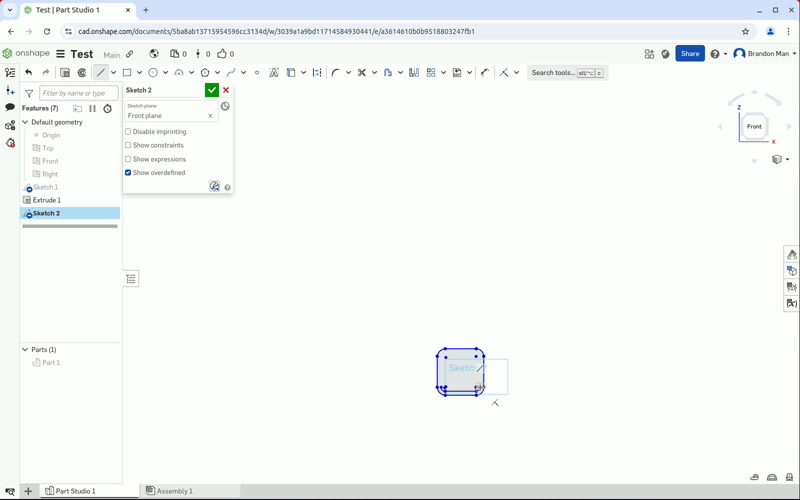
mouse_move(510, 387)
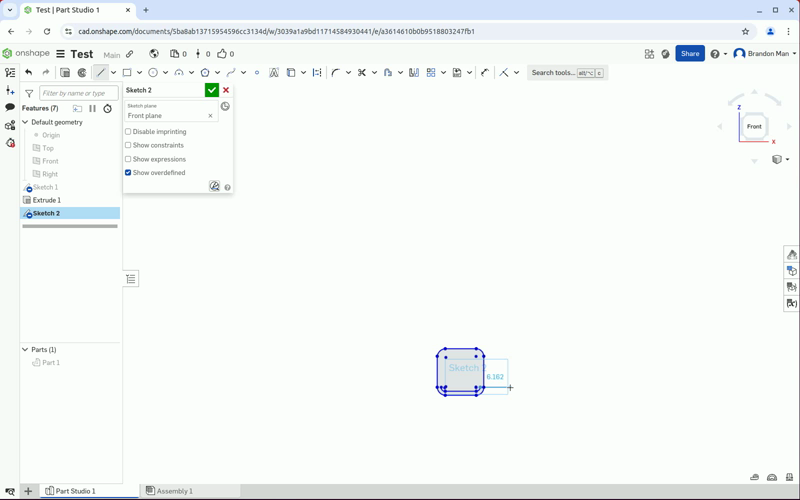
mouse_move(480, 356)
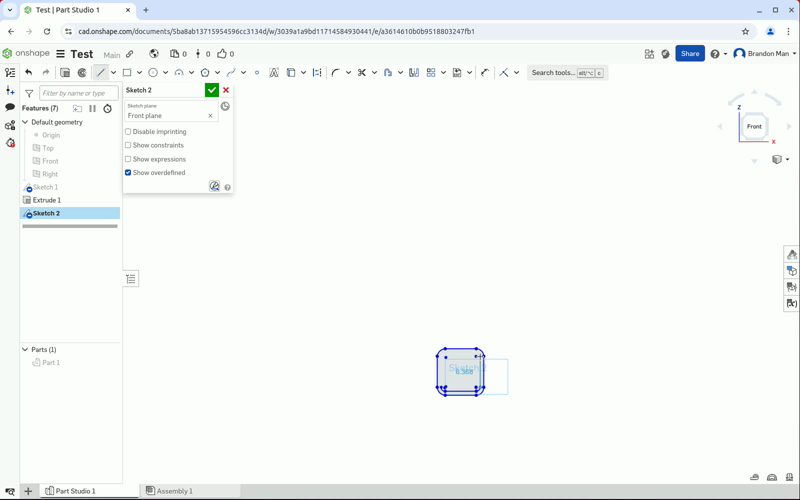
scroll(6)
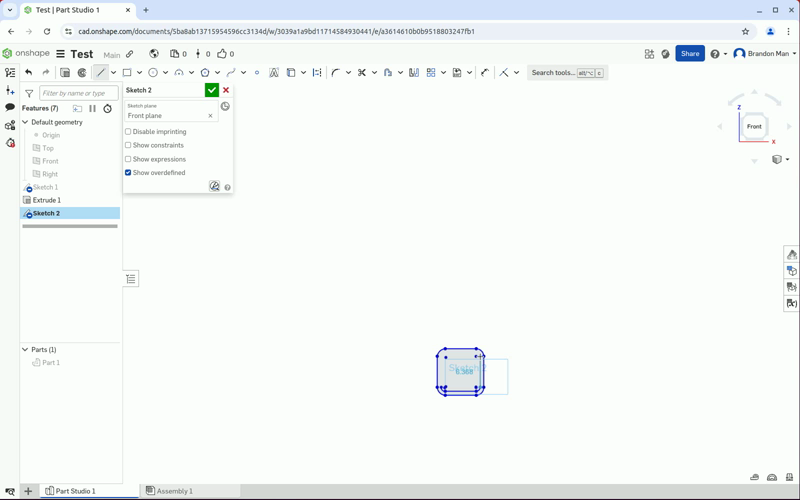
scroll(6)
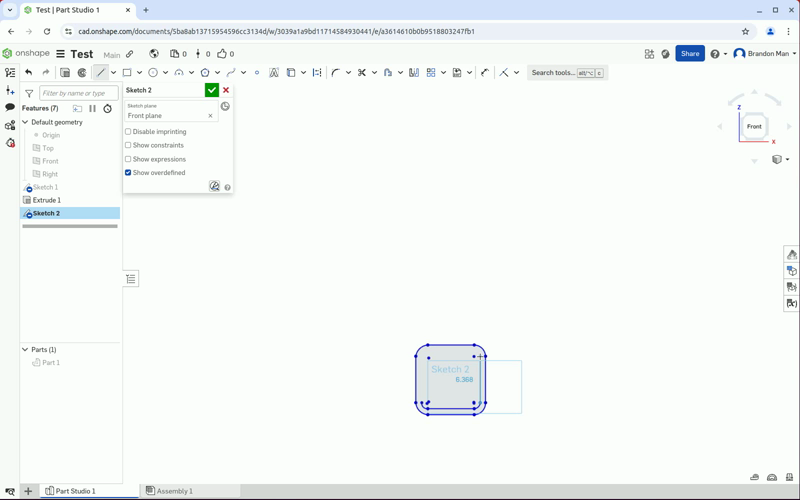
scroll(6)
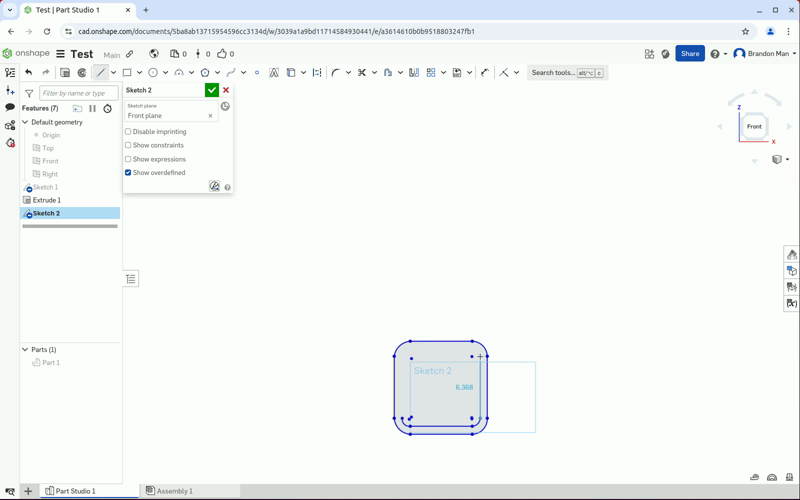
scroll(6)
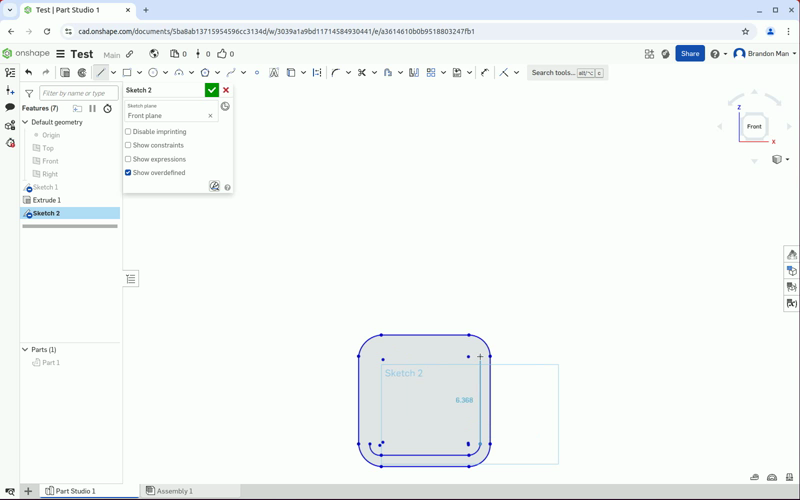
scroll(6)
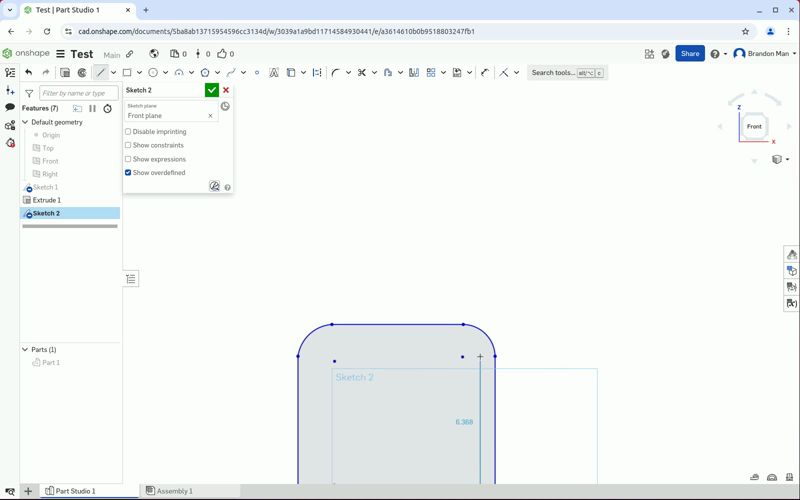
scroll(6)
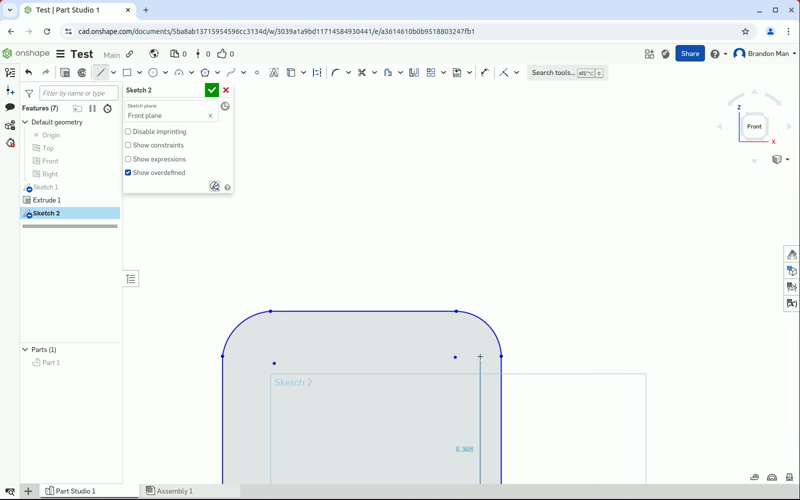
scroll(6)
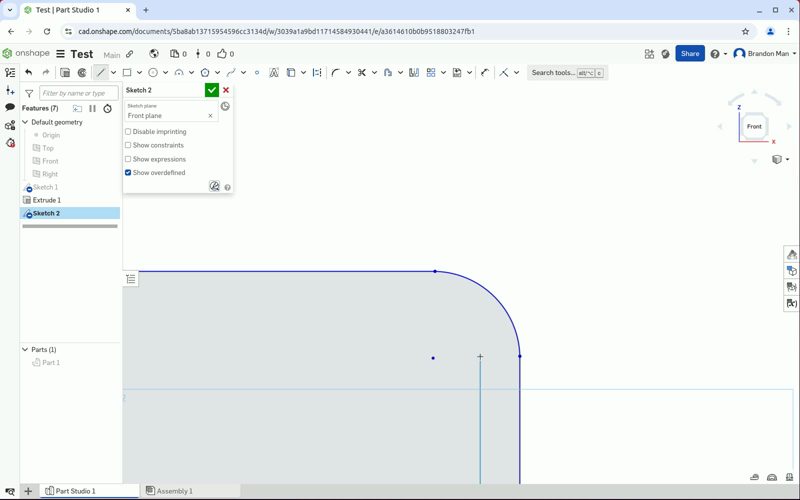
click(480, 356)
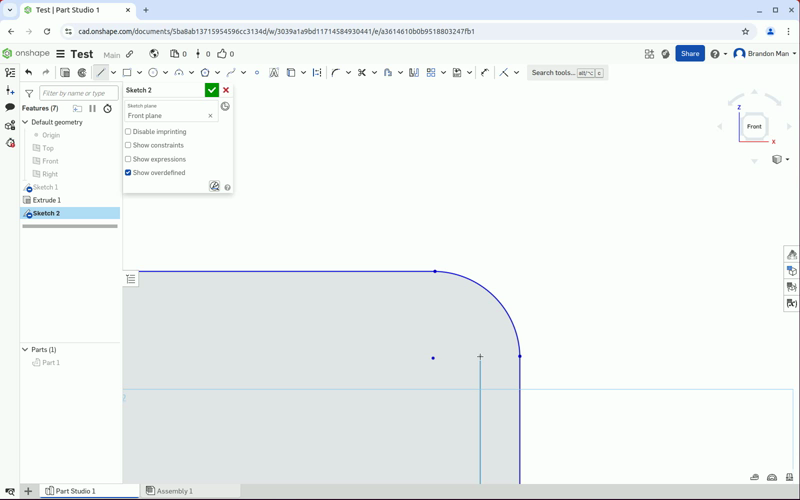
scroll(-6)
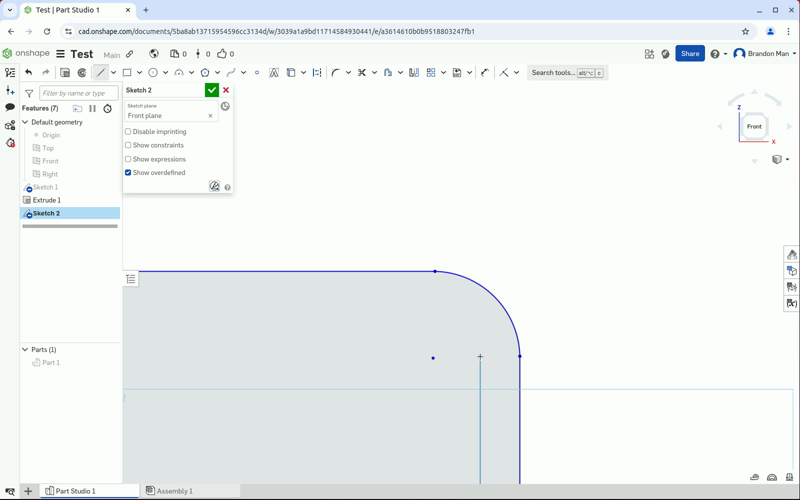
scroll(-6)
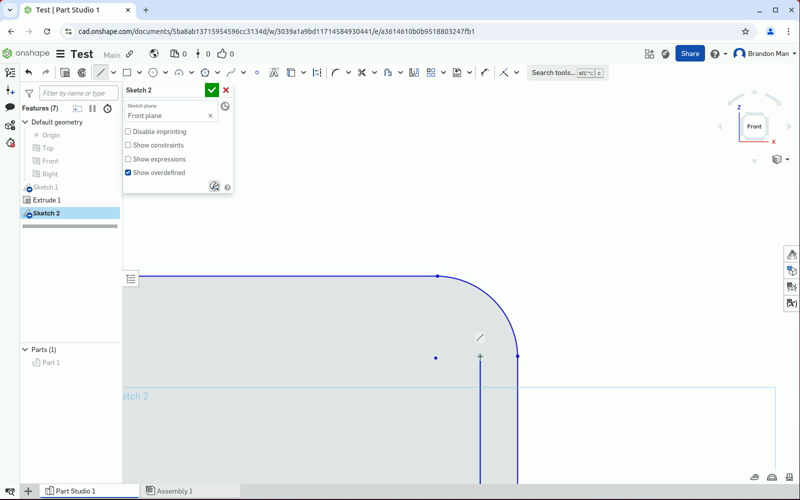
scroll(-6)
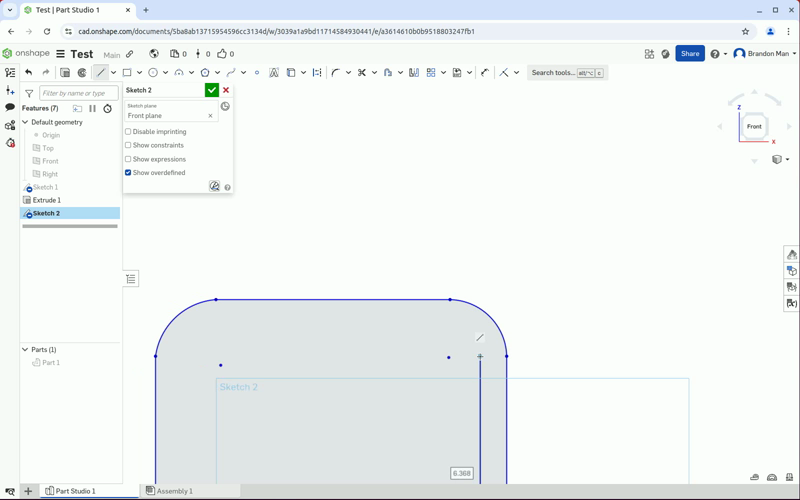
scroll(-6)
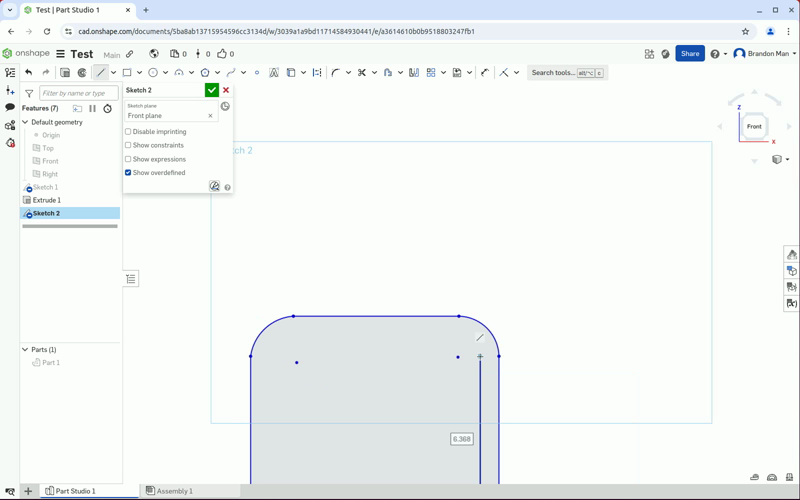
scroll(-6)
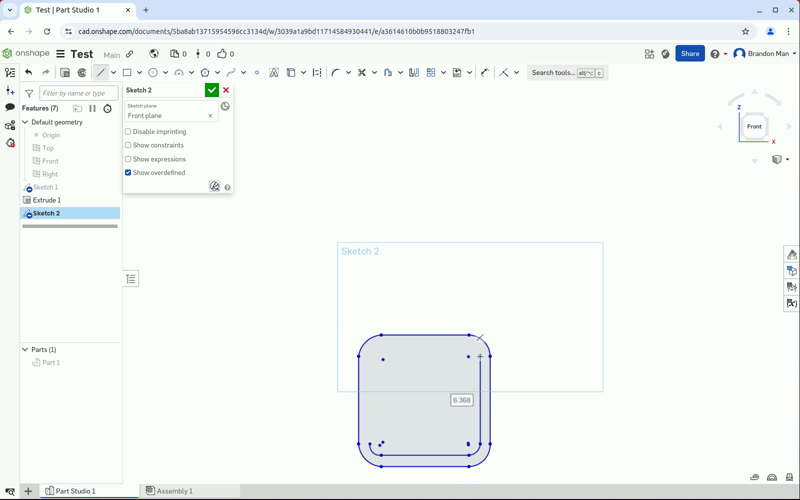
scroll(-6)
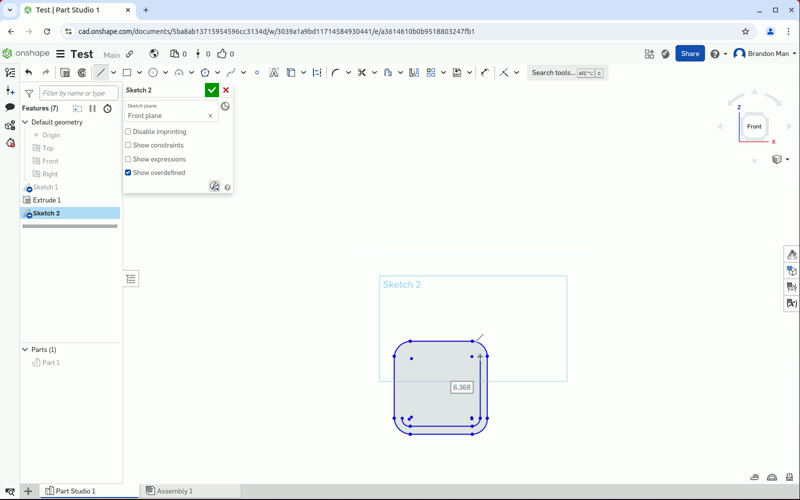
scroll(-6)
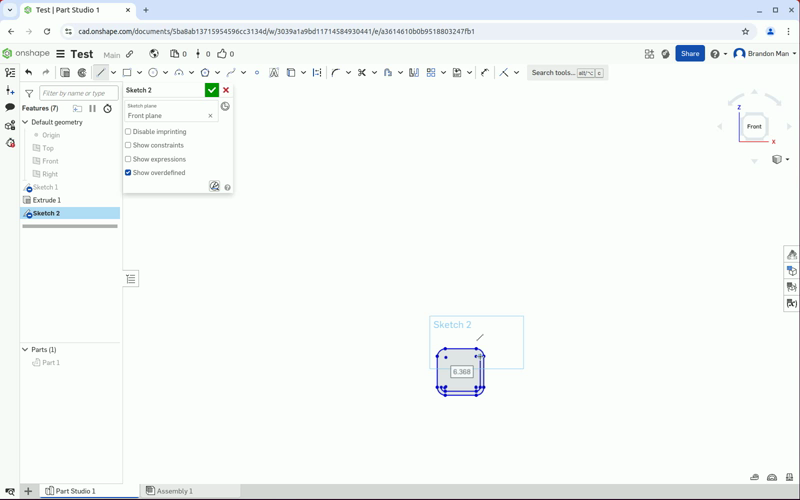
key_up(shift)
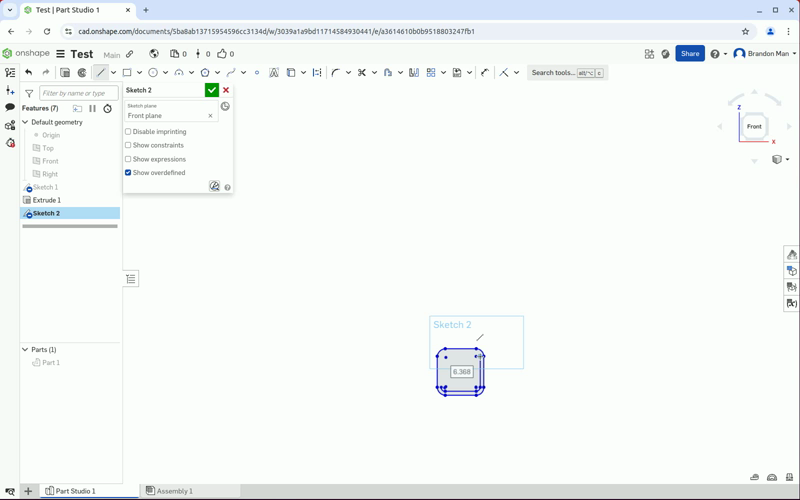
key(esc)
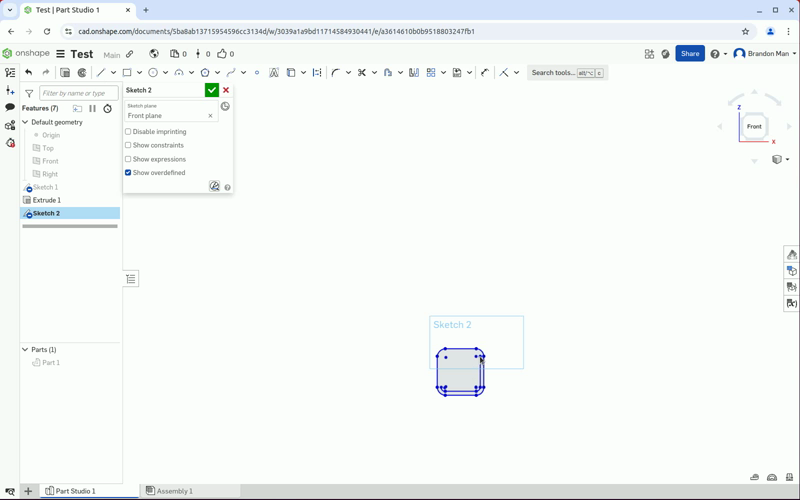
key(a)
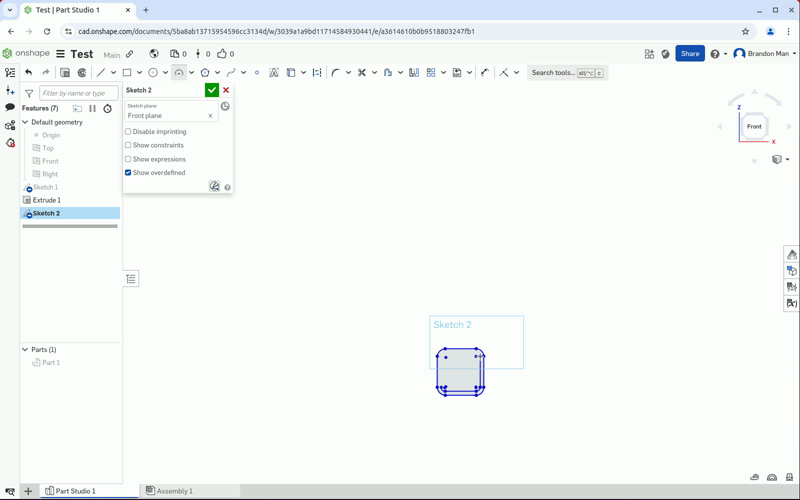
mouse_move(480, 356)
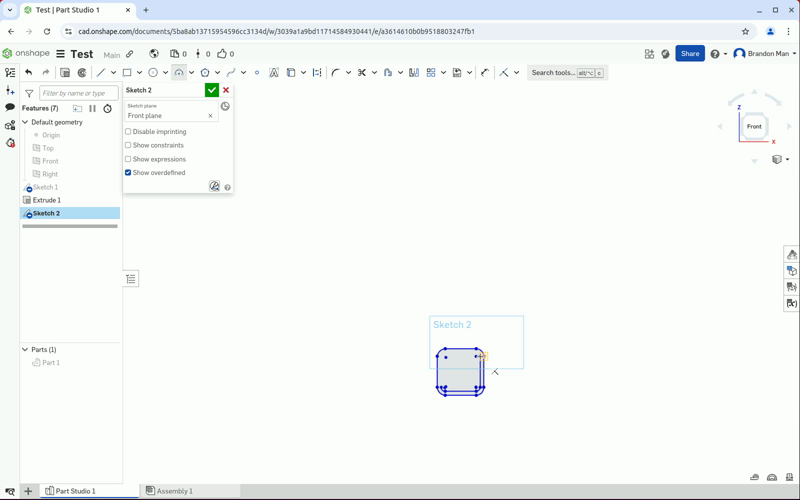
scroll(6)
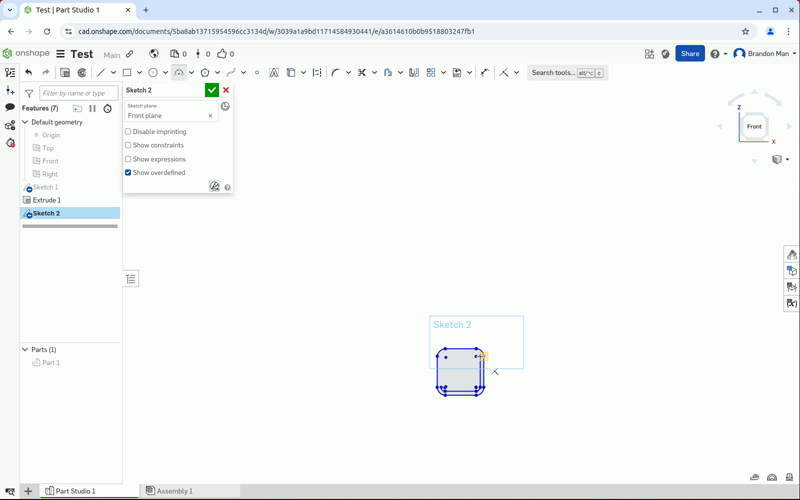
scroll(6)
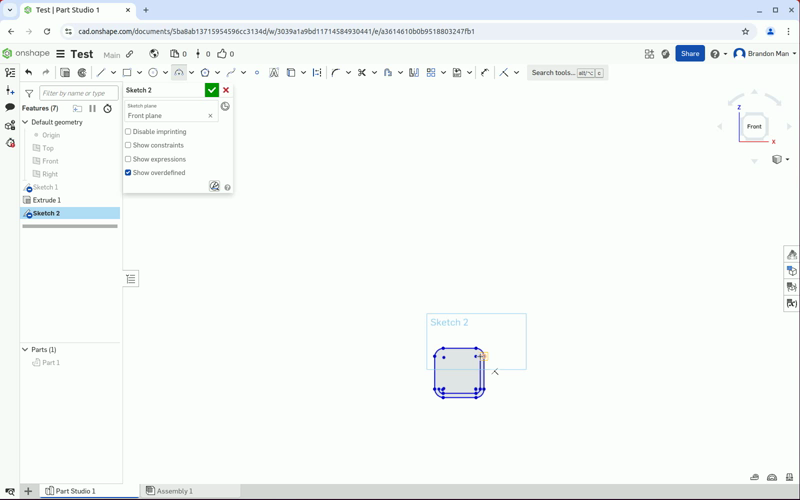
scroll(6)
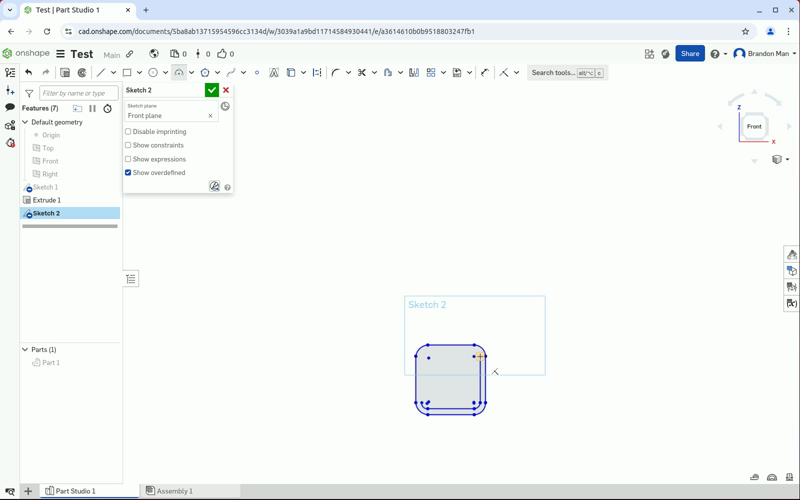
scroll(6)
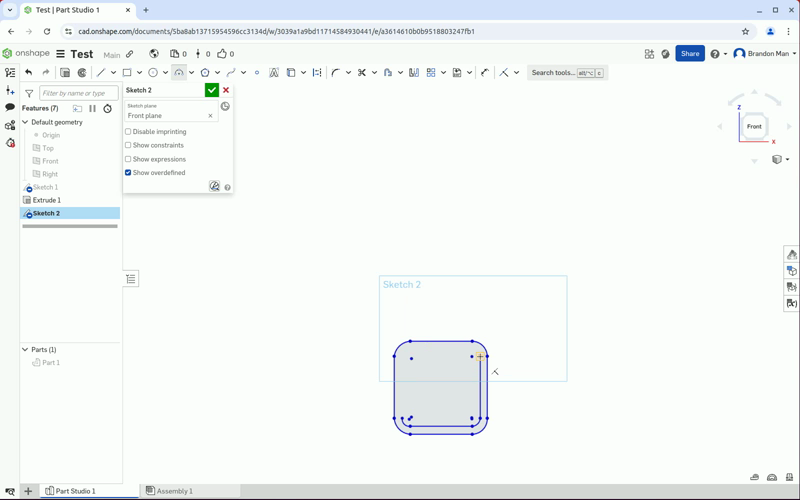
scroll(6)
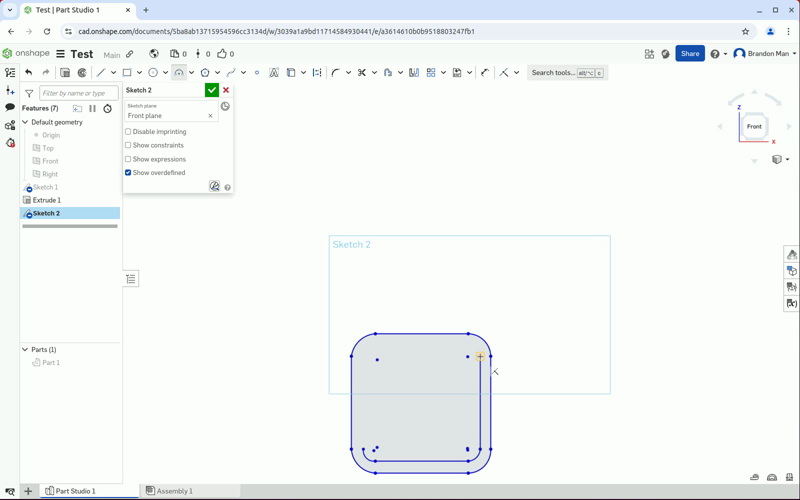
scroll(6)
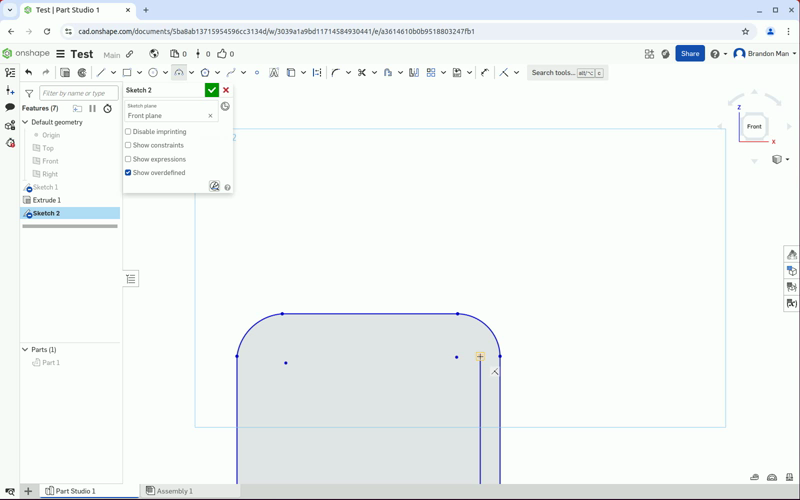
scroll(6)
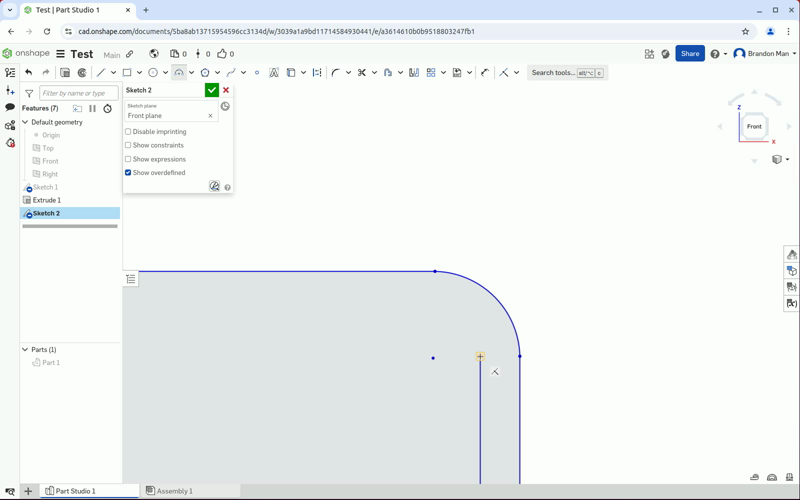
click(480, 356)
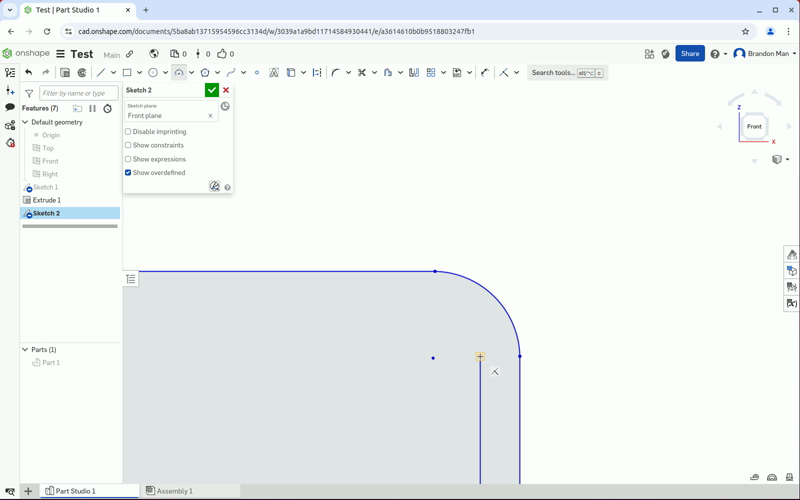
scroll(-6)
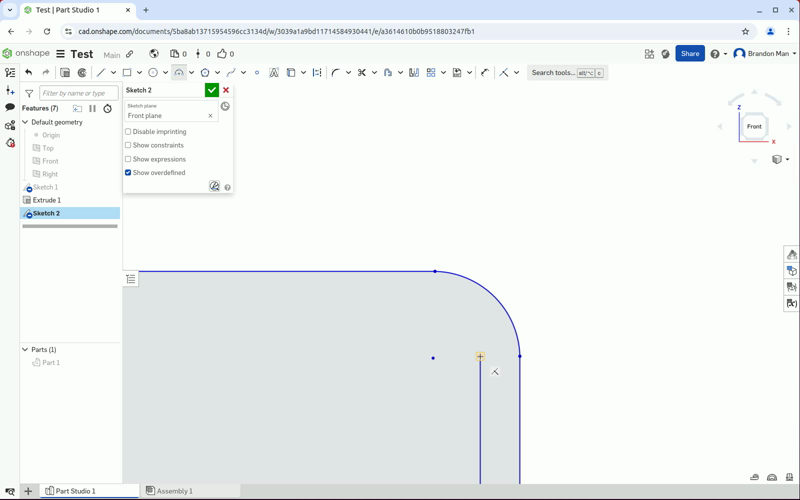
scroll(-6)
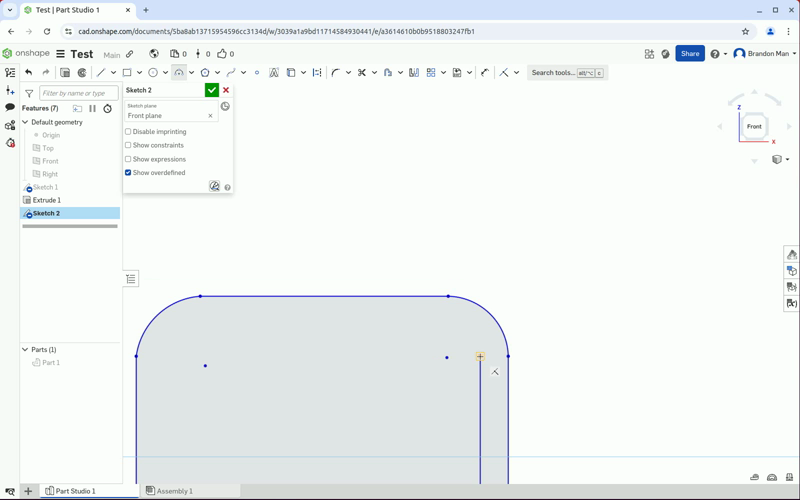
scroll(-6)
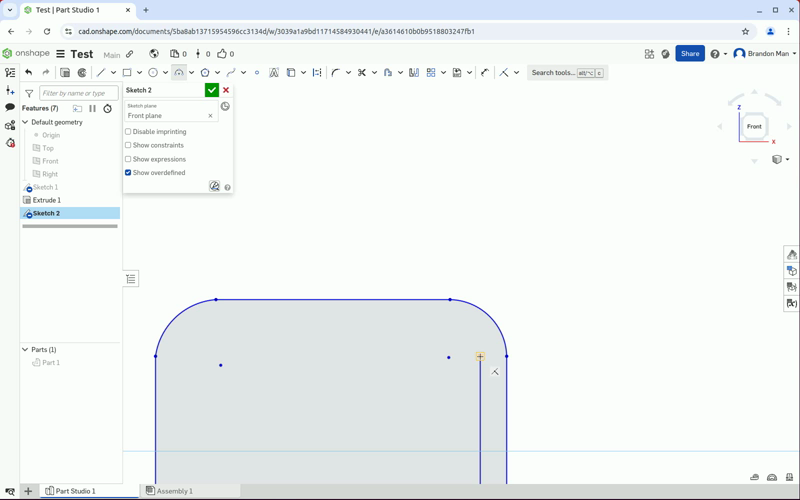
scroll(-6)
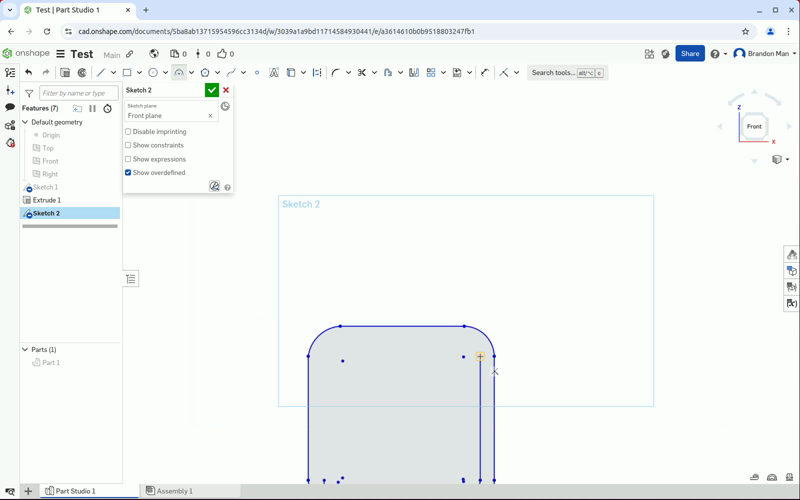
scroll(-6)
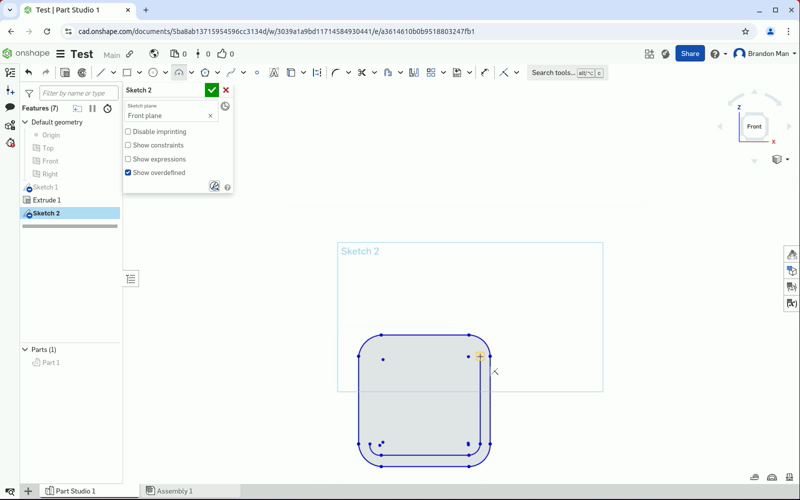
scroll(-6)
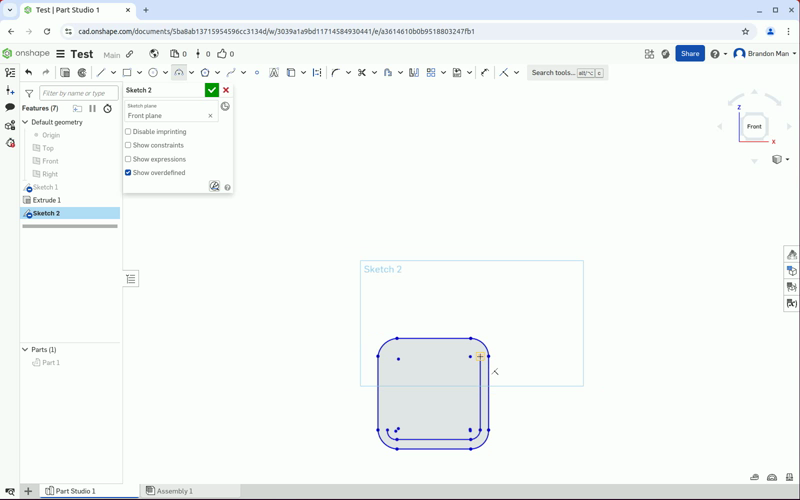
scroll(-6)
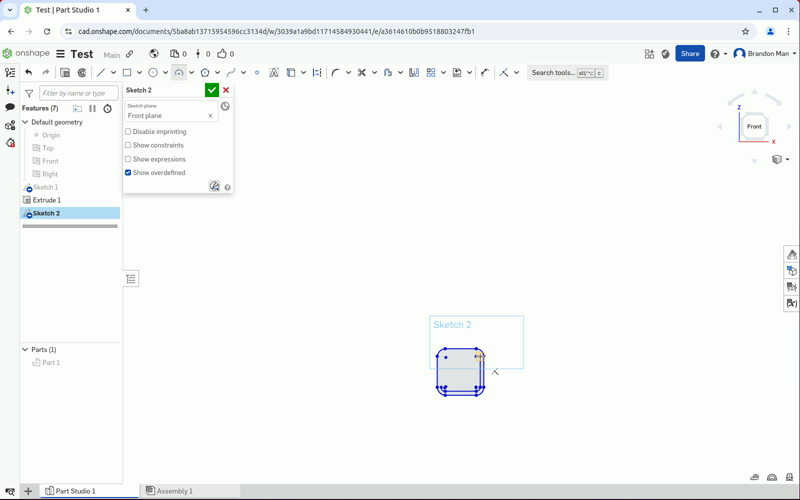
key_down(shift)
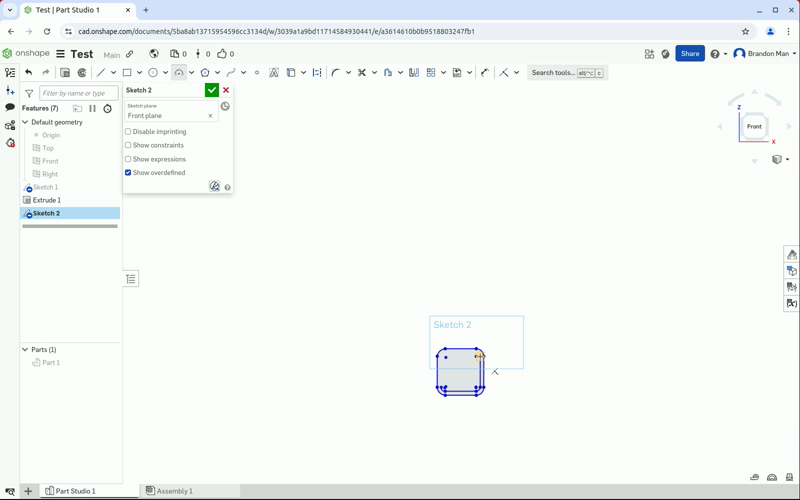
mouse_move(476, 352)
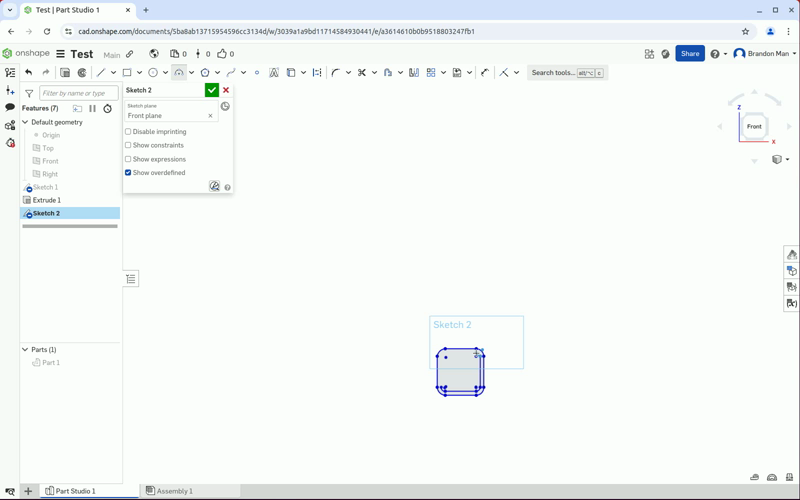
scroll(6)
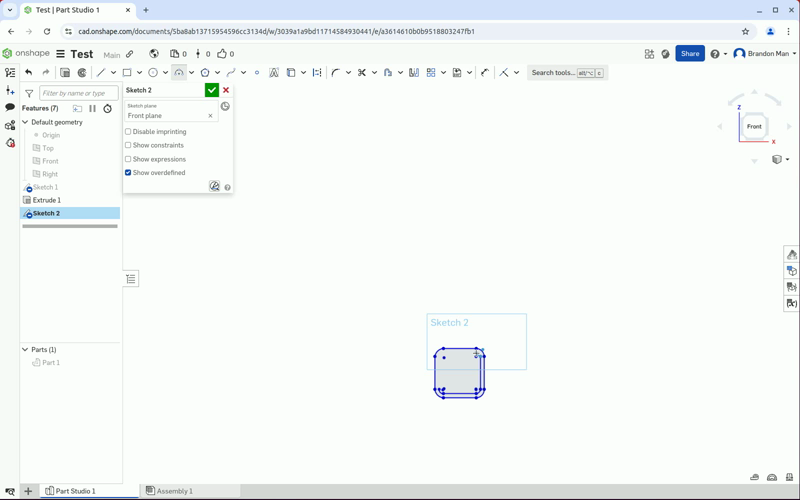
scroll(6)
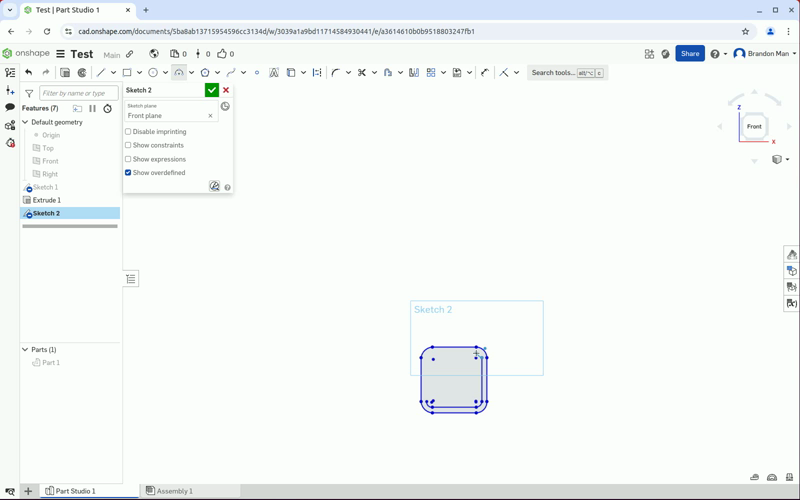
scroll(6)
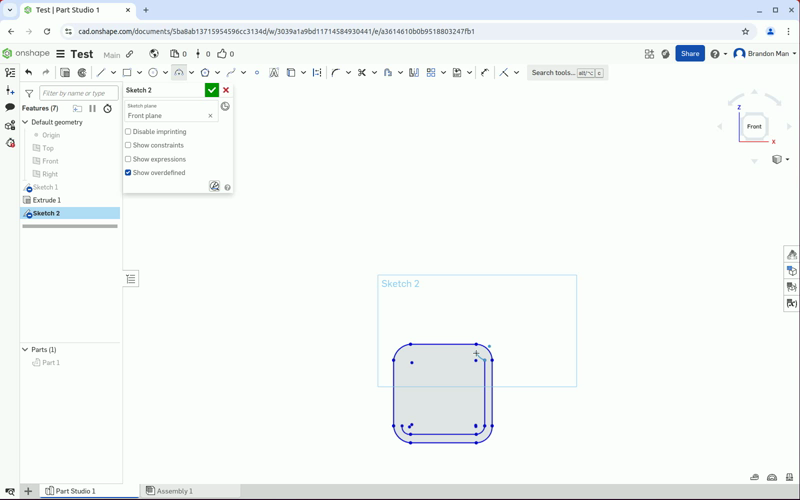
scroll(6)
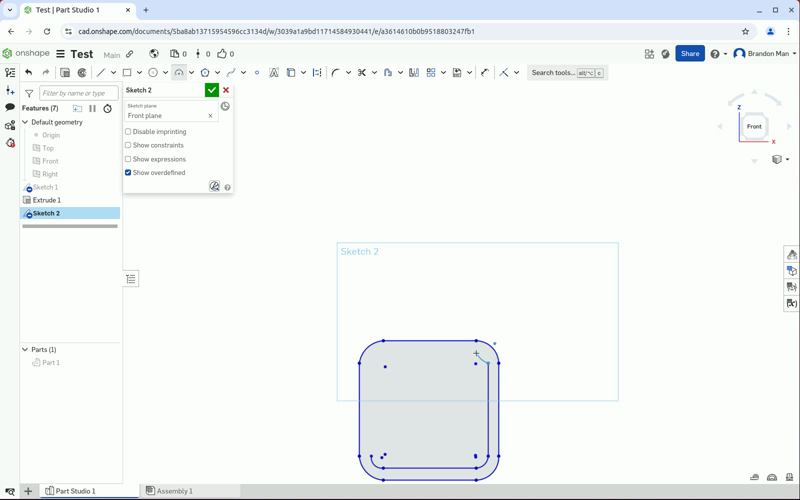
scroll(6)
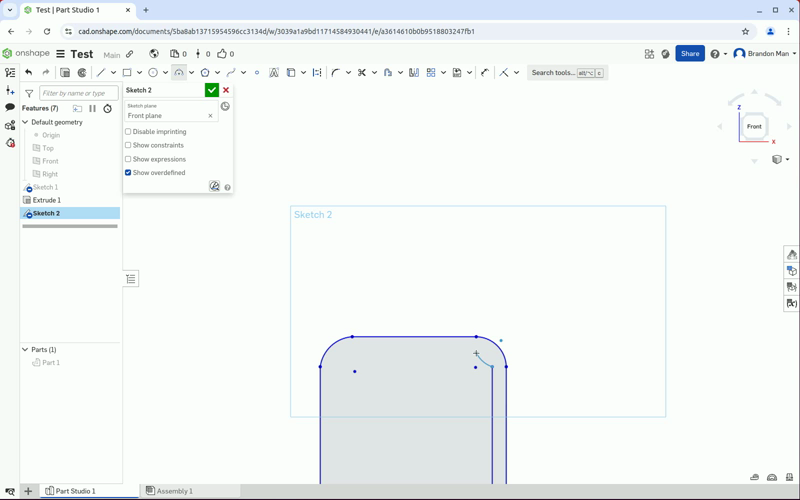
scroll(6)
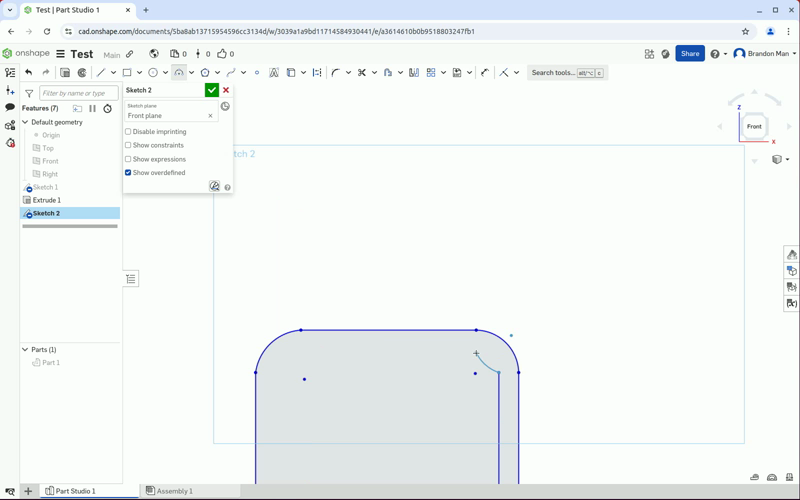
scroll(6)
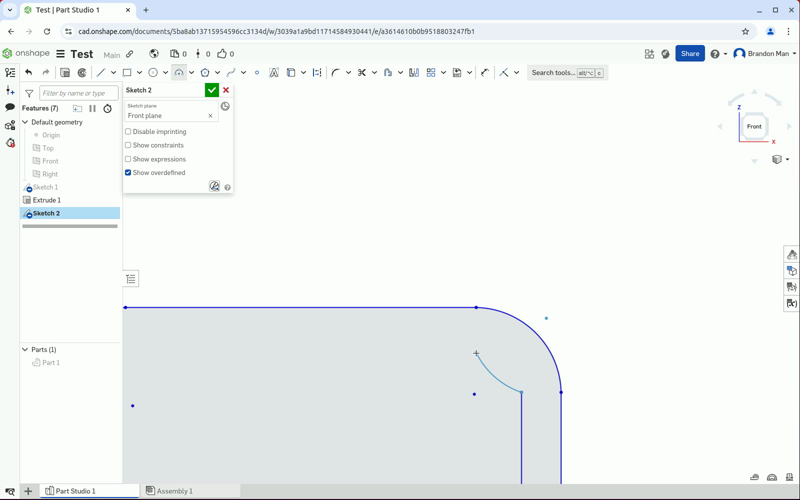
click(476, 352)
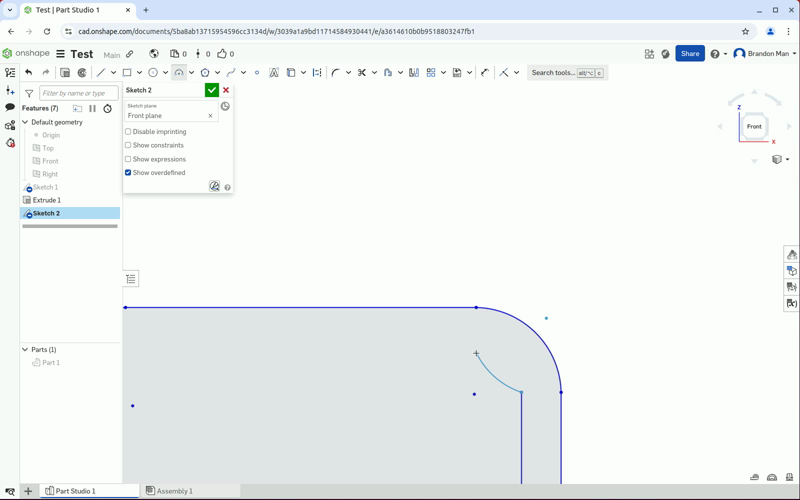
scroll(-6)
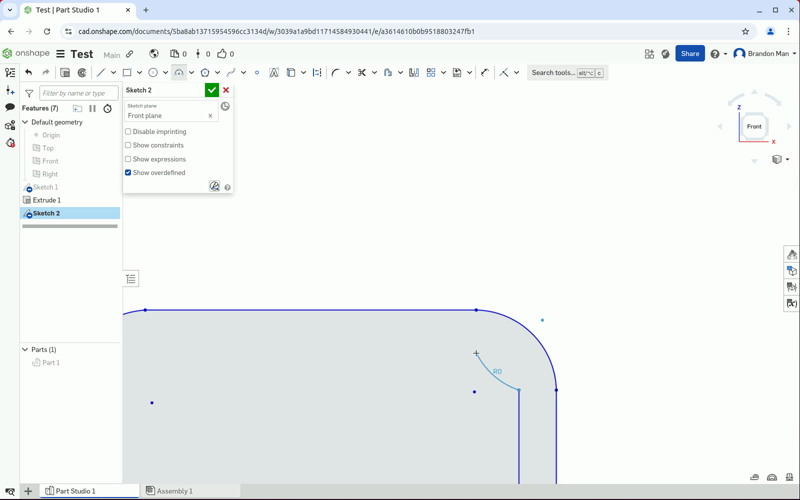
scroll(-6)
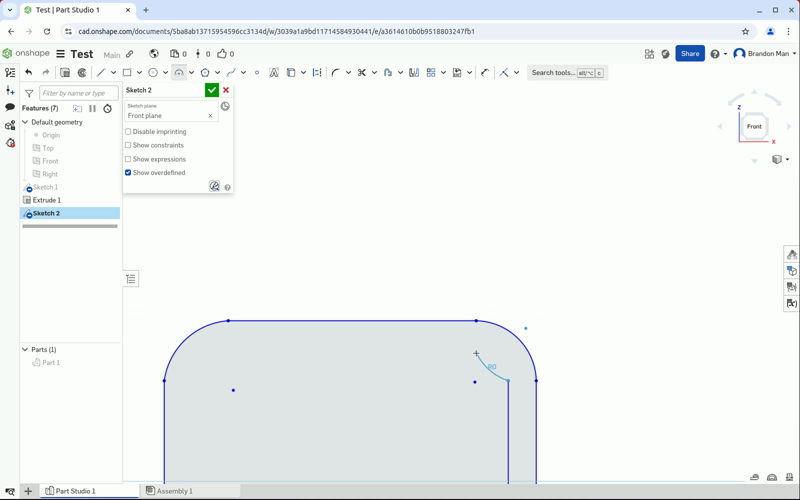
scroll(-6)
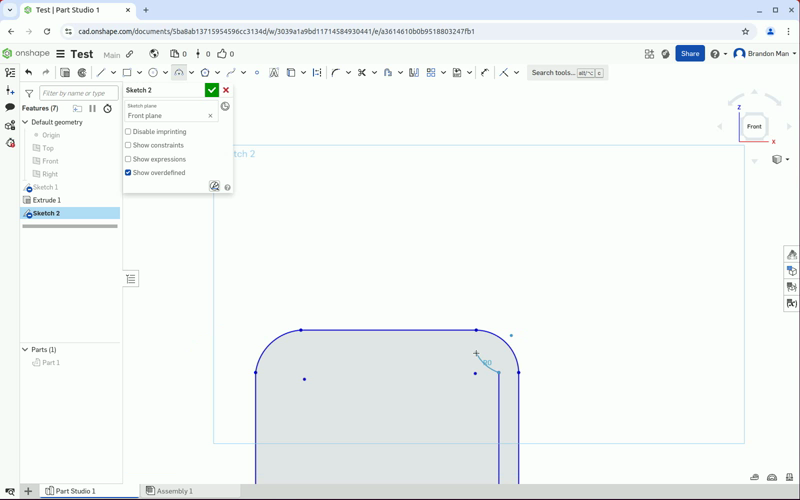
scroll(-6)
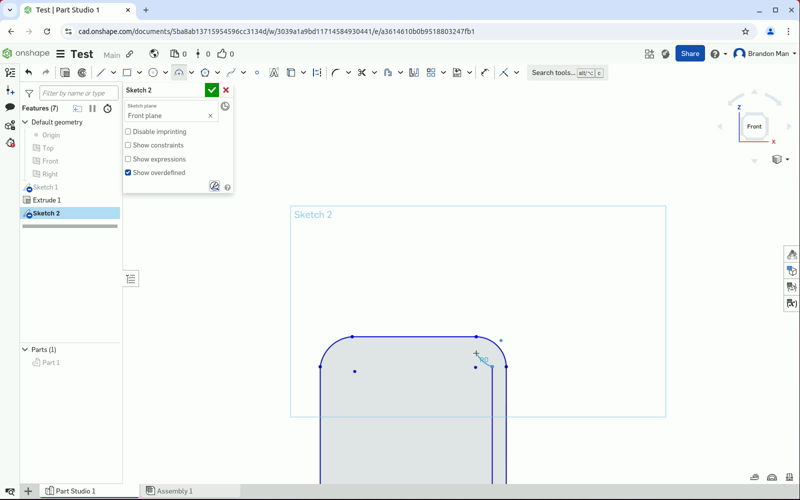
scroll(-6)
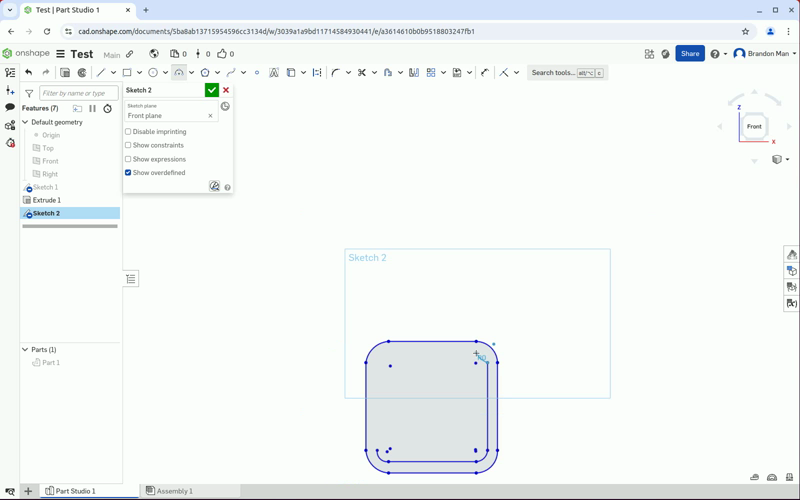
scroll(-6)
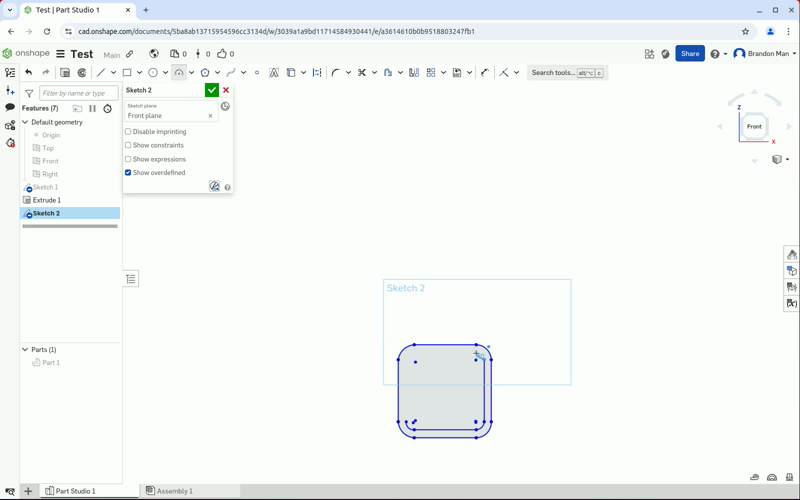
scroll(-6)
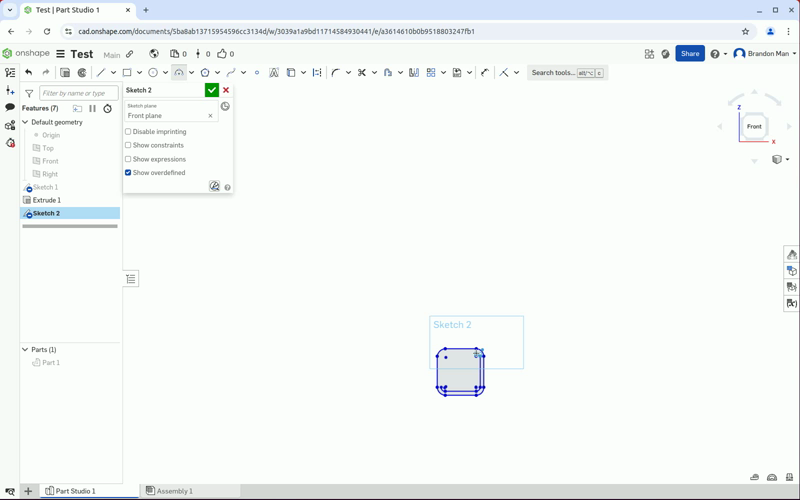
mouse_move(478, 353)
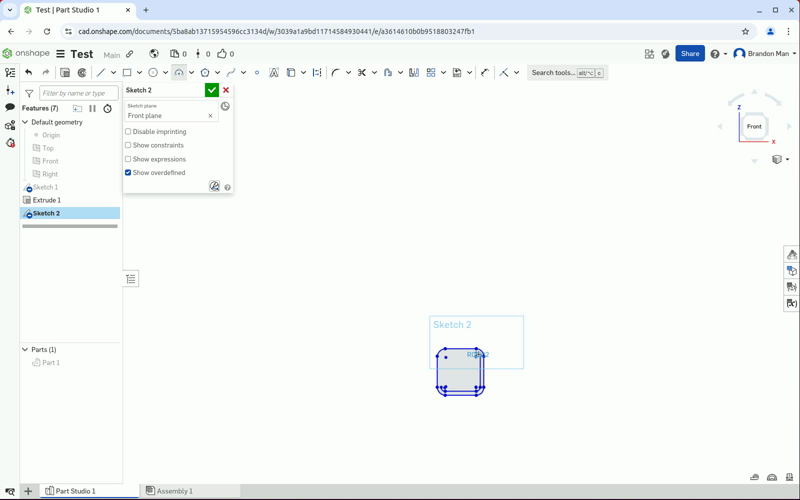
scroll(6)
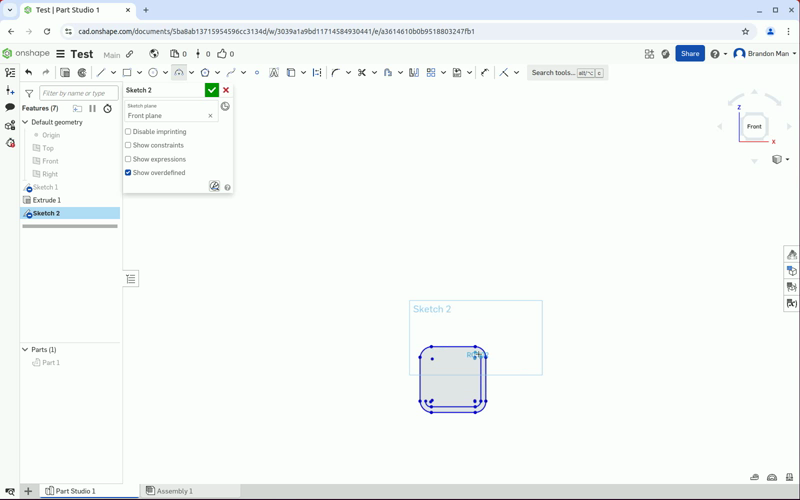
scroll(6)
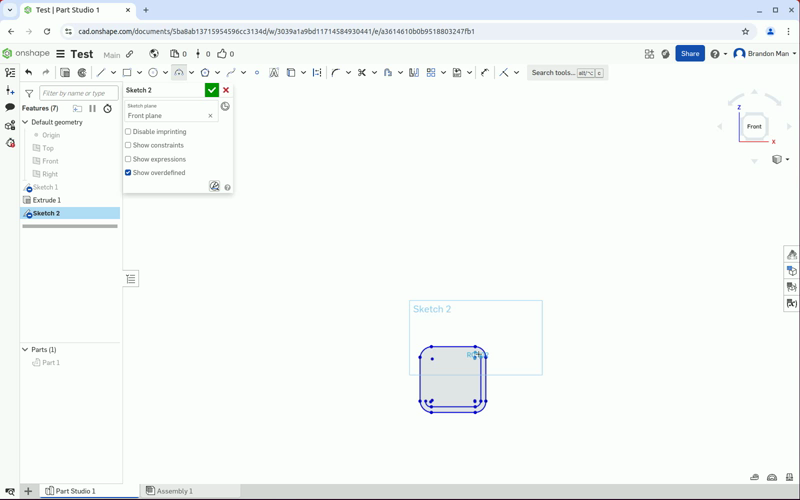
scroll(6)
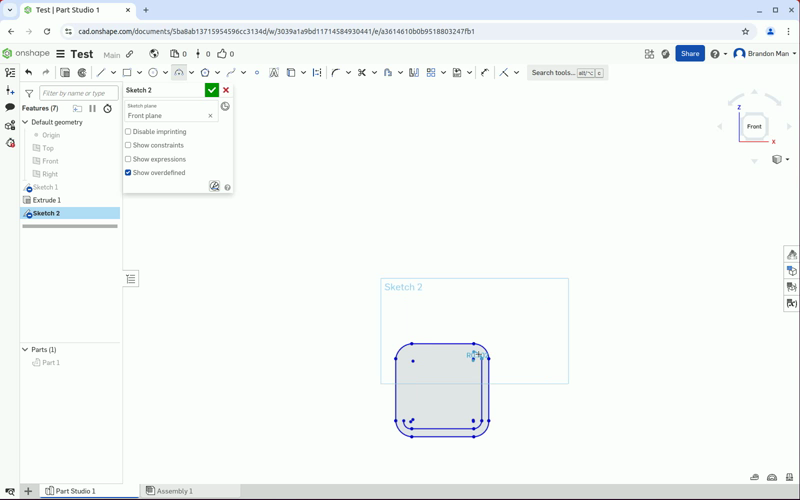
scroll(6)
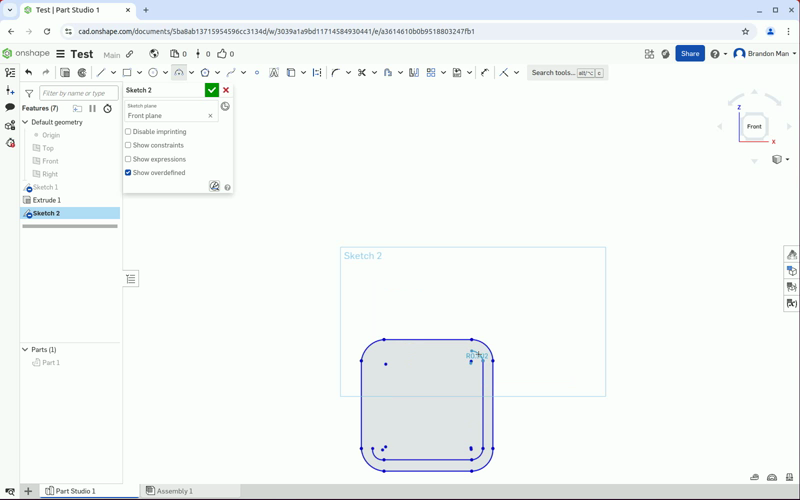
scroll(6)
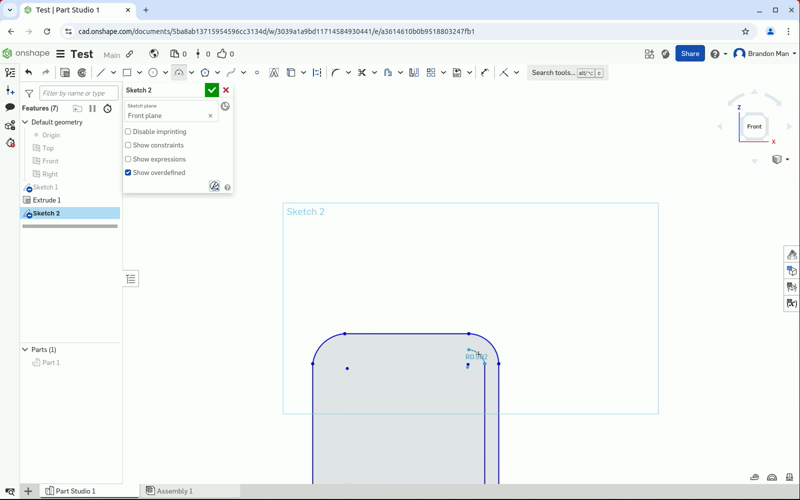
scroll(6)
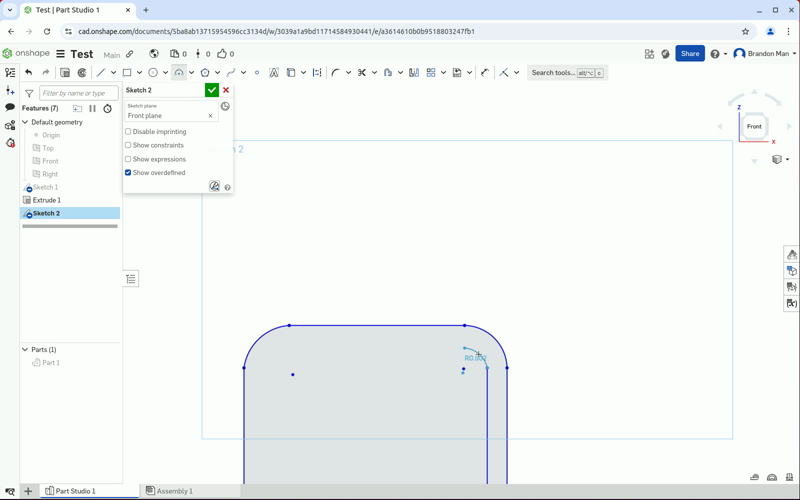
scroll(6)
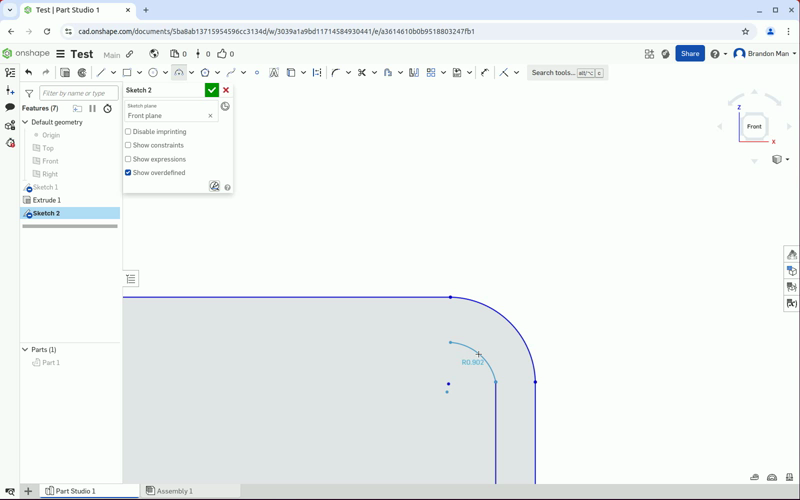
click(478, 353)
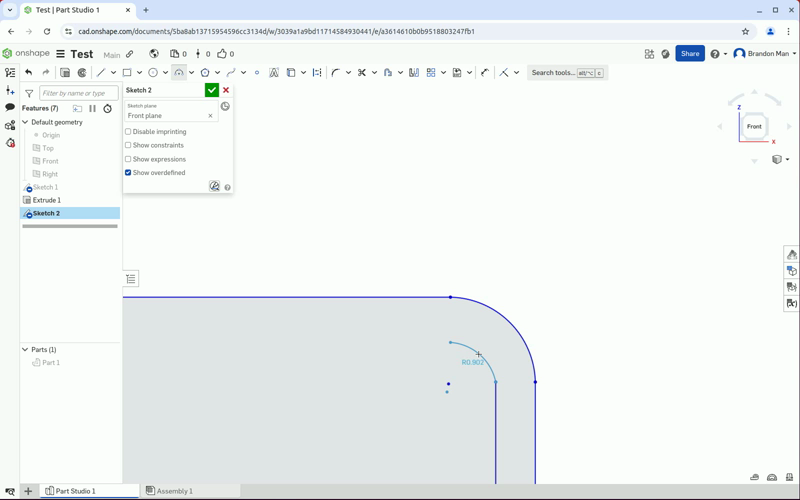
scroll(-6)
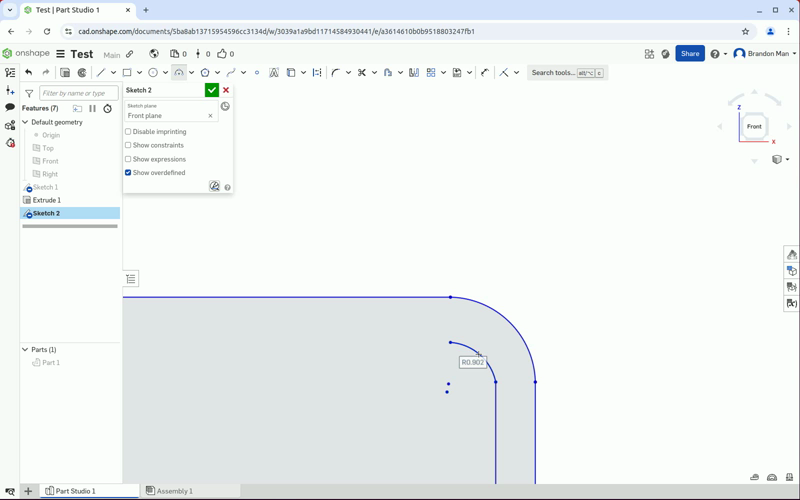
scroll(-6)
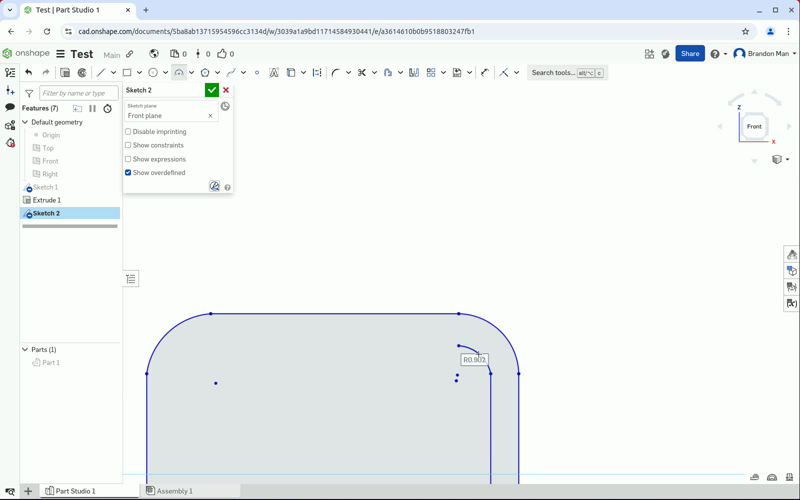
scroll(-6)
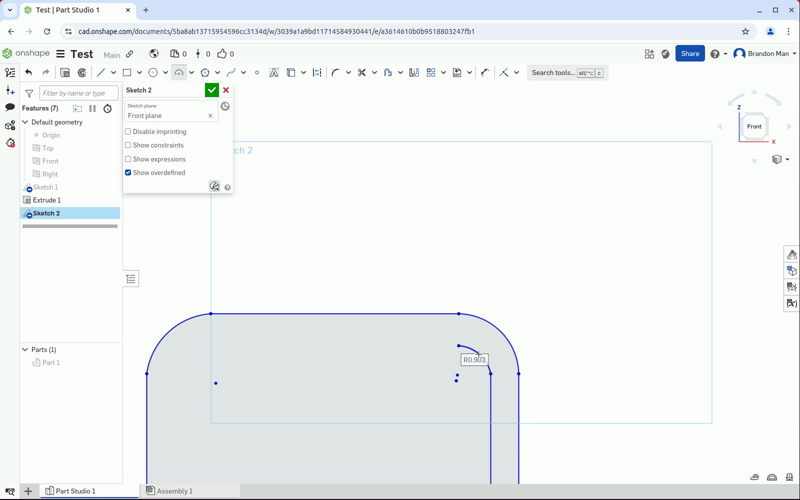
scroll(-6)
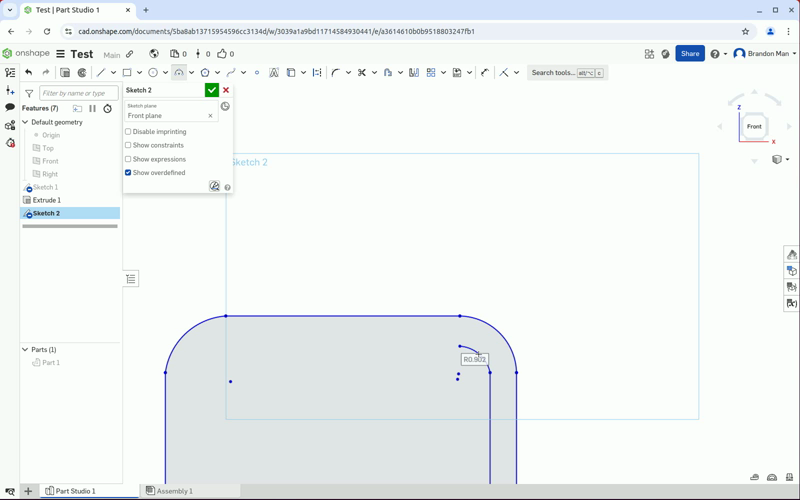
scroll(-6)
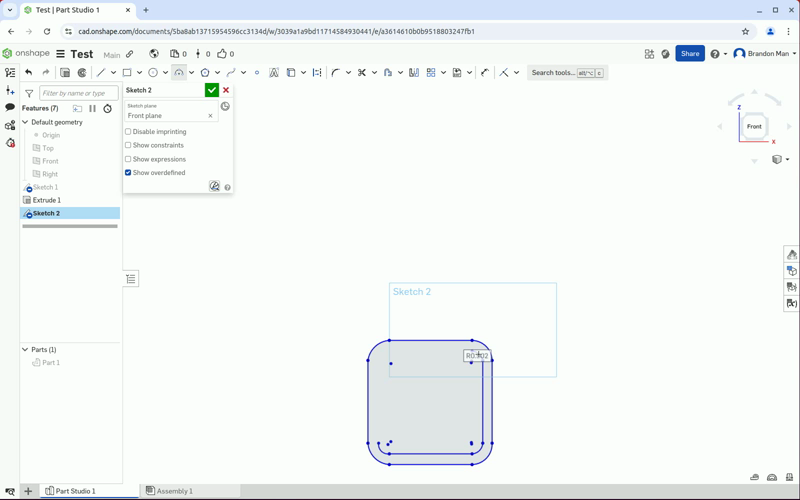
scroll(-6)
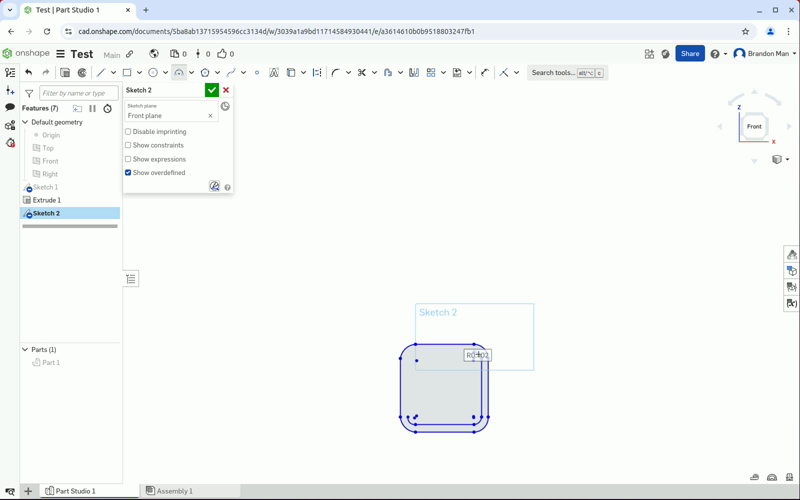
scroll(-6)
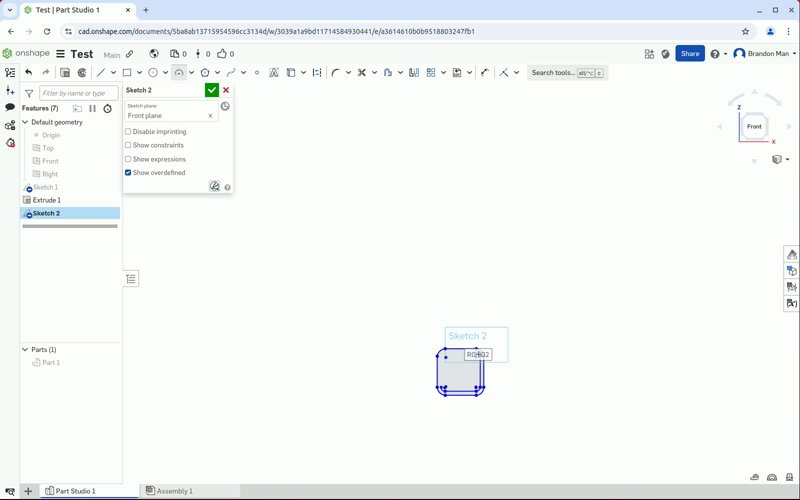
key_up(shift)
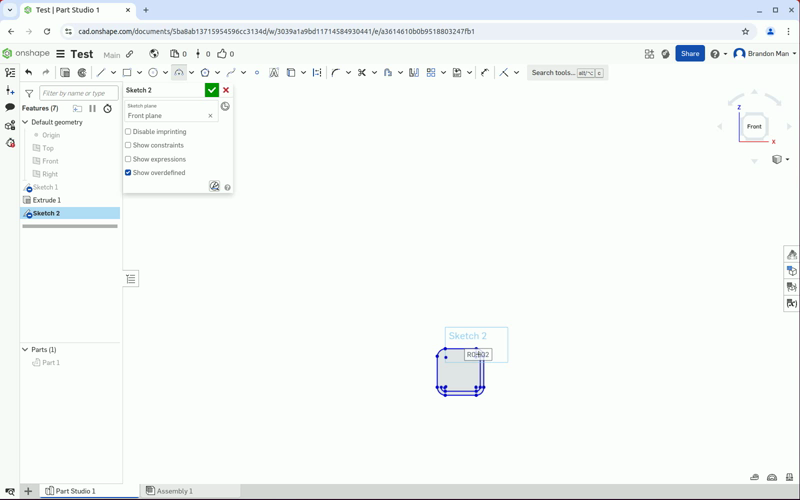
key(esc)
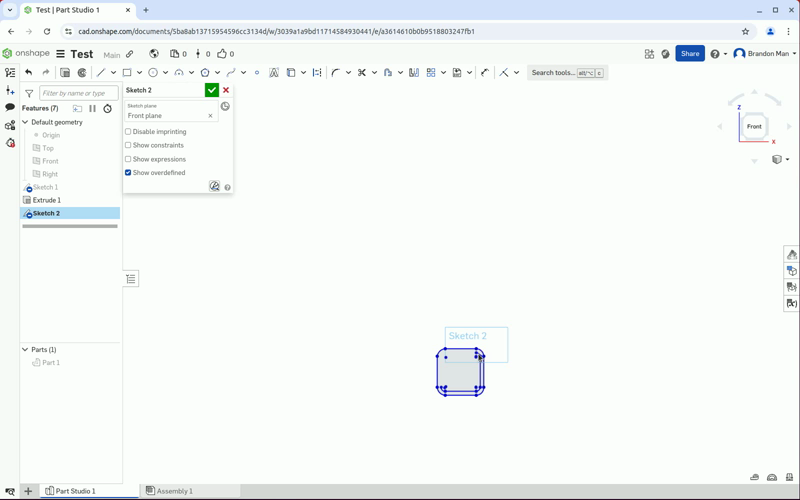
key(l)
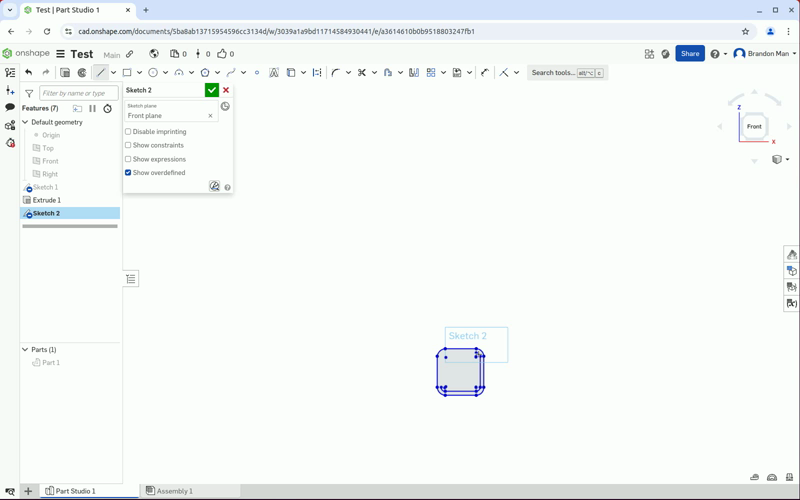
mouse_move(476, 352)
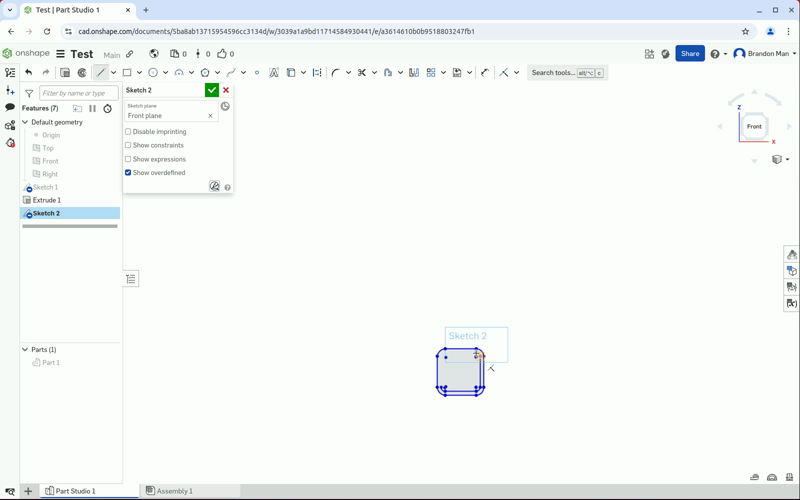
scroll(6)
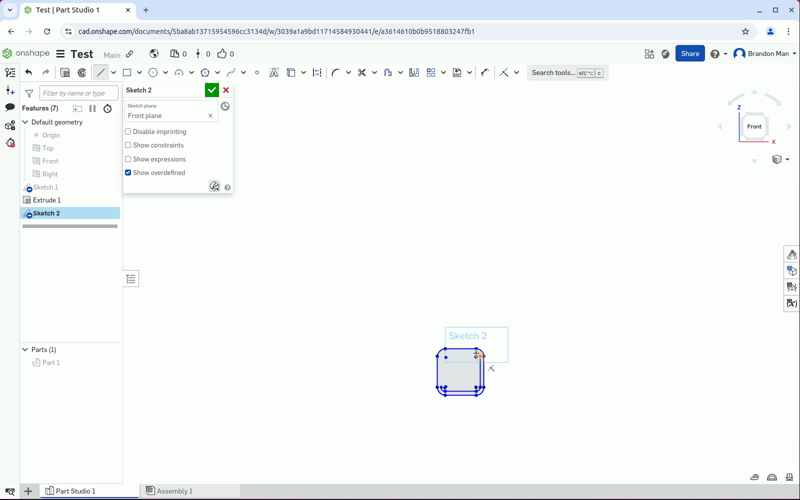
scroll(6)
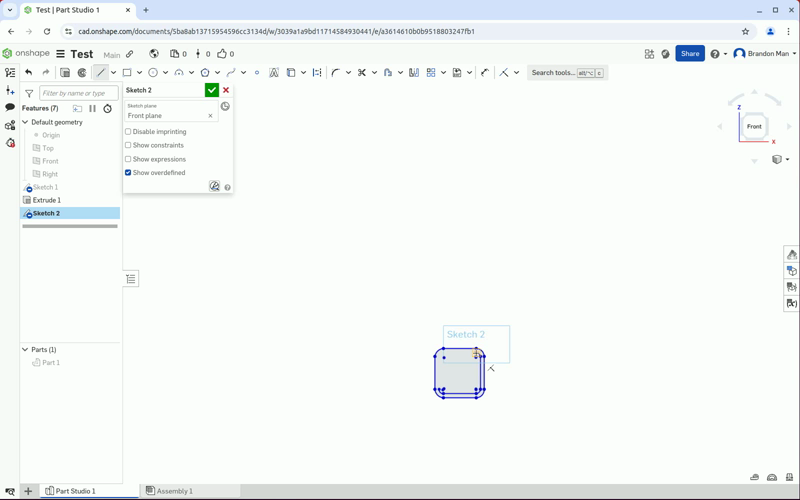
scroll(6)
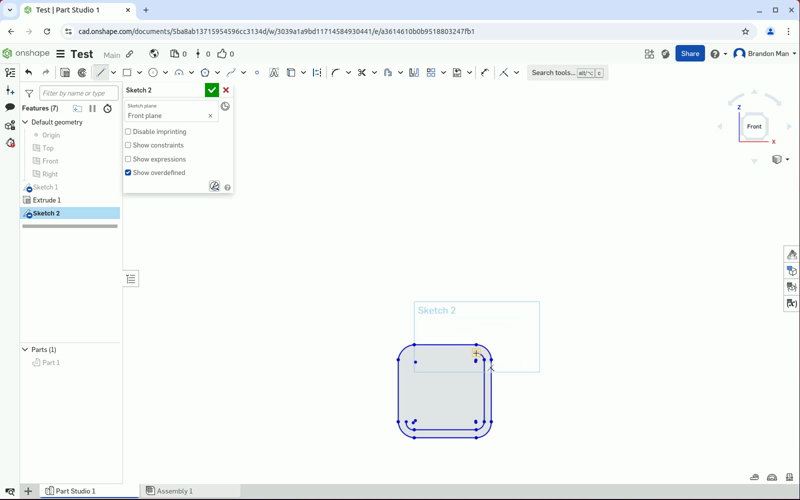
scroll(6)
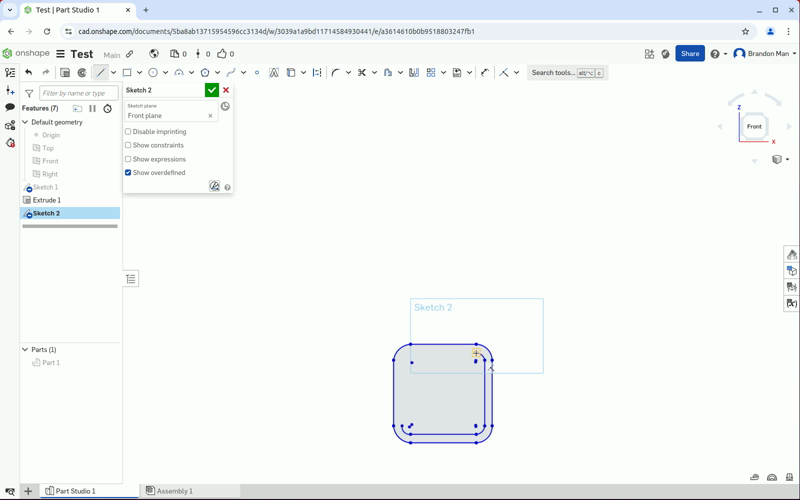
scroll(6)
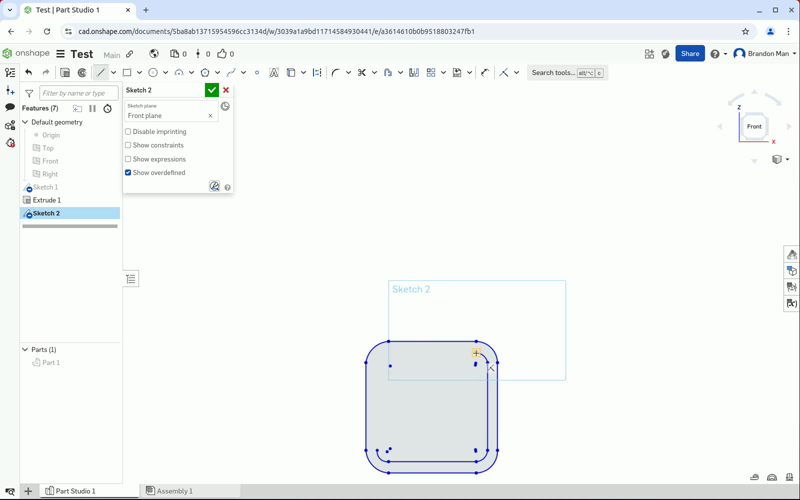
scroll(6)
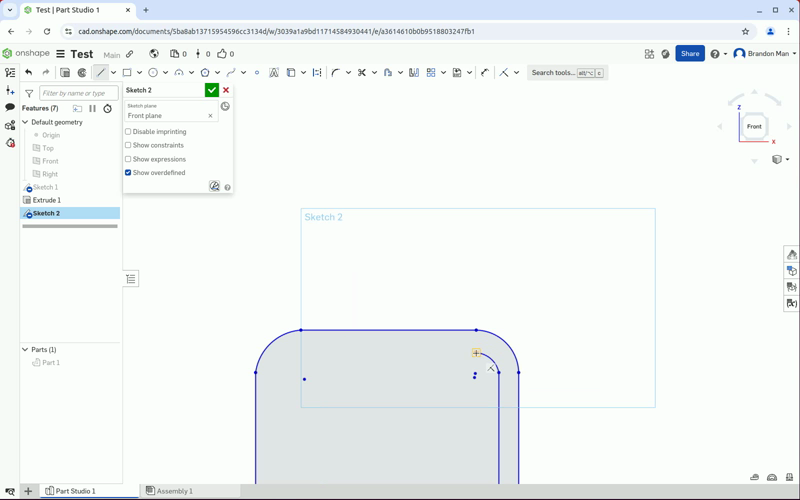
scroll(6)
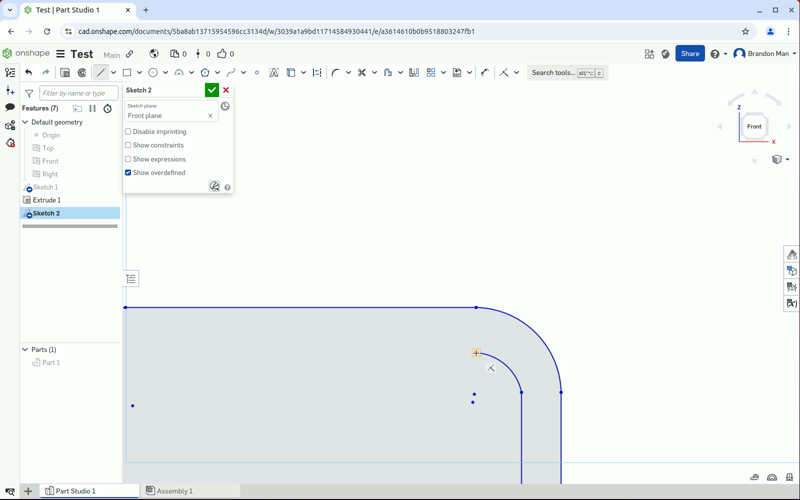
click(476, 352)
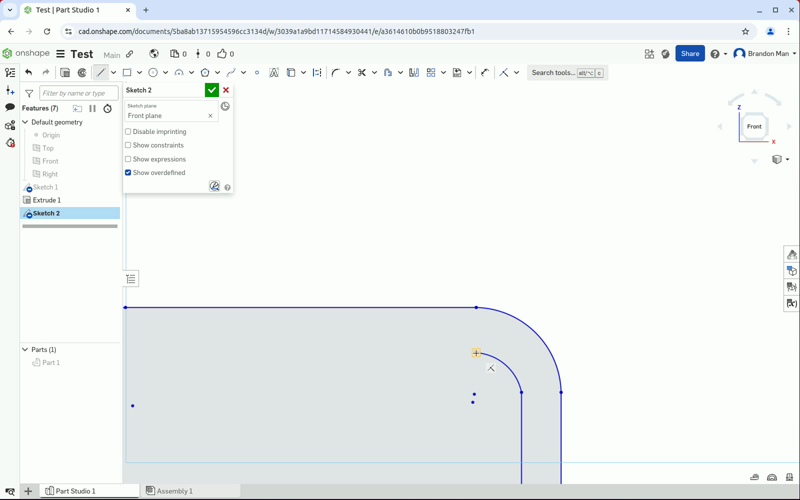
scroll(-6)
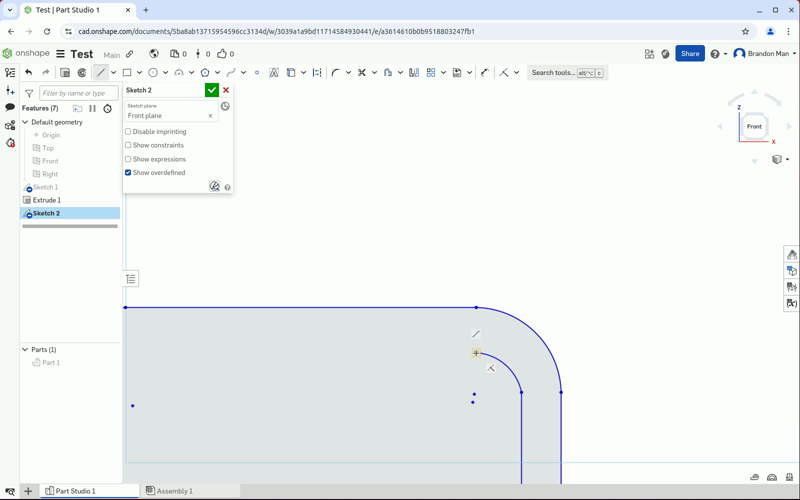
scroll(-6)
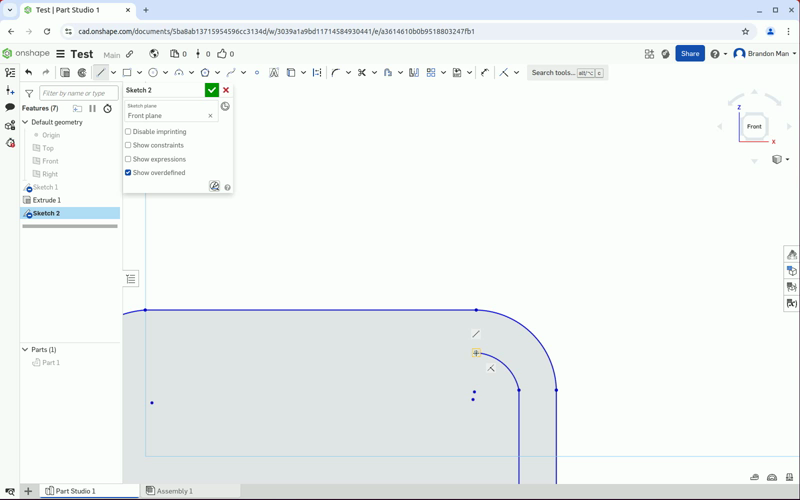
scroll(-6)
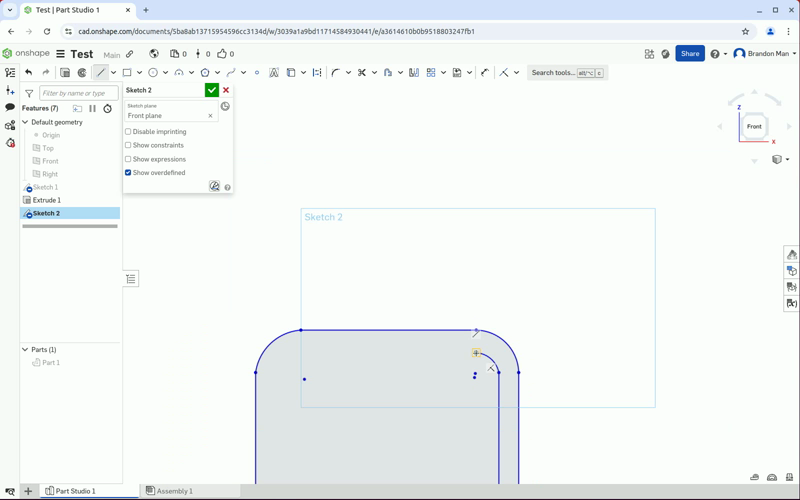
scroll(-6)
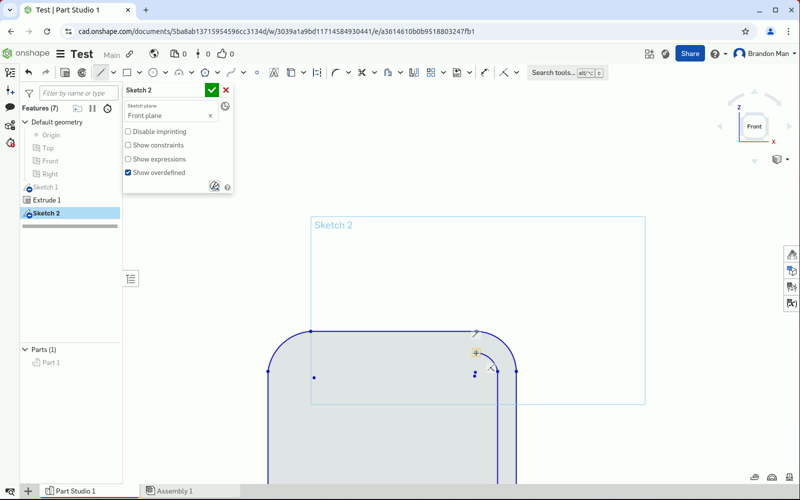
scroll(-6)
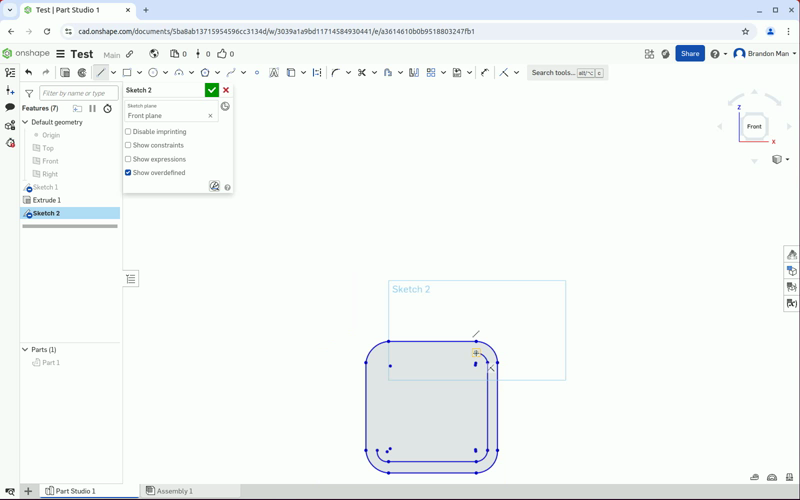
scroll(-6)
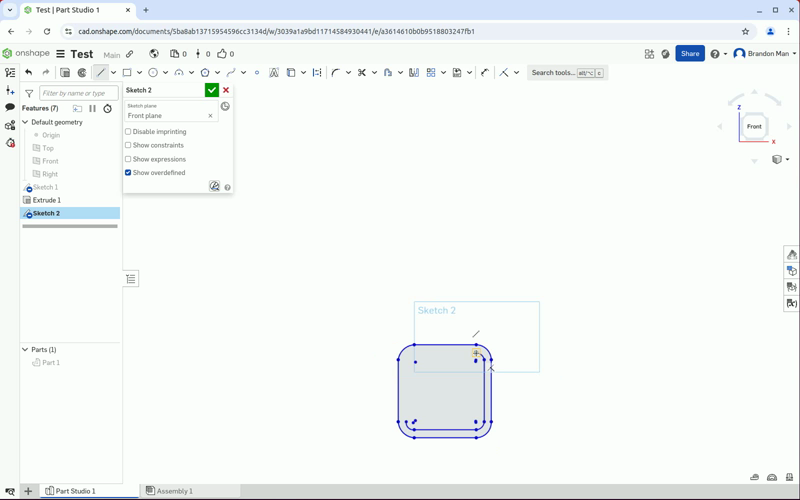
scroll(-6)
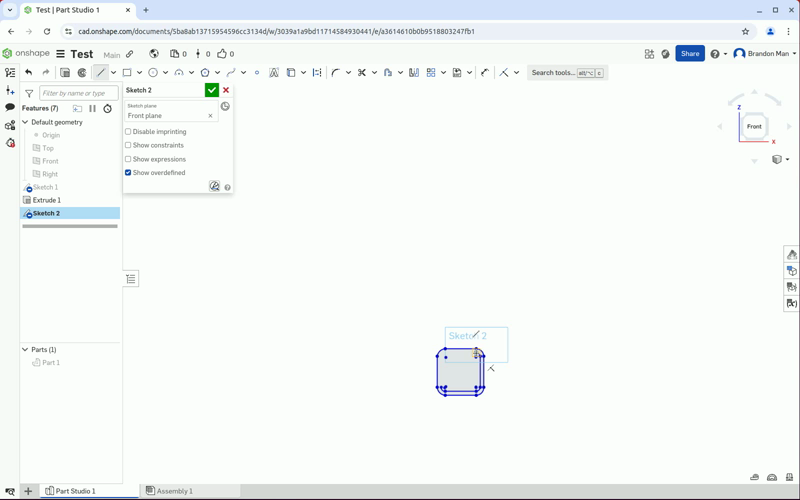
key_down(shift)
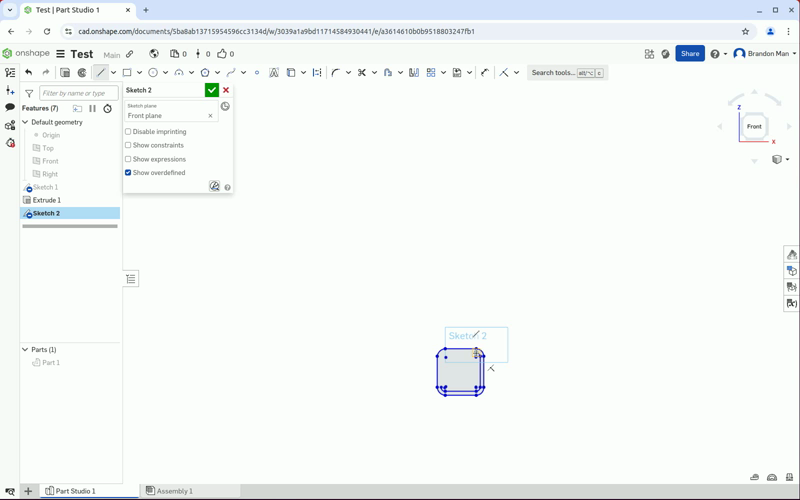
mouse_move(506, 352)
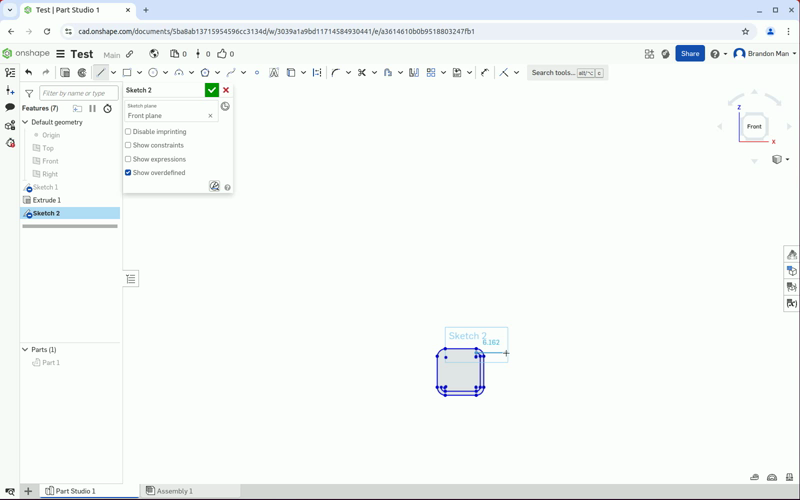
mouse_move(445, 352)
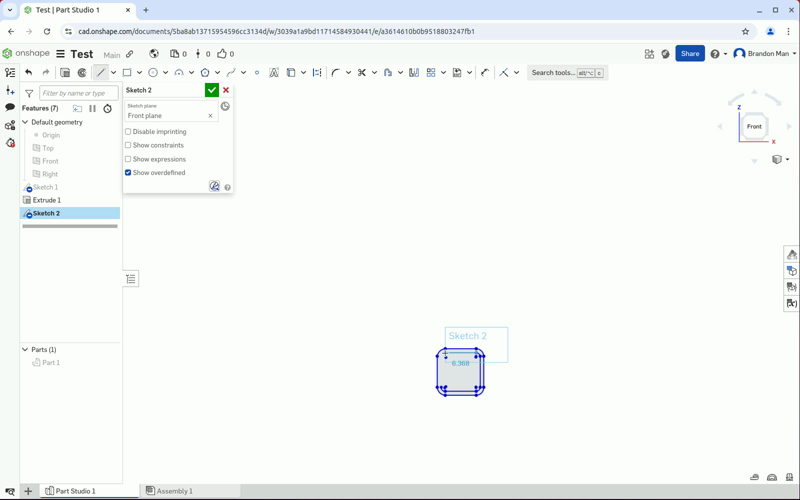
scroll(6)
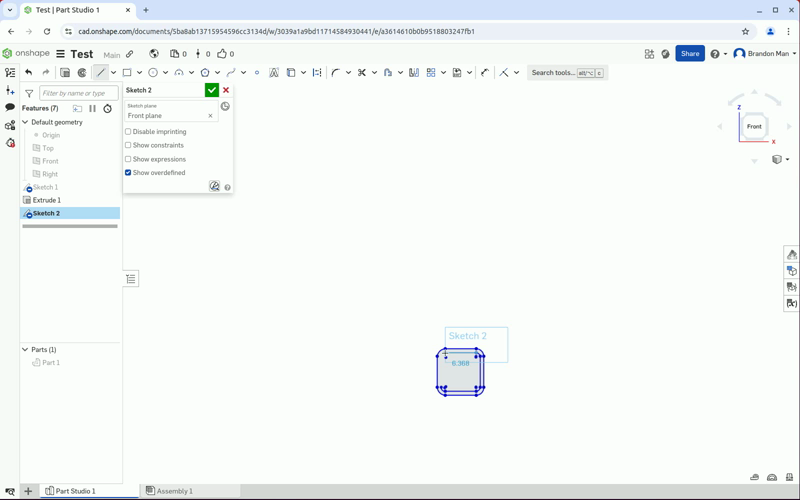
scroll(6)
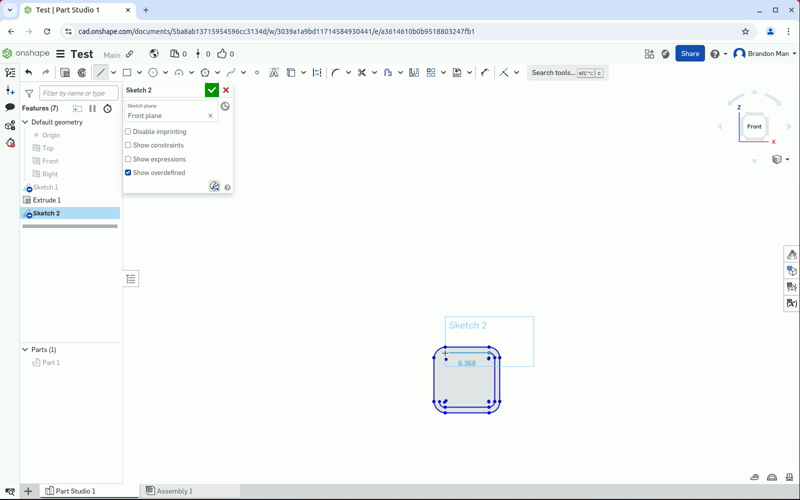
scroll(6)
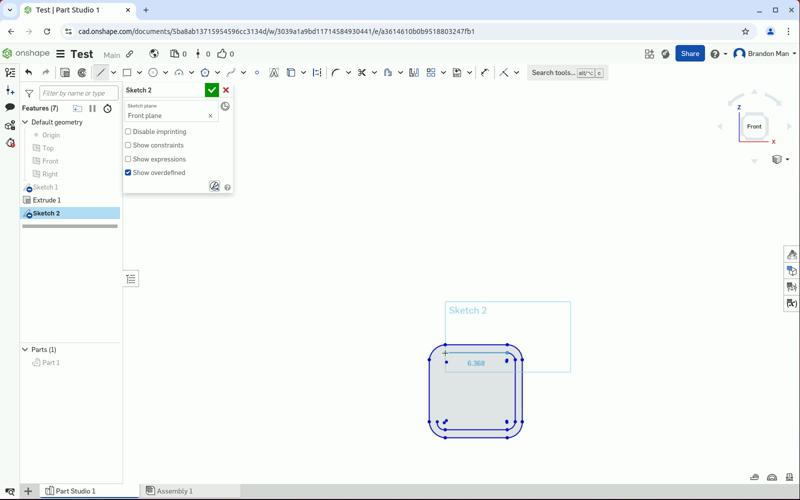
scroll(6)
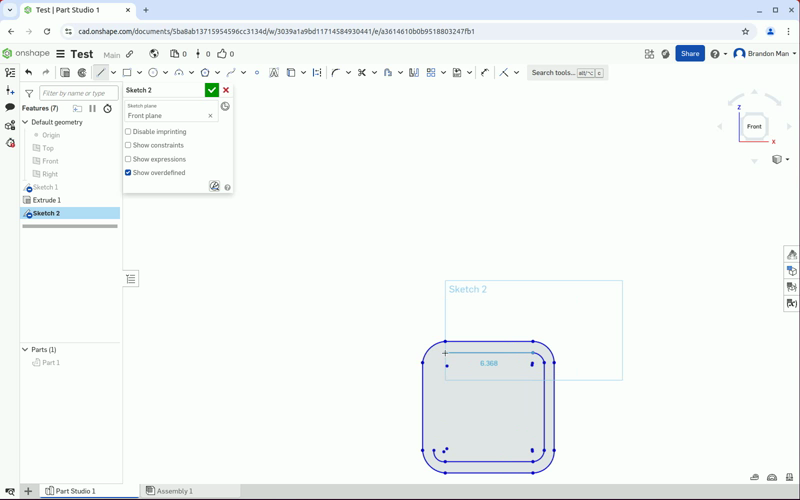
scroll(6)
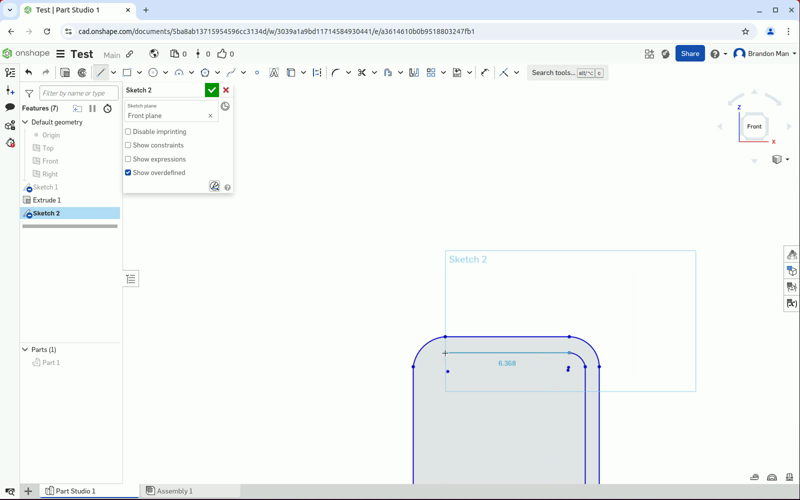
scroll(6)
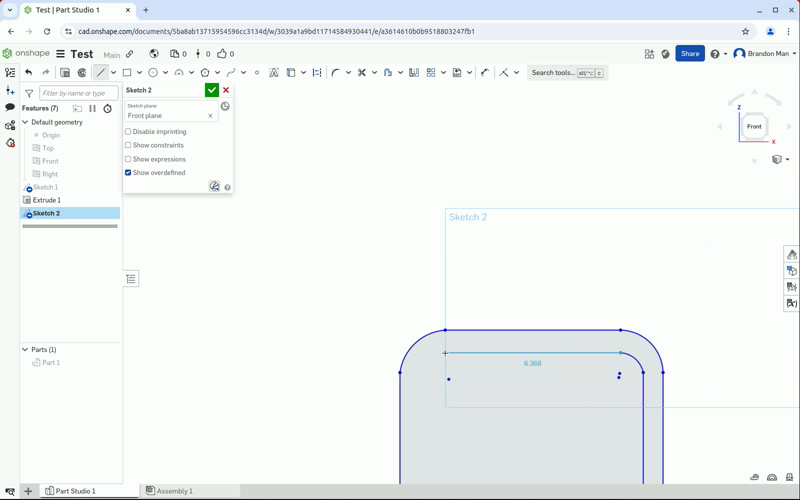
scroll(6)
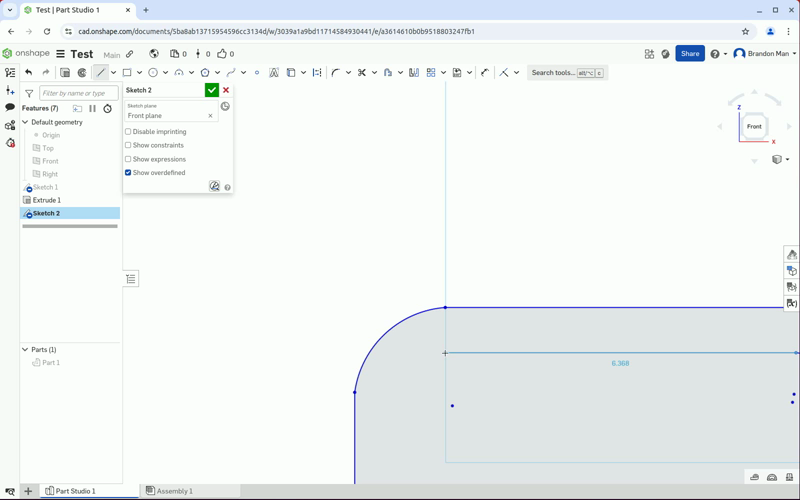
click(445, 352)
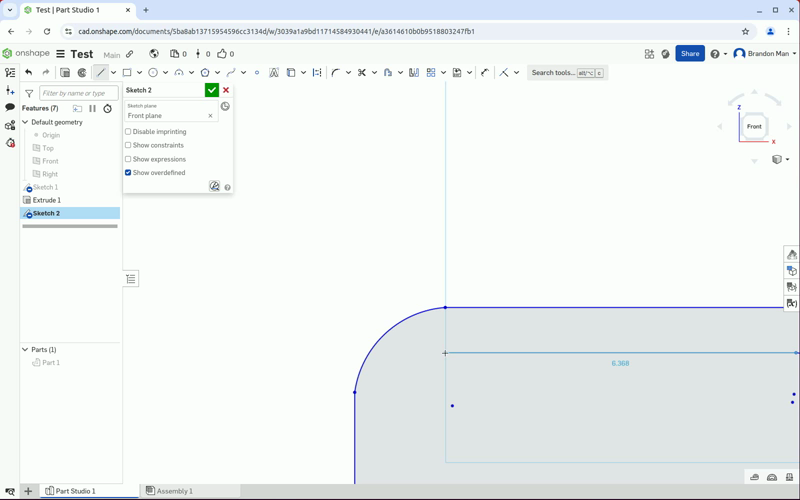
scroll(-6)
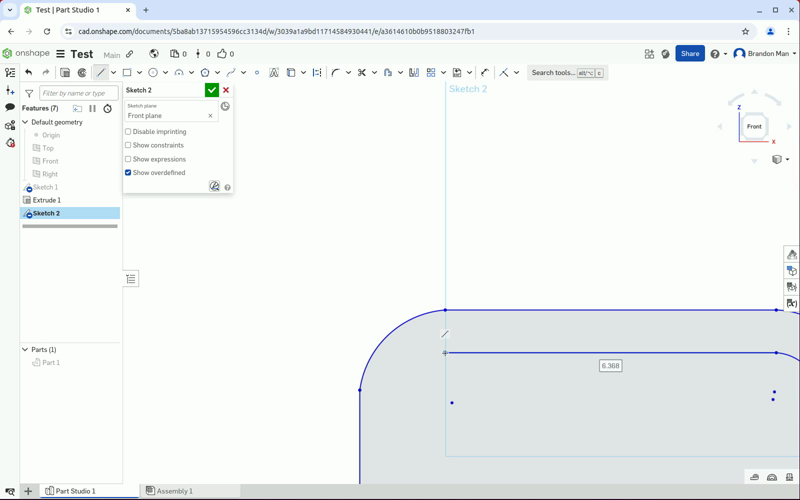
scroll(-6)
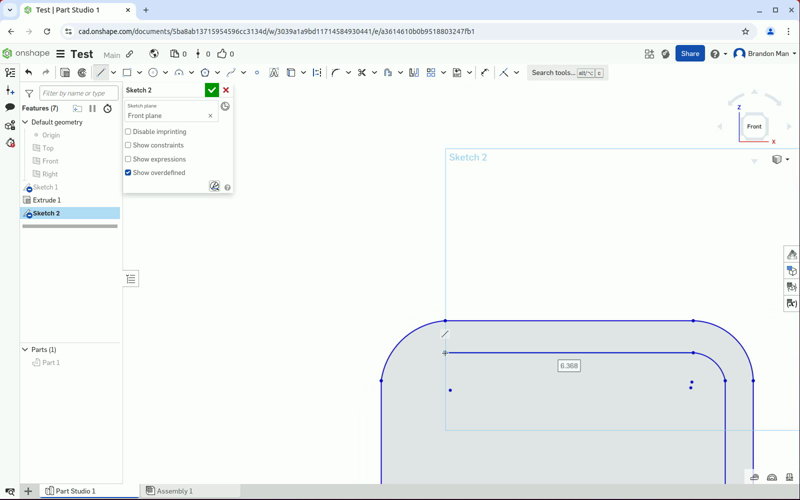
scroll(-6)
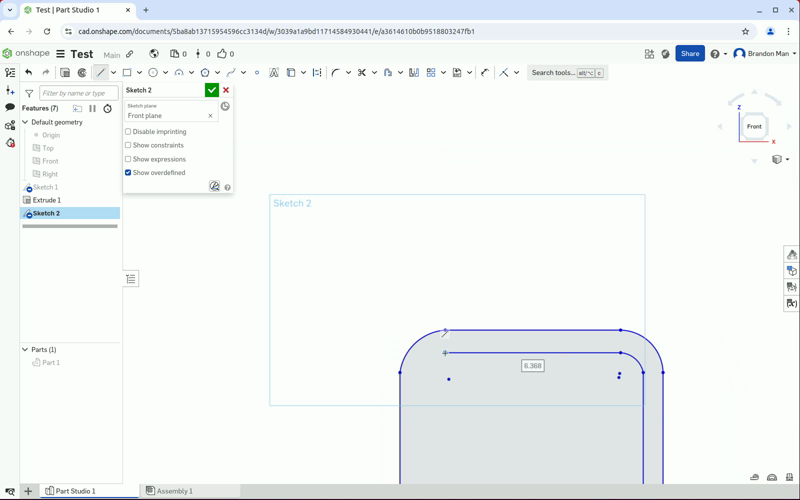
scroll(-6)
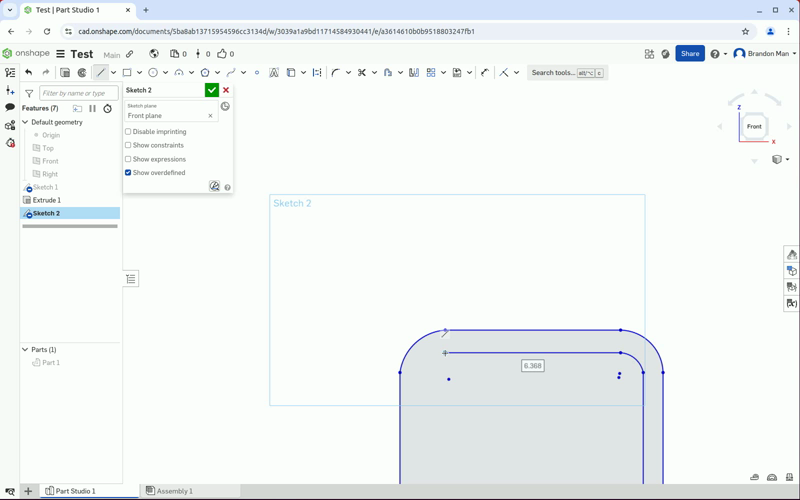
scroll(-6)
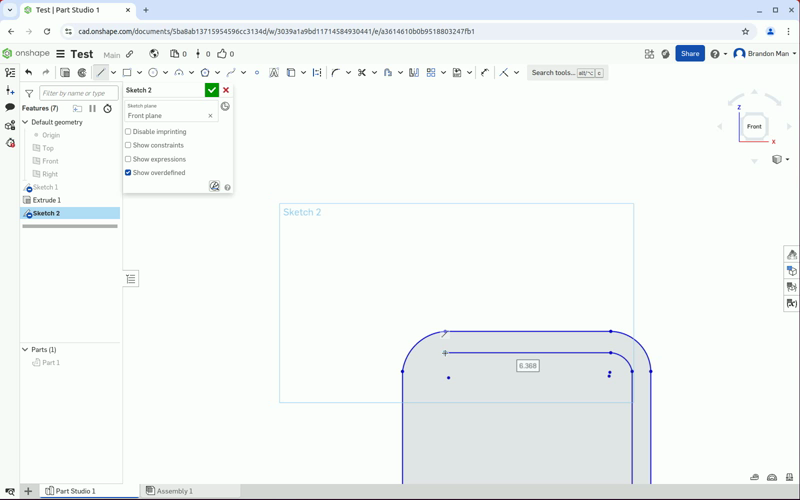
scroll(-6)
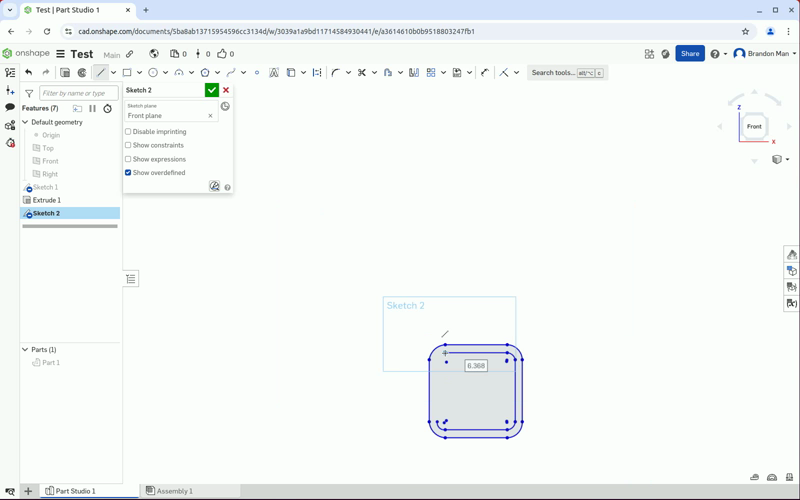
scroll(-6)
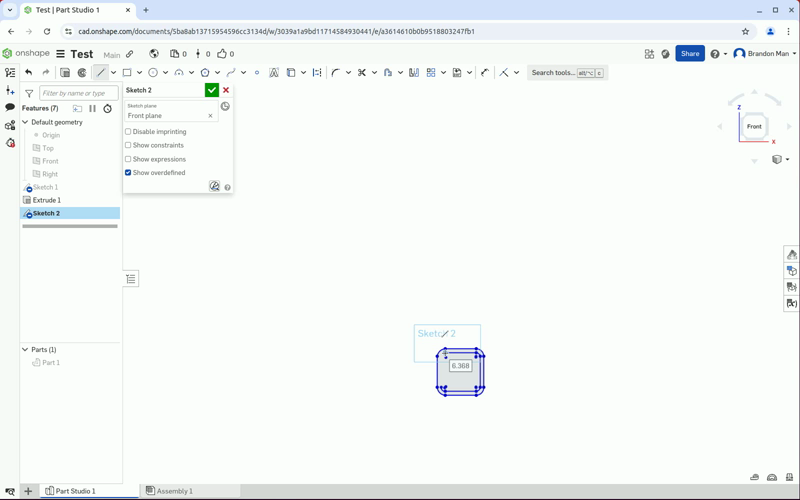
key_up(shift)
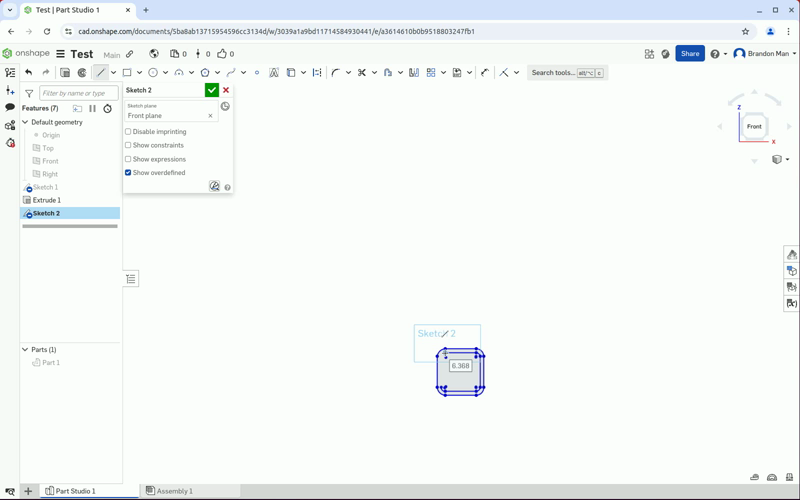
key(esc)
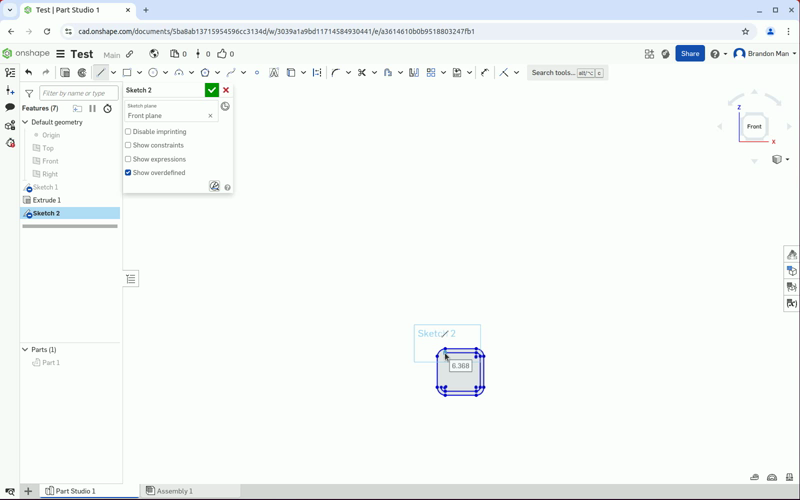
key(a)
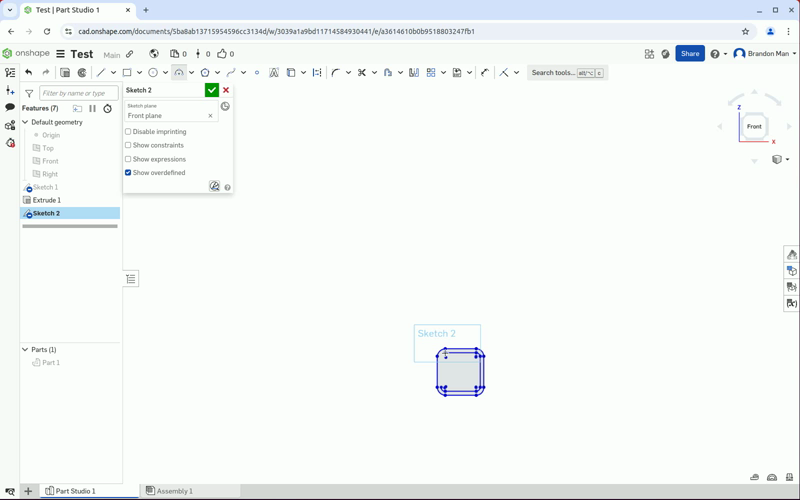
mouse_move(445, 352)
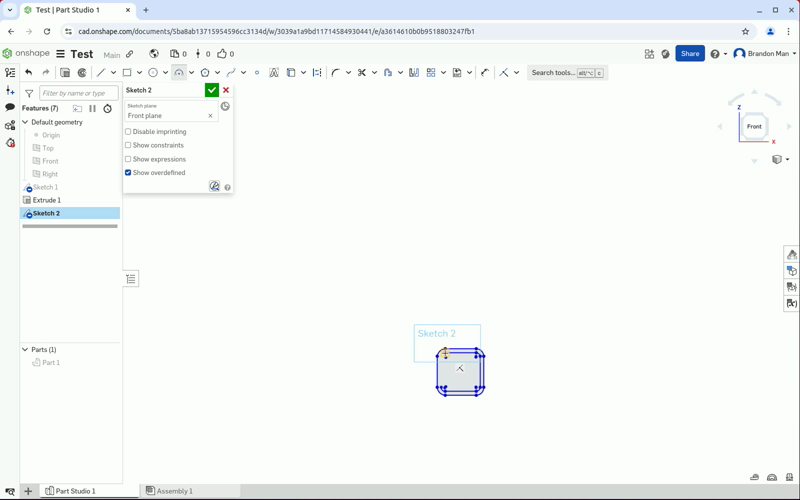
scroll(6)
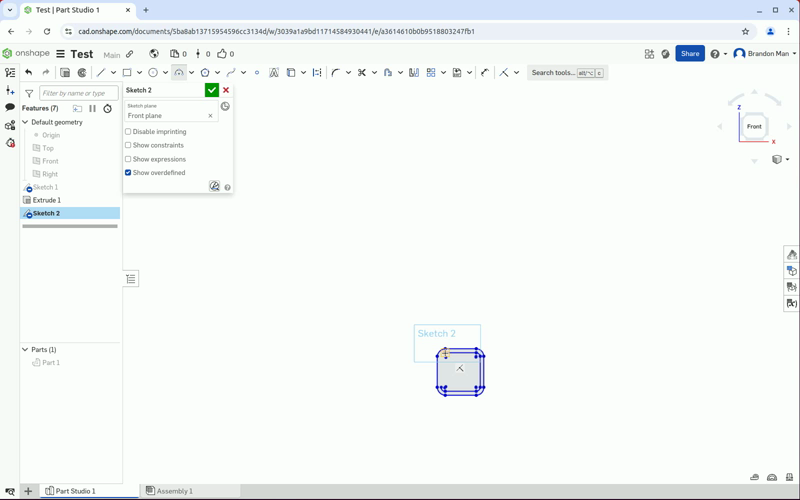
scroll(6)
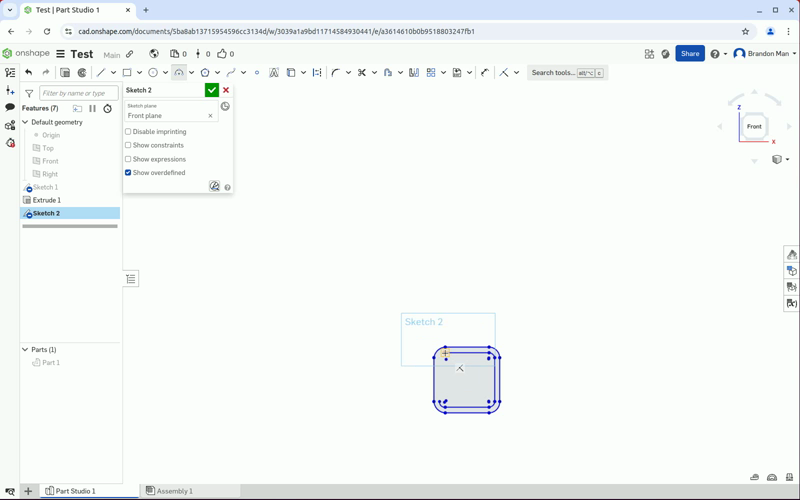
scroll(6)
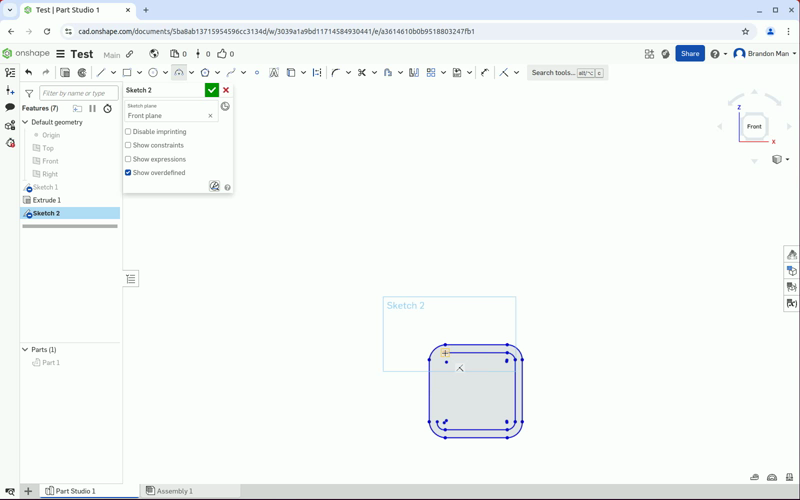
scroll(6)
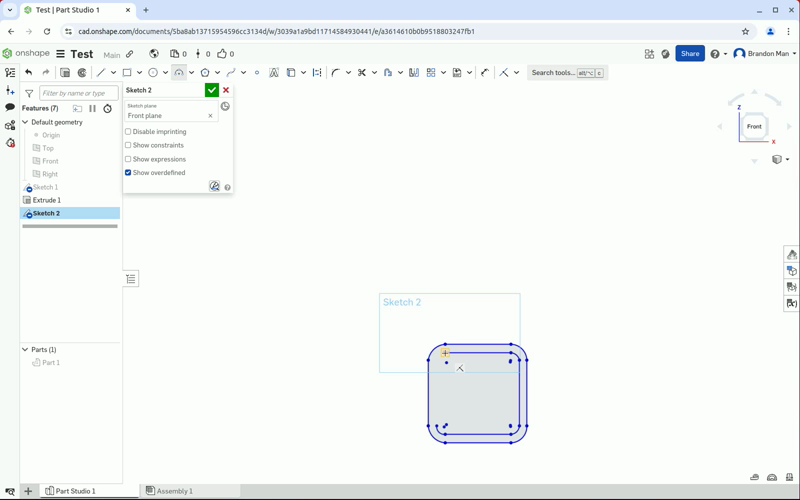
scroll(6)
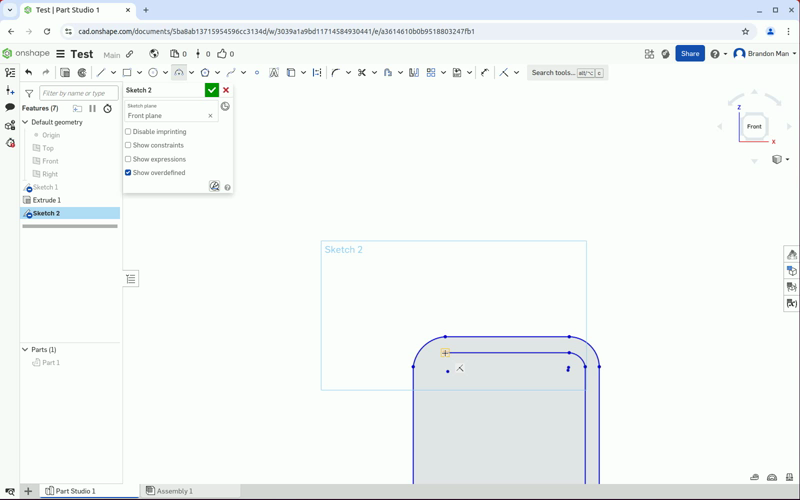
scroll(6)
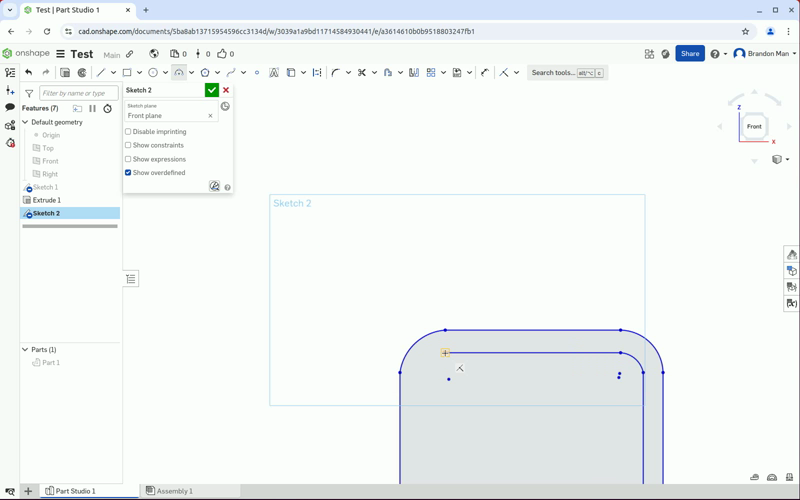
scroll(6)
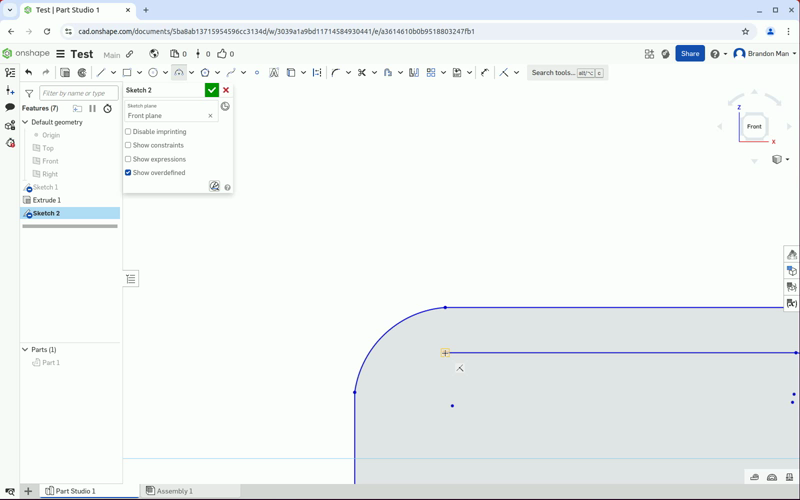
click(445, 352)
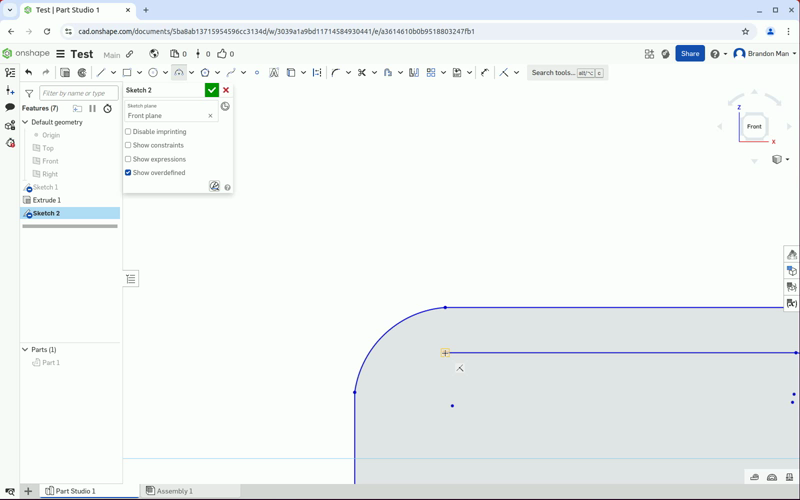
scroll(-6)
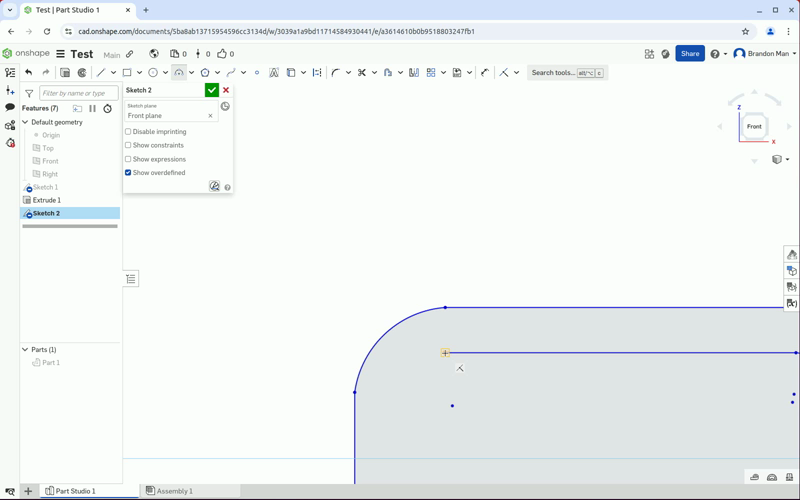
scroll(-6)
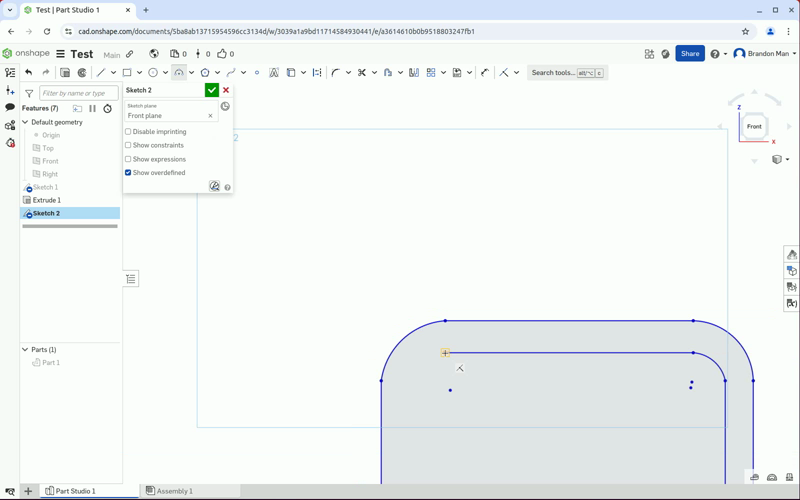
scroll(-6)
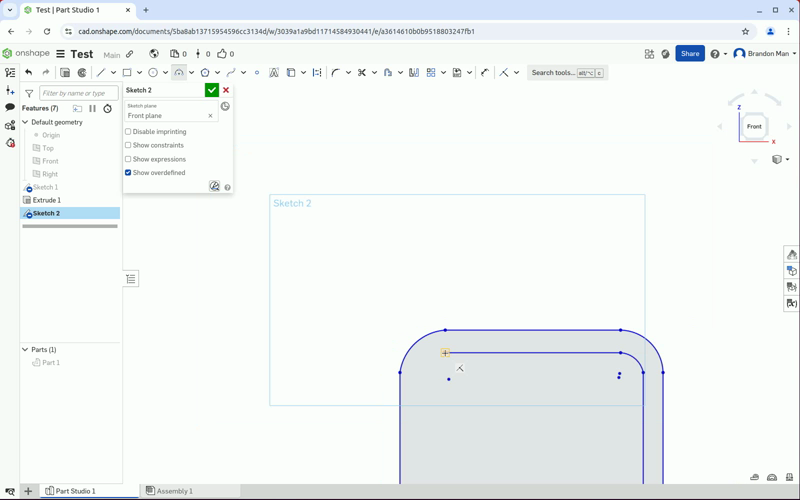
scroll(-6)
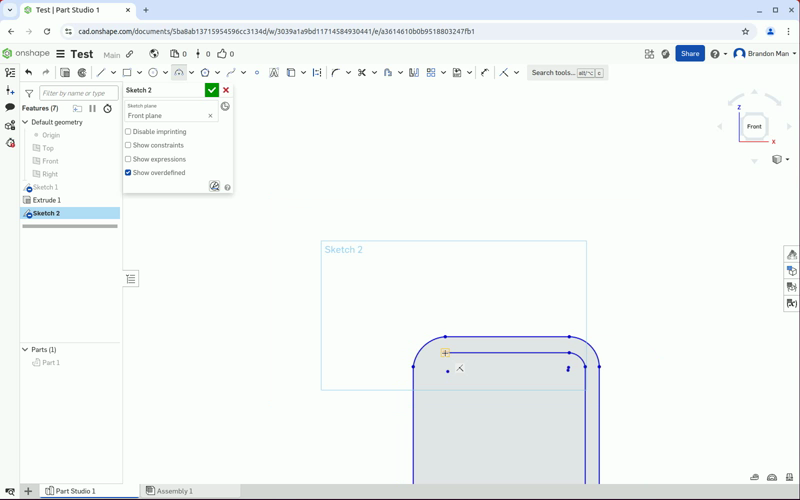
scroll(-6)
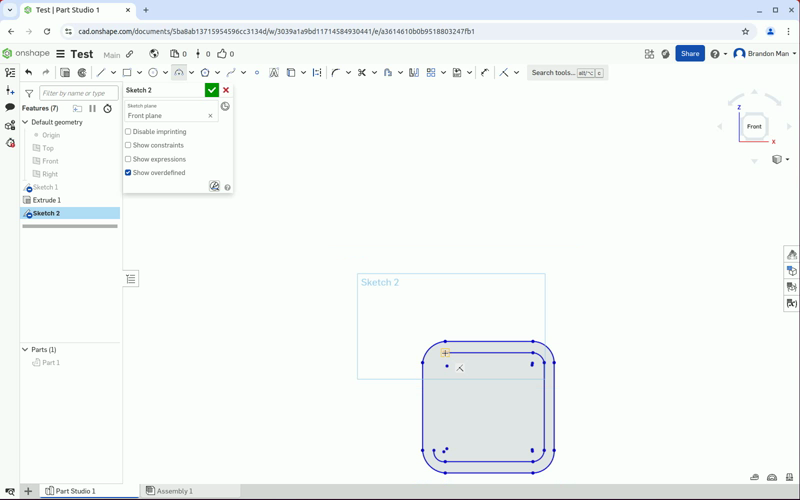
scroll(-6)
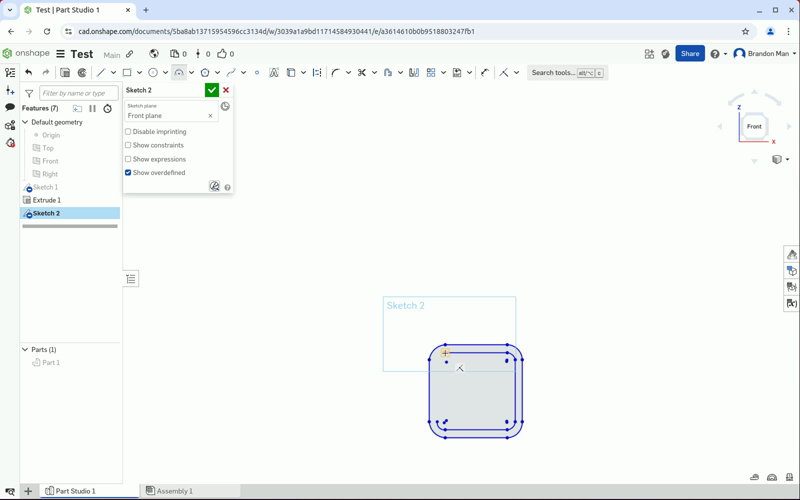
scroll(-6)
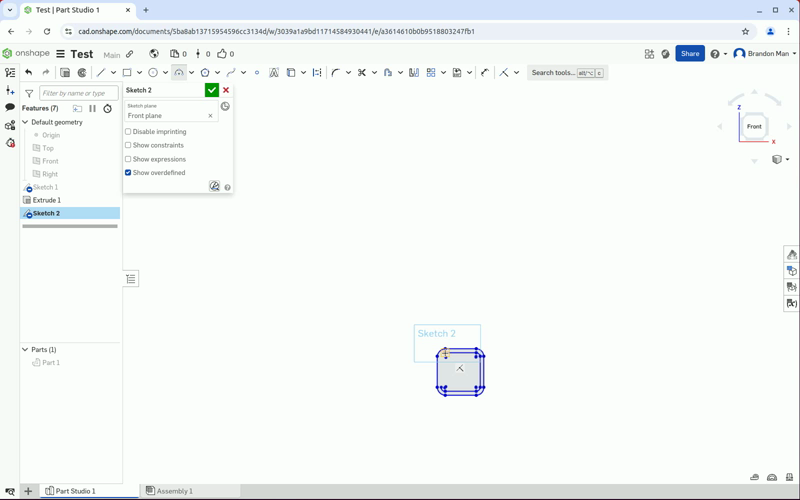
key_down(shift)
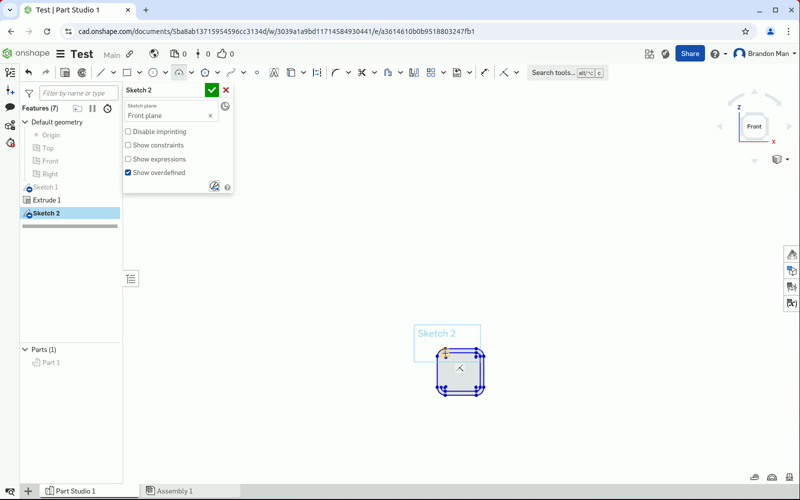
mouse_move(441, 356)
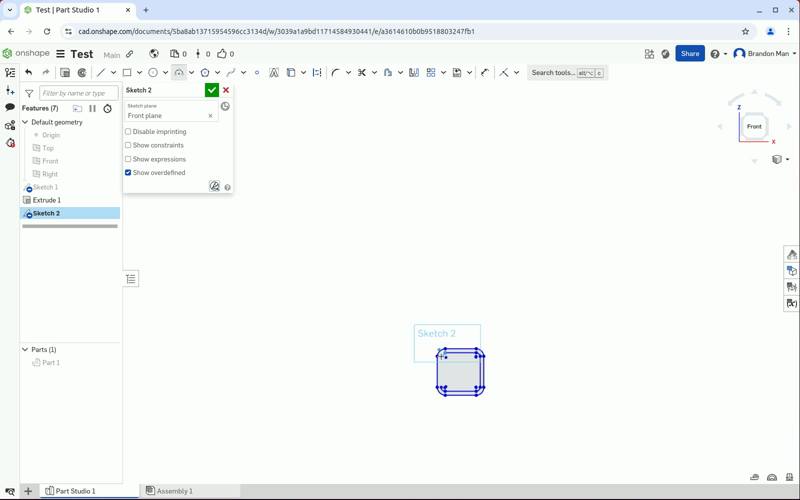
scroll(6)
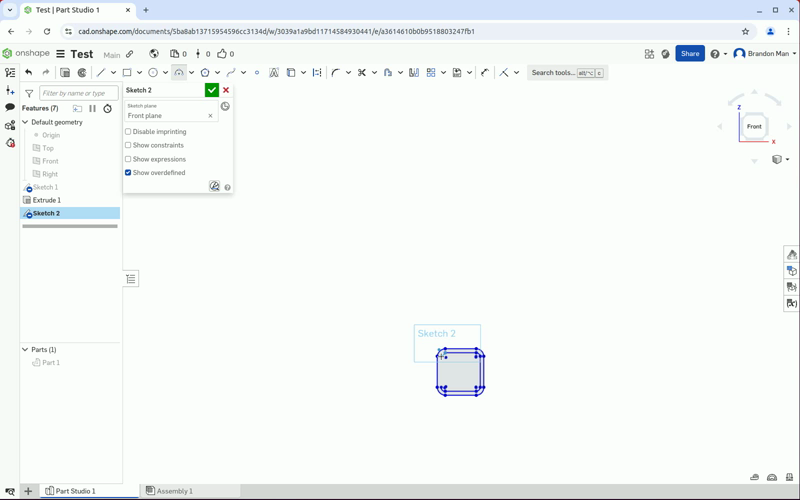
scroll(6)
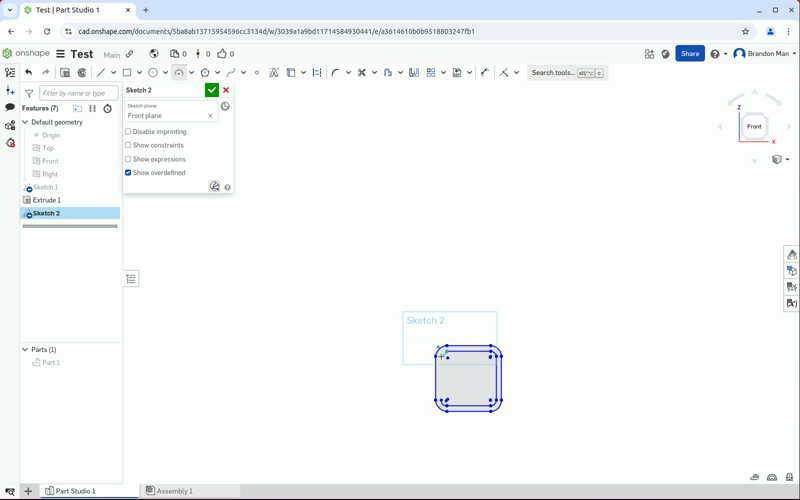
scroll(6)
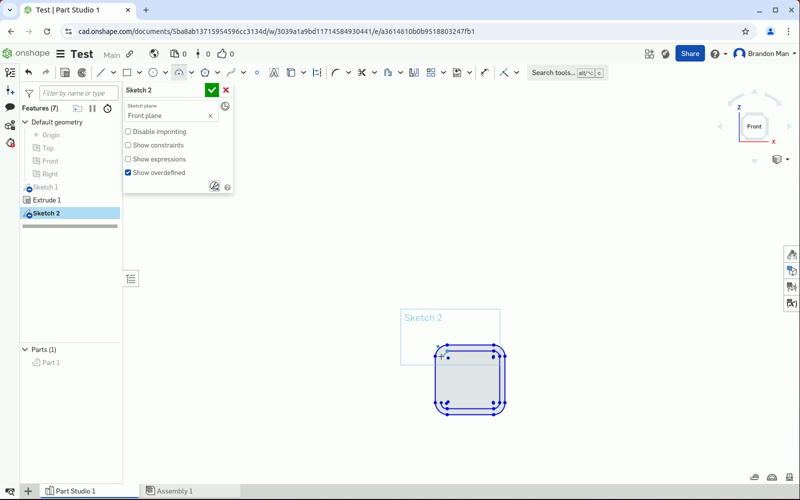
scroll(6)
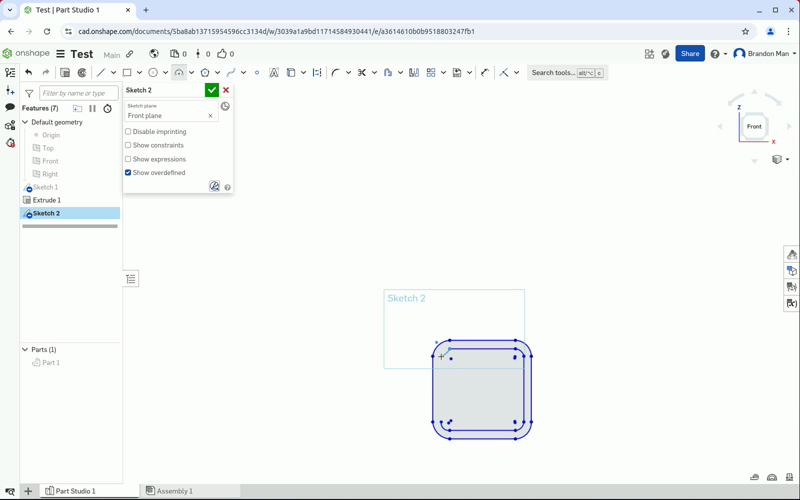
scroll(6)
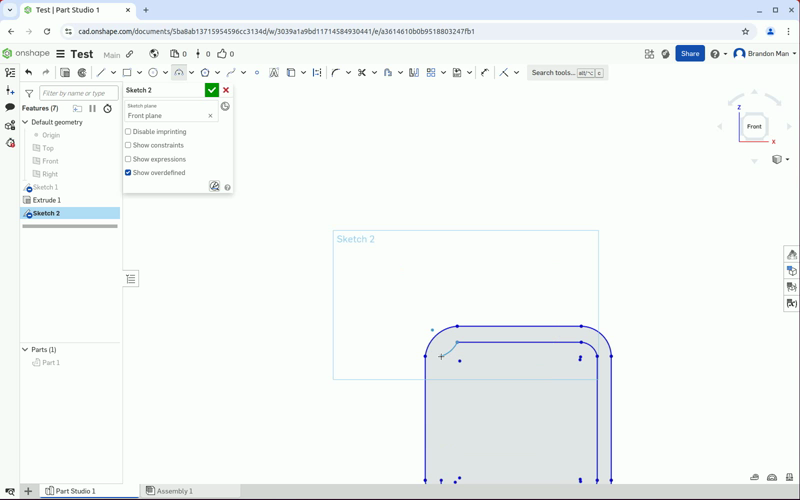
scroll(6)
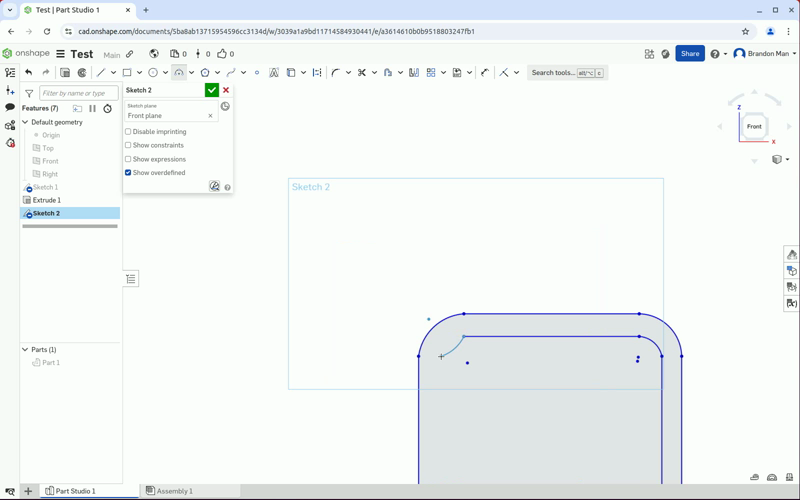
scroll(6)
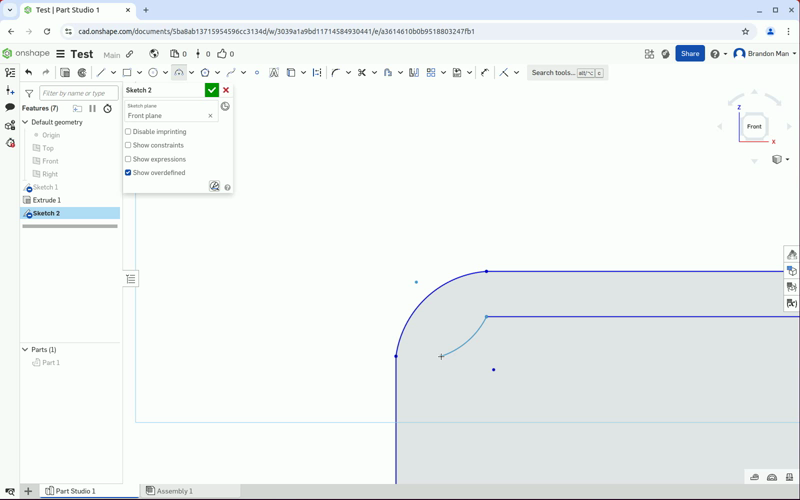
click(441, 356)
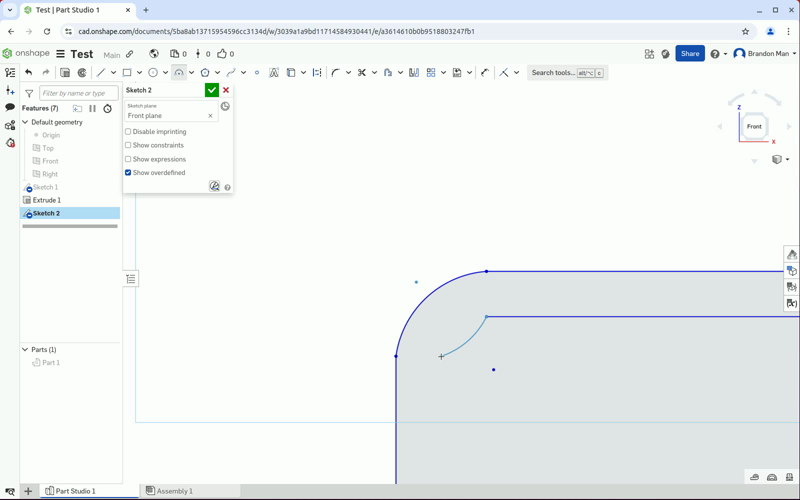
scroll(-6)
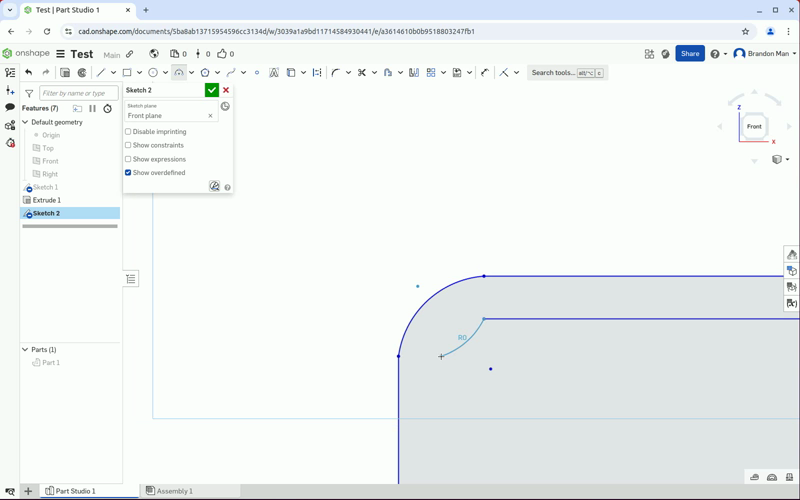
scroll(-6)
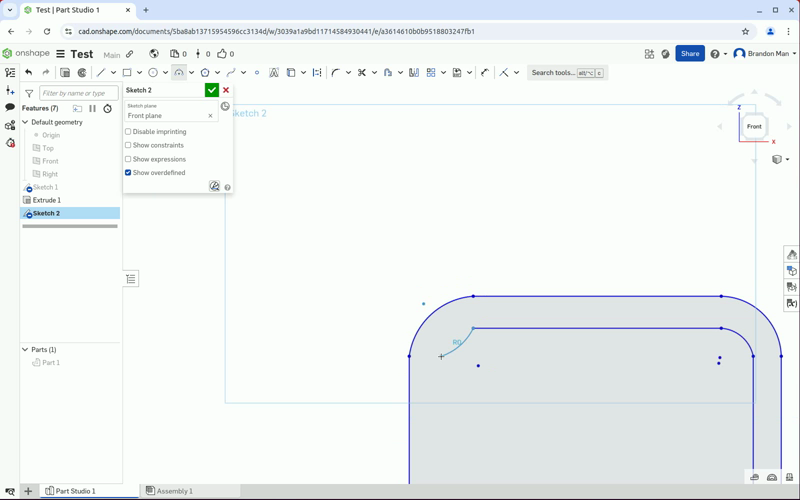
scroll(-6)
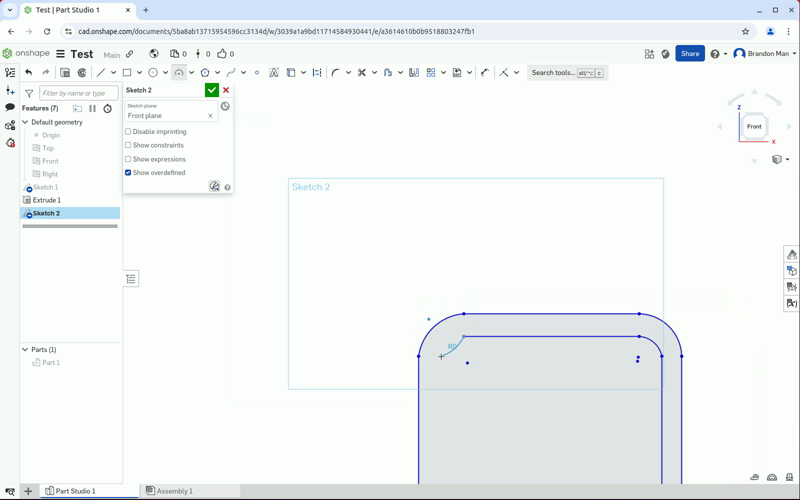
scroll(-6)
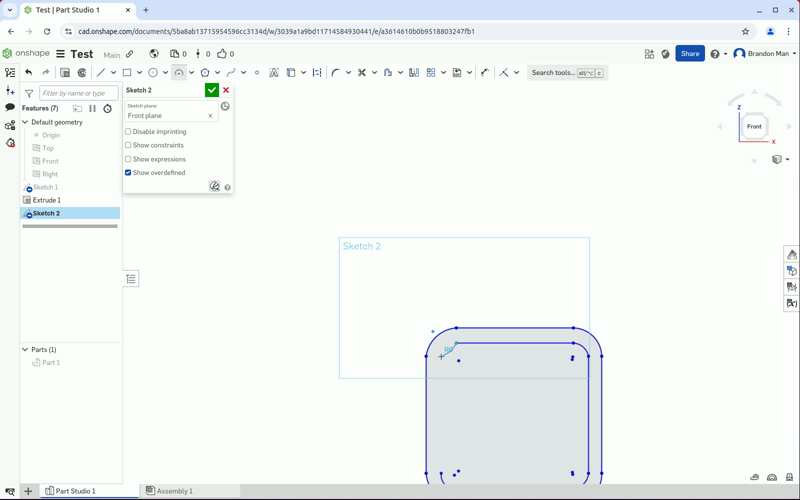
scroll(-6)
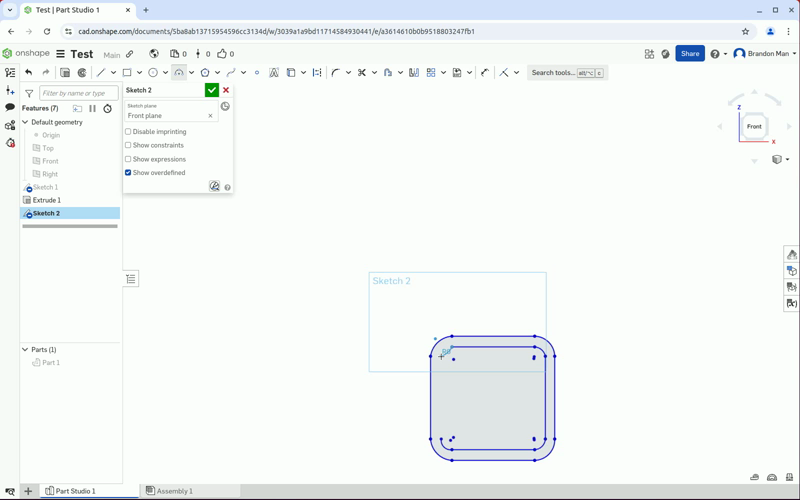
scroll(-6)
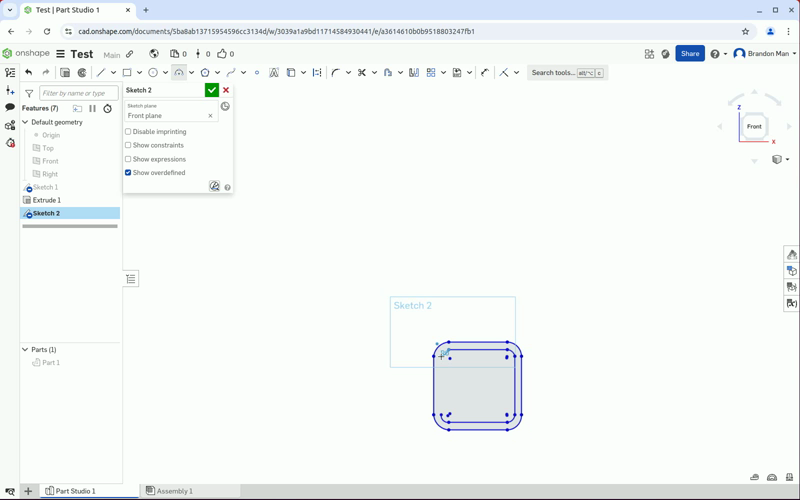
scroll(-6)
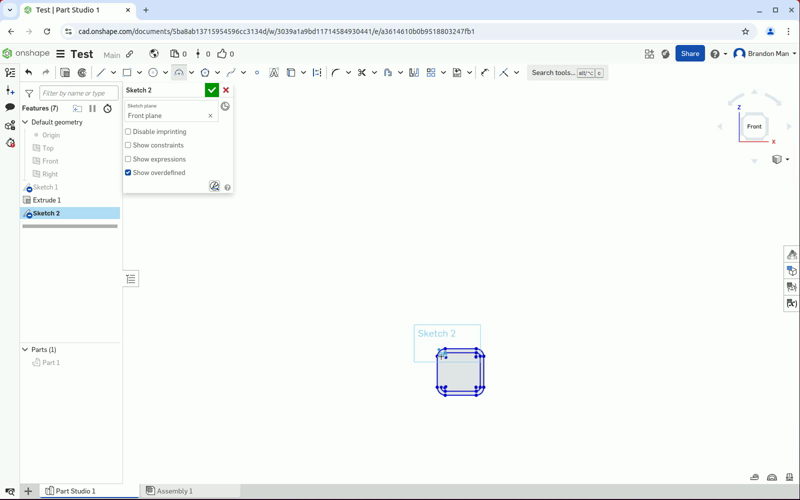
mouse_move(442, 353)
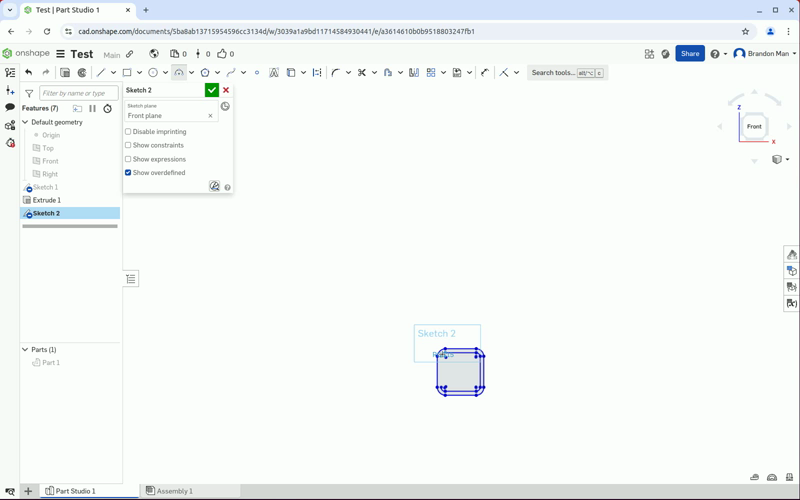
scroll(6)
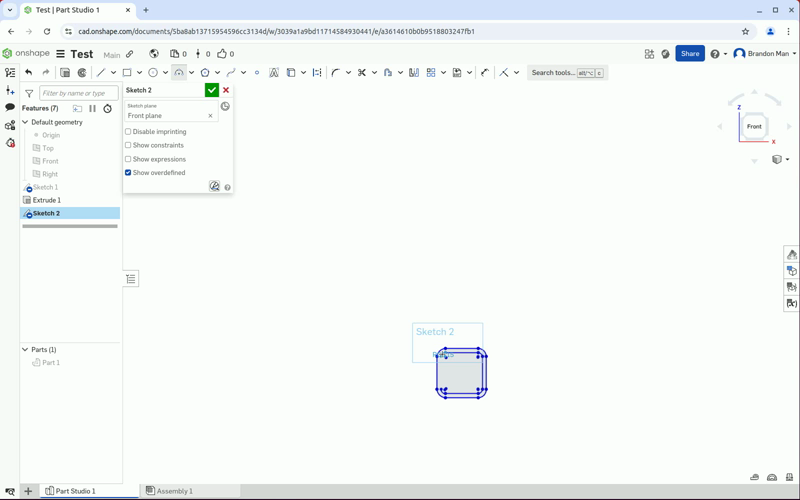
scroll(6)
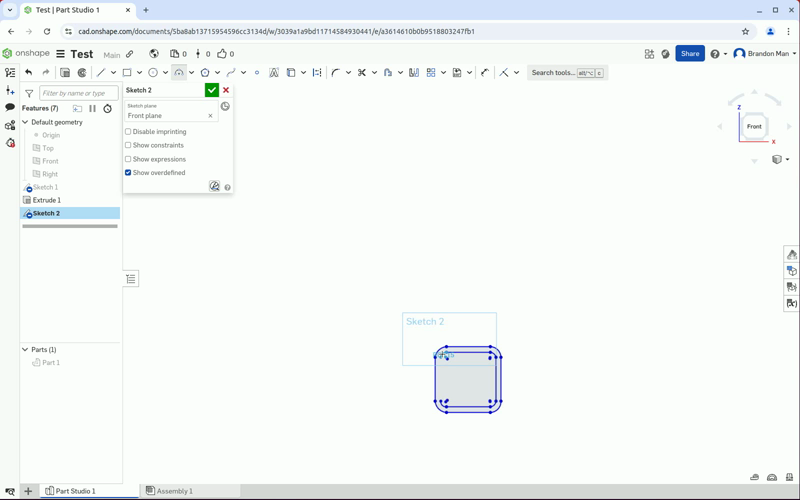
scroll(6)
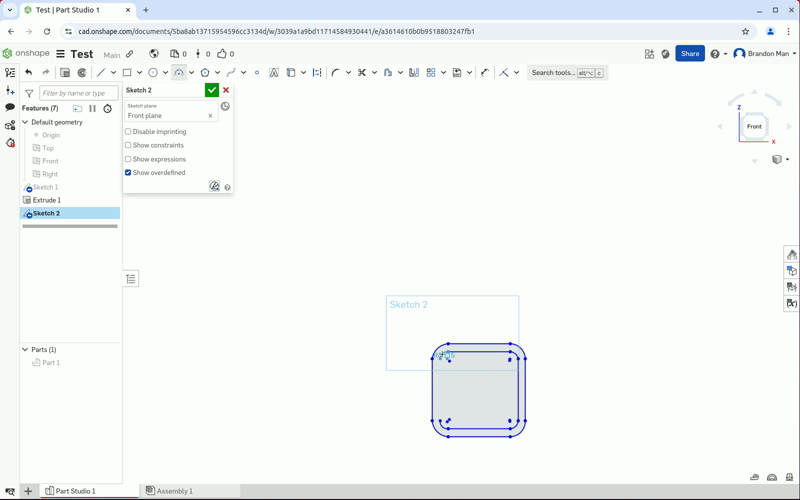
scroll(6)
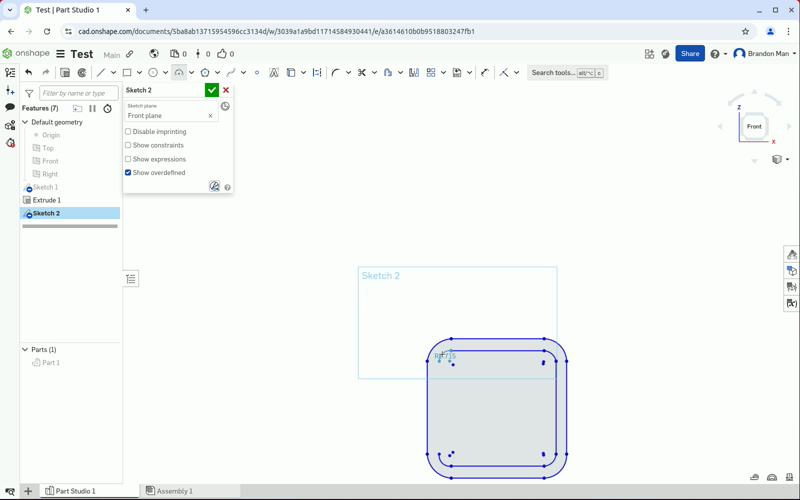
scroll(6)
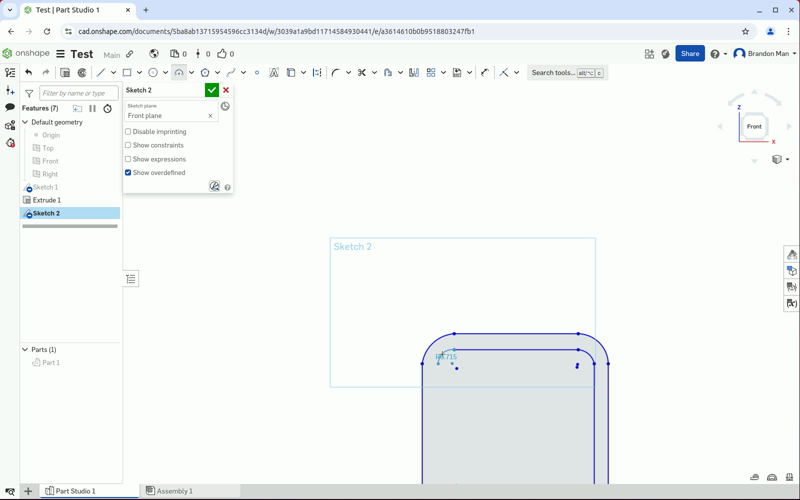
scroll(6)
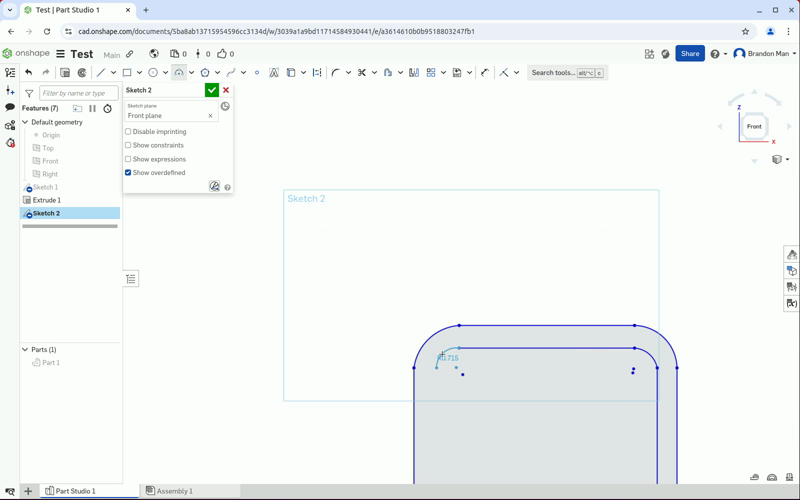
scroll(6)
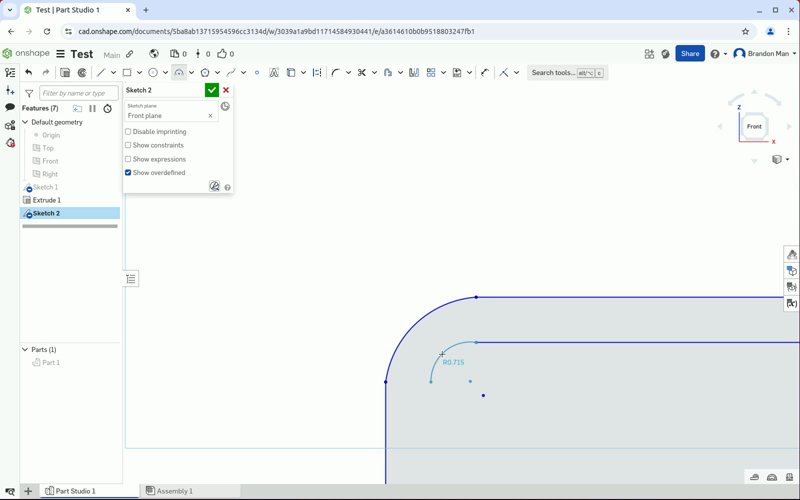
click(442, 353)
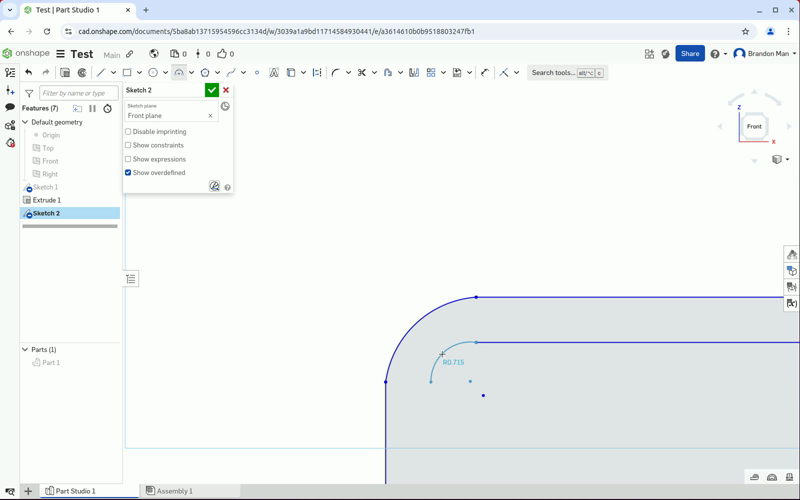
scroll(-6)
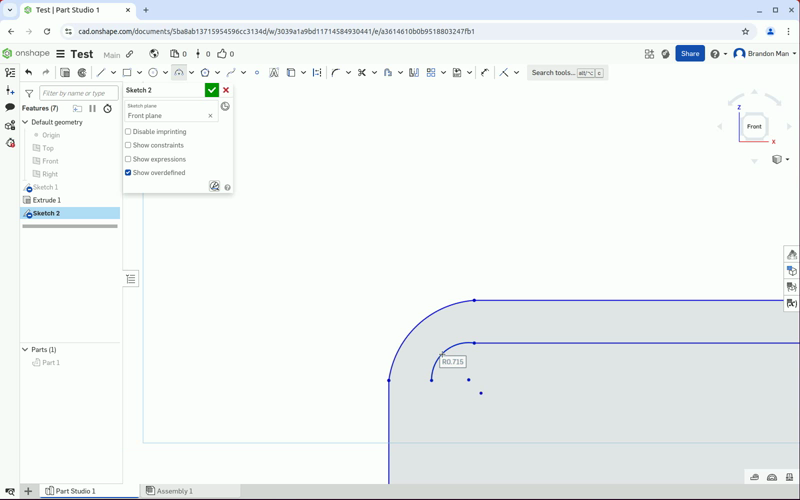
scroll(-6)
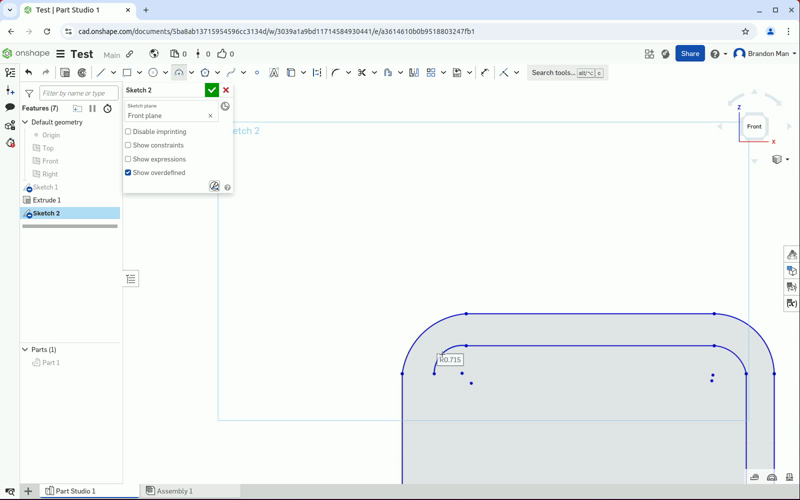
scroll(-6)
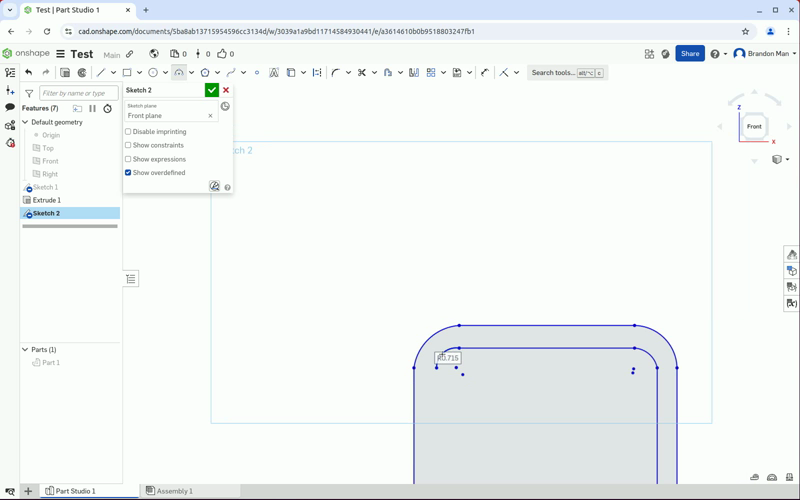
scroll(-6)
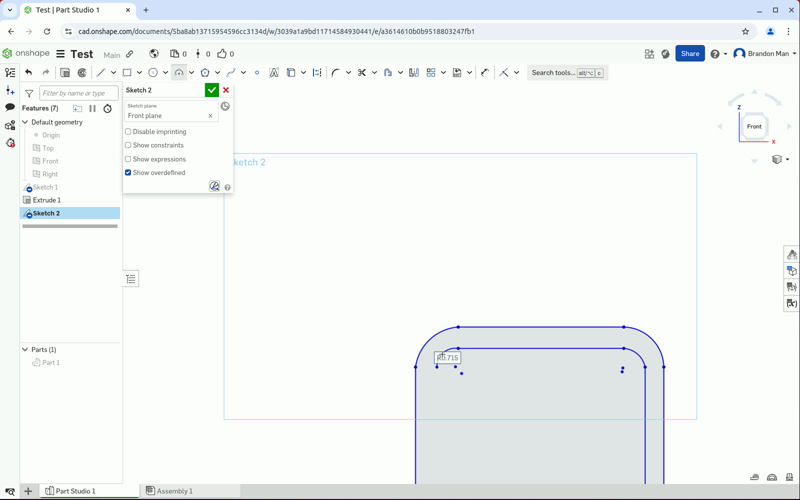
scroll(-6)
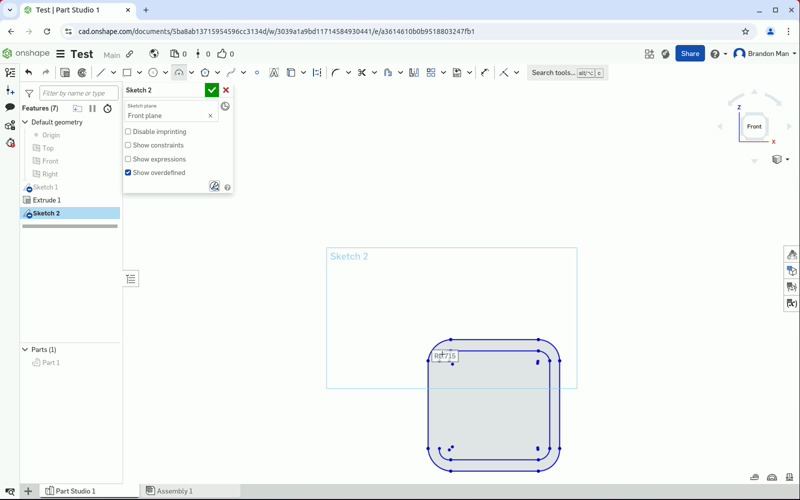
scroll(-6)
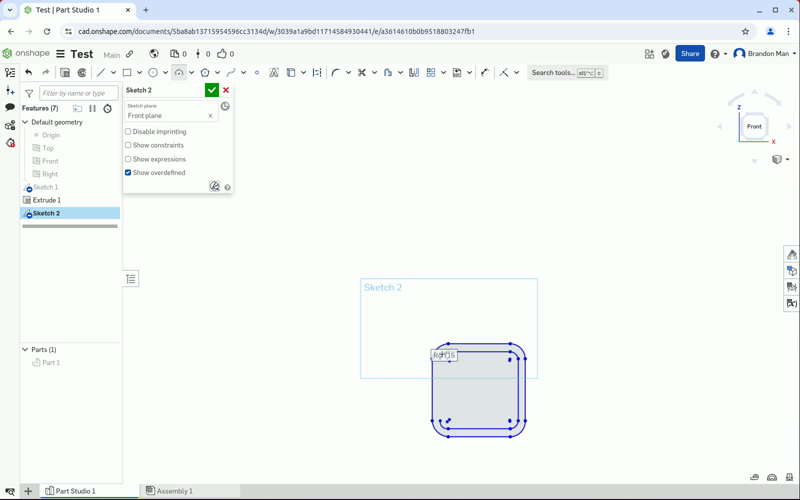
scroll(-6)
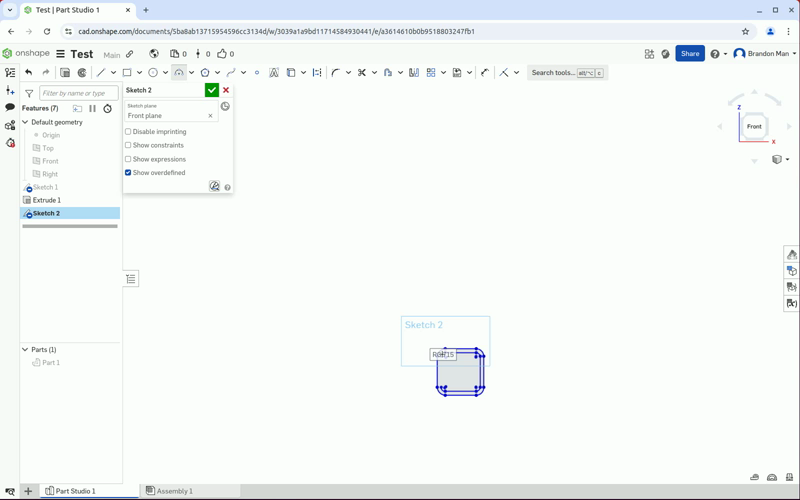
key_up(shift)
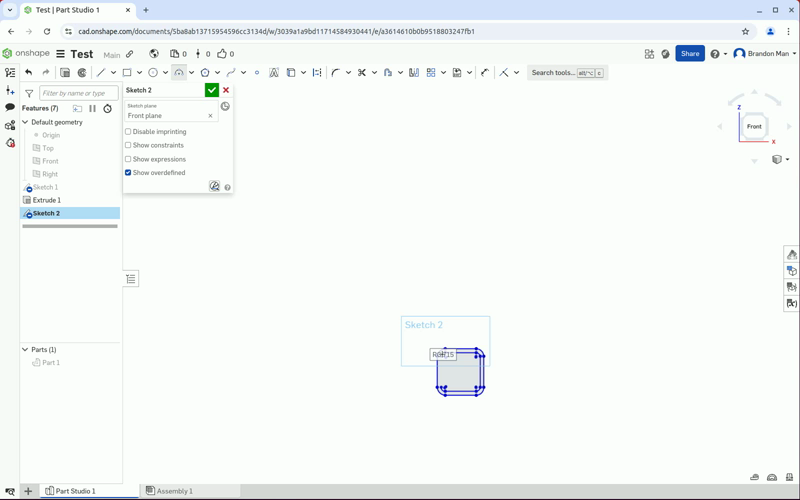
key(esc)
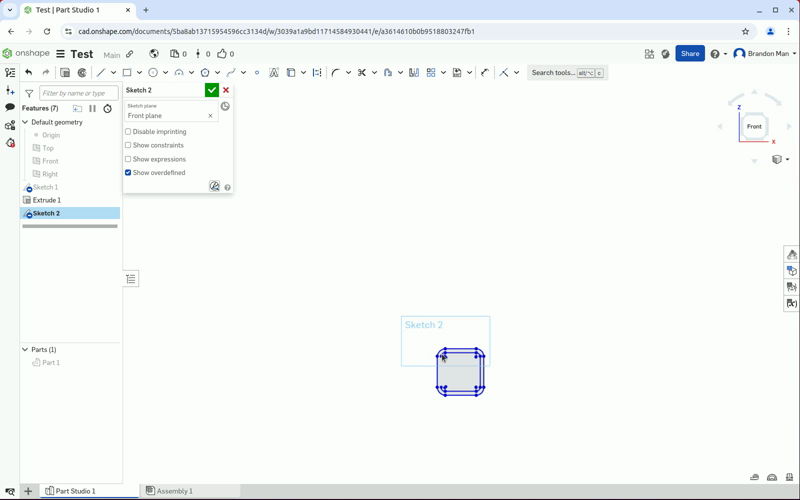
key(l)
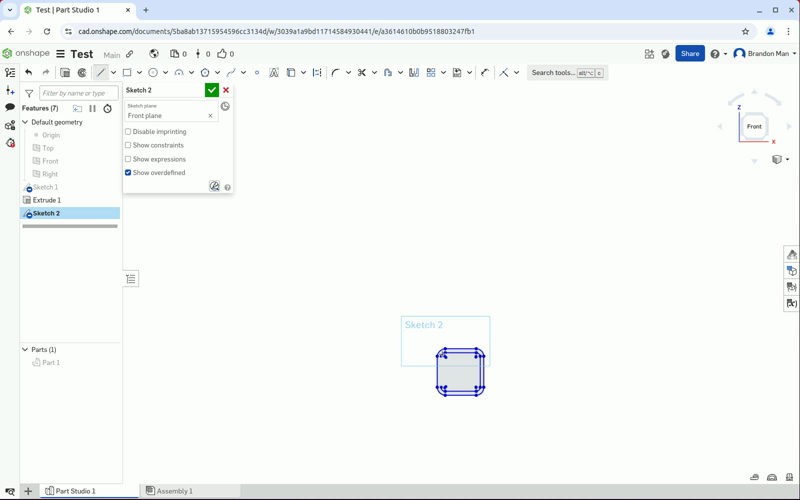
mouse_move(441, 356)
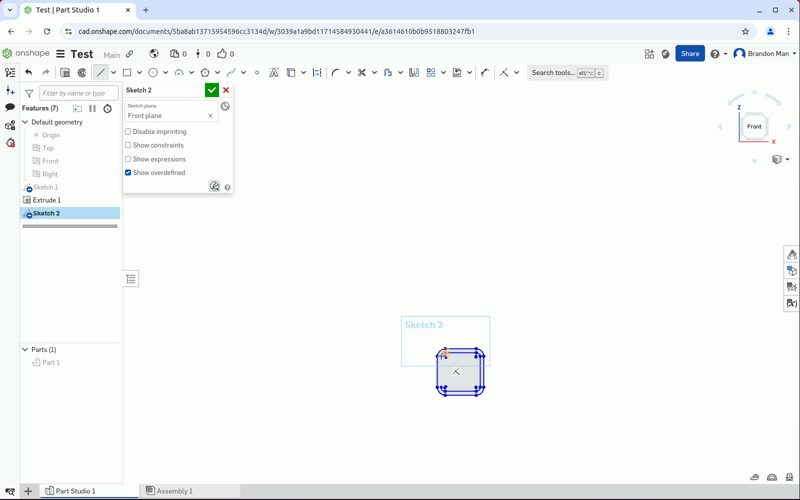
scroll(6)
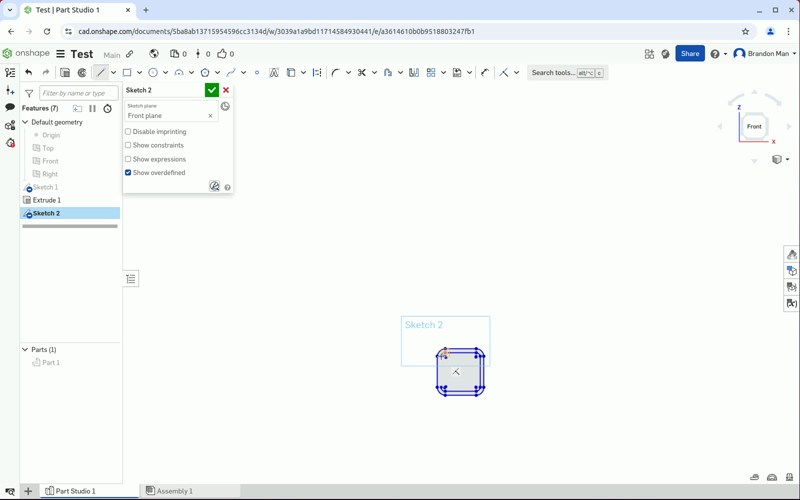
scroll(6)
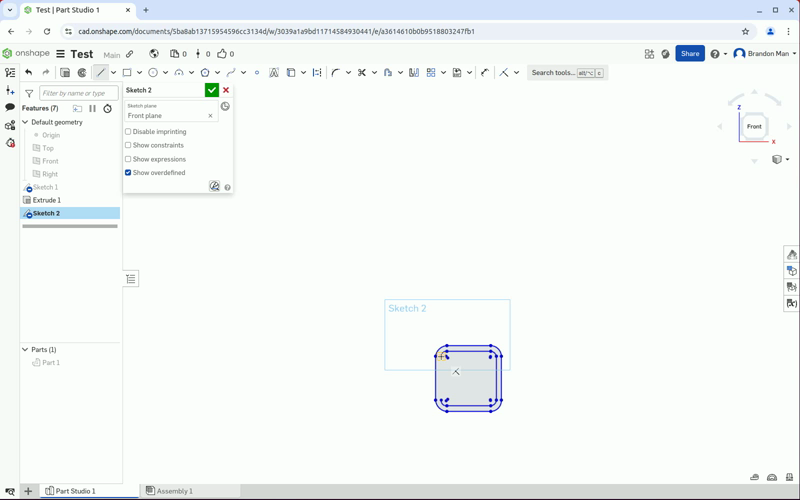
scroll(6)
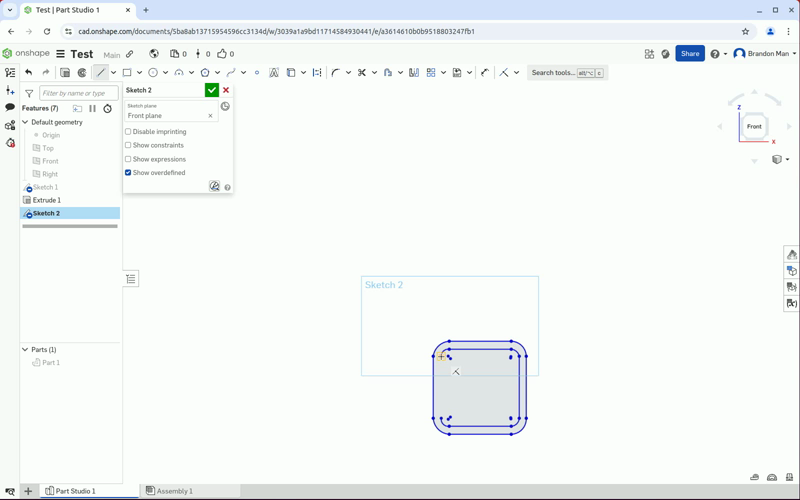
scroll(6)
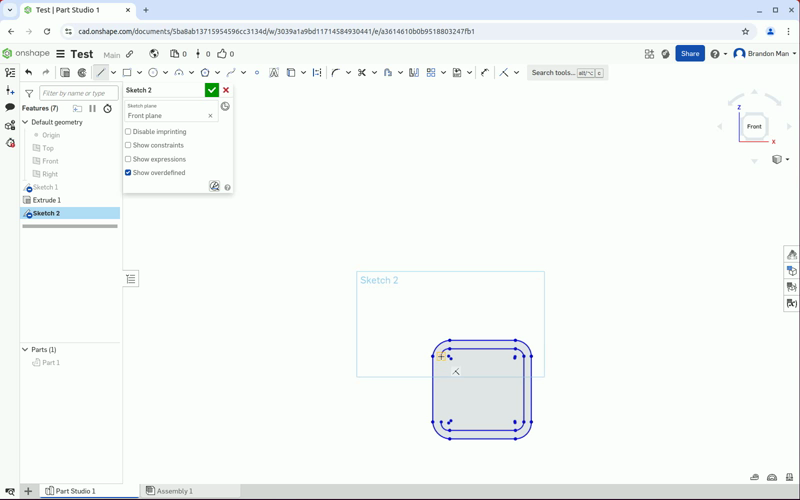
scroll(6)
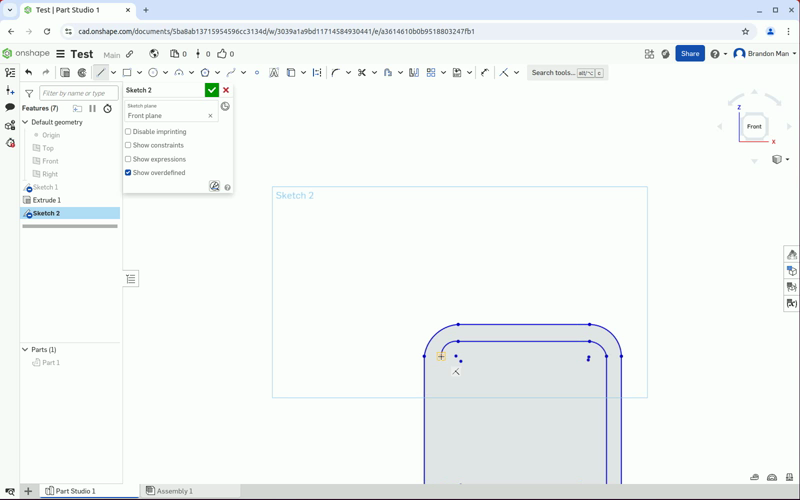
scroll(6)
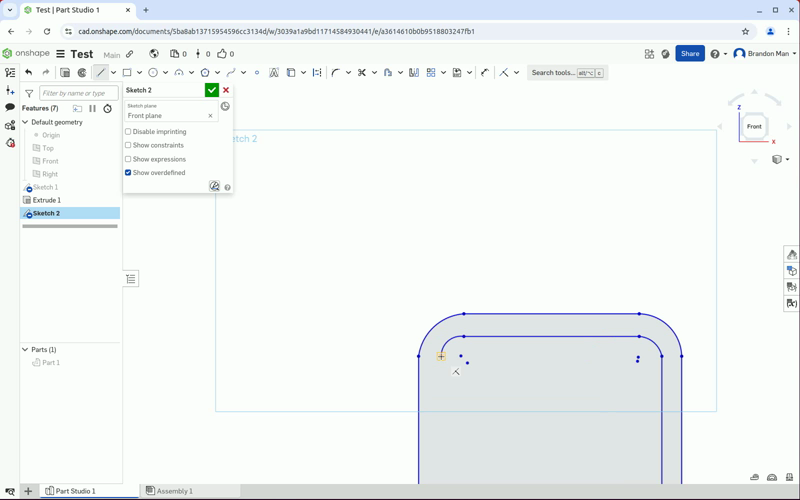
scroll(6)
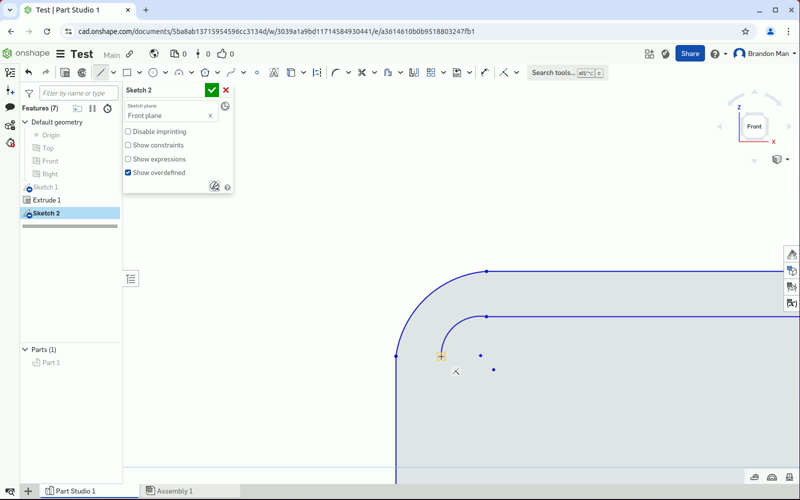
click(441, 356)
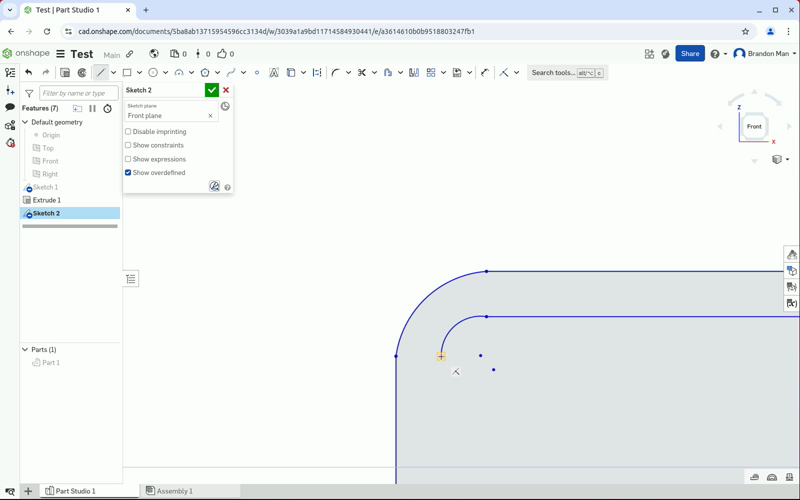
scroll(-6)
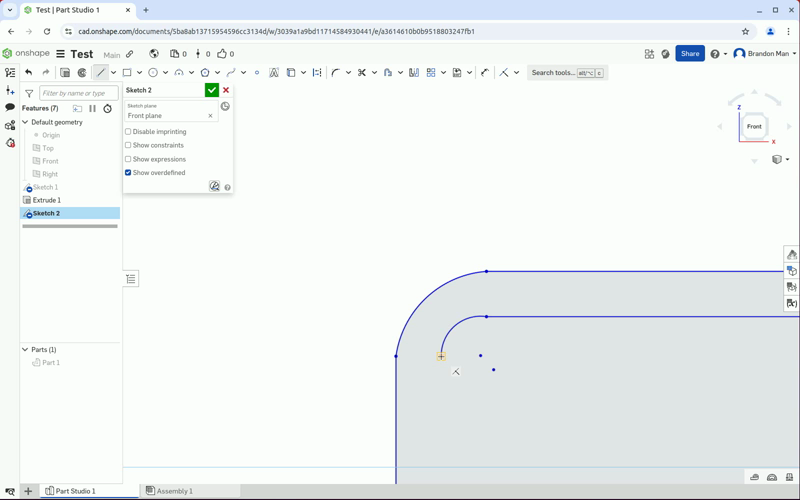
scroll(-6)
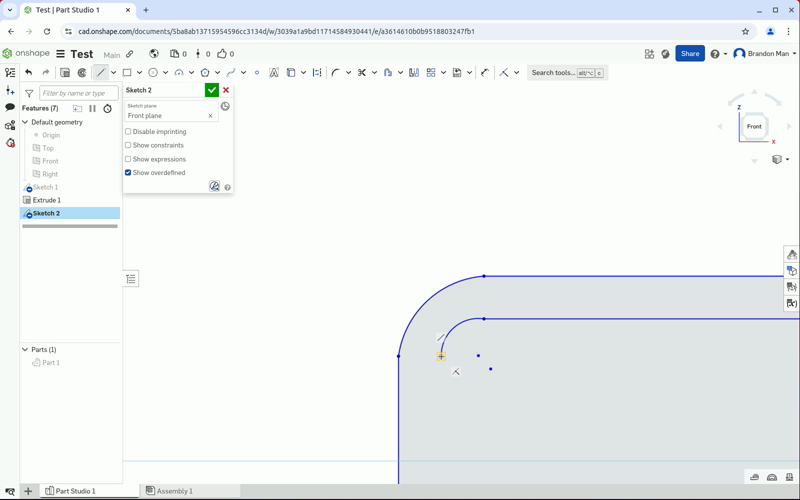
scroll(-6)
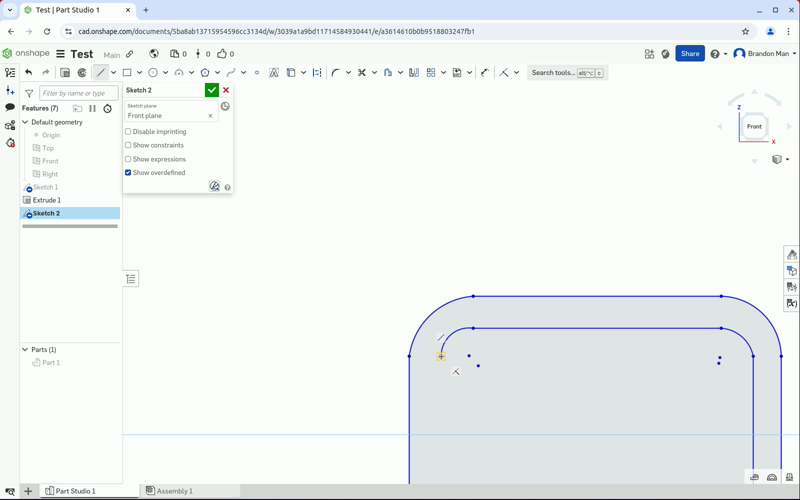
scroll(-6)
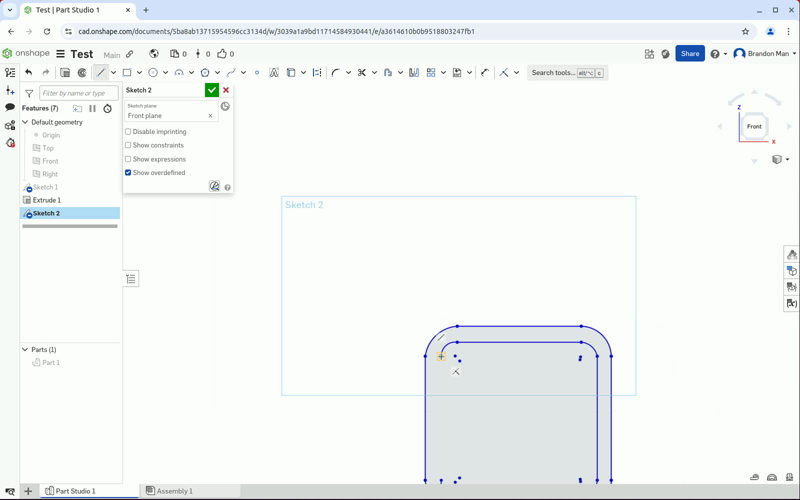
scroll(-6)
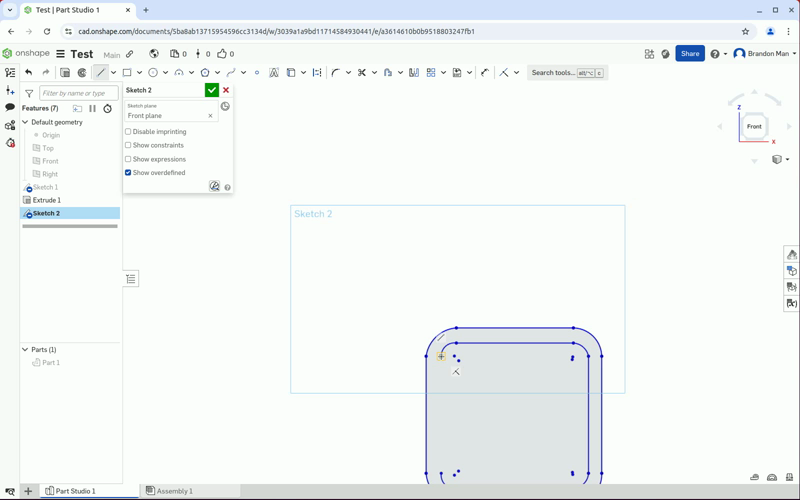
scroll(-6)
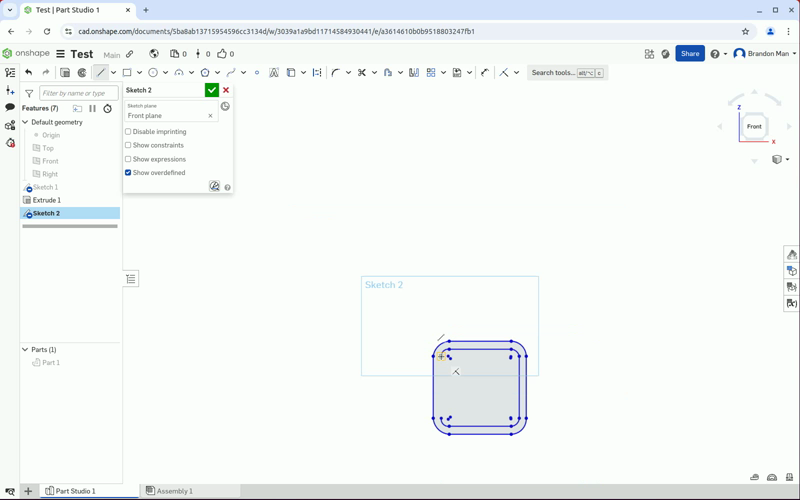
scroll(-6)
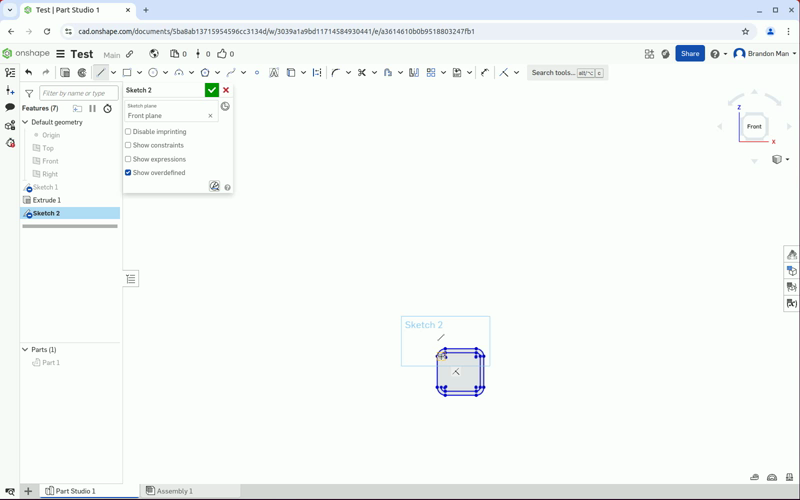
mouse_move(471, 356)
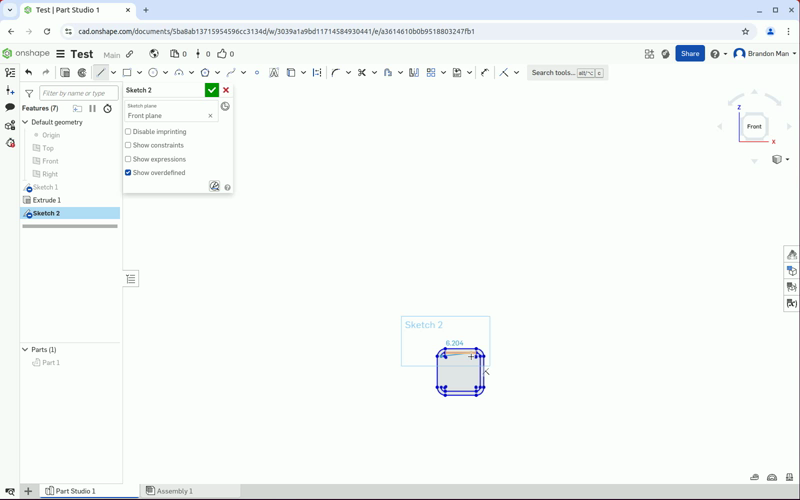
key_down(shift)
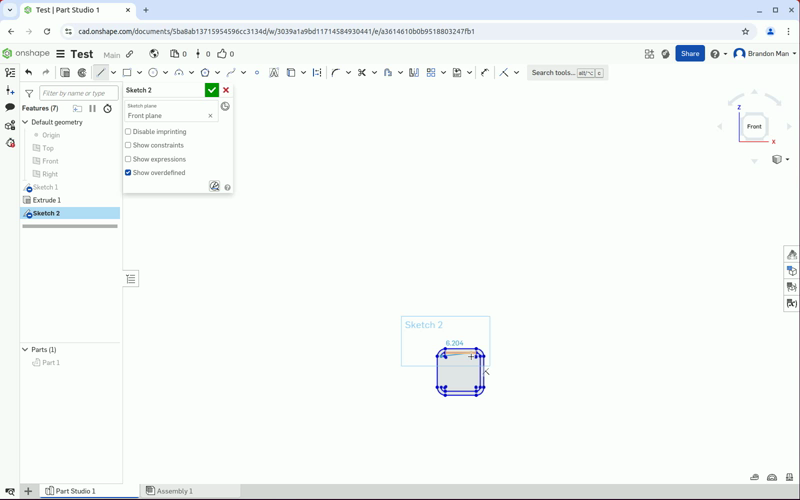
mouse_move(441, 387)
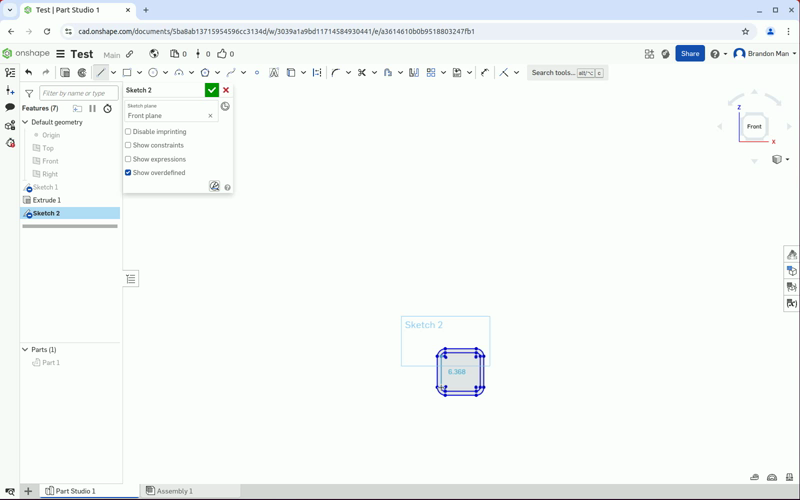
scroll(6)
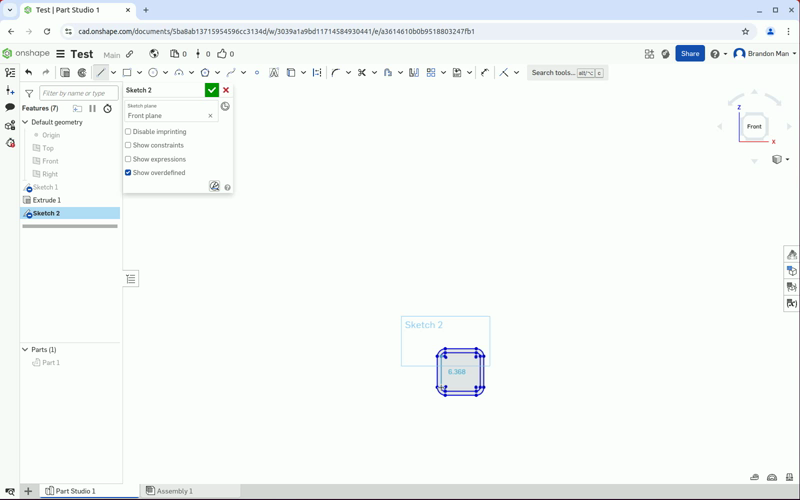
scroll(6)
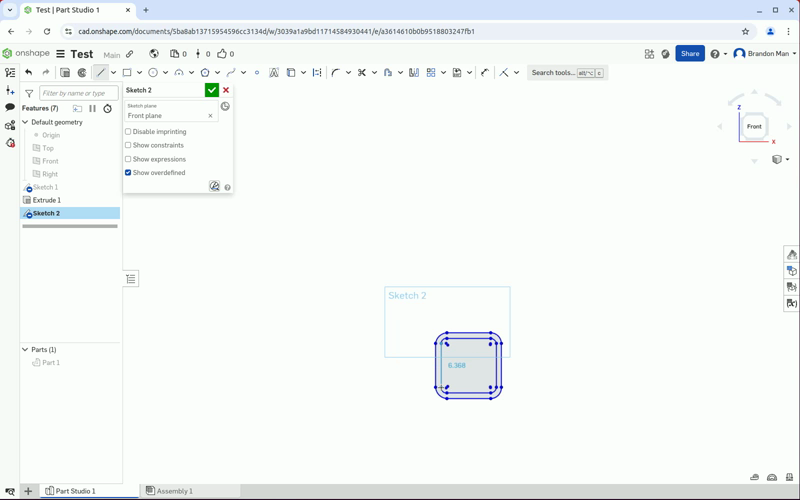
scroll(6)
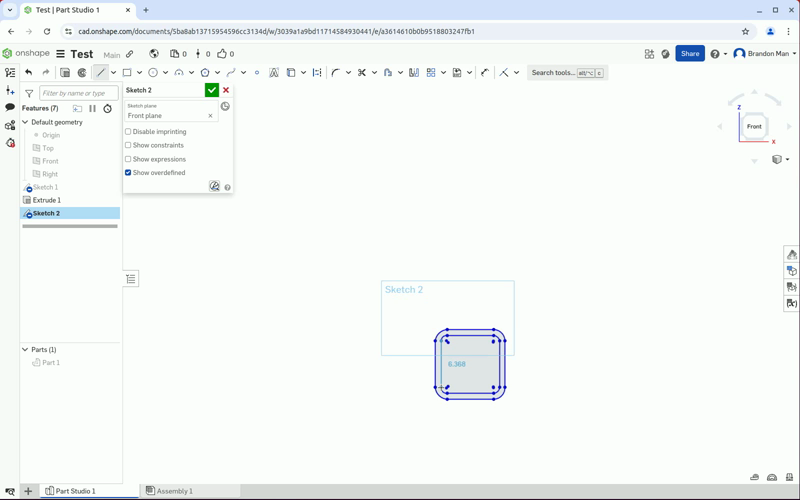
scroll(6)
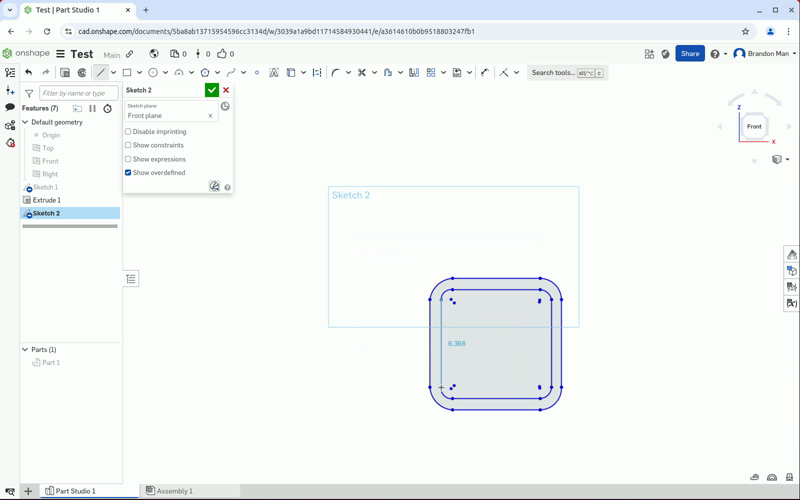
scroll(6)
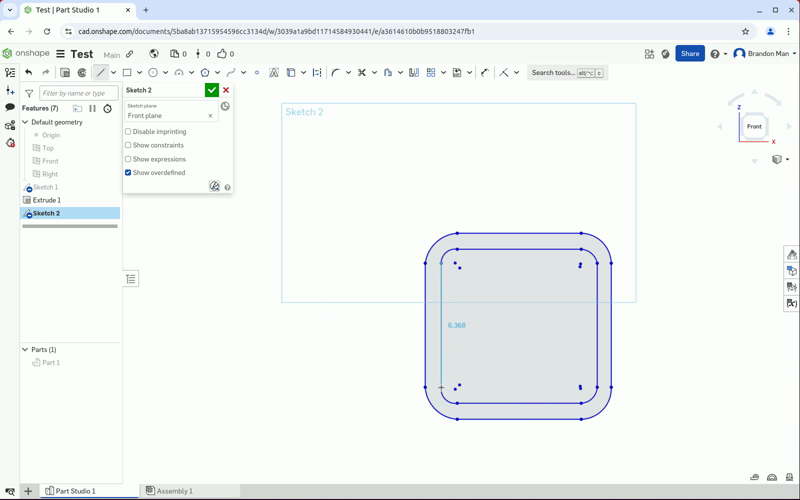
scroll(6)
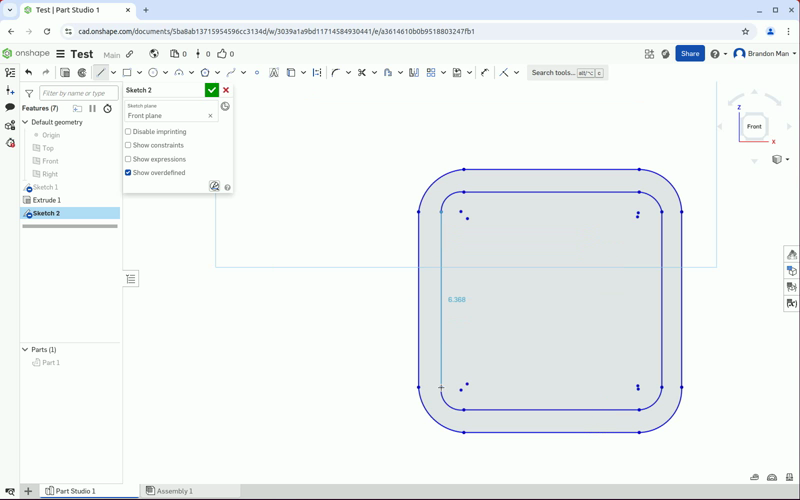
scroll(6)
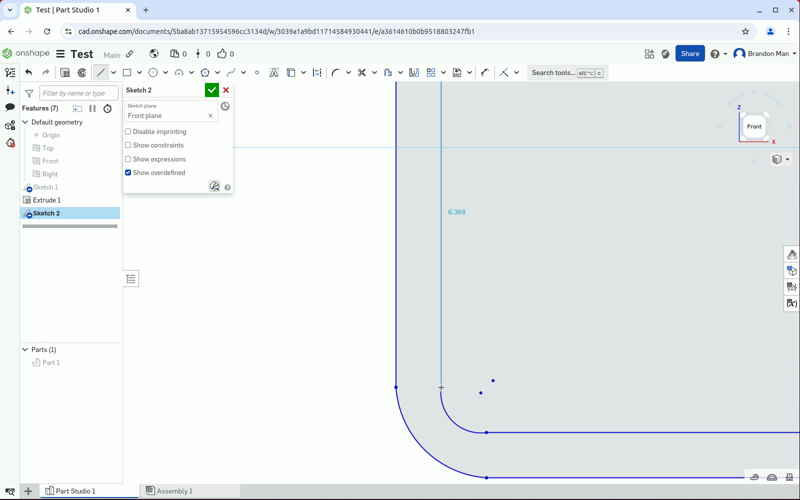
key_up(shift)
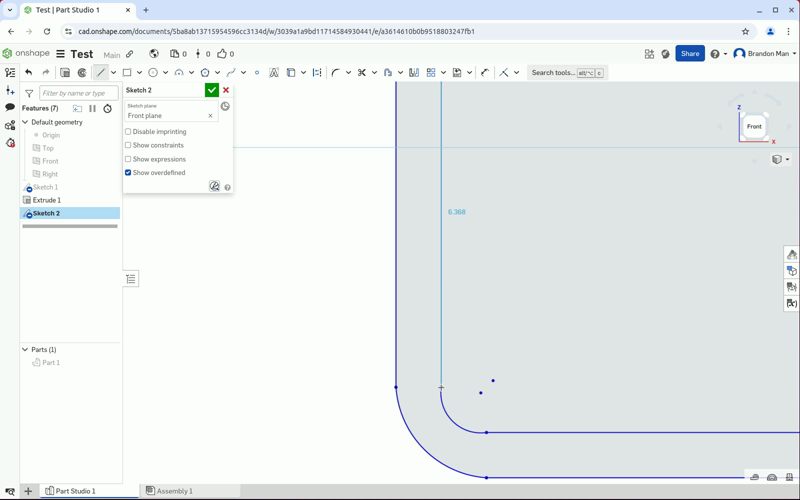
click(441, 387)
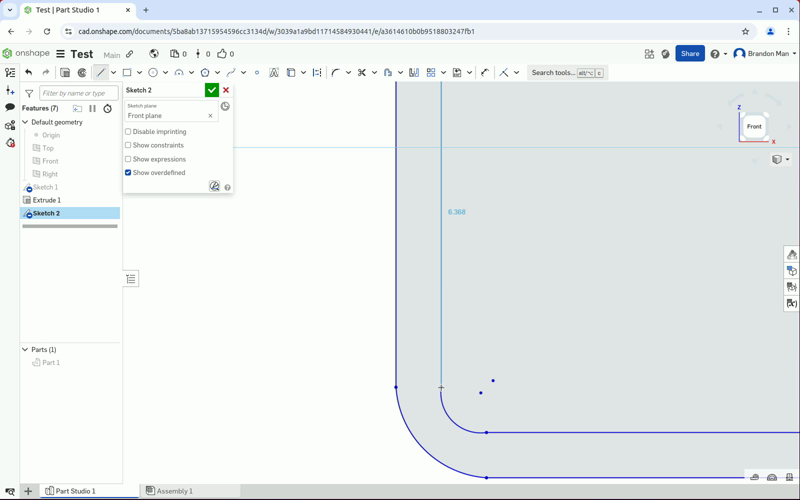
scroll(-6)
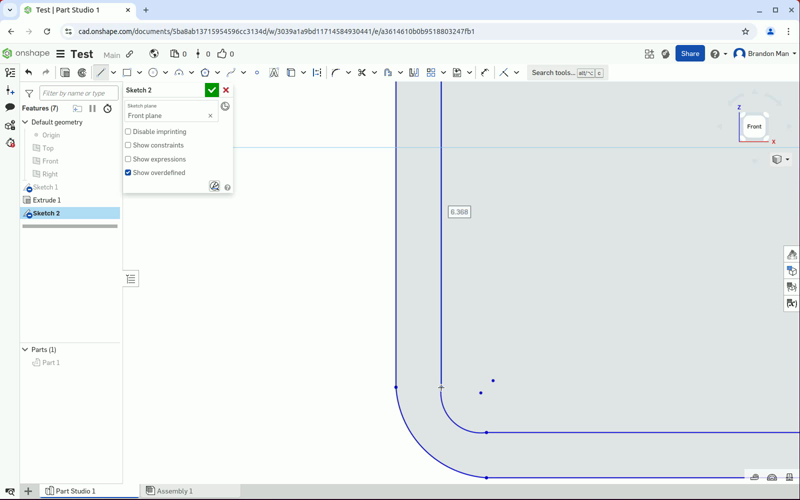
scroll(-6)
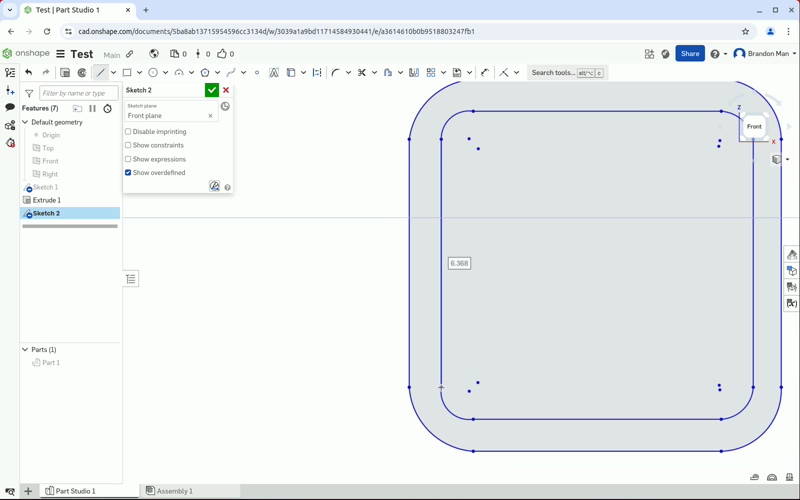
scroll(-6)
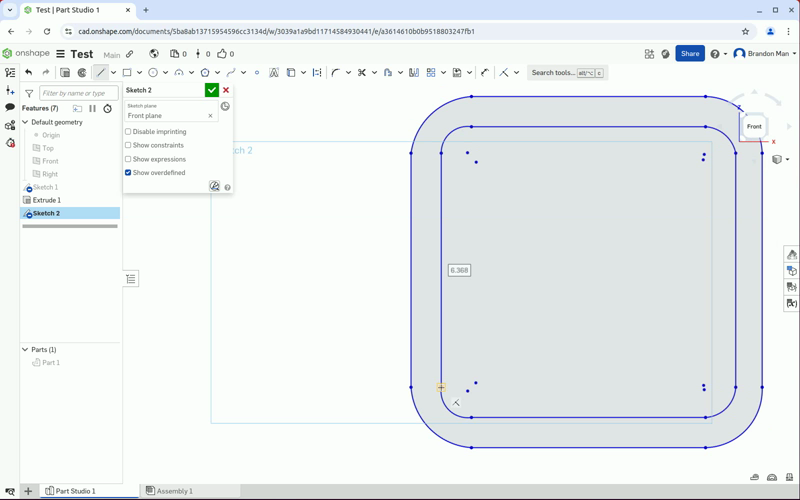
scroll(-6)
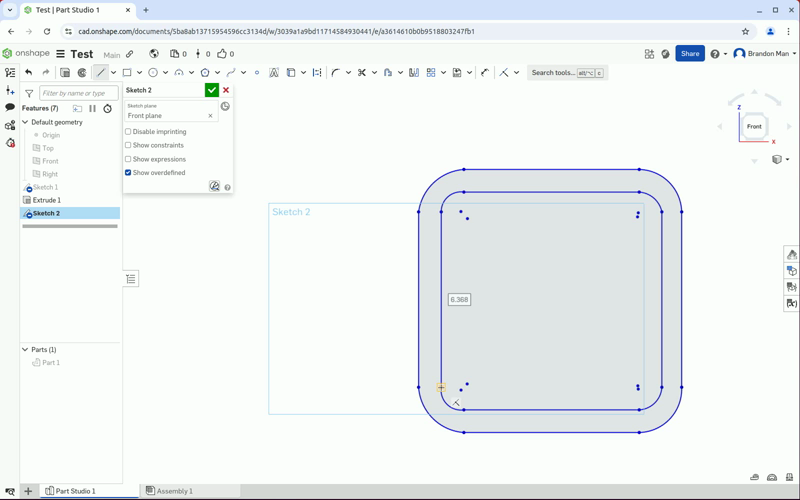
scroll(-6)
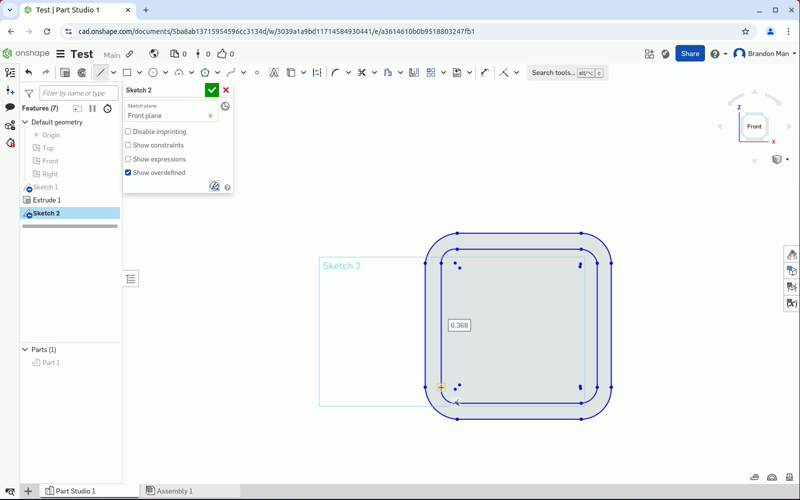
scroll(-6)
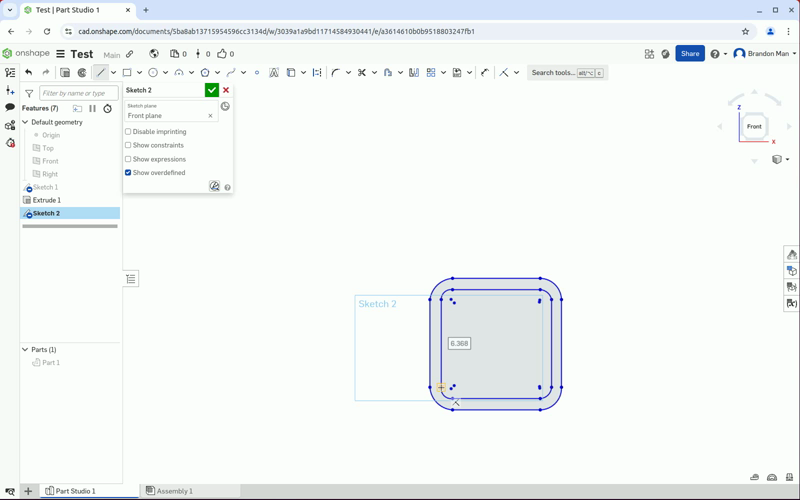
scroll(-6)
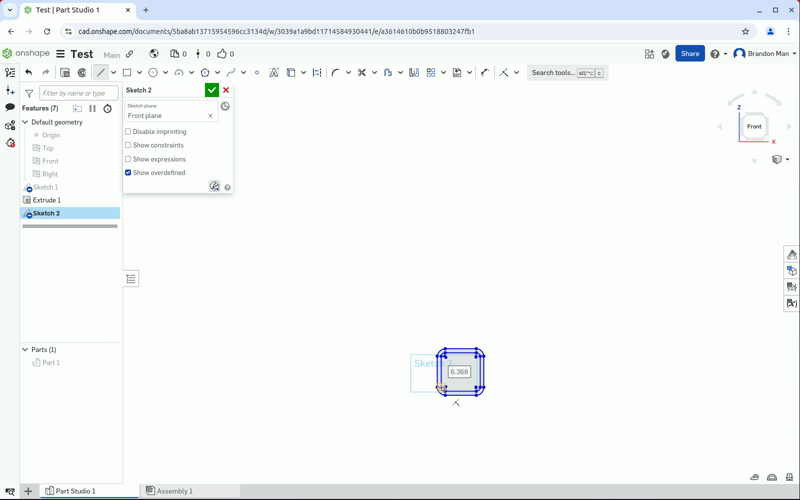
key(esc)
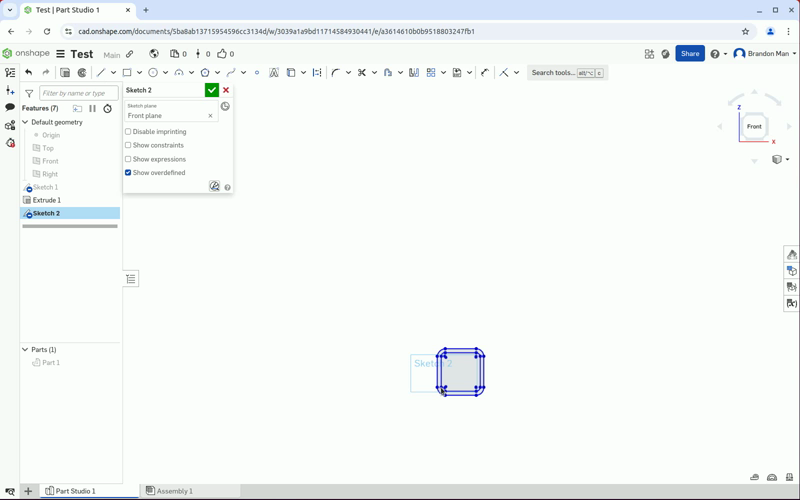
mouse_move(483, 384)
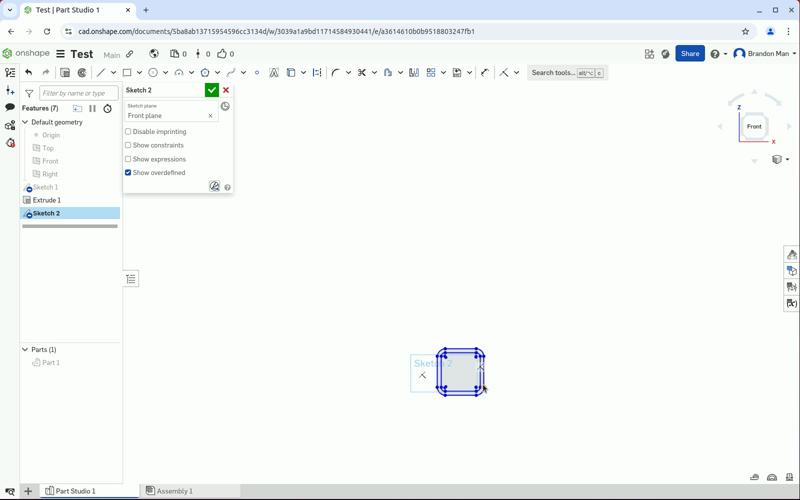
scroll(6)
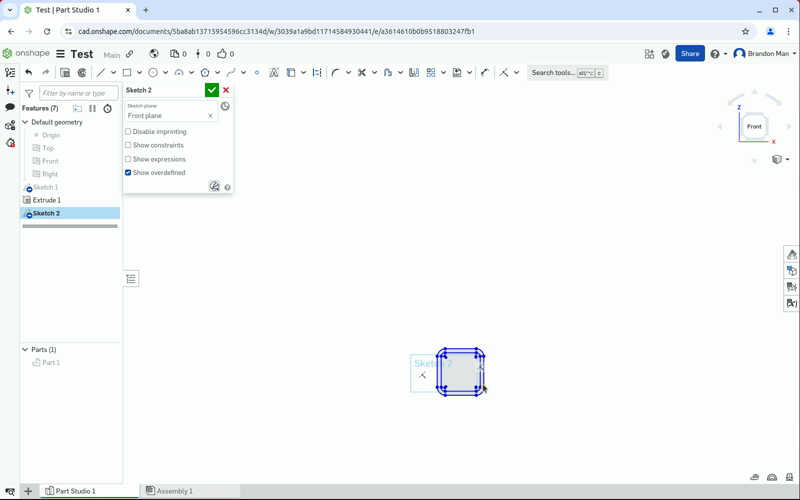
scroll(6)
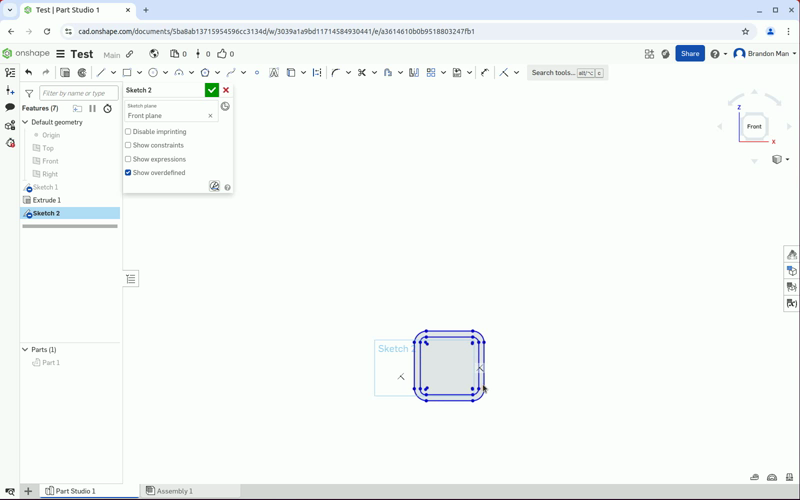
scroll(6)
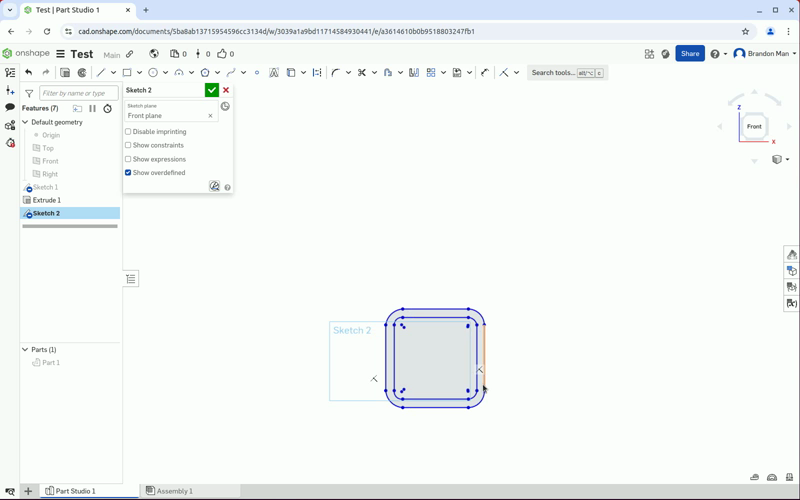
scroll(6)
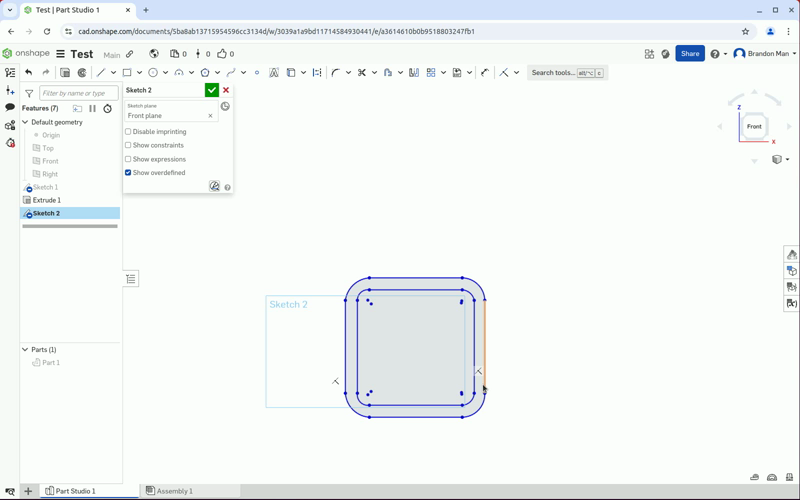
scroll(6)
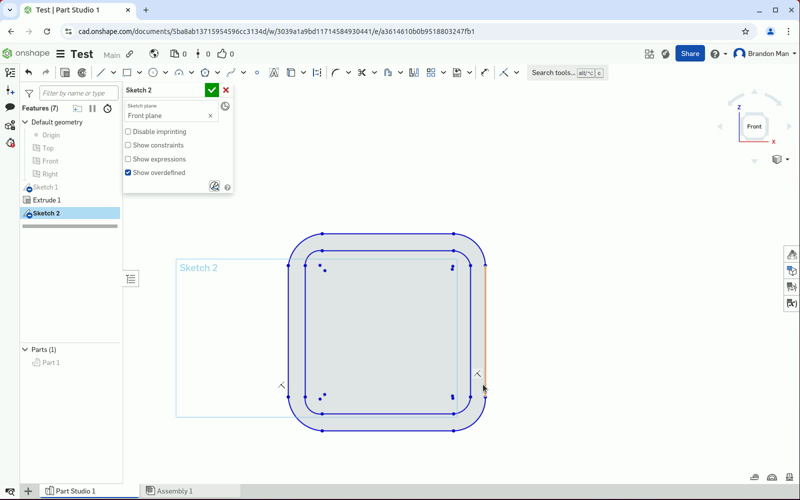
scroll(6)
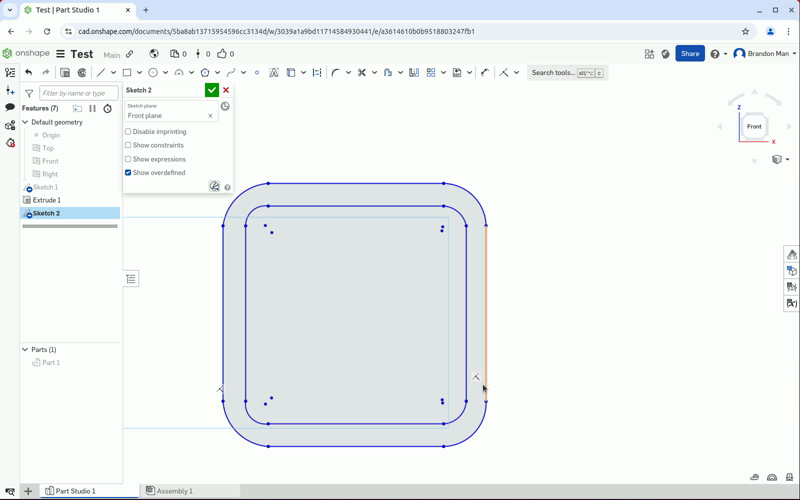
scroll(6)
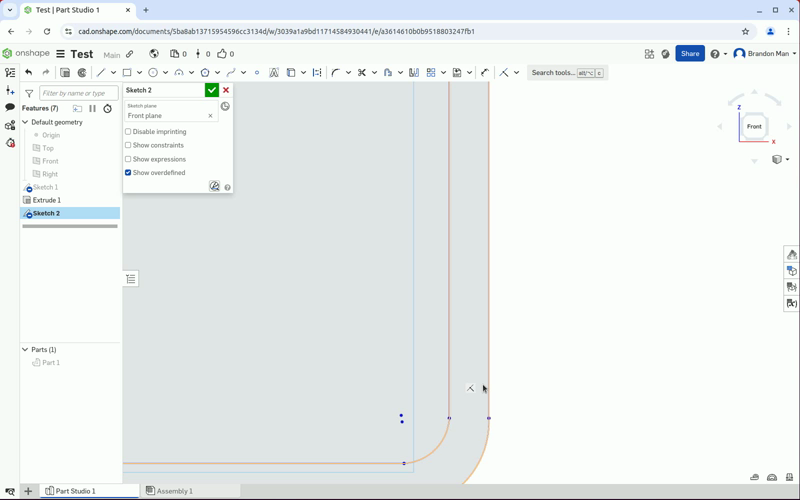
click(483, 384)
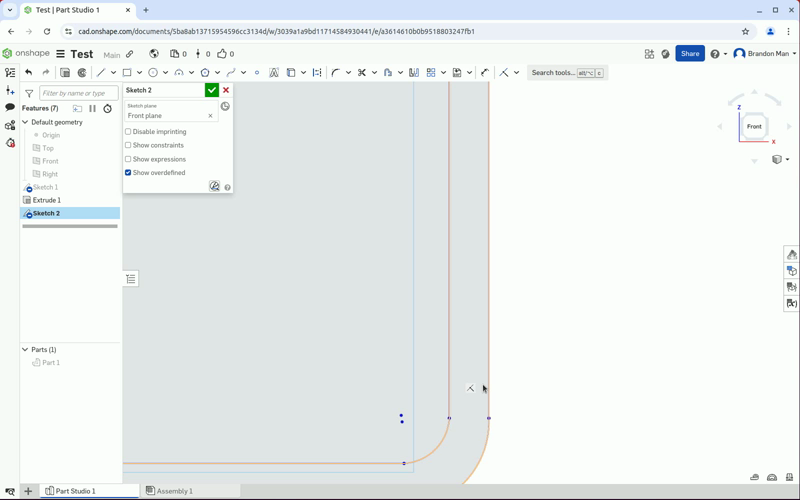
scroll(-6)
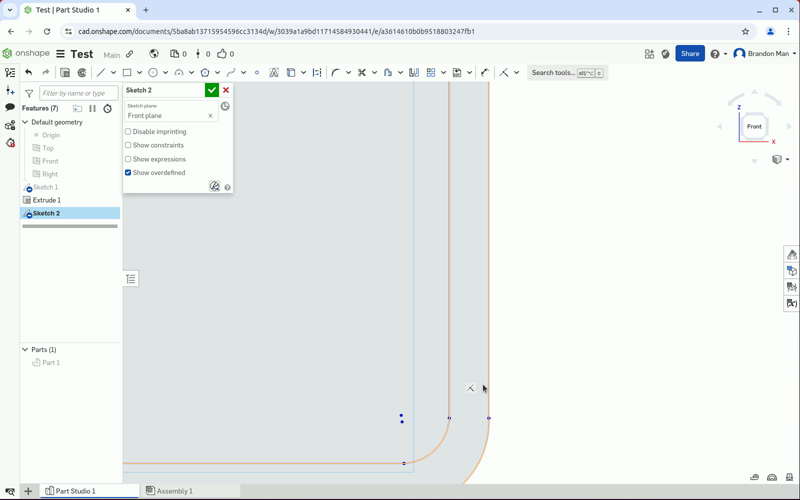
scroll(-6)
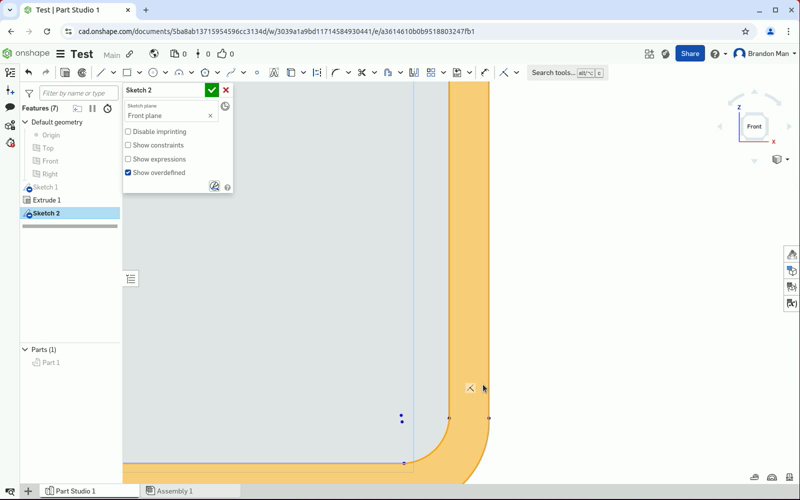
scroll(-6)
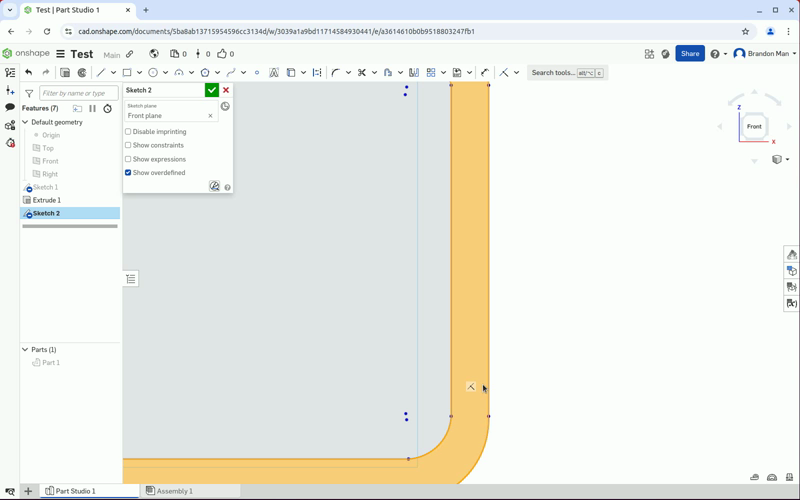
scroll(-6)
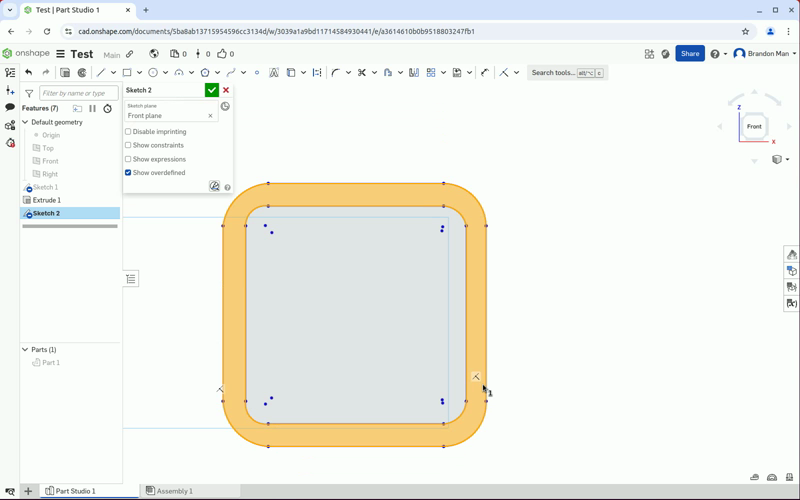
scroll(-6)
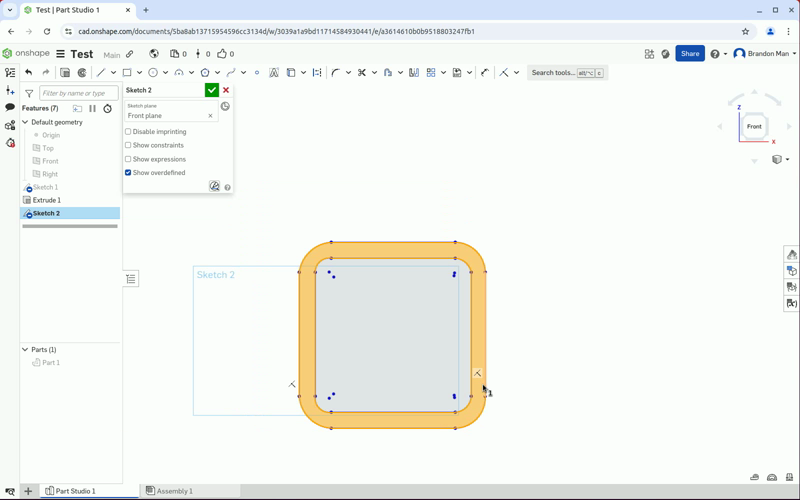
scroll(-6)
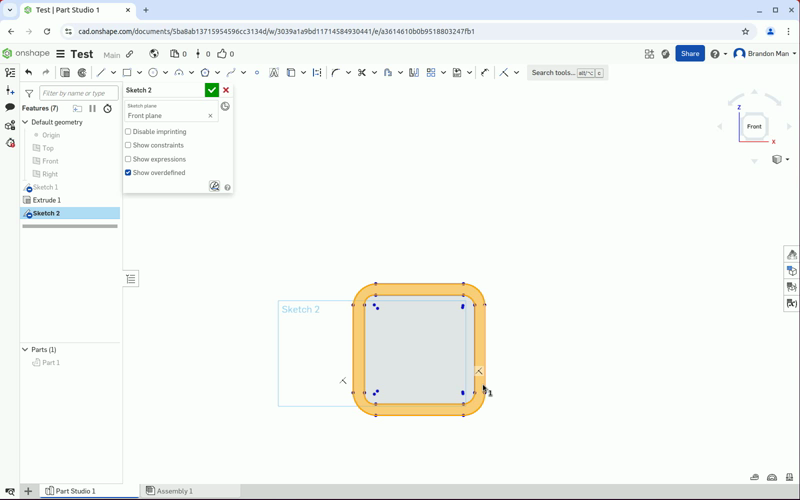
scroll(-6)
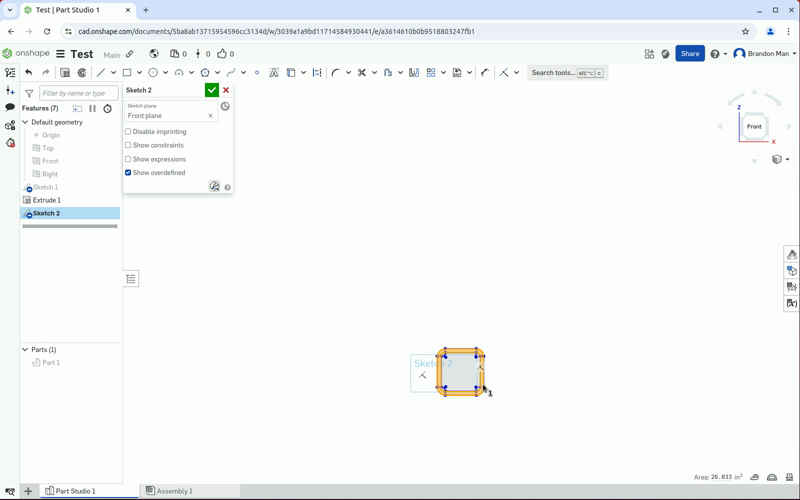
mouse_move(73, 352)
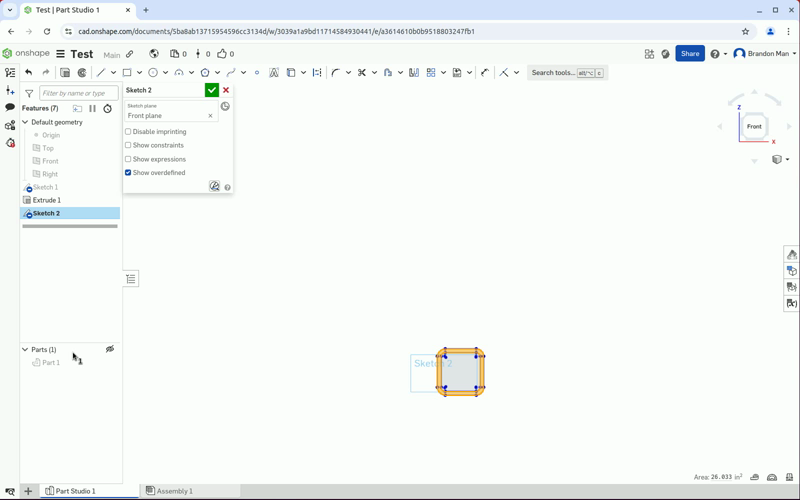
key(shift+y)
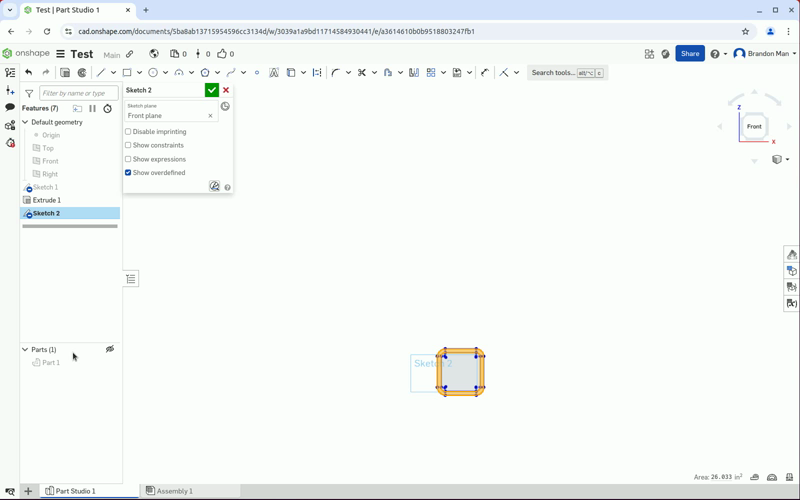
key(shift+e)
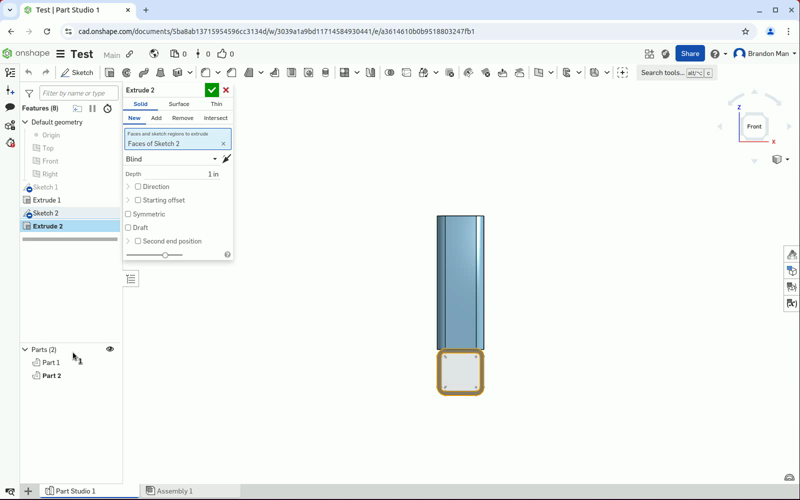
mouse_move(143, 106)
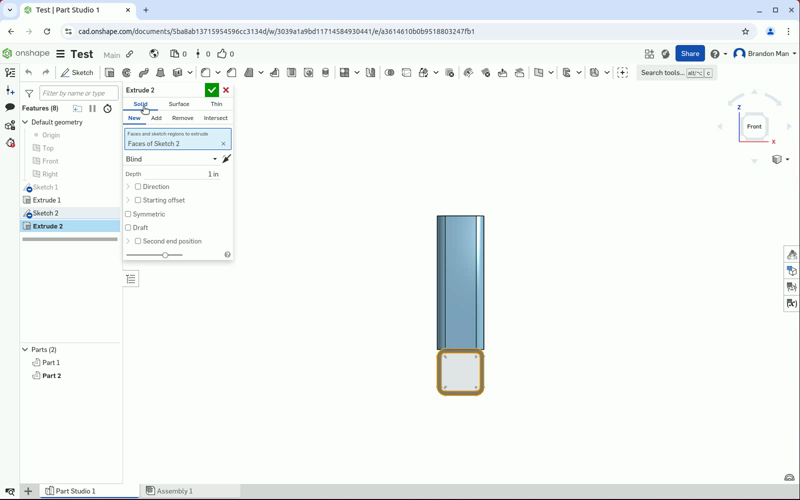
click(143, 106)
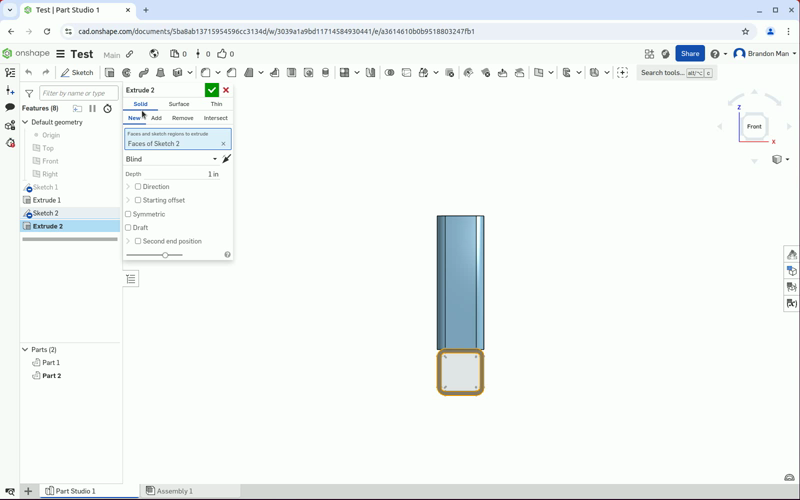
mouse_move(137, 120)
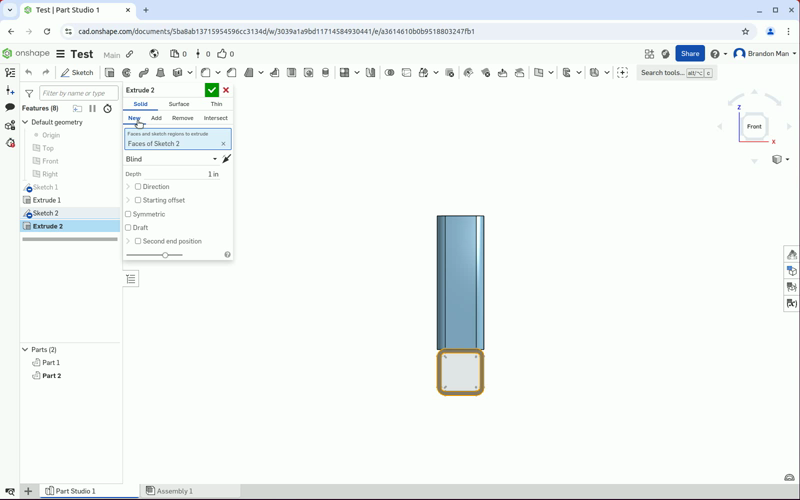
click(137, 120)
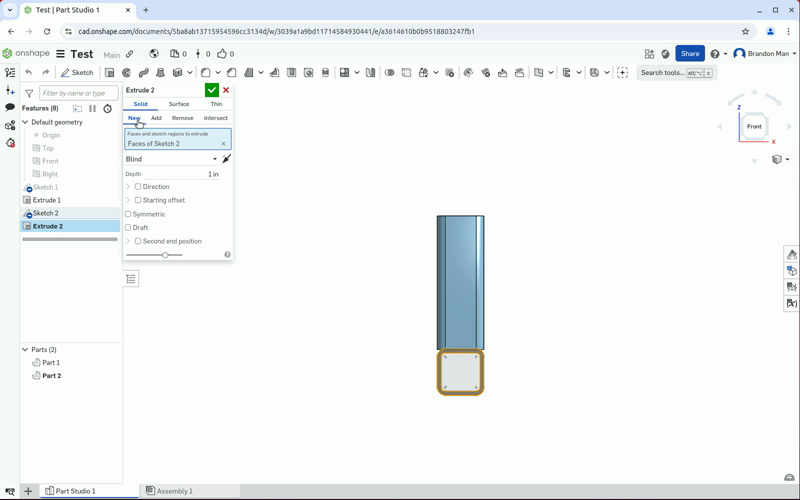
key(tab, 4)
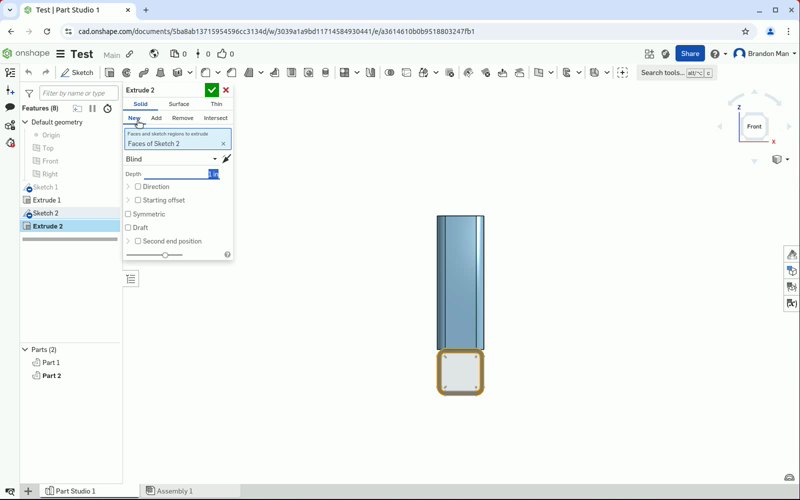
text(31.292)
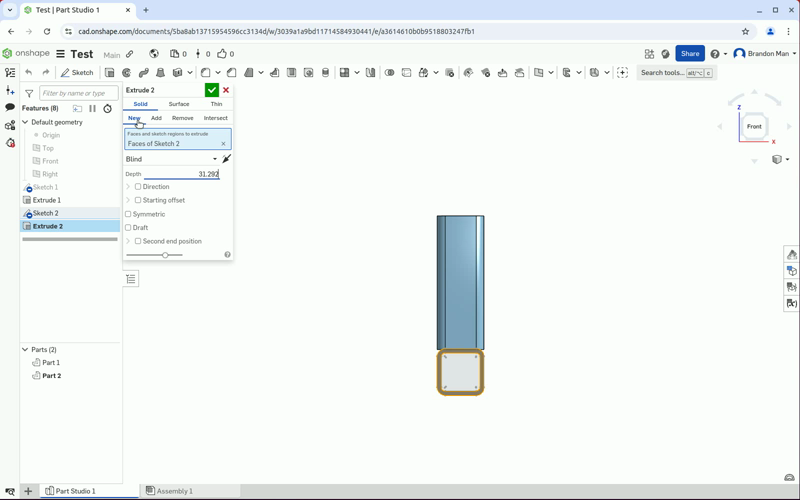
key(tab, 3)
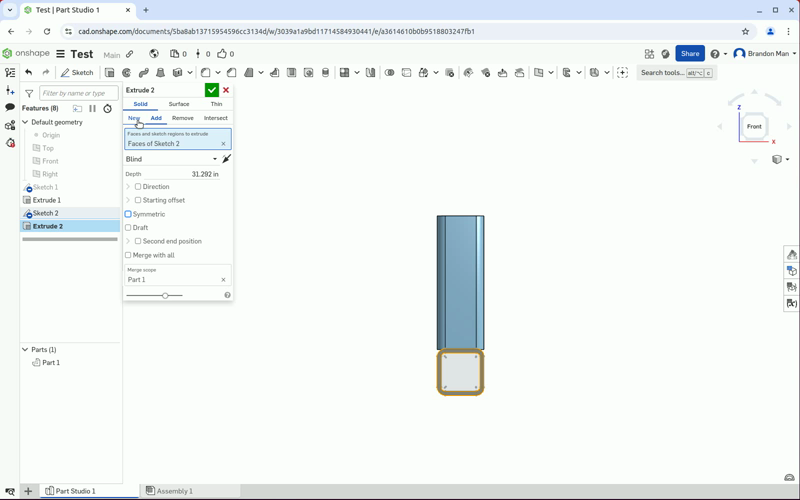
key(space)
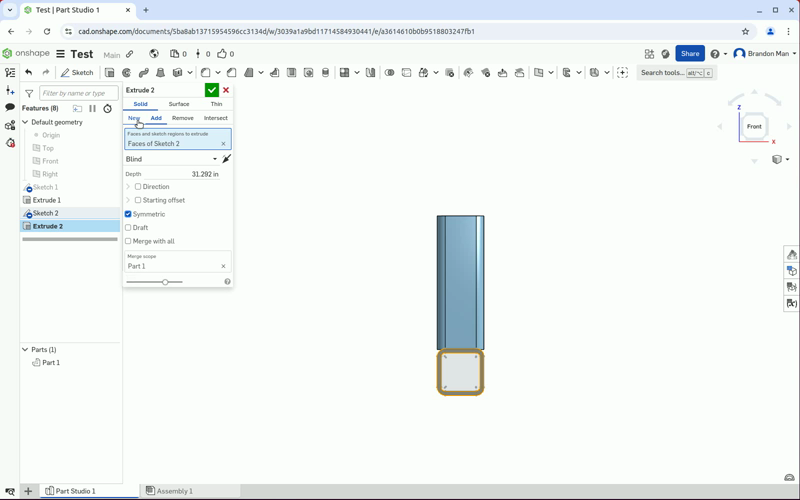
key(enter)
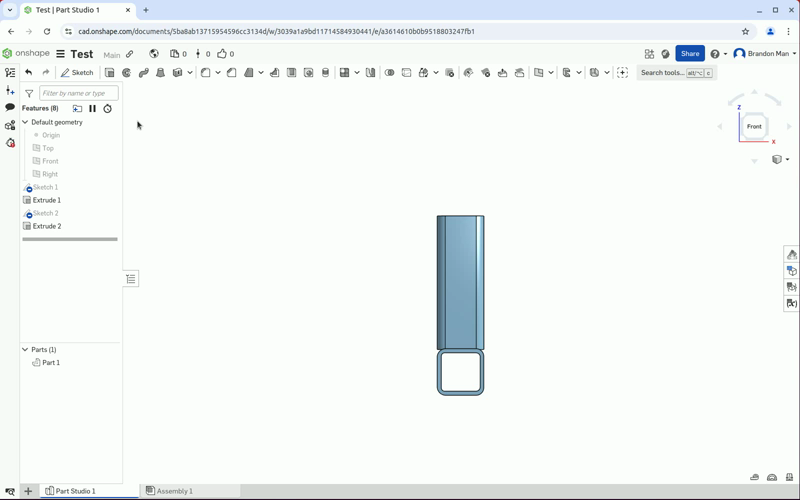
key(shift+h)
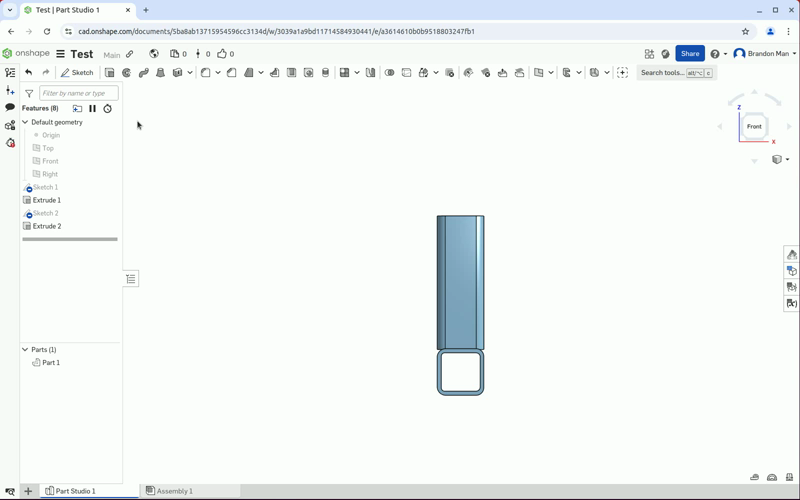
key(shift+h)
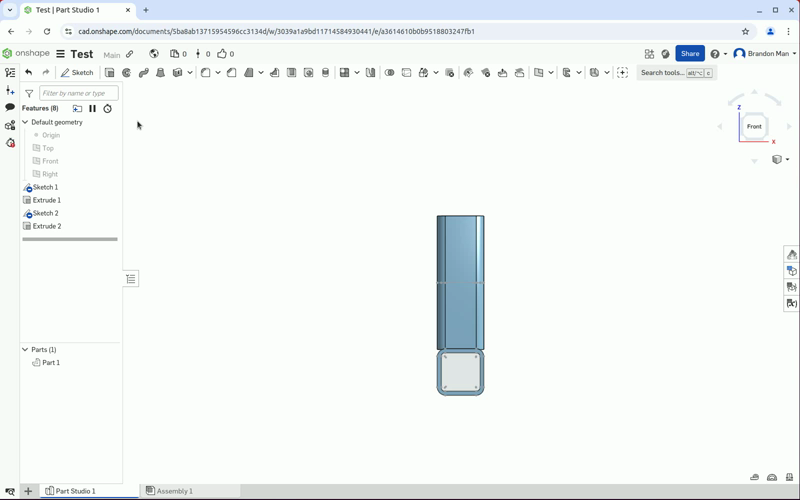
key(shift+7)
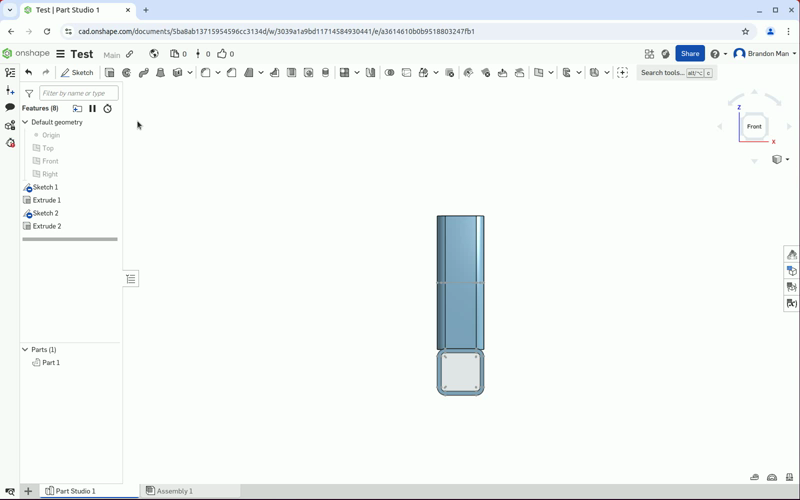
key(left, 2)
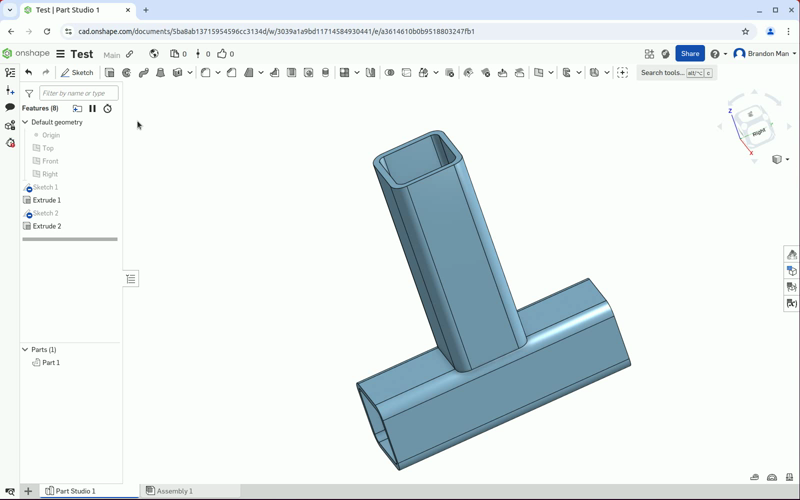
key(down, 2)
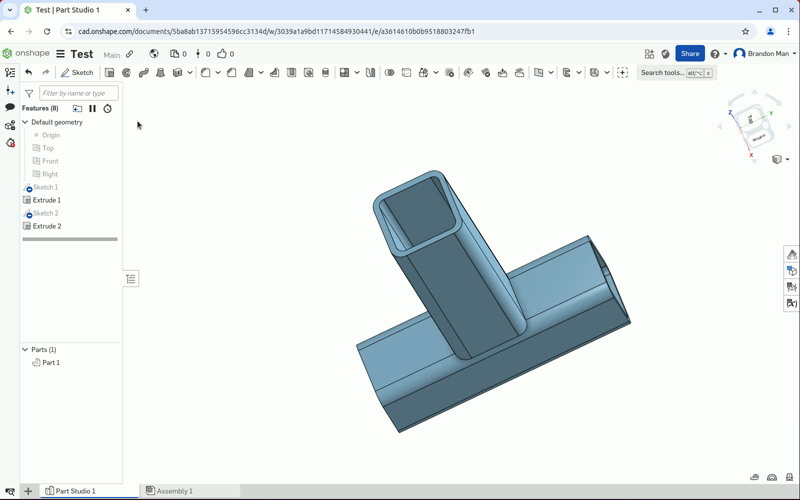
key(up, 2)
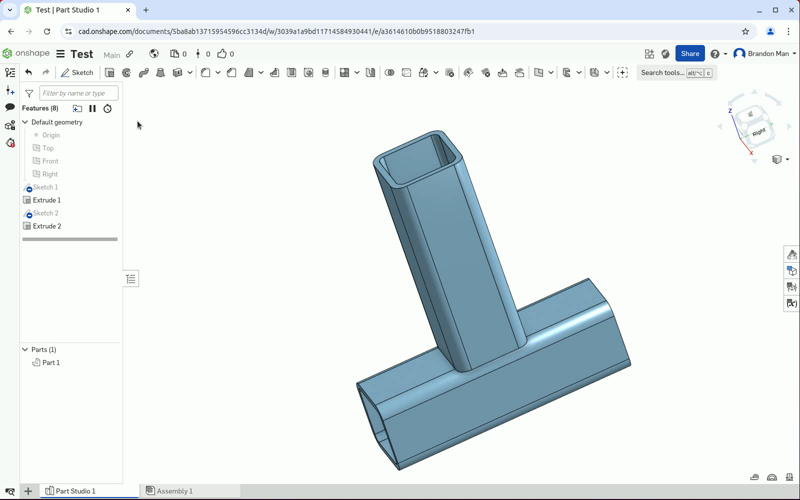
key(right, 2)
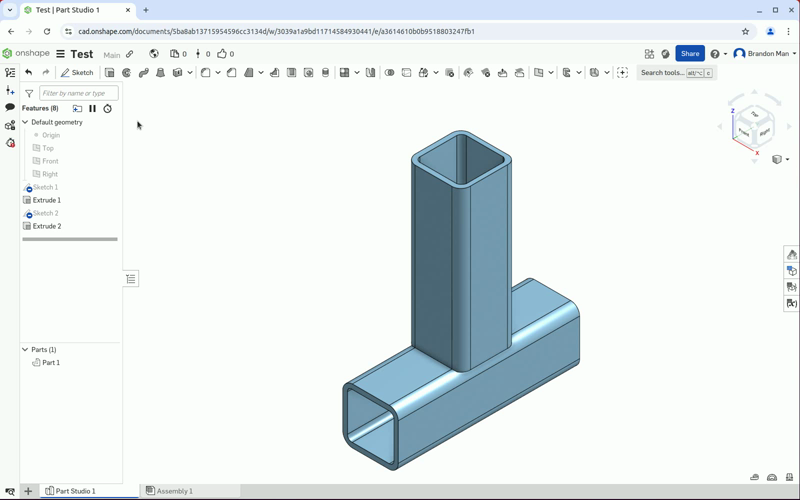
mouse_move(73, 189)
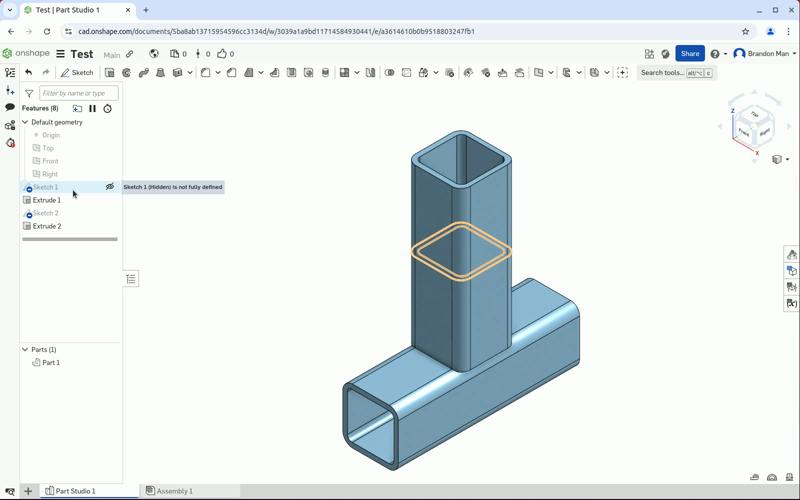
click(73, 189)